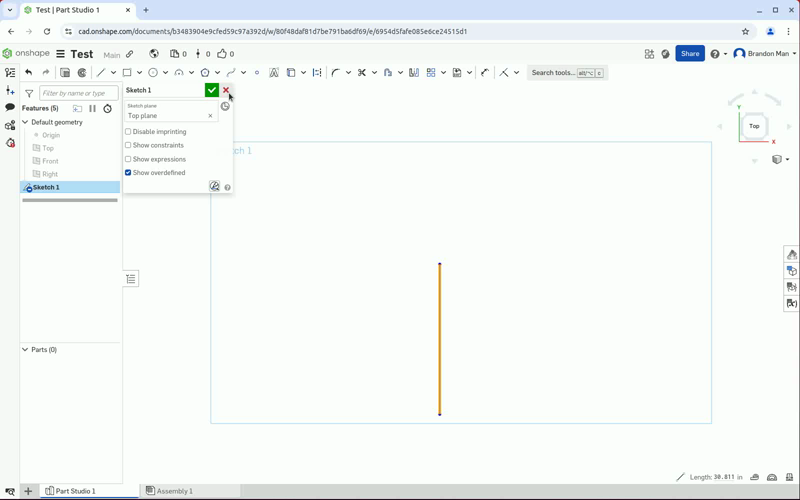
key(shift+h)
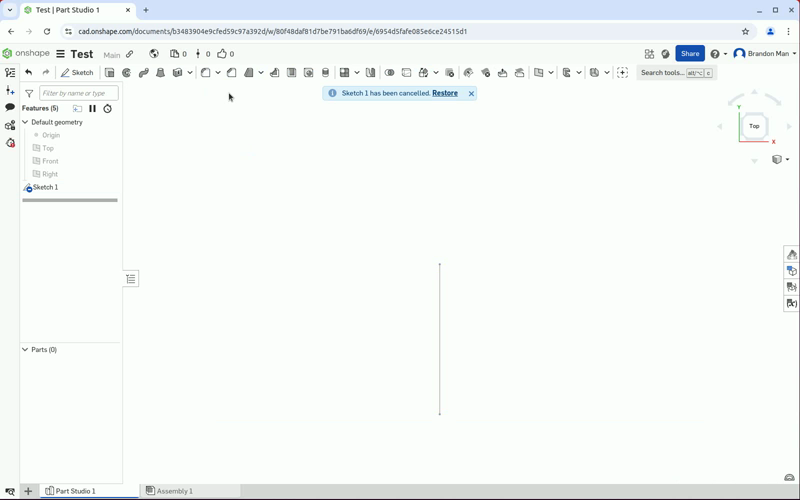
key(shift+s)
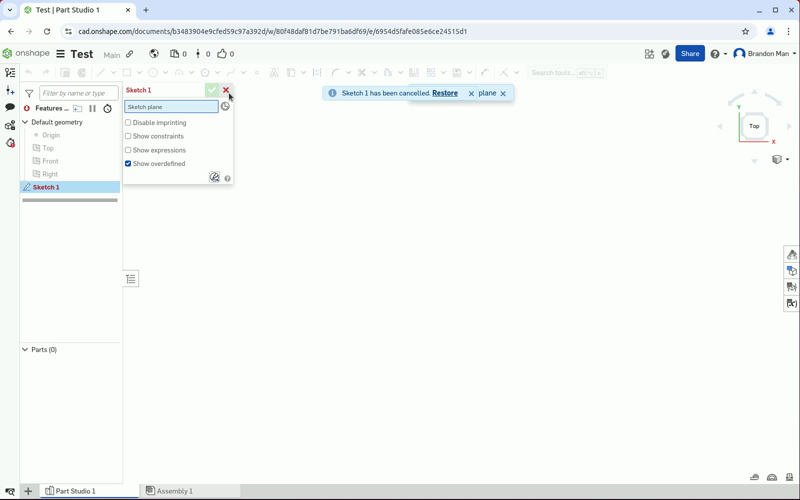
mouse_move(73, 150)
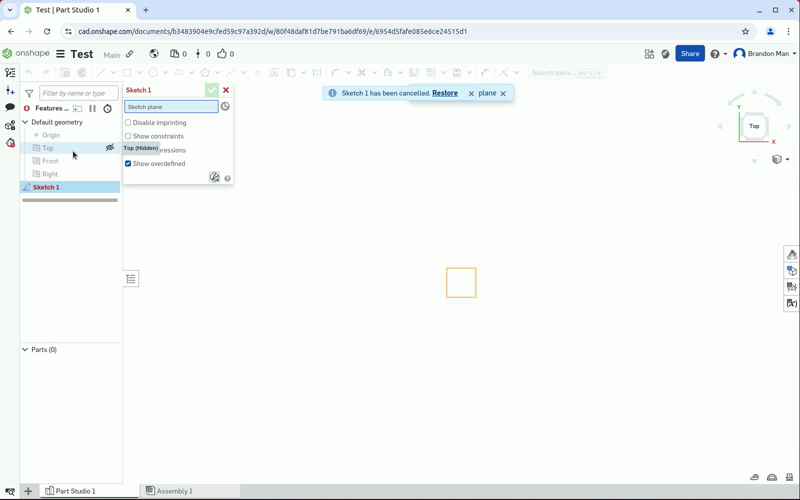
click(73, 150)
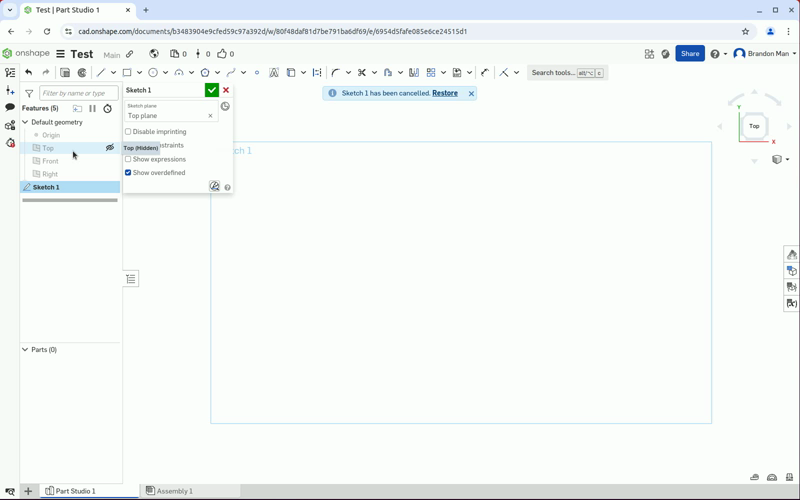
mouse_move(73, 352)
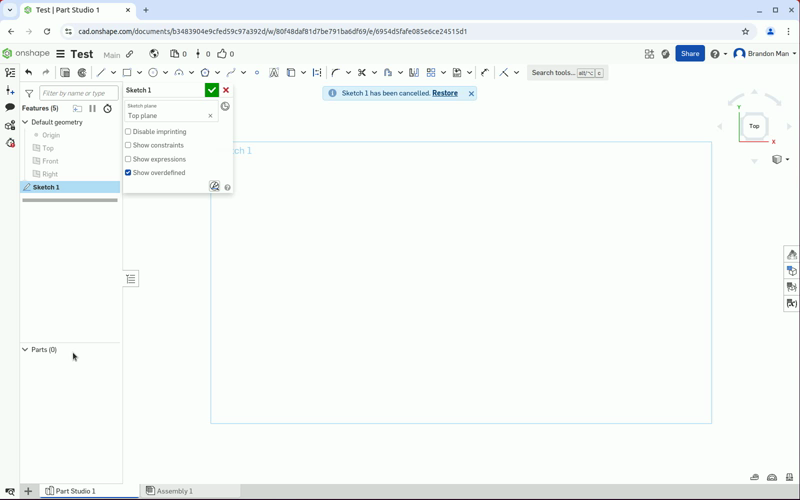
key(y)
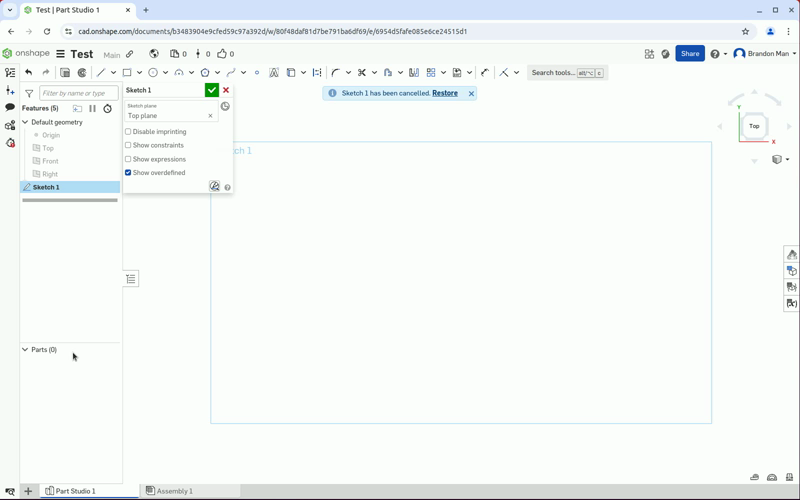
key(l)
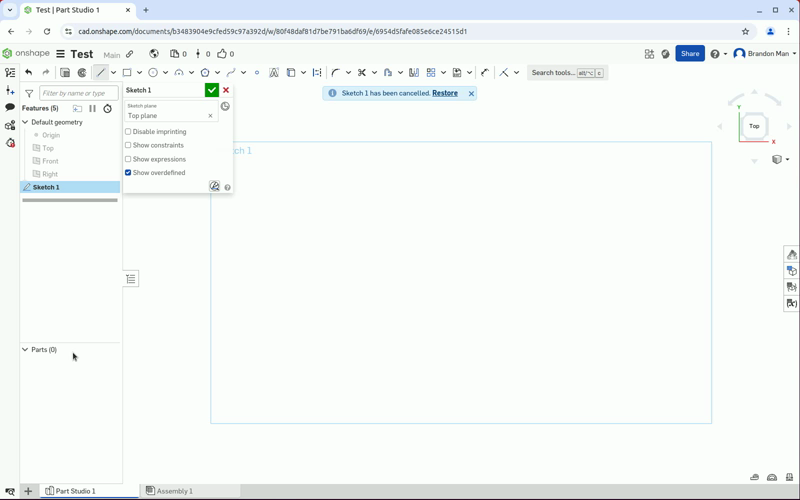
key_down(shift)
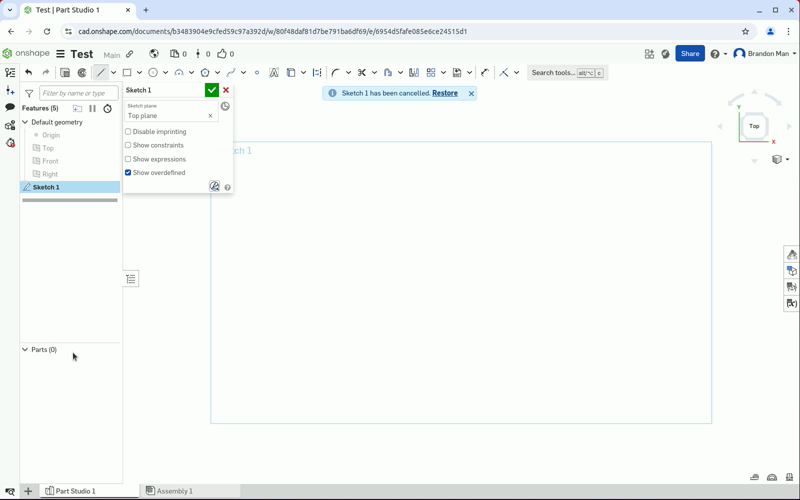
mouse_move(364, 266)
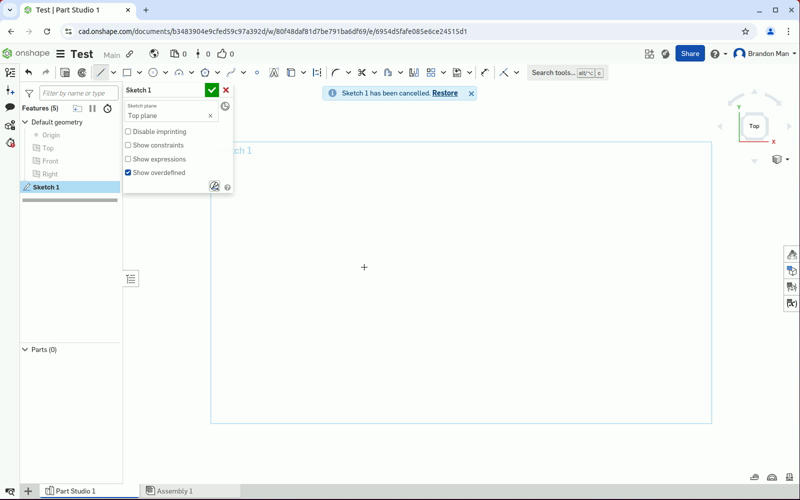
click(364, 266)
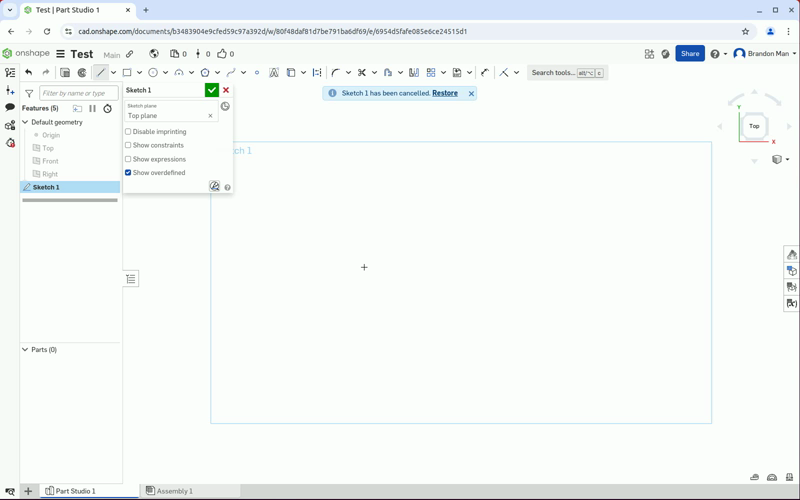
key_up(shift)
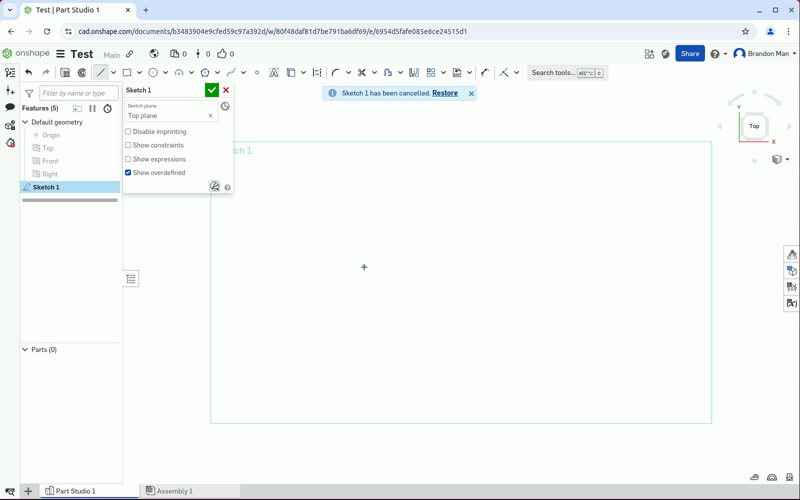
key_down(shift)
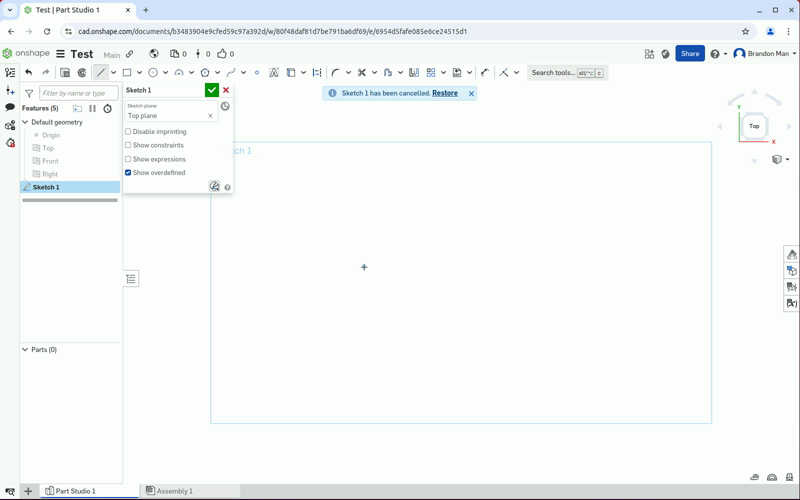
mouse_move(394, 266)
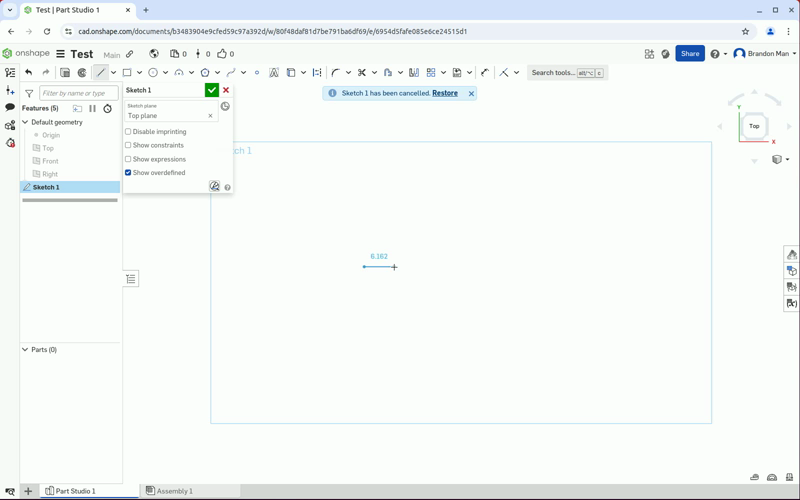
mouse_move(380, 266)
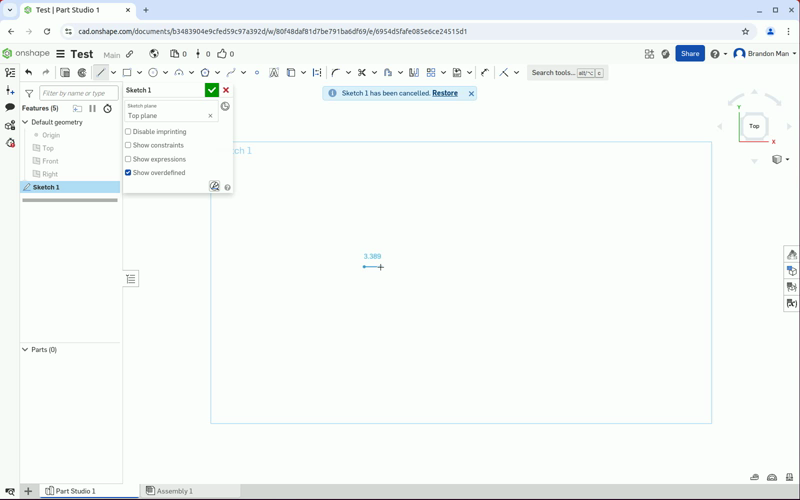
click(380, 266)
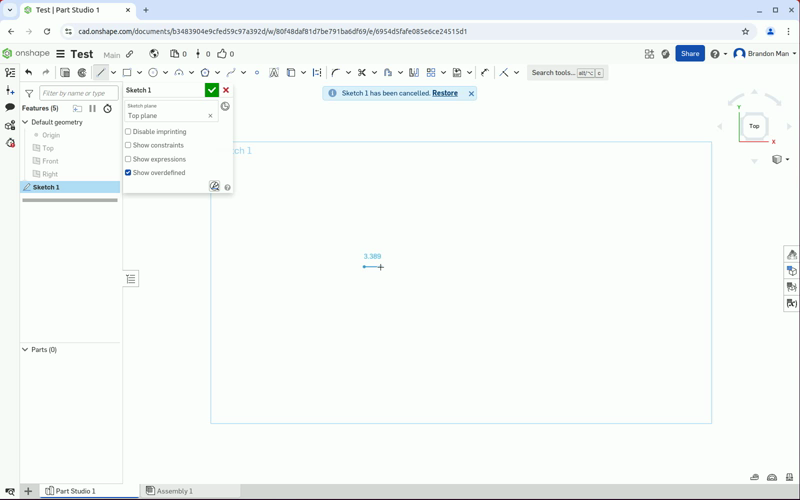
key_up(shift)
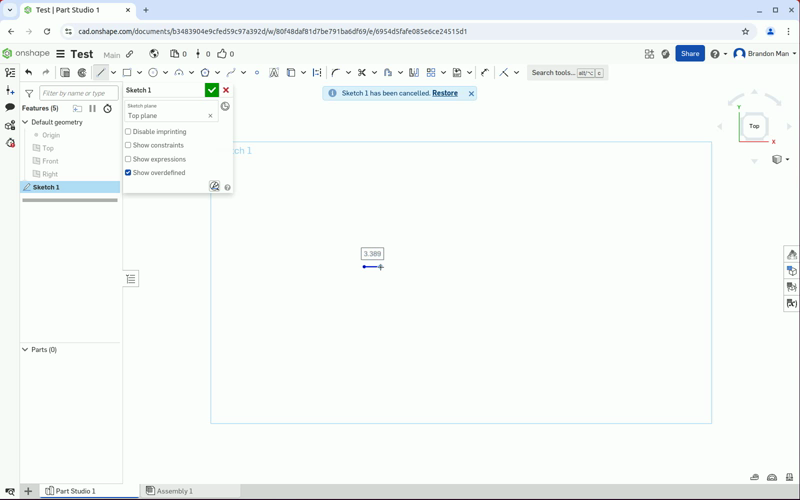
key_down(shift)
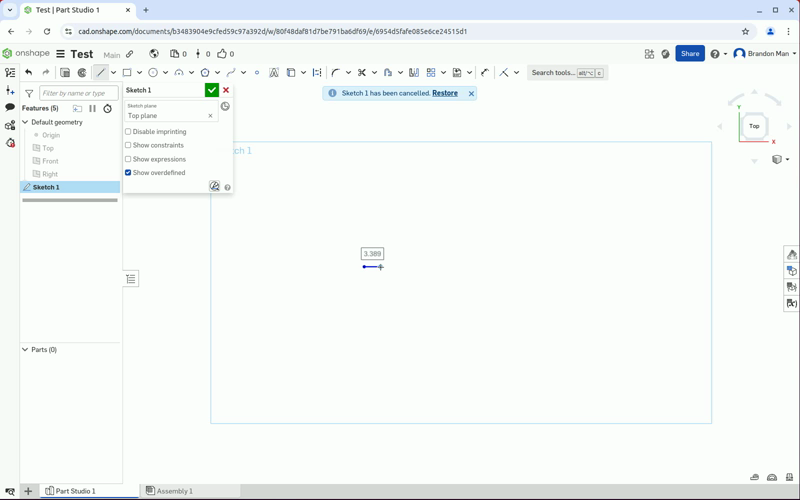
mouse_move(380, 186)
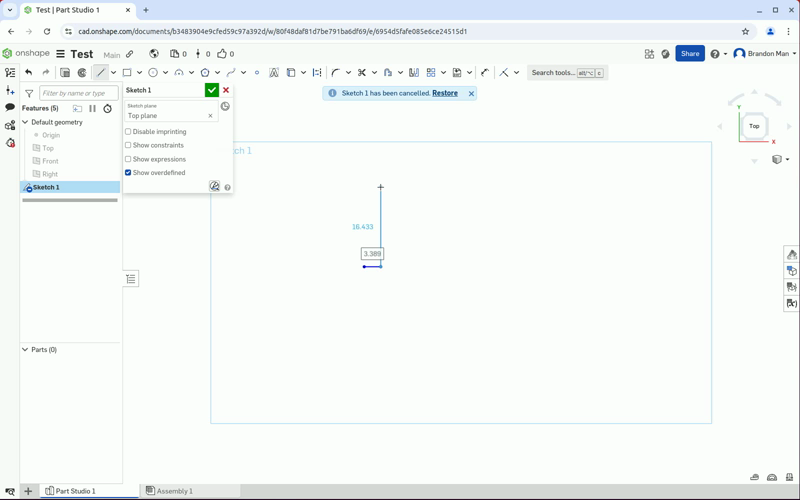
click(380, 186)
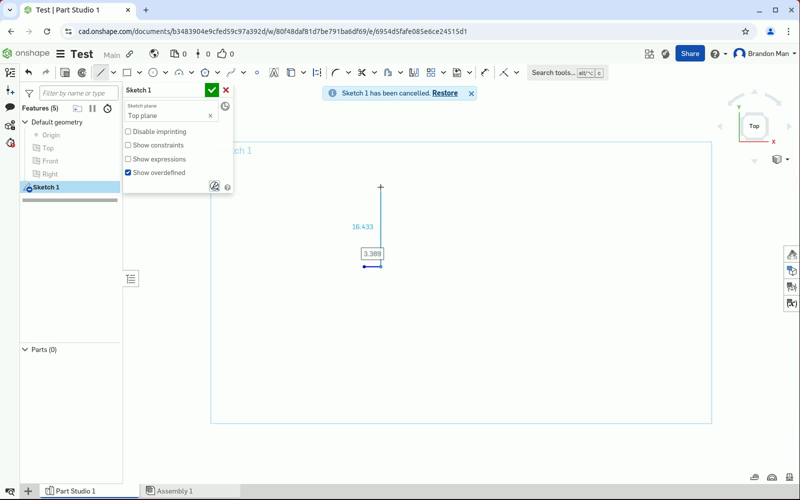
key_up(shift)
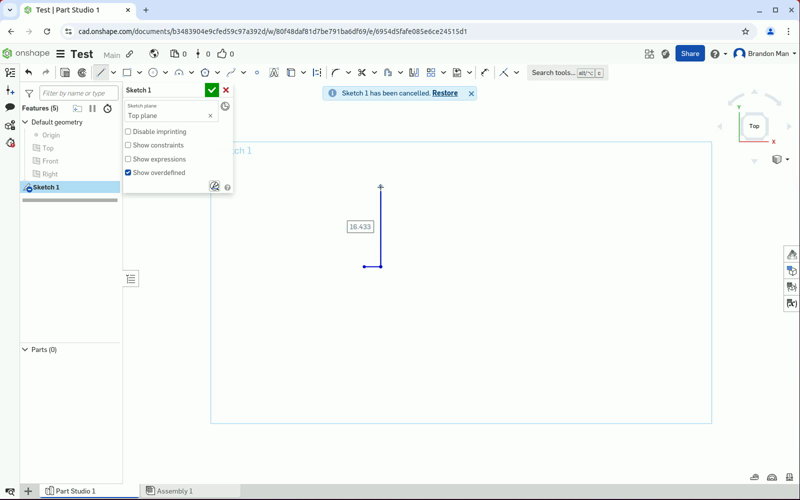
key(esc)
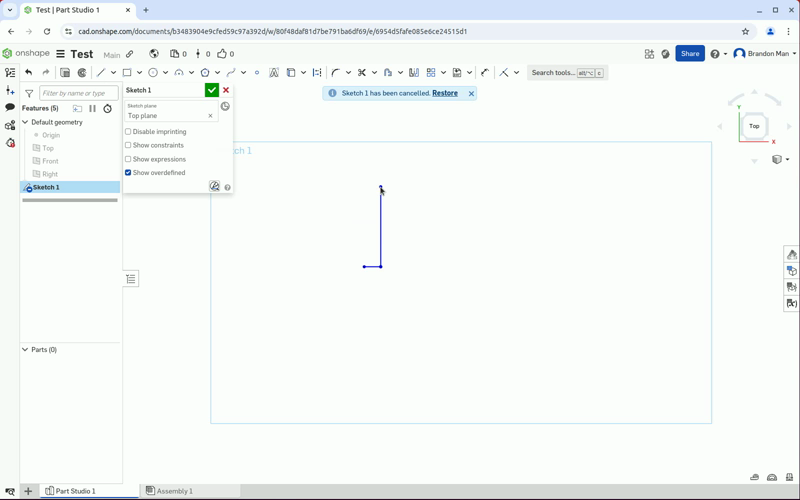
key(a)
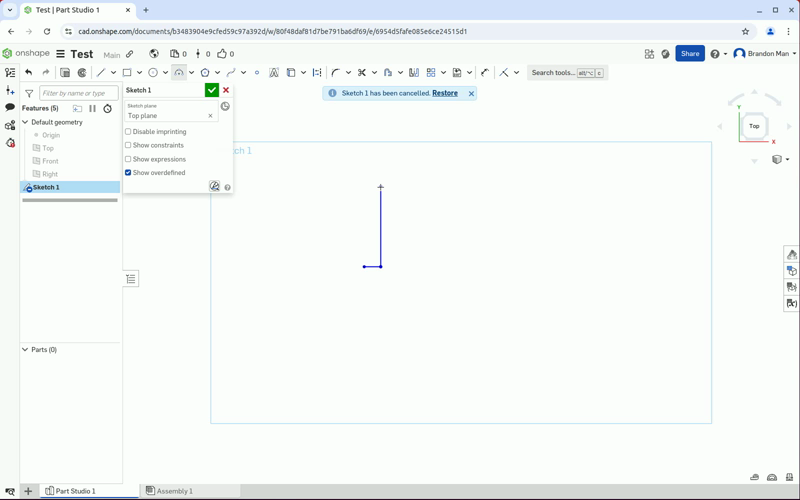
mouse_move(380, 186)
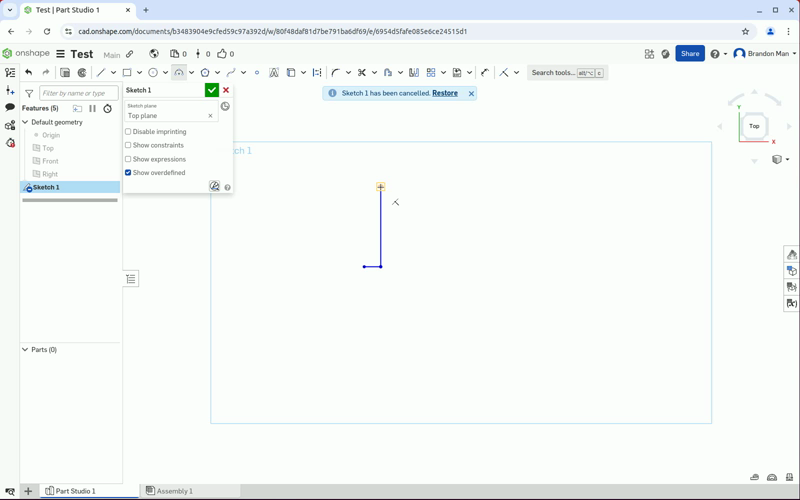
click(380, 186)
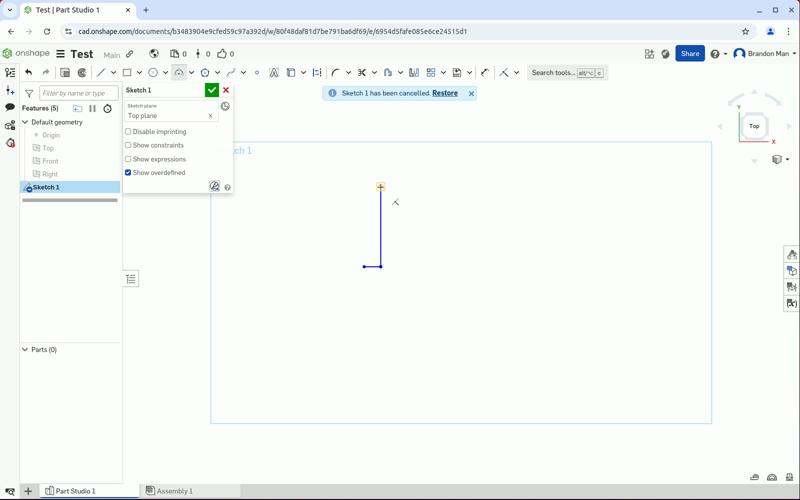
key_down(shift)
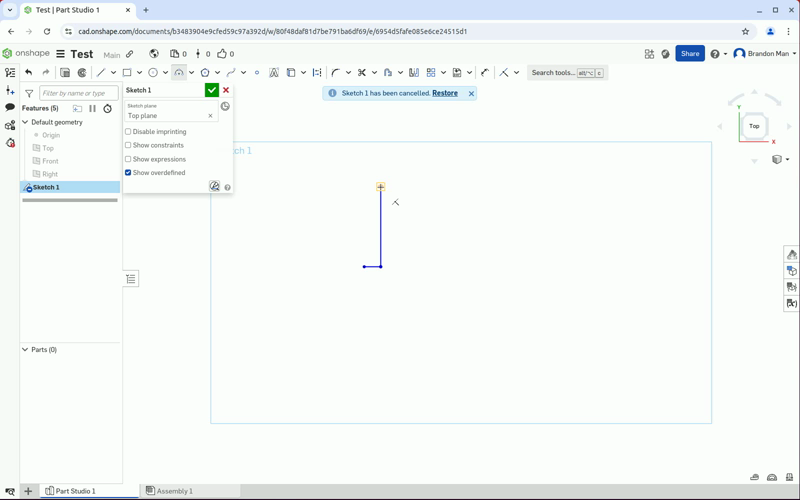
mouse_move(364, 186)
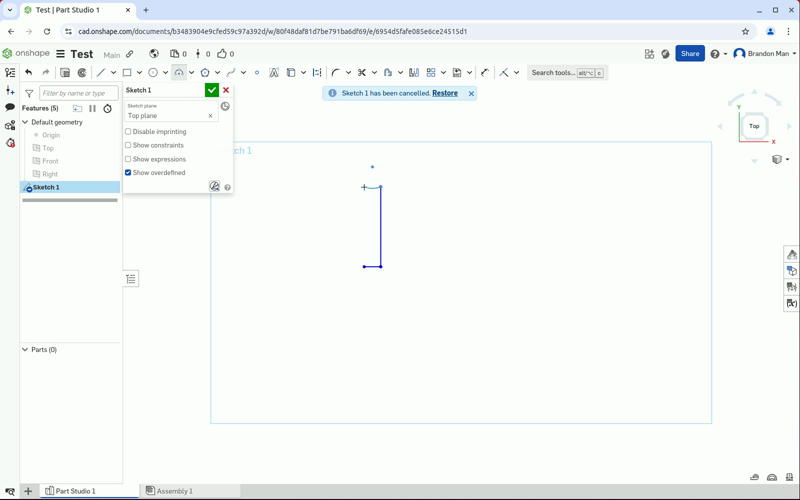
click(364, 186)
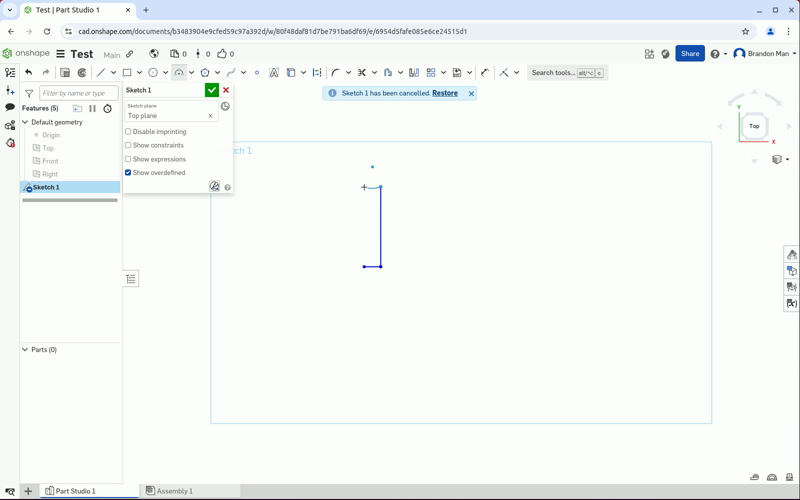
mouse_move(372, 194)
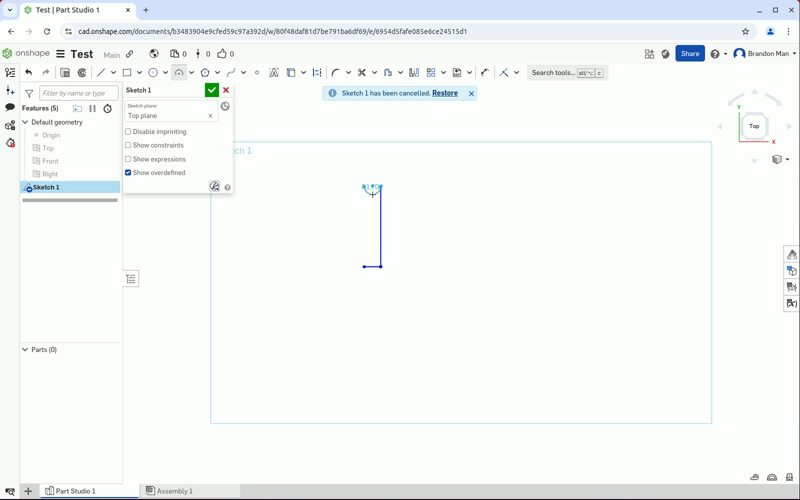
click(372, 194)
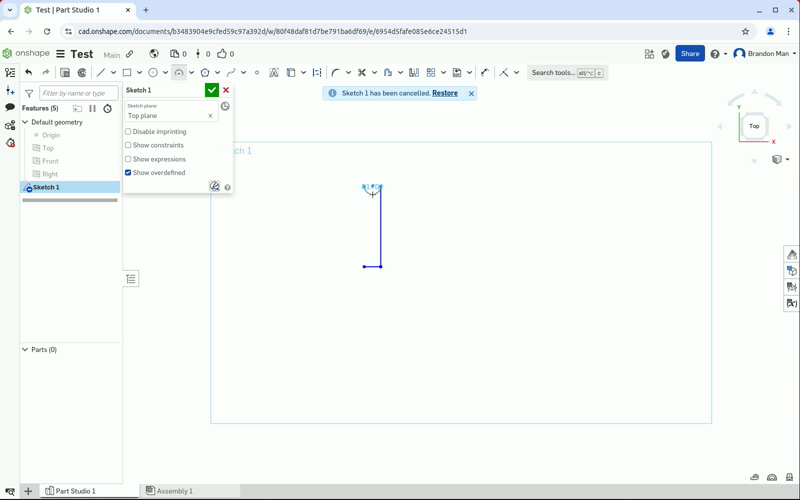
key_up(shift)
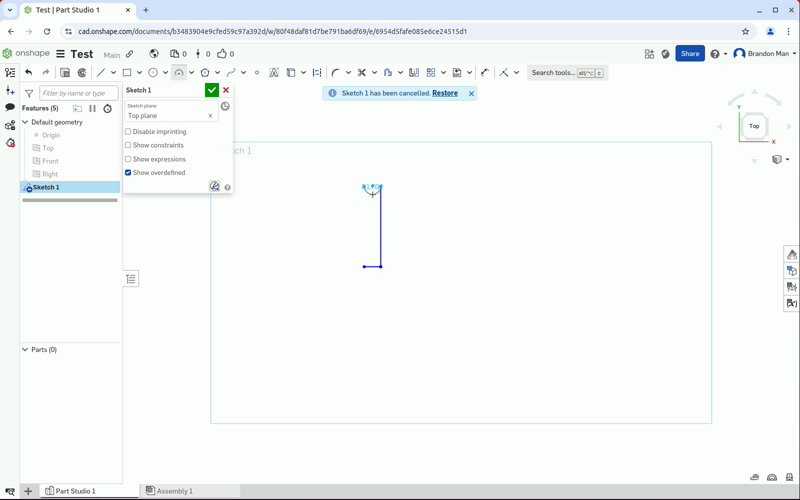
key(esc)
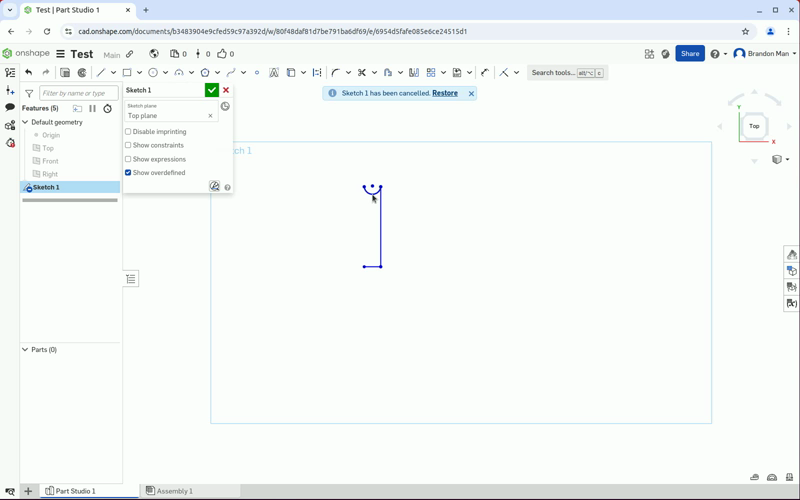
key(l)
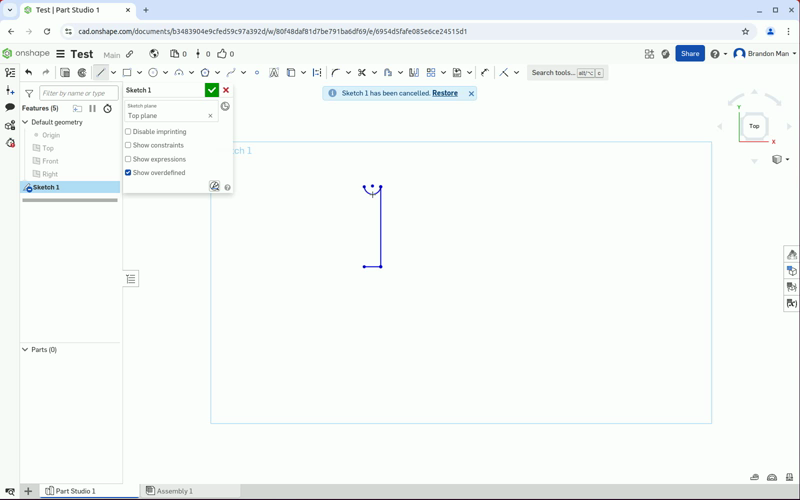
mouse_move(364, 186)
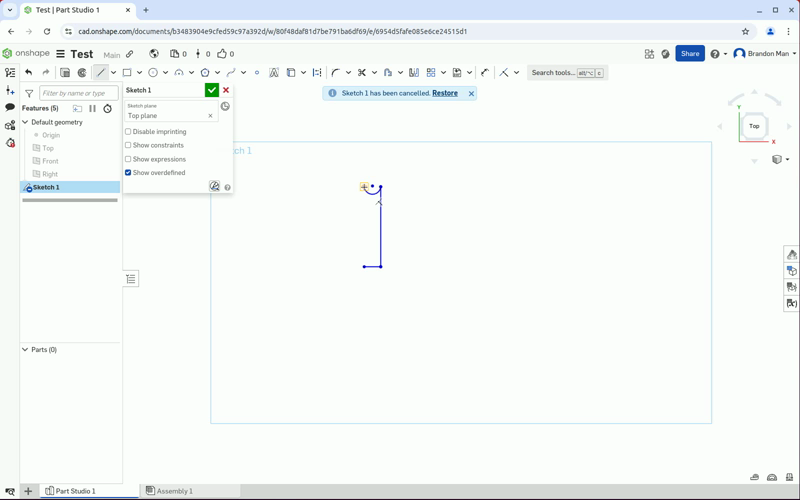
click(364, 186)
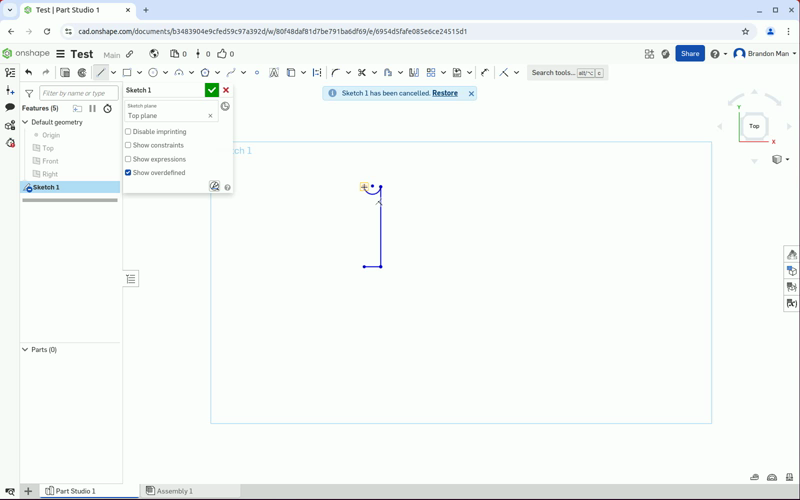
key_down(shift)
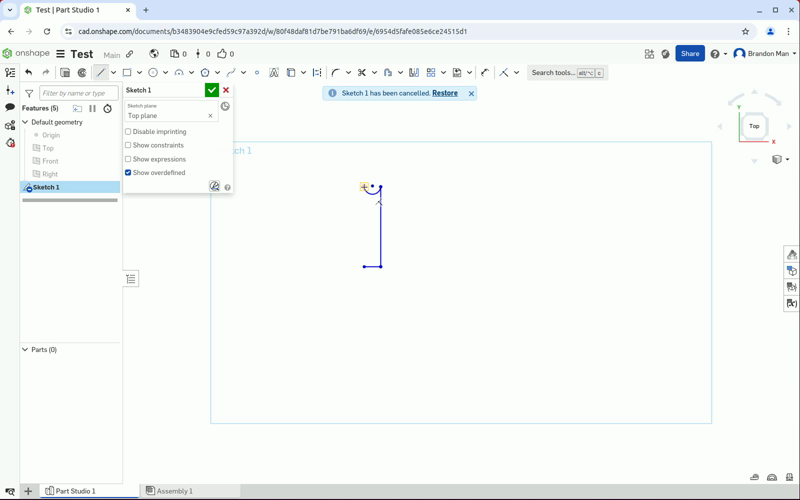
mouse_move(364, 266)
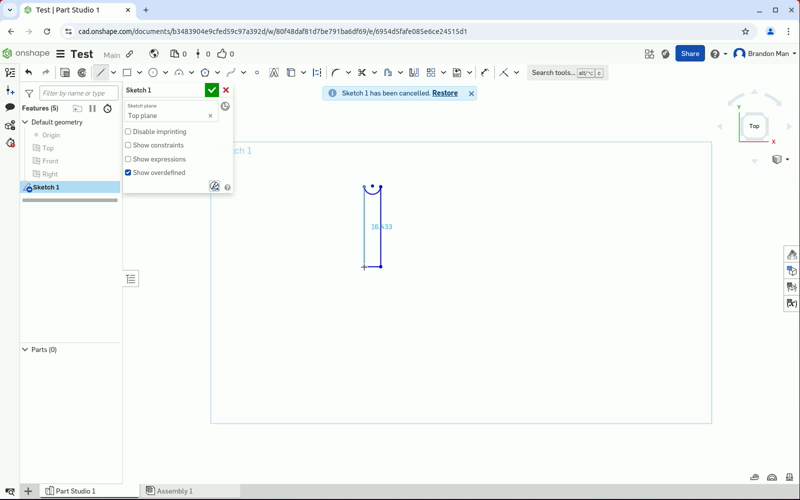
key_up(shift)
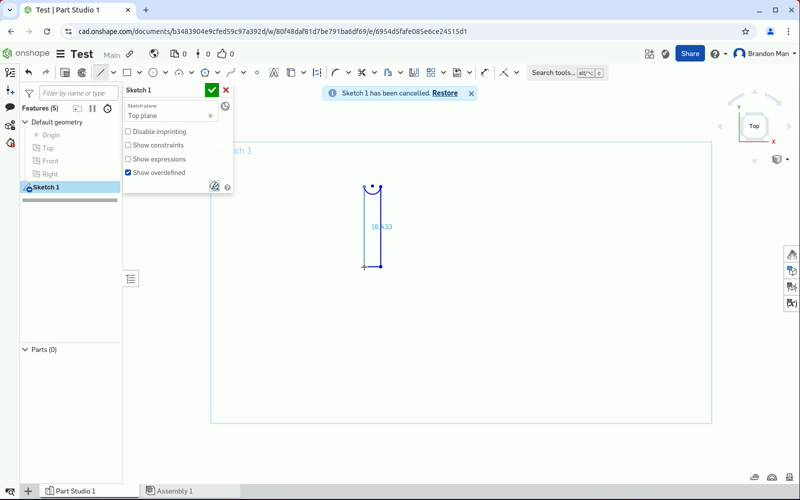
click(364, 266)
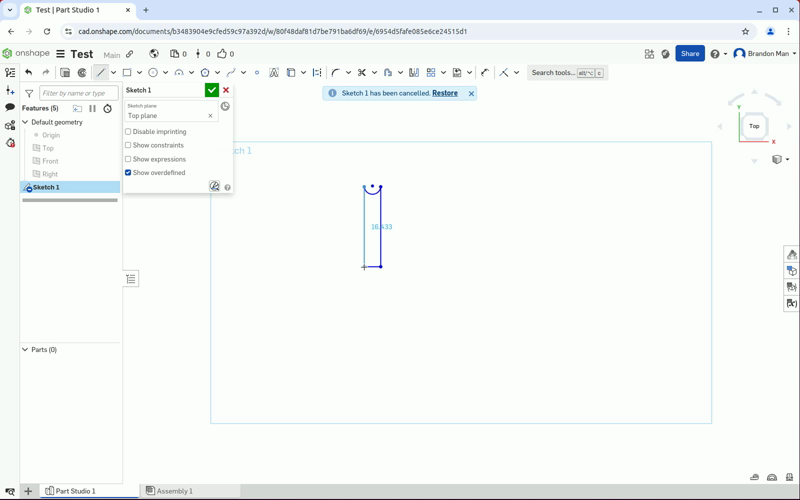
key(esc)
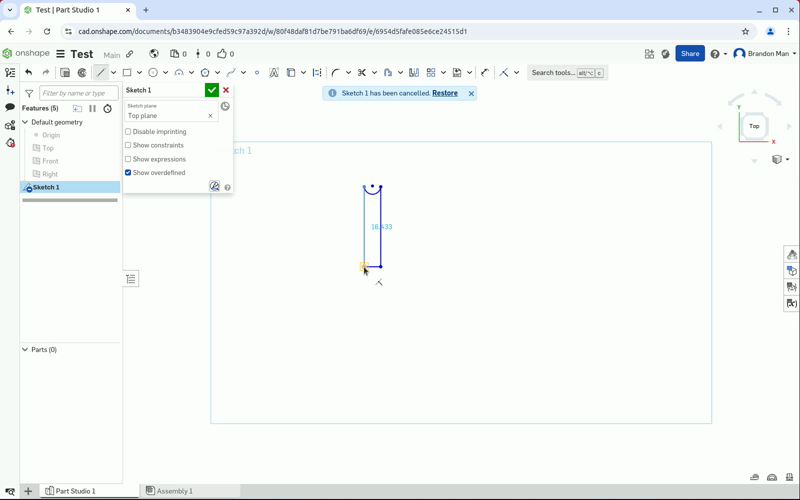
mouse_move(373, 258)
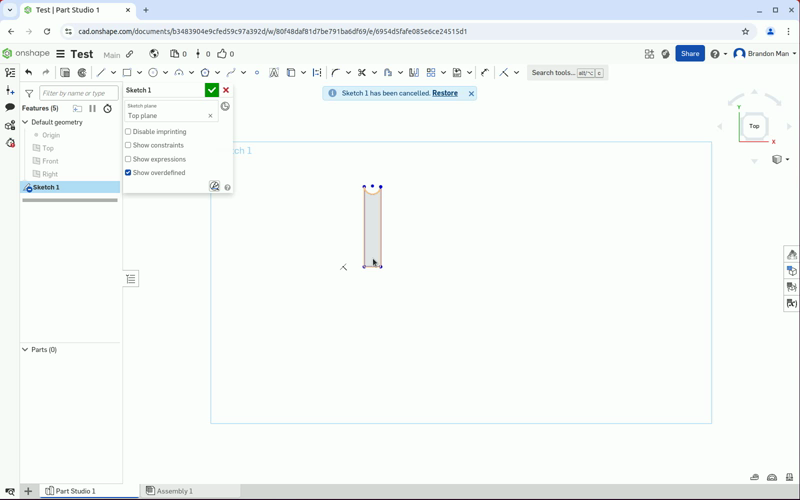
scroll(6)
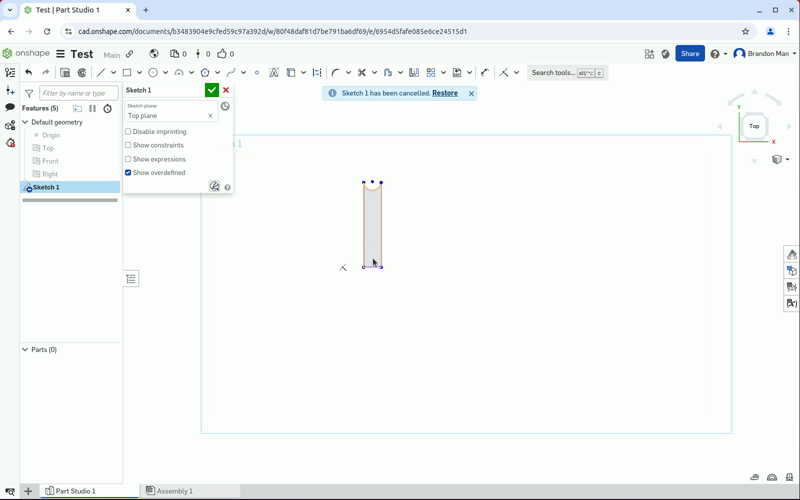
scroll(6)
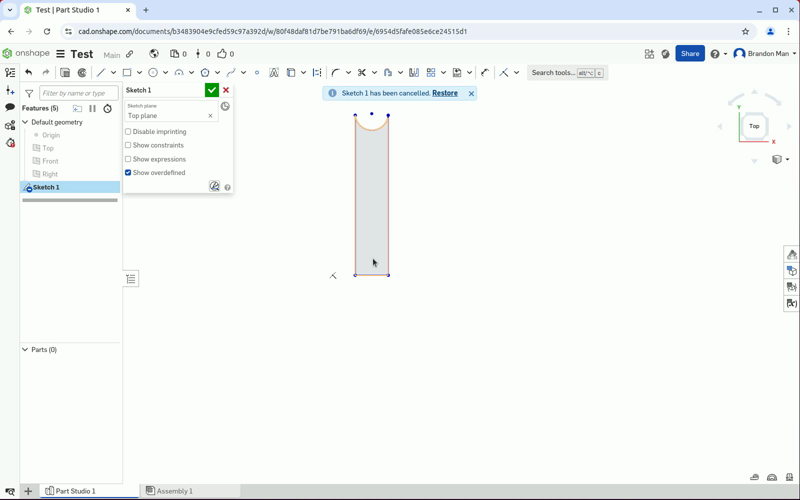
scroll(6)
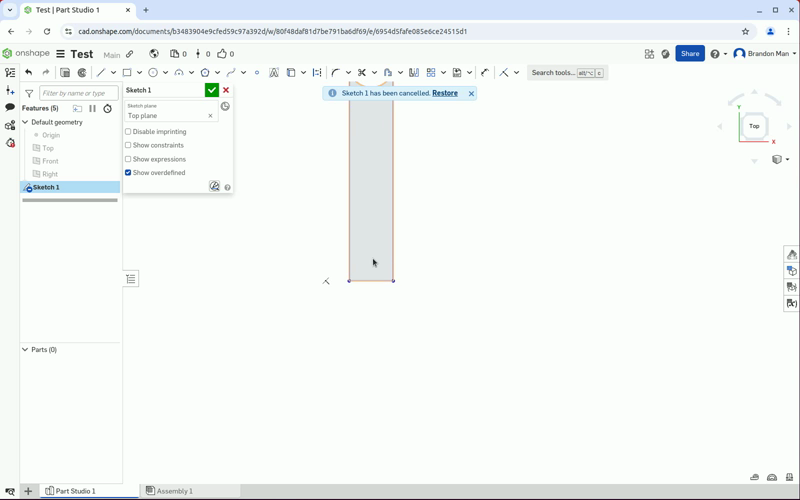
scroll(6)
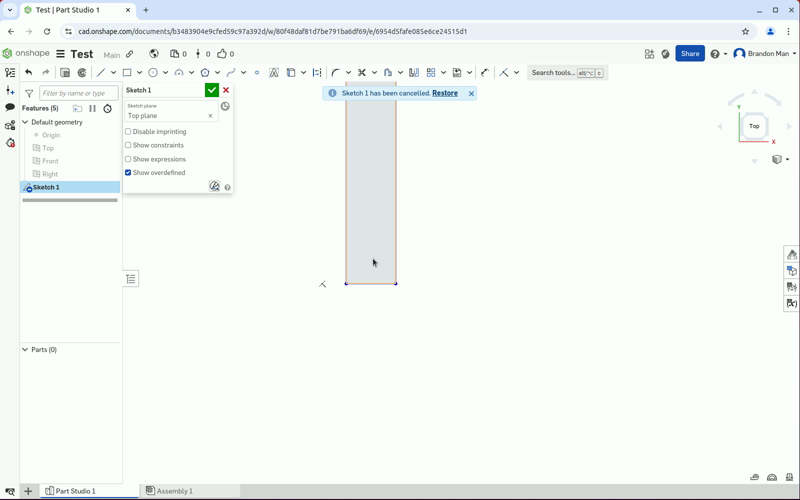
scroll(6)
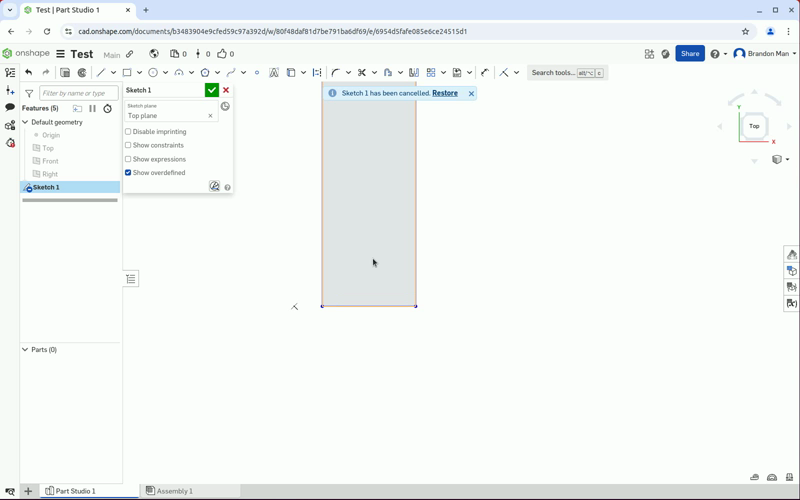
scroll(6)
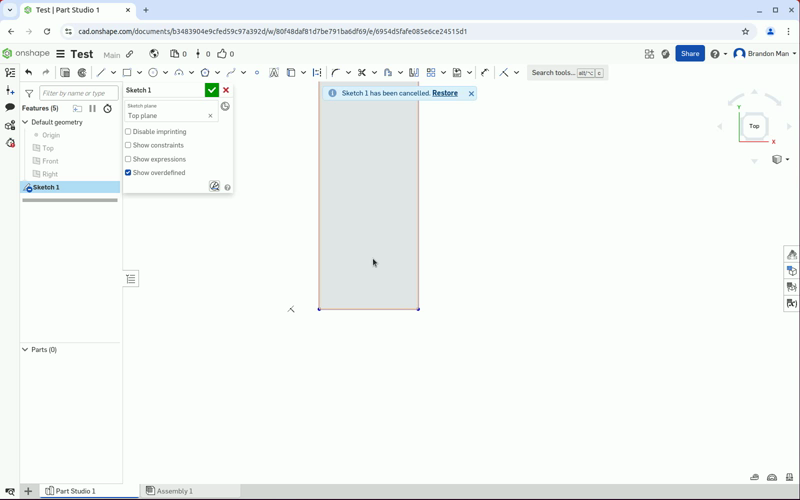
scroll(6)
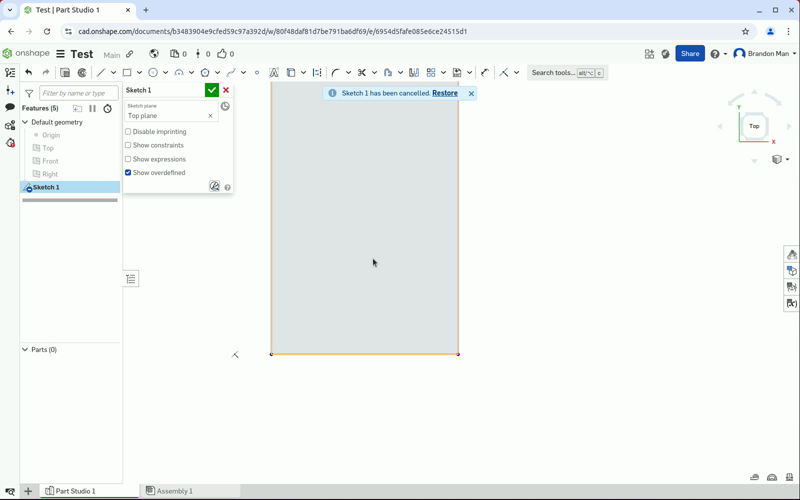
click(373, 258)
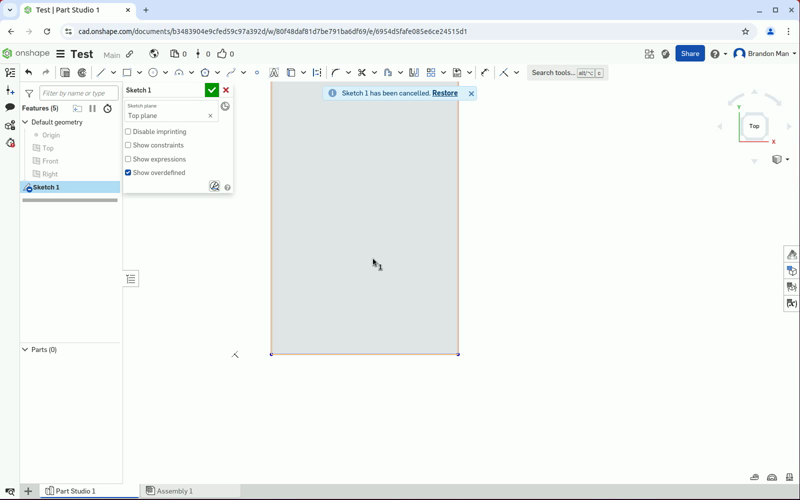
scroll(-6)
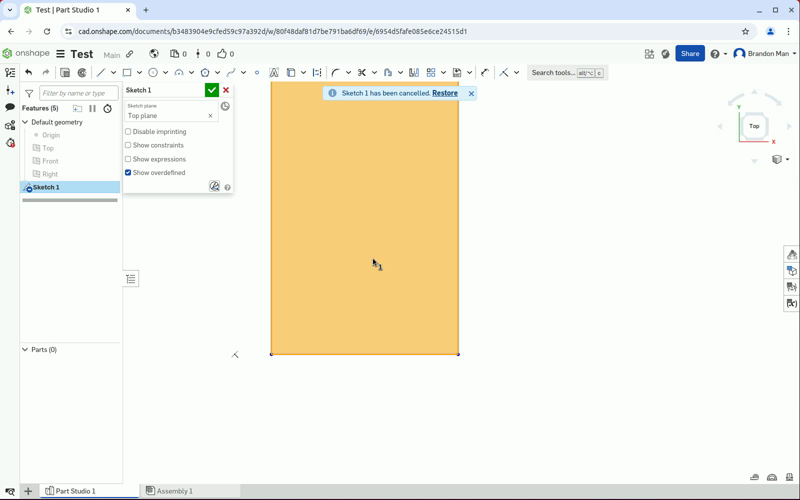
scroll(-6)
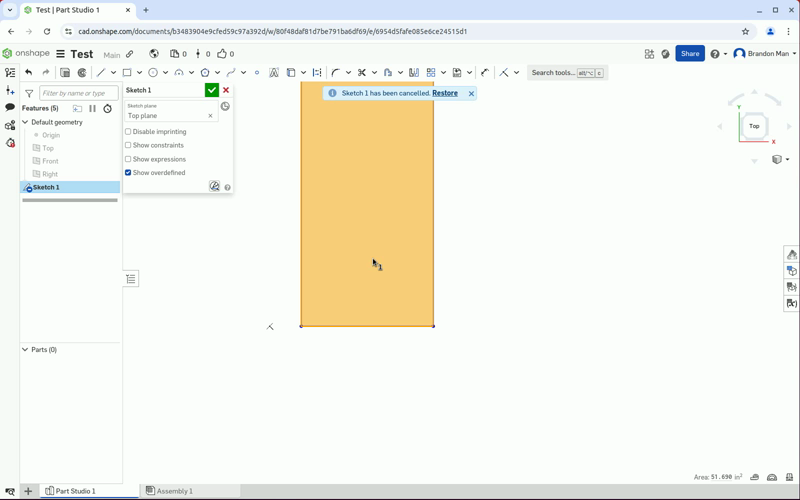
scroll(-6)
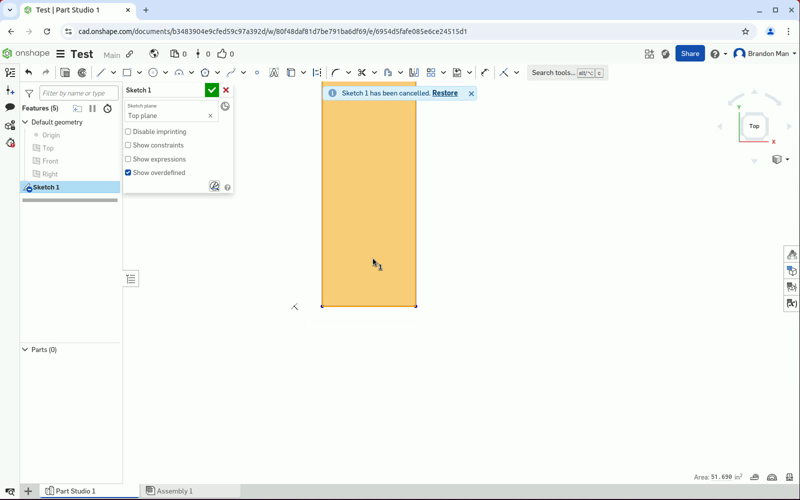
scroll(-6)
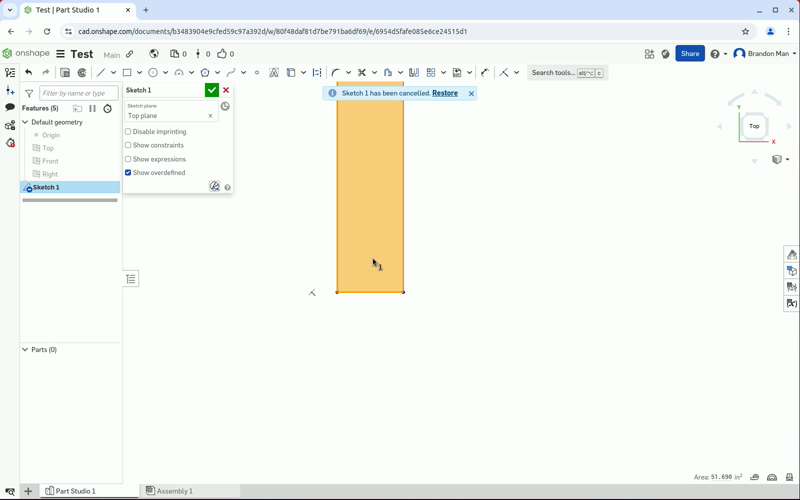
scroll(-6)
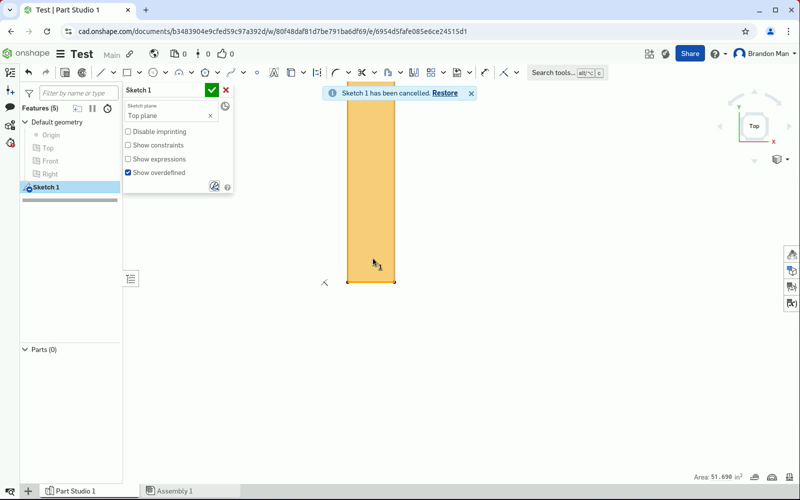
scroll(-6)
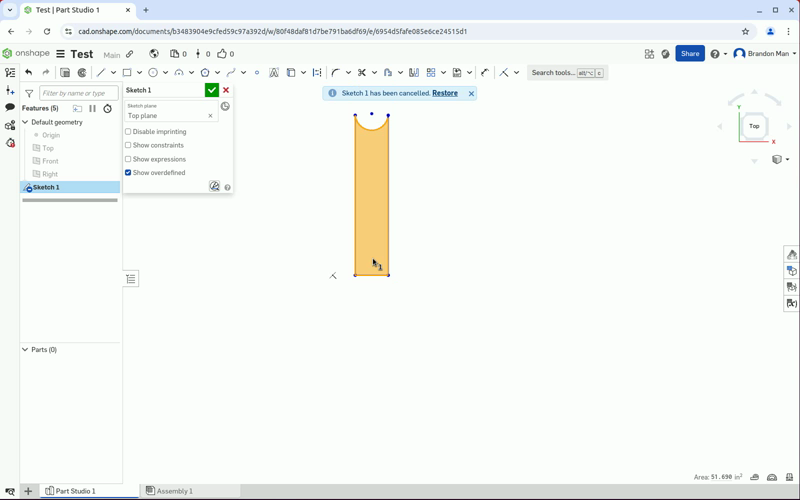
scroll(-6)
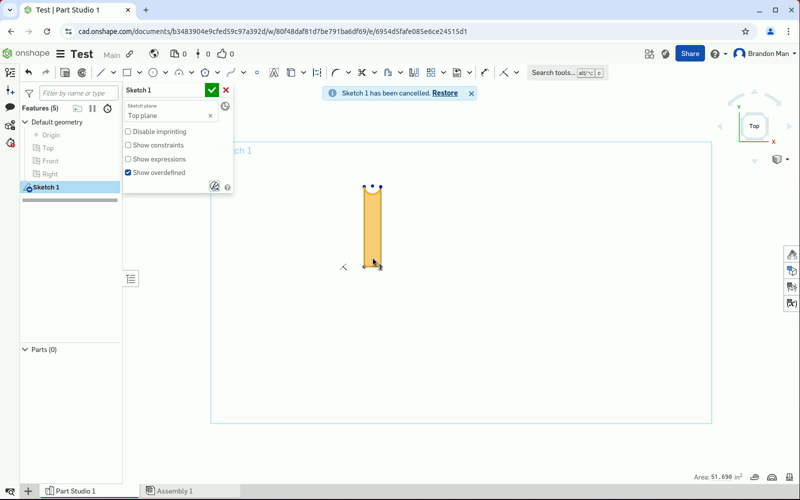
mouse_move(73, 352)
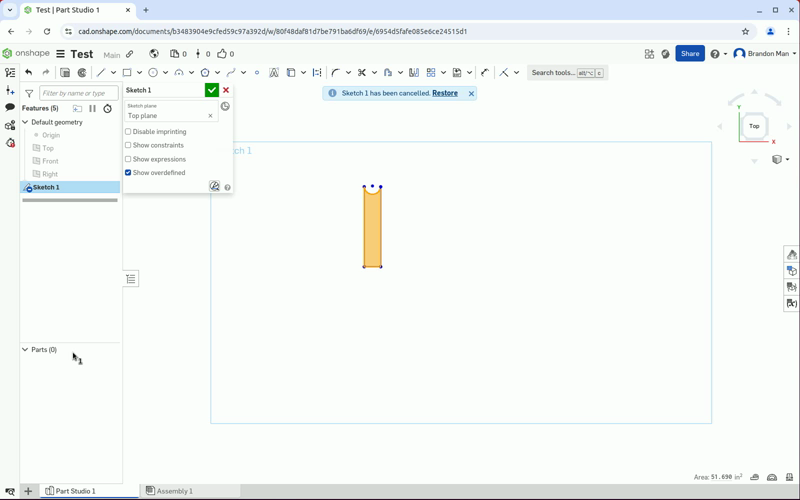
key(shift+y)
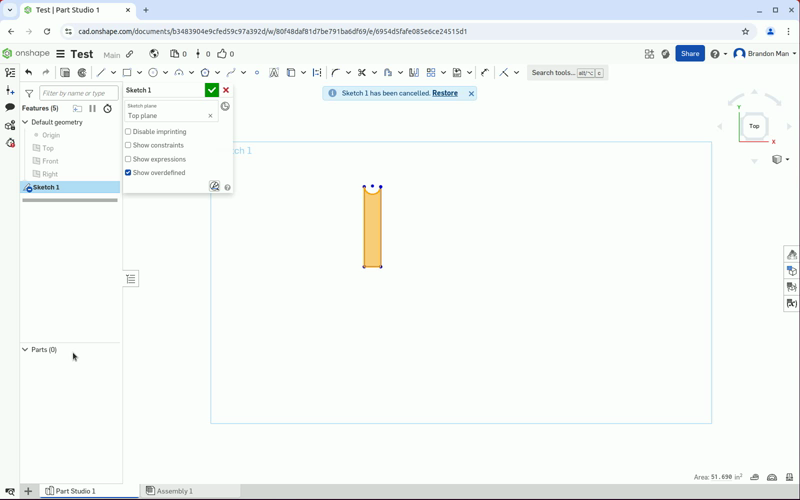
key(shift+e)
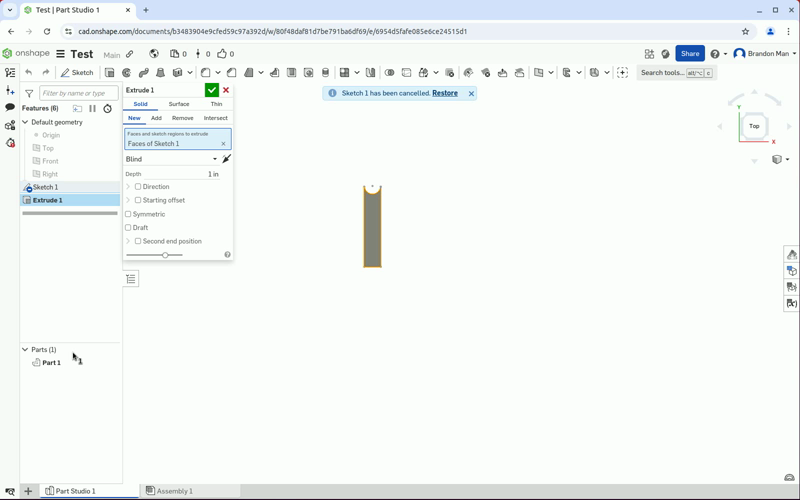
mouse_move(143, 106)
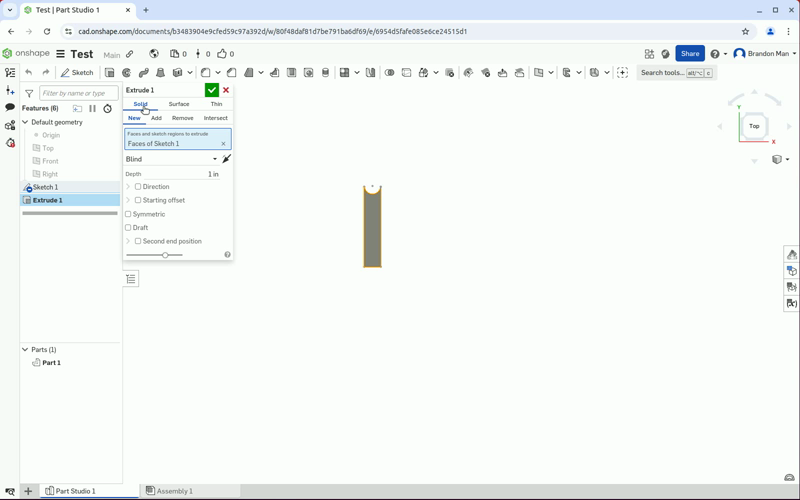
click(143, 106)
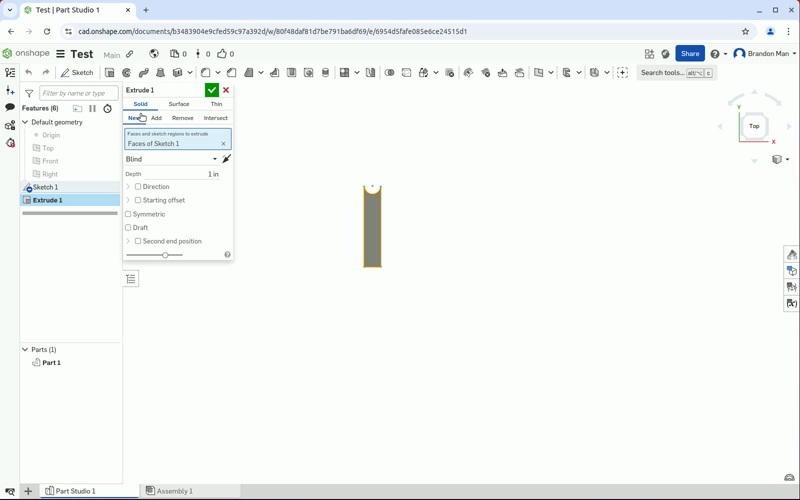
mouse_move(137, 120)
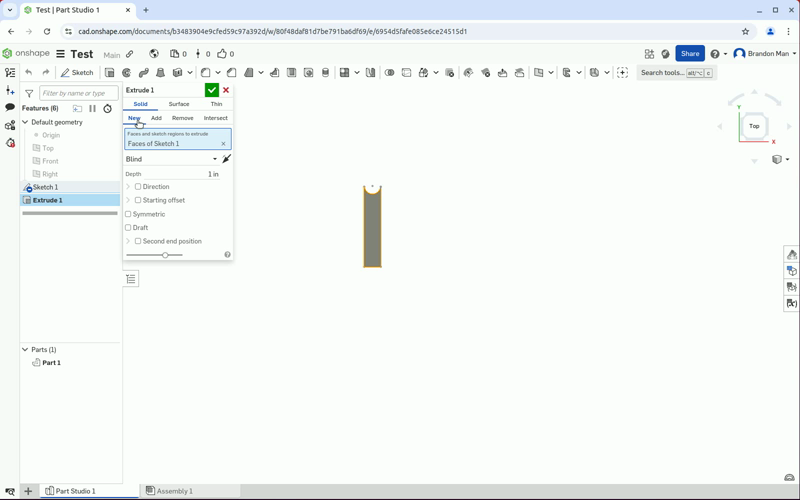
click(137, 120)
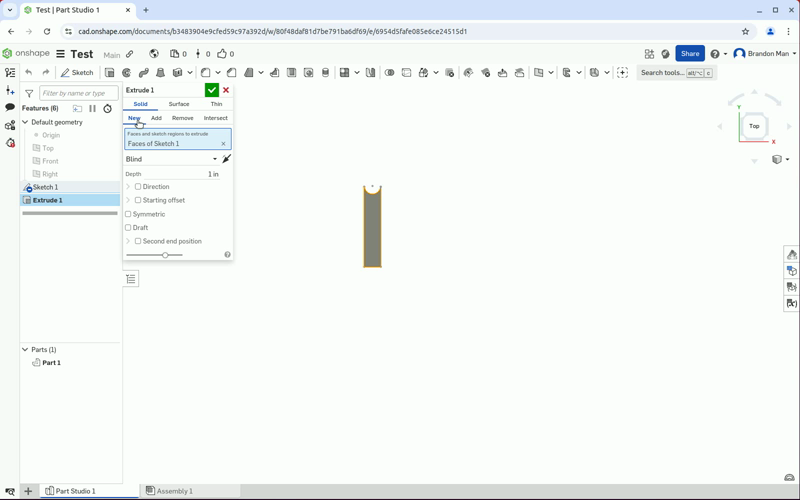
key(tab, 4)
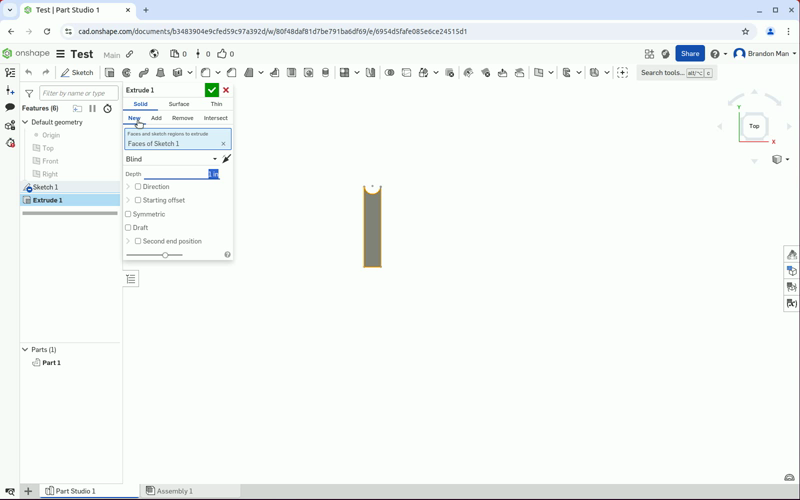
text(1.685)
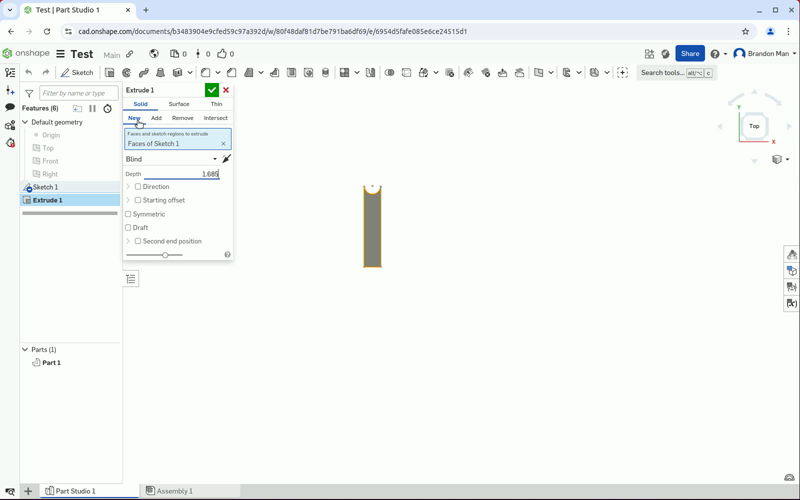
key(enter)
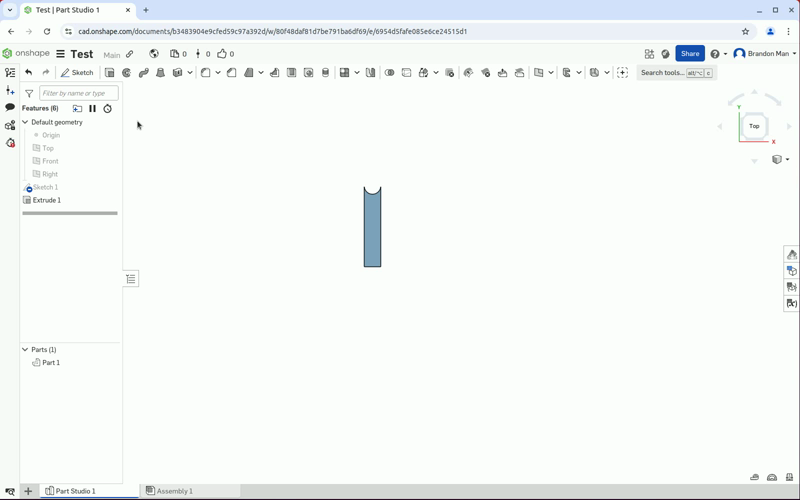
key(shift+h)
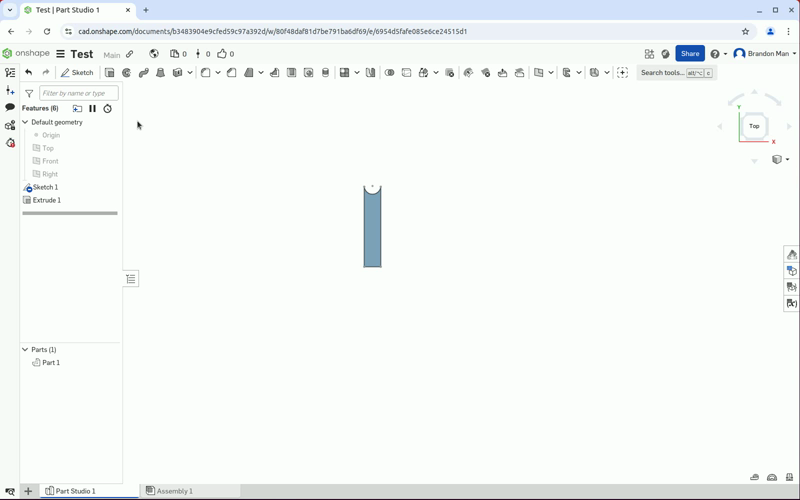
key(shift+h)
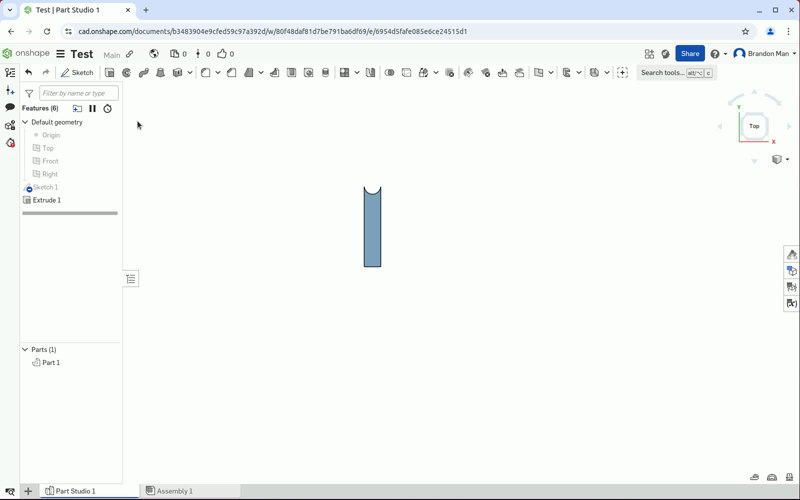
mouse_move(73, 189)
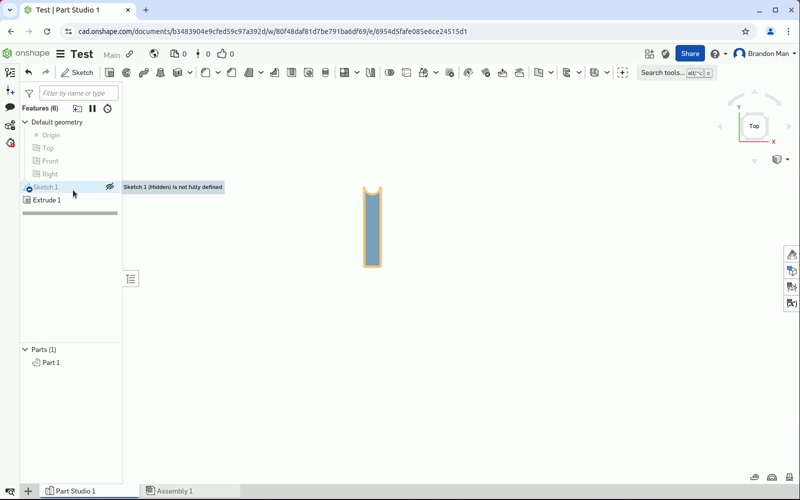
click(73, 189)
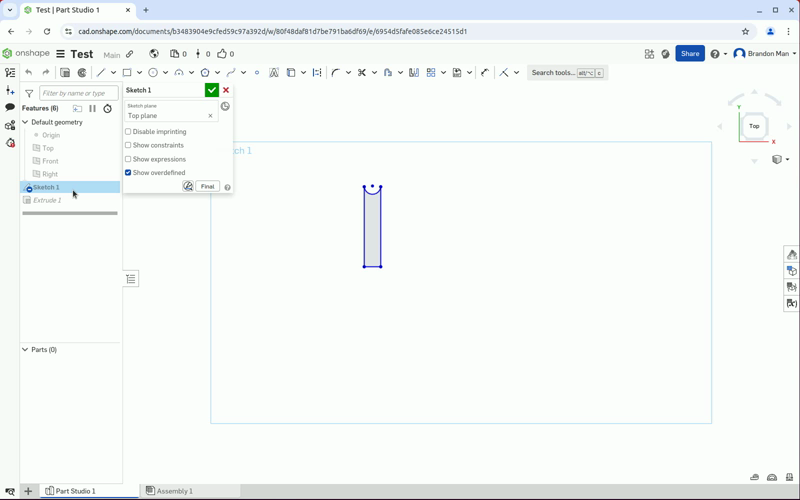
mouse_move(229, 92)
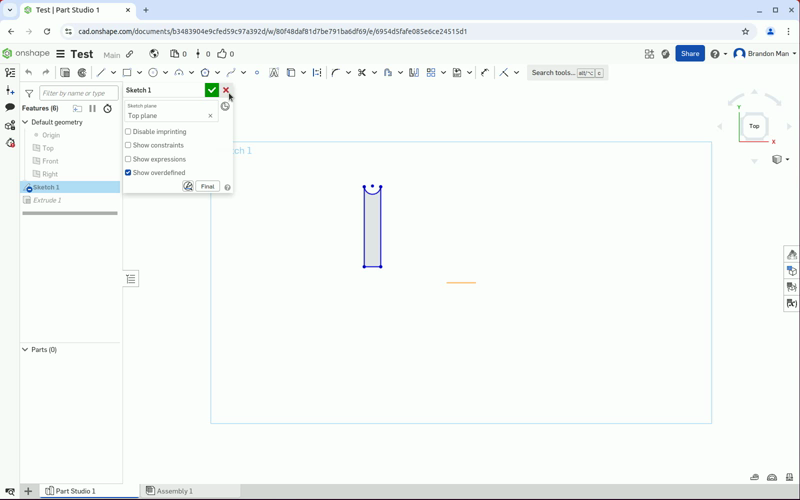
click(229, 92)
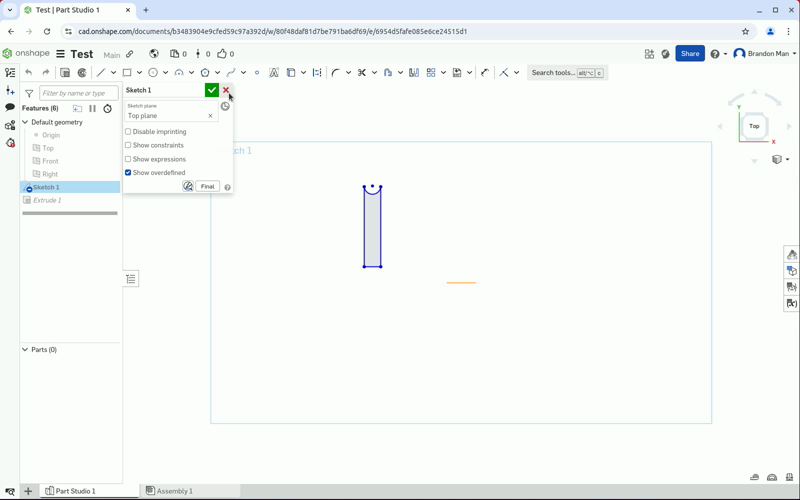
key(shift+s)
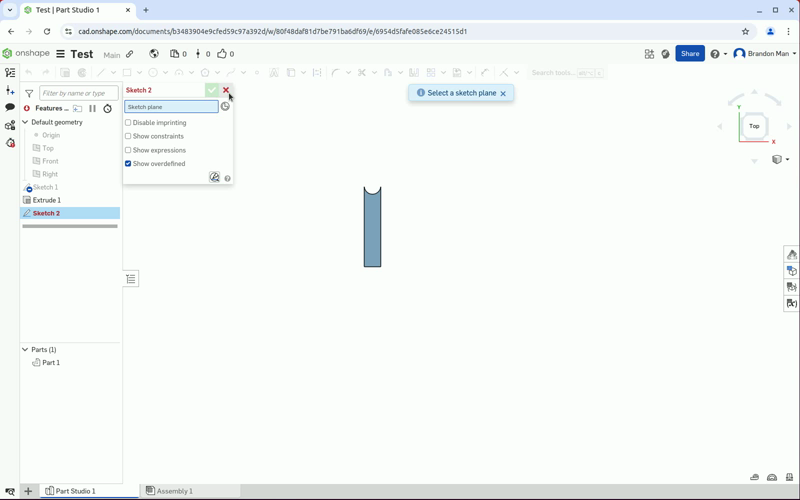
mouse_move(73, 150)
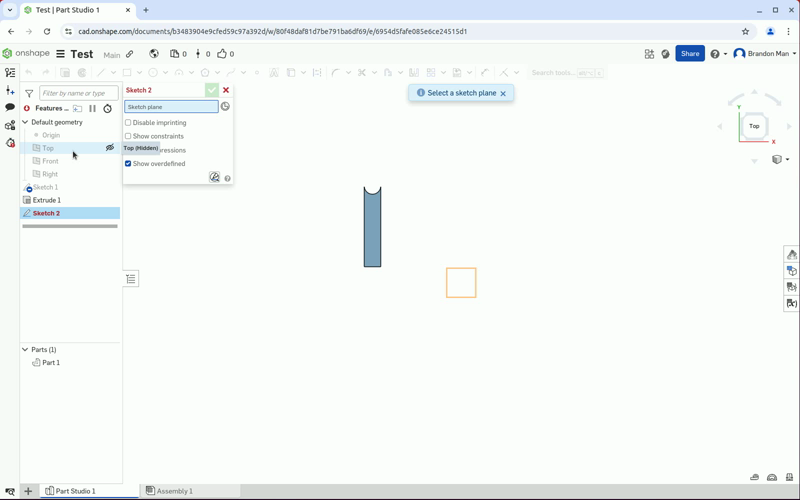
click(73, 150)
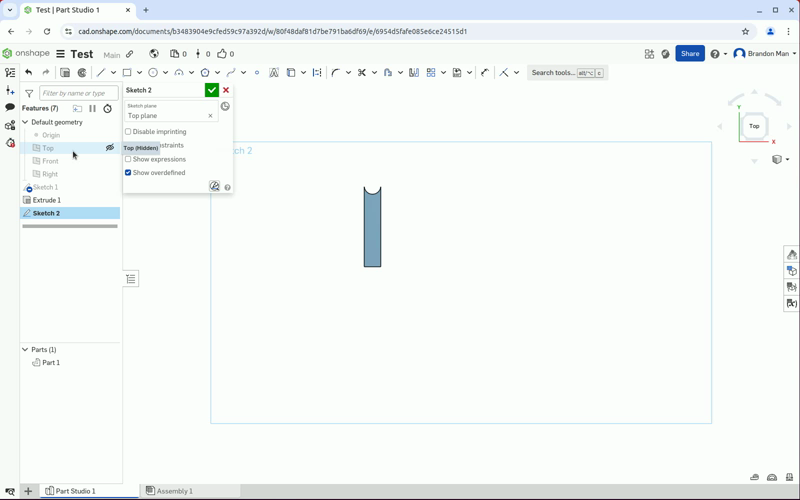
mouse_move(73, 352)
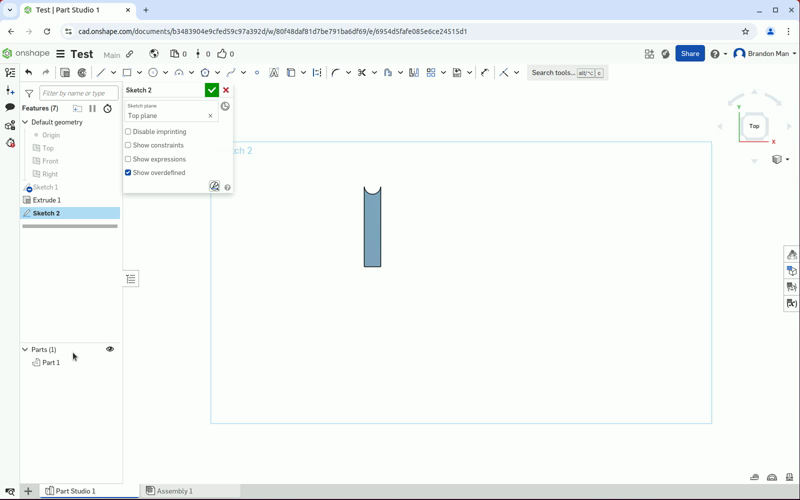
key(y)
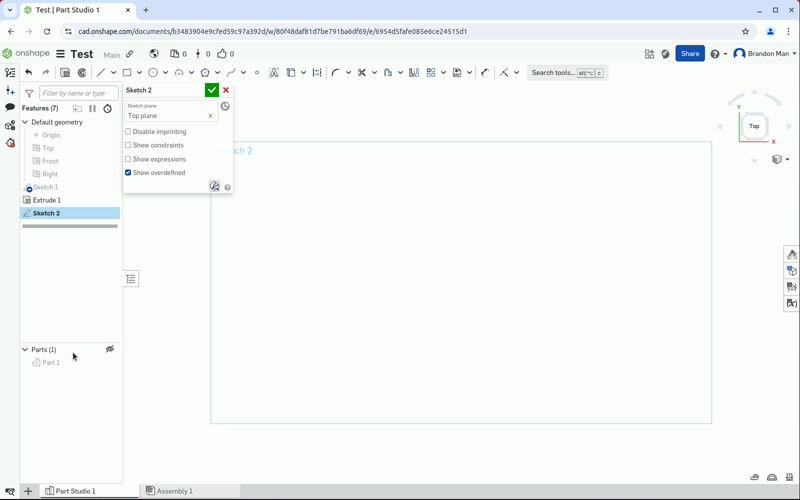
key(a)
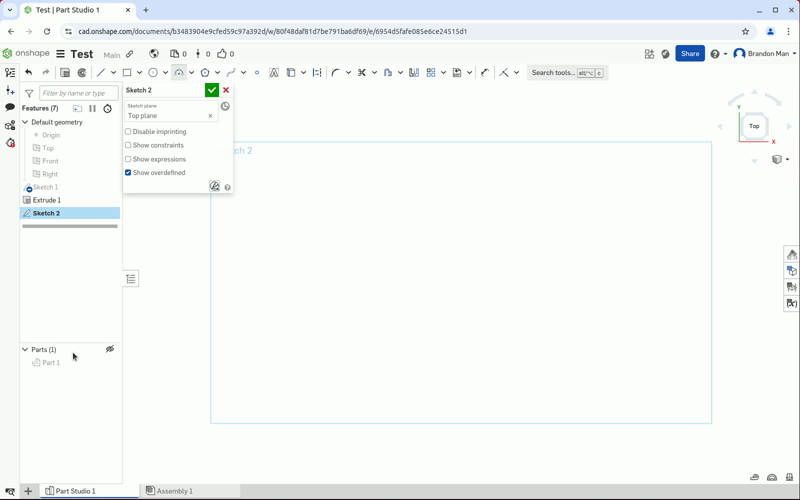
key_down(shift)
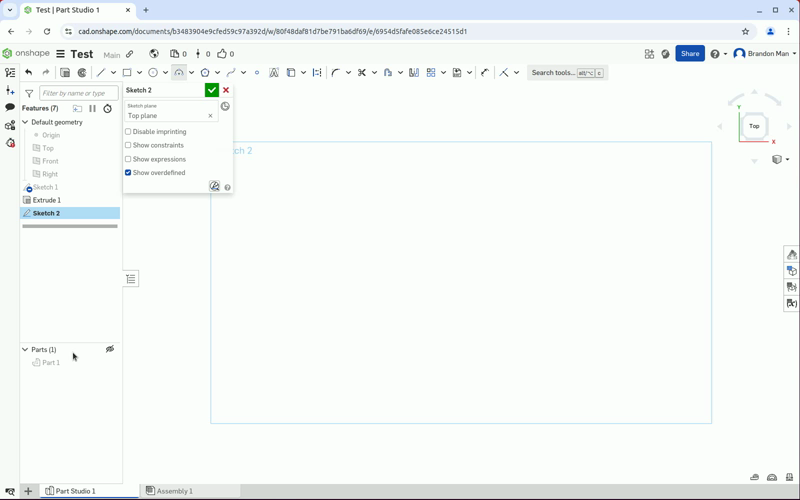
mouse_move(364, 282)
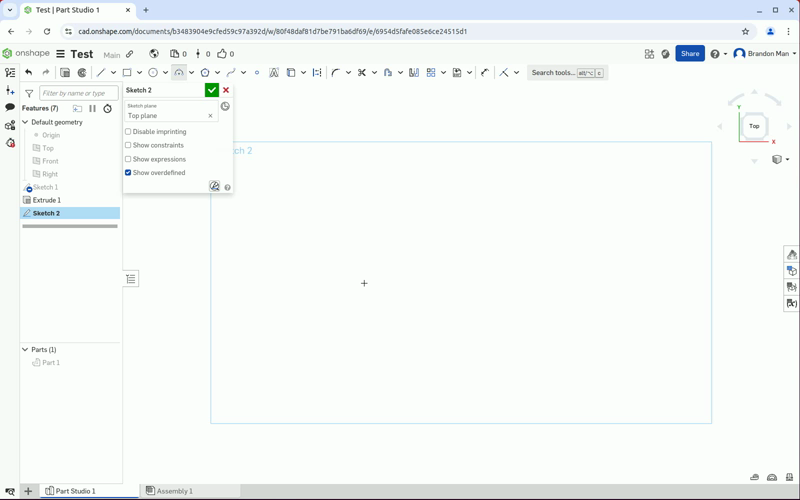
click(364, 282)
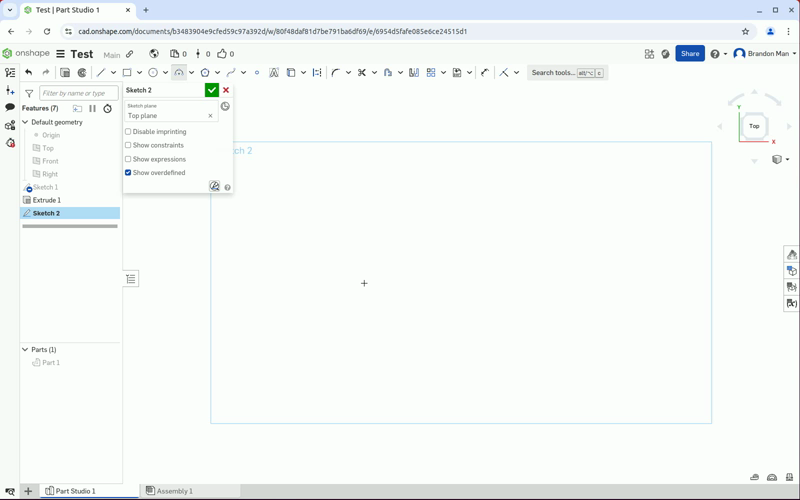
key_up(shift)
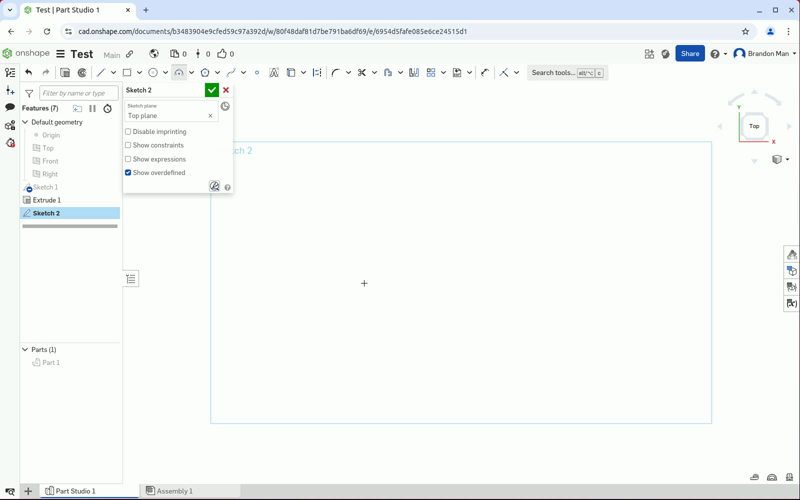
key_down(shift)
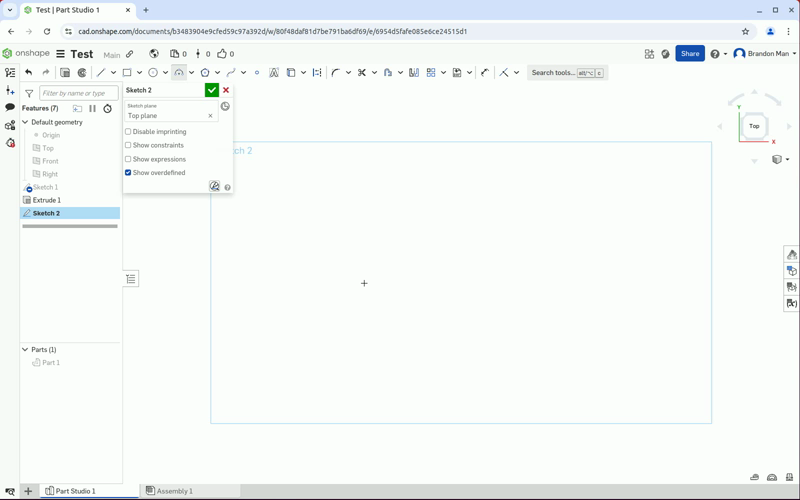
mouse_move(381, 282)
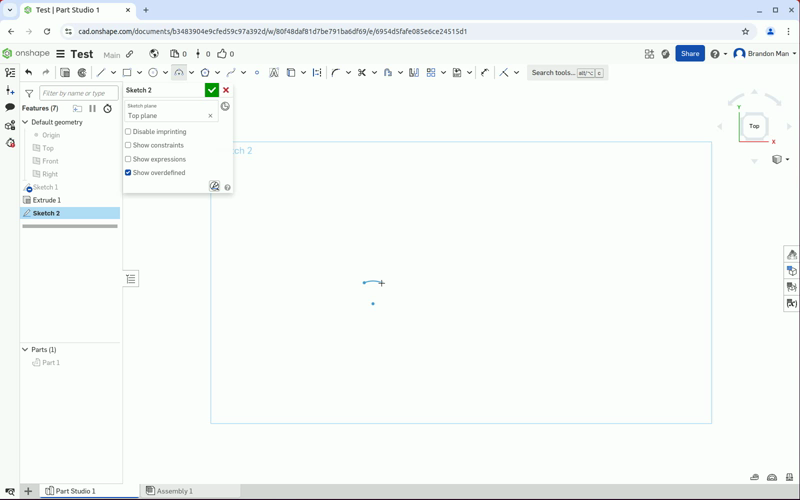
click(381, 282)
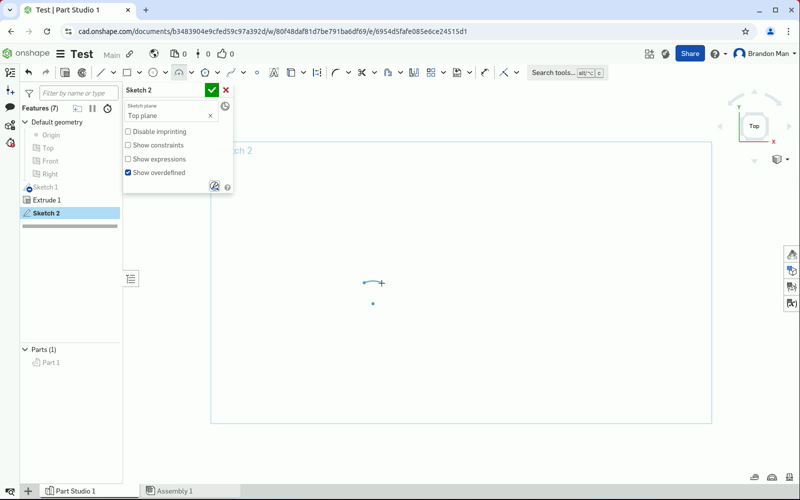
mouse_move(373, 291)
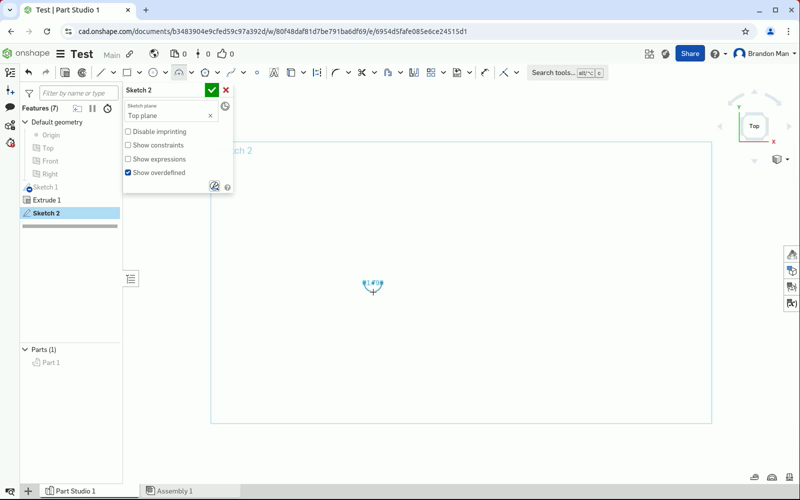
click(373, 291)
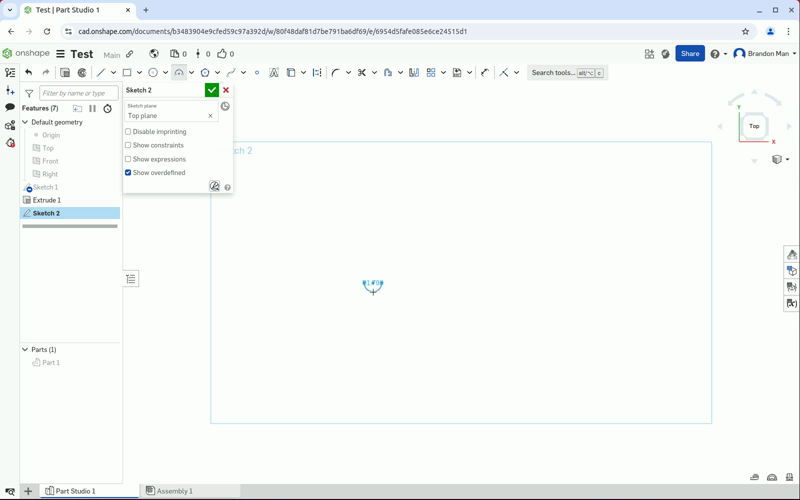
key_up(shift)
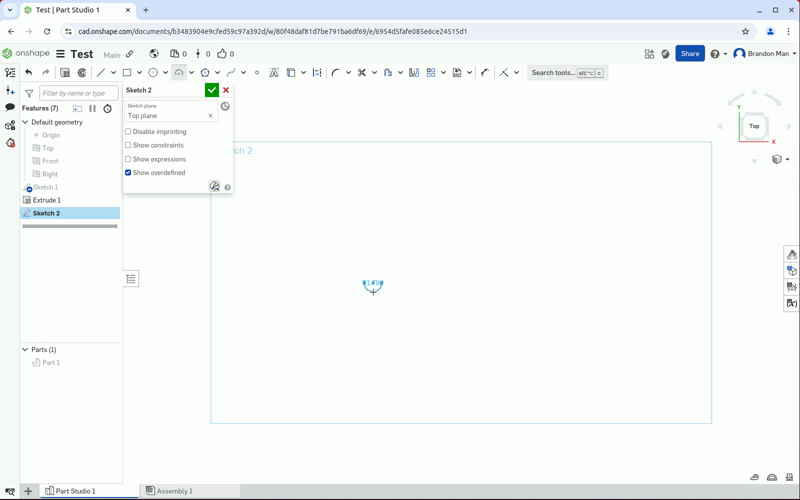
key(esc)
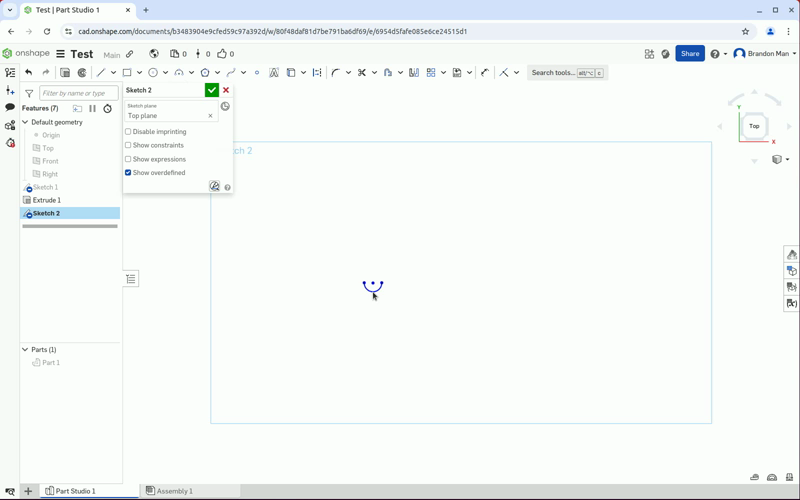
key(l)
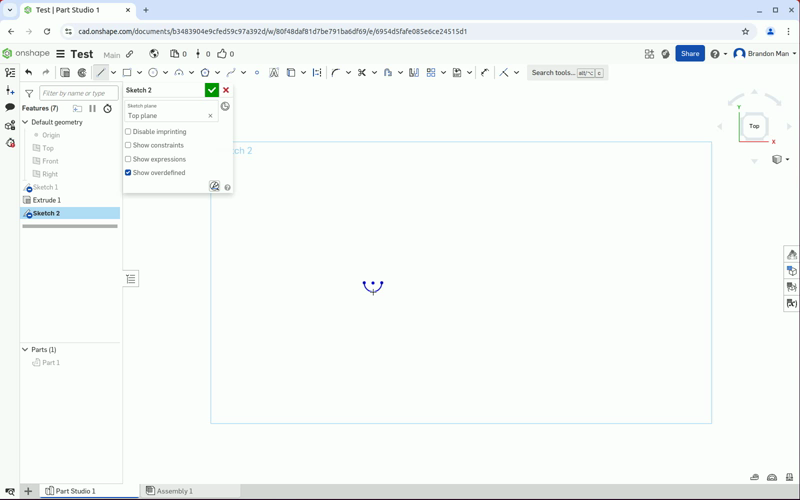
mouse_move(381, 282)
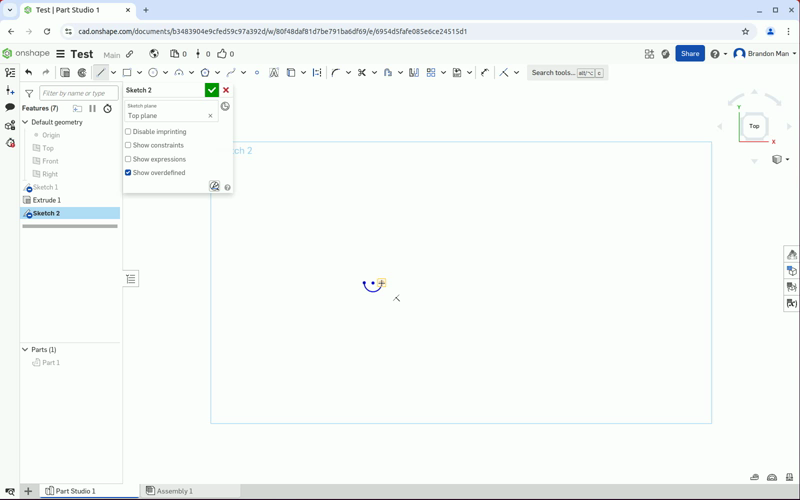
click(381, 282)
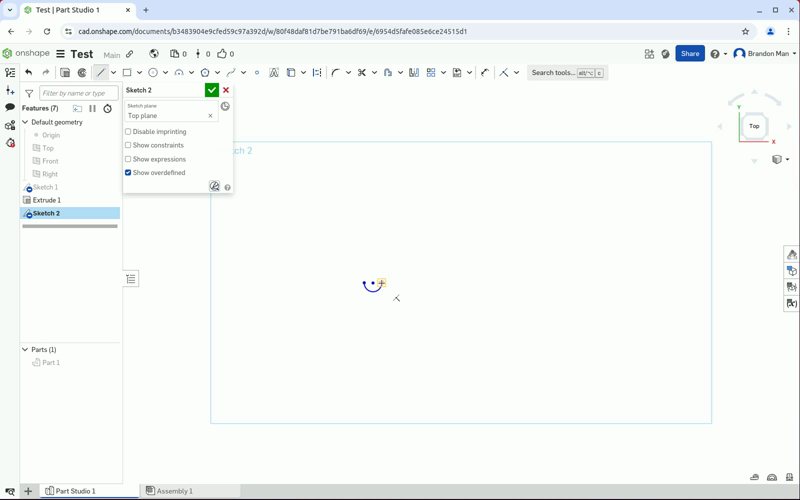
mouse_move(411, 282)
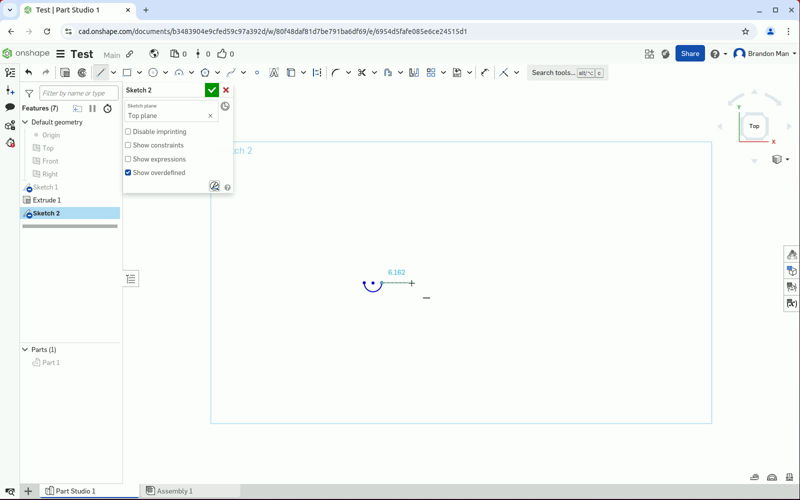
key_down(shift)
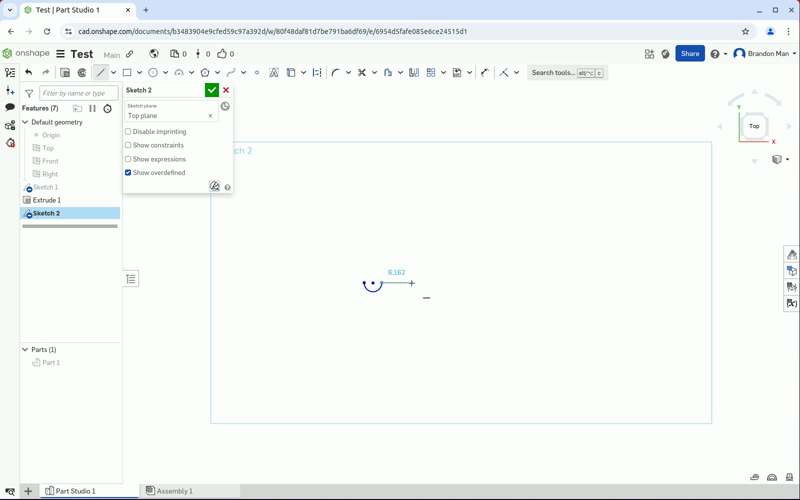
mouse_move(364, 282)
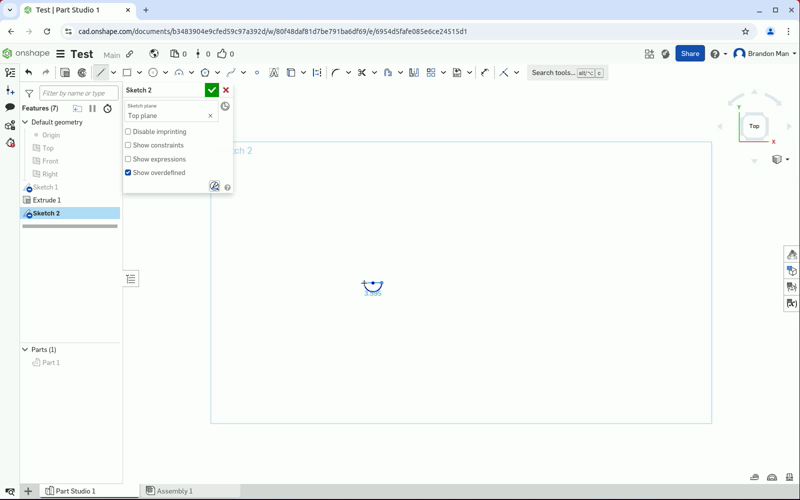
key_up(shift)
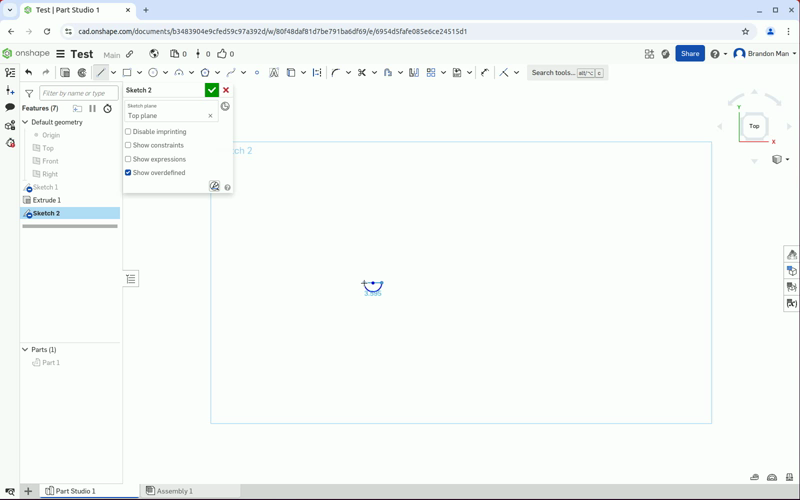
click(364, 282)
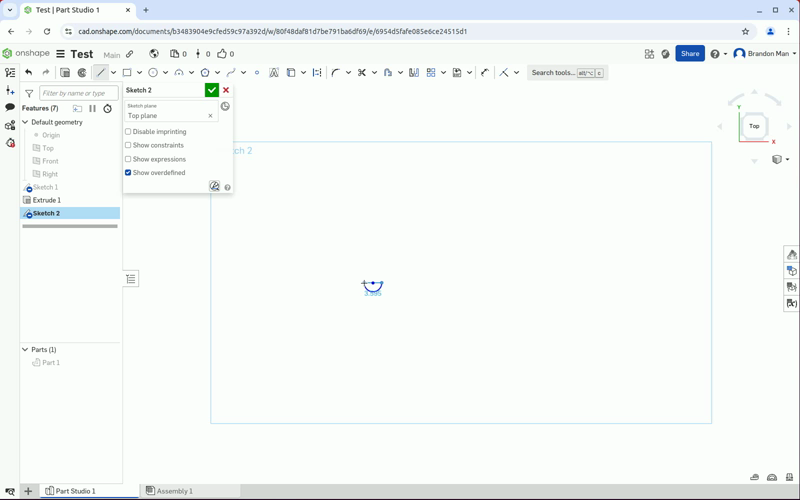
key(esc)
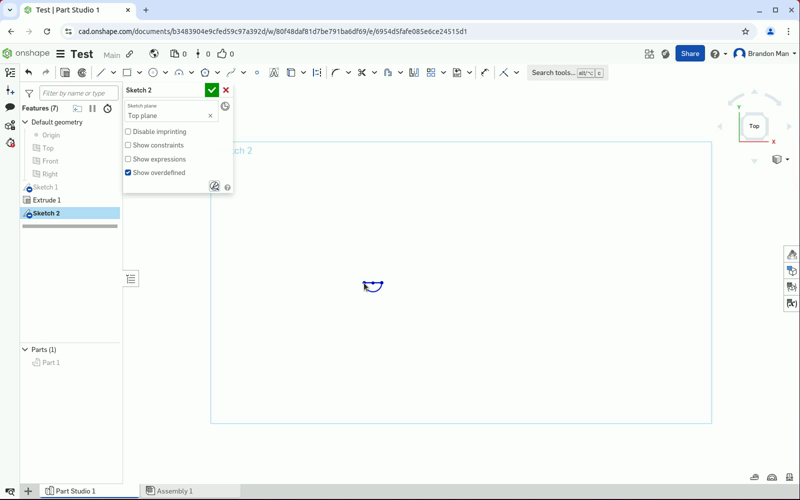
key(c)
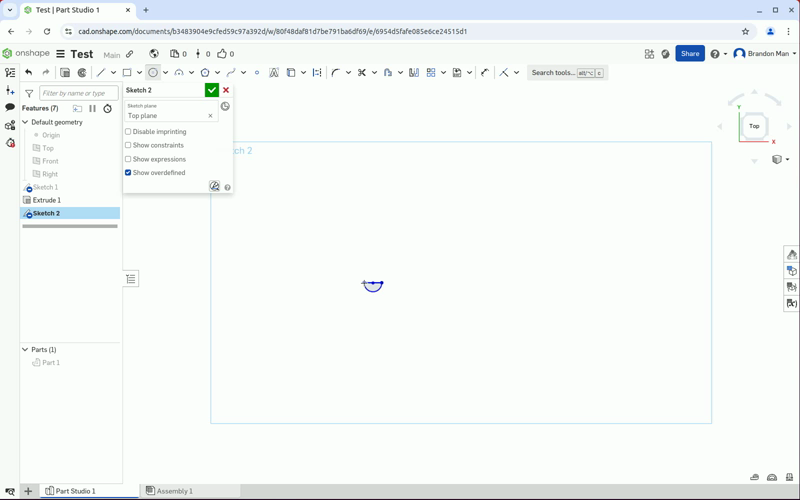
key_down(shift)
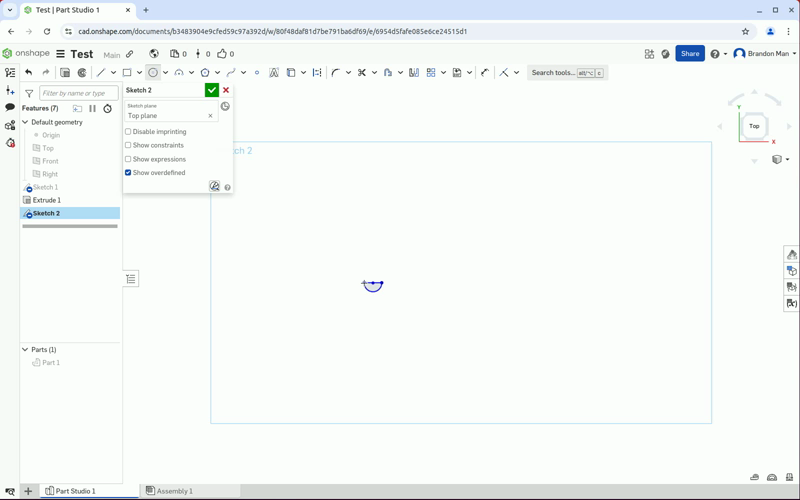
mouse_move(373, 287)
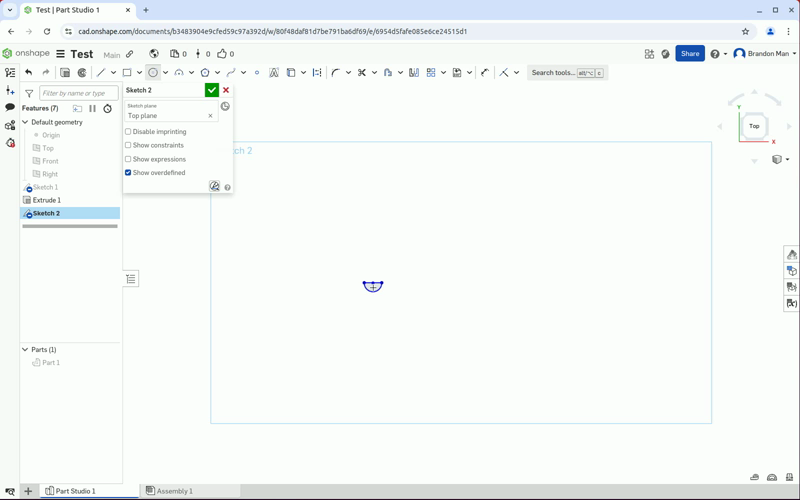
scroll(6)
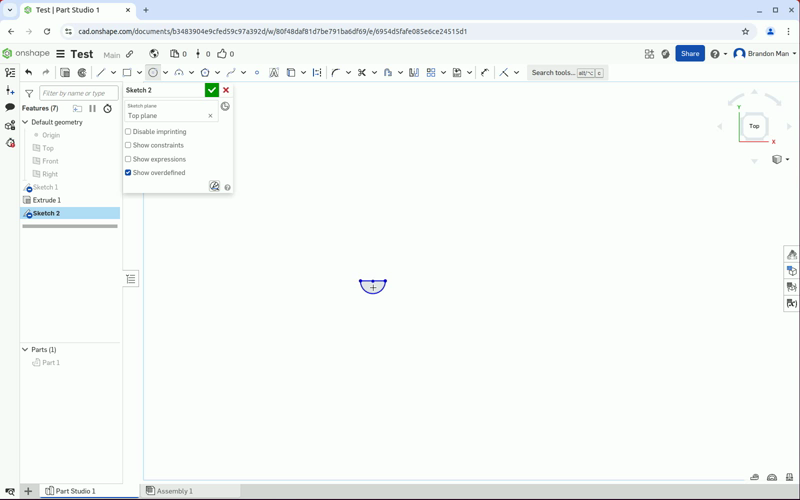
scroll(6)
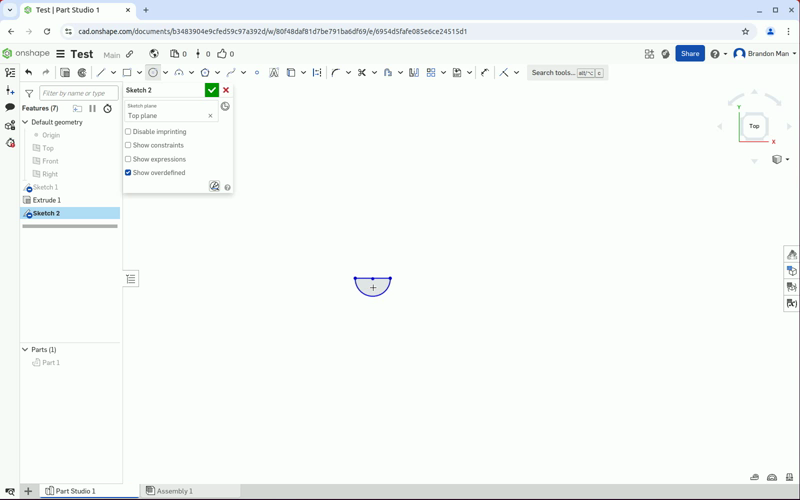
scroll(6)
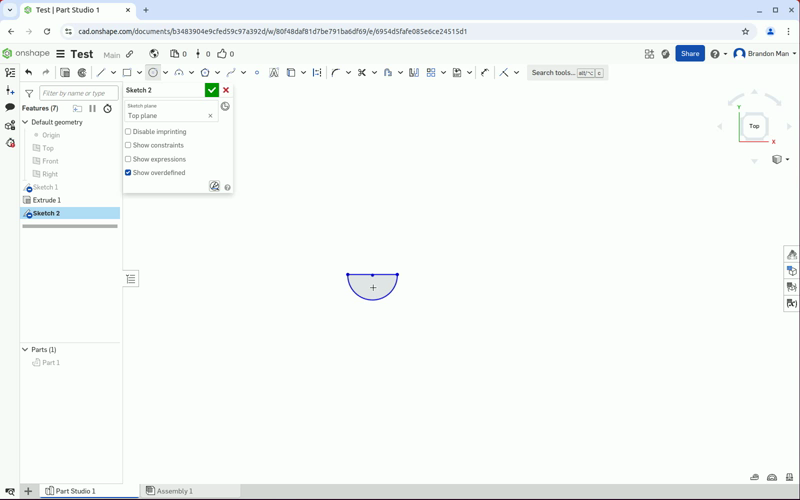
scroll(6)
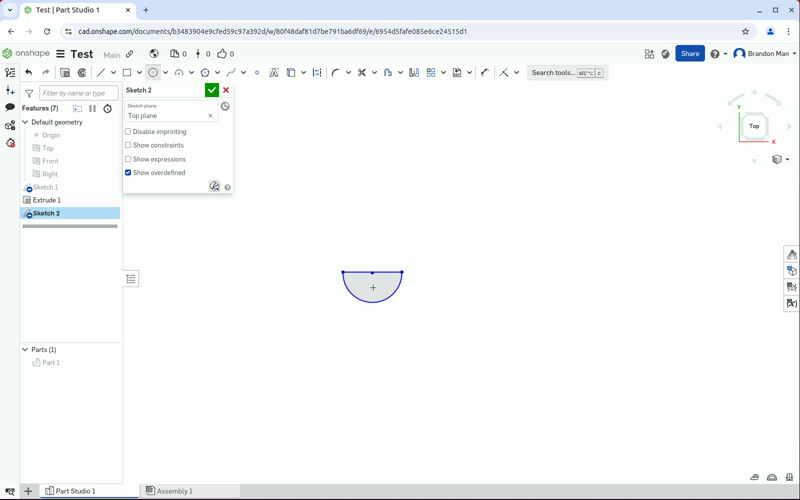
scroll(6)
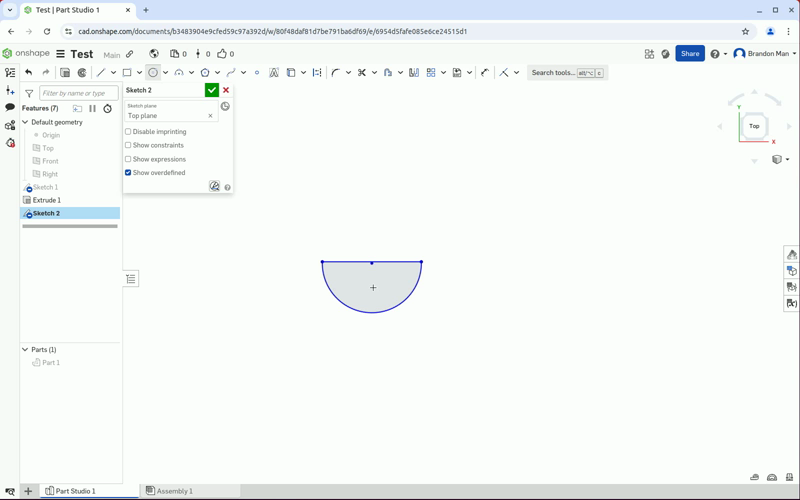
scroll(6)
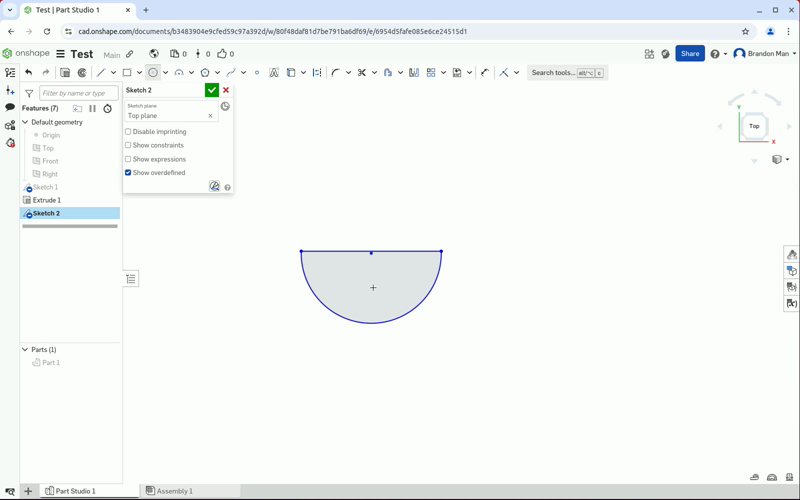
scroll(6)
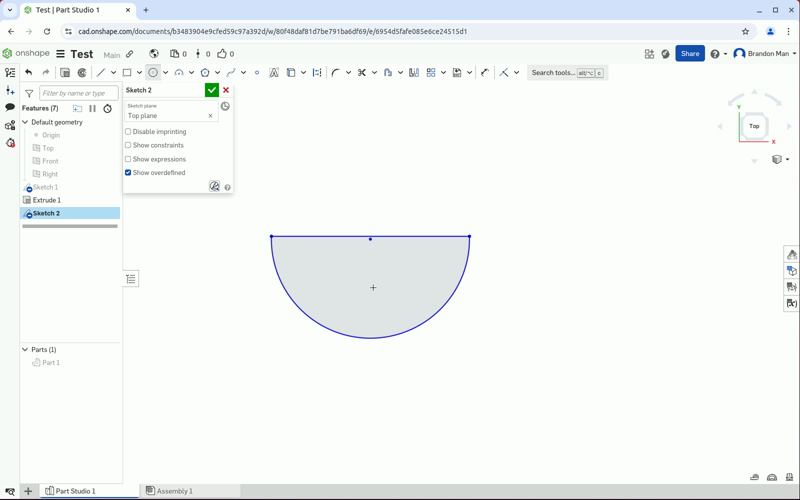
click(373, 287)
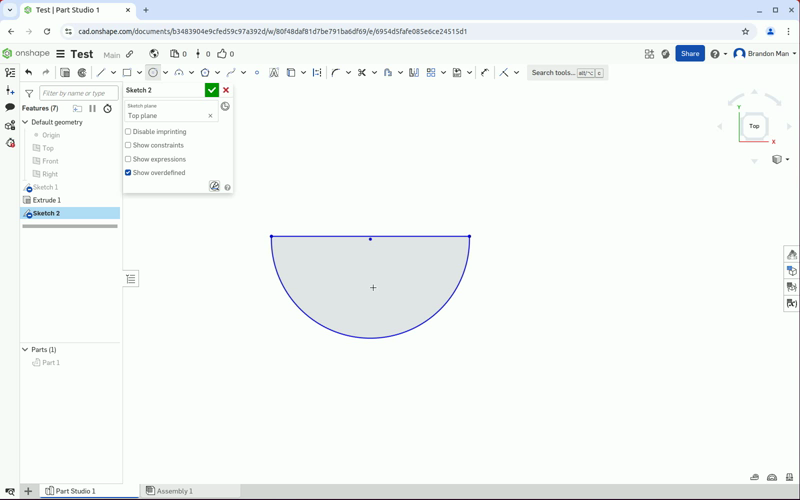
scroll(-6)
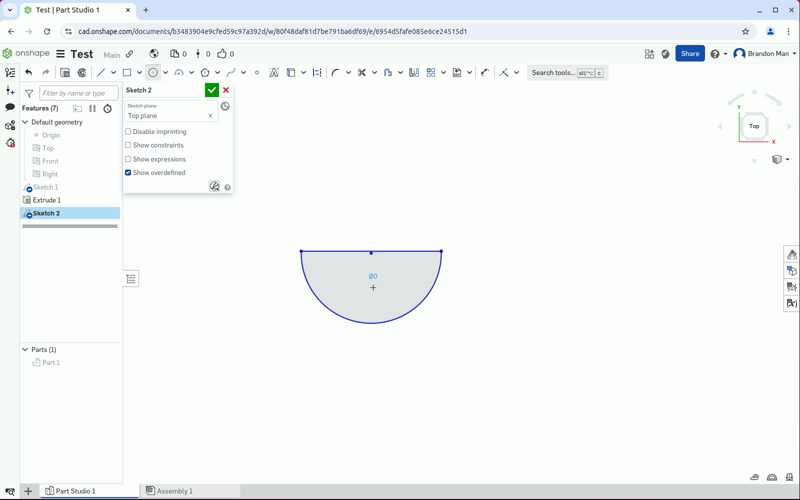
scroll(-6)
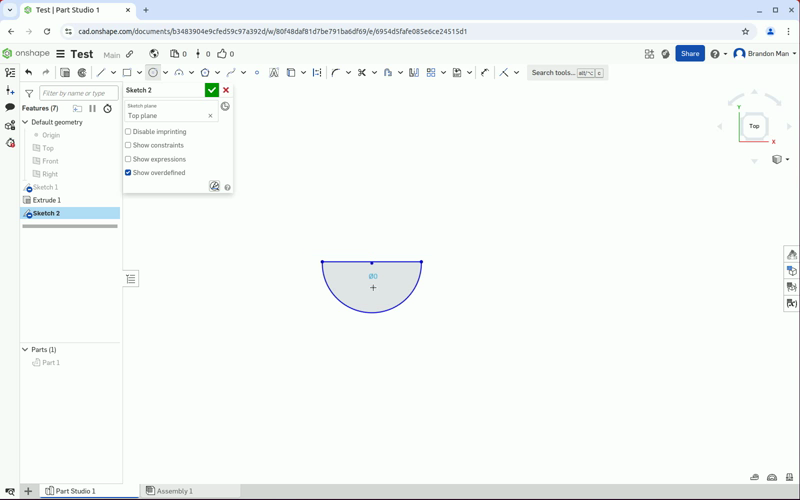
scroll(-6)
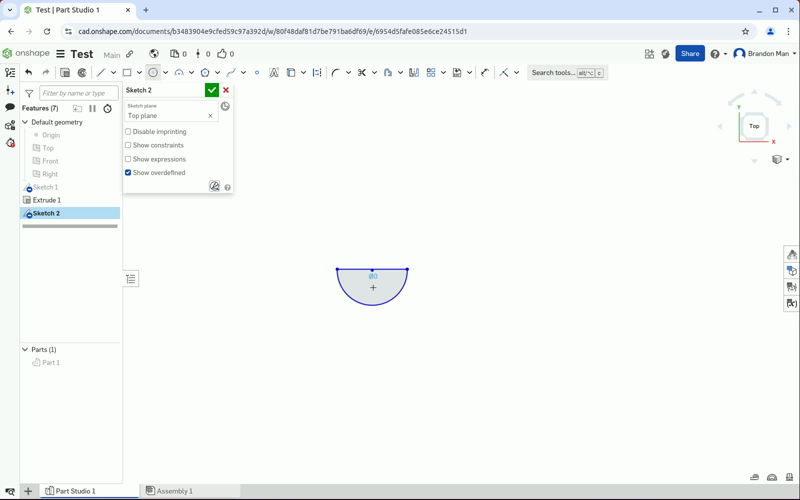
scroll(-6)
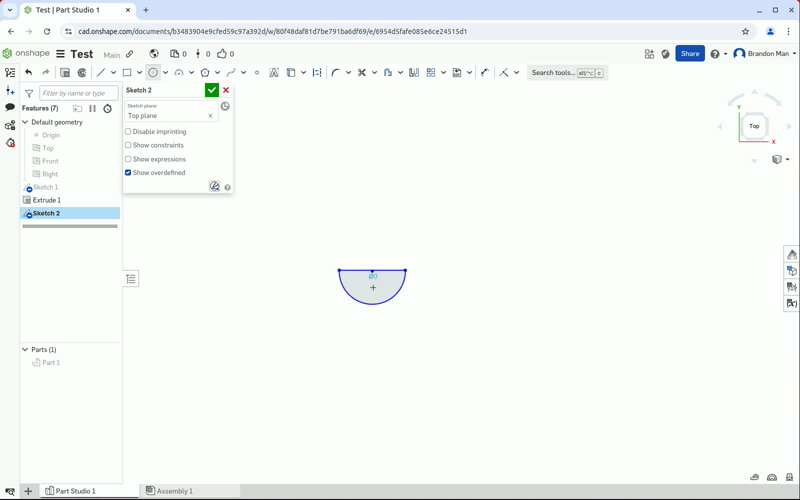
scroll(-6)
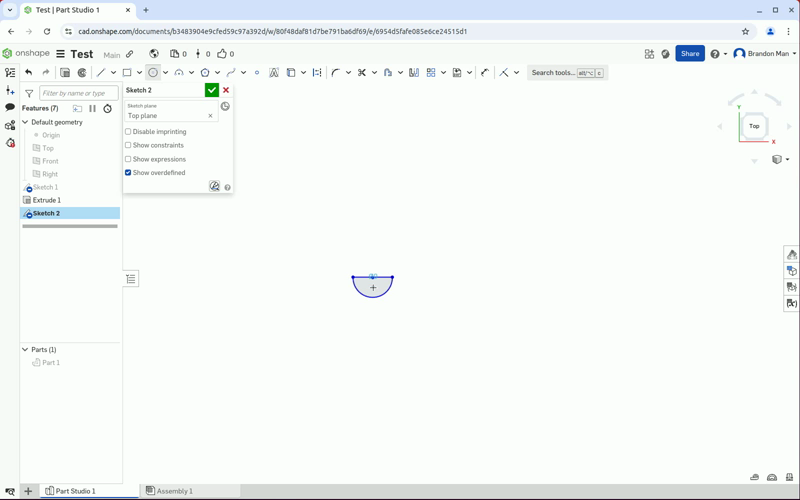
scroll(-6)
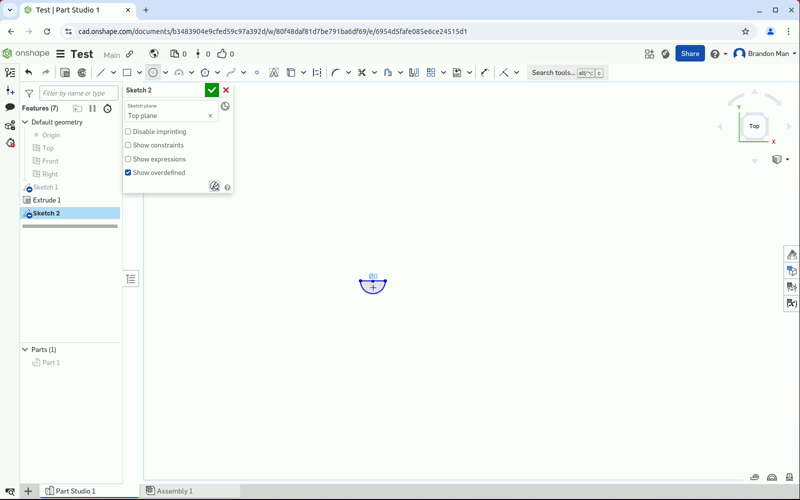
scroll(-6)
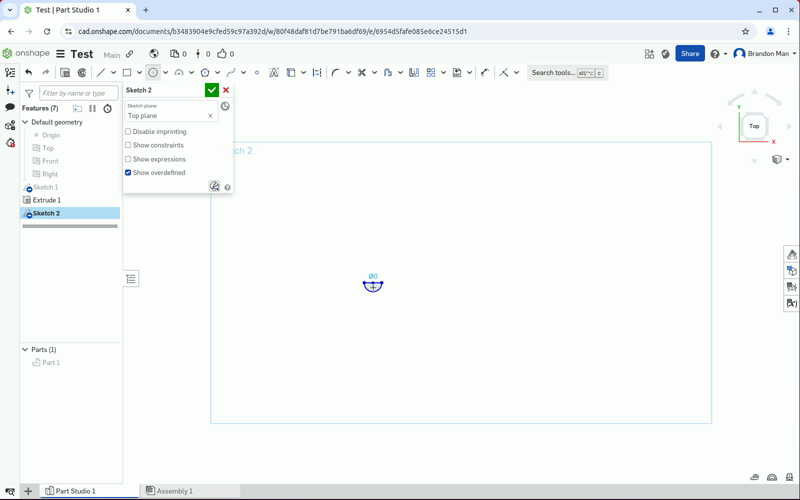
key_up(shift)
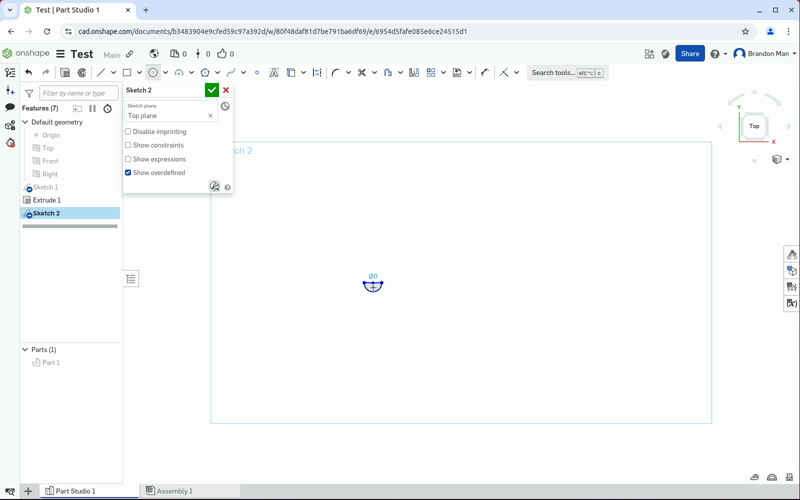
mouse_move(374, 287)
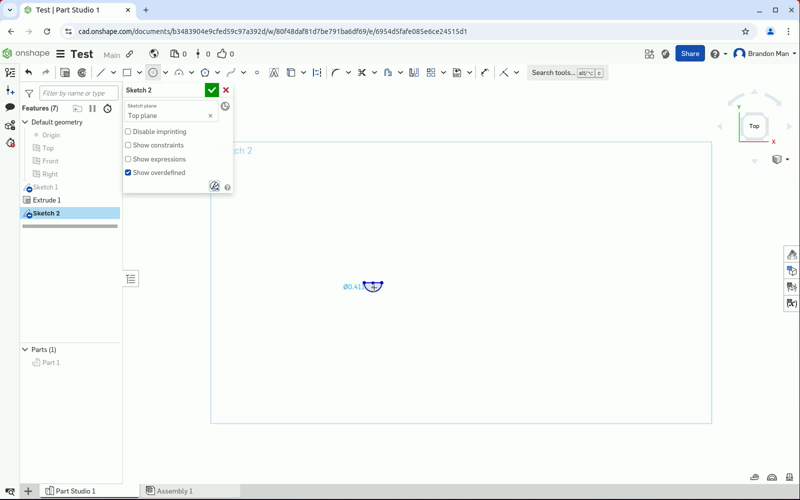
scroll(6)
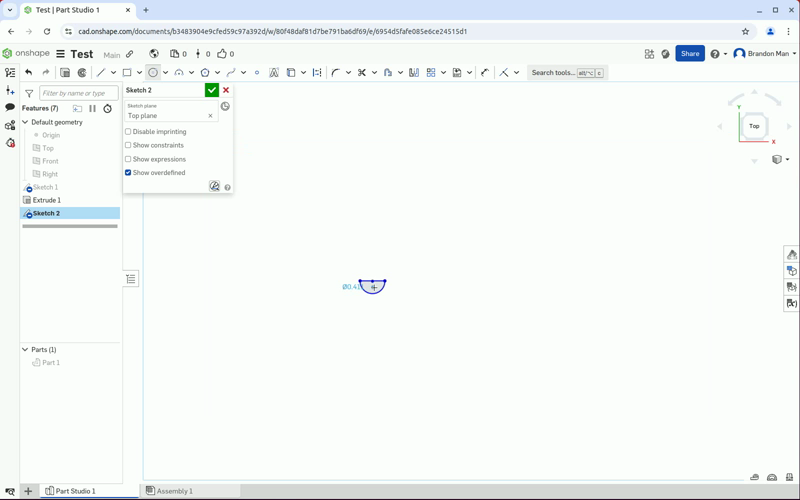
scroll(6)
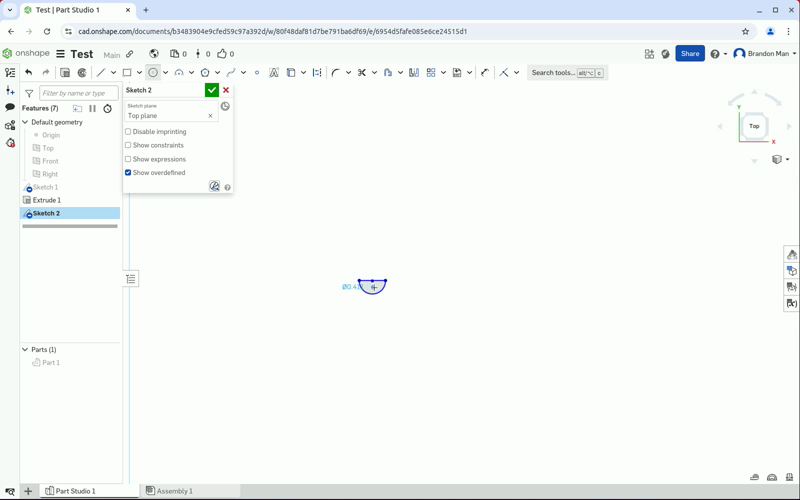
scroll(6)
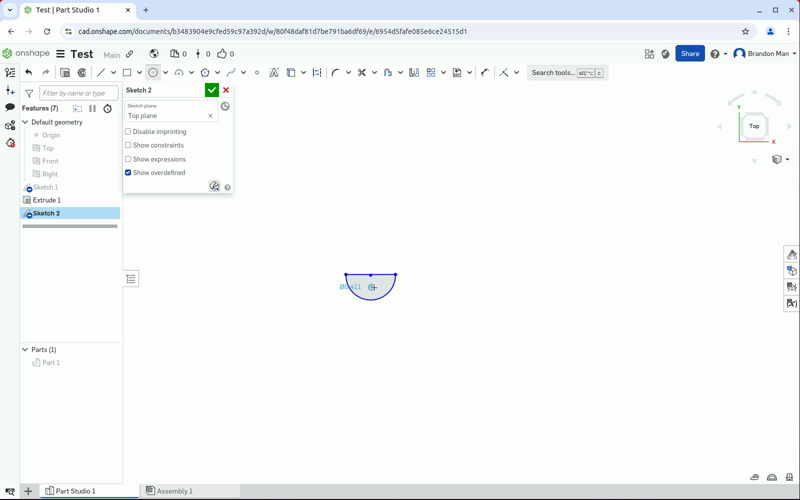
scroll(6)
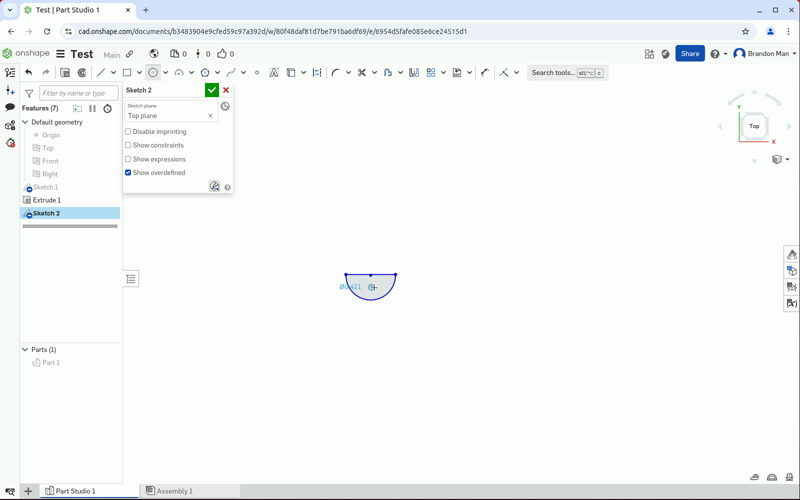
scroll(6)
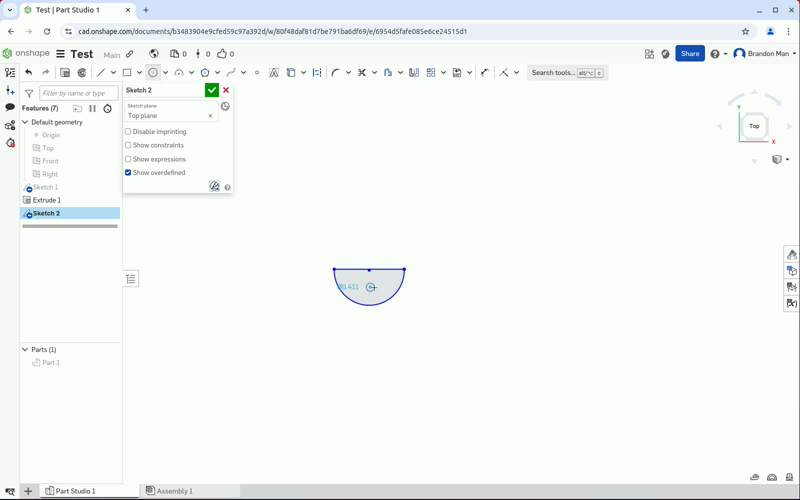
scroll(6)
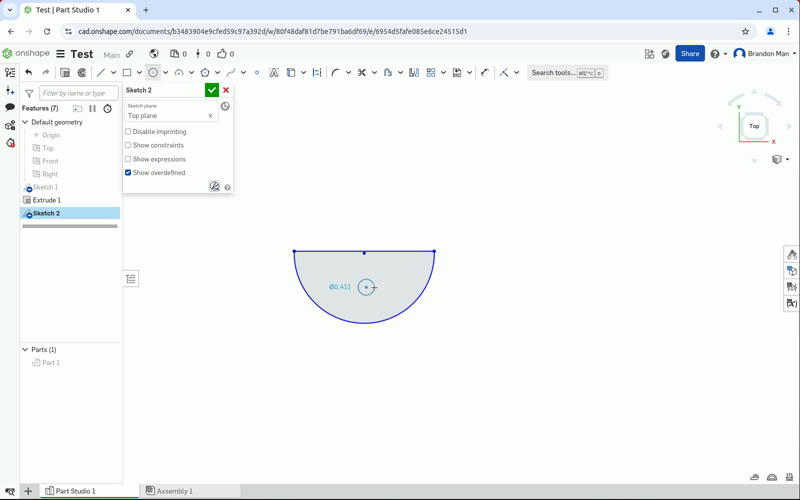
scroll(6)
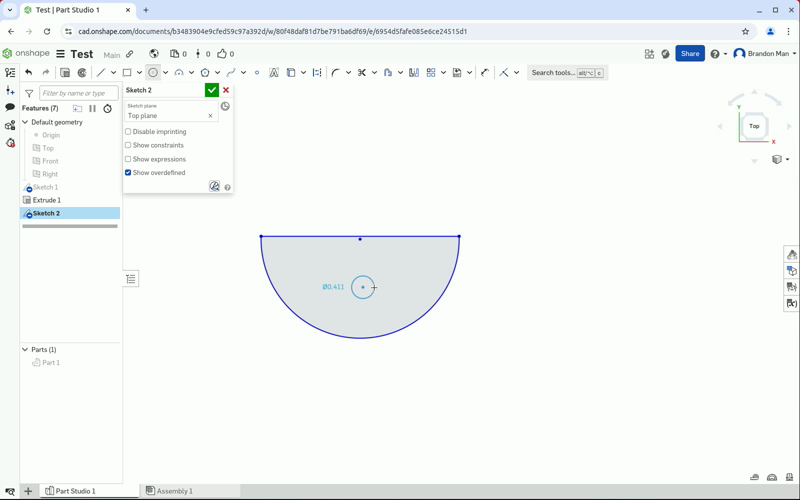
click(374, 287)
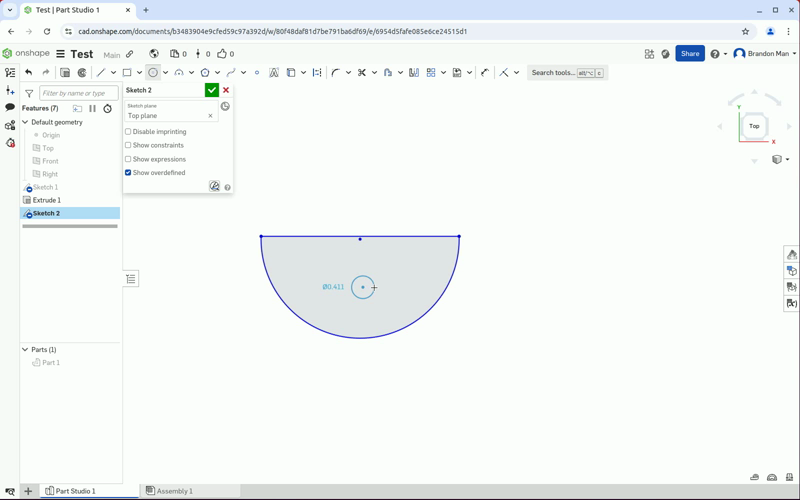
scroll(-6)
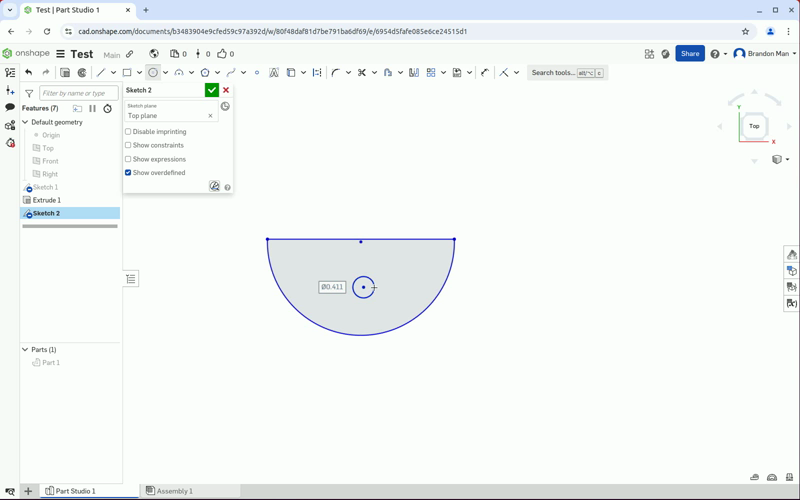
scroll(-6)
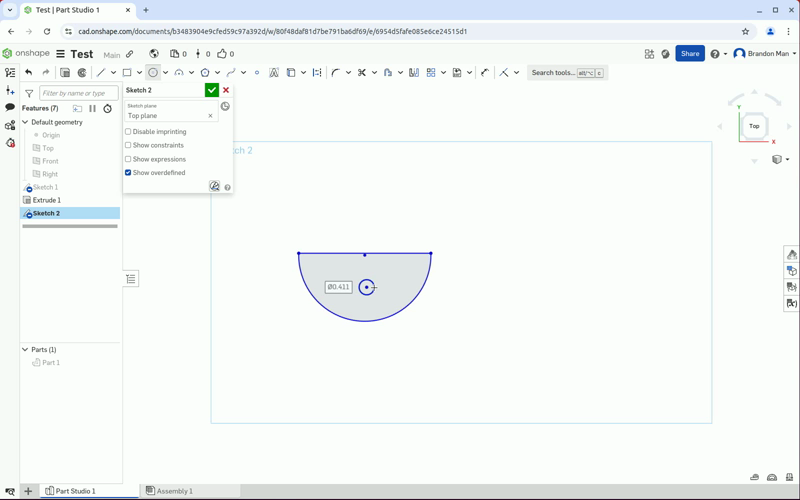
scroll(-6)
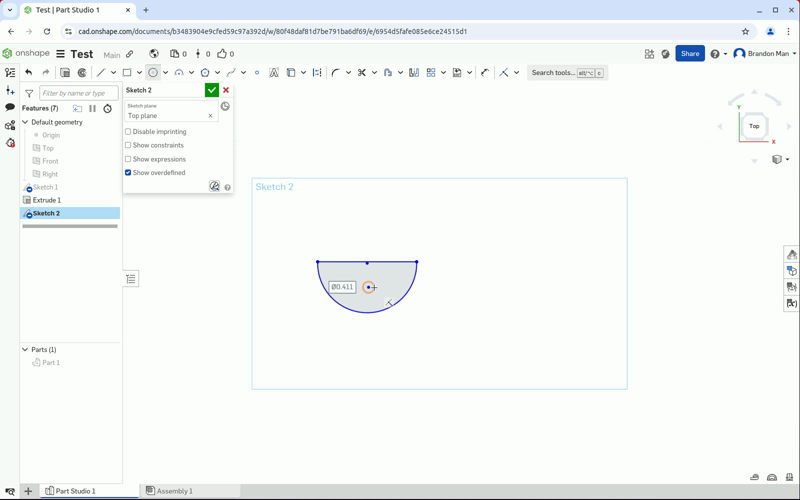
scroll(-6)
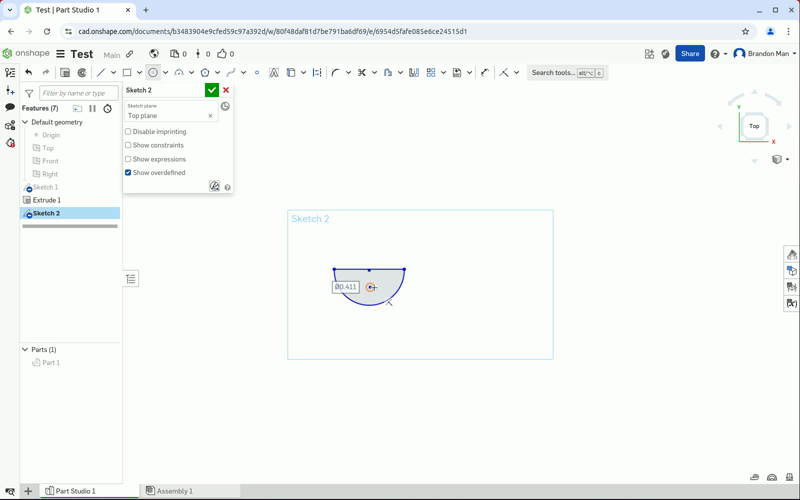
scroll(-6)
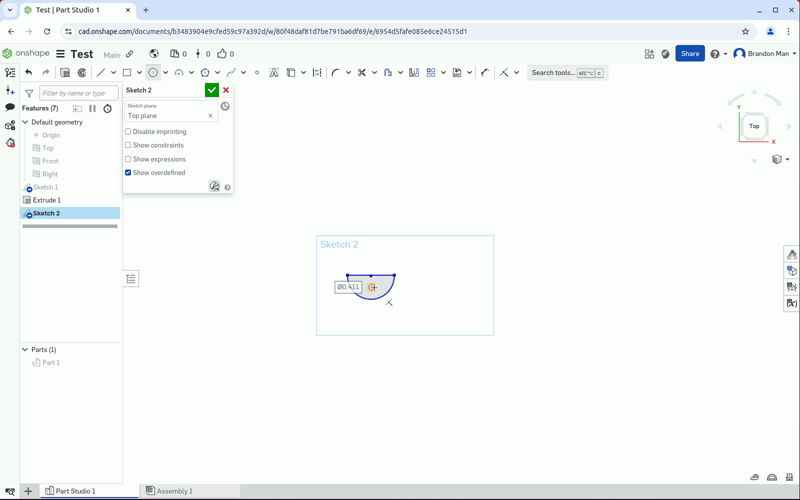
scroll(-6)
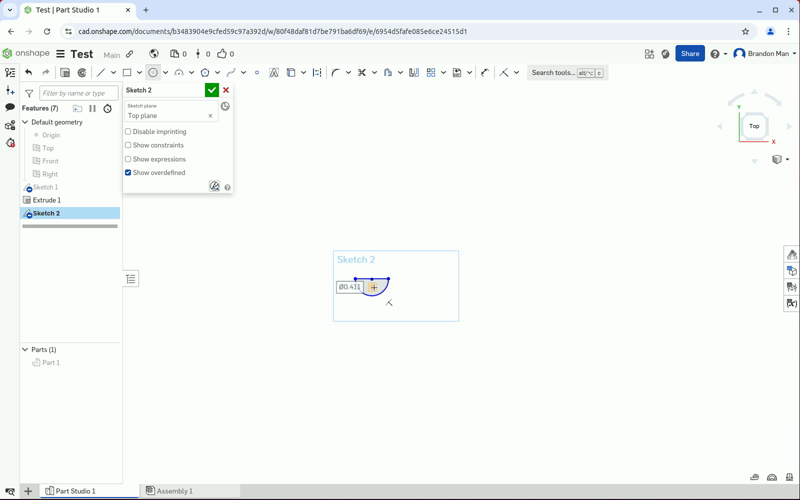
scroll(-6)
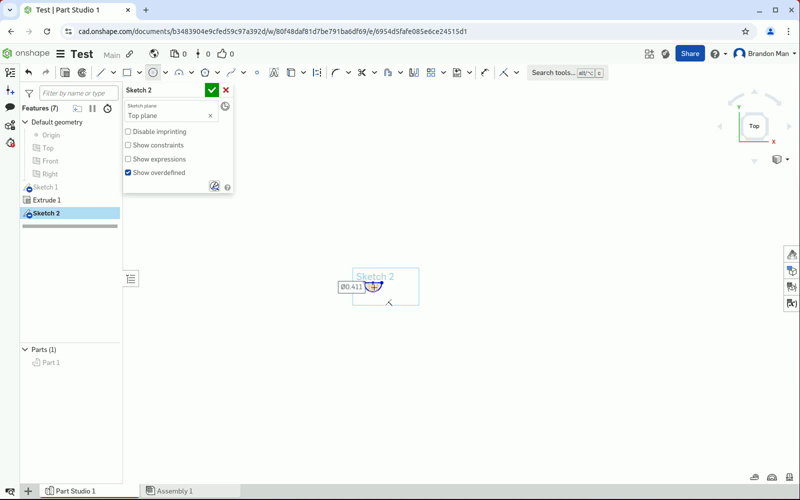
key(esc)
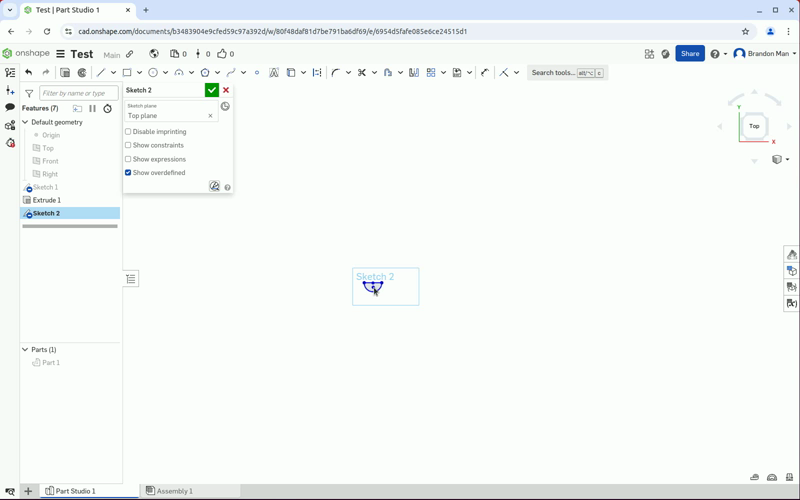
mouse_move(377, 289)
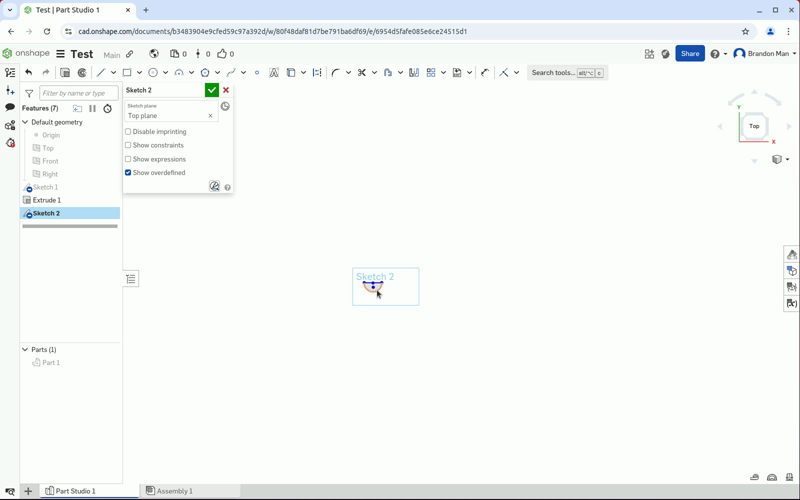
scroll(6)
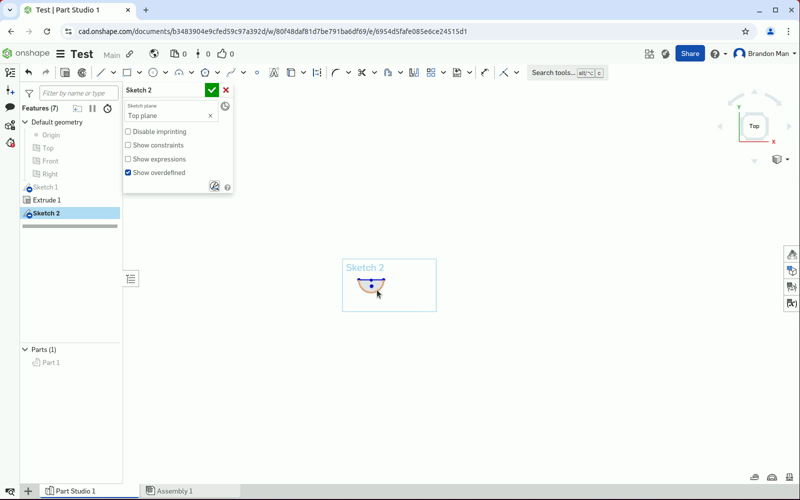
scroll(6)
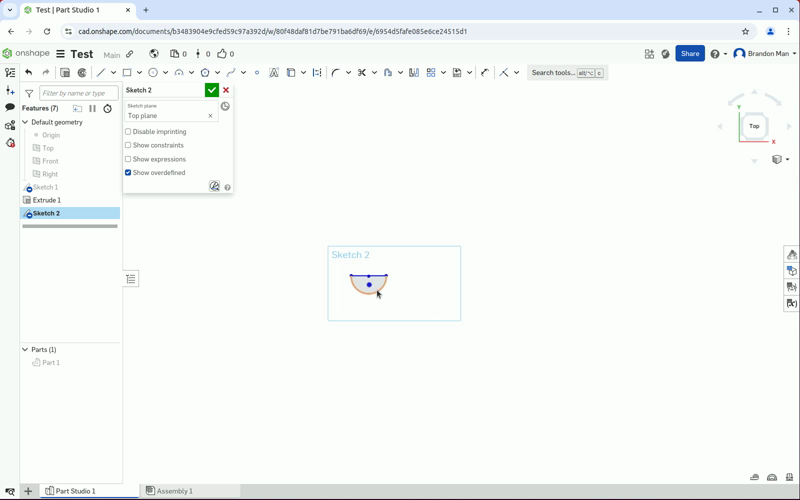
scroll(6)
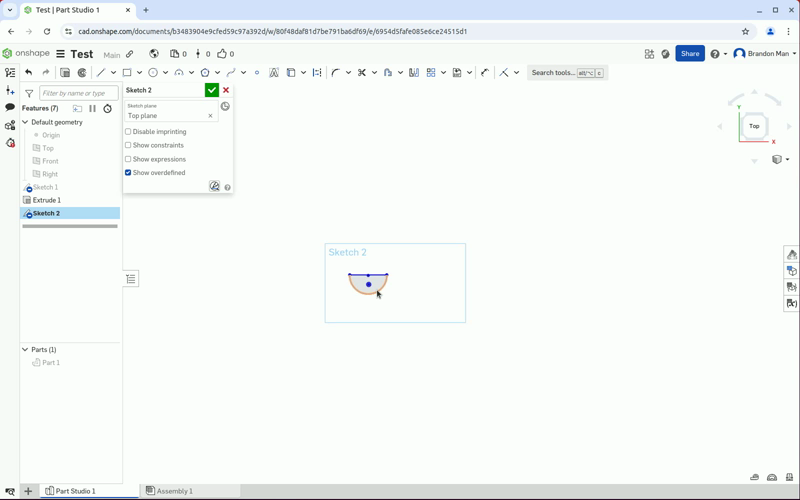
scroll(6)
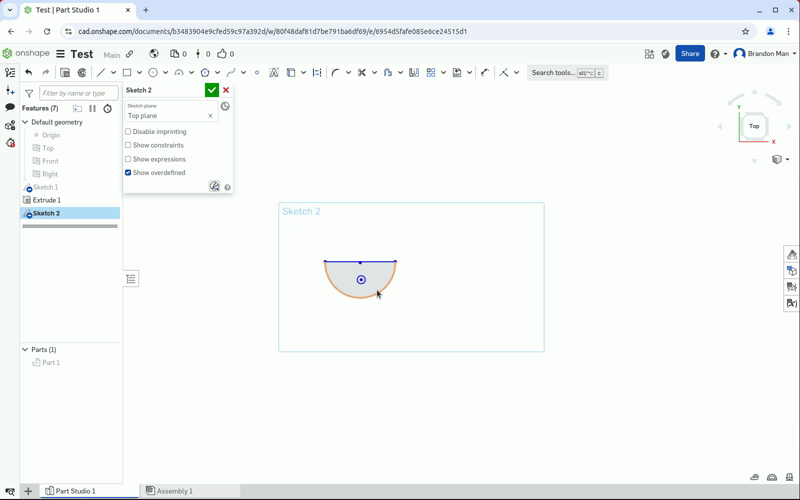
scroll(6)
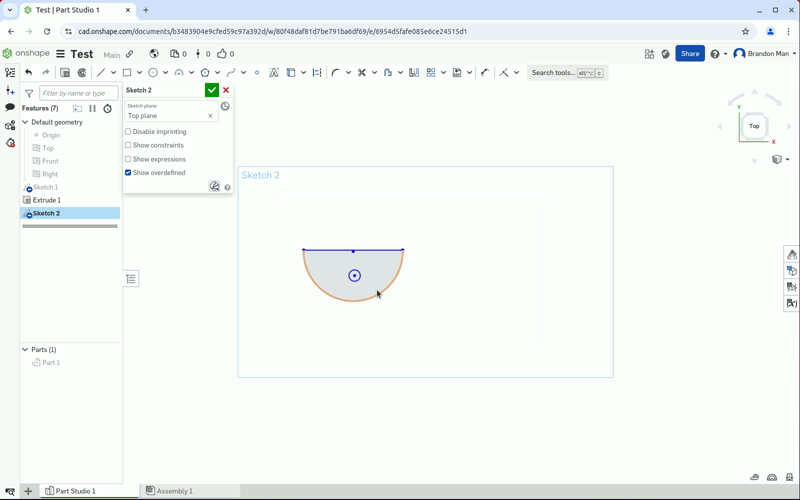
scroll(6)
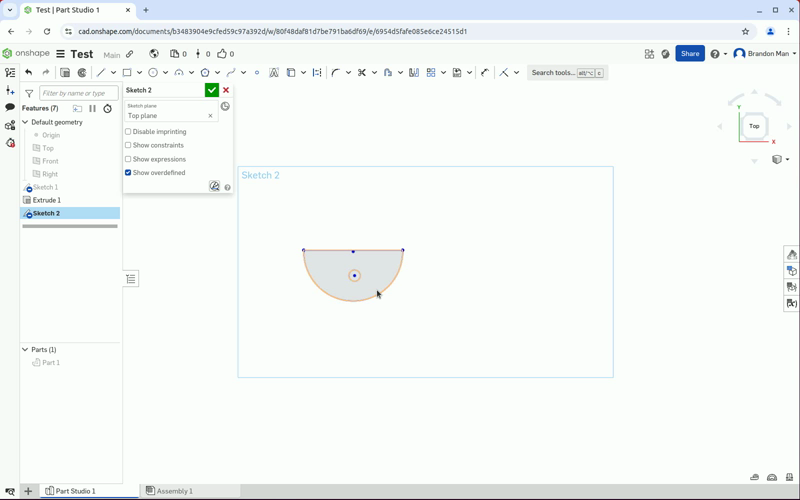
scroll(6)
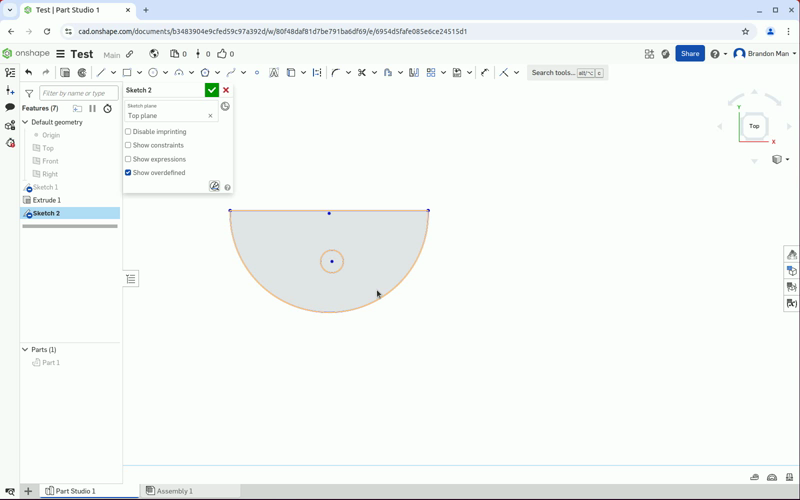
click(377, 289)
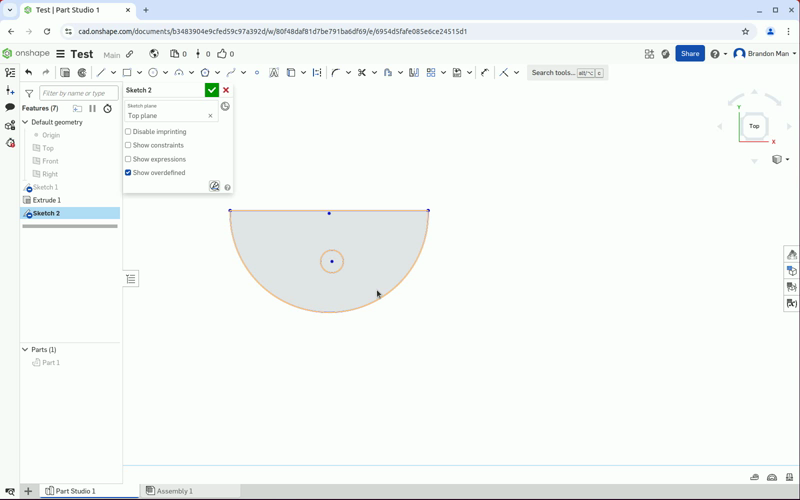
scroll(-6)
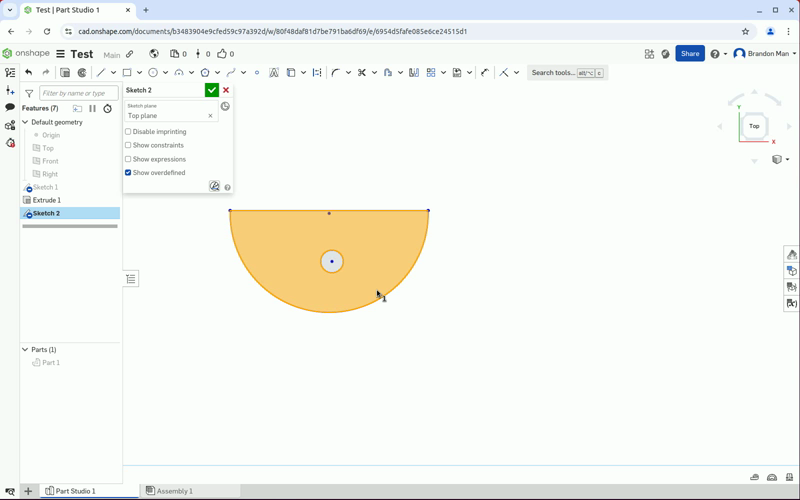
scroll(-6)
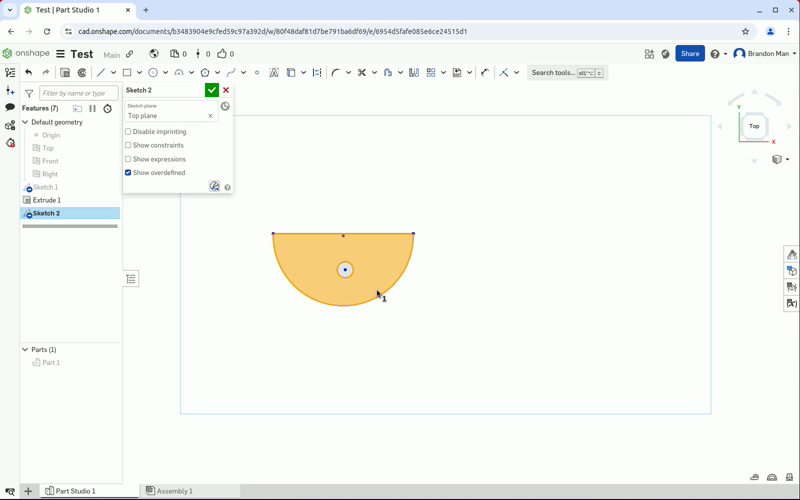
scroll(-6)
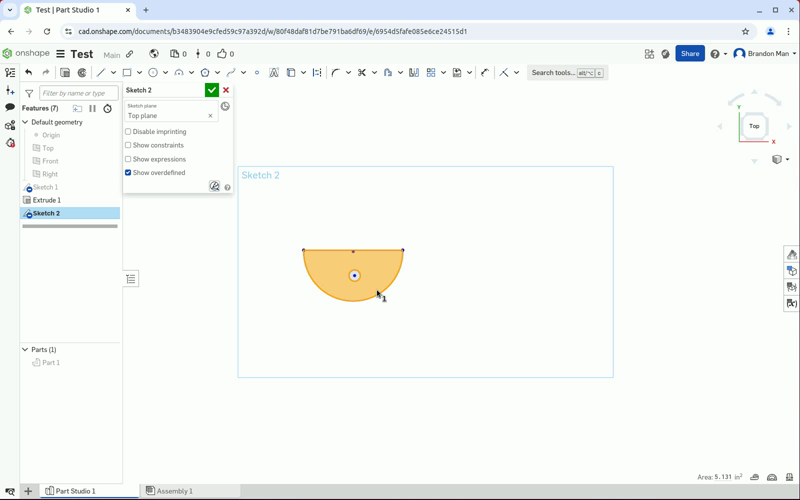
scroll(-6)
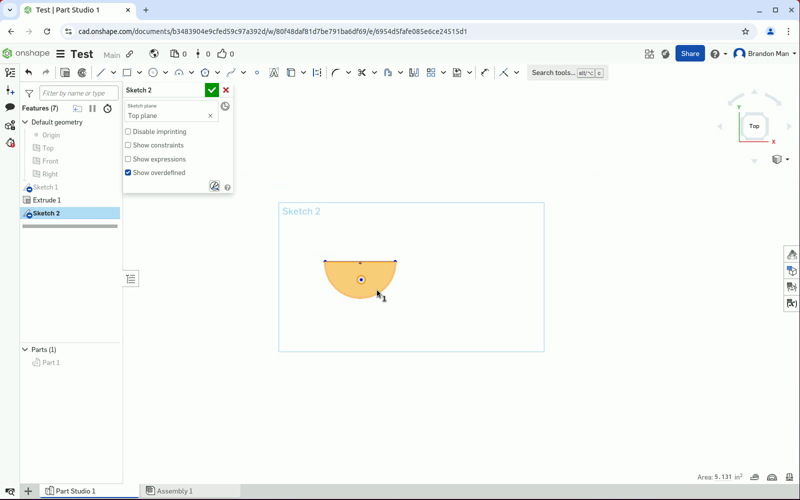
scroll(-6)
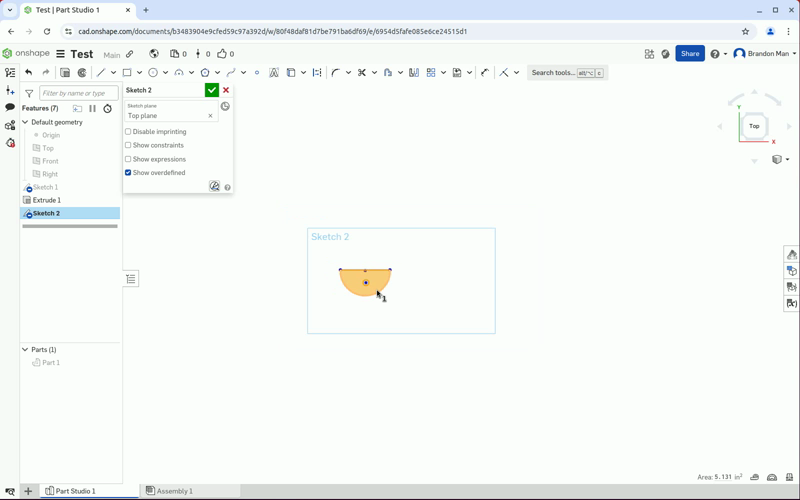
scroll(-6)
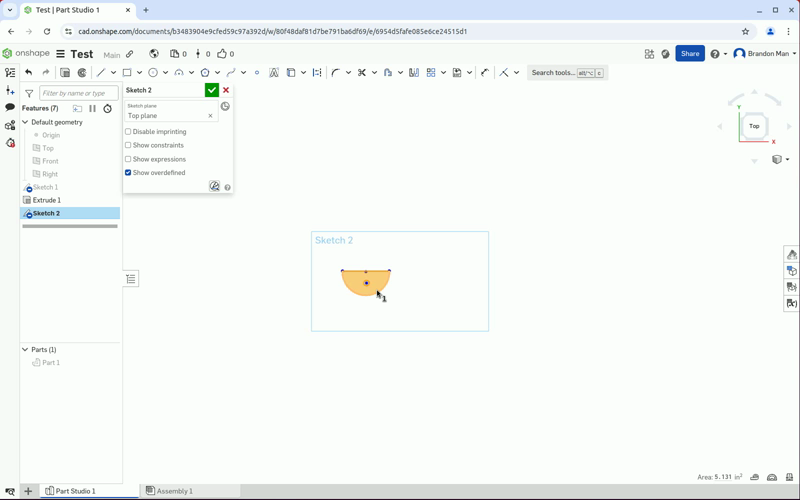
scroll(-6)
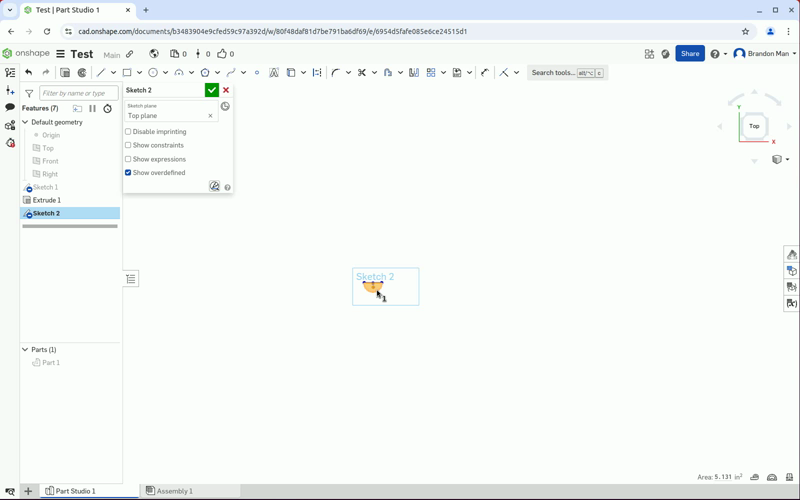
mouse_move(73, 352)
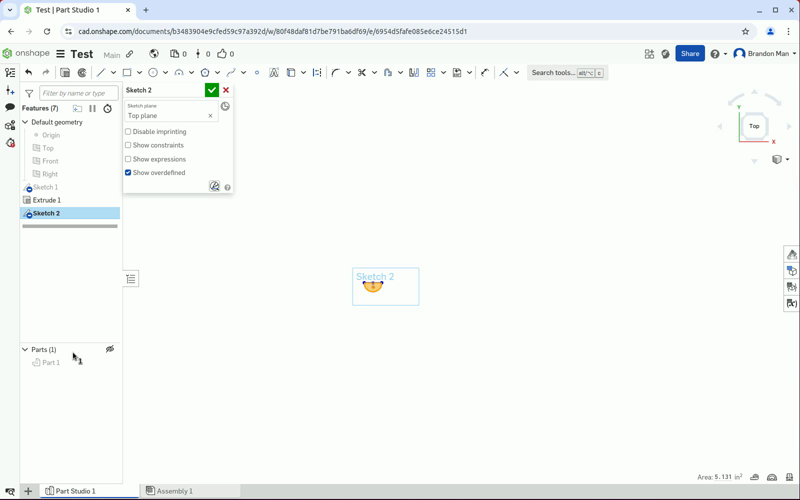
key(shift+y)
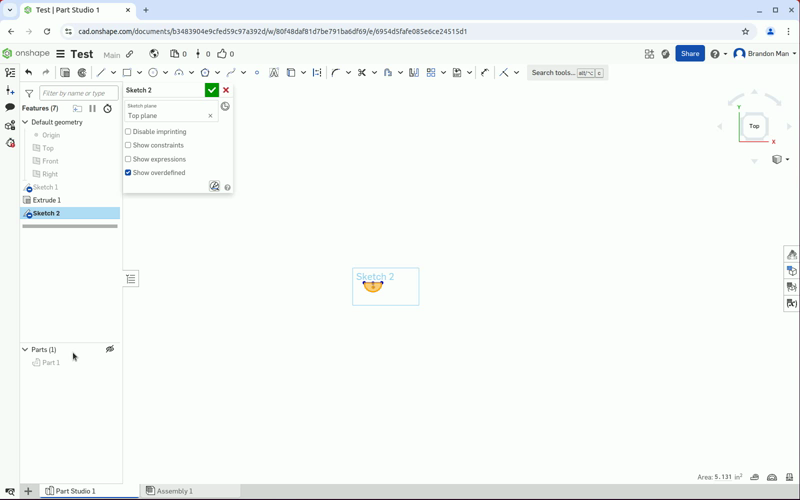
key(shift+e)
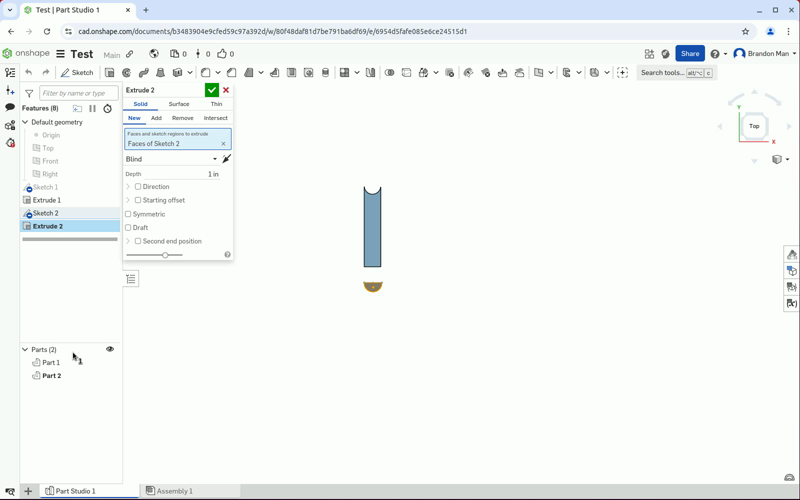
mouse_move(143, 106)
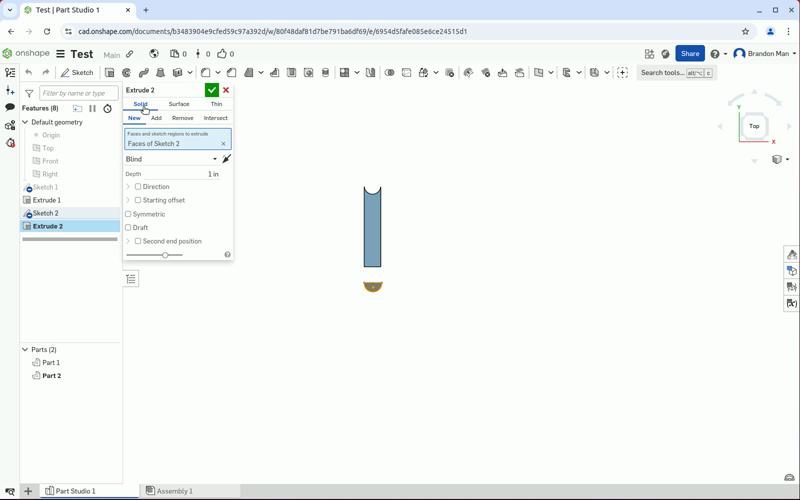
click(143, 106)
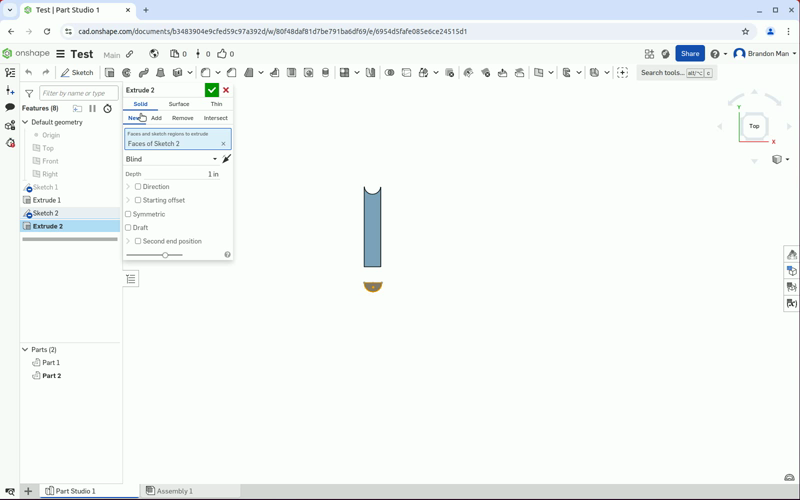
mouse_move(137, 120)
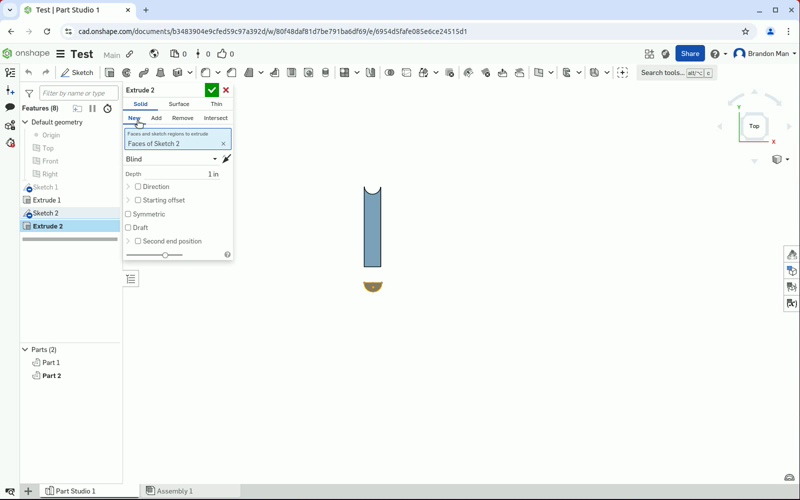
click(137, 120)
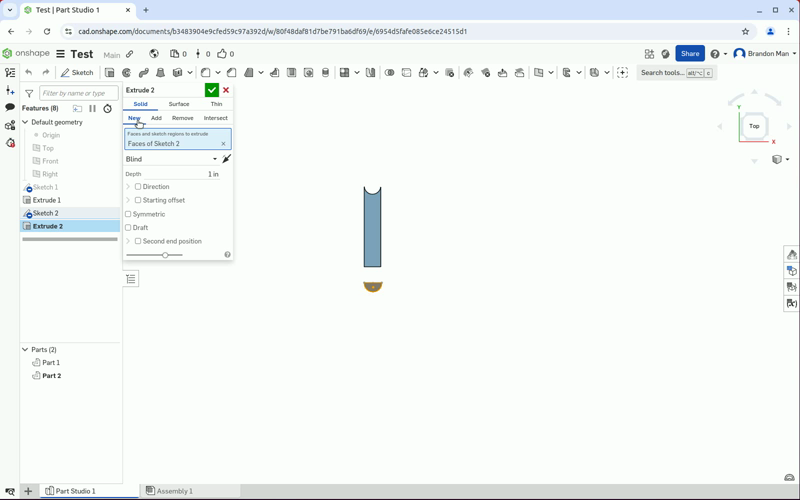
key(tab, 4)
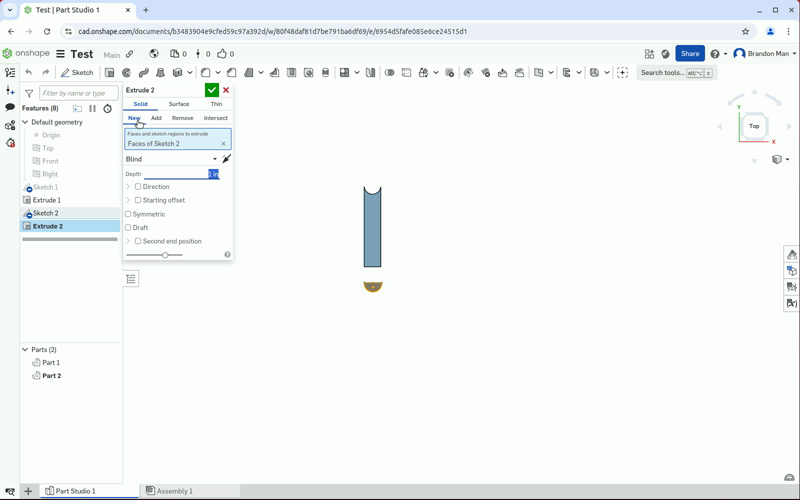
text(1.685)
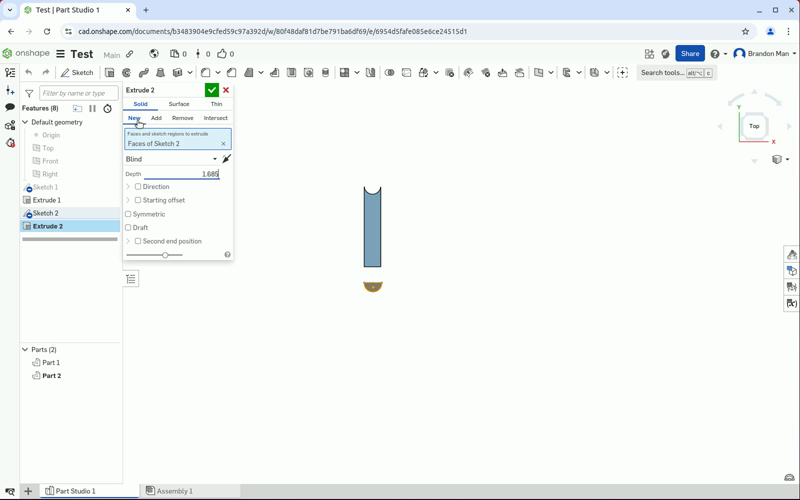
key(enter)
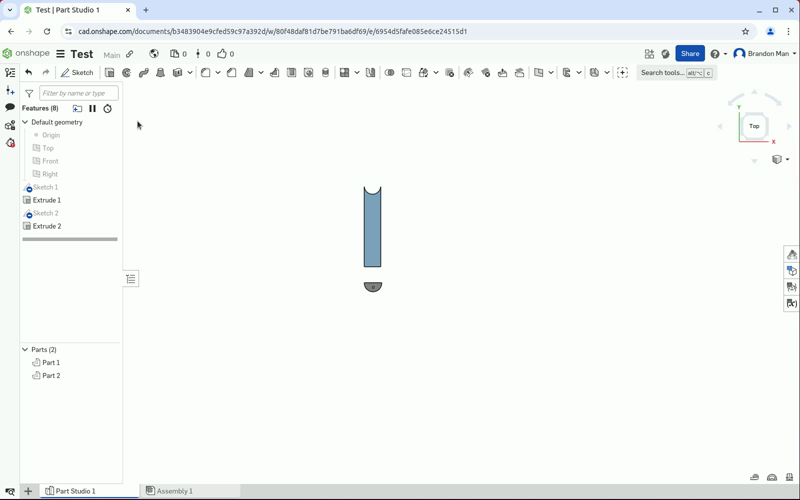
key(shift+h)
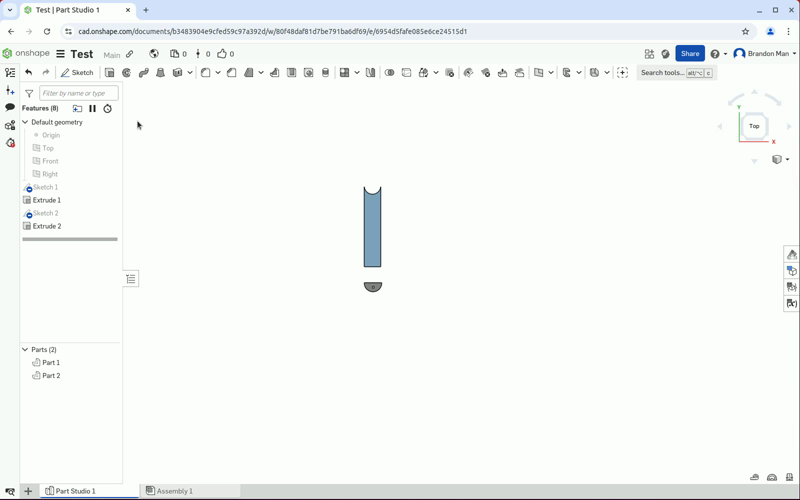
key(shift+h)
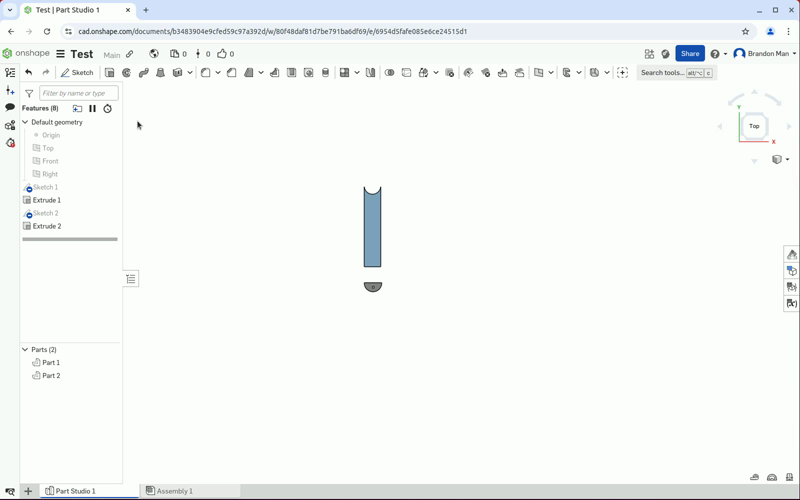
mouse_move(73, 189)
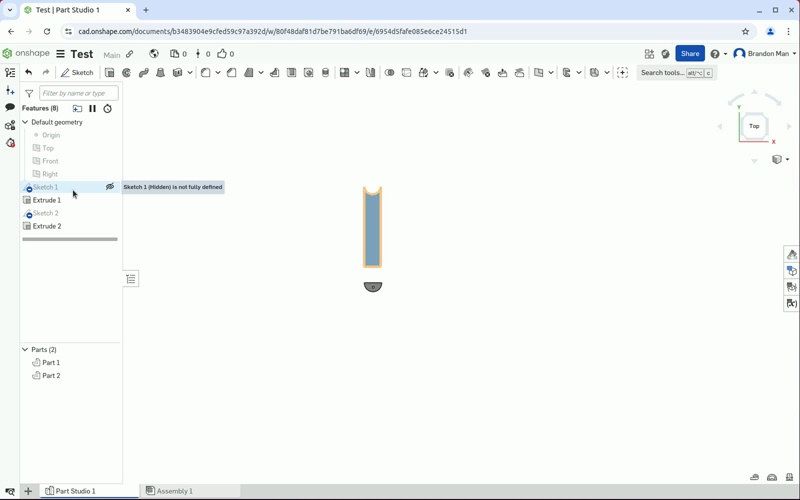
click(73, 189)
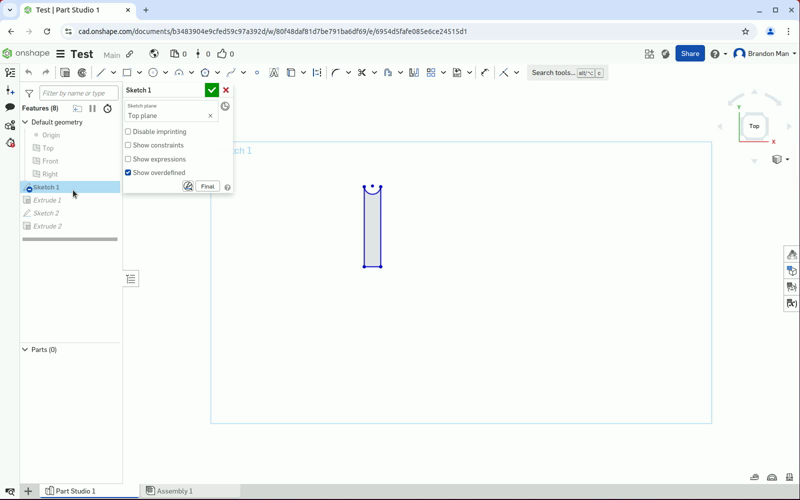
mouse_move(229, 92)
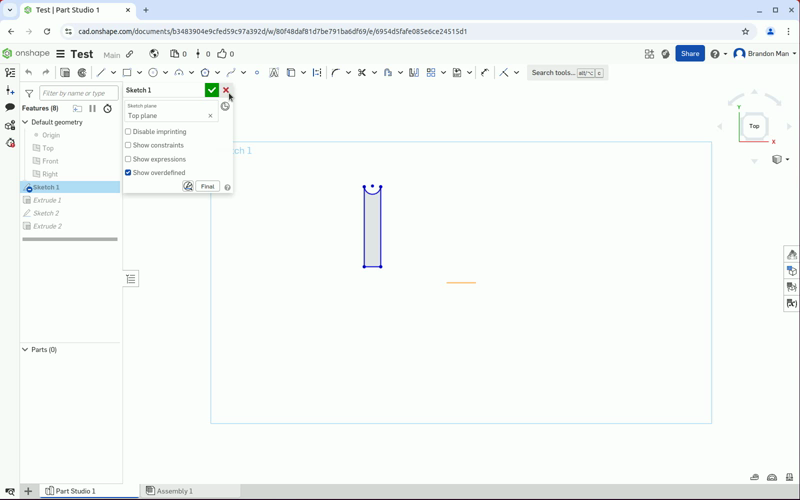
click(229, 92)
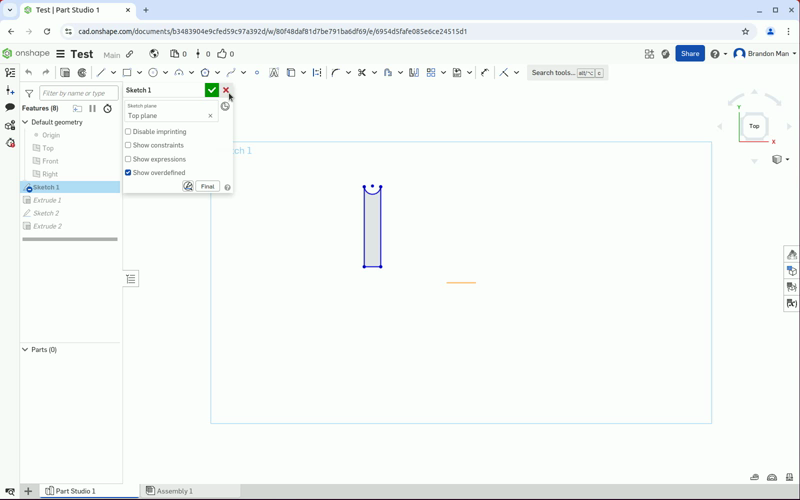
key(shift+s)
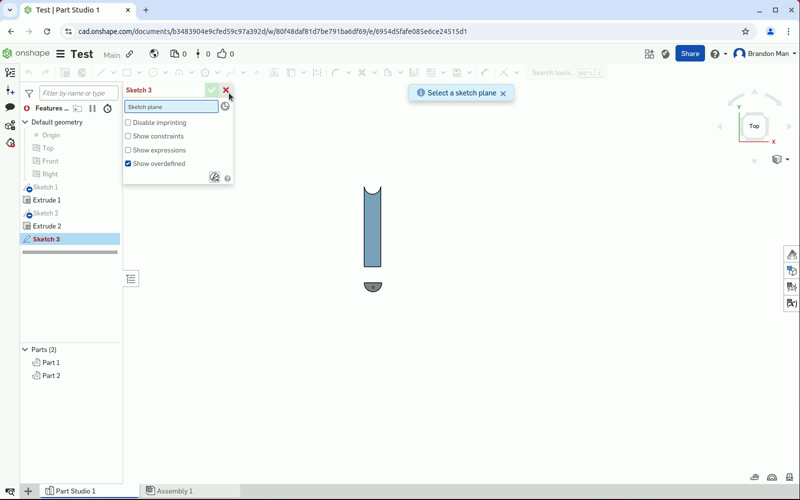
mouse_move(73, 150)
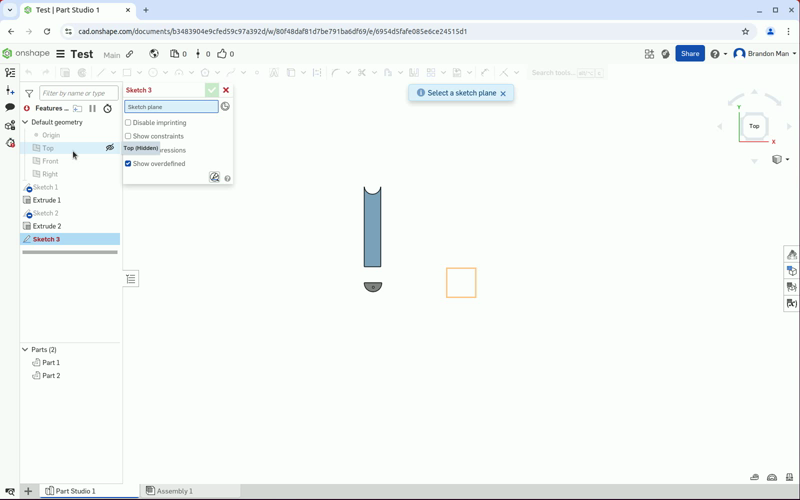
click(73, 150)
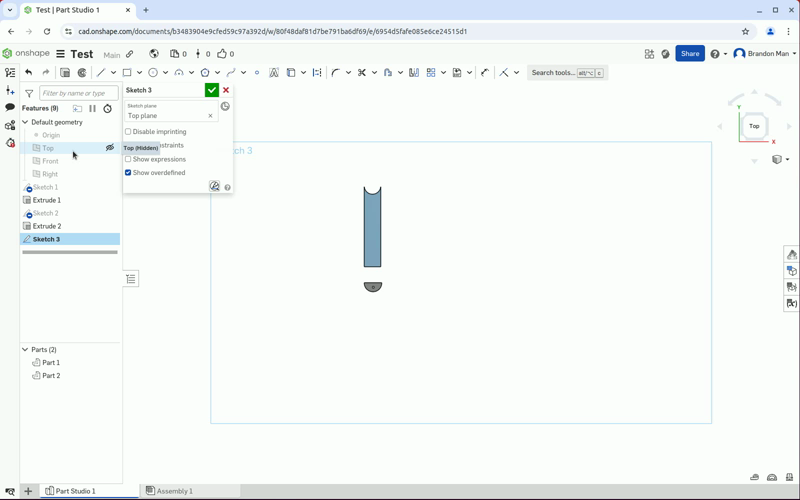
mouse_move(73, 352)
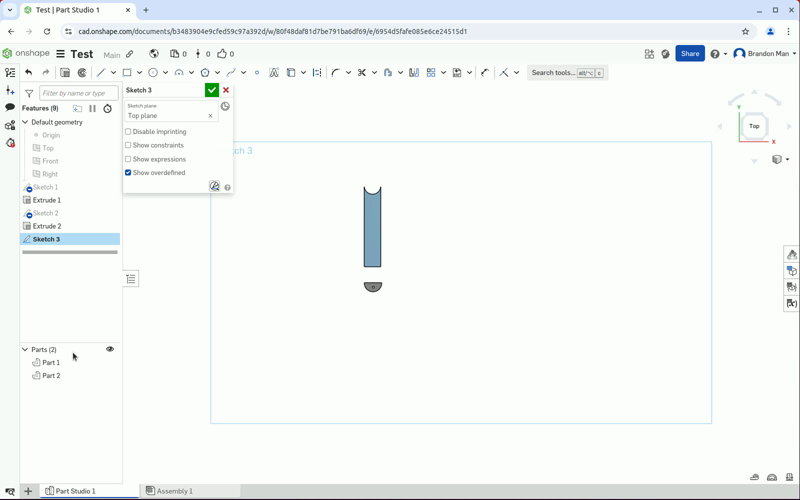
key(y)
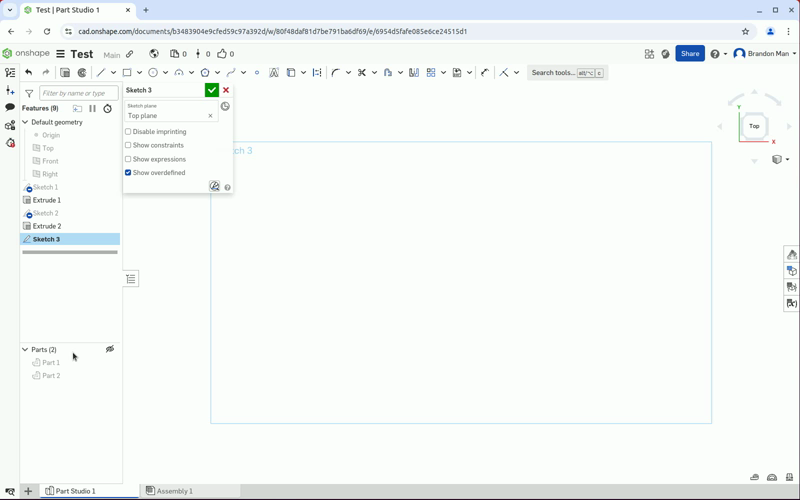
key(l)
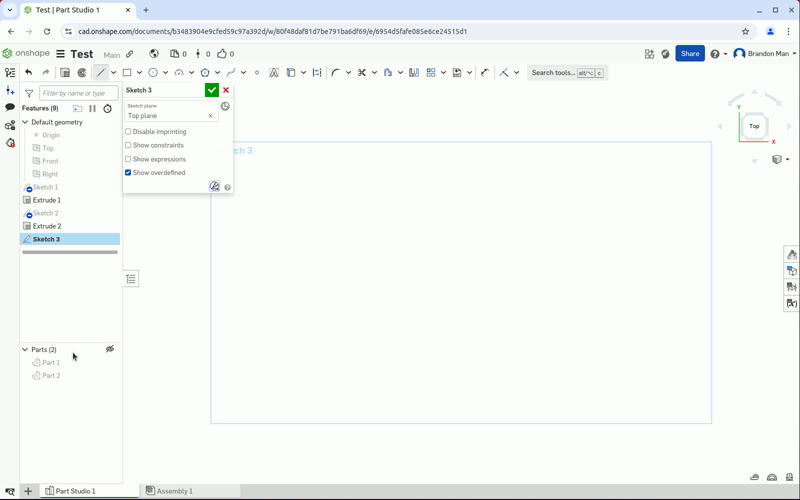
key_down(shift)
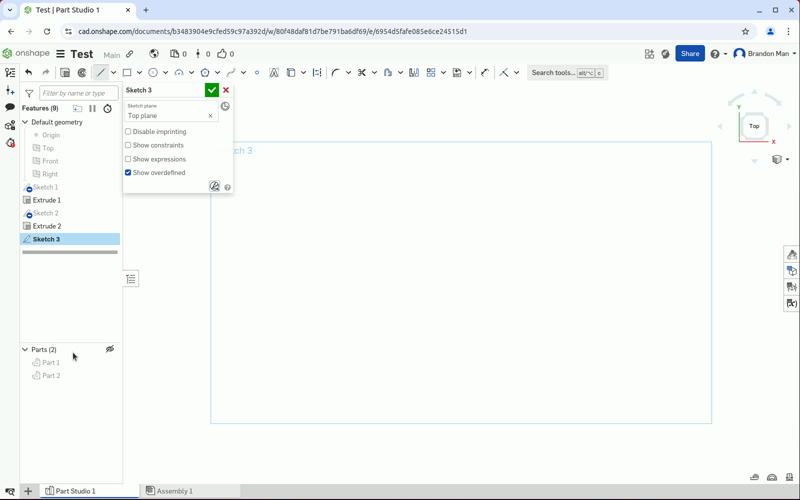
mouse_move(348, 278)
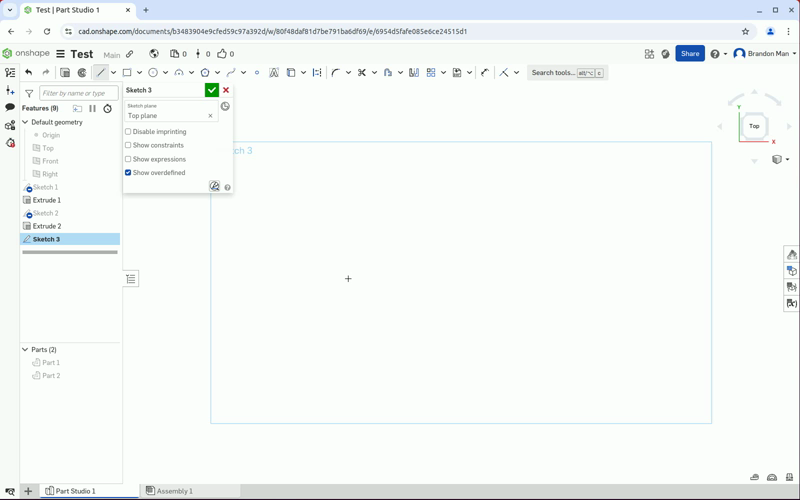
click(348, 278)
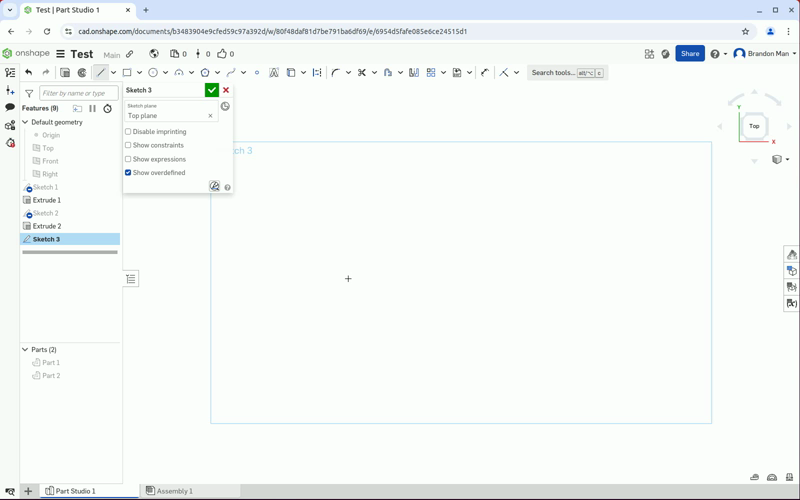
key_up(shift)
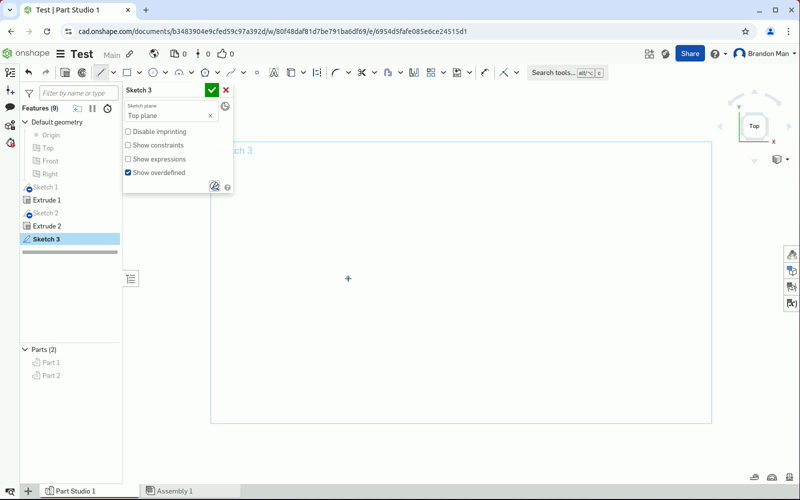
key_down(shift)
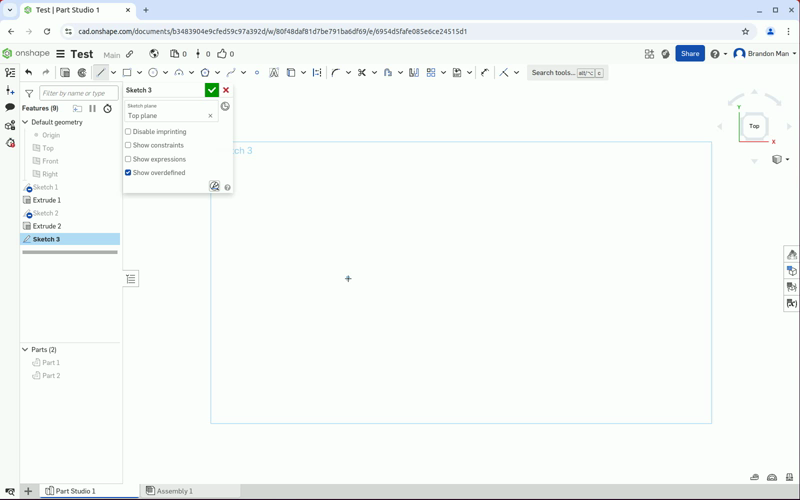
mouse_move(378, 278)
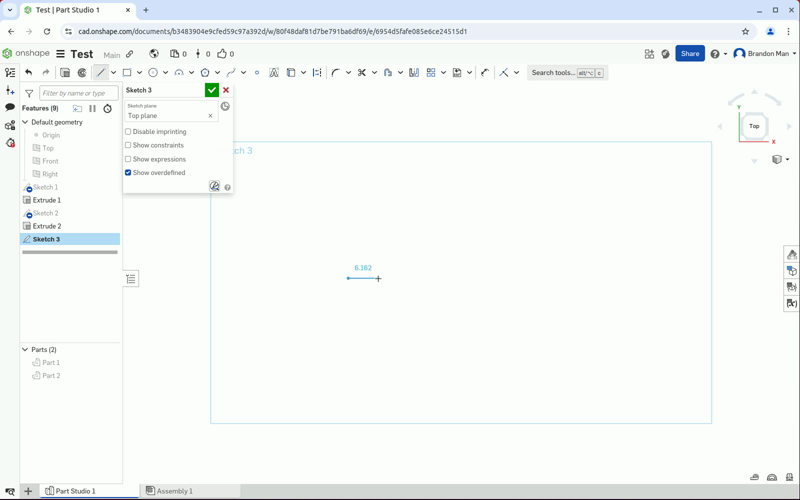
mouse_move(356, 283)
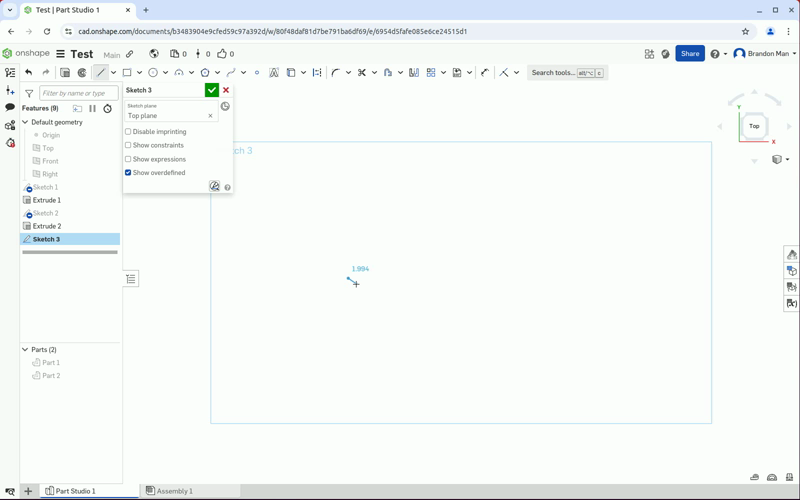
click(356, 283)
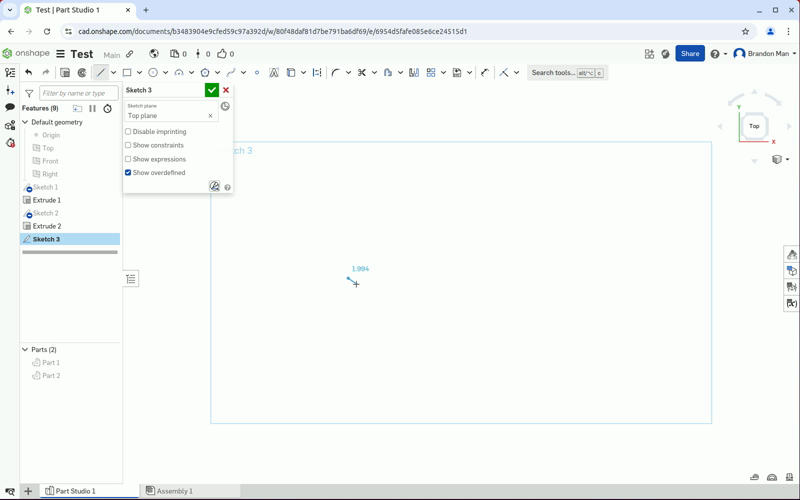
key_up(shift)
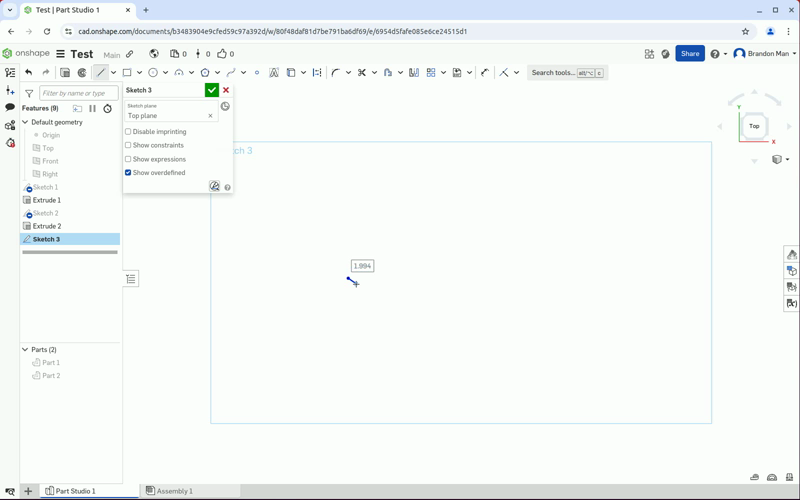
key_down(shift)
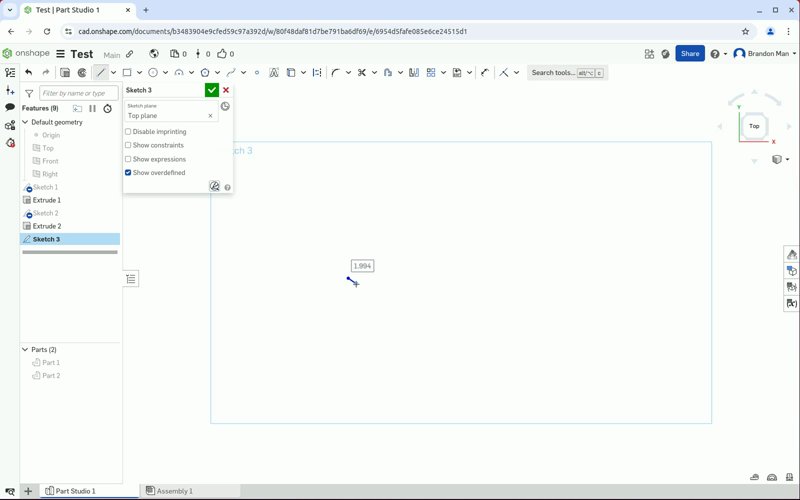
mouse_move(386, 283)
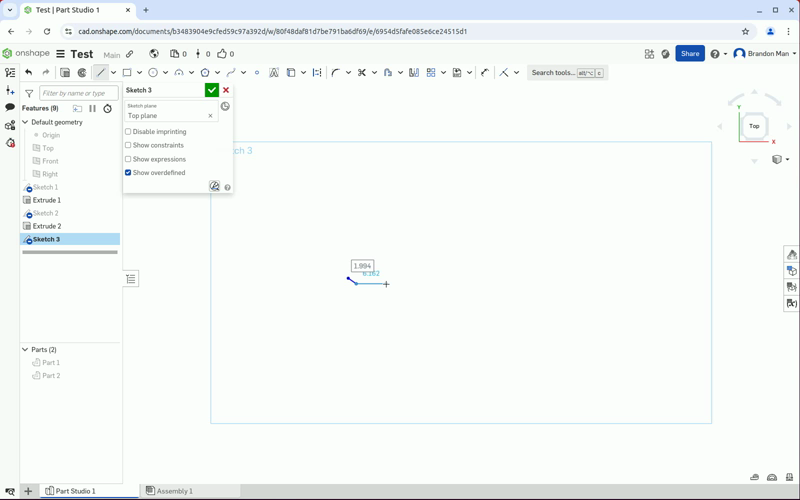
mouse_move(364, 283)
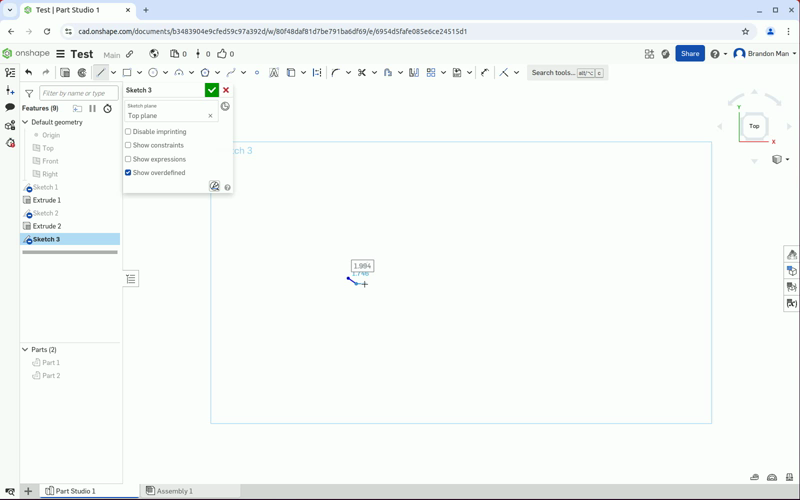
click(364, 283)
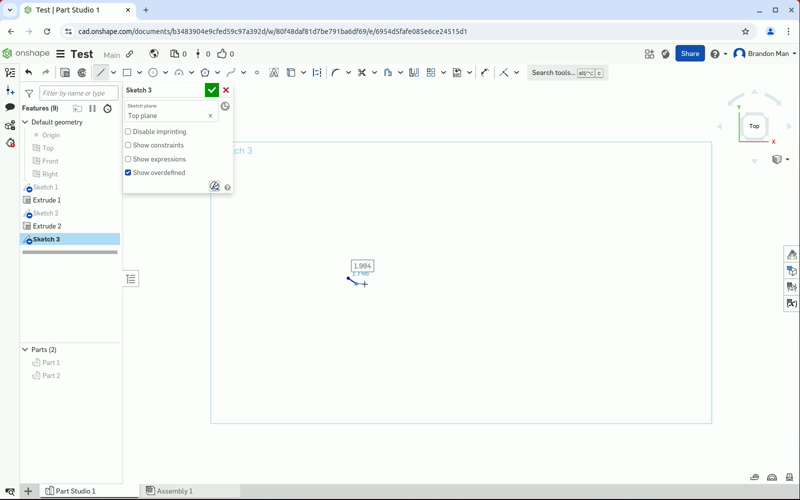
key_up(shift)
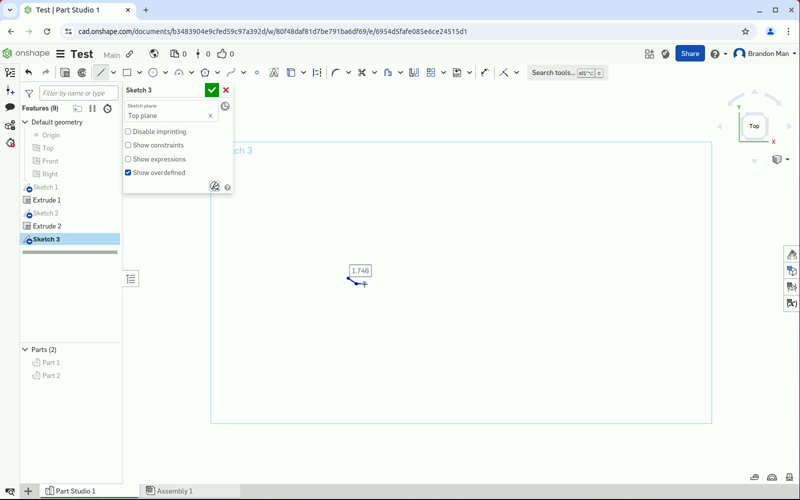
key_down(shift)
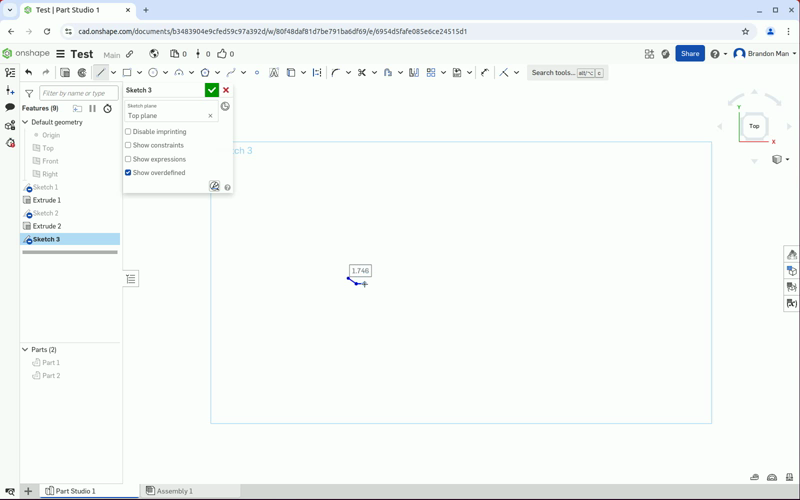
mouse_move(394, 283)
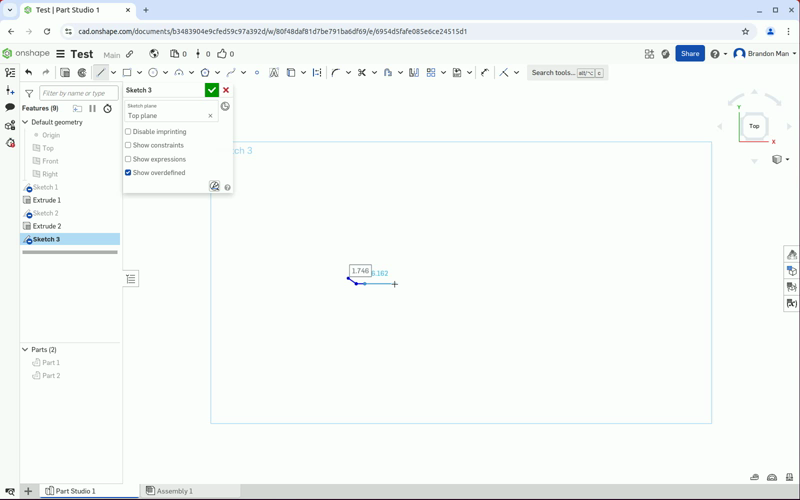
mouse_move(380, 283)
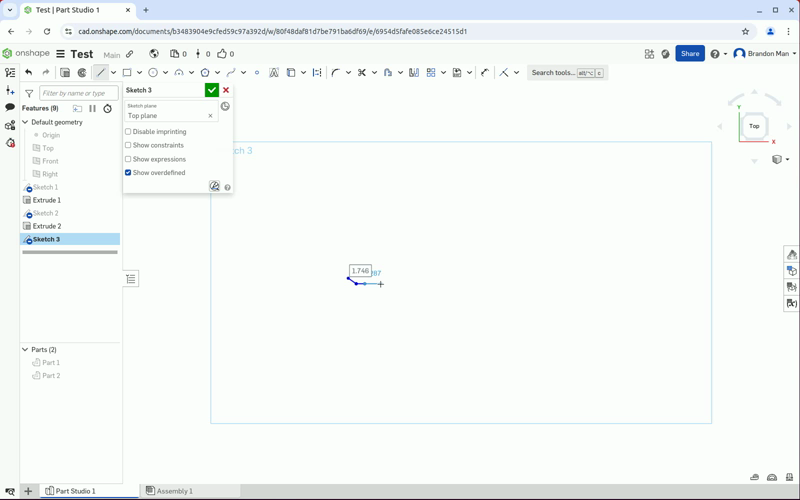
click(380, 283)
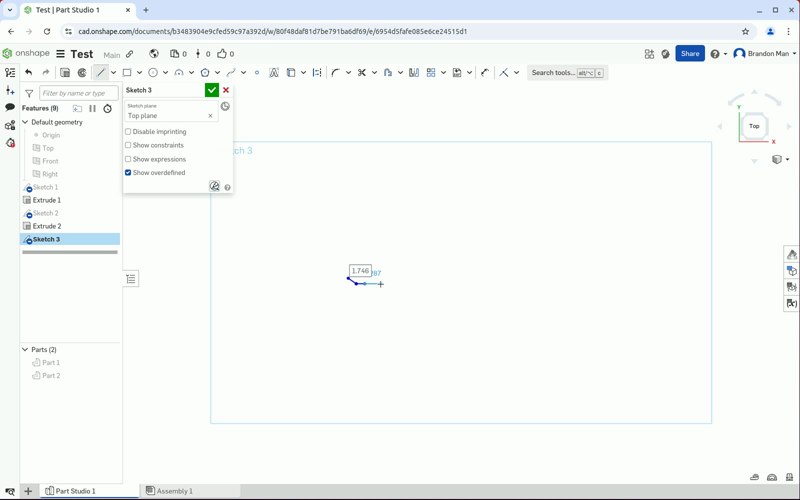
key_up(shift)
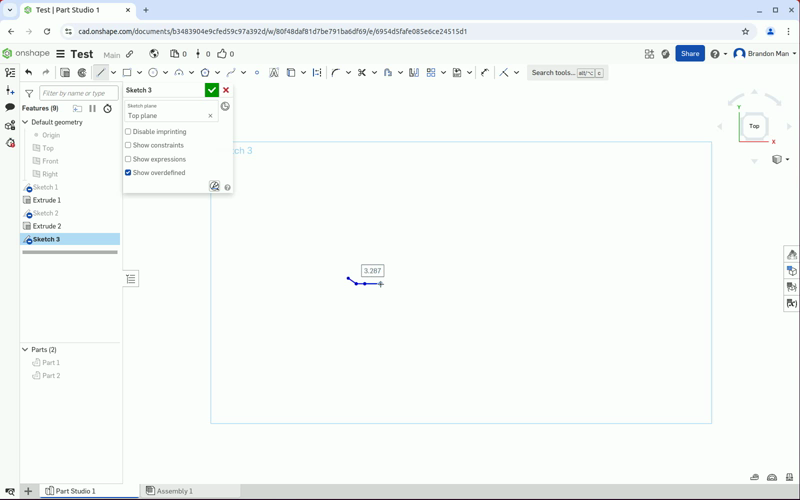
key_down(shift)
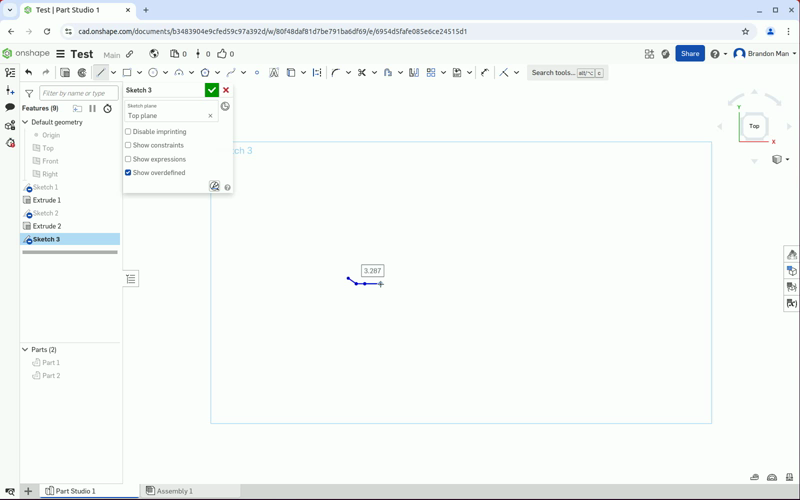
mouse_move(410, 283)
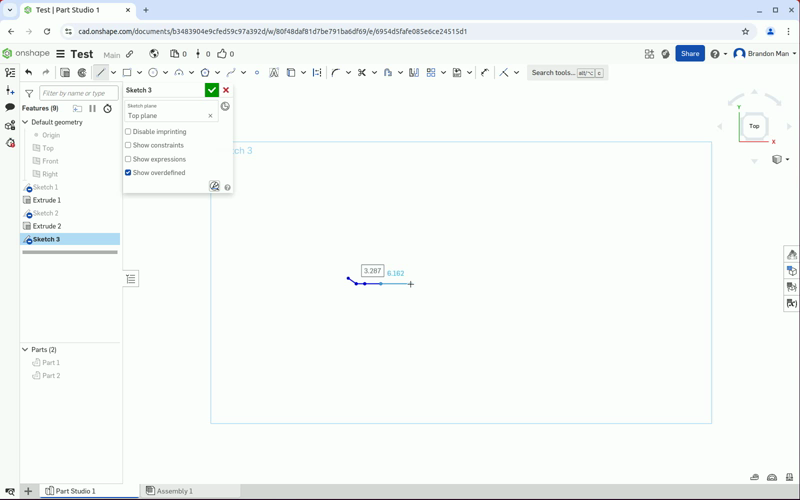
mouse_move(388, 283)
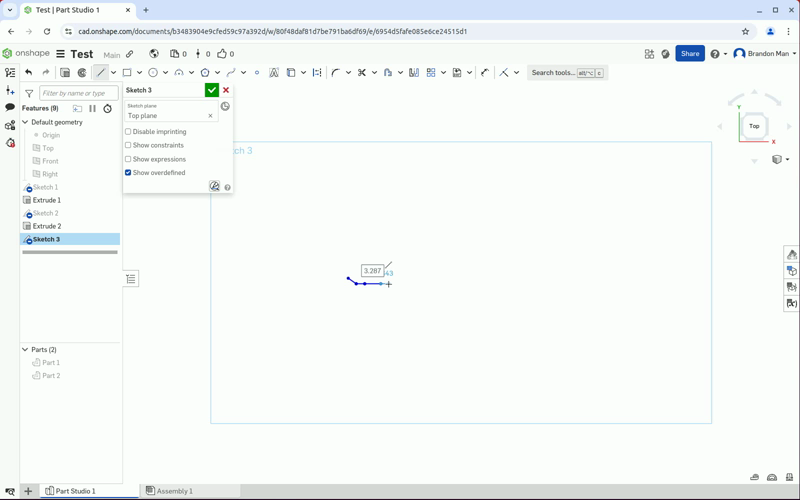
click(388, 283)
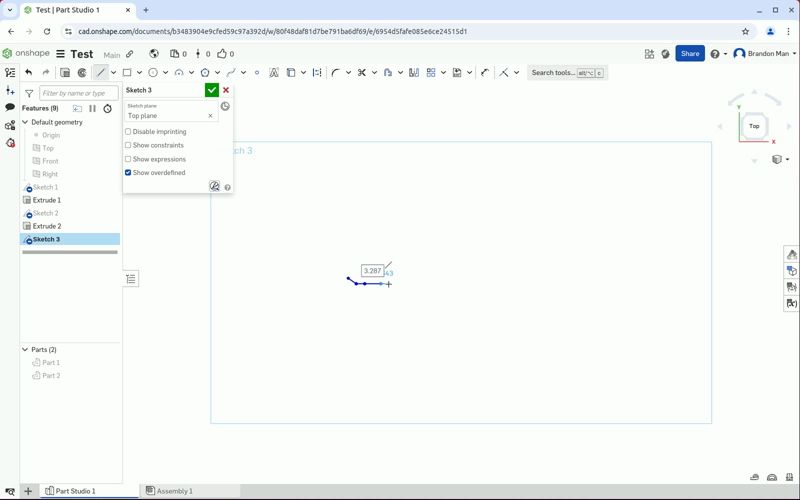
key_up(shift)
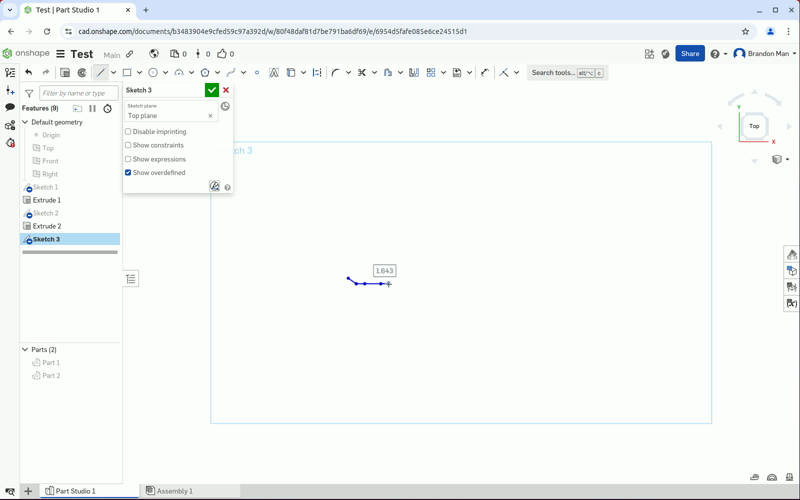
key_down(shift)
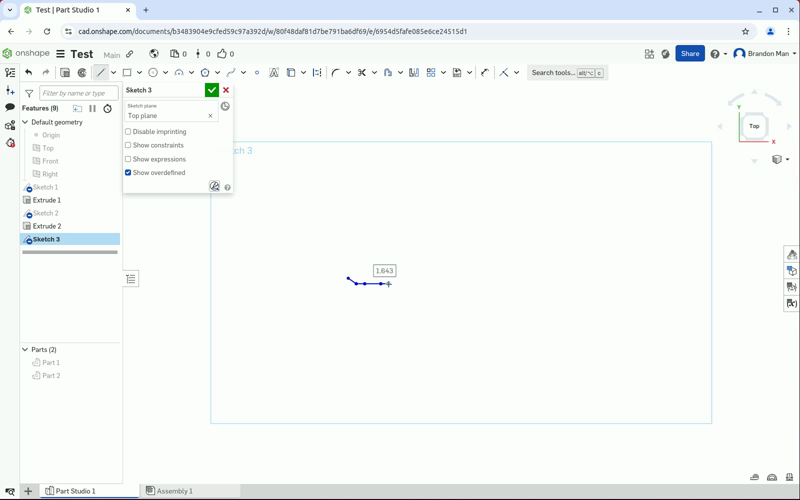
mouse_move(418, 283)
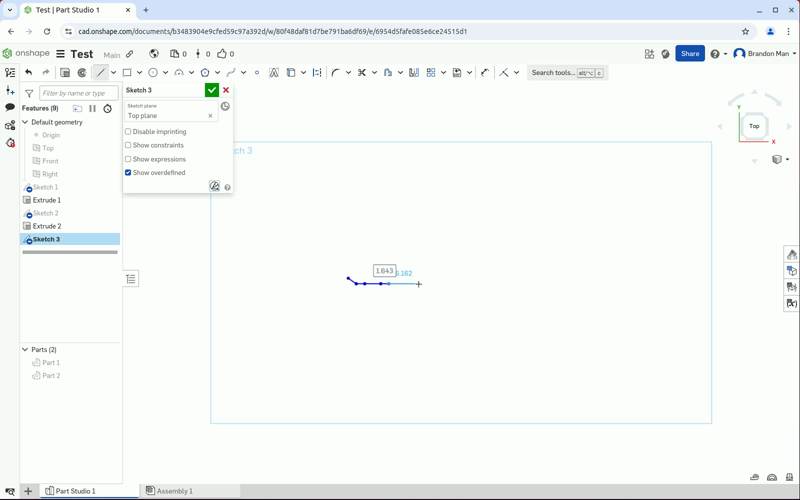
mouse_move(396, 278)
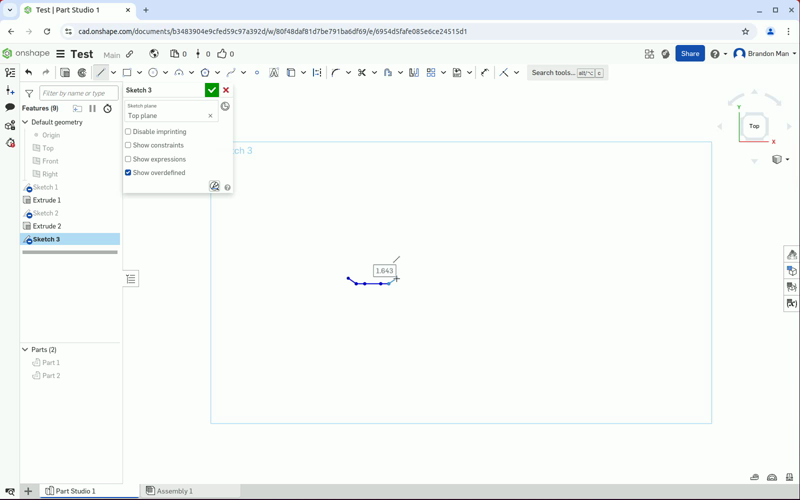
click(396, 278)
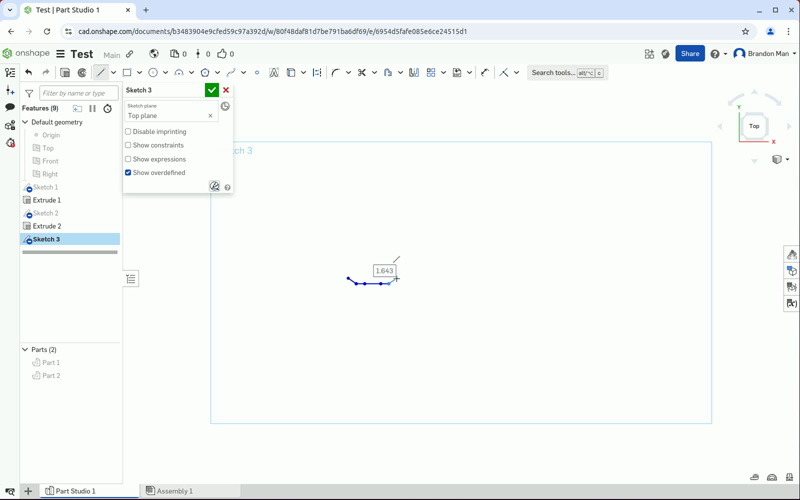
key_up(shift)
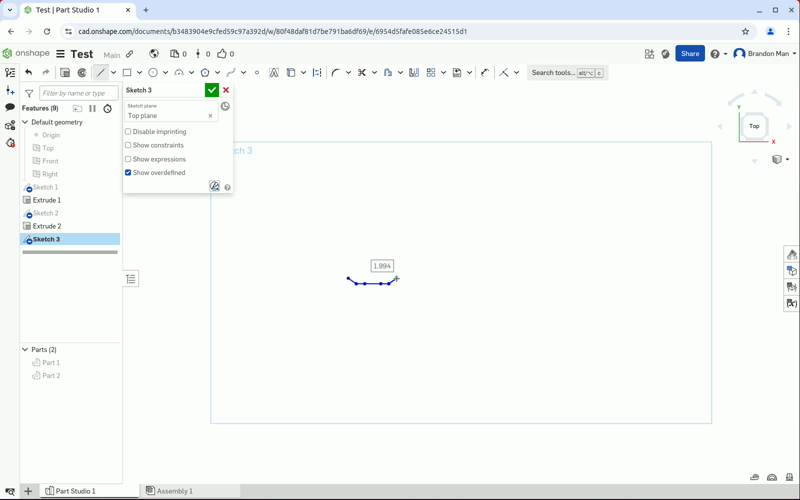
key_down(shift)
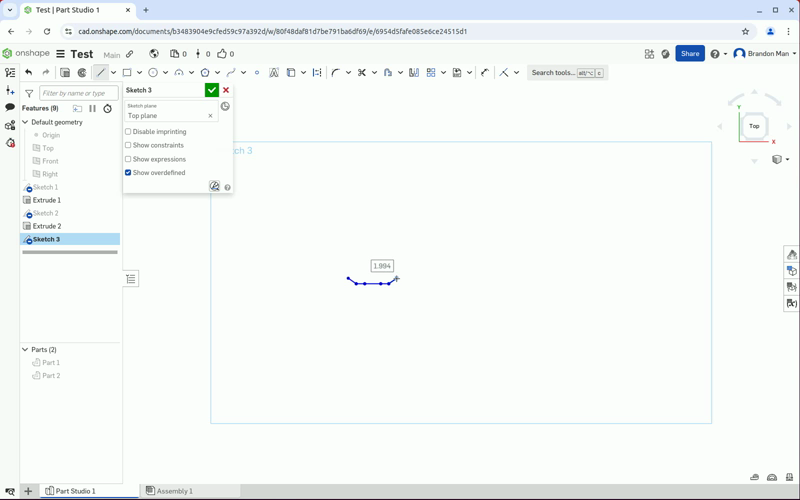
mouse_move(426, 278)
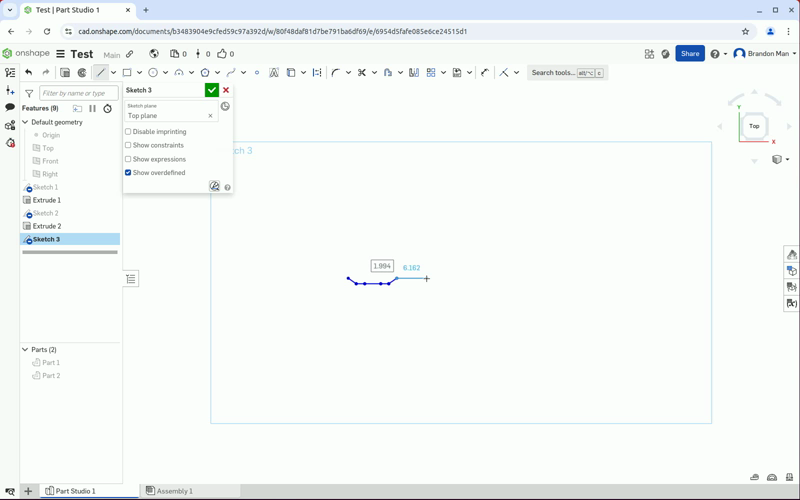
mouse_move(396, 271)
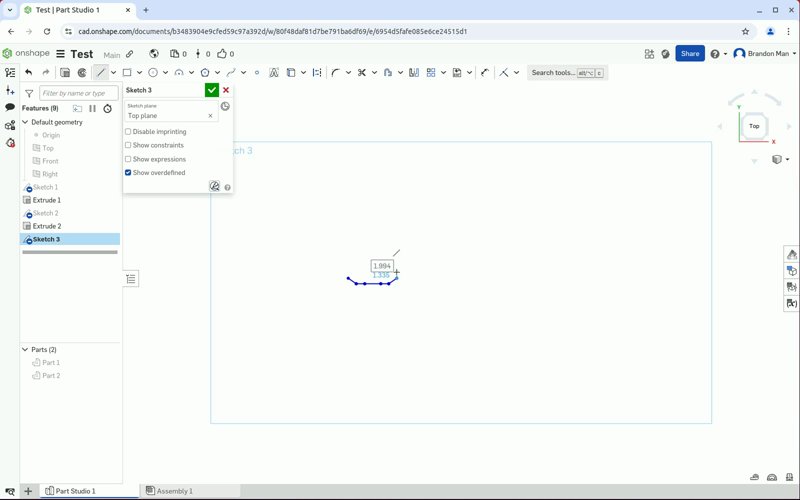
scroll(6)
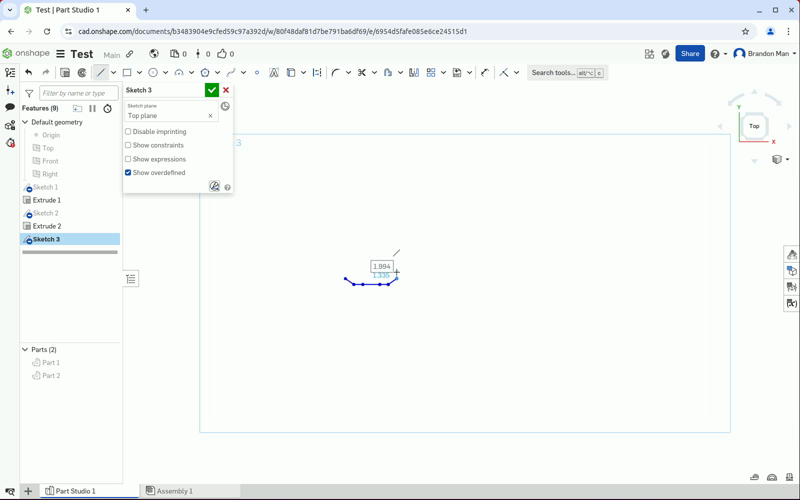
scroll(6)
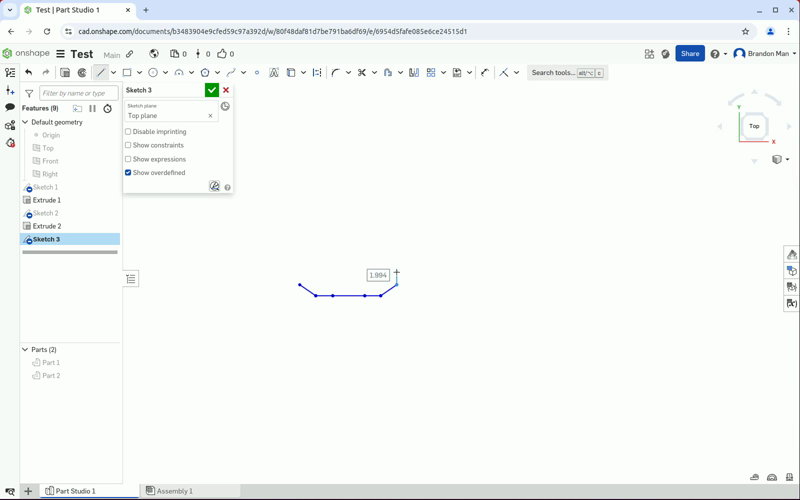
scroll(6)
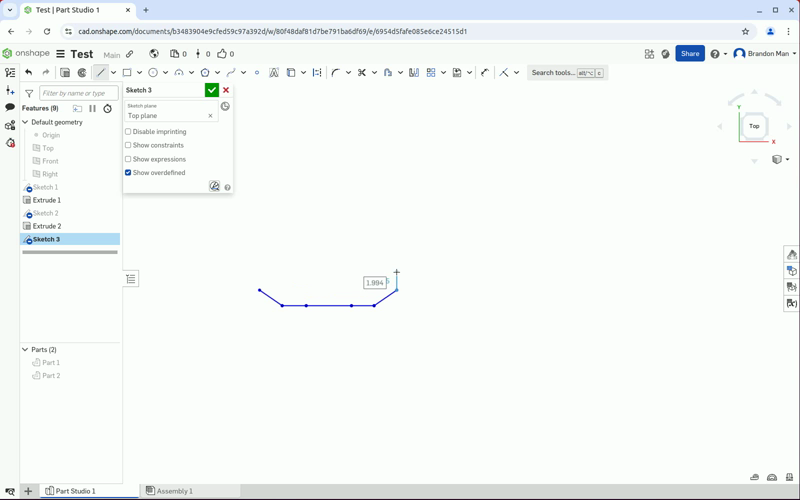
scroll(6)
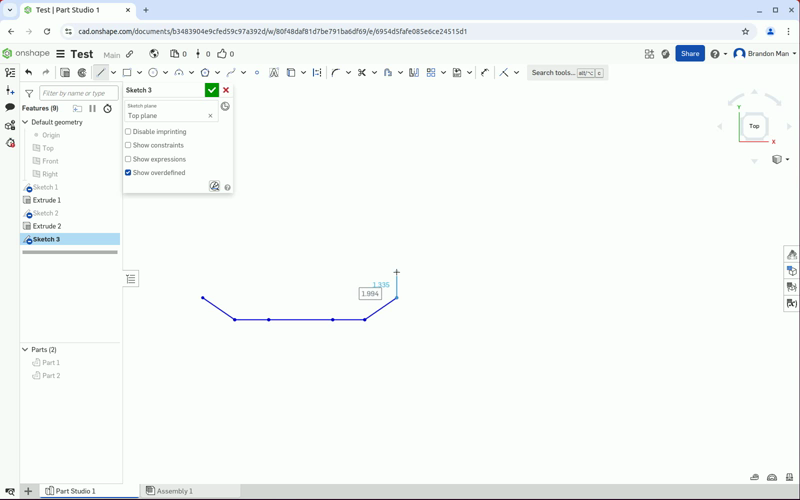
scroll(6)
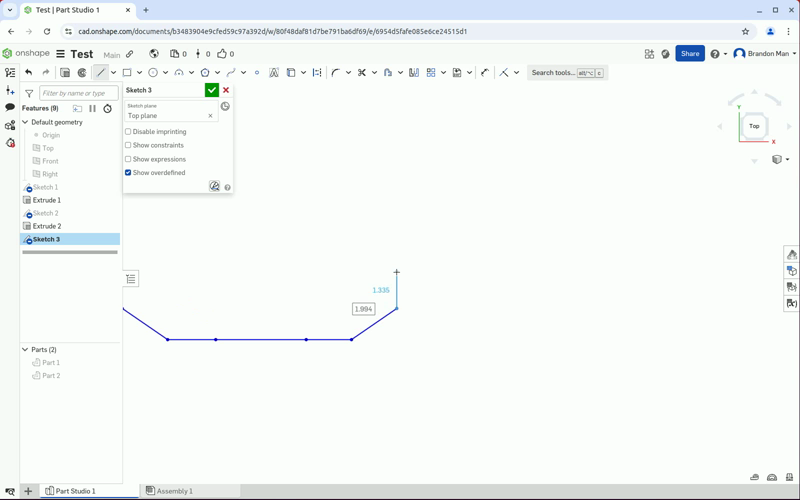
scroll(6)
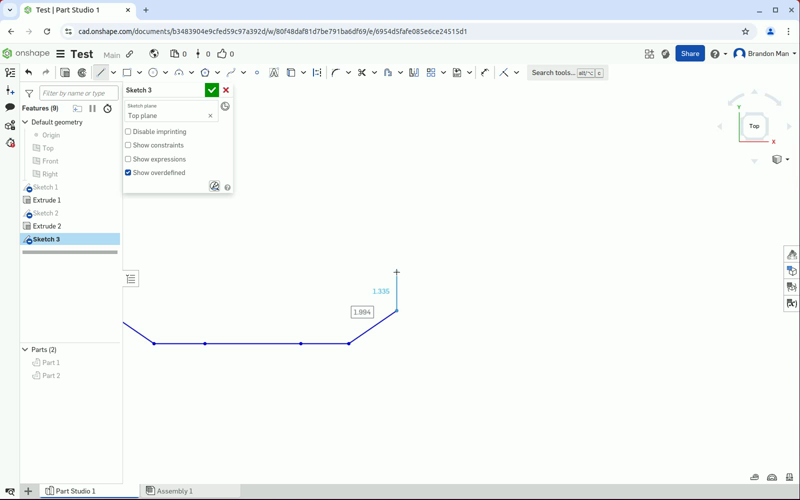
scroll(6)
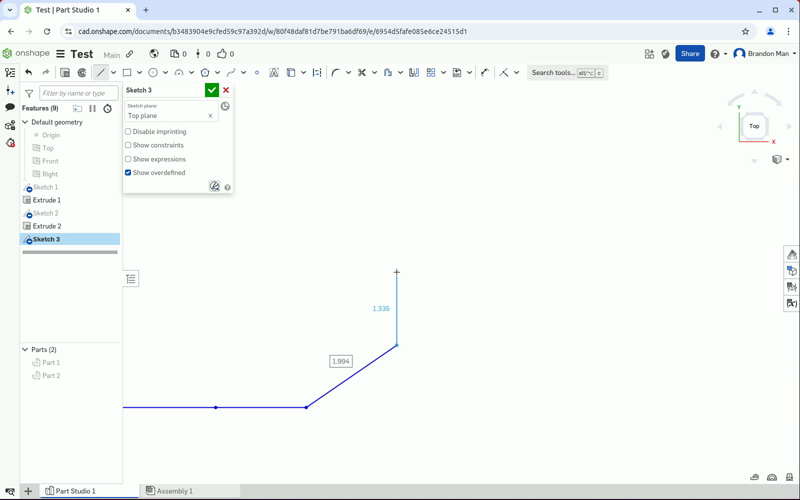
click(396, 271)
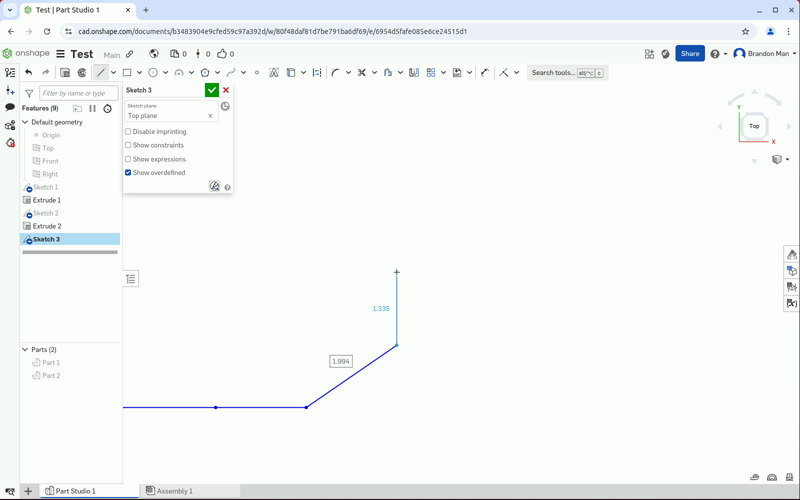
scroll(-6)
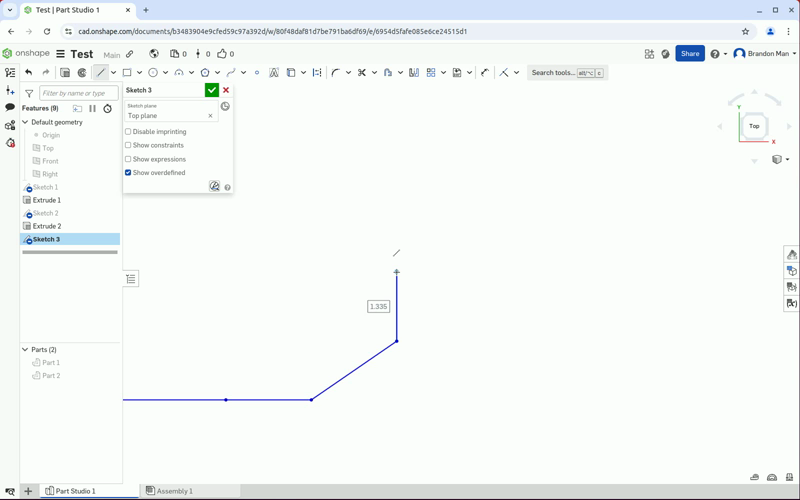
scroll(-6)
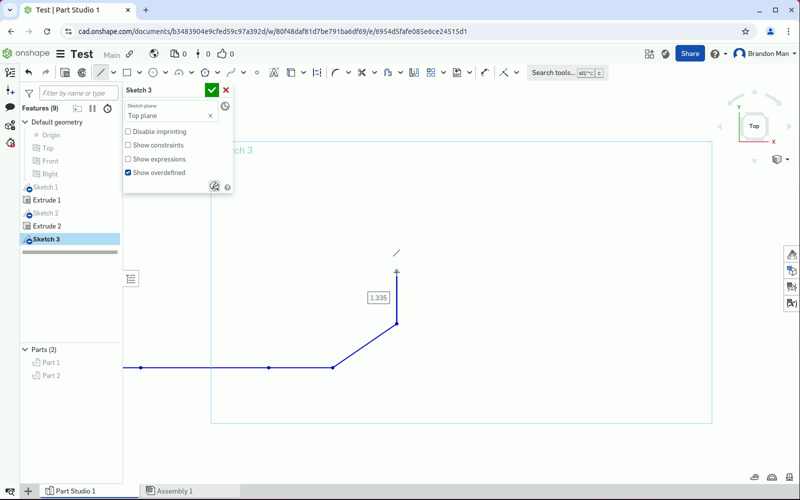
scroll(-6)
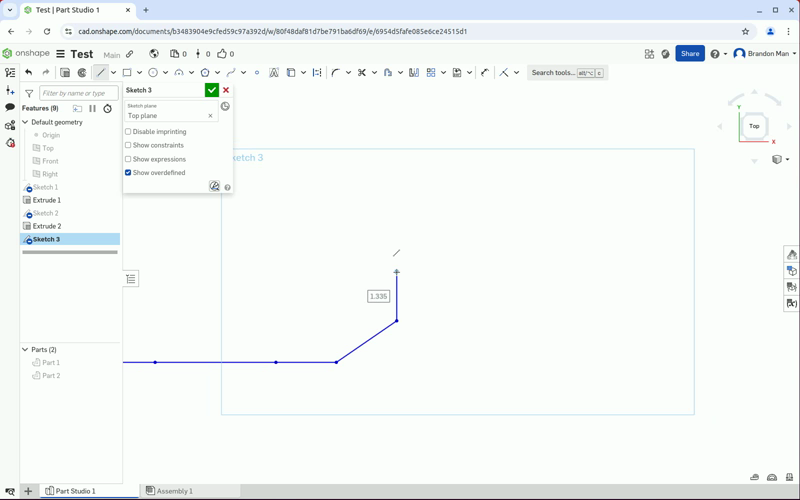
scroll(-6)
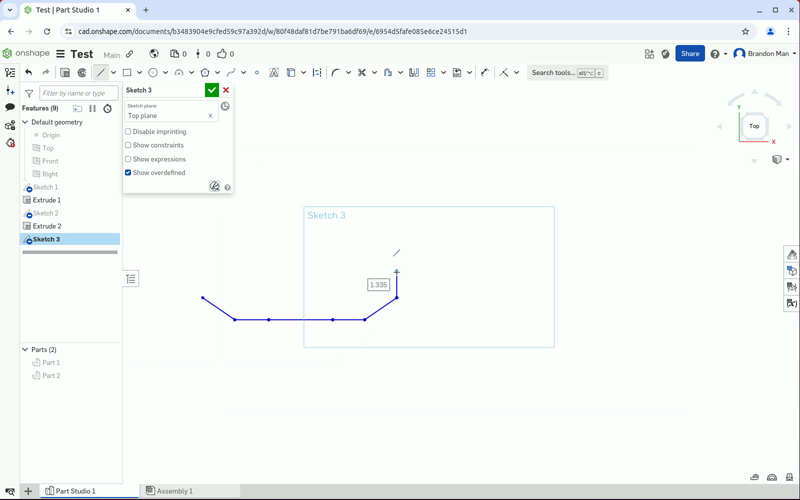
scroll(-6)
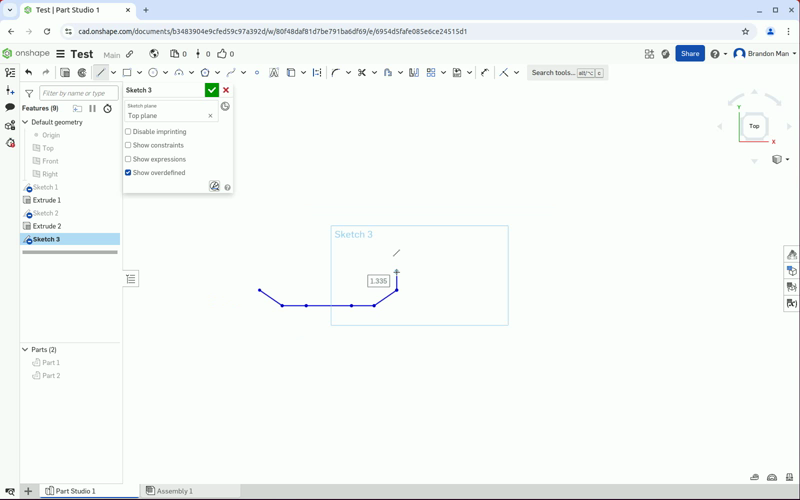
scroll(-6)
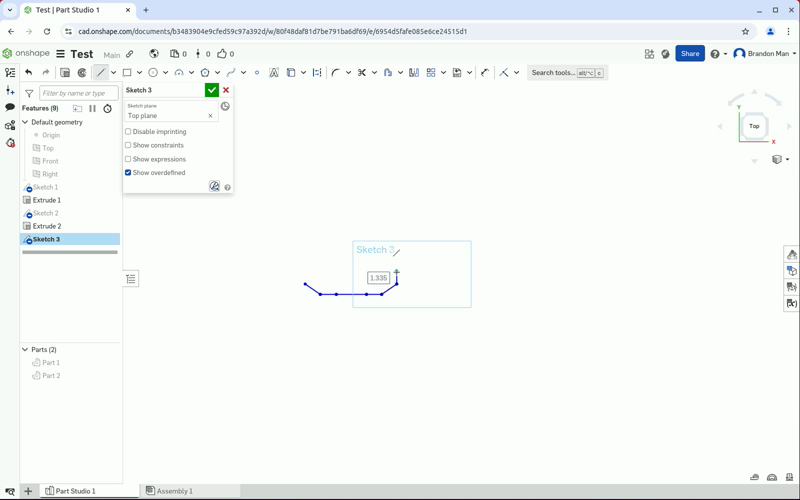
scroll(-6)
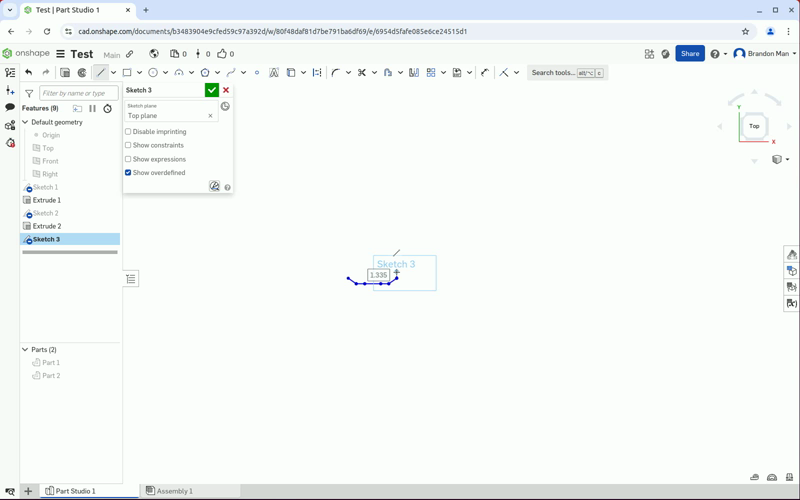
key_up(shift)
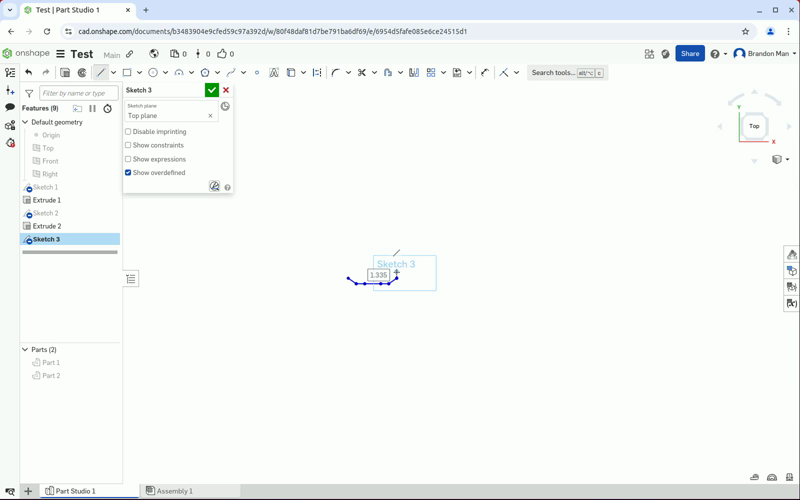
key_down(shift)
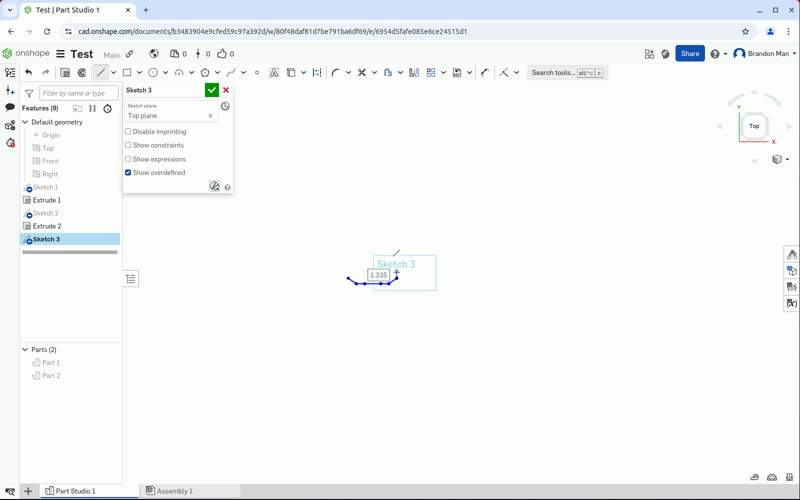
mouse_move(426, 271)
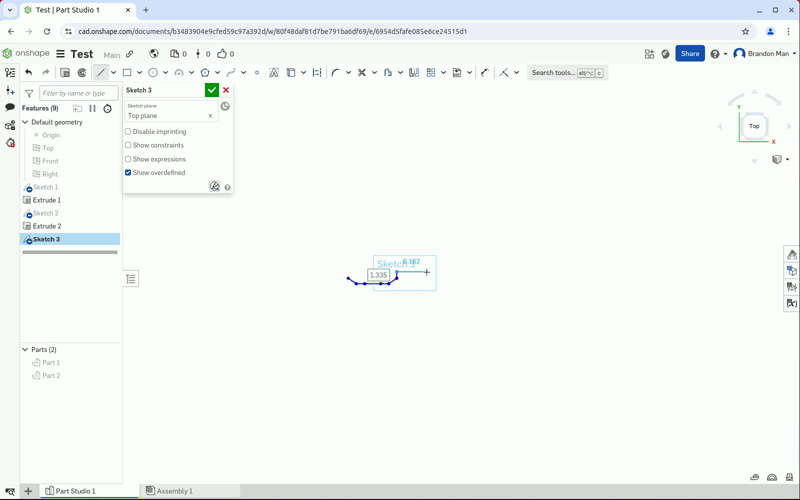
mouse_move(388, 267)
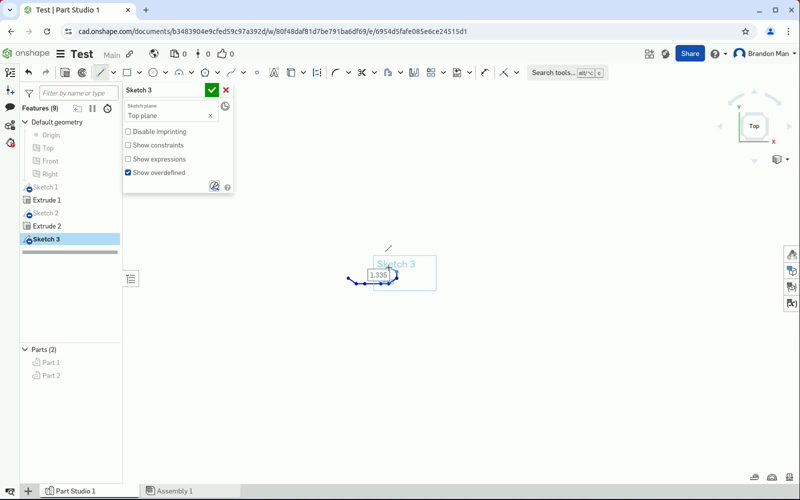
click(388, 267)
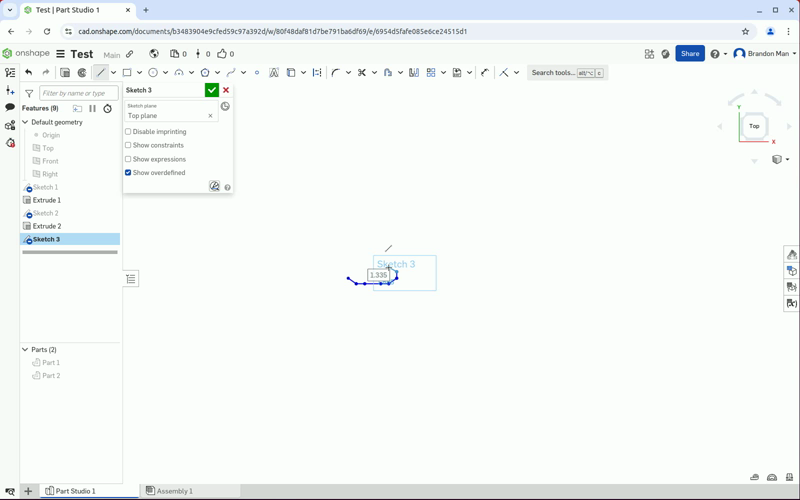
key_up(shift)
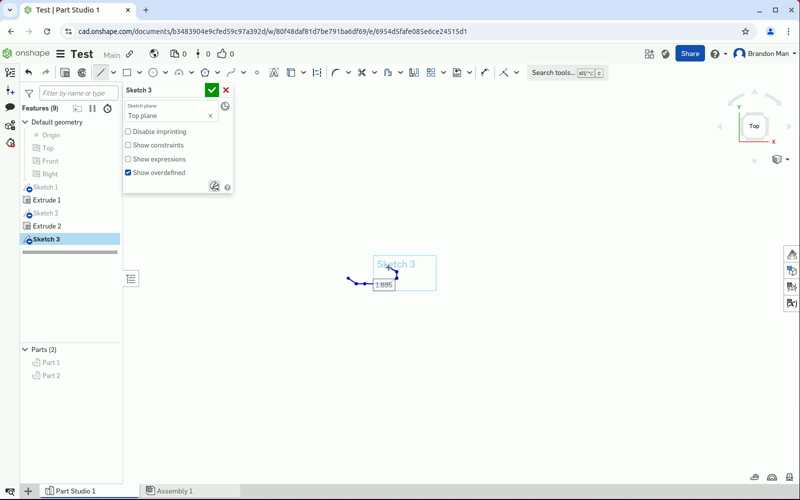
key_down(shift)
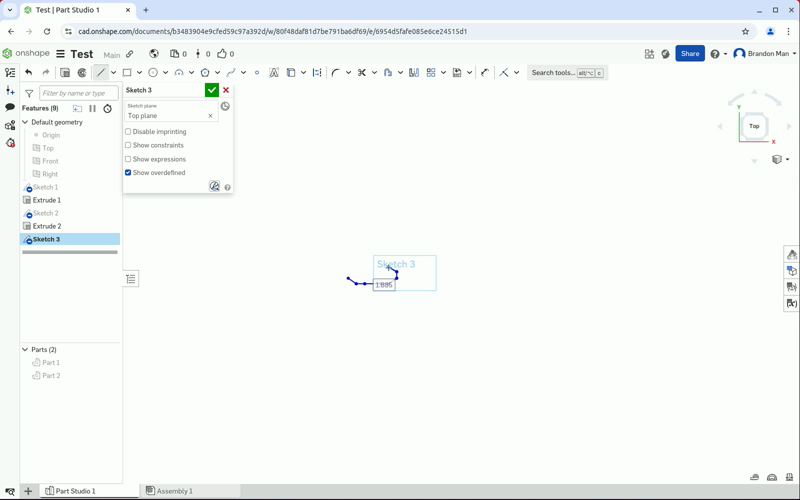
mouse_move(418, 267)
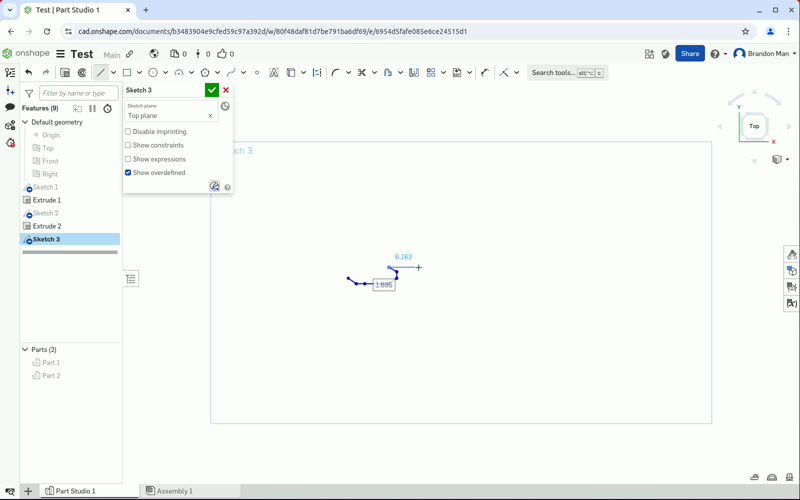
mouse_move(380, 267)
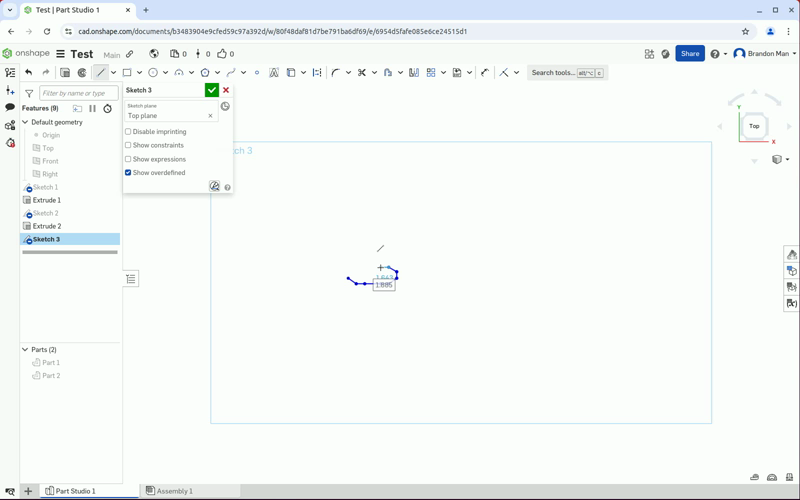
click(380, 267)
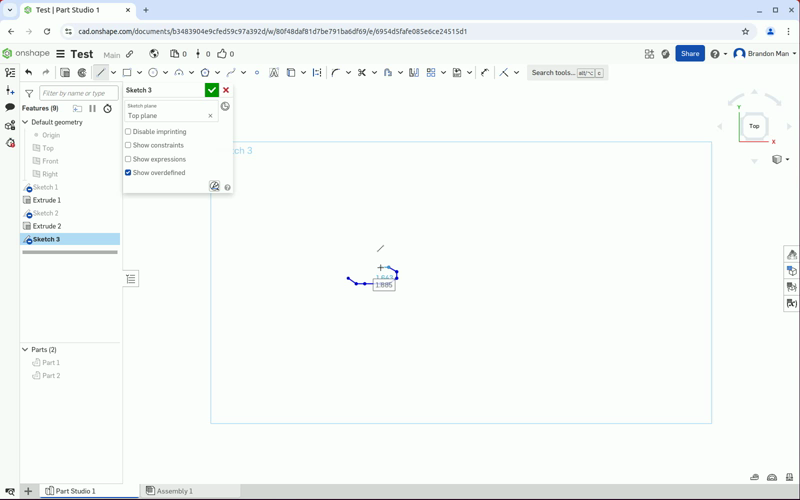
key_up(shift)
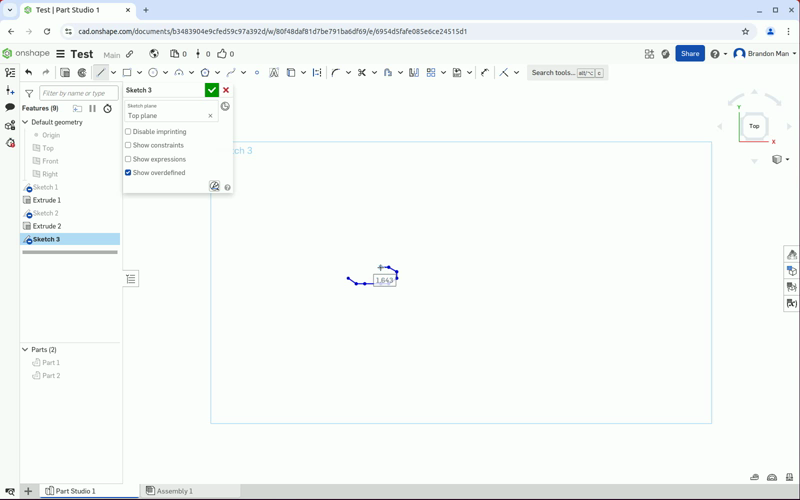
key_down(shift)
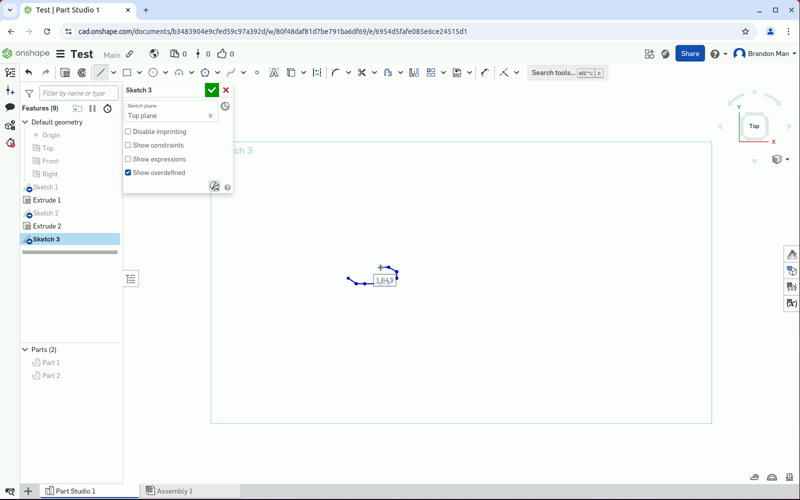
mouse_move(410, 267)
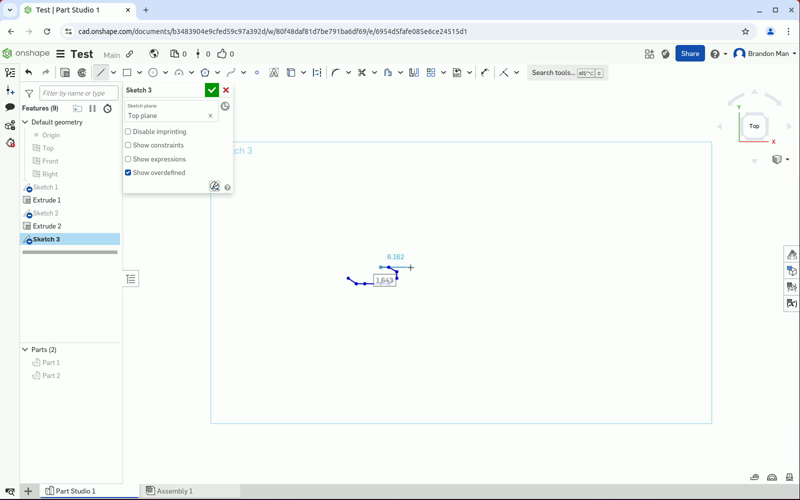
mouse_move(364, 267)
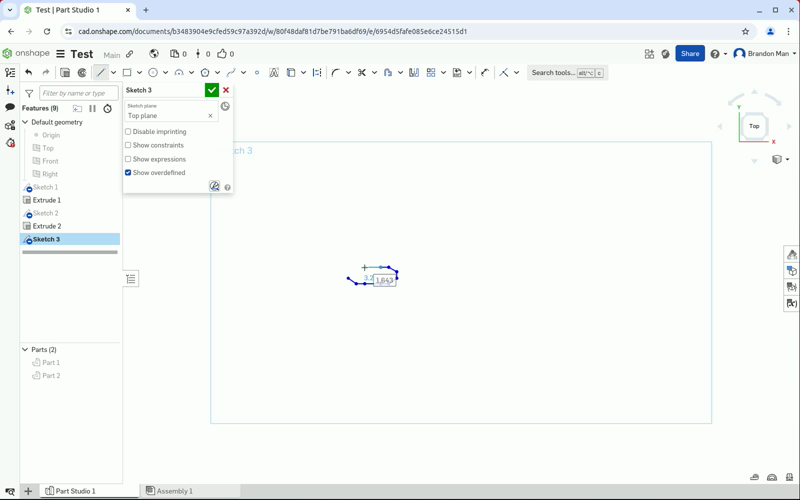
click(364, 267)
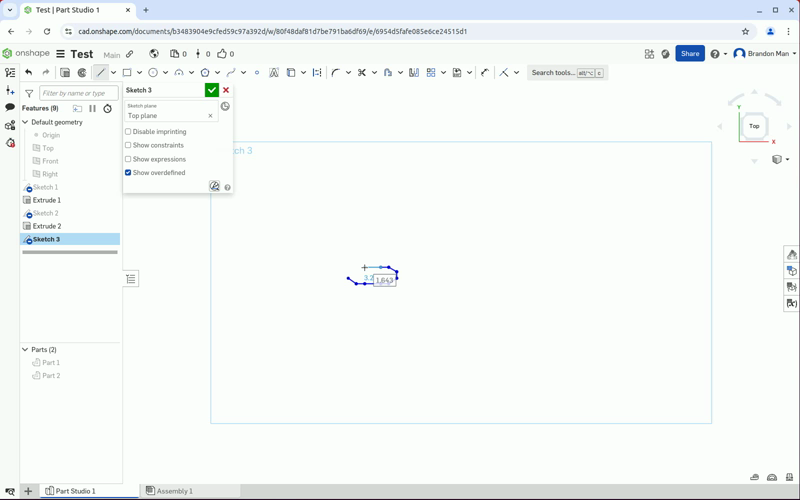
key_up(shift)
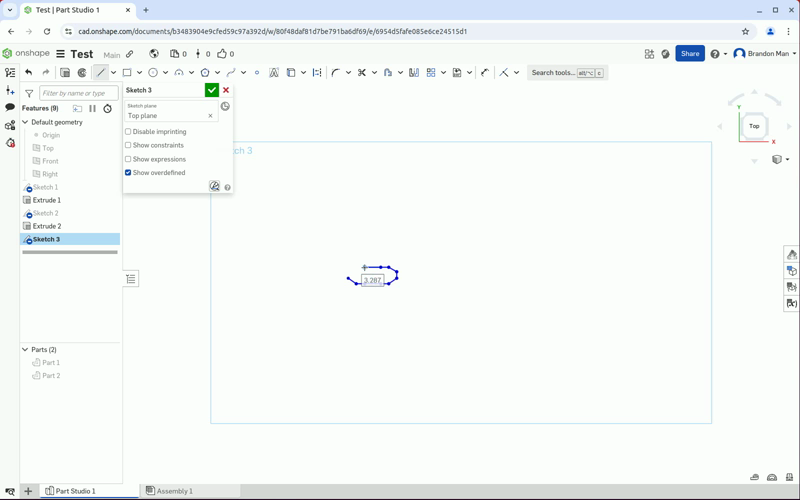
key_down(shift)
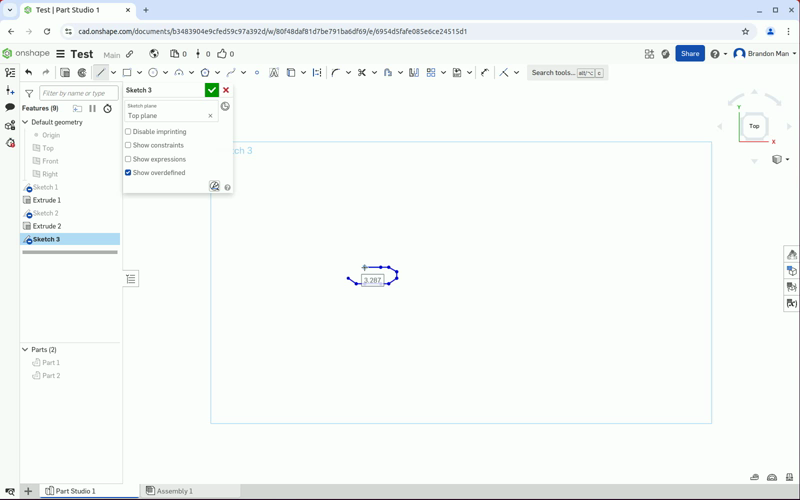
mouse_move(394, 267)
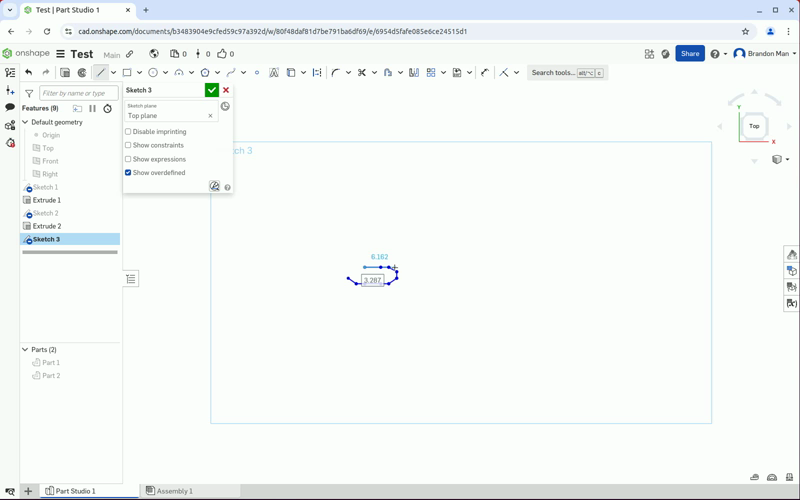
mouse_move(356, 267)
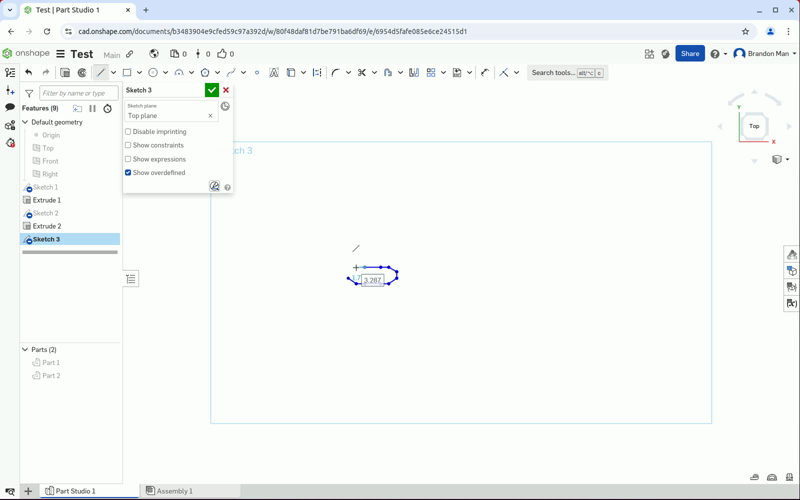
click(356, 267)
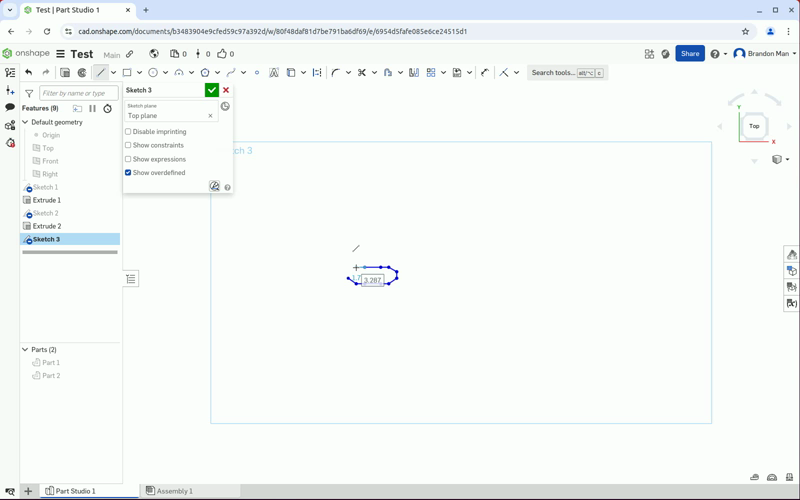
key_up(shift)
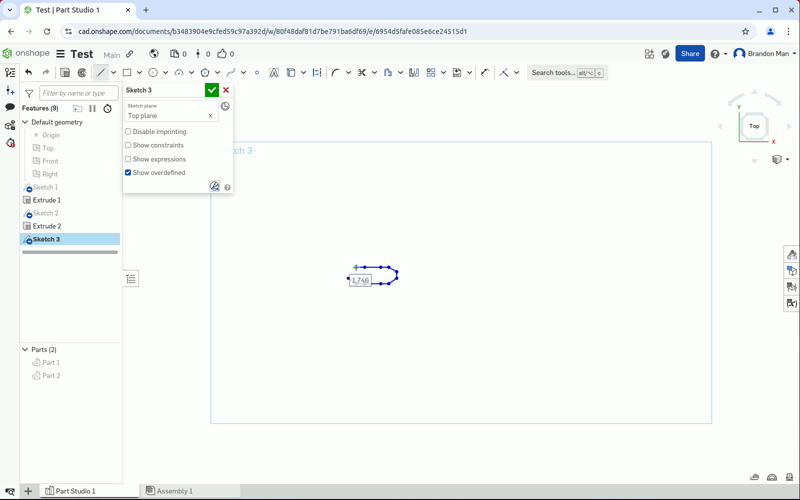
key_down(shift)
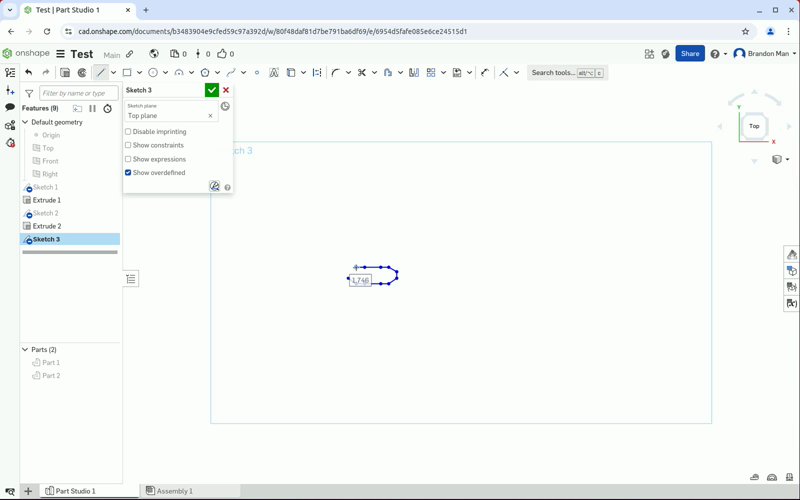
mouse_move(386, 267)
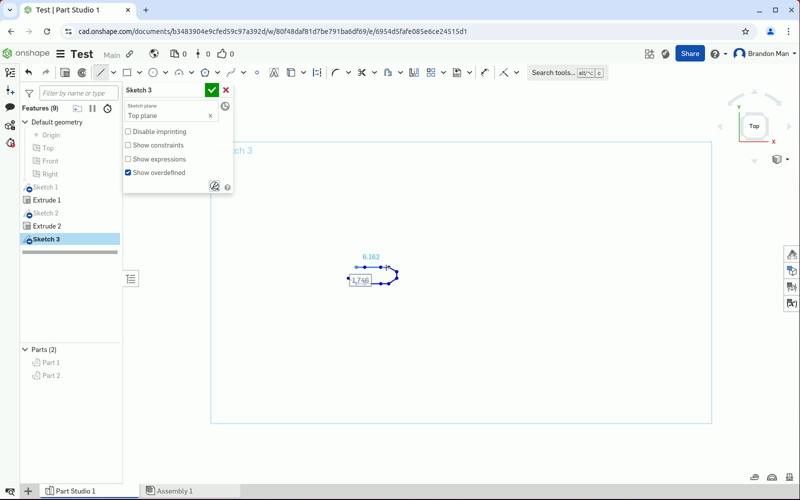
mouse_move(348, 271)
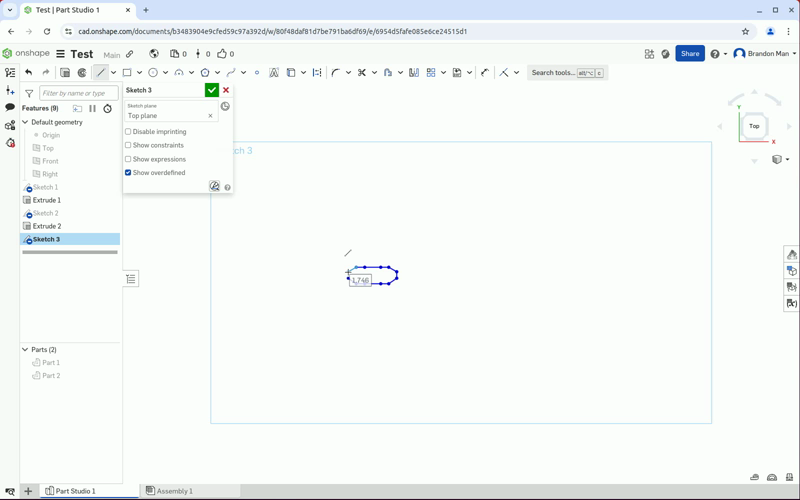
click(348, 271)
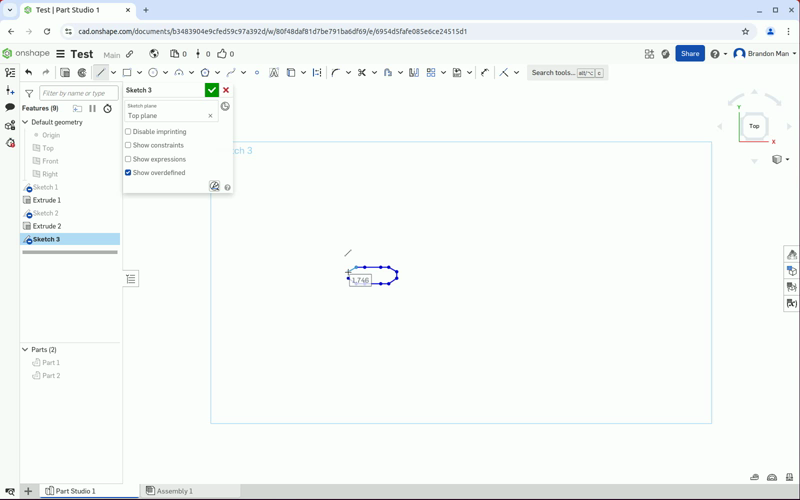
key_up(shift)
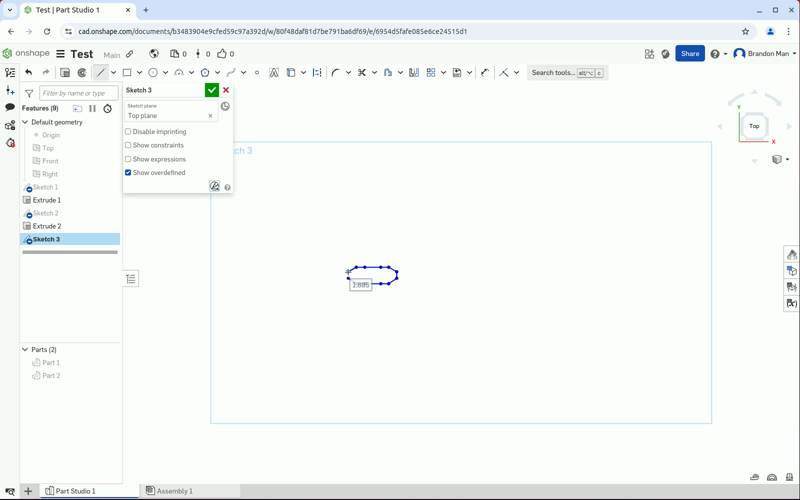
mouse_move(378, 271)
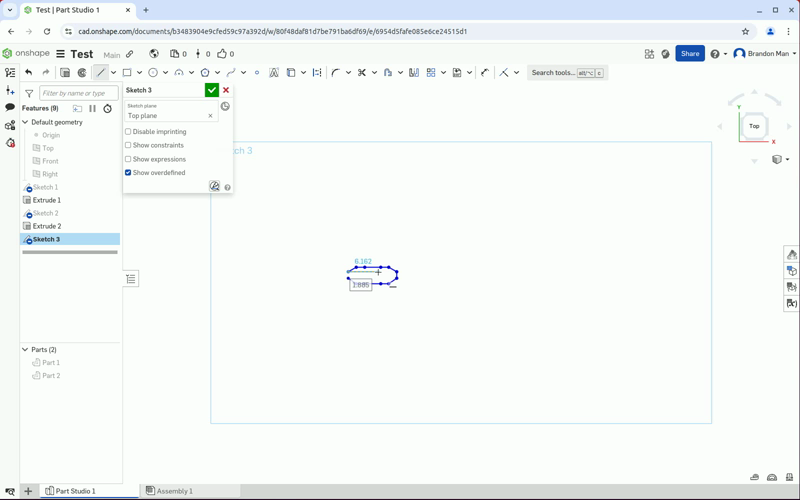
key_down(shift)
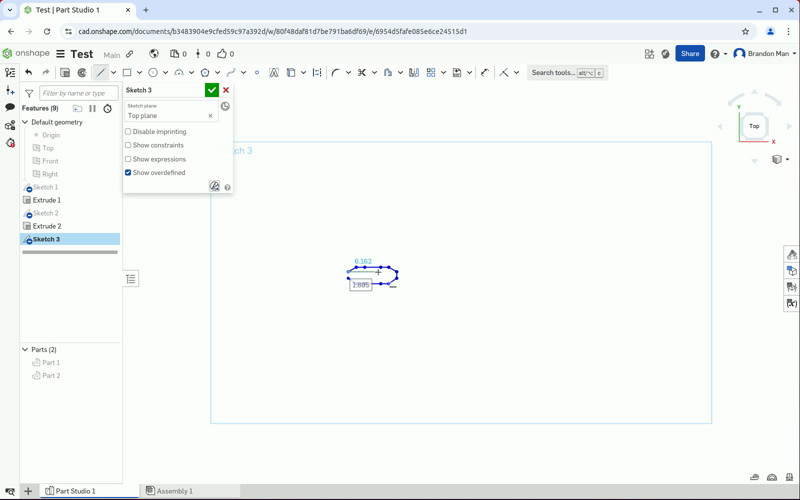
mouse_move(348, 278)
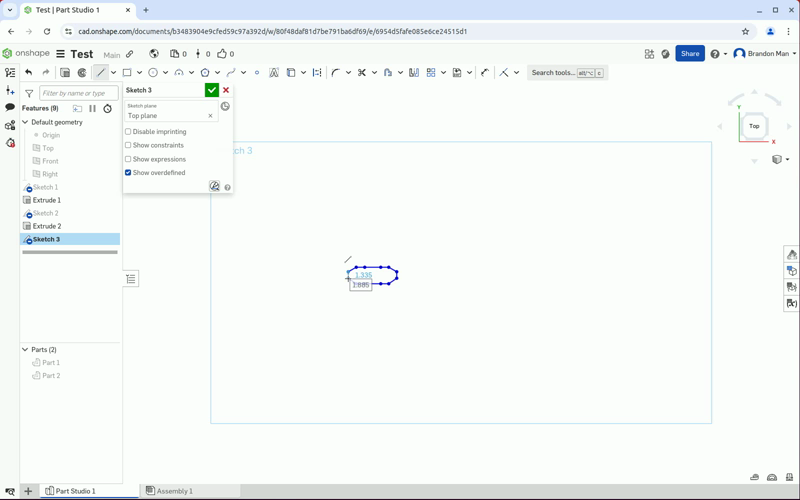
scroll(6)
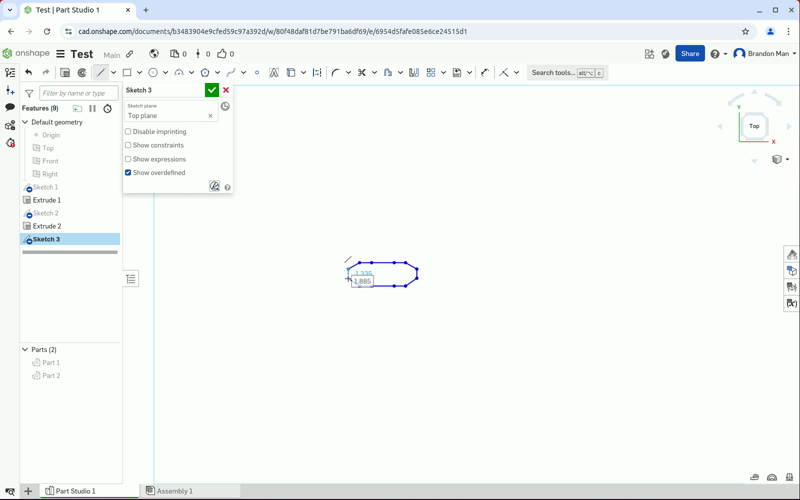
scroll(6)
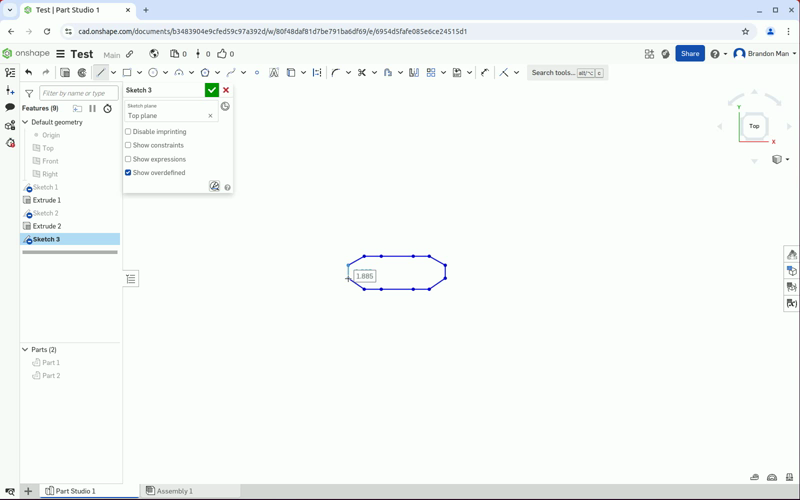
scroll(6)
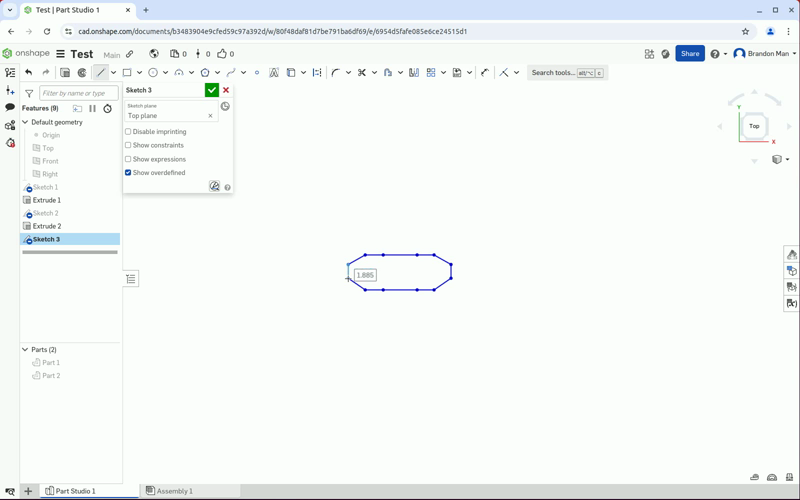
scroll(6)
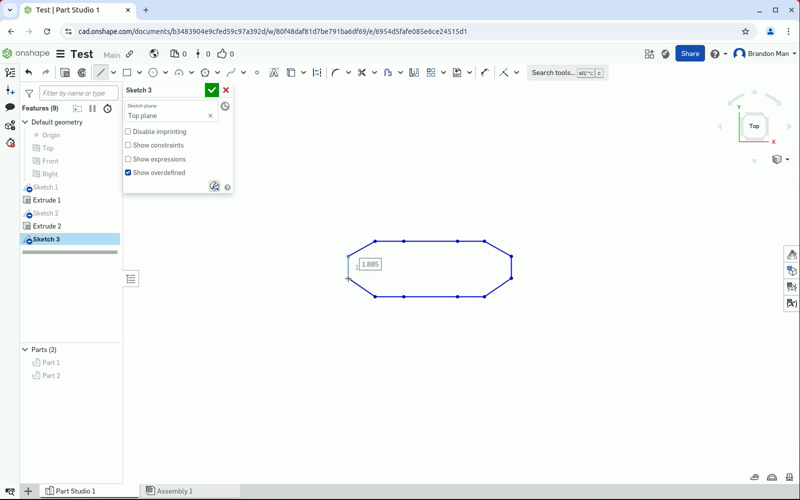
scroll(6)
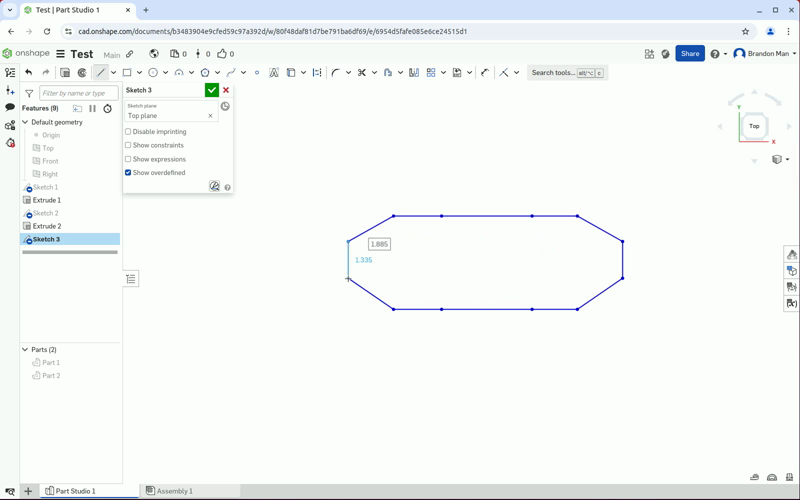
scroll(6)
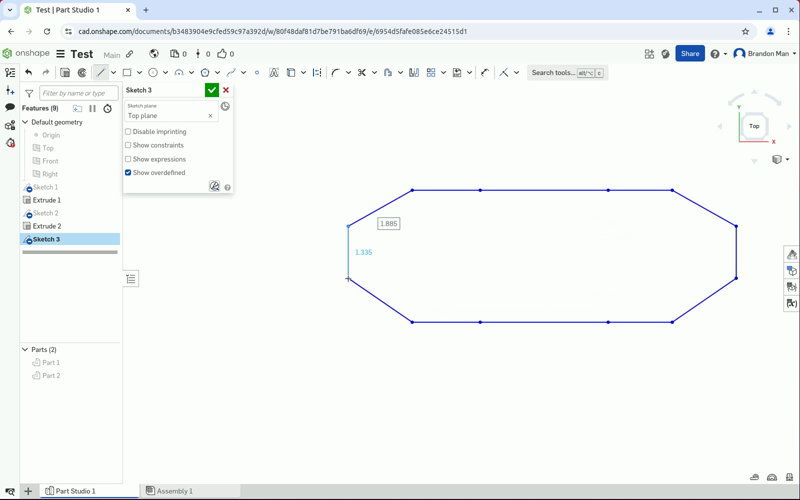
scroll(6)
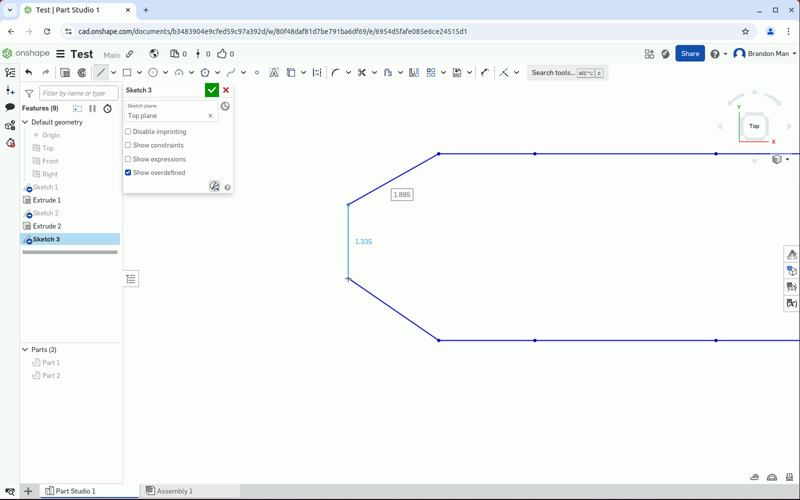
key_up(shift)
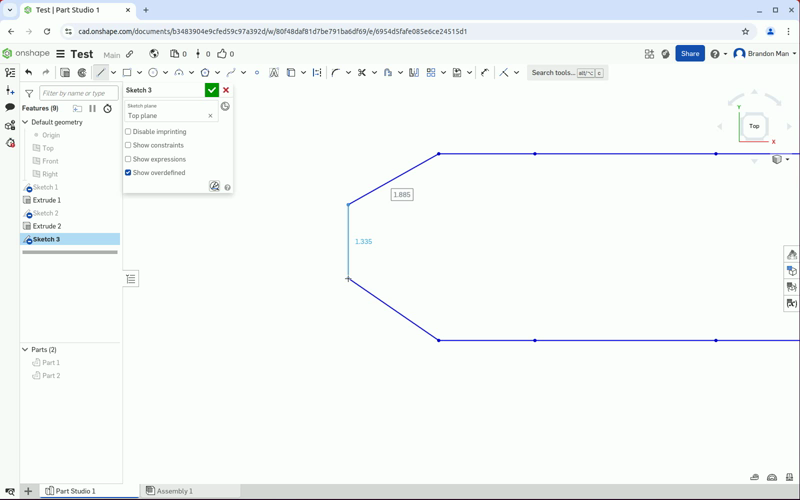
click(348, 278)
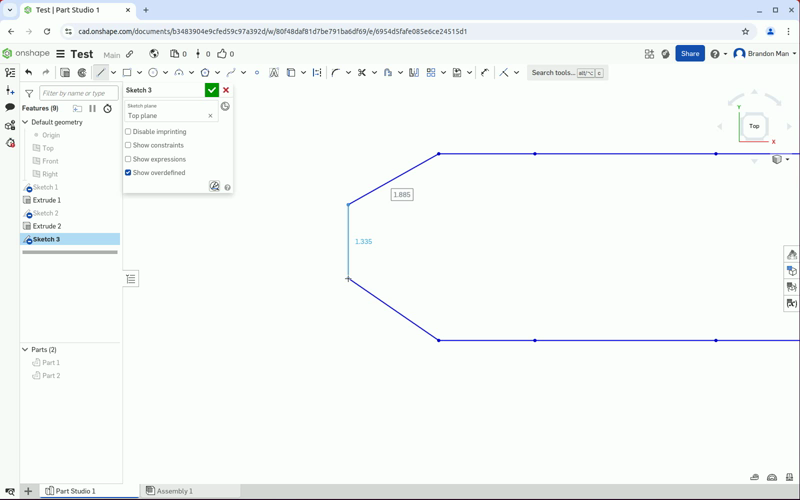
scroll(-6)
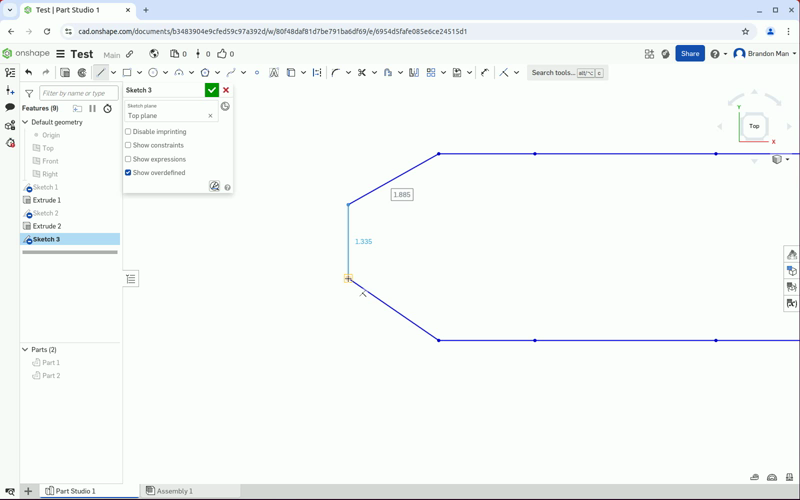
scroll(-6)
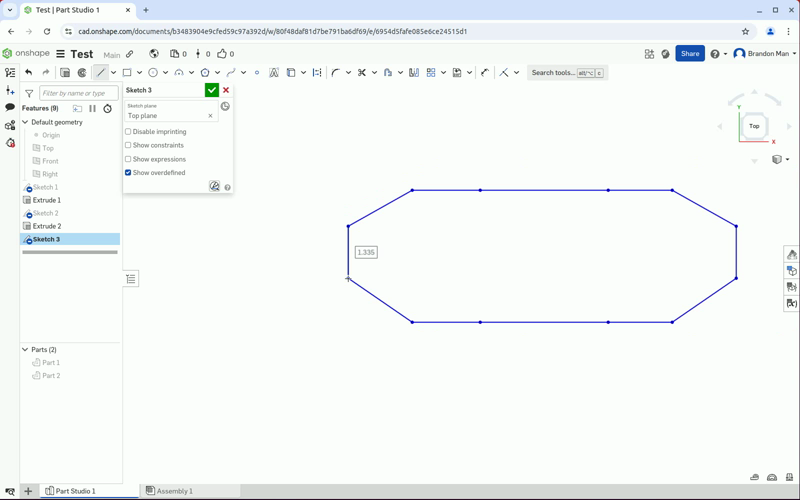
scroll(-6)
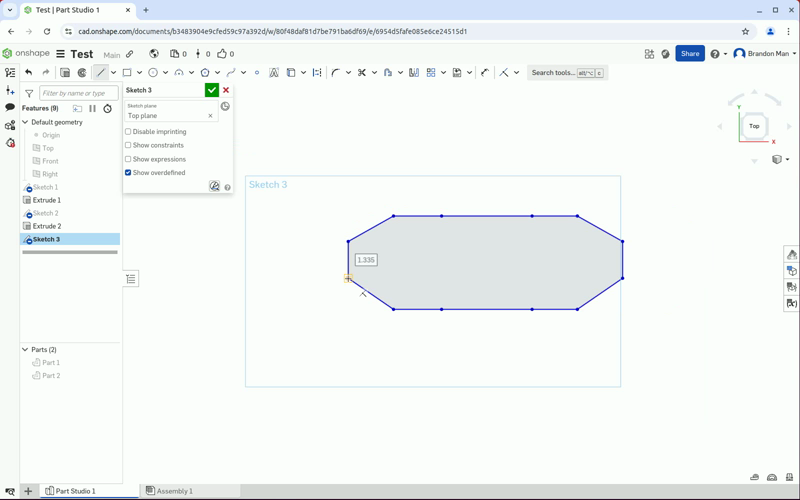
scroll(-6)
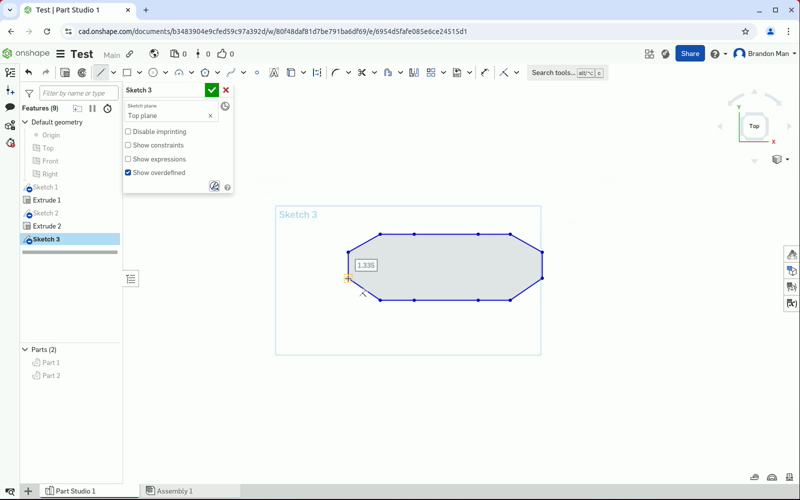
scroll(-6)
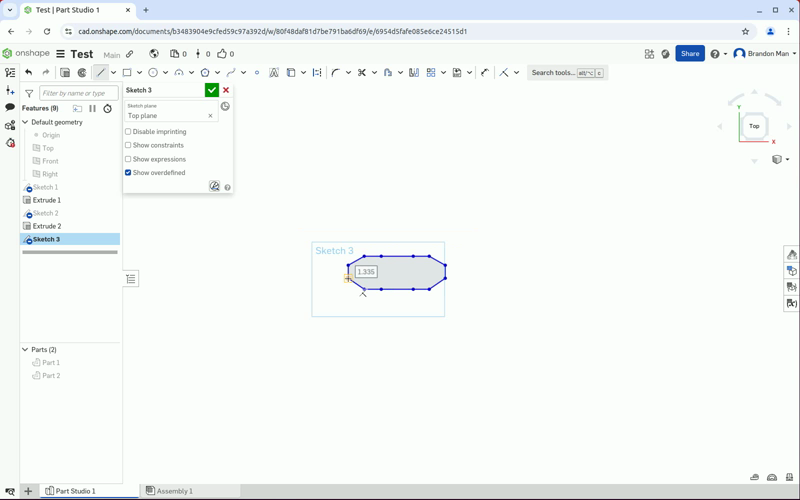
scroll(-6)
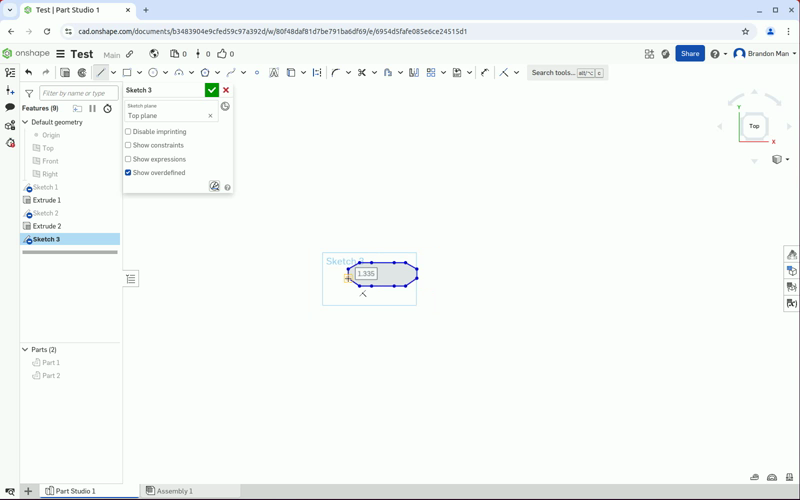
scroll(-6)
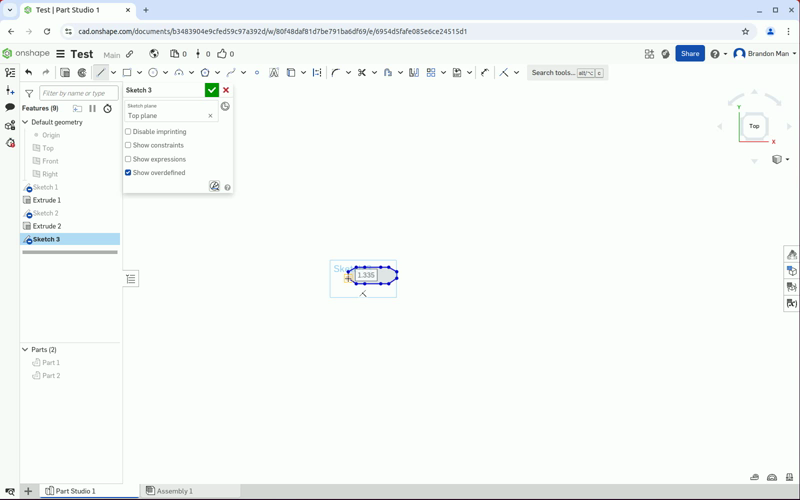
key(esc)
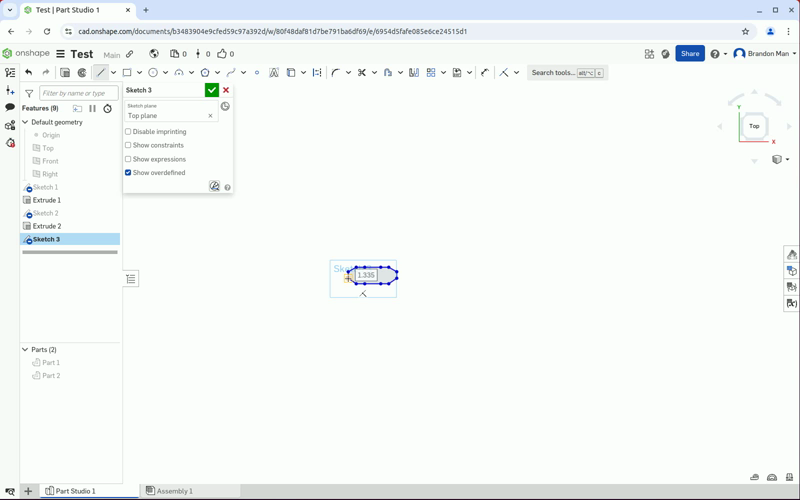
key(c)
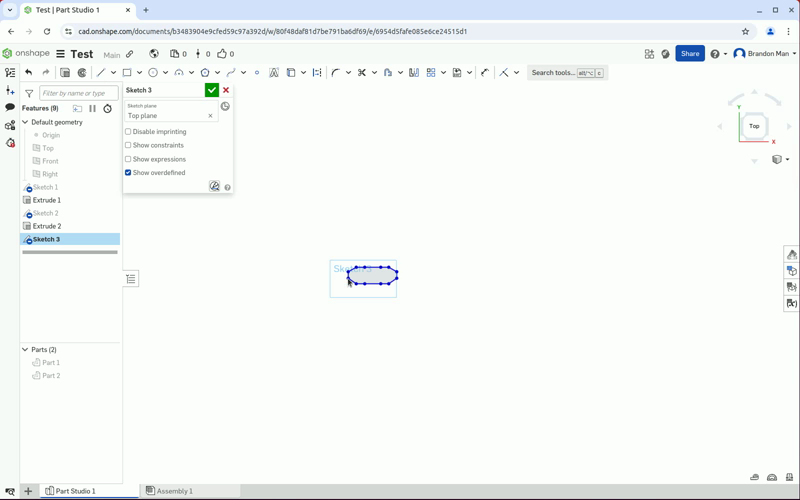
key_down(shift)
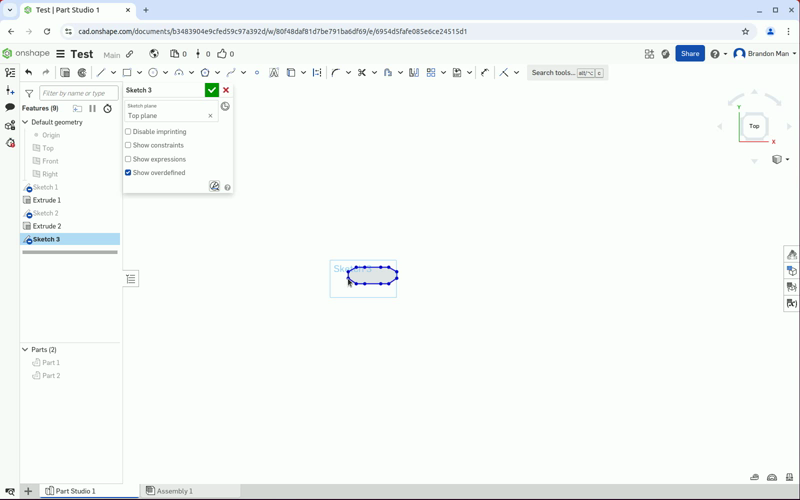
mouse_move(364, 275)
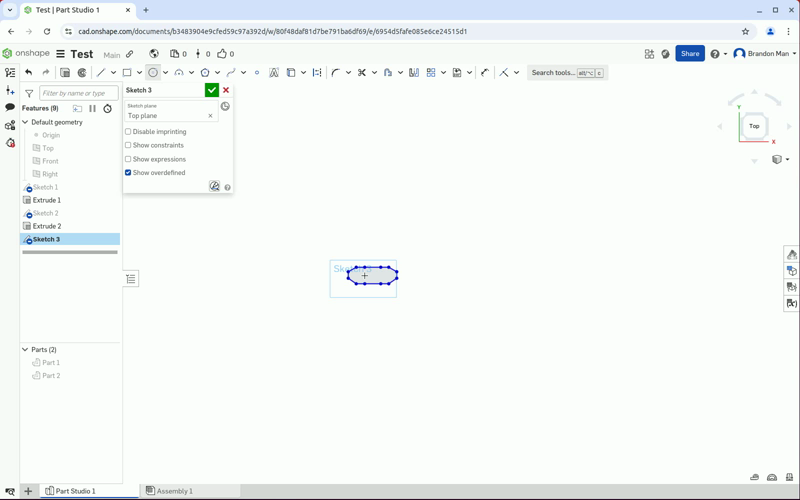
click(364, 275)
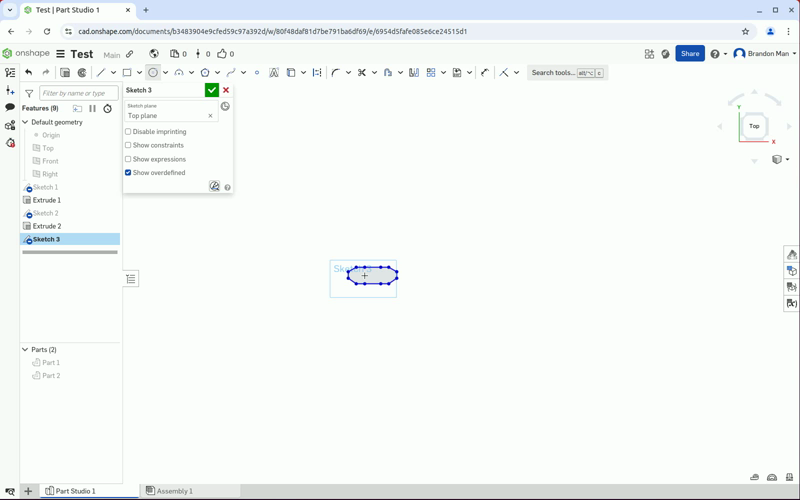
key_up(shift)
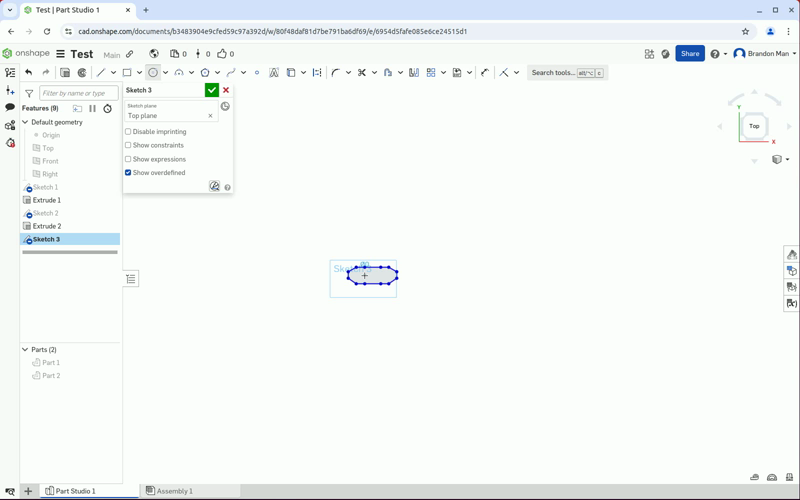
mouse_move(366, 275)
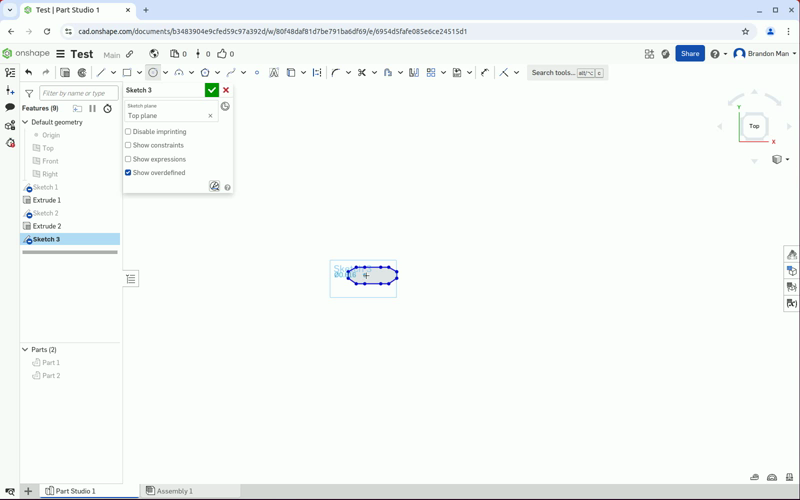
scroll(6)
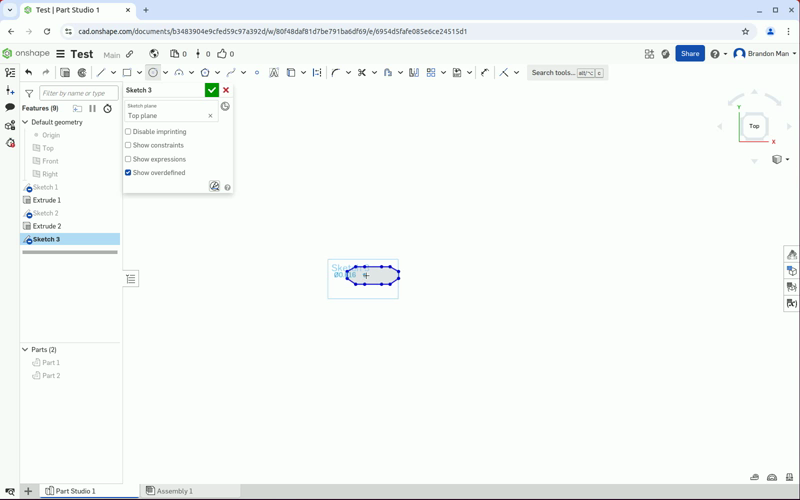
scroll(6)
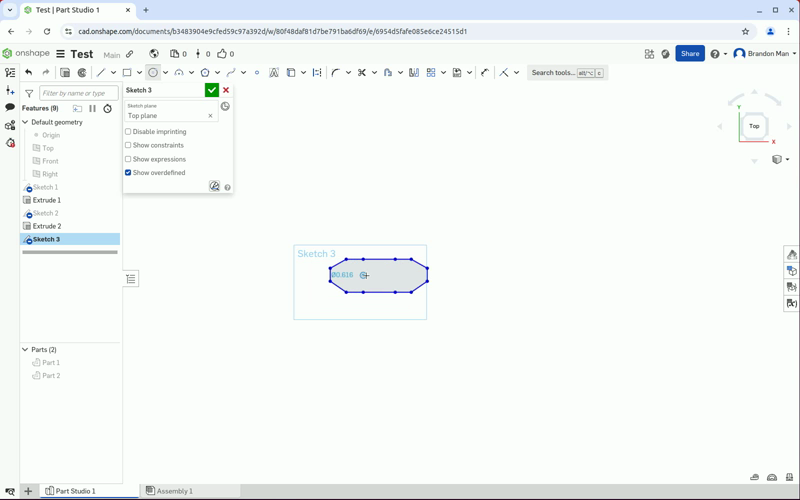
scroll(6)
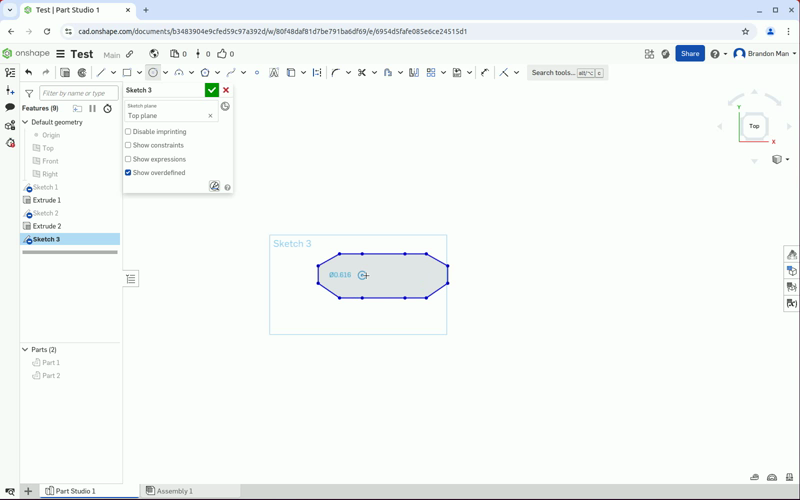
scroll(6)
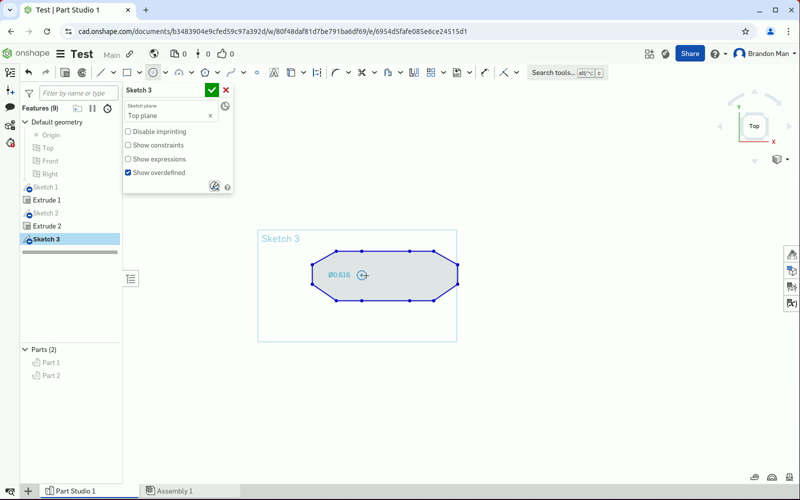
scroll(6)
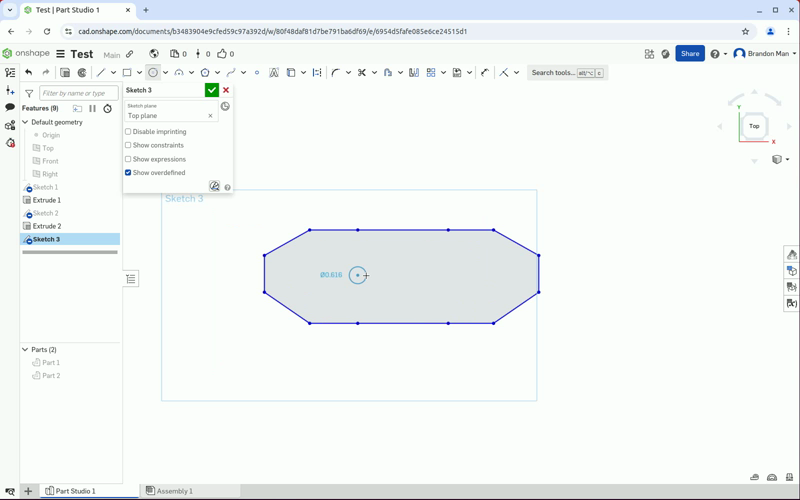
scroll(6)
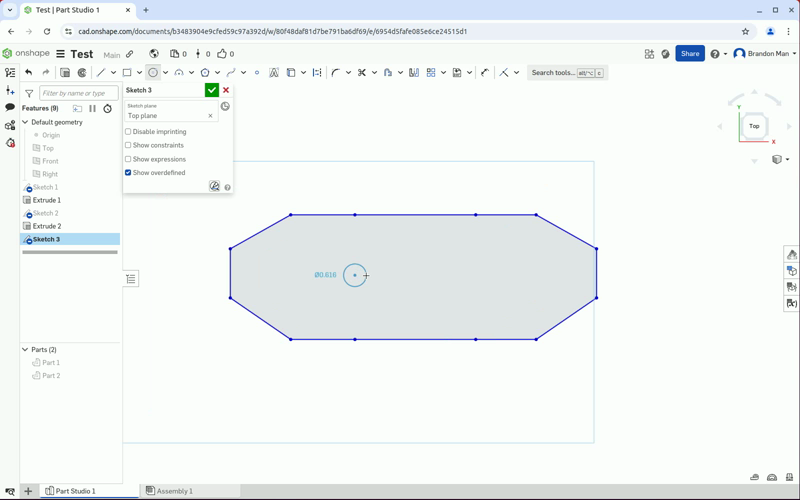
scroll(6)
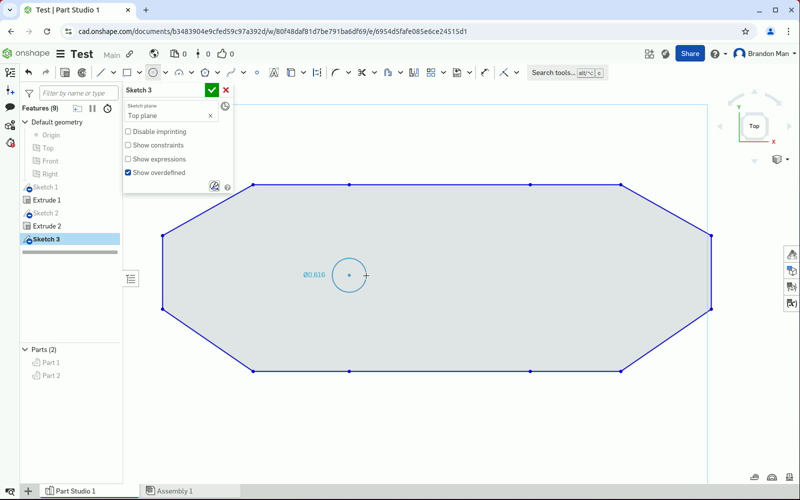
click(366, 275)
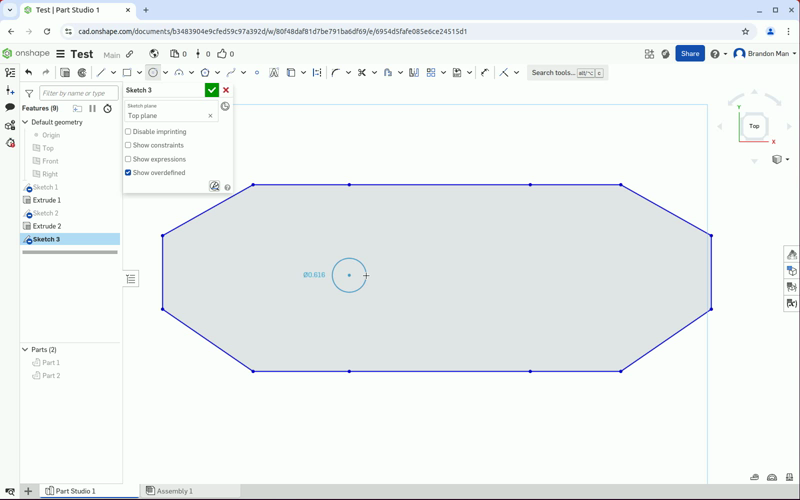
scroll(-6)
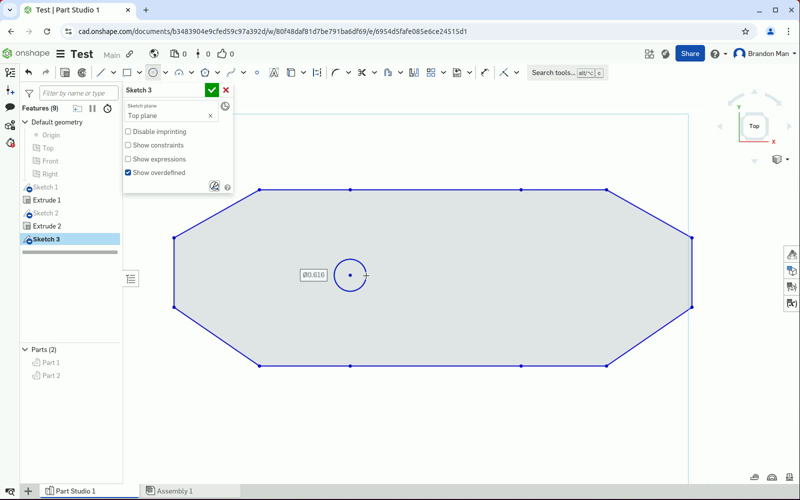
scroll(-6)
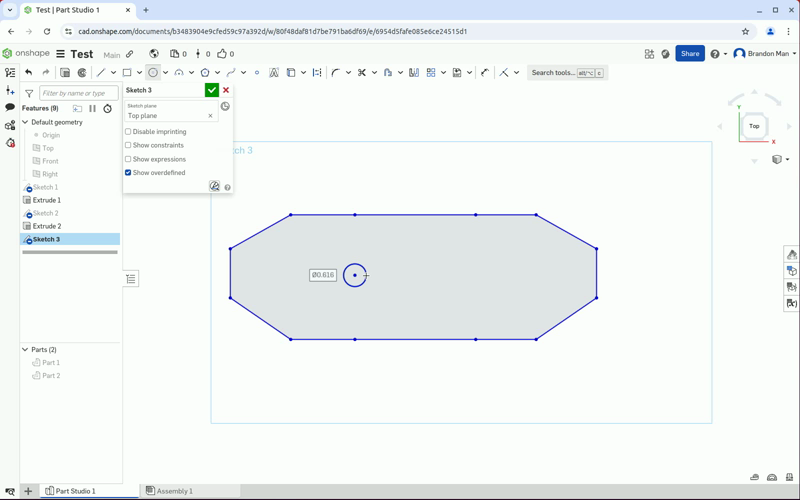
scroll(-6)
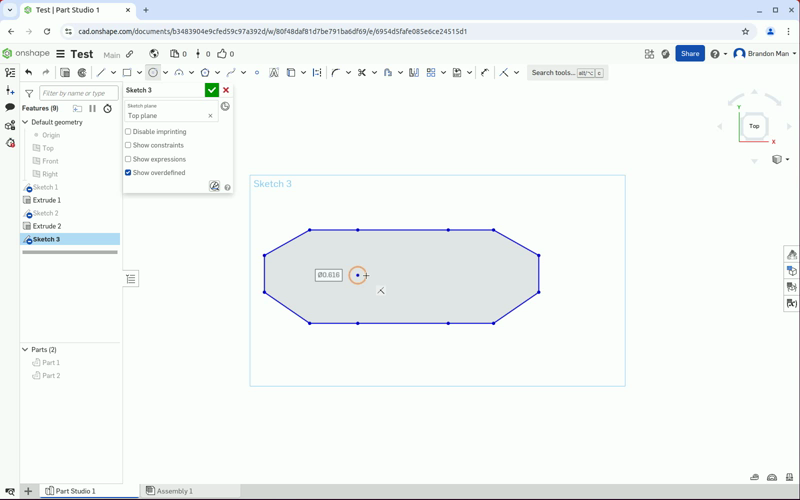
scroll(-6)
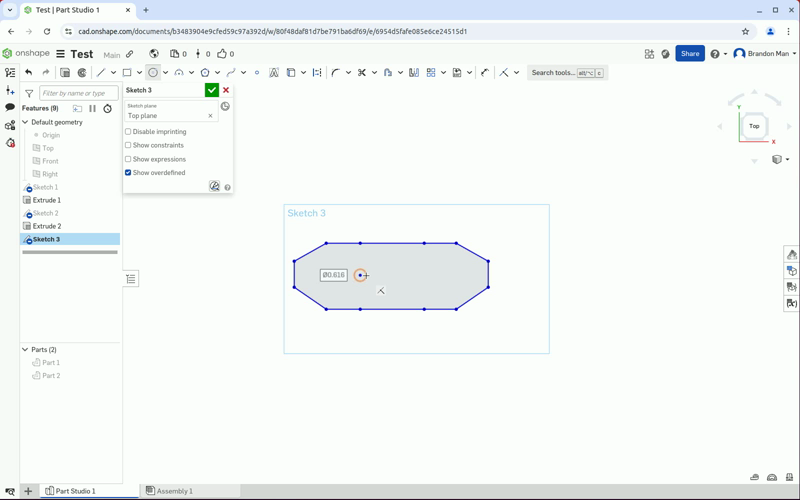
scroll(-6)
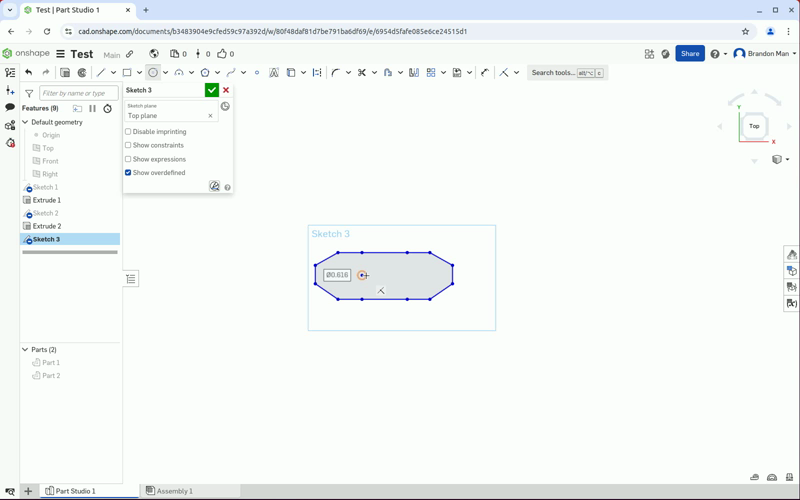
scroll(-6)
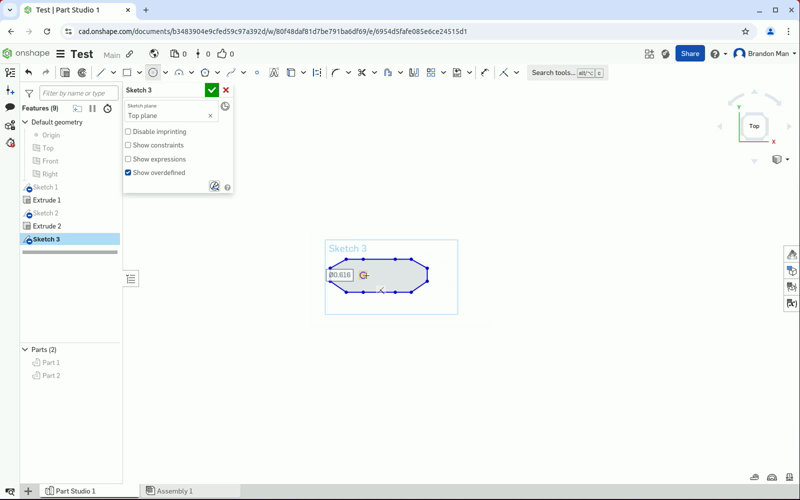
scroll(-6)
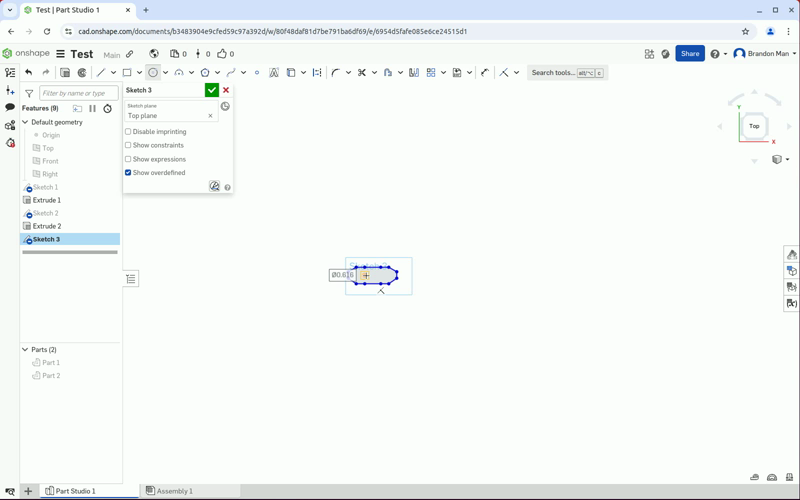
key(esc)
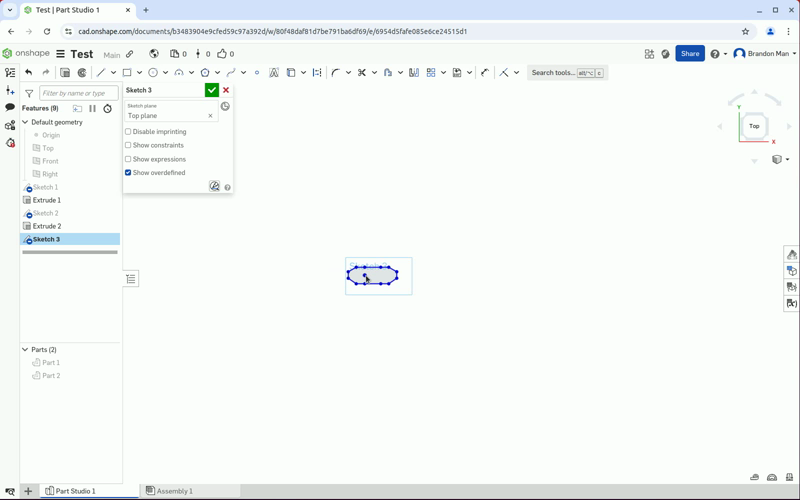
key(c)
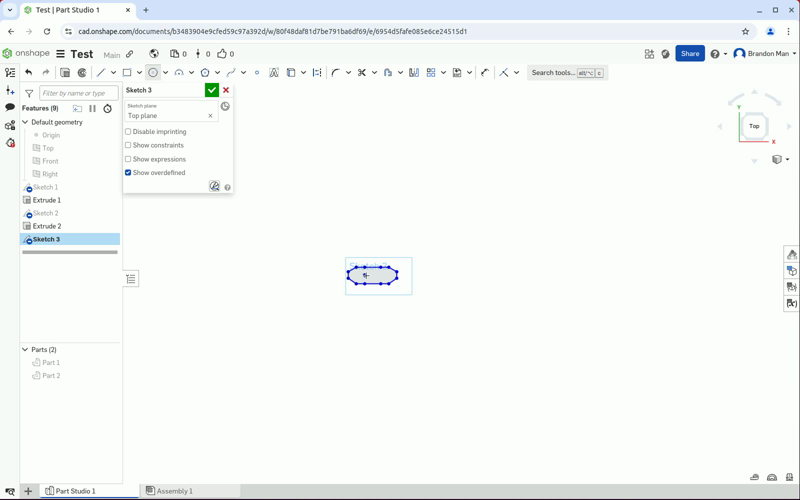
key_down(shift)
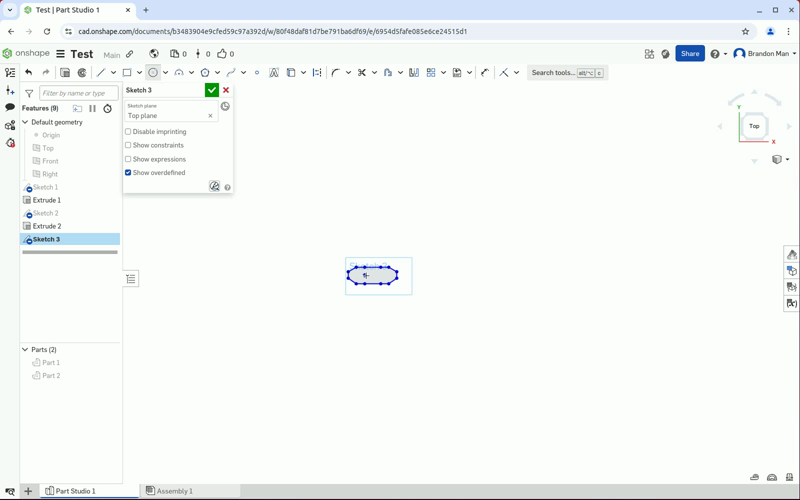
mouse_move(380, 275)
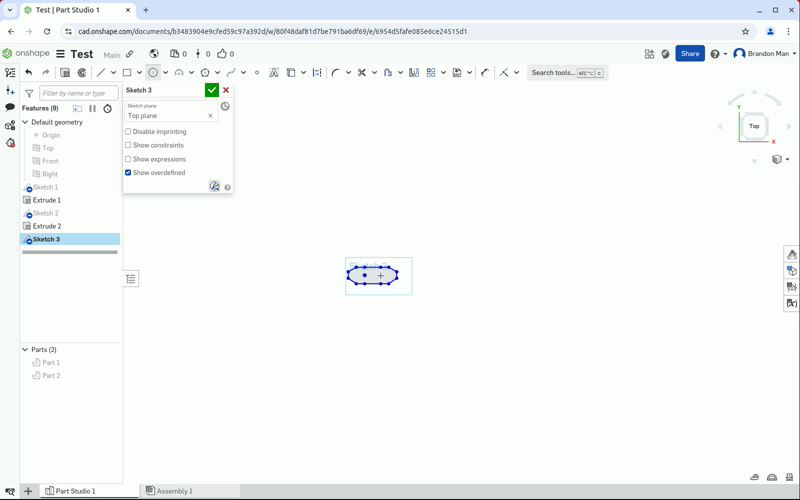
click(380, 275)
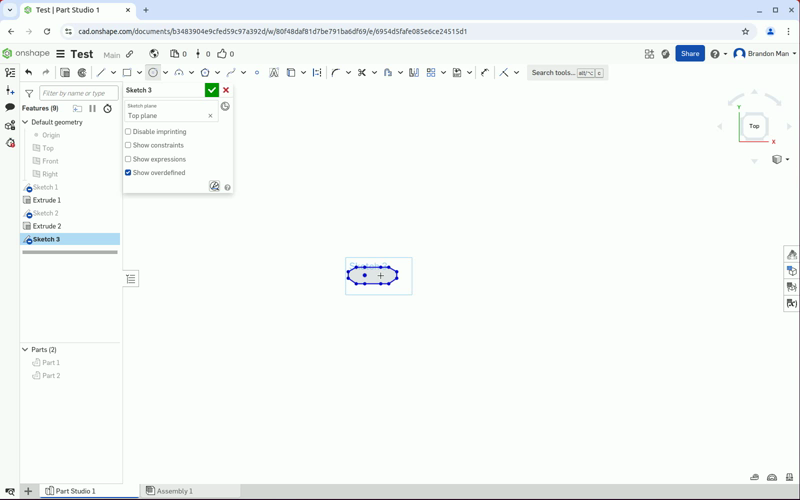
key_up(shift)
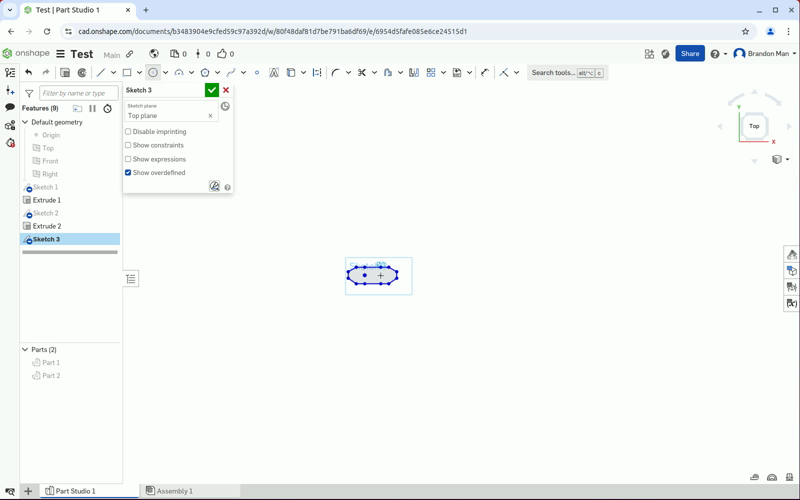
mouse_move(382, 275)
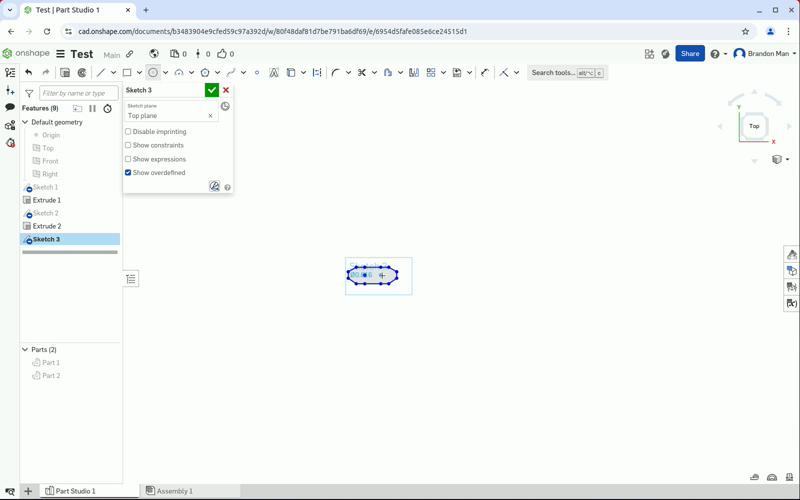
scroll(6)
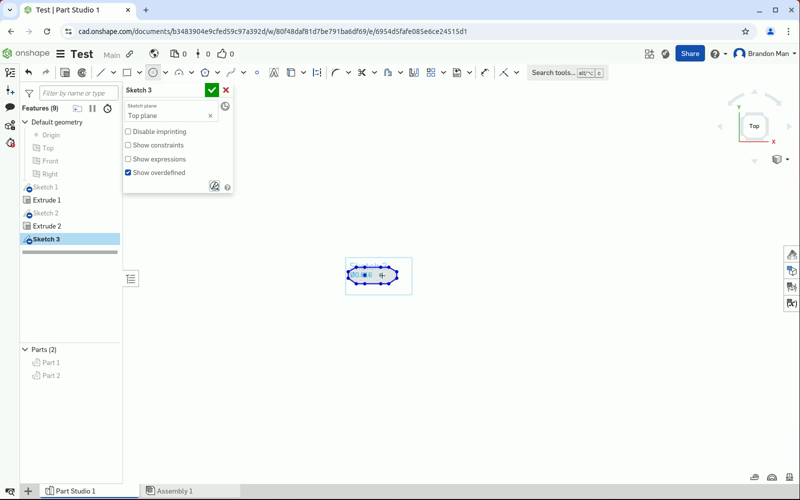
scroll(6)
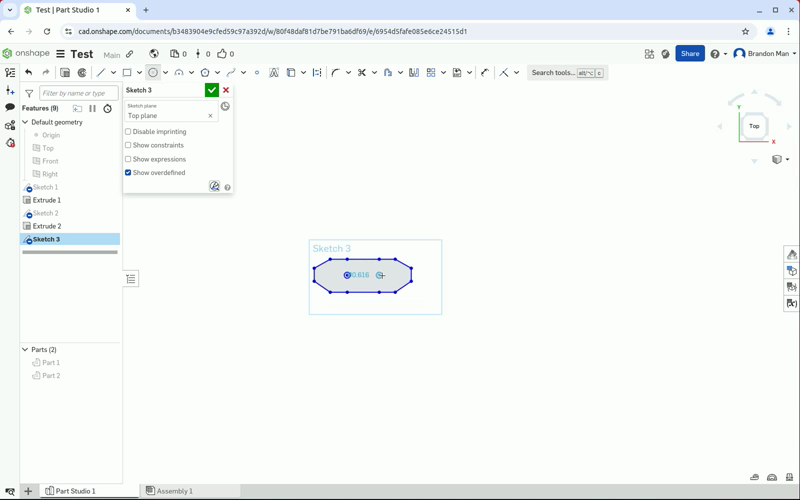
scroll(6)
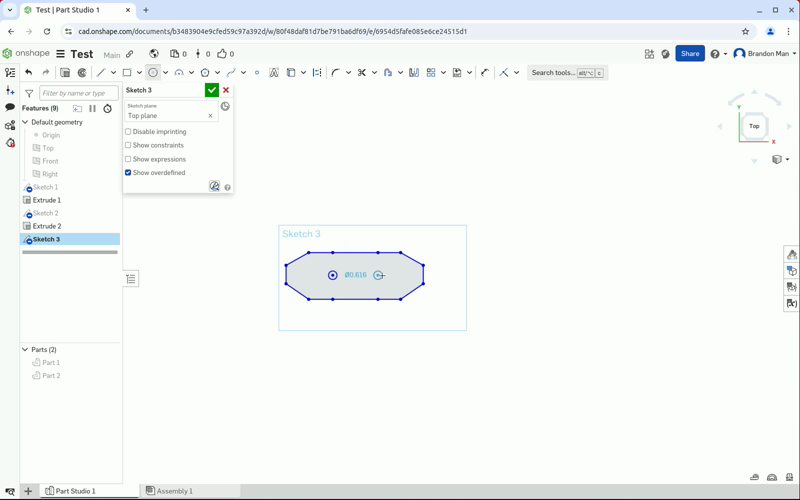
scroll(6)
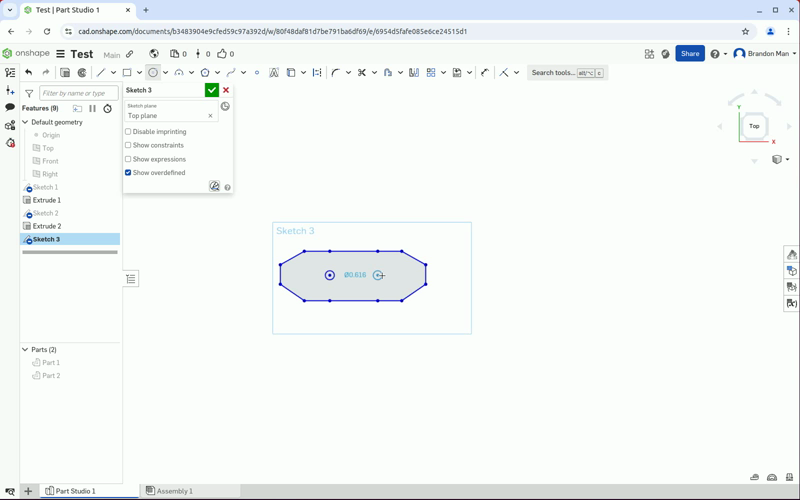
scroll(6)
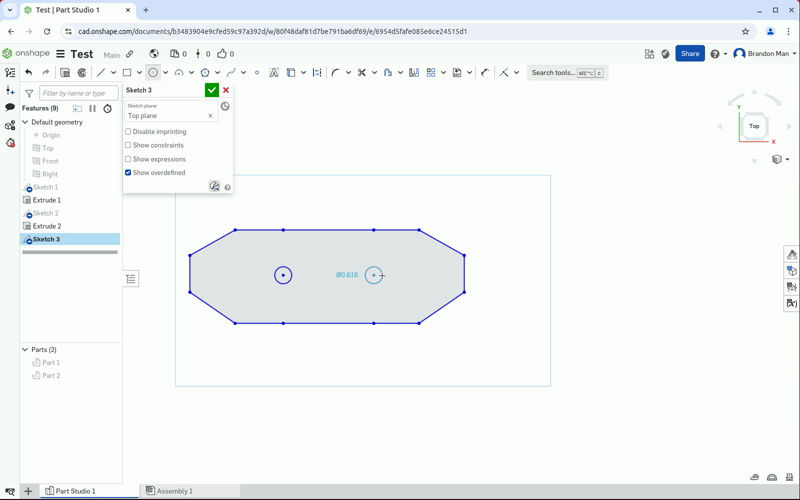
scroll(6)
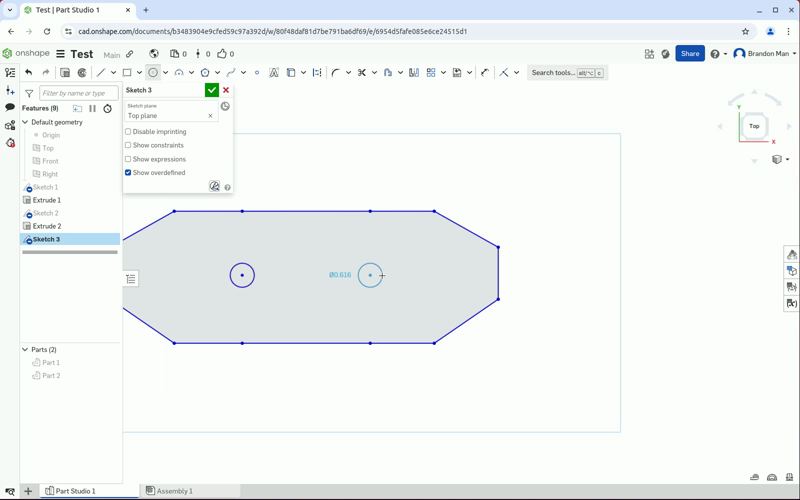
scroll(6)
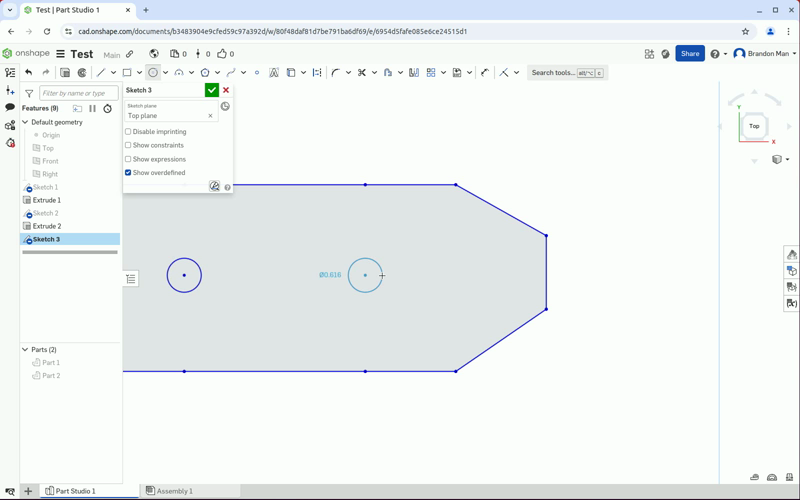
click(382, 275)
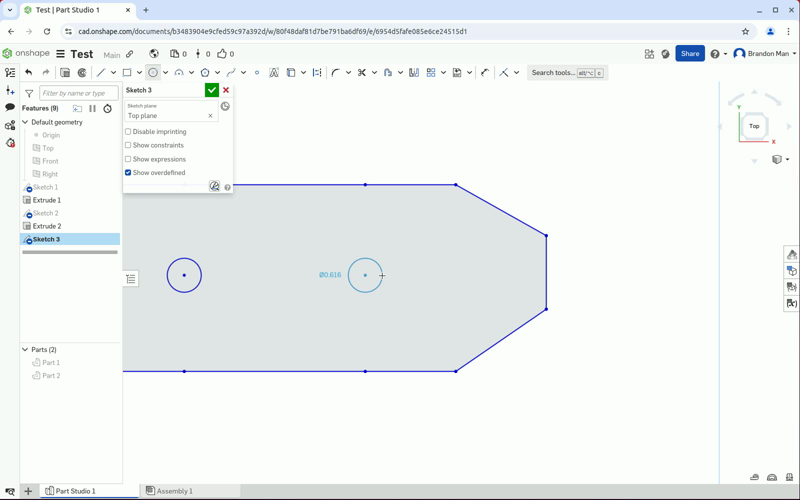
scroll(-6)
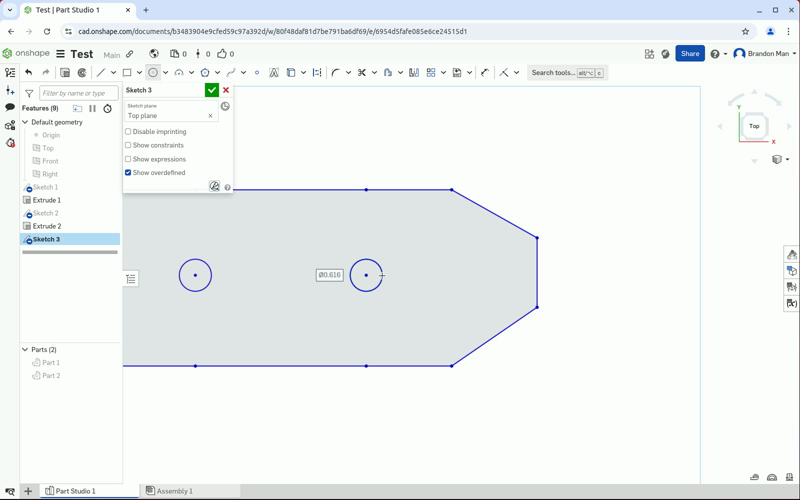
scroll(-6)
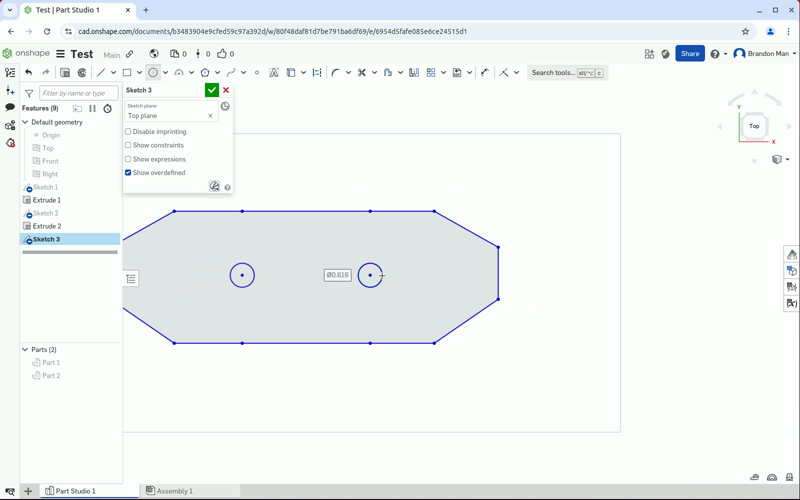
scroll(-6)
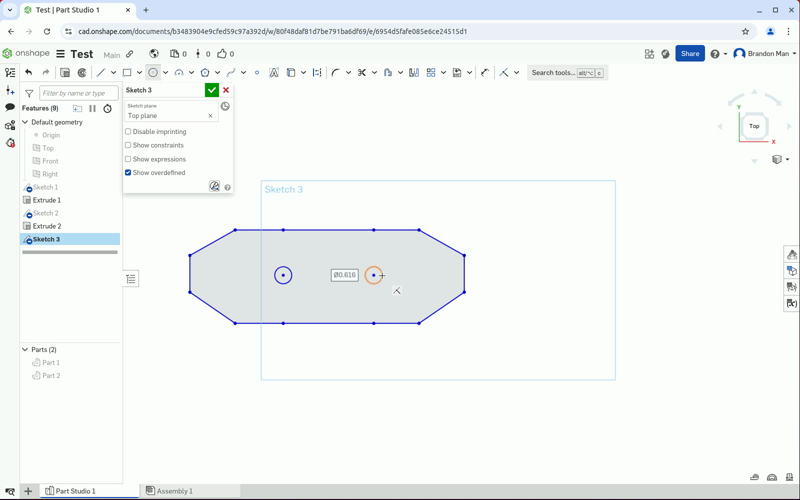
scroll(-6)
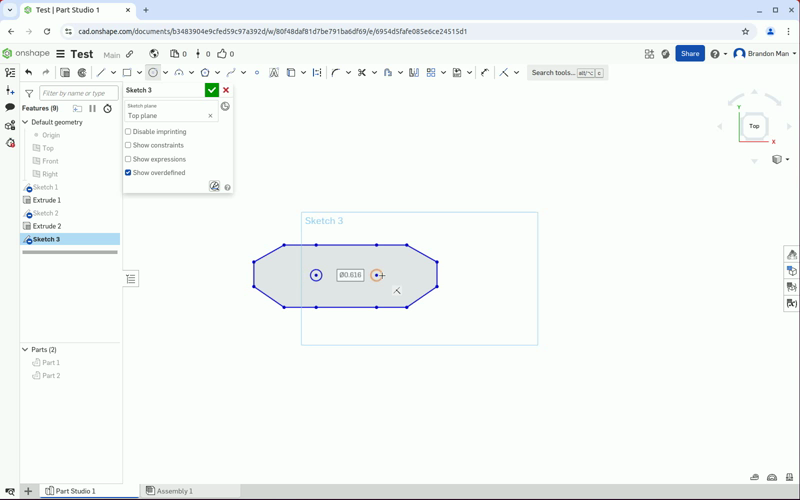
scroll(-6)
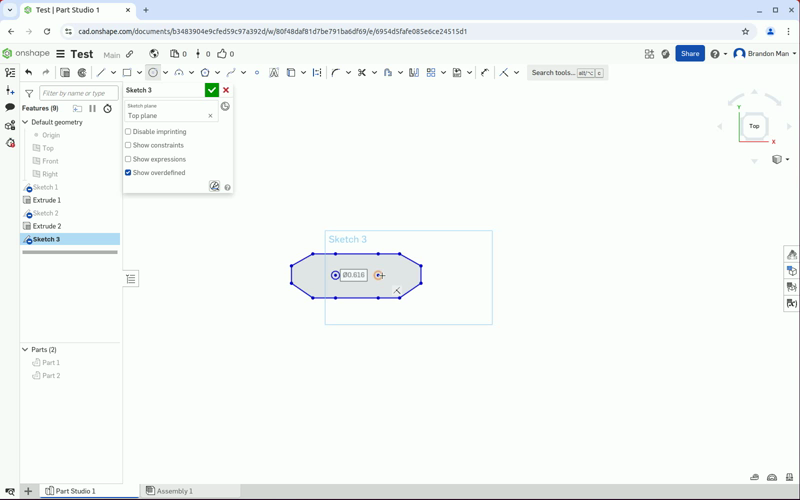
scroll(-6)
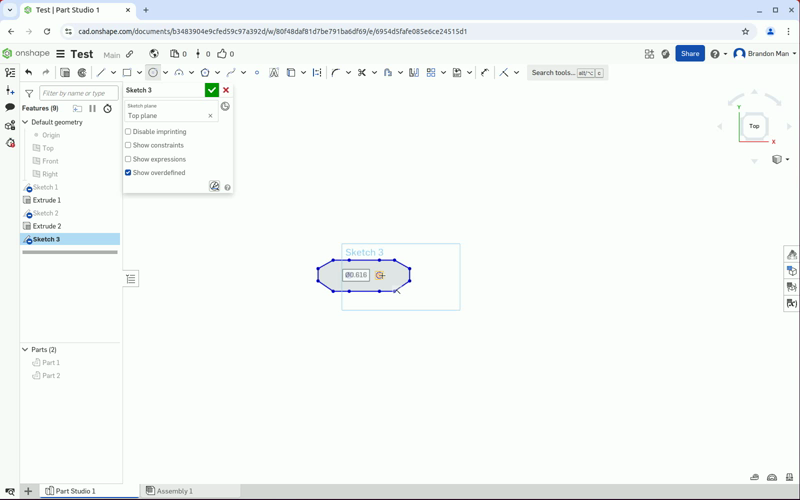
scroll(-6)
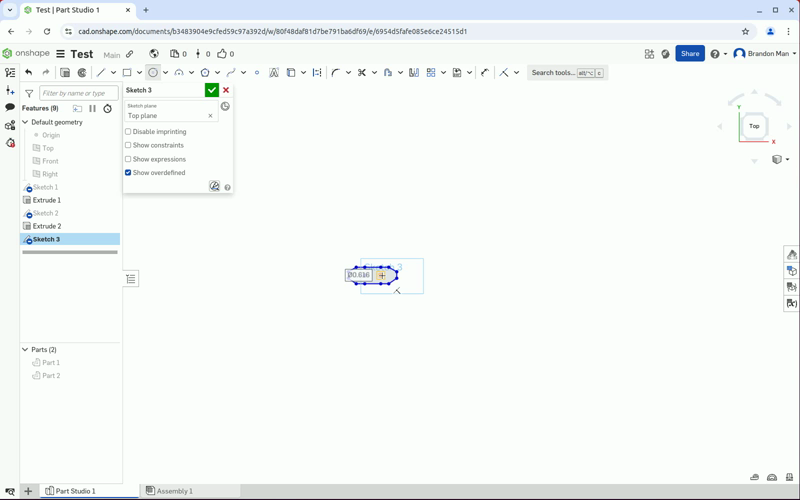
key(esc)
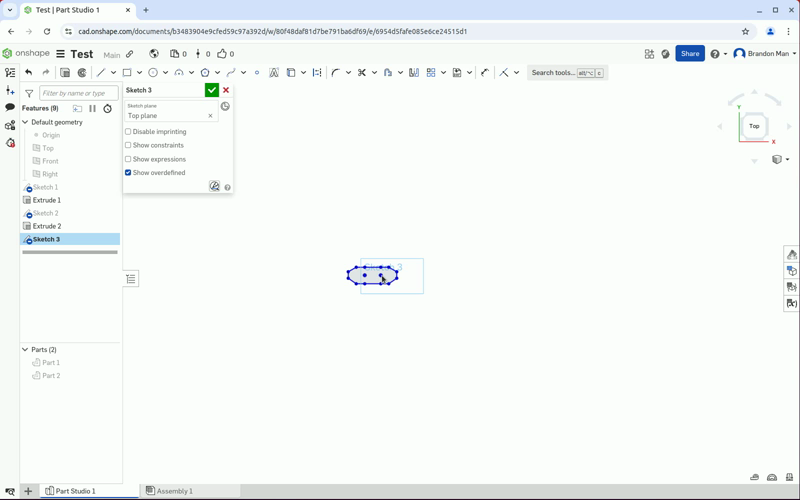
mouse_move(353, 271)
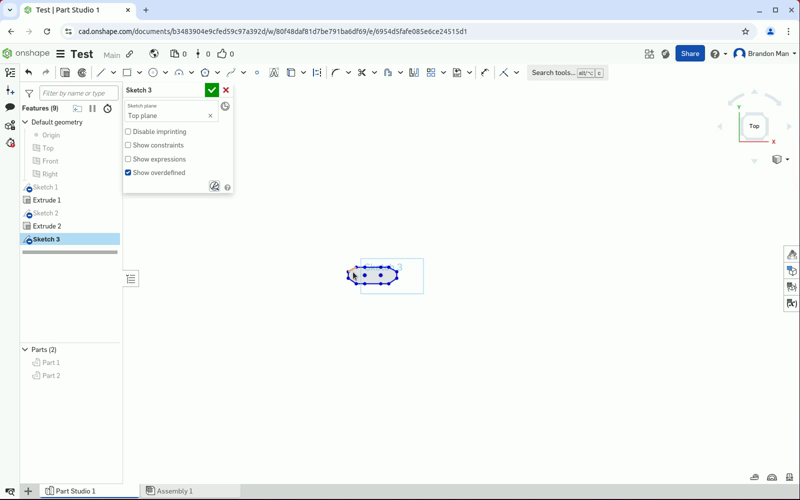
scroll(6)
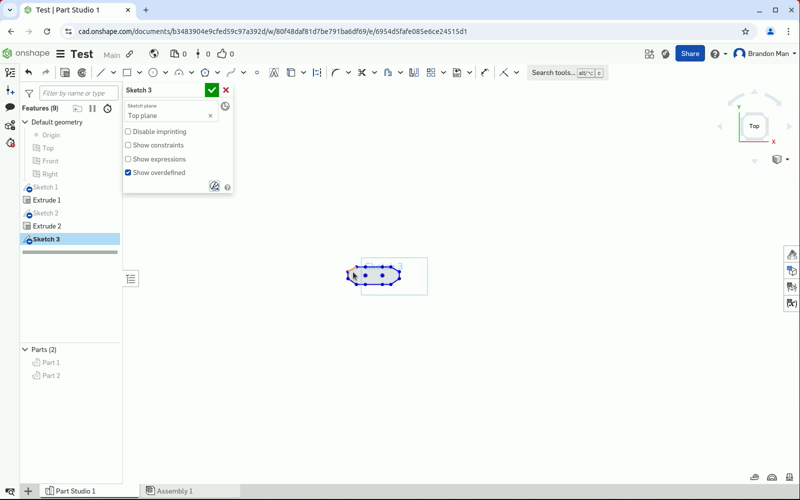
scroll(6)
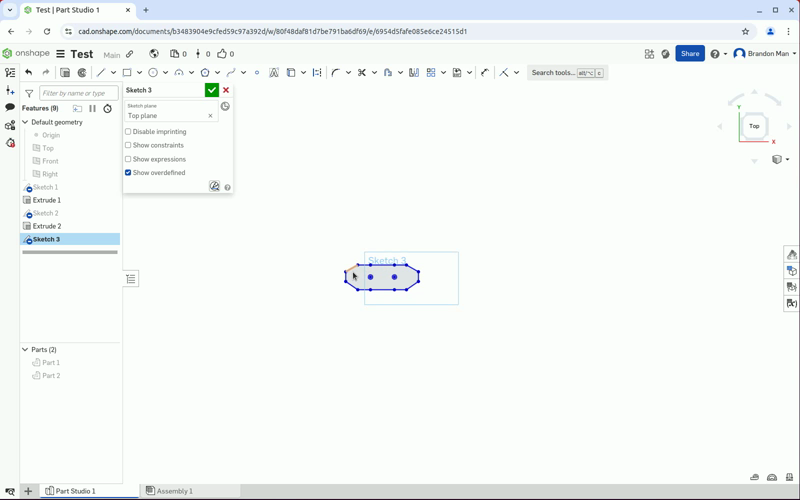
scroll(6)
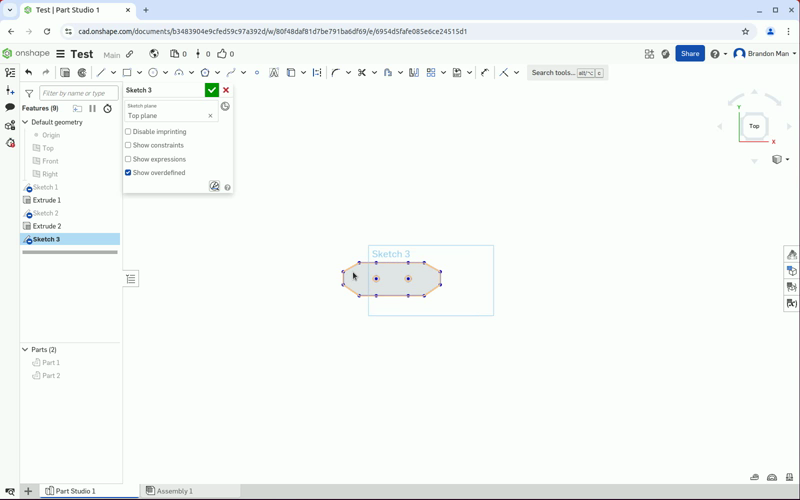
scroll(6)
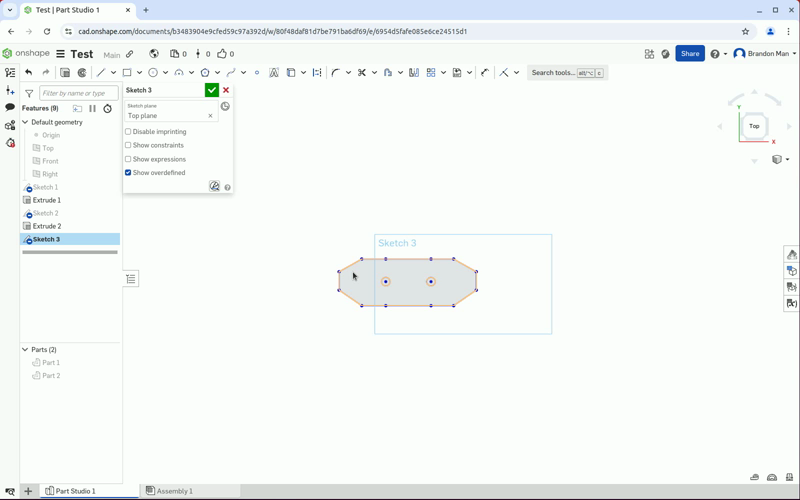
scroll(6)
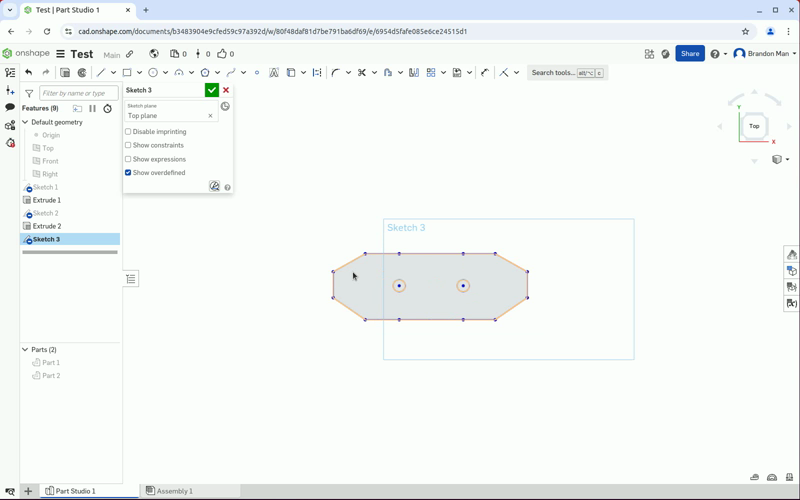
scroll(6)
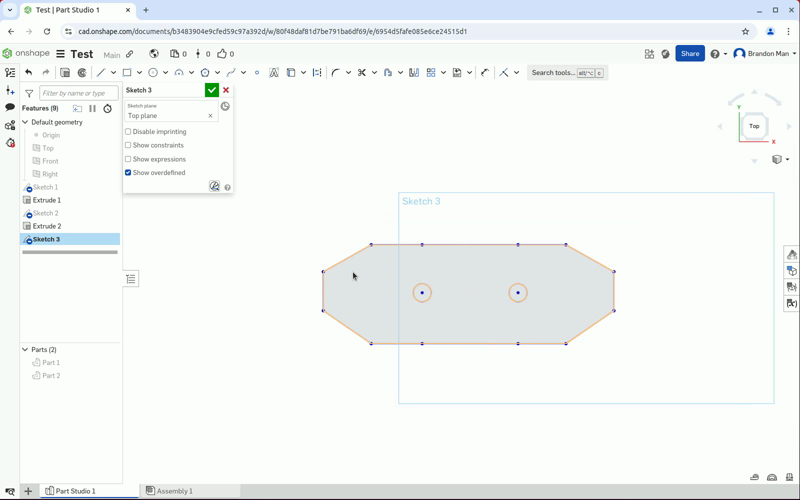
scroll(6)
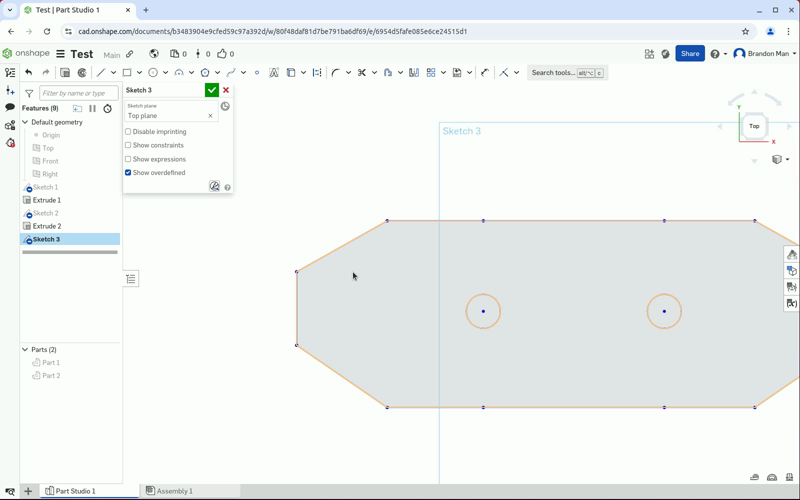
click(353, 271)
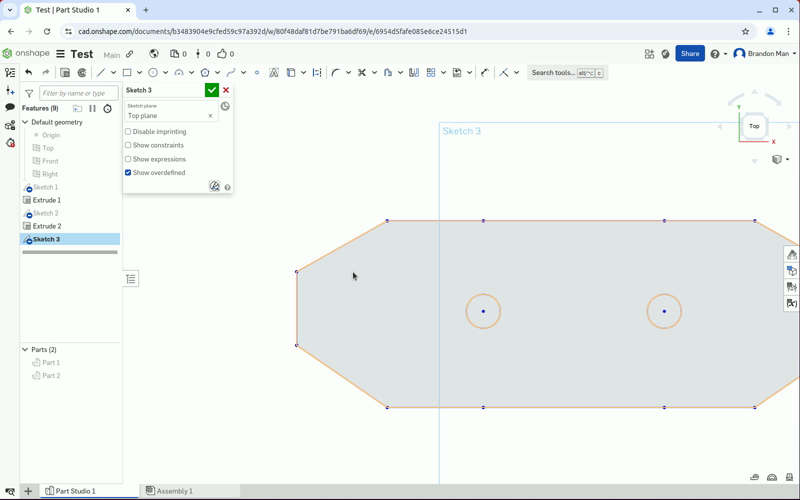
scroll(-6)
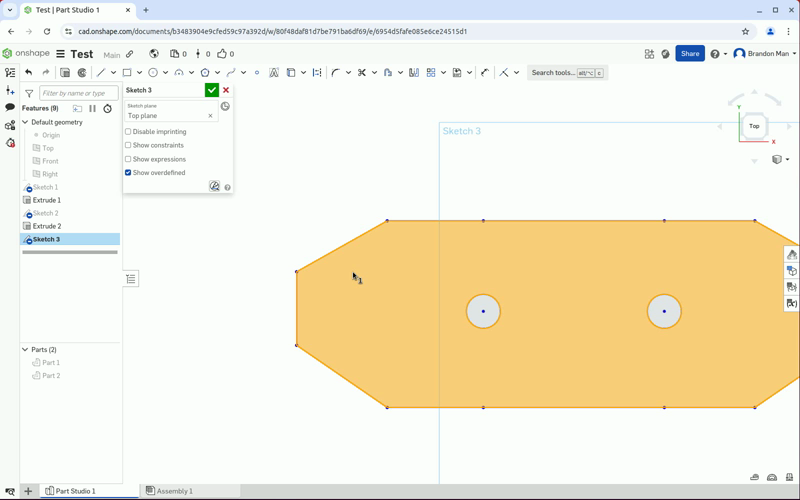
scroll(-6)
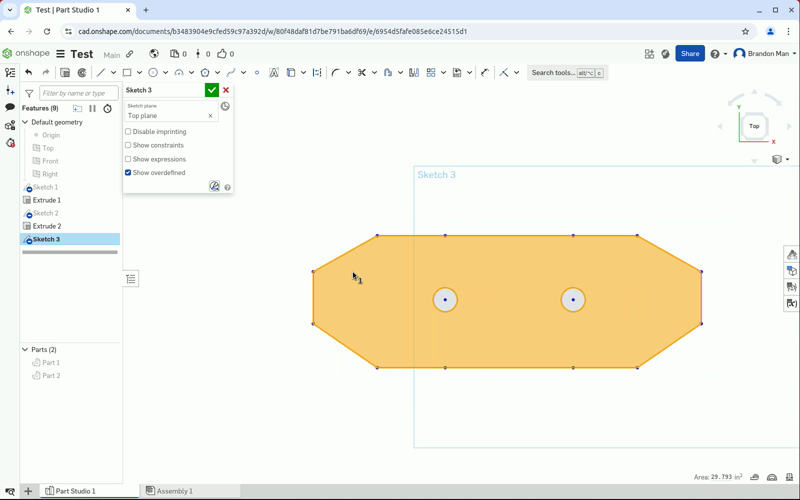
scroll(-6)
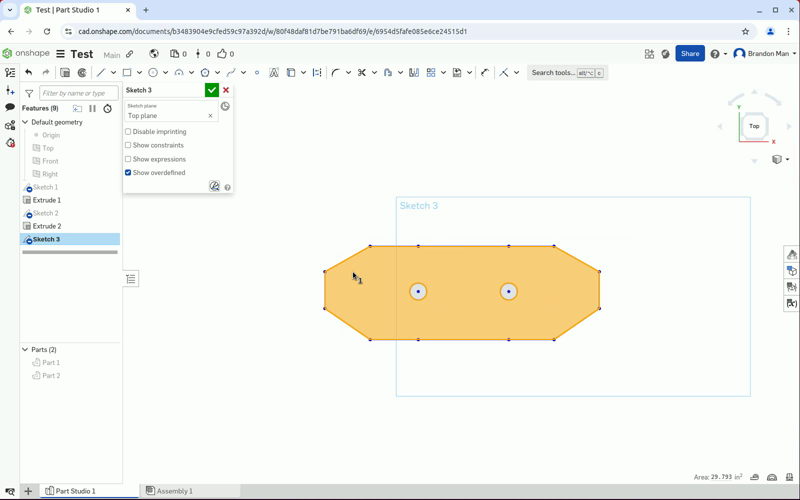
scroll(-6)
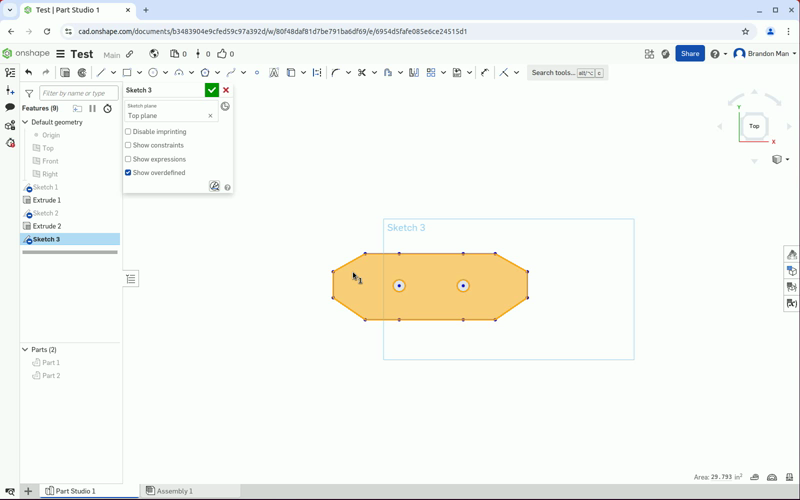
scroll(-6)
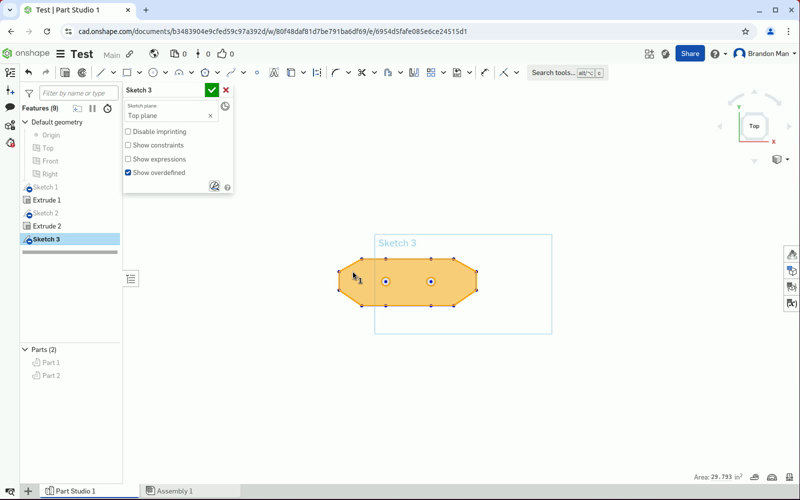
scroll(-6)
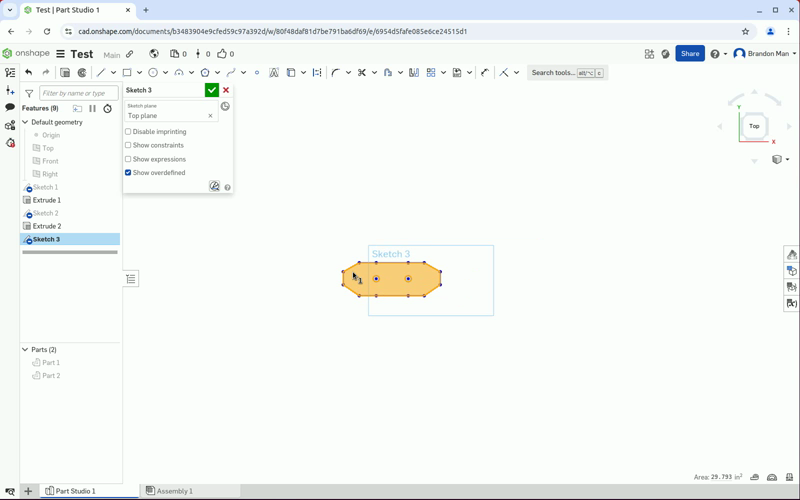
scroll(-6)
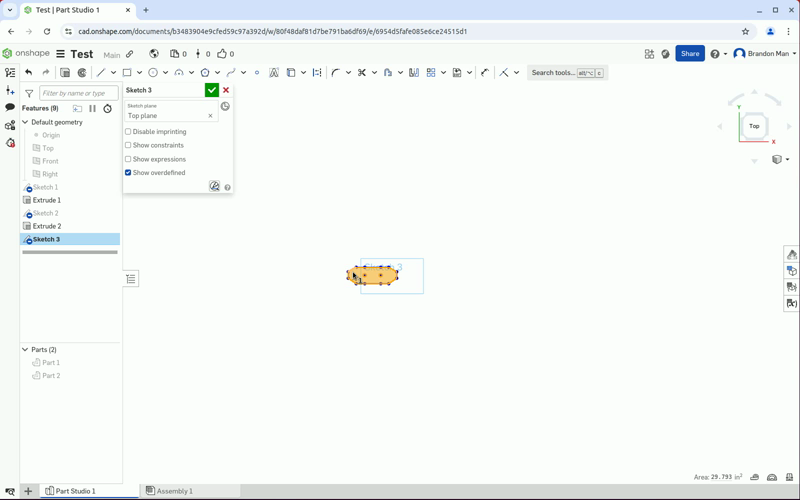
mouse_move(73, 352)
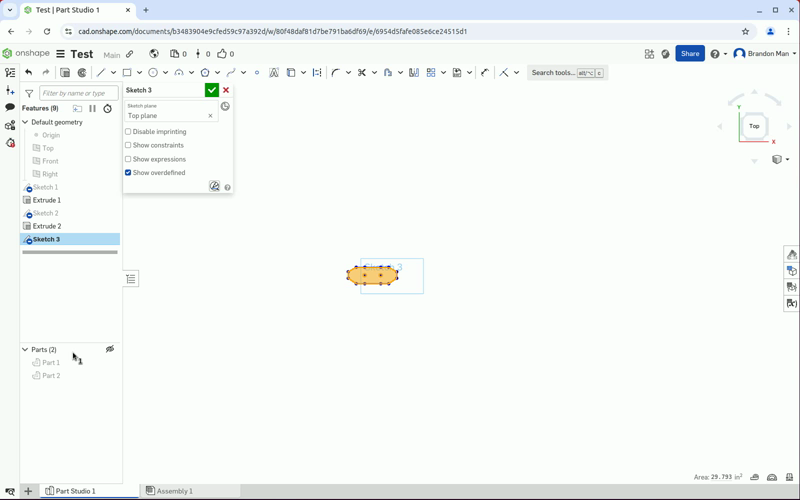
key(shift+y)
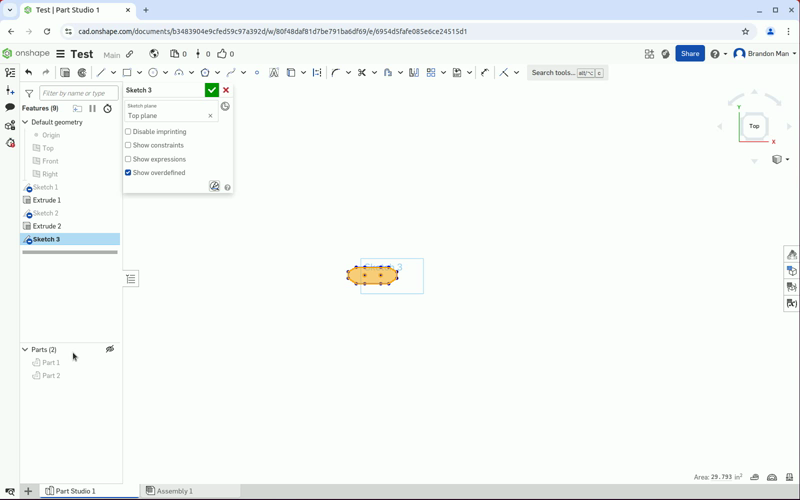
key(shift+e)
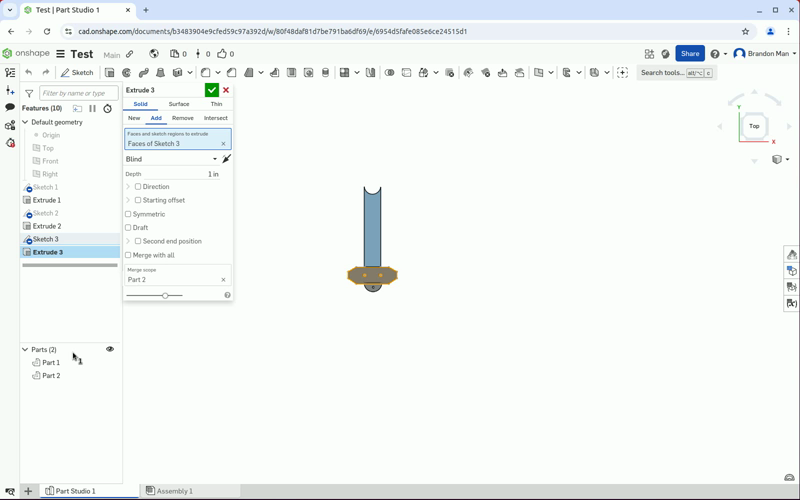
mouse_move(143, 106)
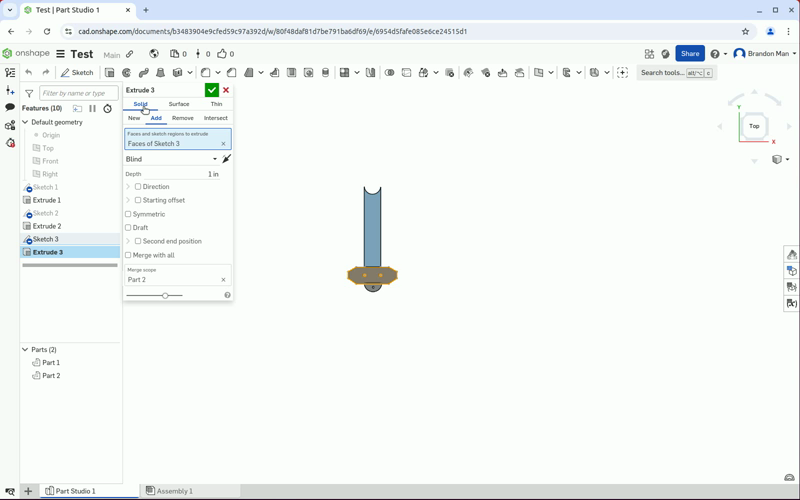
click(143, 106)
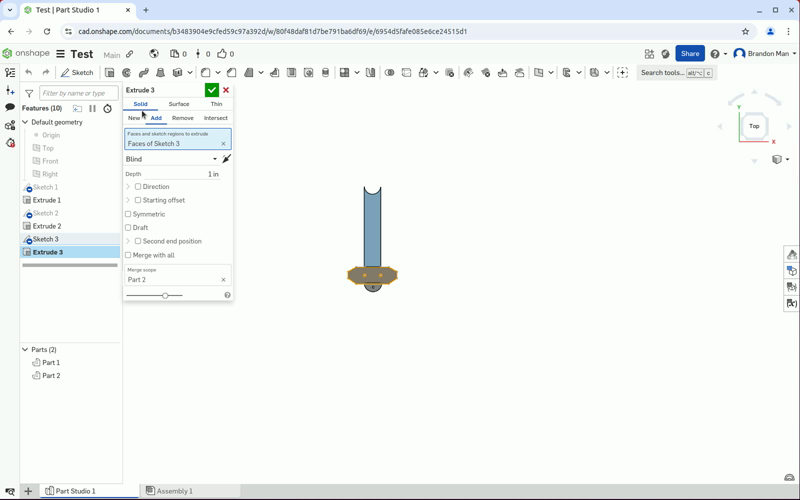
mouse_move(137, 120)
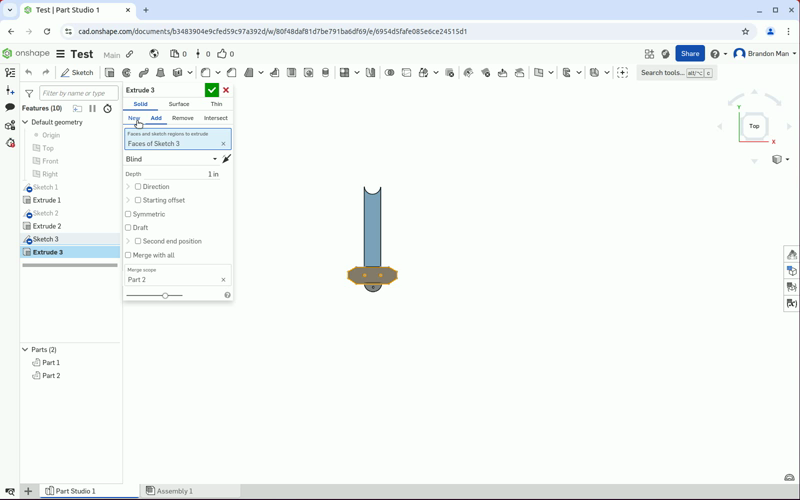
click(137, 120)
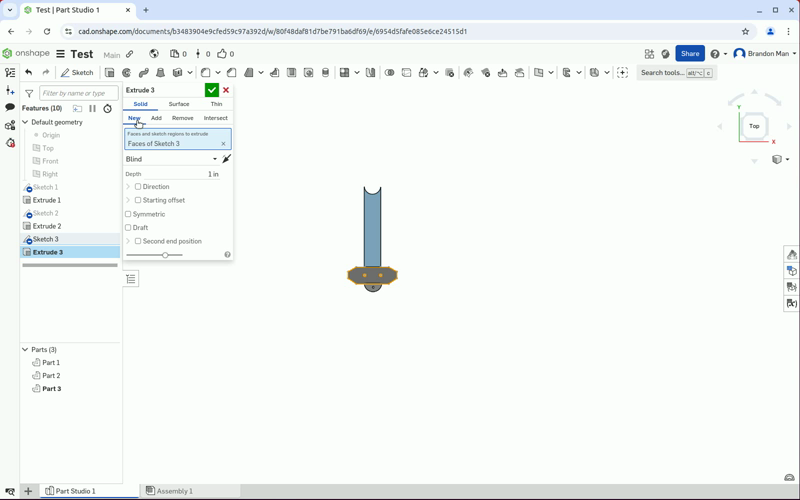
key(tab, 4)
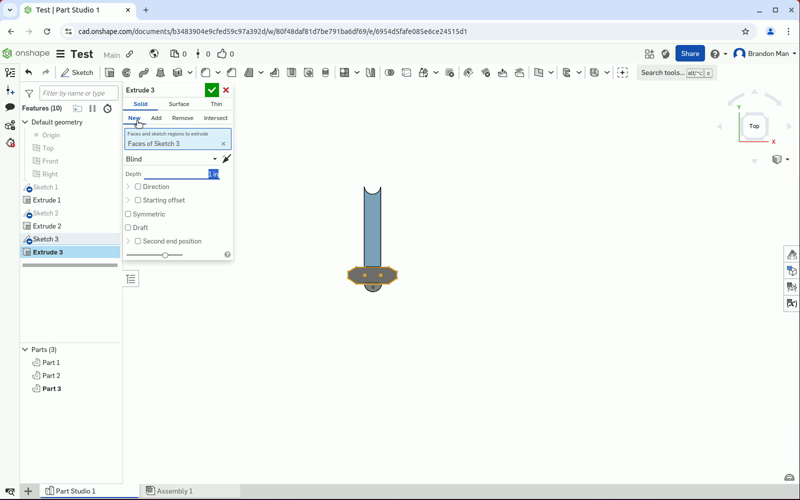
text(1.685)
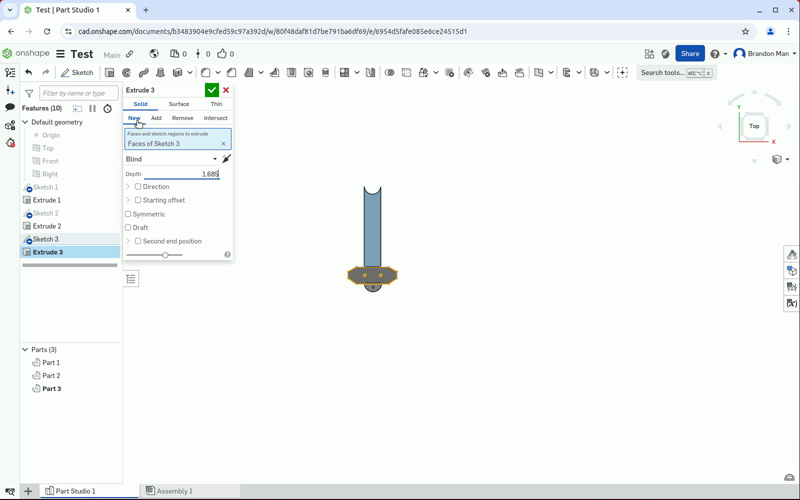
key(enter)
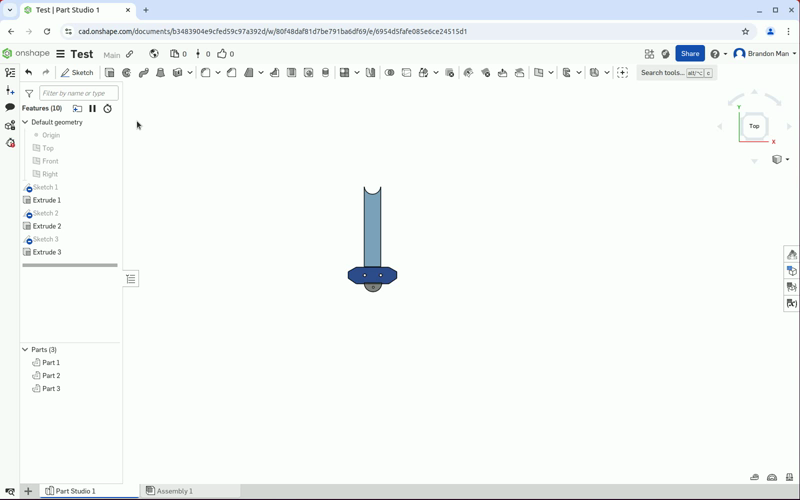
key(shift+h)
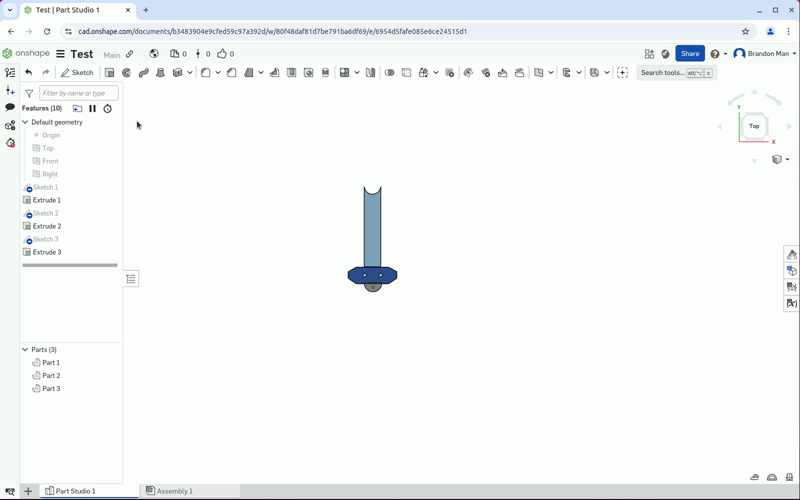
key(shift+h)
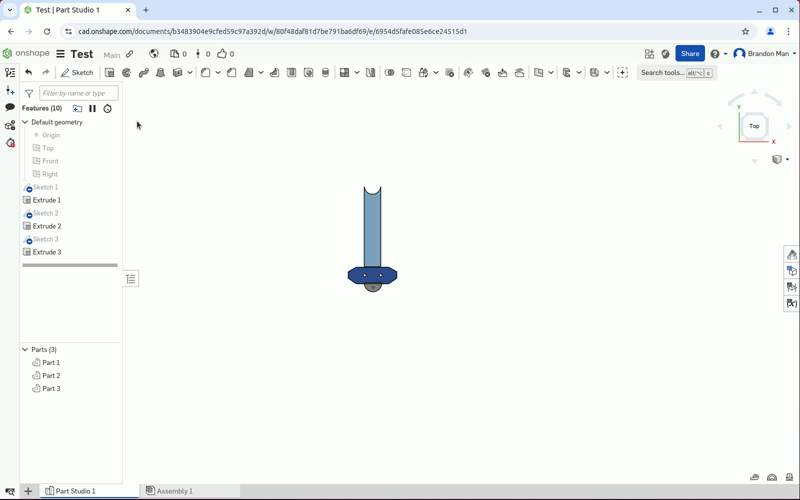
mouse_move(73, 189)
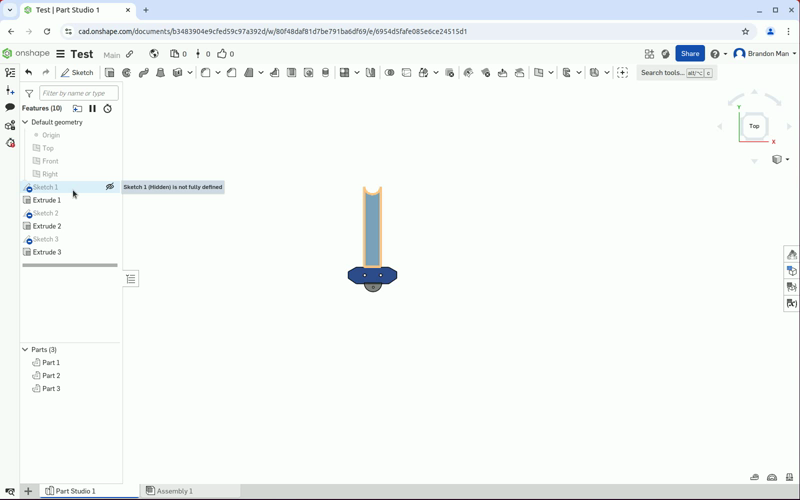
click(73, 189)
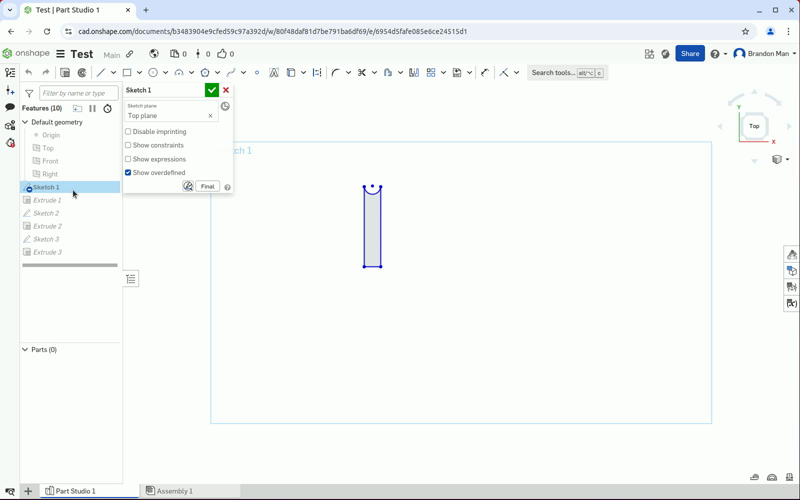
mouse_move(229, 92)
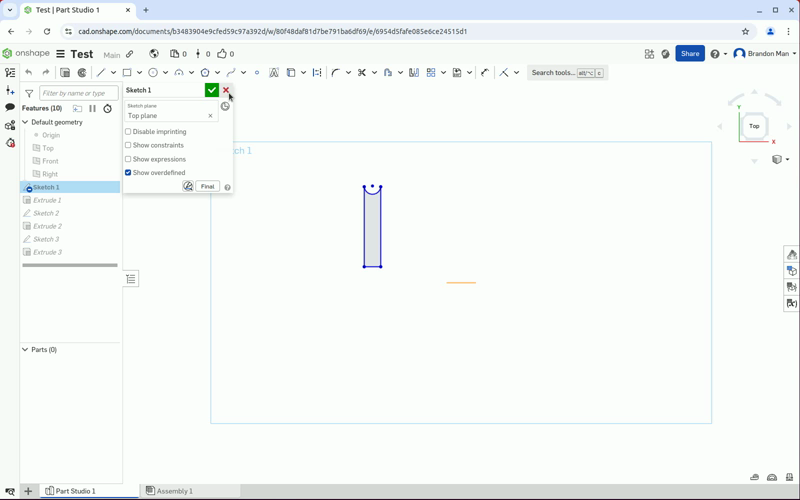
click(229, 92)
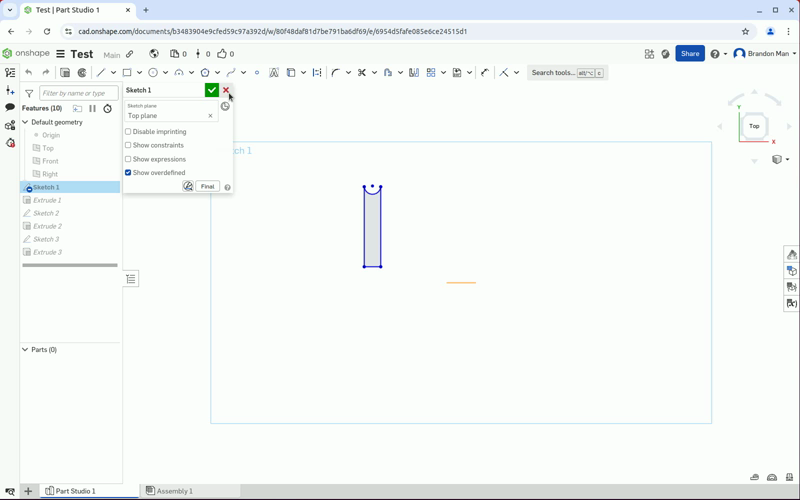
key(shift+s)
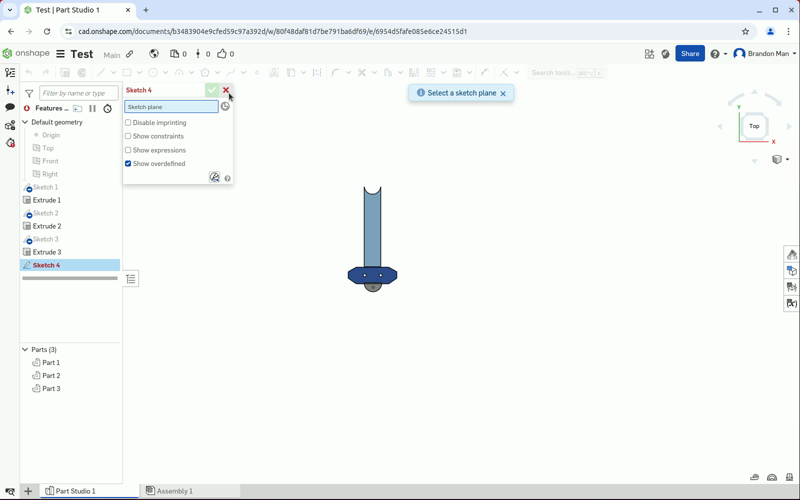
mouse_move(73, 150)
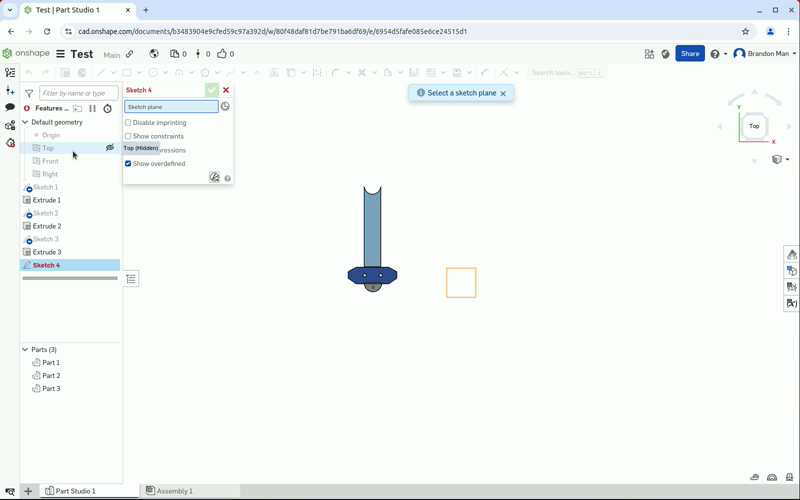
click(73, 150)
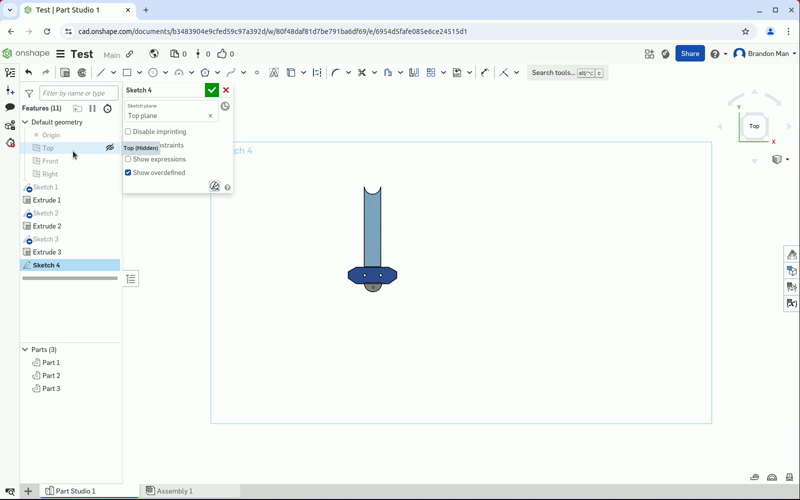
mouse_move(73, 352)
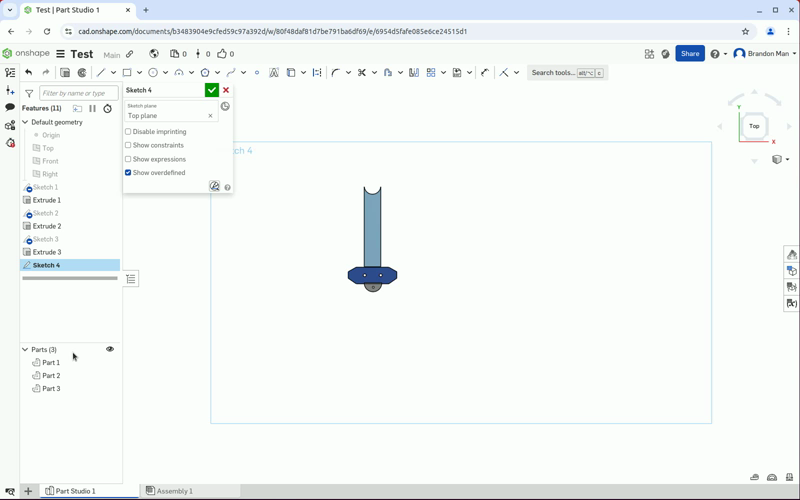
key(y)
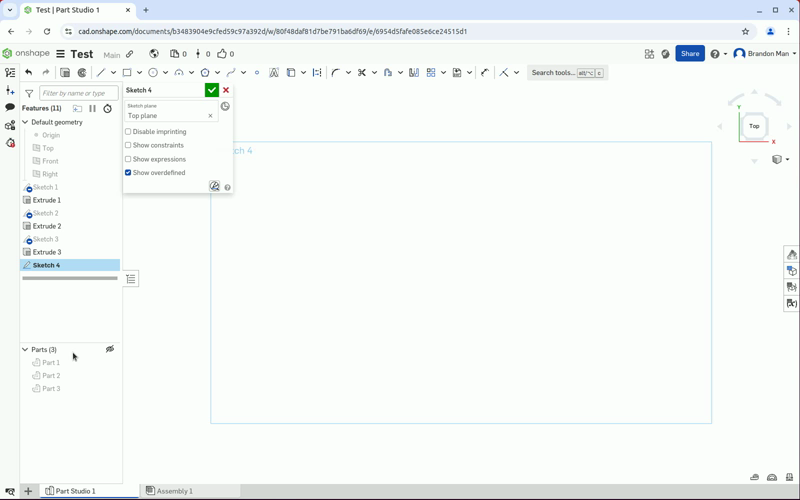
key(c)
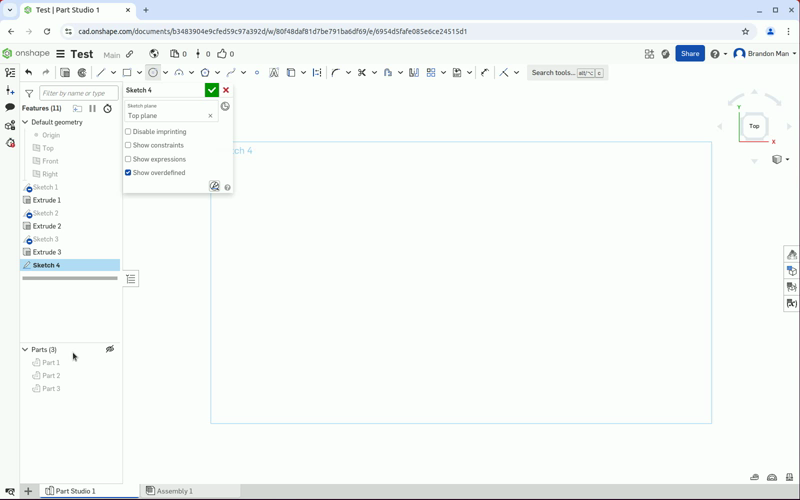
key_down(shift)
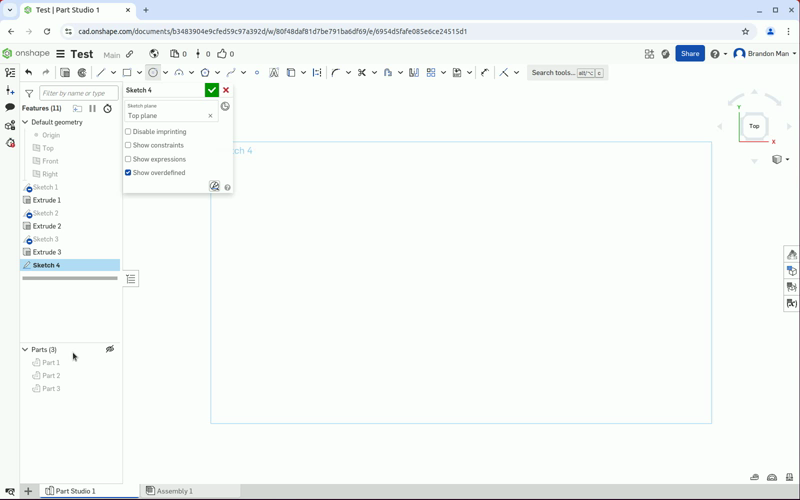
mouse_move(372, 286)
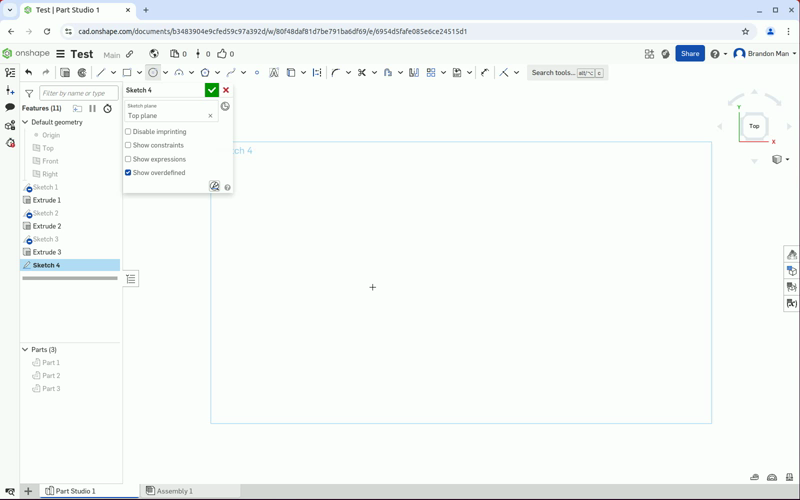
click(372, 286)
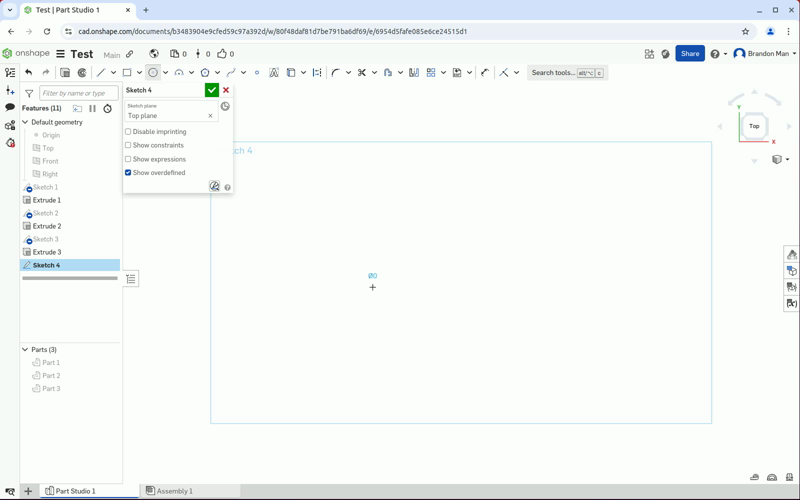
key_up(shift)
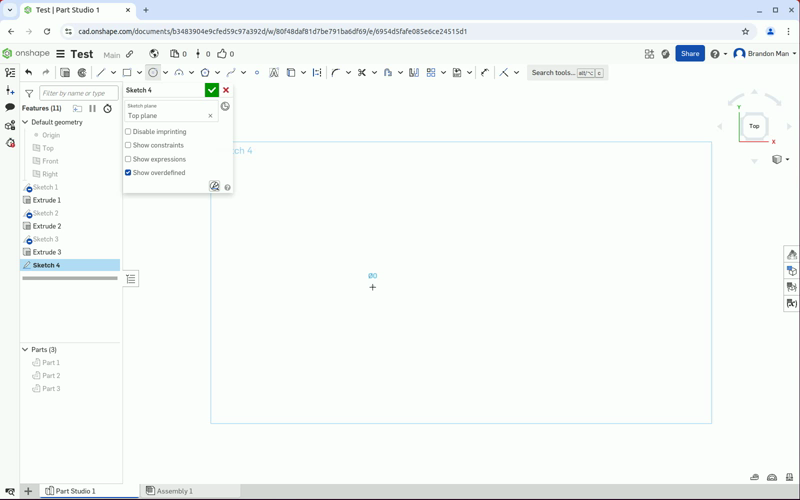
mouse_move(374, 286)
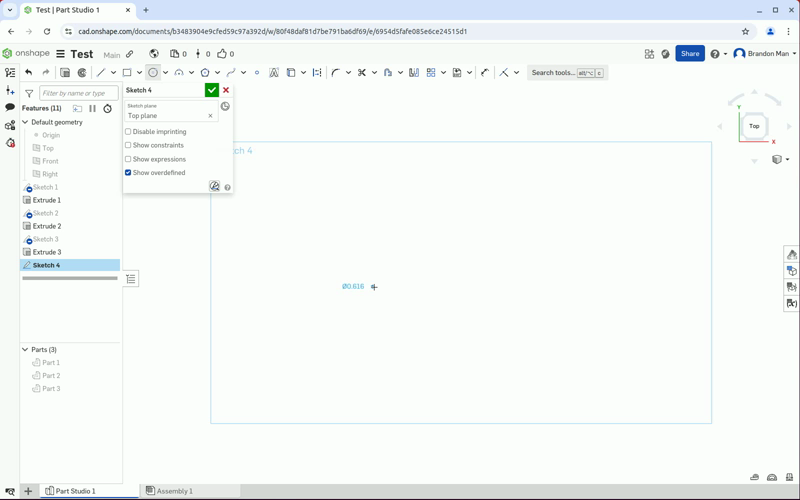
scroll(6)
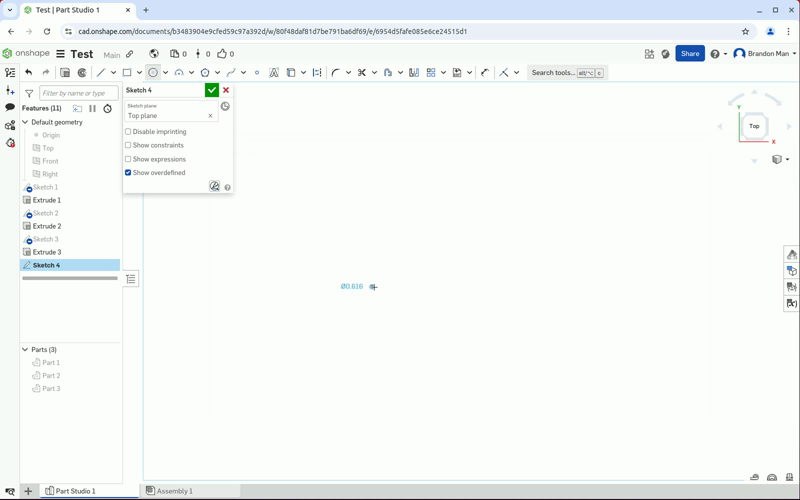
scroll(6)
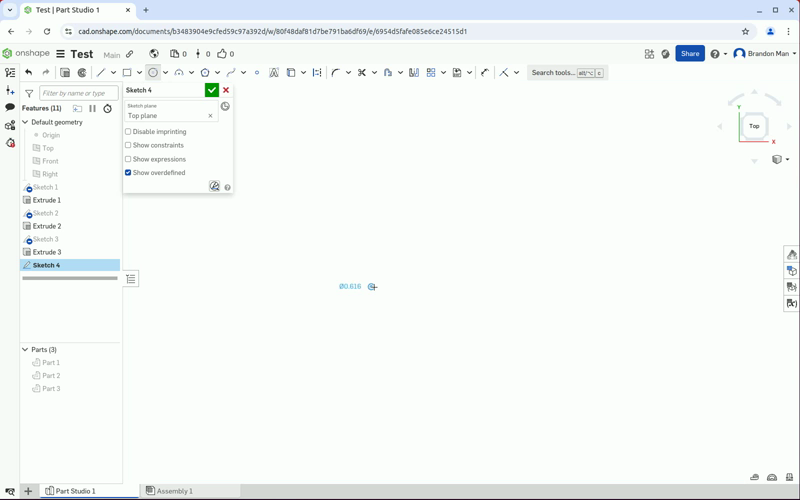
scroll(6)
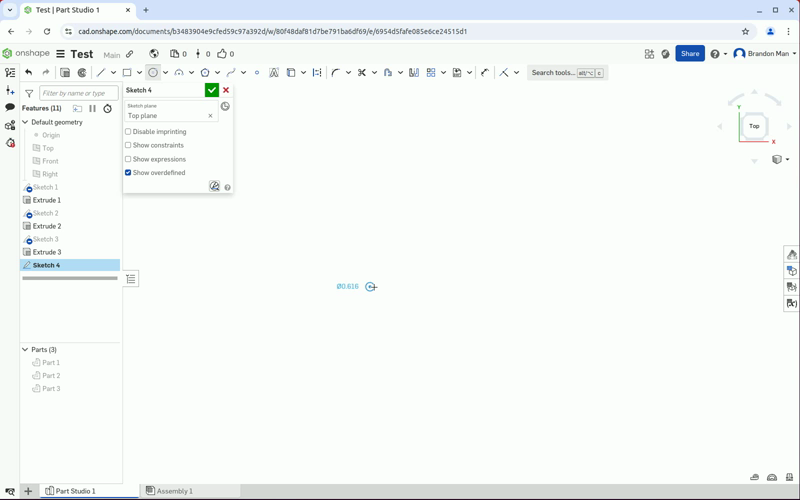
scroll(6)
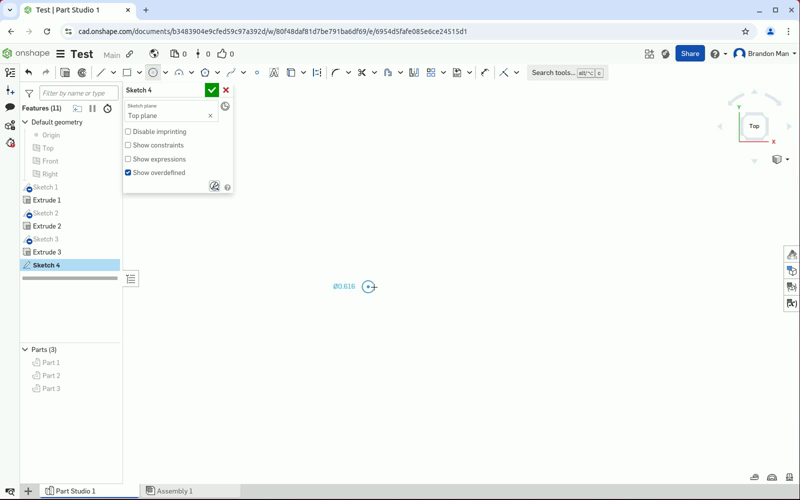
scroll(6)
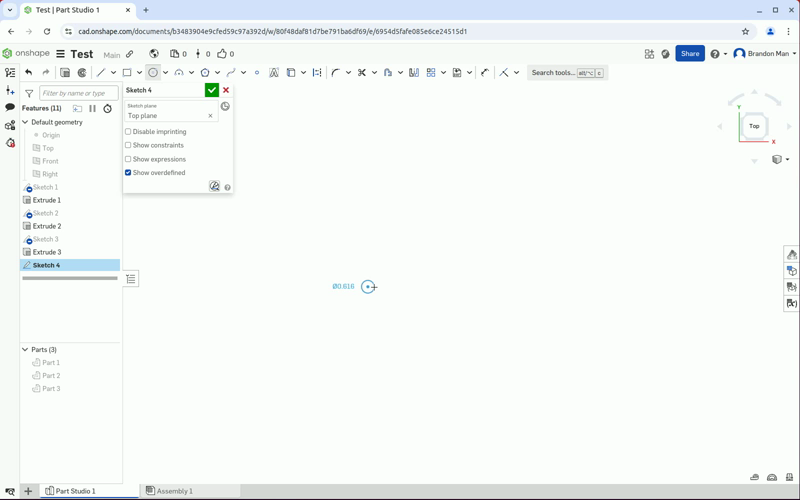
scroll(6)
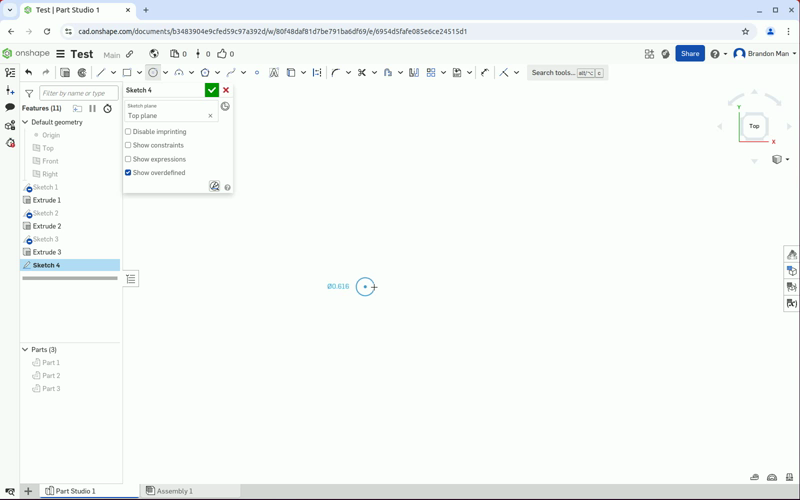
scroll(6)
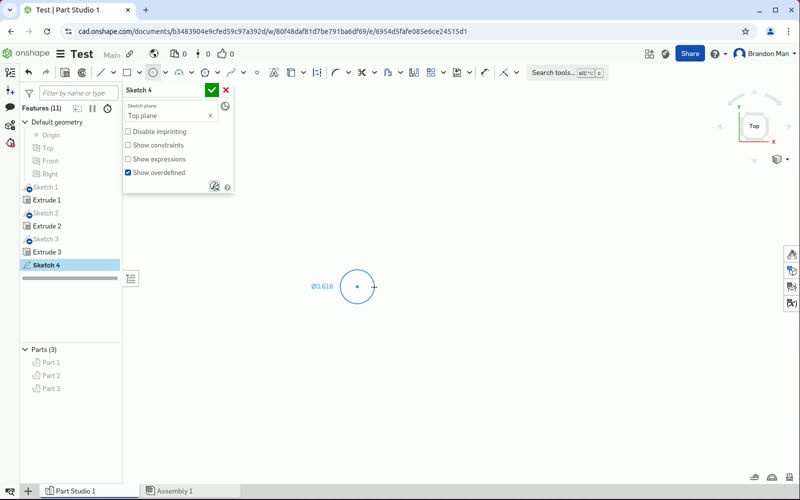
click(374, 286)
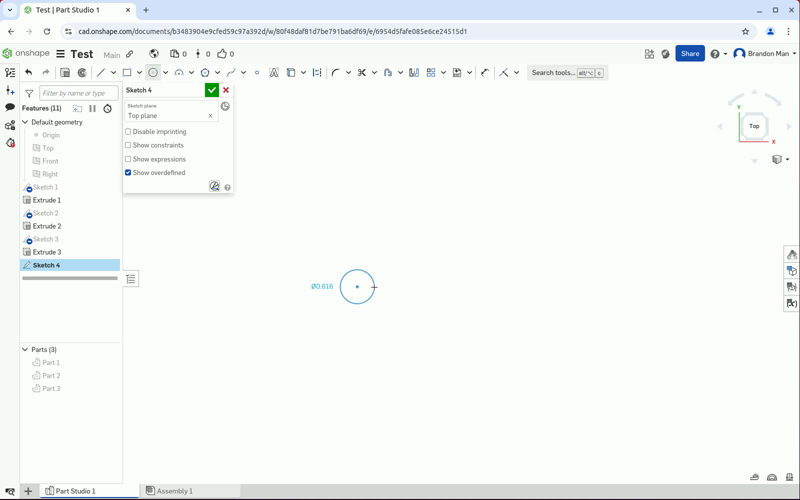
scroll(-6)
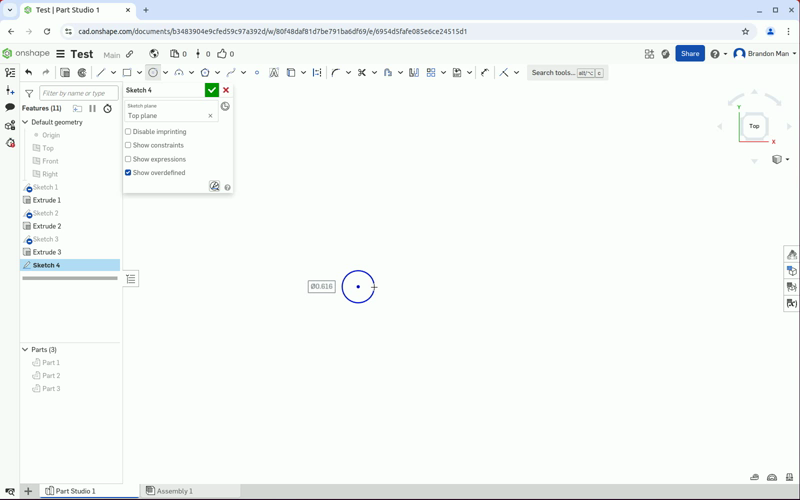
scroll(-6)
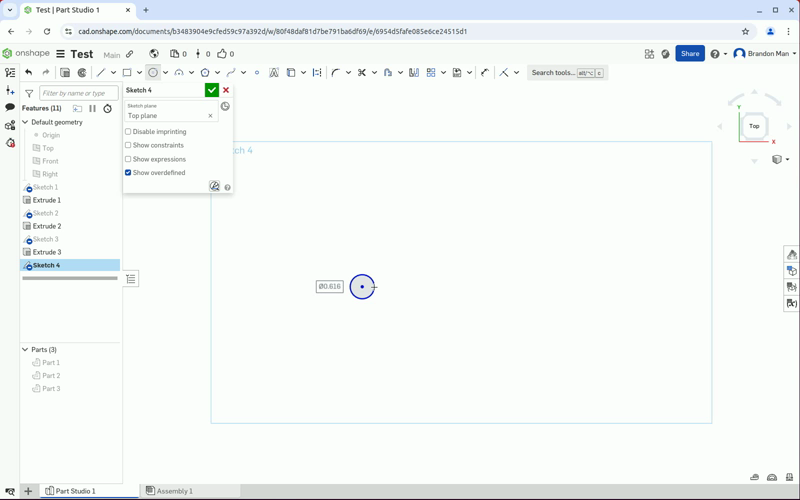
scroll(-6)
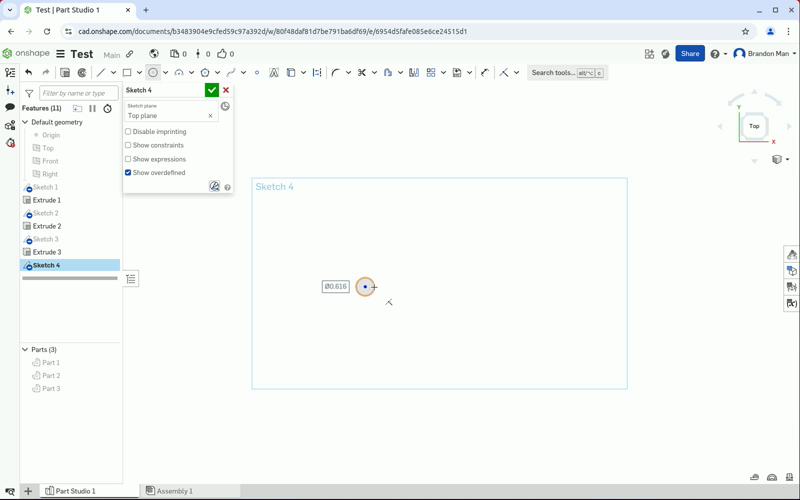
scroll(-6)
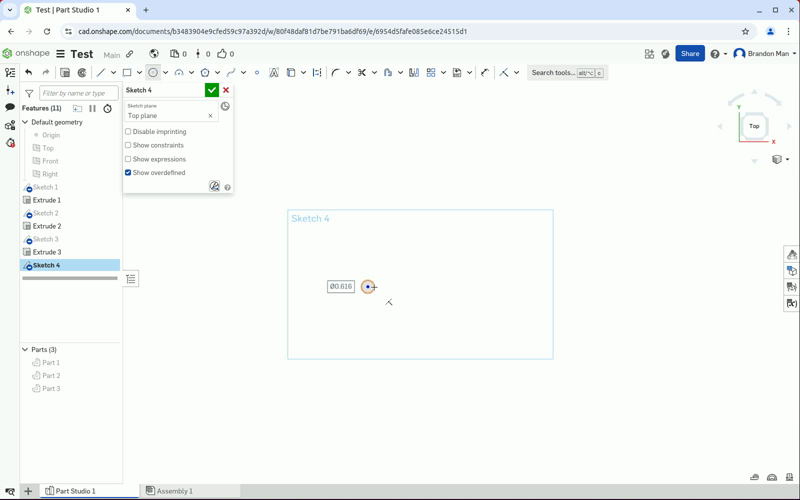
scroll(-6)
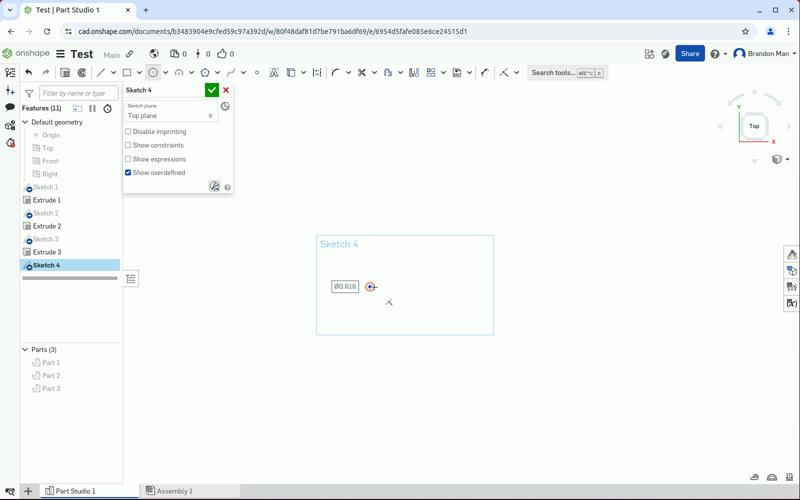
scroll(-6)
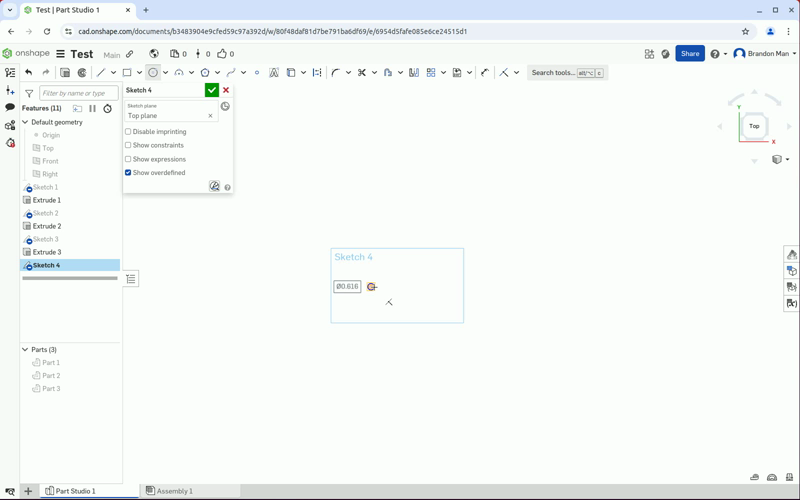
scroll(-6)
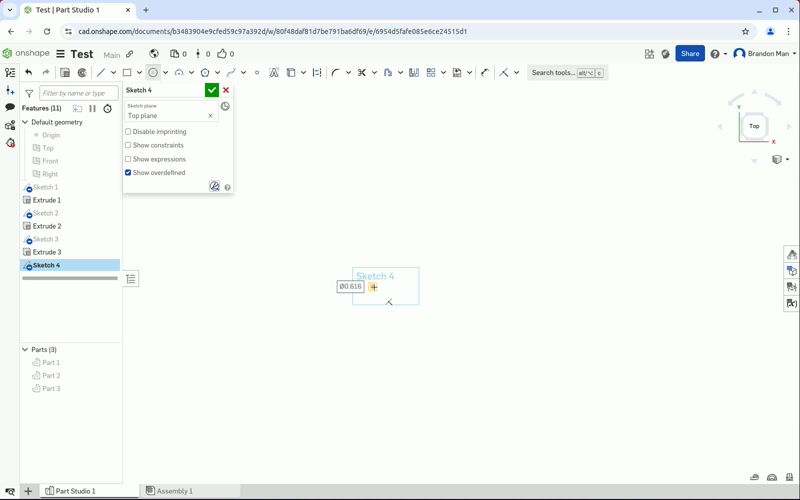
key(esc)
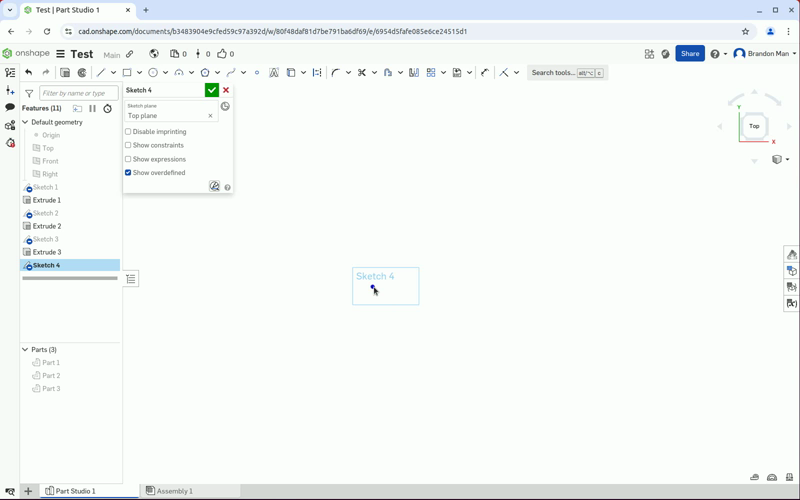
mouse_move(372, 287)
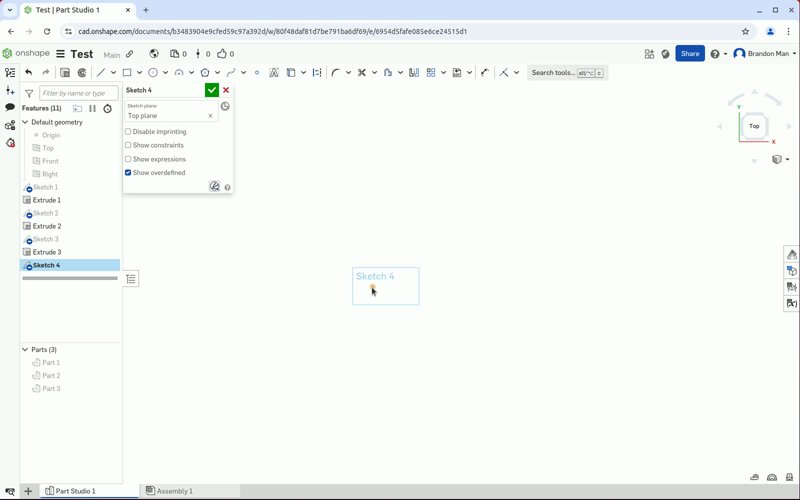
scroll(6)
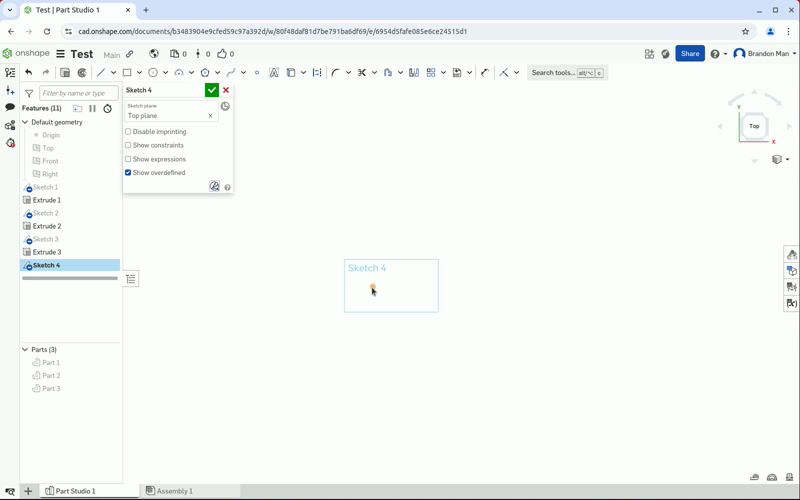
scroll(6)
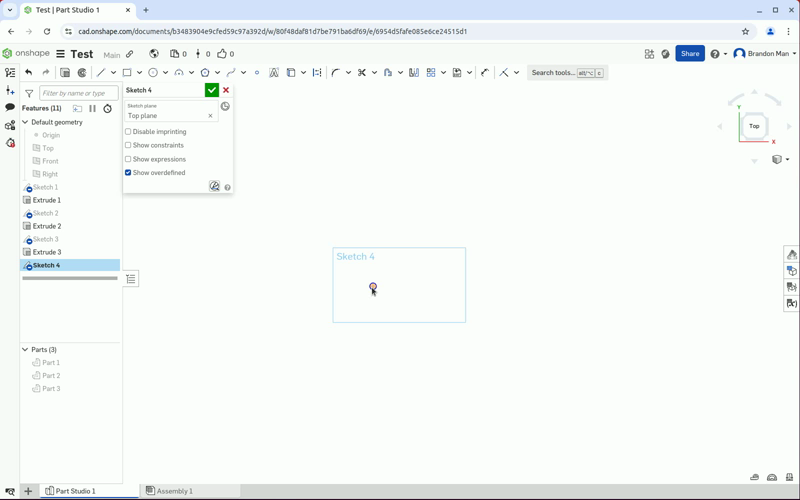
scroll(6)
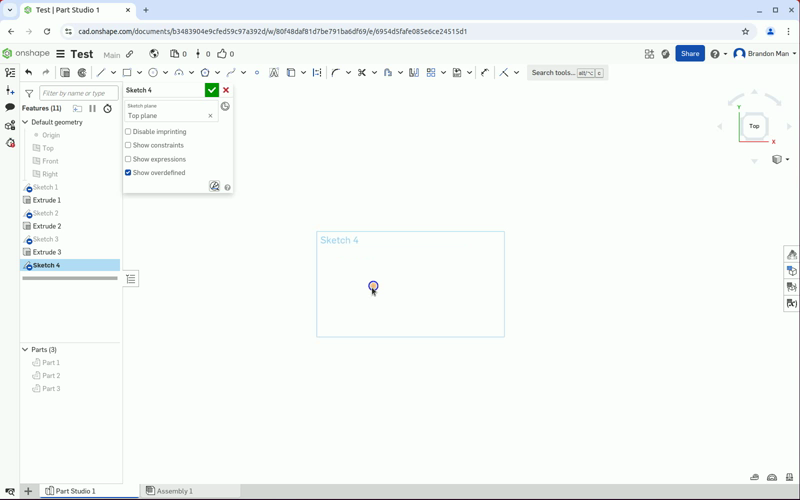
scroll(6)
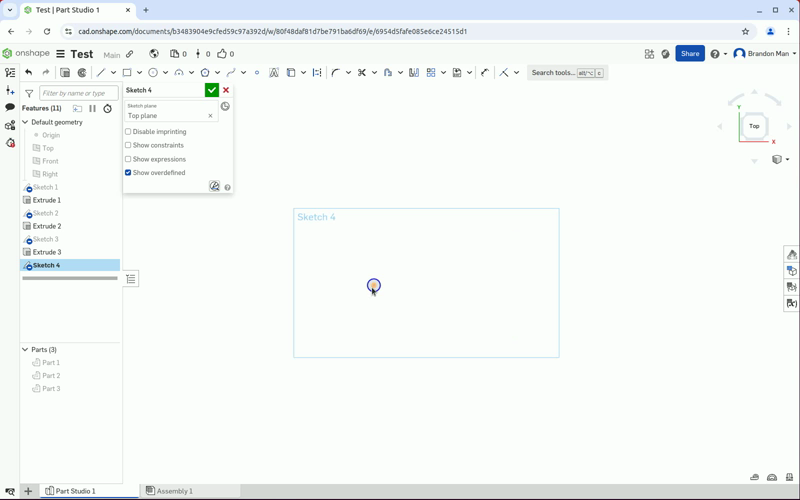
scroll(6)
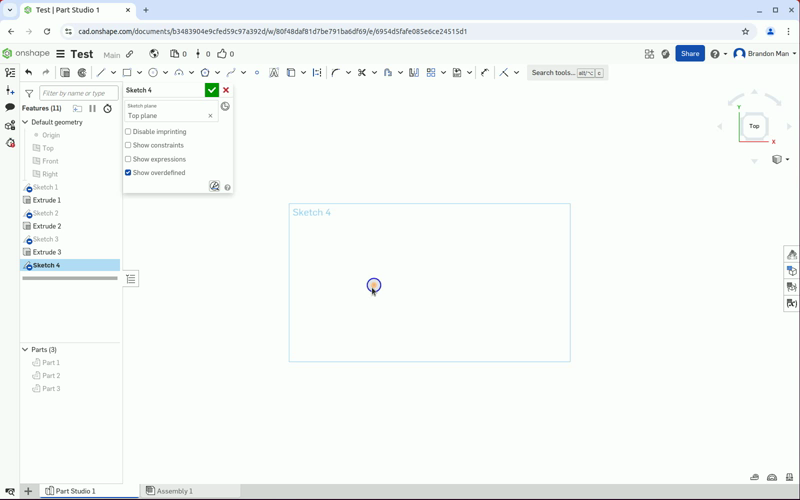
scroll(6)
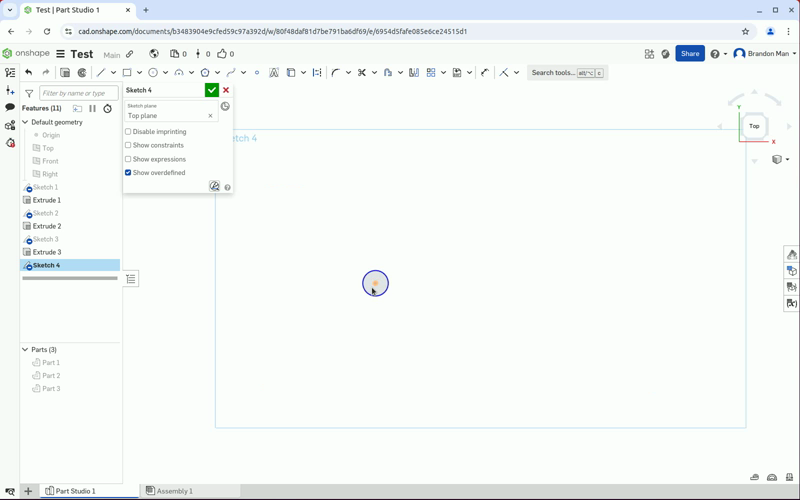
scroll(6)
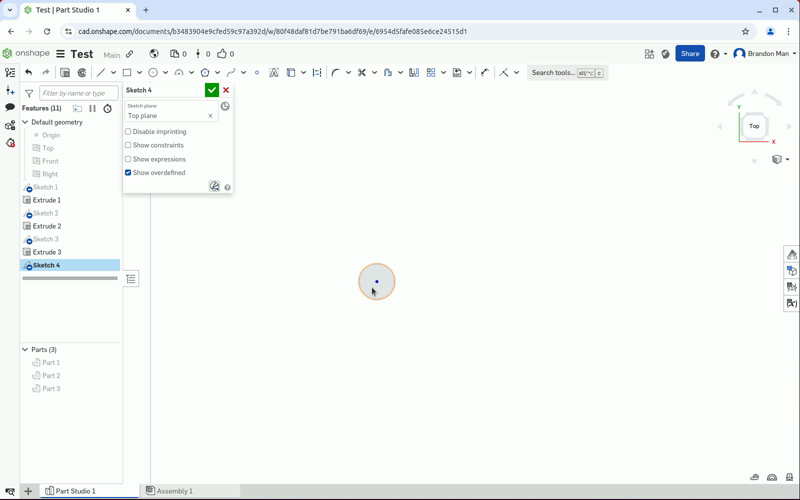
click(372, 287)
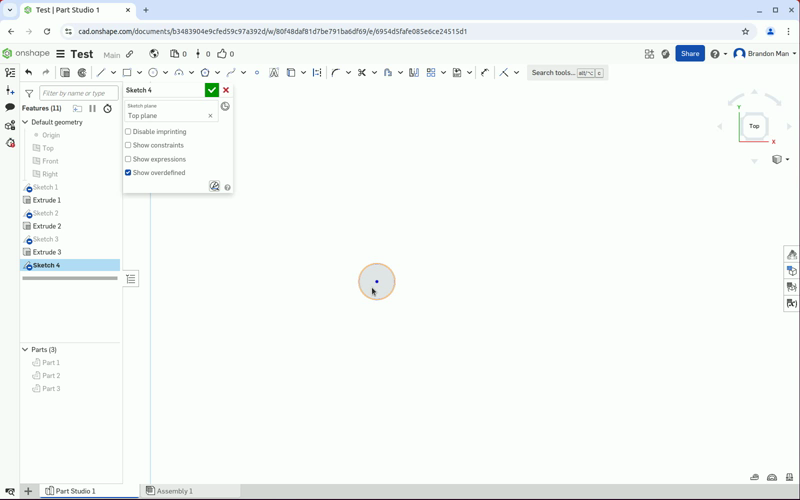
scroll(-6)
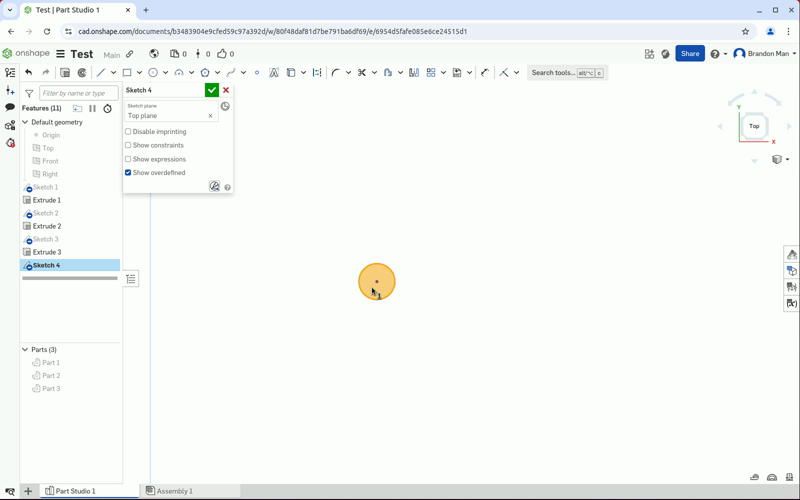
scroll(-6)
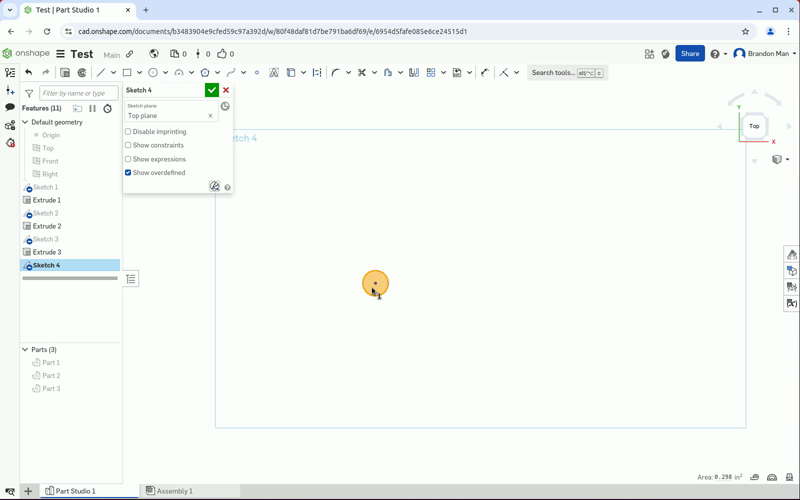
scroll(-6)
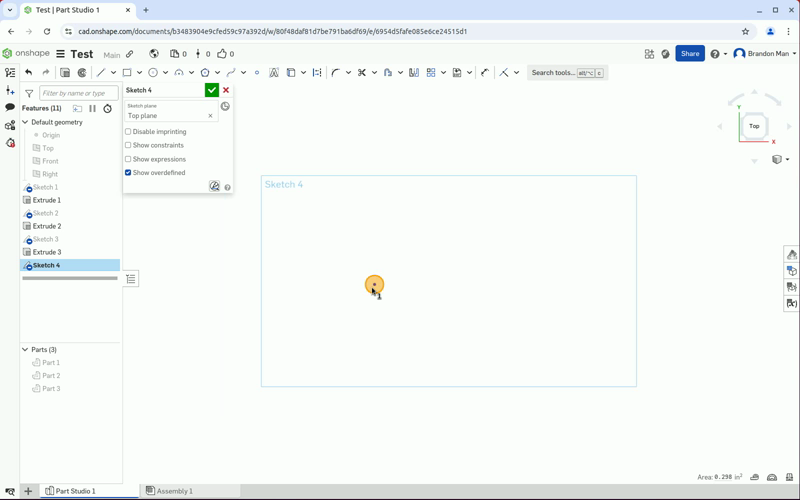
scroll(-6)
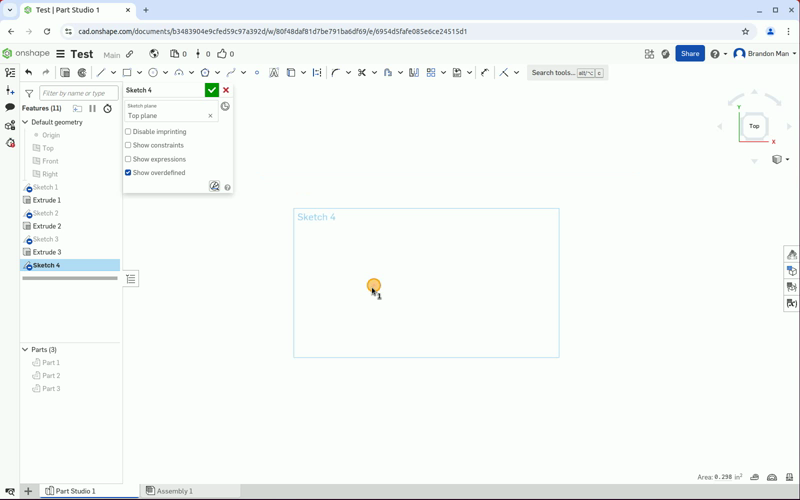
scroll(-6)
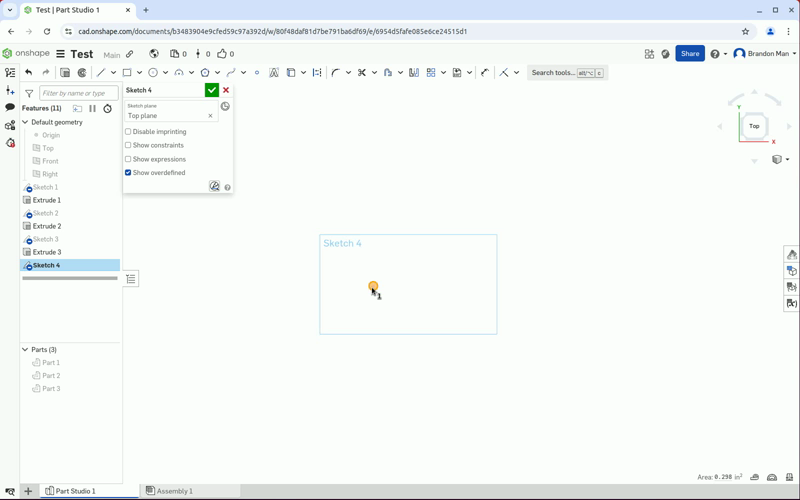
scroll(-6)
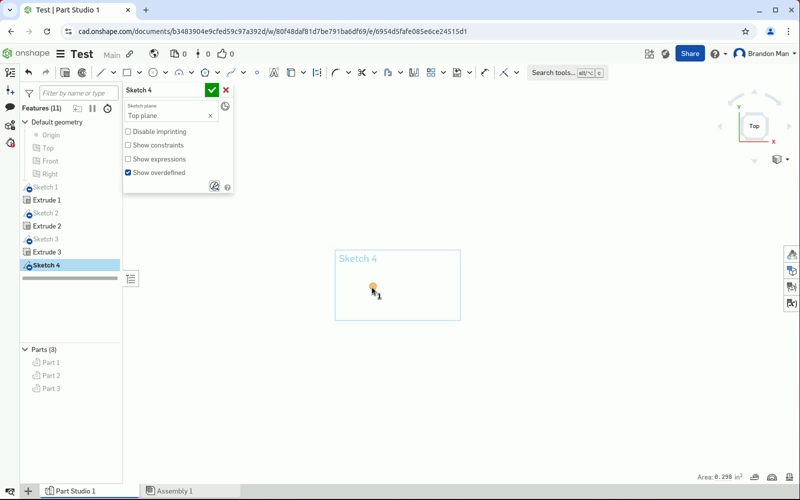
scroll(-6)
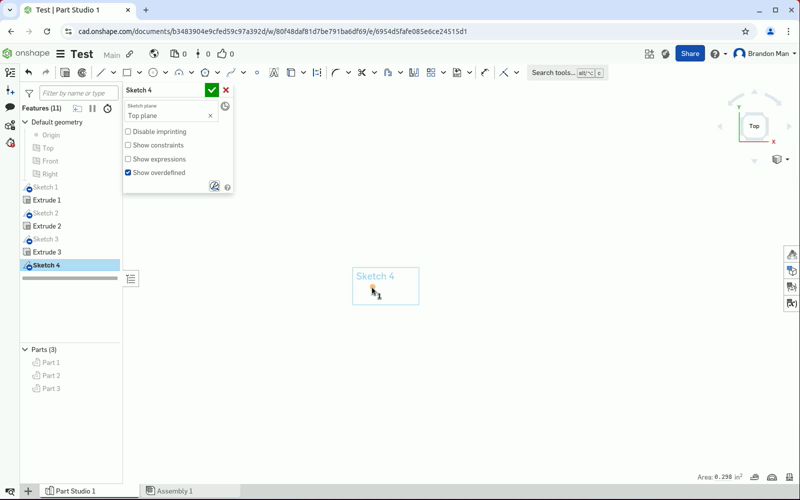
mouse_move(73, 352)
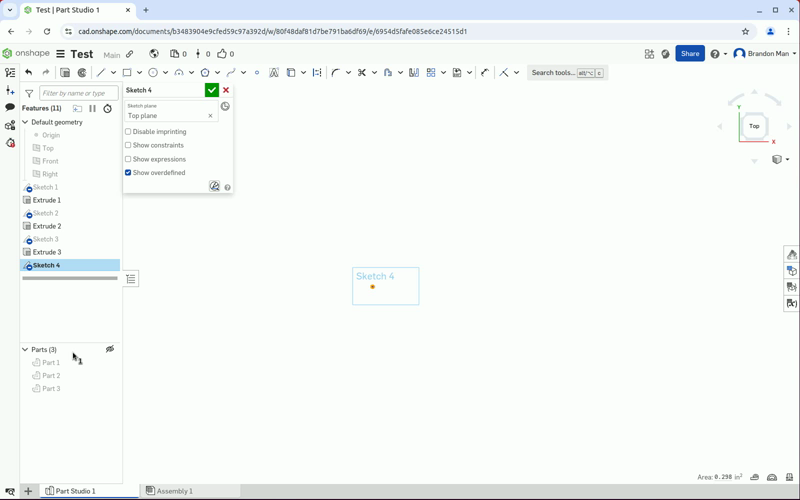
key(shift+y)
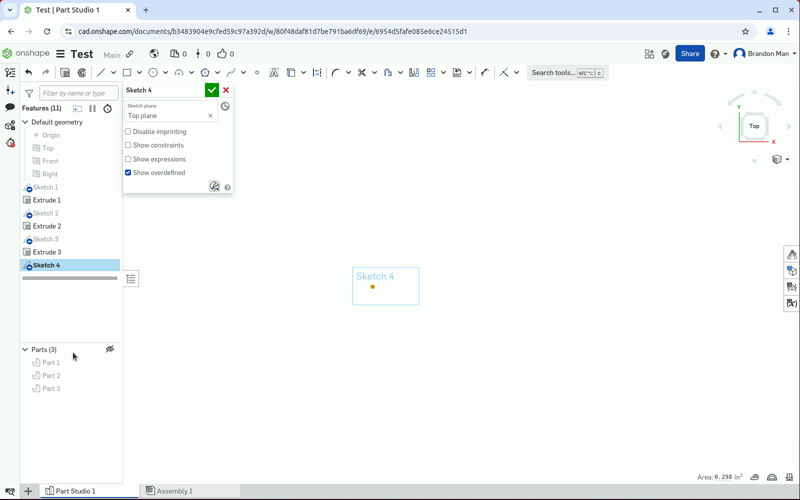
key(shift+e)
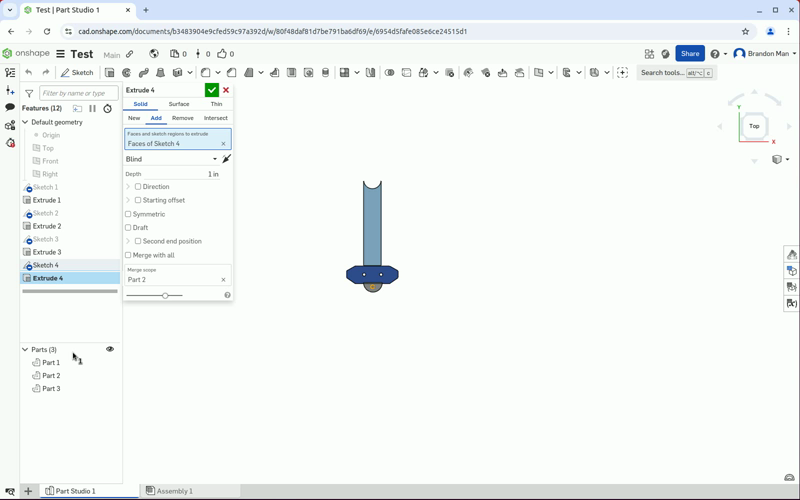
mouse_move(143, 106)
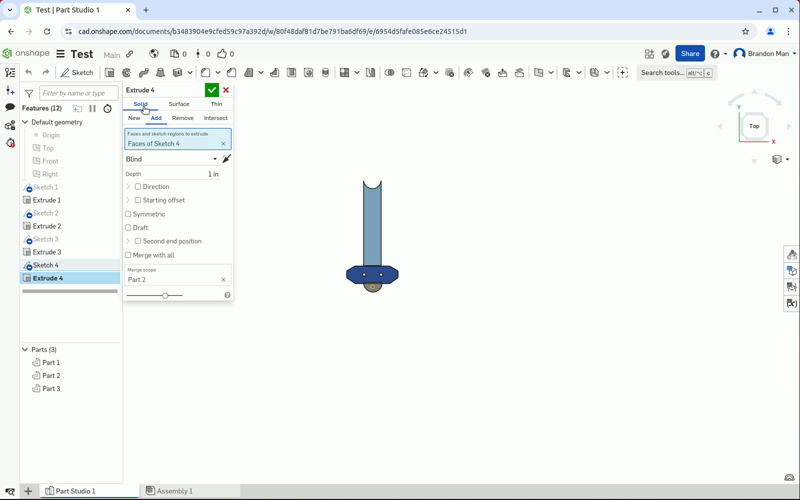
click(143, 106)
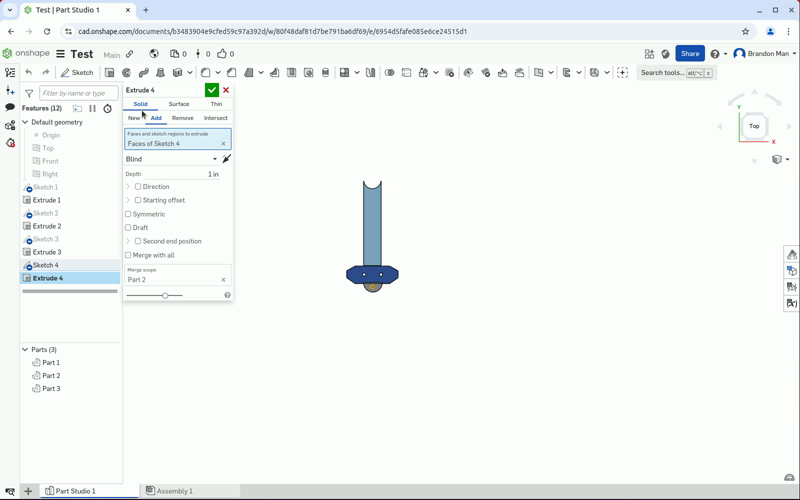
mouse_move(137, 120)
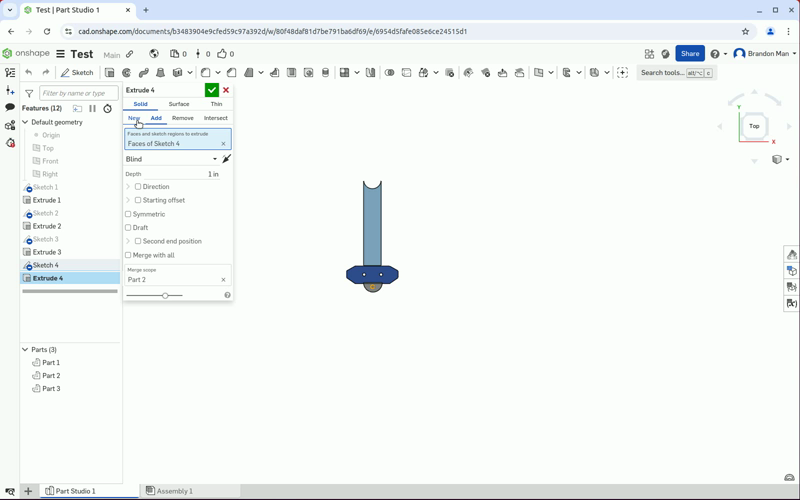
click(137, 120)
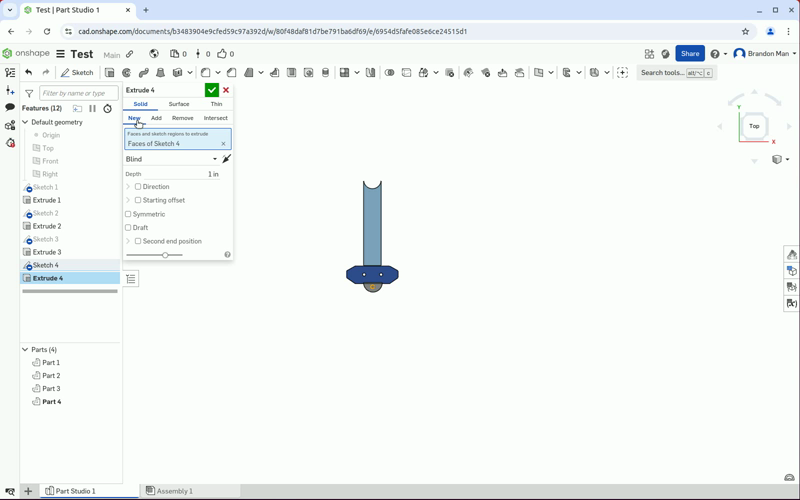
key(tab, 4)
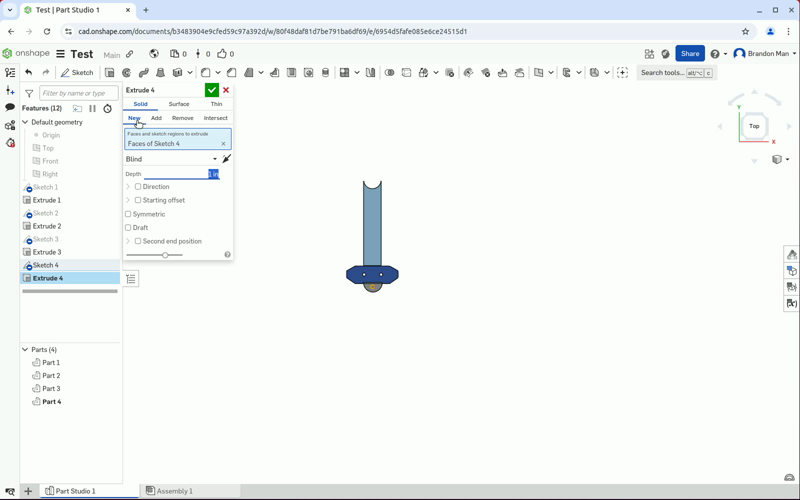
text(1.685)
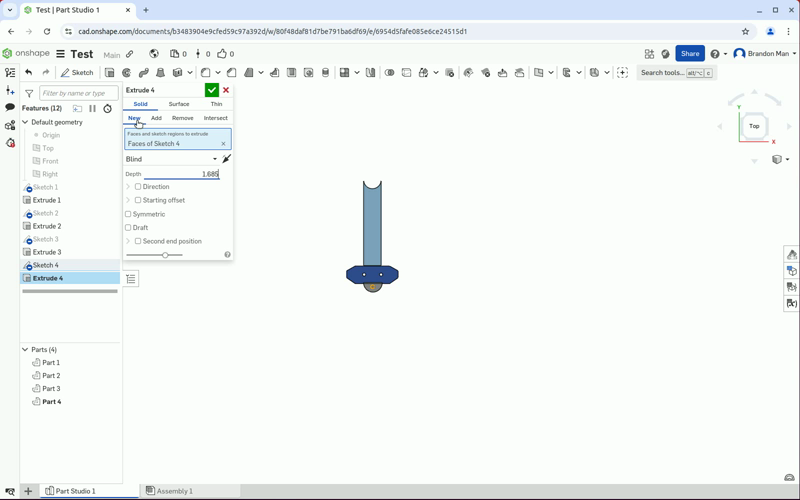
key(enter)
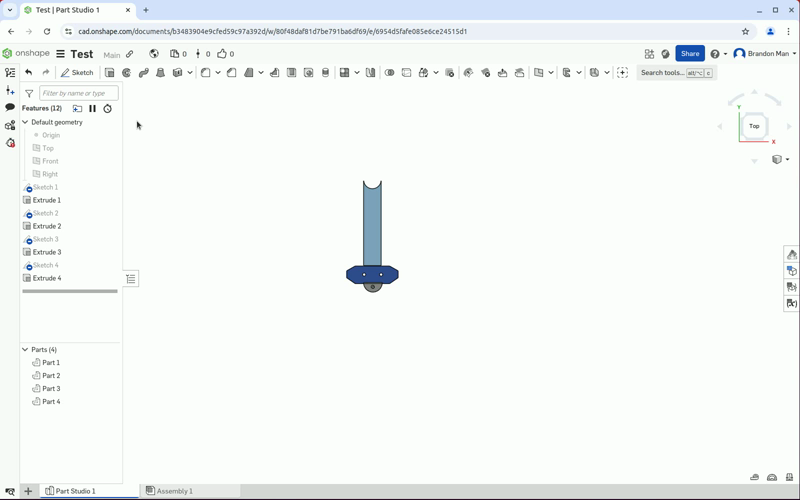
key(shift+h)
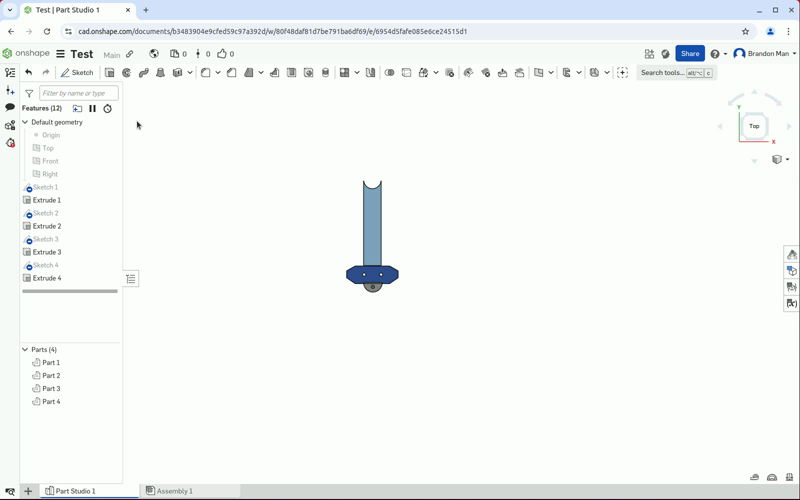
key(shift+h)
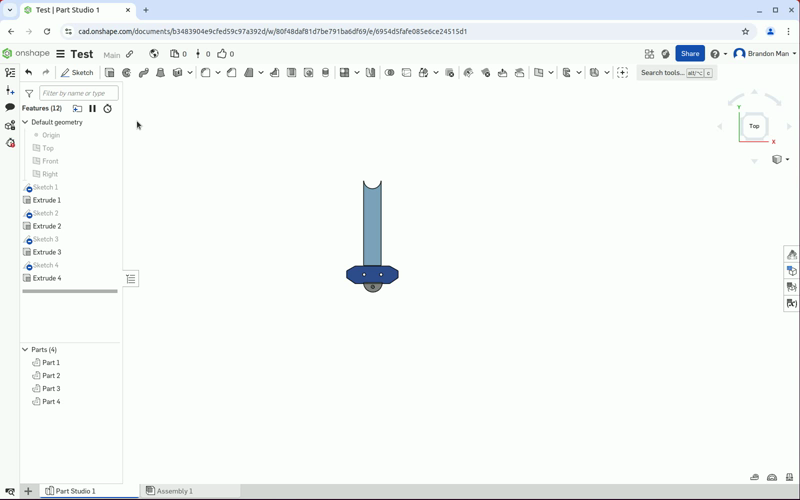
mouse_move(73, 189)
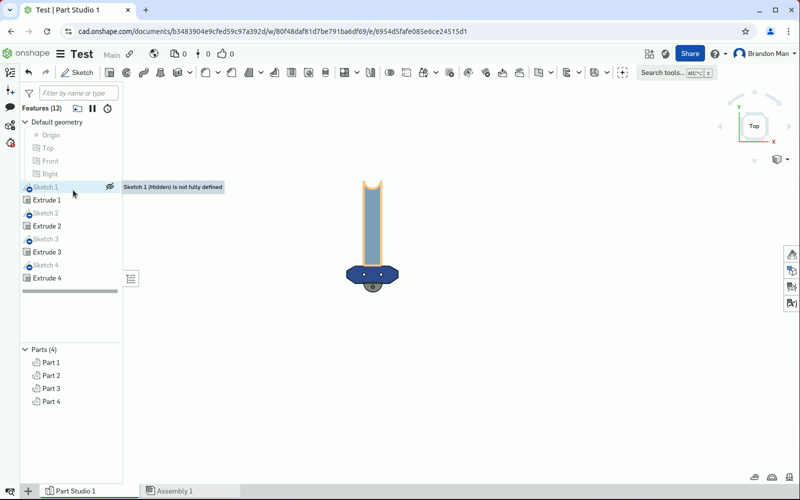
click(73, 189)
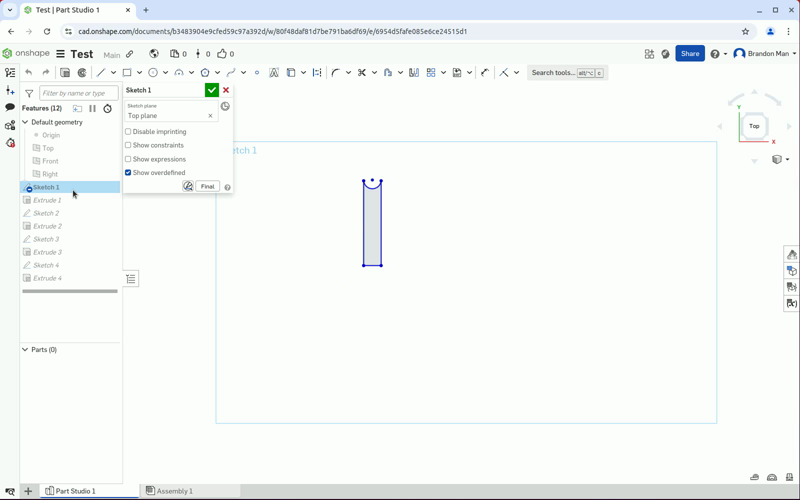
mouse_move(229, 92)
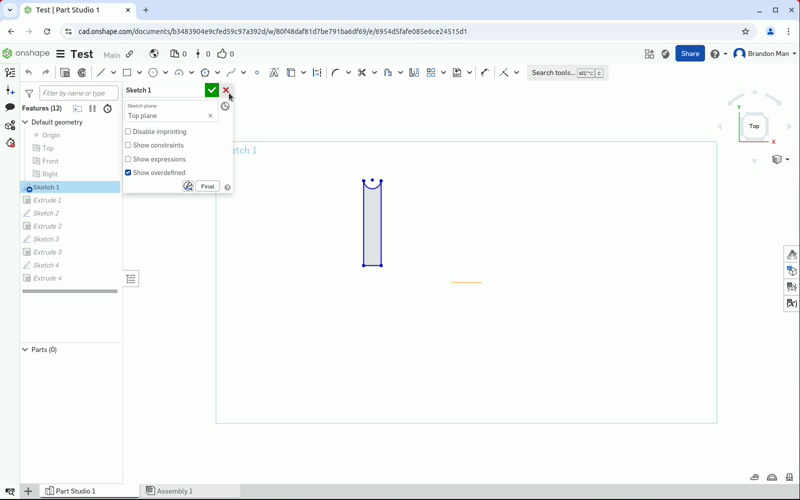
click(229, 92)
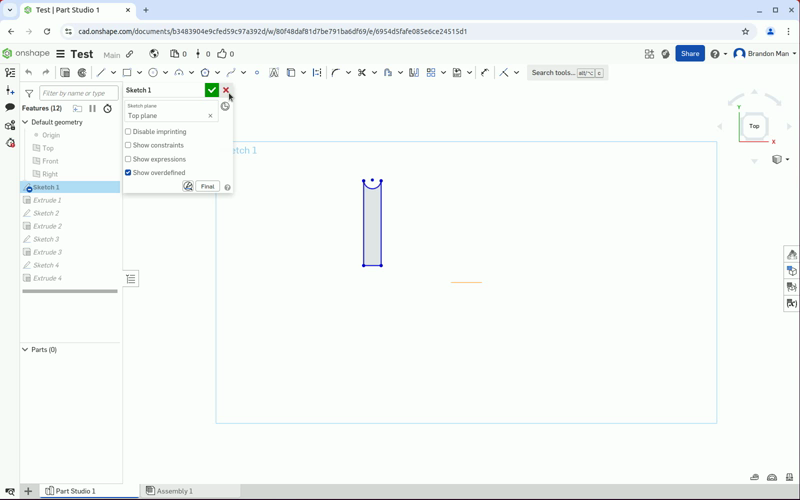
key(shift+s)
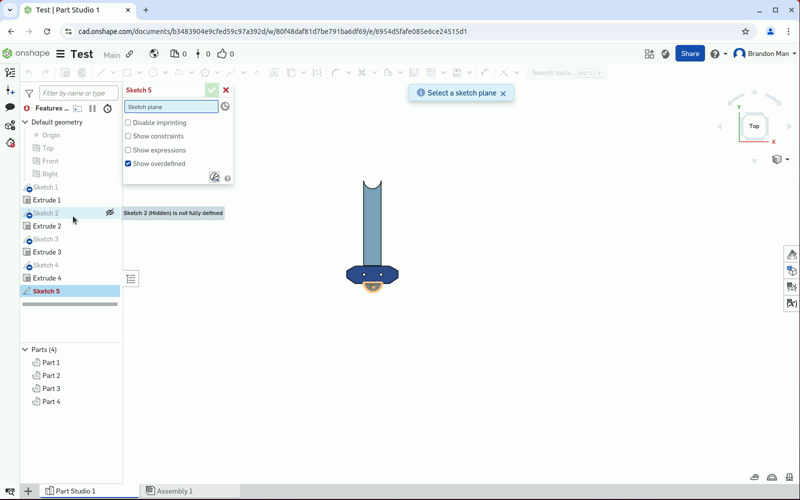
scroll(3)
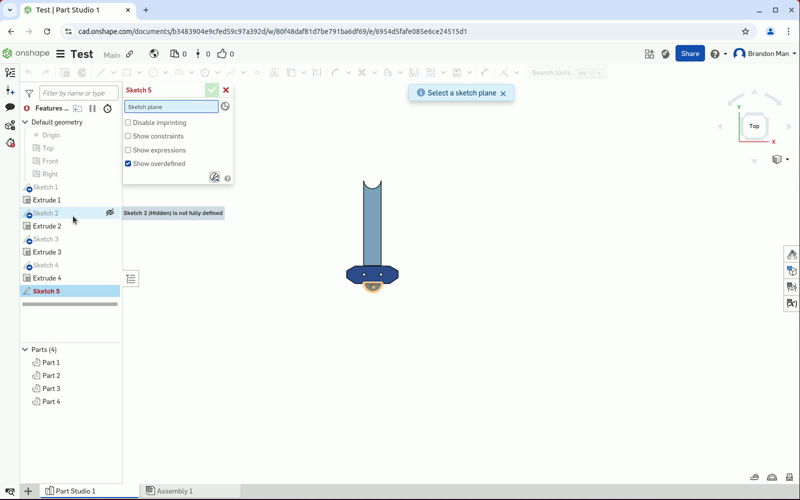
mouse_move(73, 150)
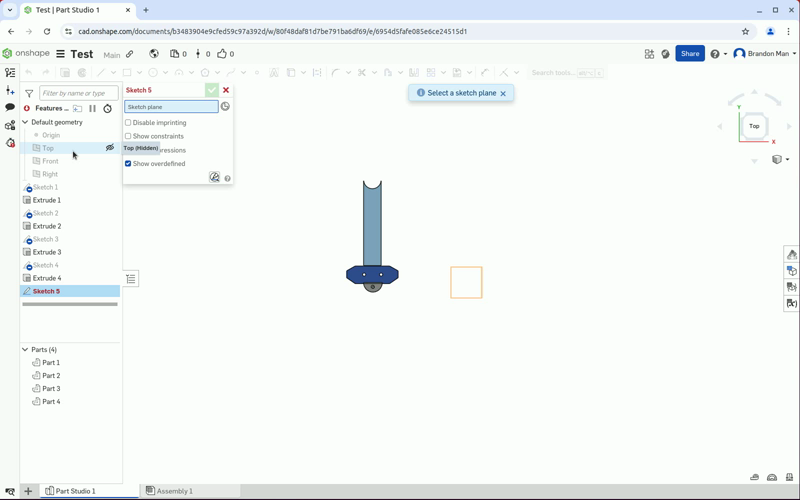
click(73, 150)
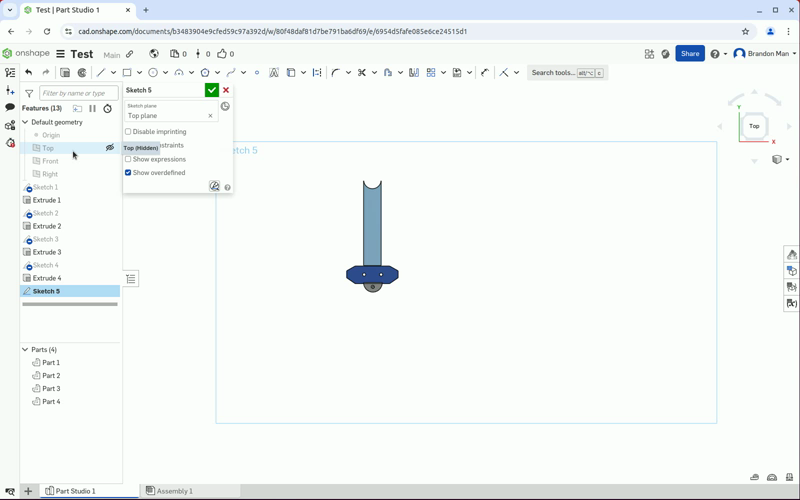
mouse_move(73, 352)
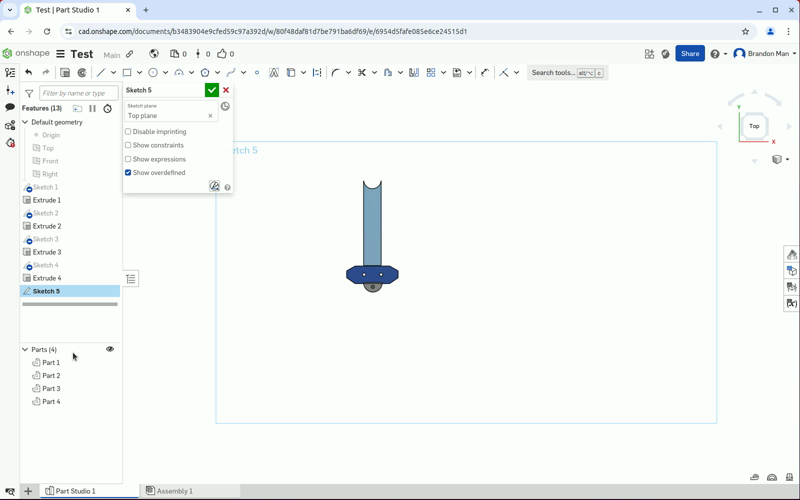
key(y)
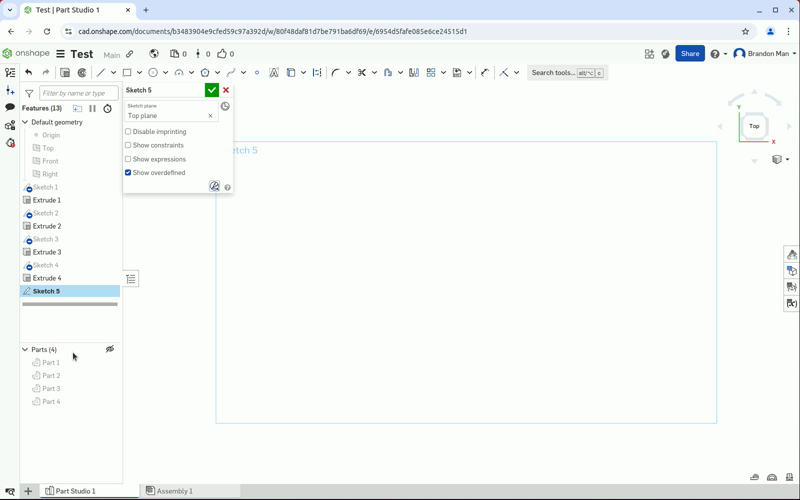
key(c)
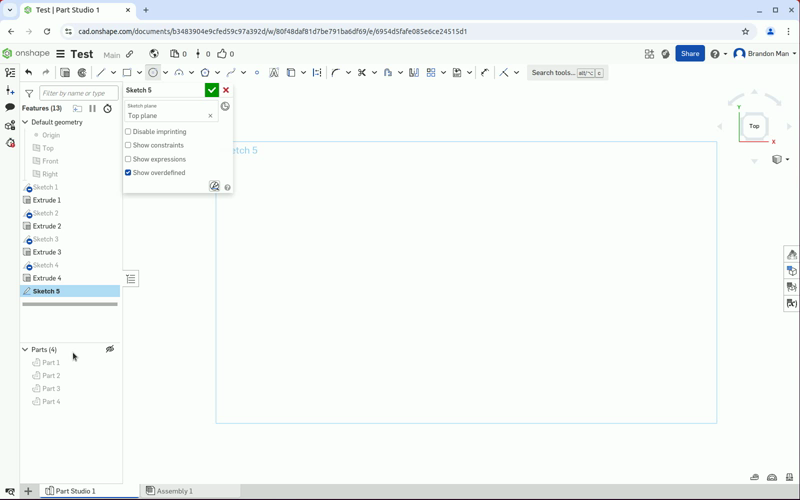
key_down(shift)
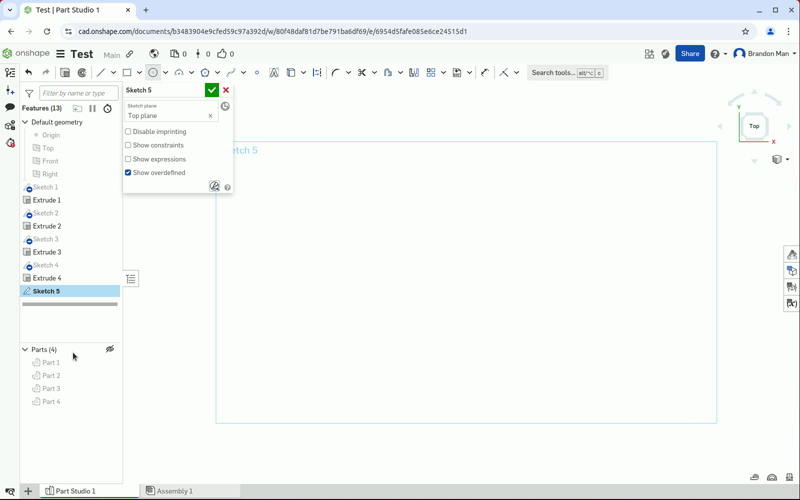
mouse_move(372, 286)
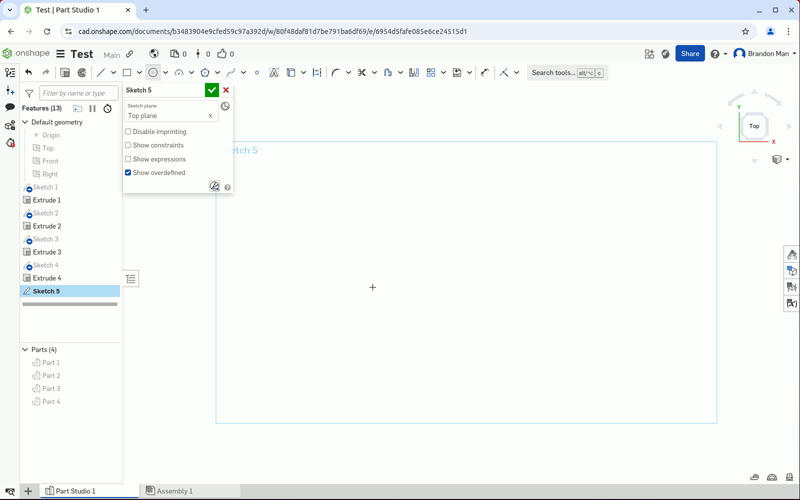
click(372, 286)
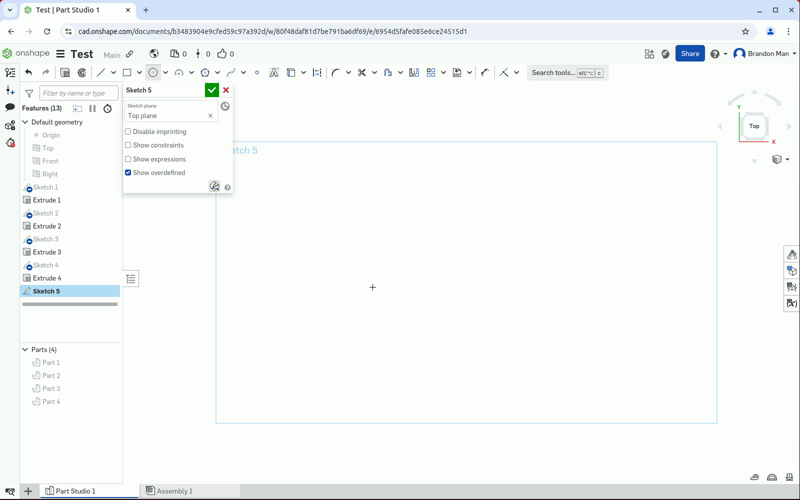
key_up(shift)
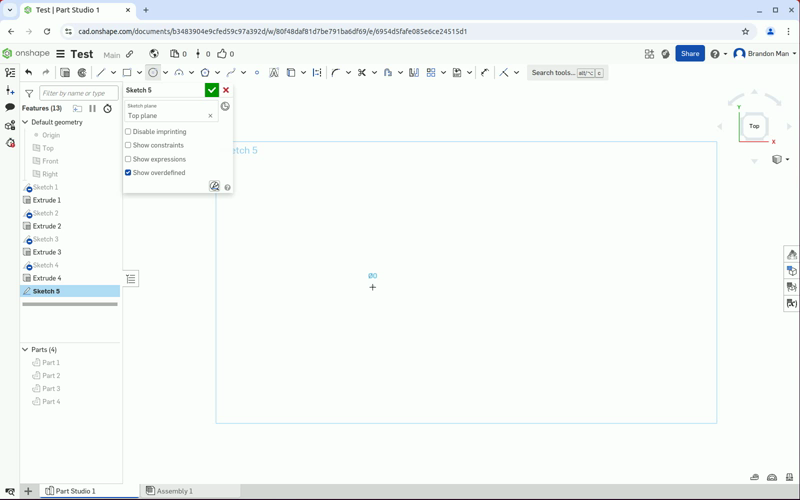
mouse_move(374, 286)
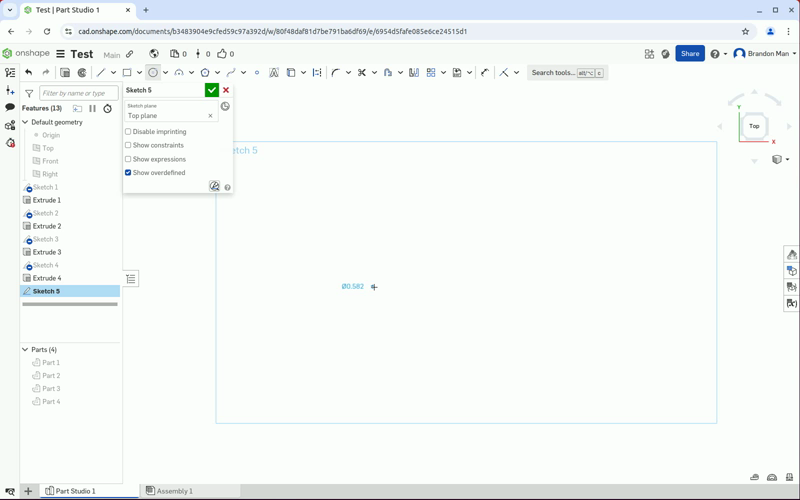
scroll(6)
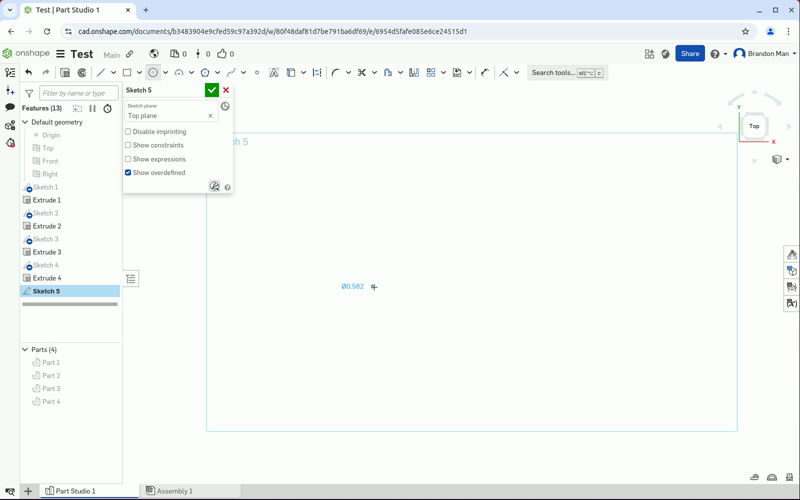
scroll(6)
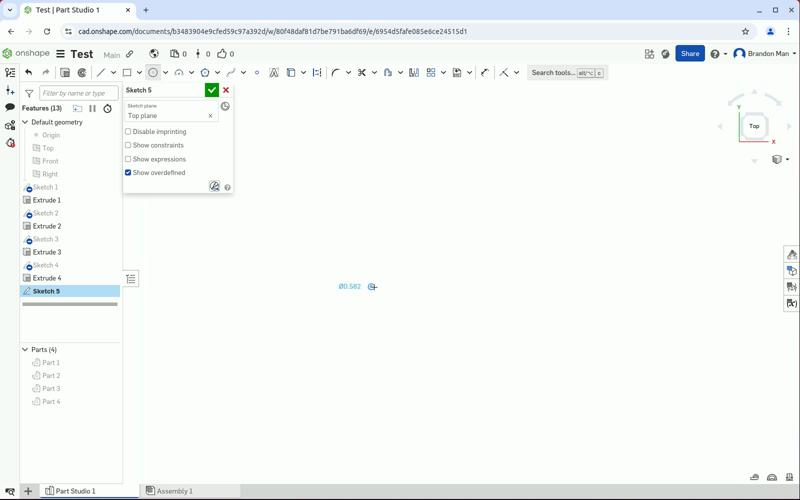
scroll(6)
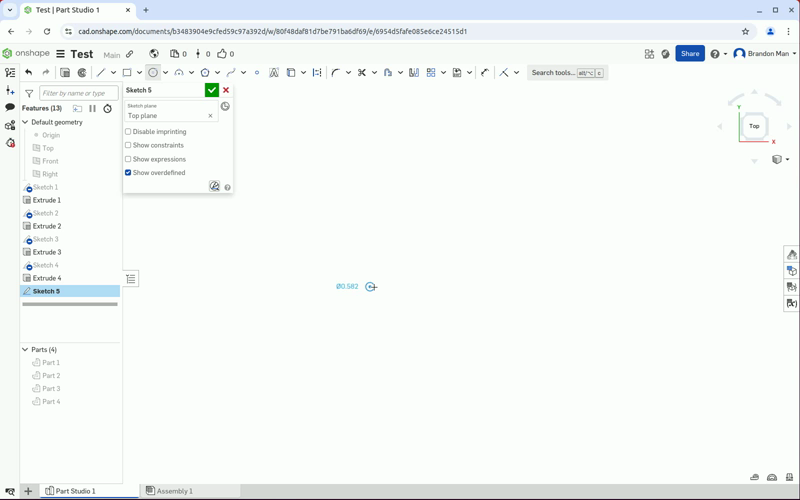
scroll(6)
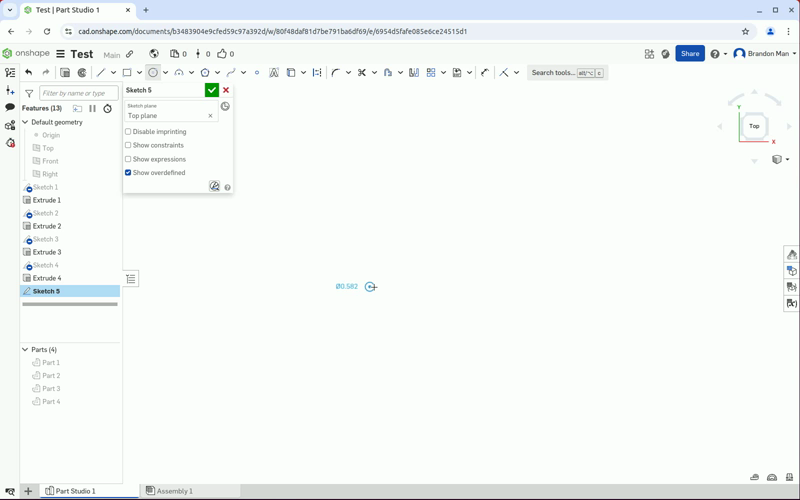
scroll(6)
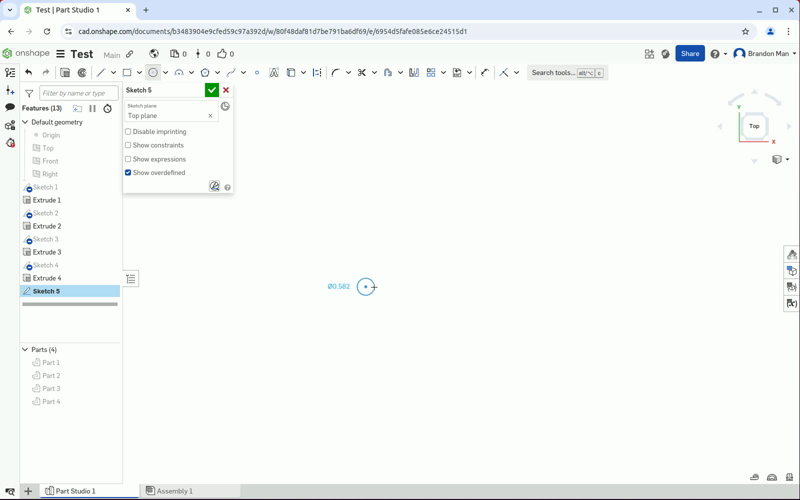
scroll(6)
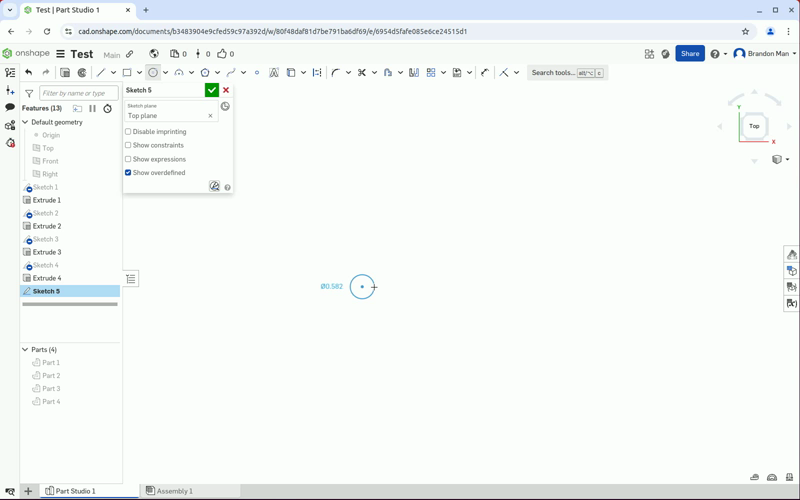
scroll(6)
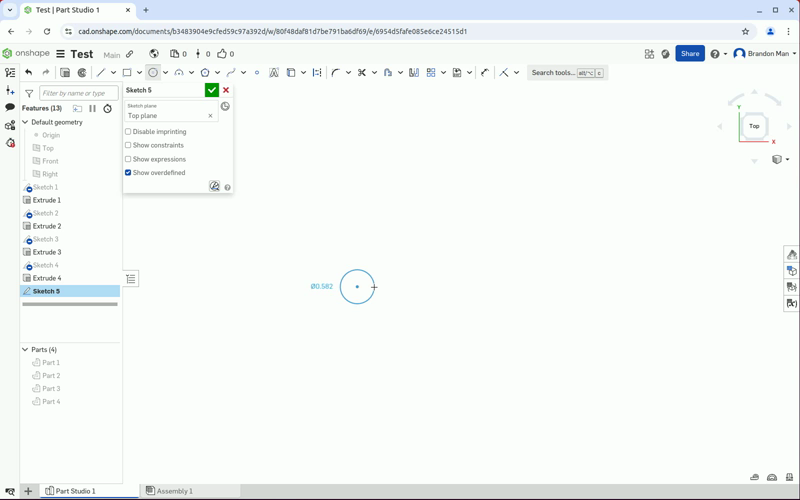
click(374, 286)
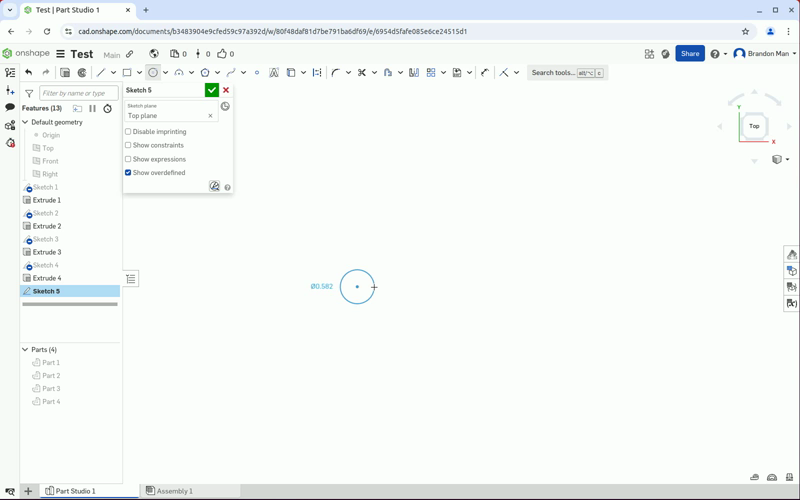
scroll(-6)
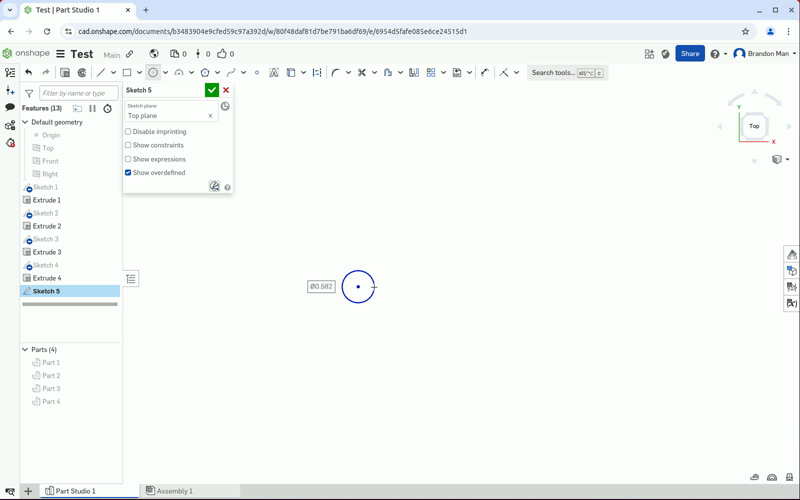
scroll(-6)
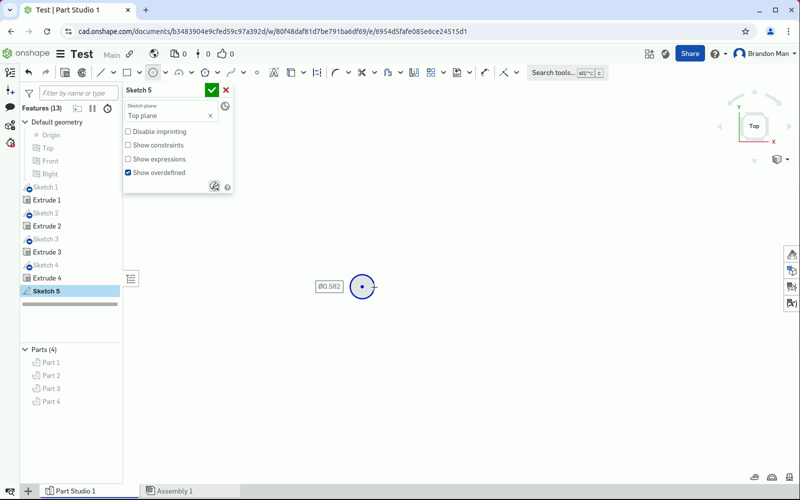
scroll(-6)
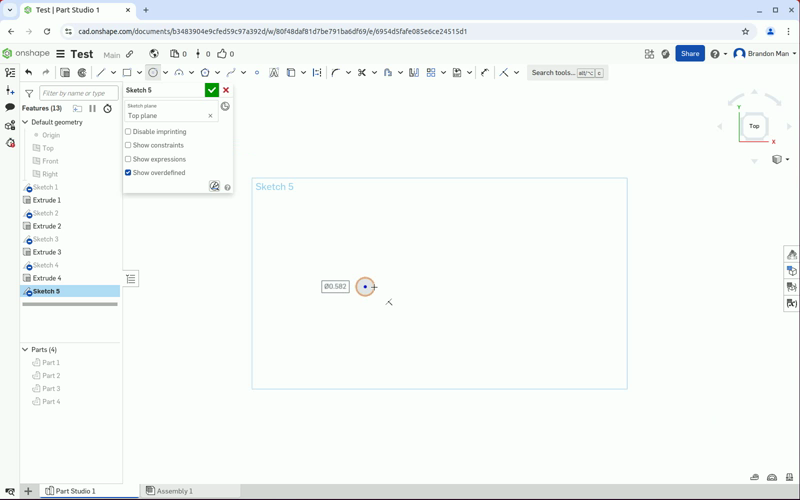
scroll(-6)
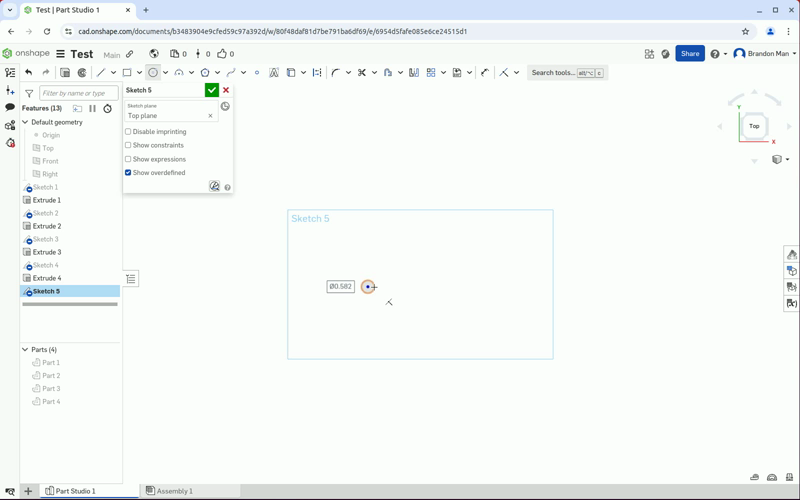
scroll(-6)
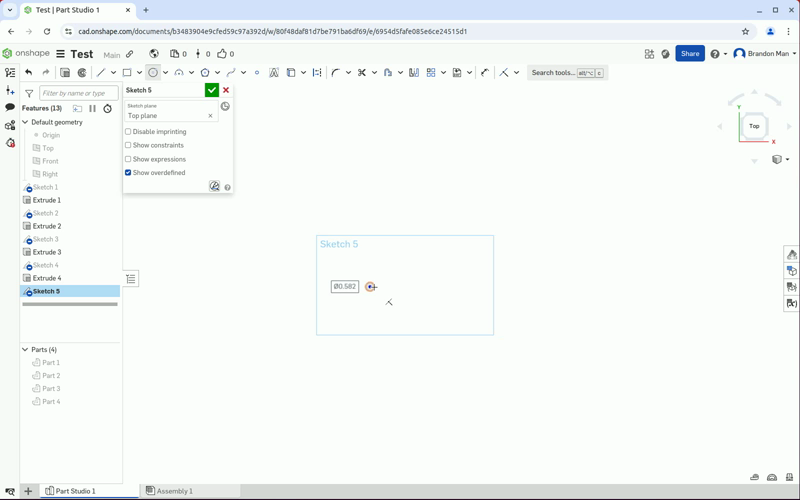
scroll(-6)
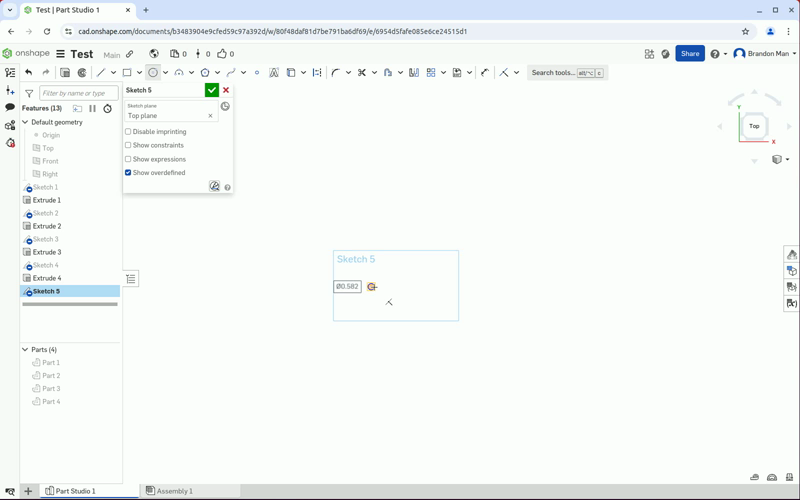
scroll(-6)
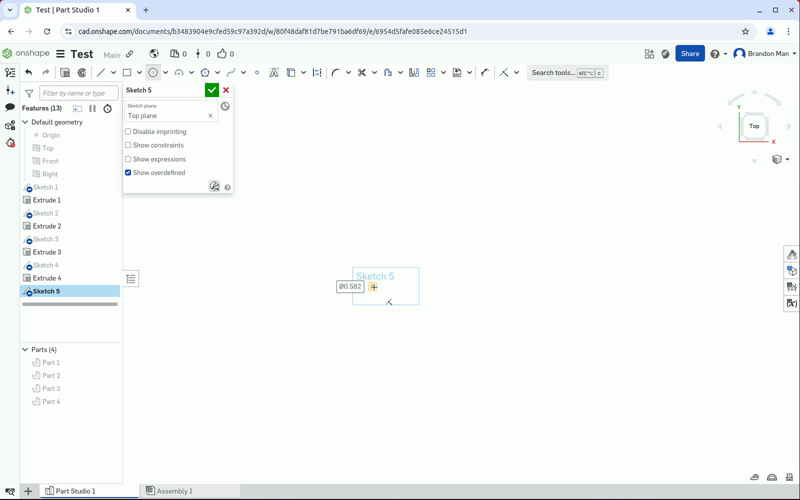
key(esc)
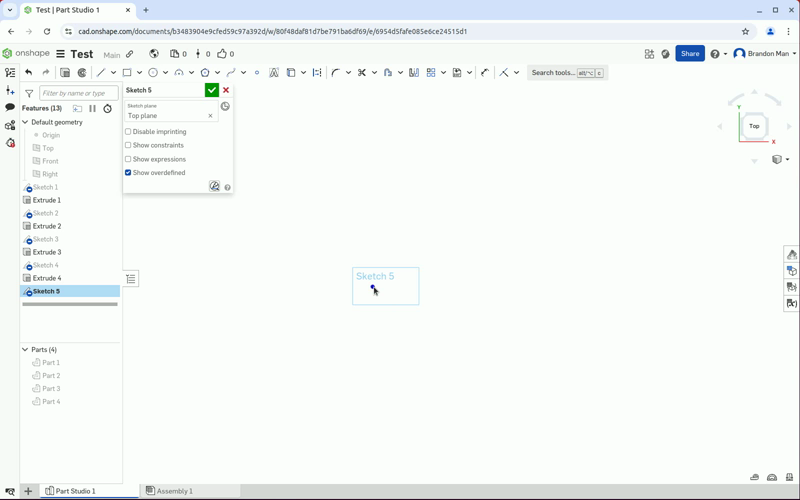
mouse_move(373, 287)
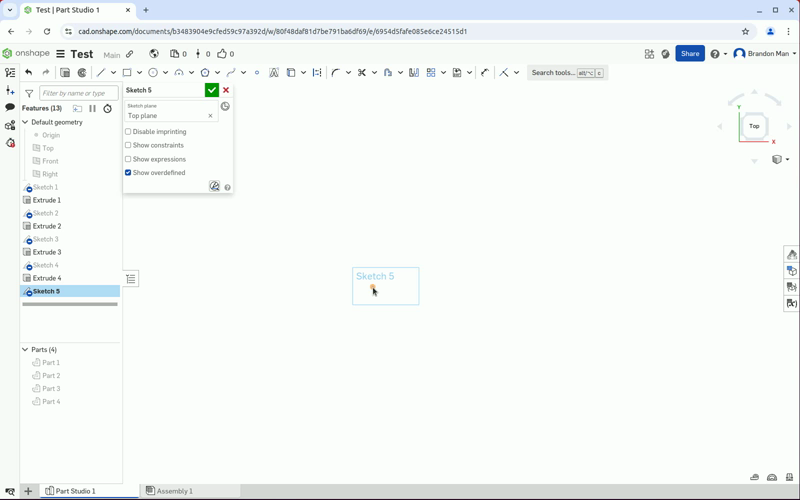
scroll(6)
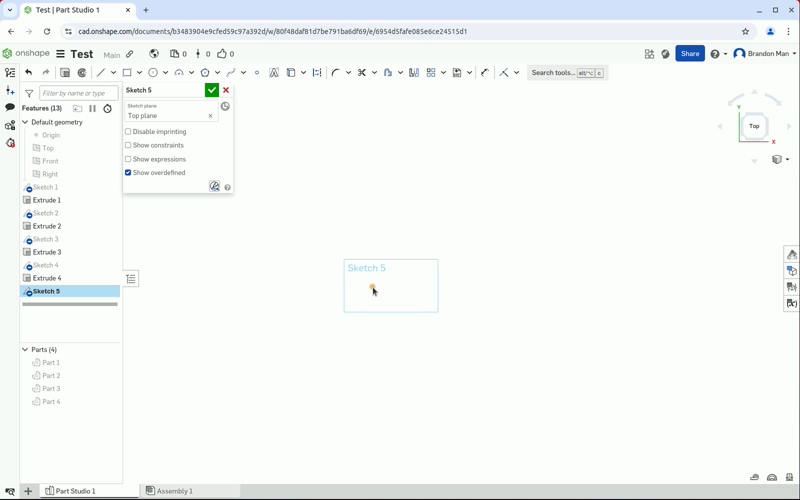
scroll(6)
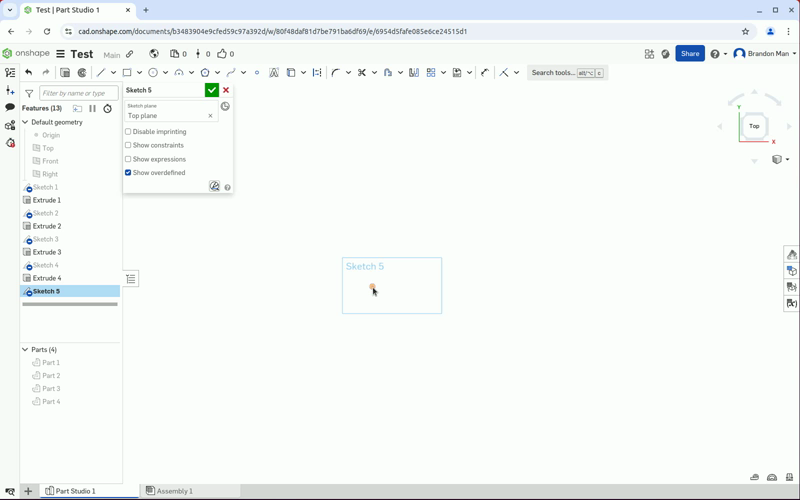
scroll(6)
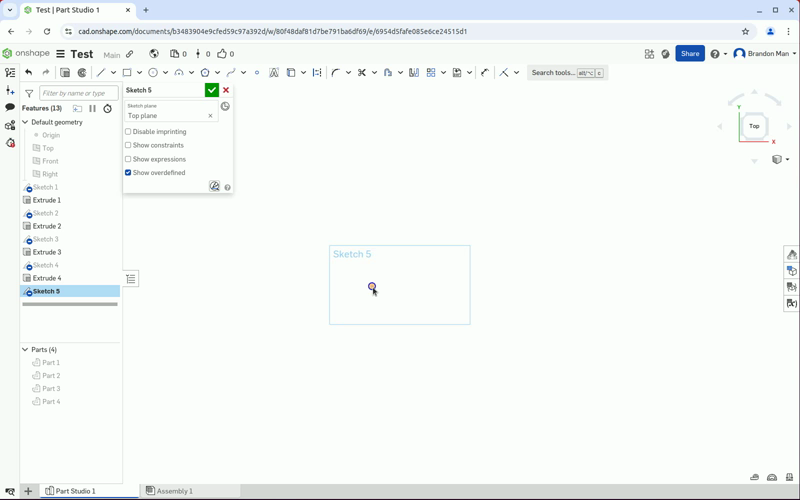
scroll(6)
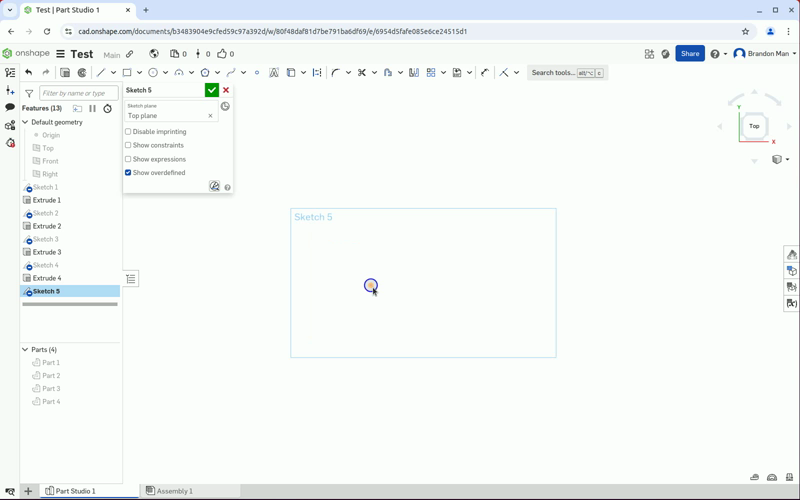
scroll(6)
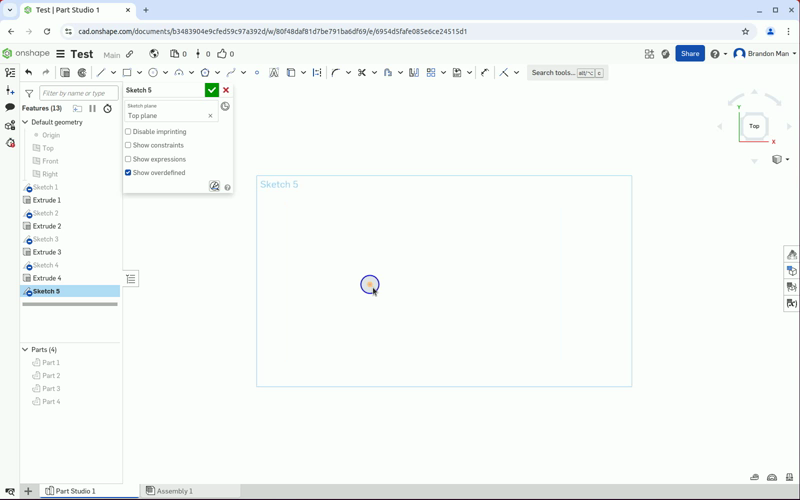
scroll(6)
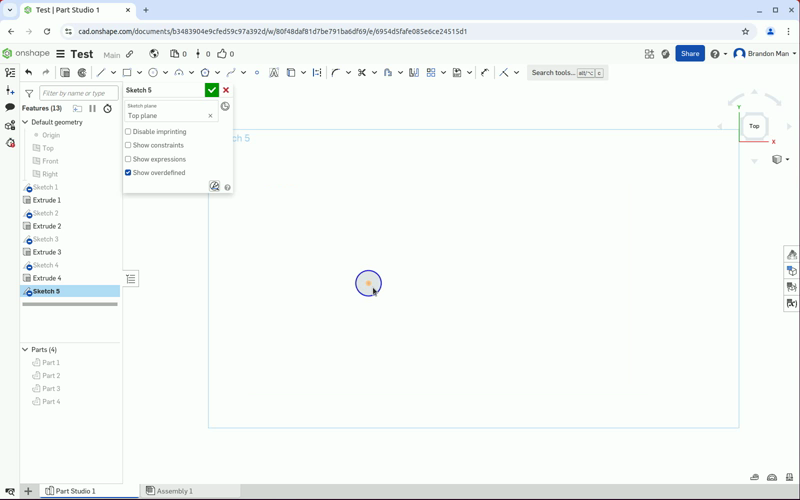
scroll(6)
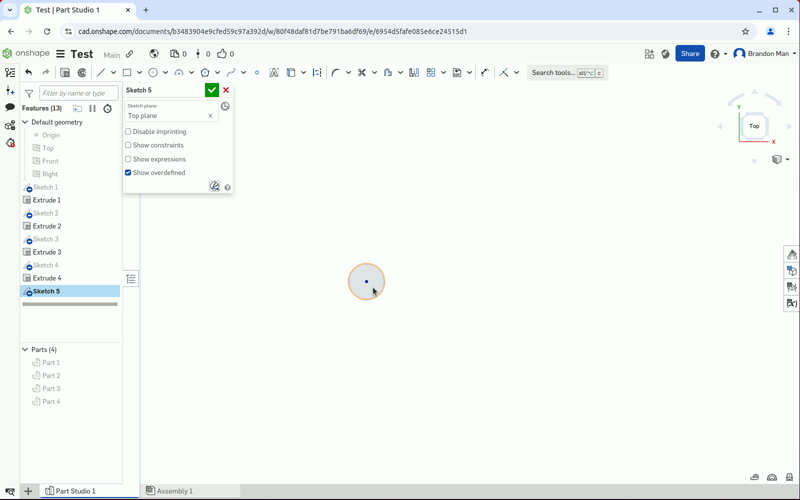
click(373, 287)
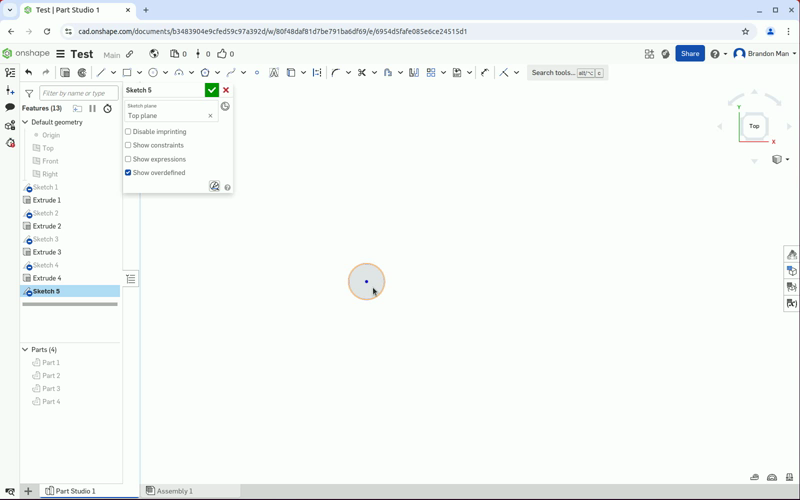
scroll(-6)
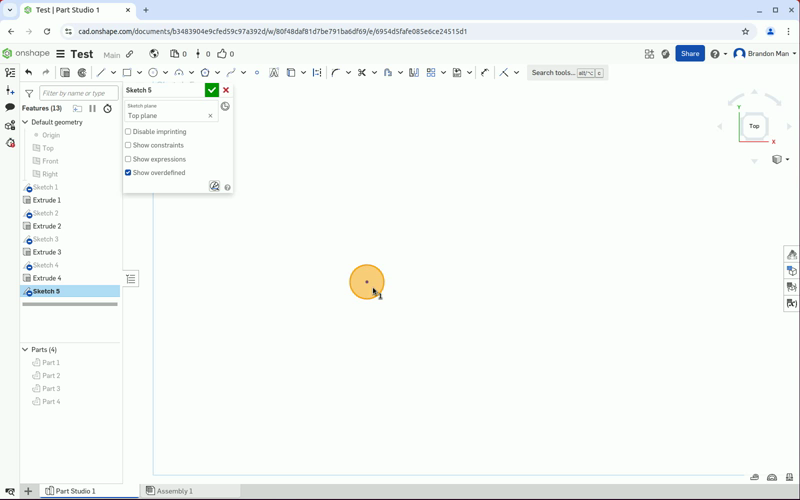
scroll(-6)
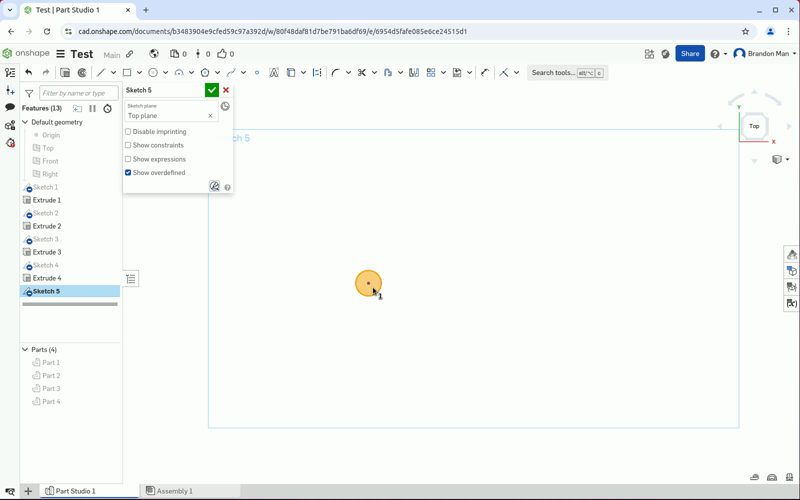
scroll(-6)
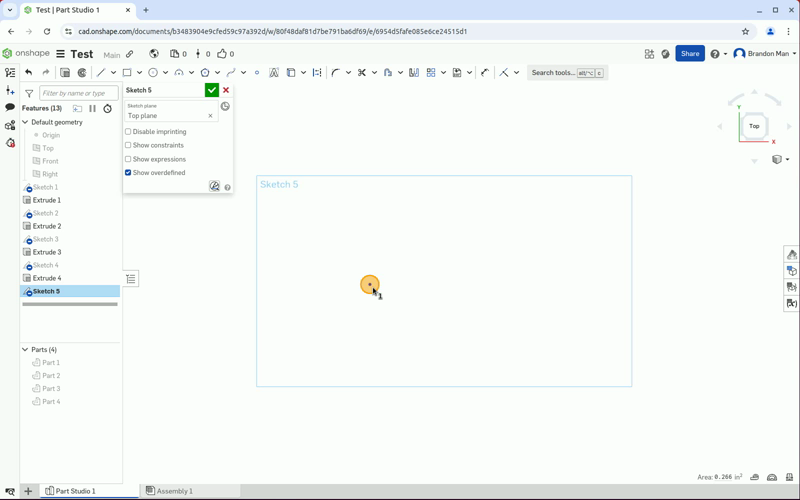
scroll(-6)
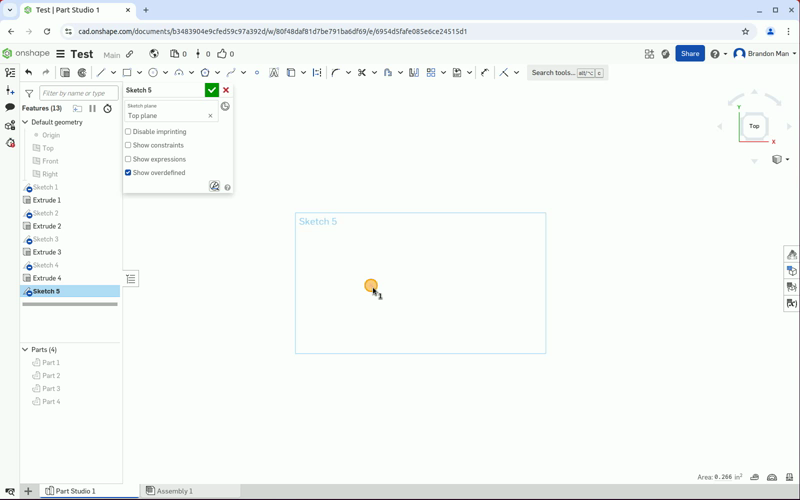
scroll(-6)
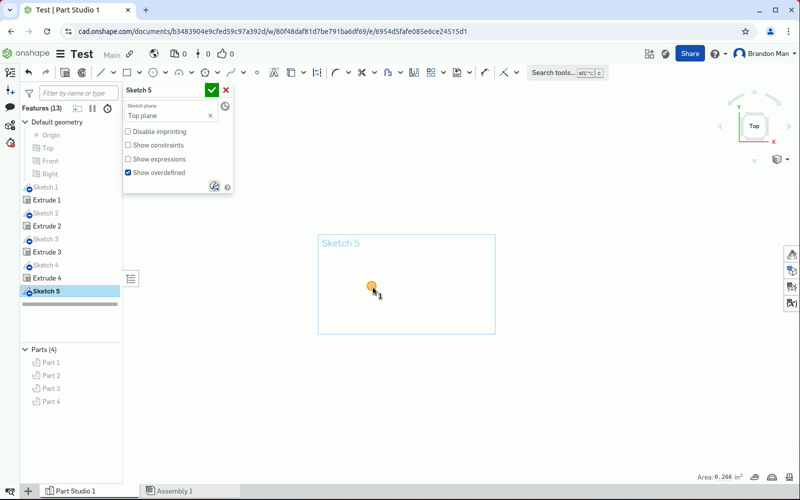
scroll(-6)
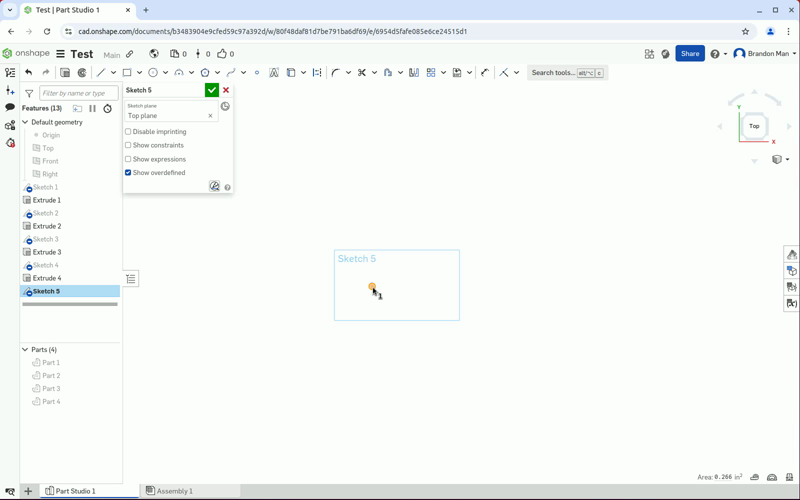
scroll(-6)
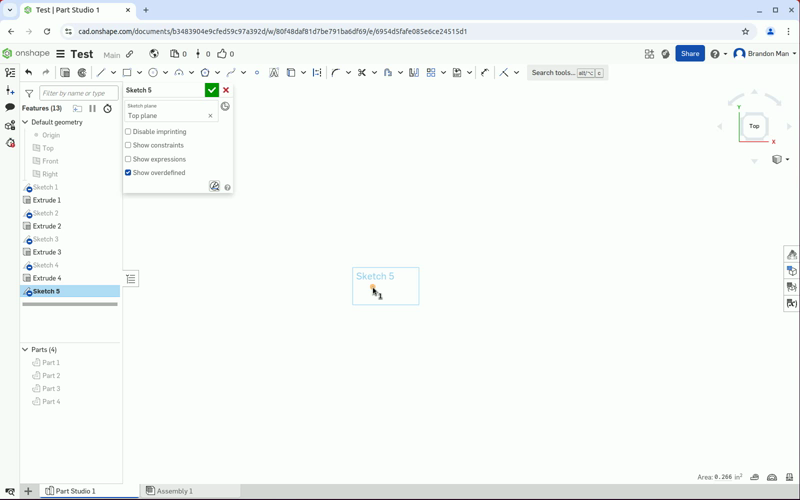
mouse_move(73, 352)
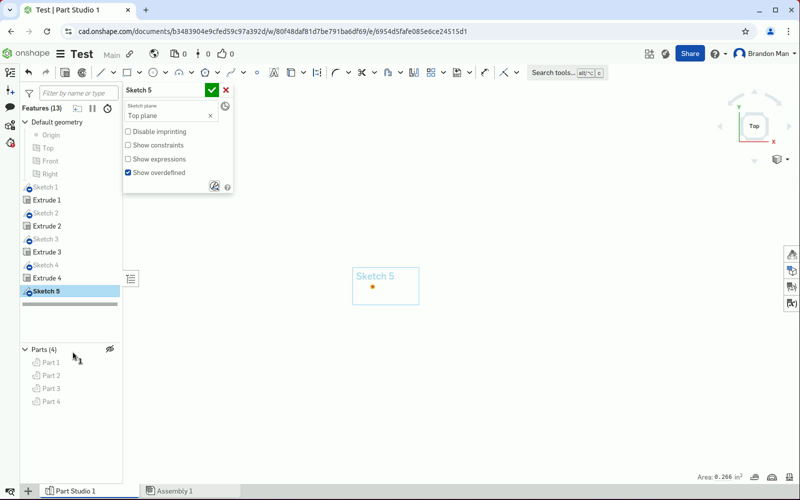
key(shift+y)
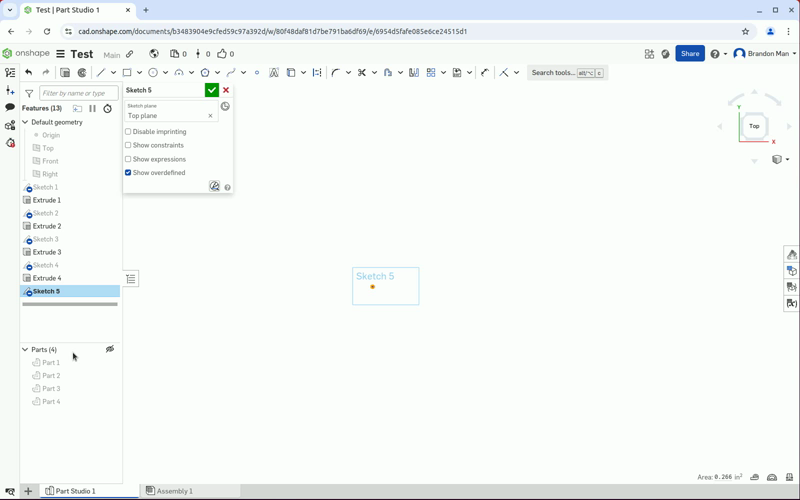
key(shift+e)
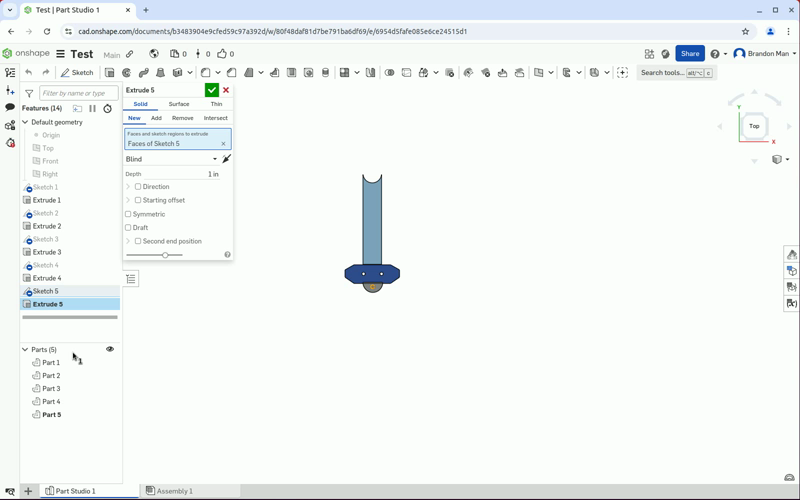
mouse_move(143, 106)
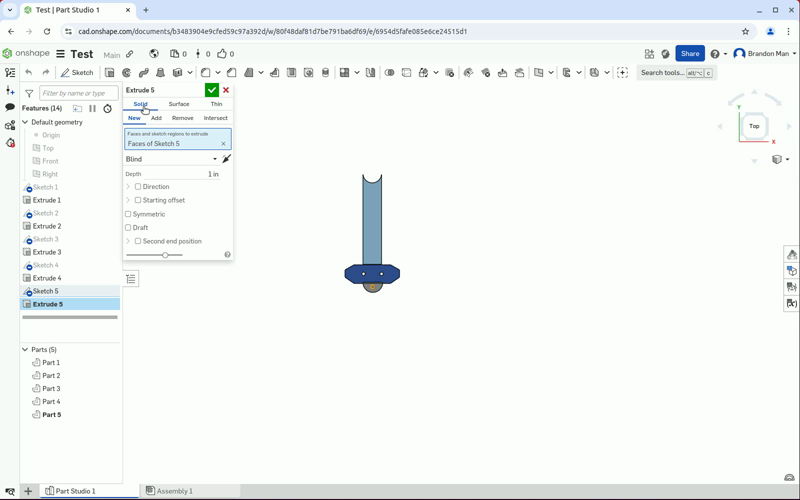
click(143, 106)
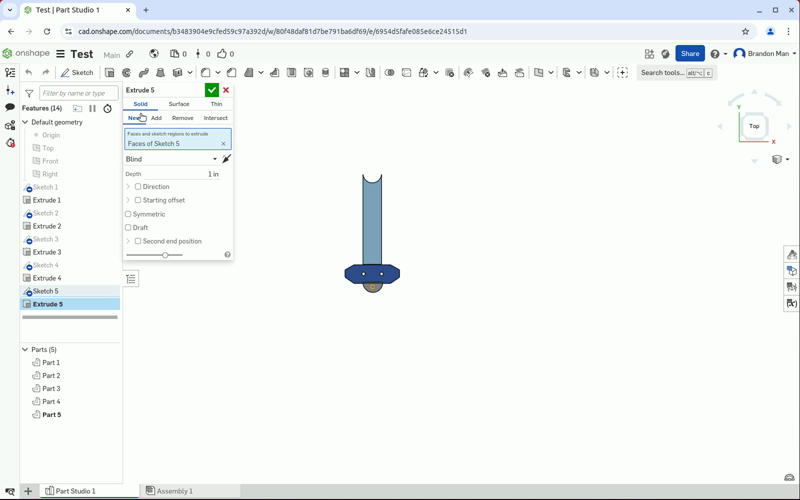
mouse_move(137, 120)
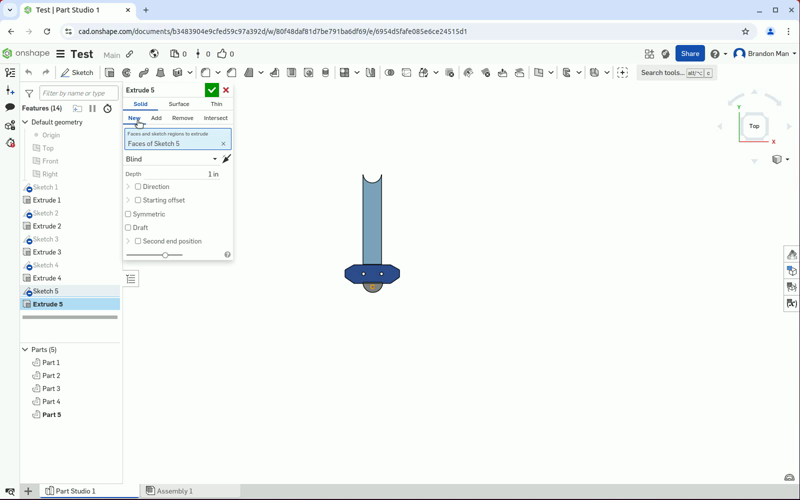
click(137, 120)
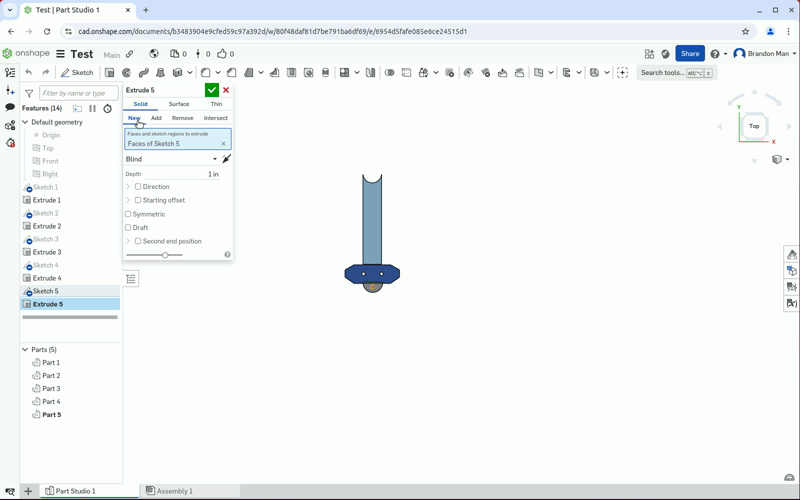
key(tab, 4)
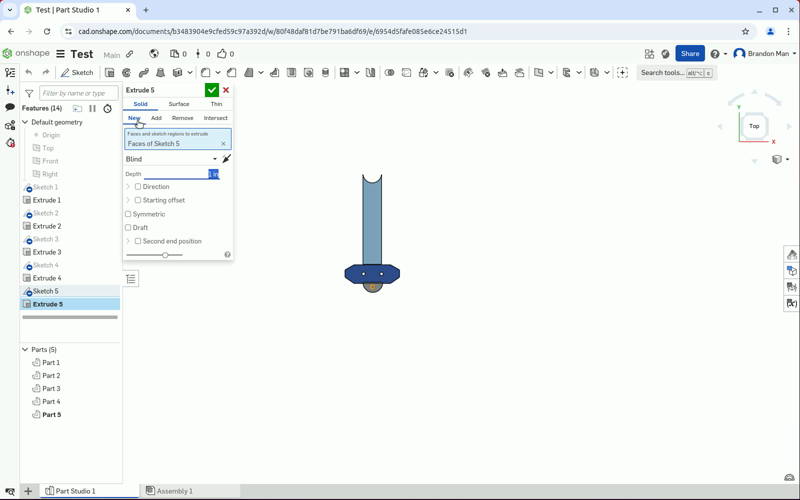
text(2.407)
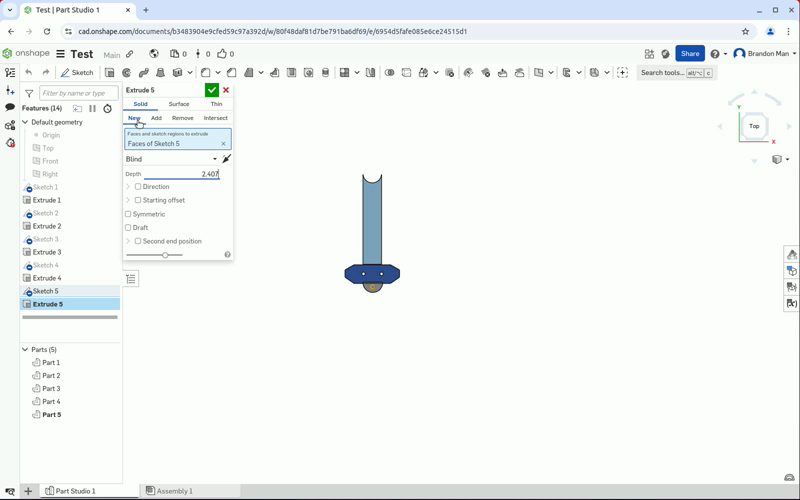
key(enter)
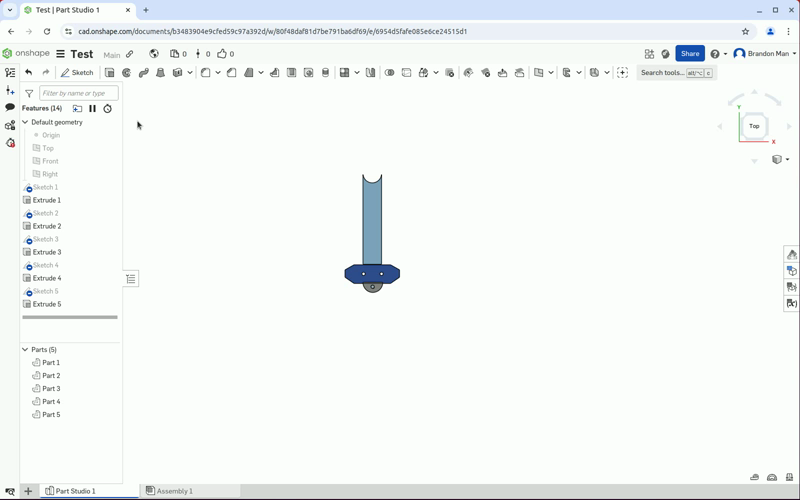
key(shift+h)
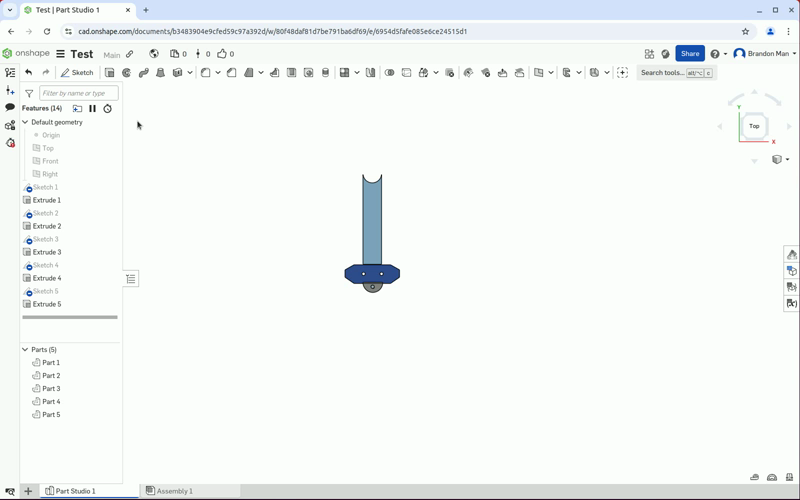
key(shift+h)
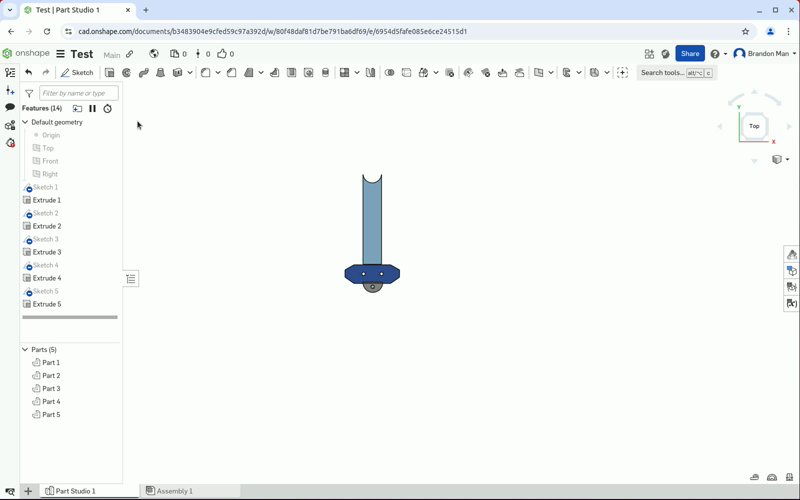
mouse_move(73, 189)
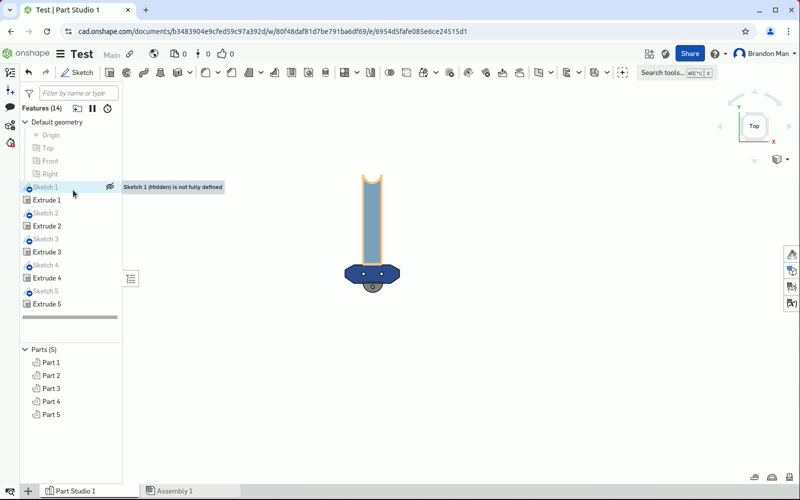
click(73, 189)
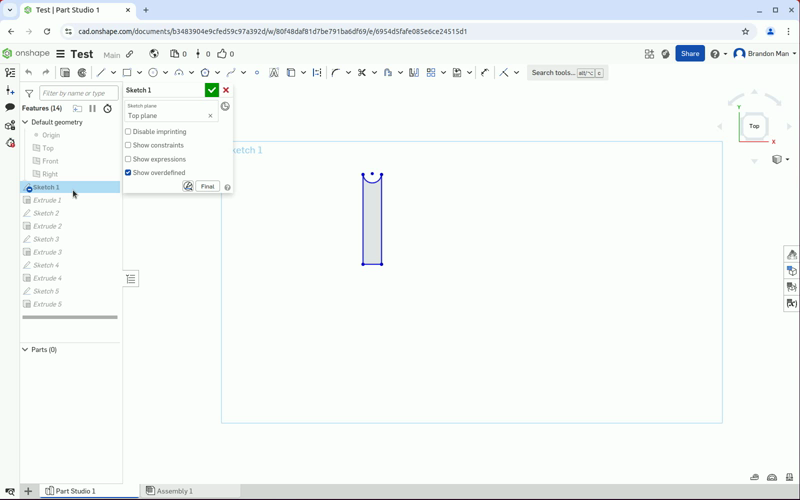
mouse_move(229, 92)
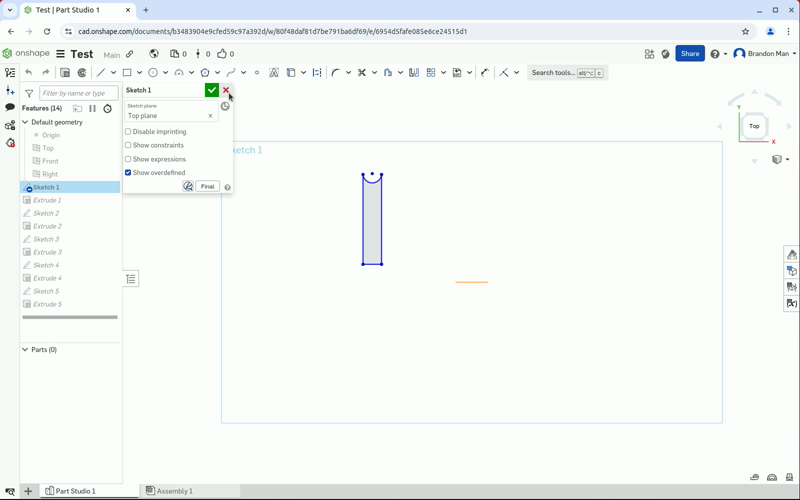
click(229, 92)
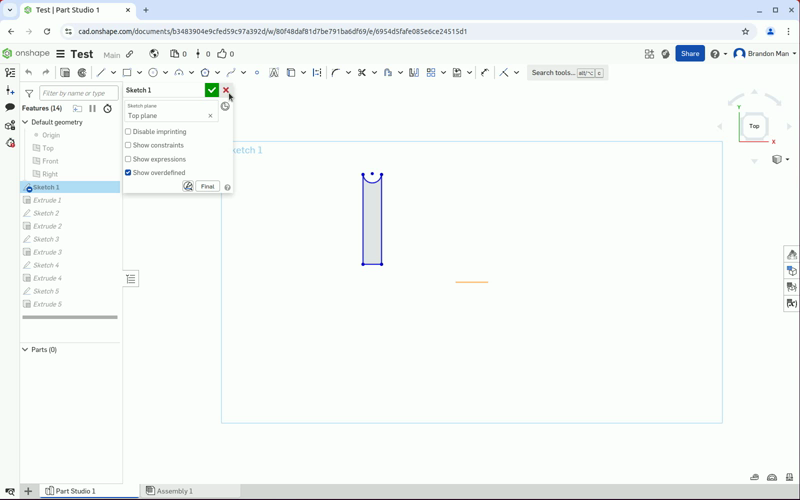
key(shift+s)
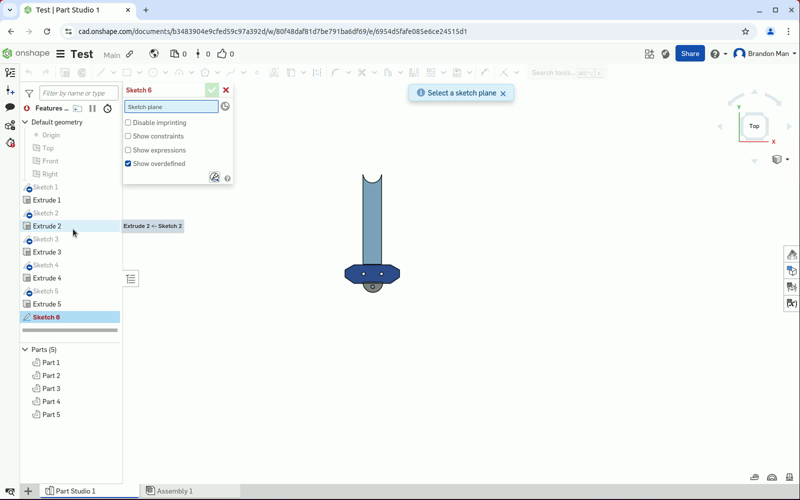
scroll(3)
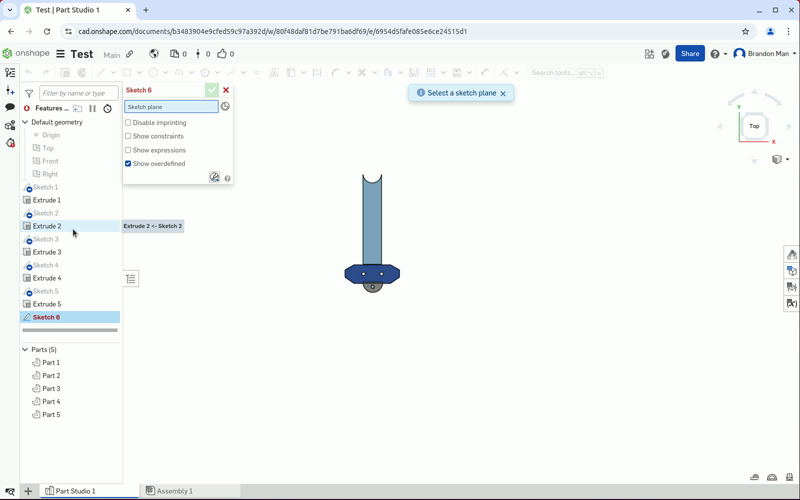
mouse_move(73, 150)
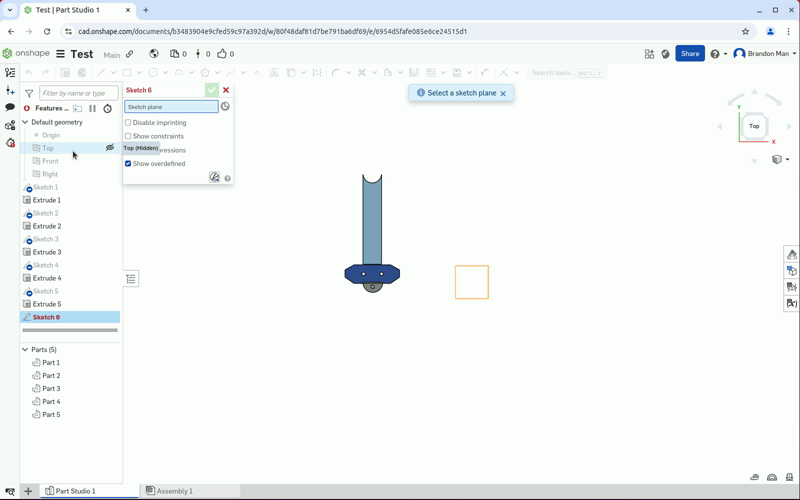
click(73, 150)
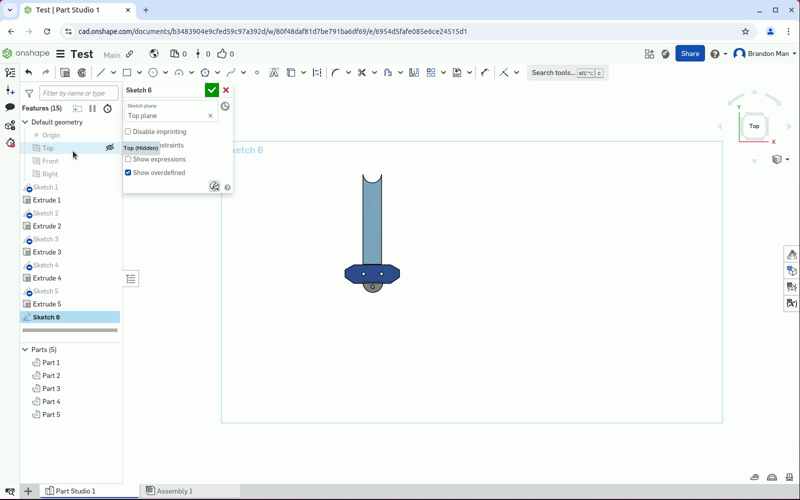
mouse_move(73, 352)
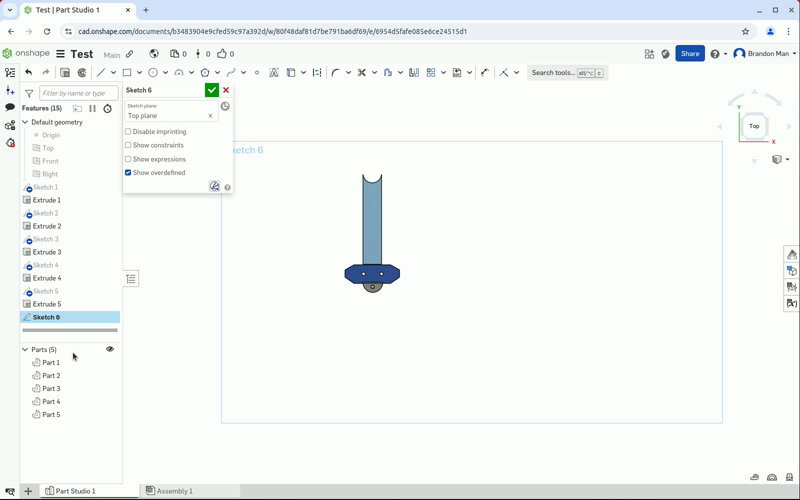
key(y)
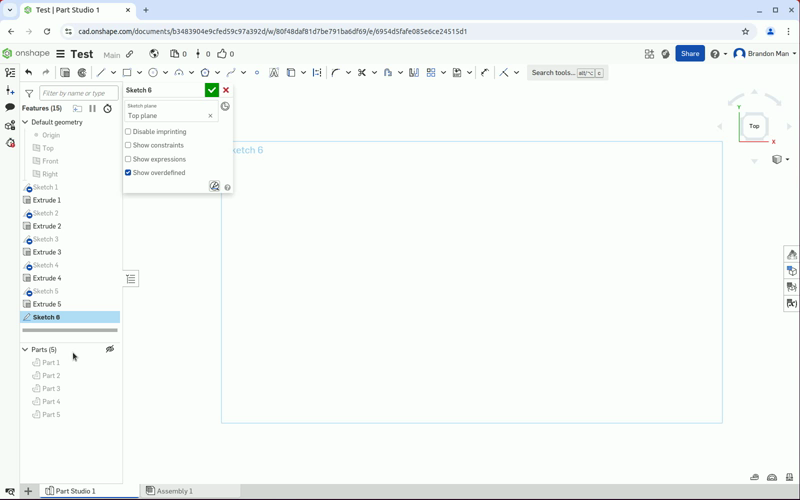
key(c)
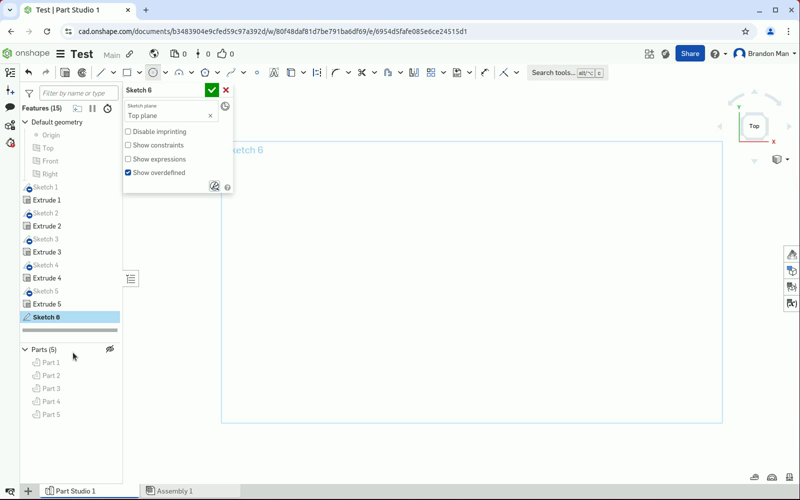
key_down(shift)
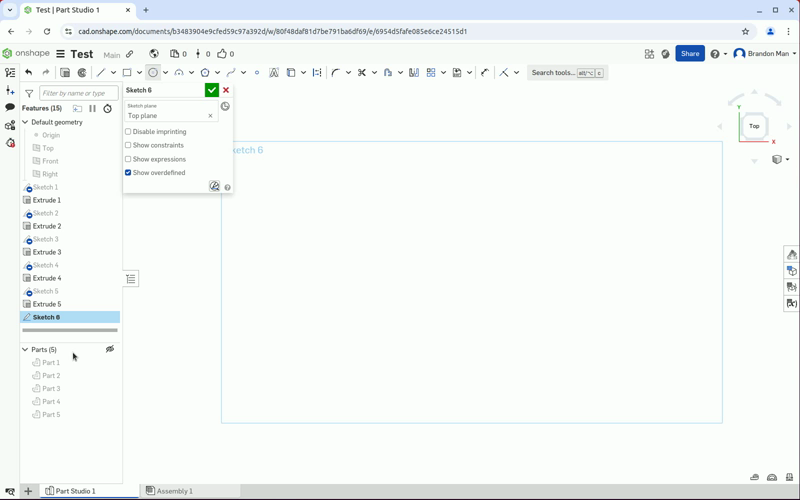
mouse_move(372, 286)
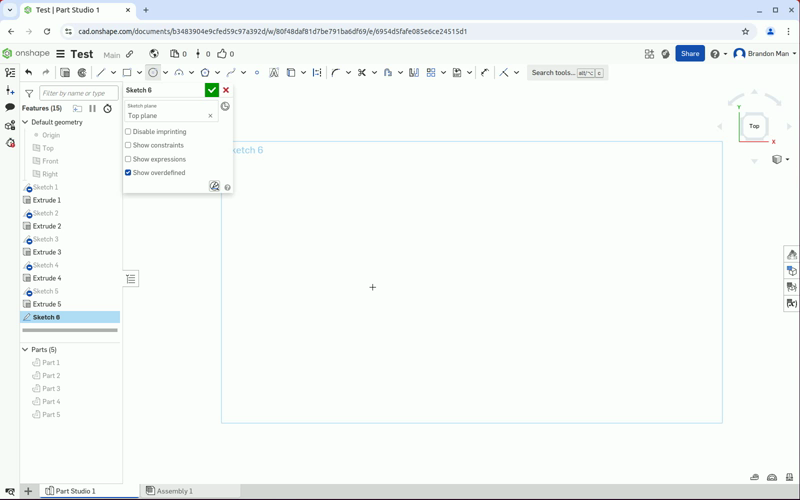
click(372, 286)
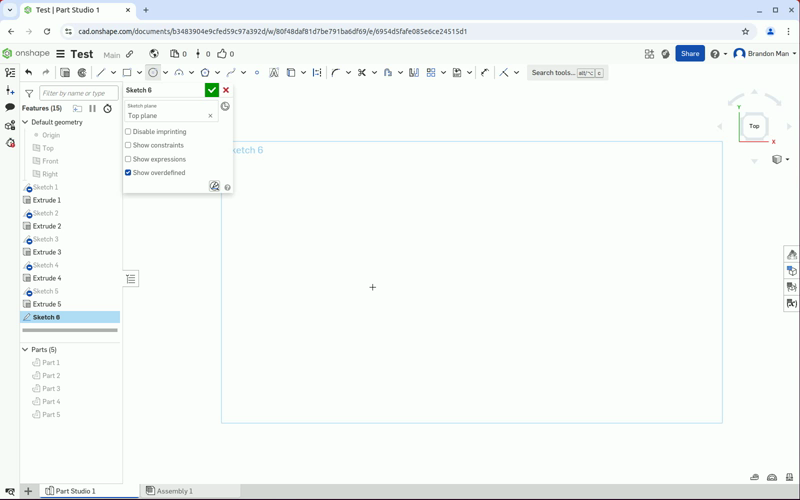
key_up(shift)
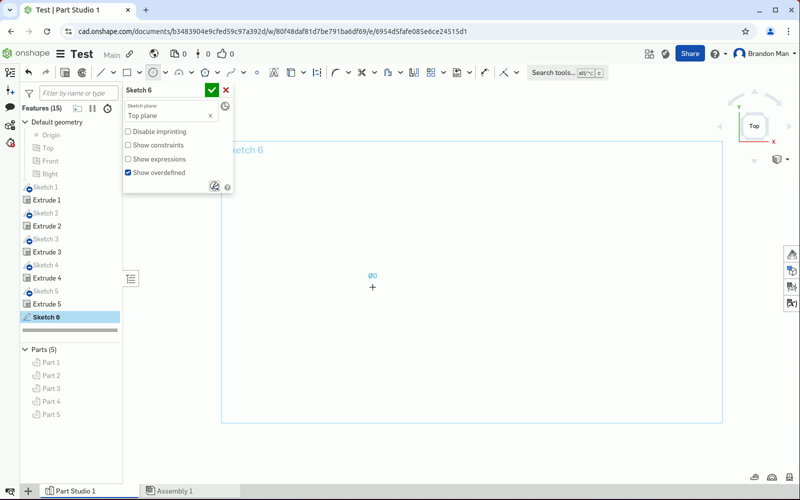
mouse_move(374, 286)
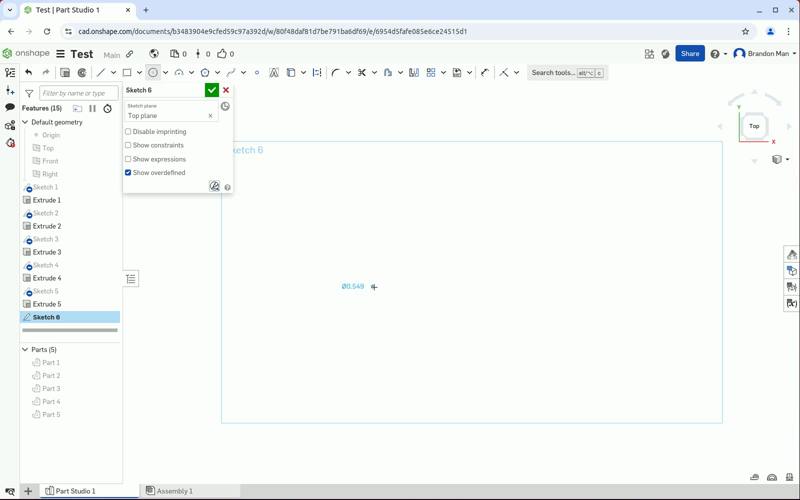
scroll(6)
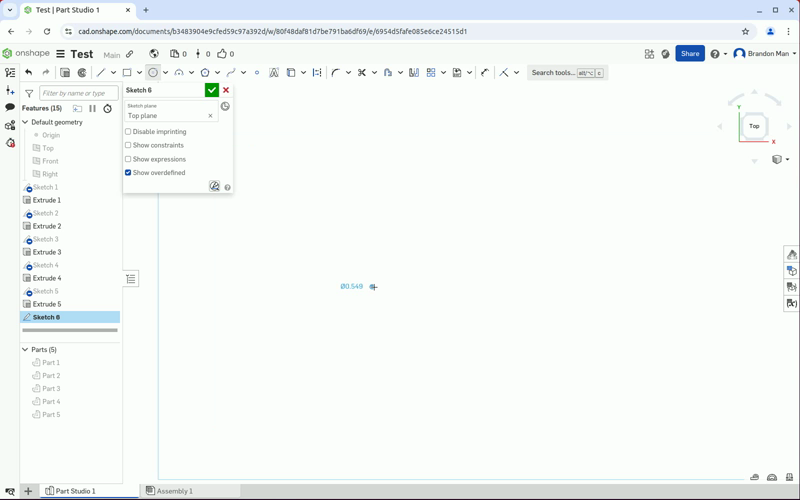
scroll(6)
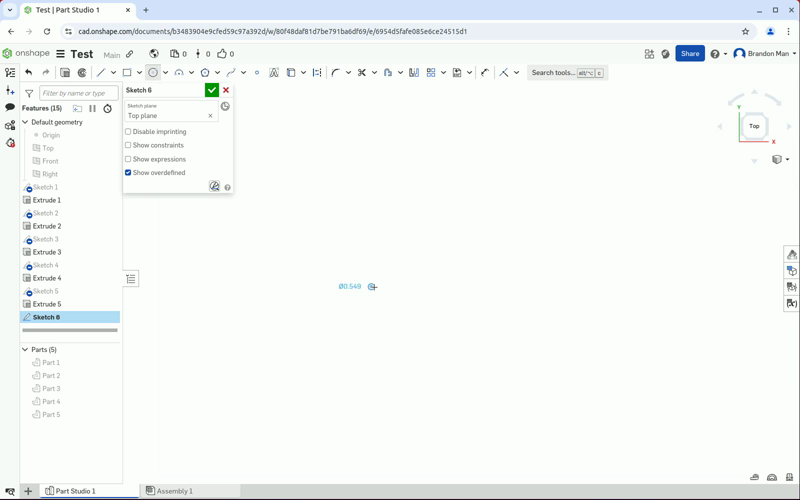
scroll(6)
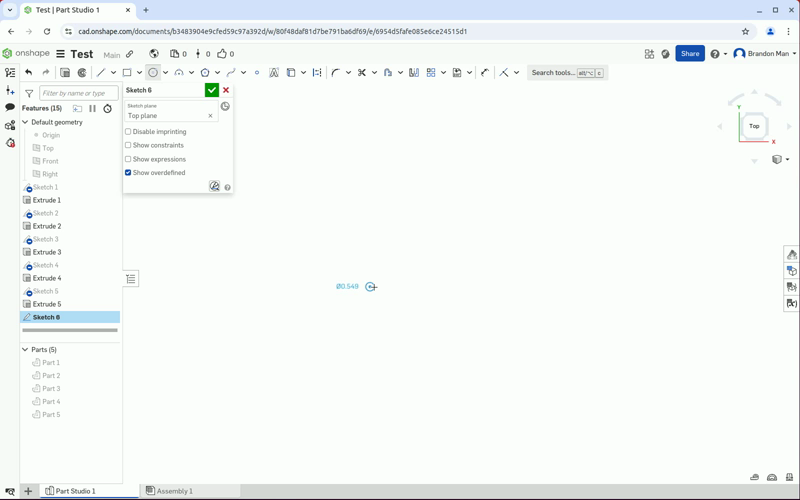
scroll(6)
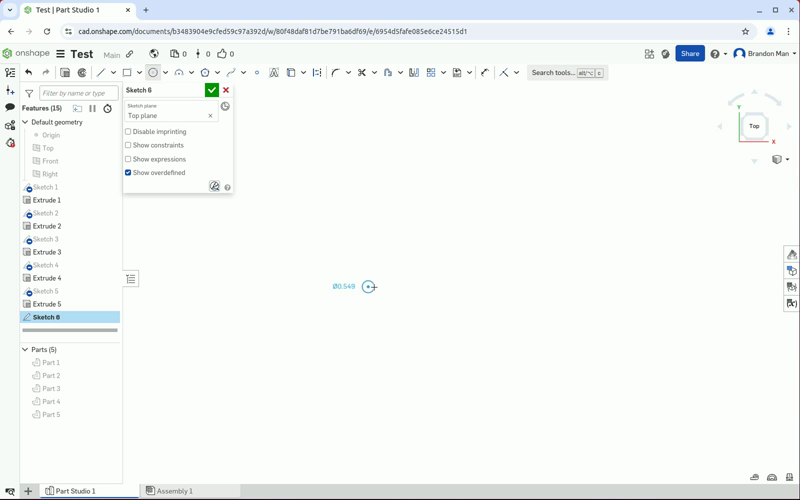
scroll(6)
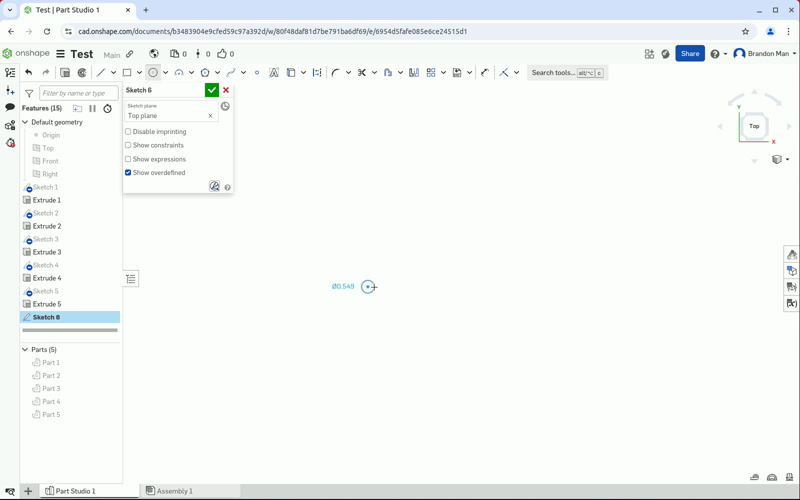
scroll(6)
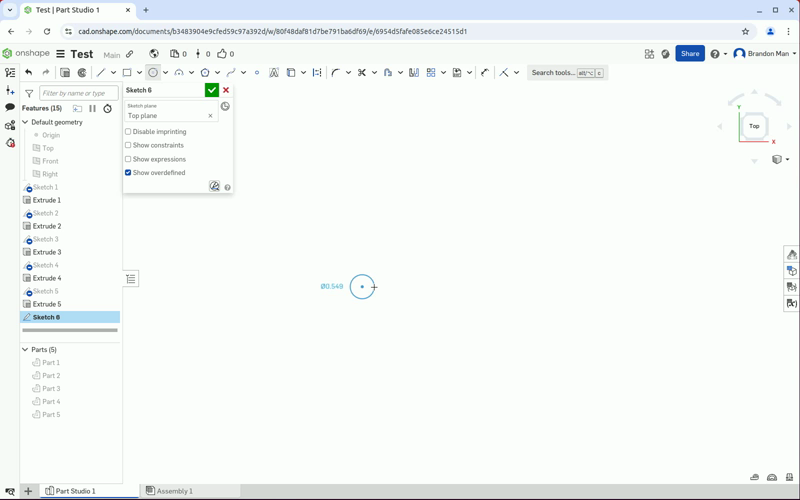
scroll(6)
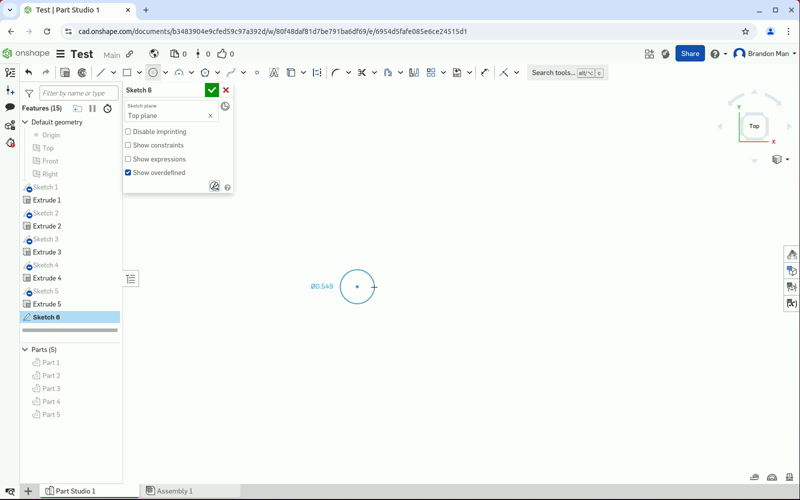
click(374, 286)
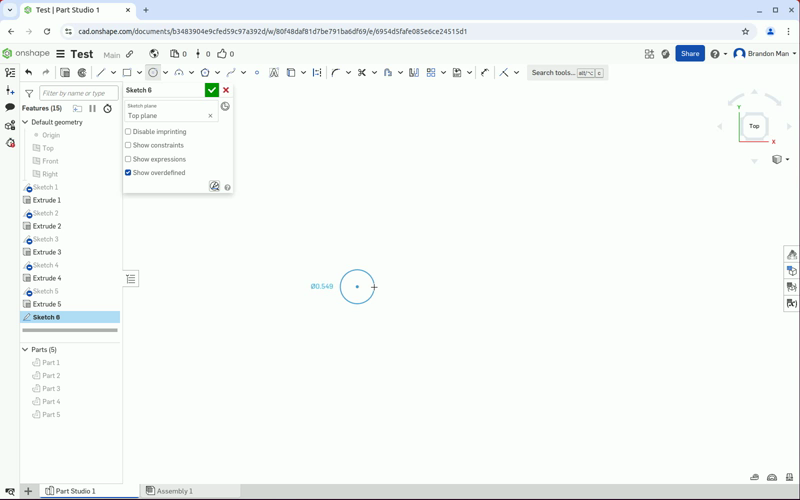
scroll(-6)
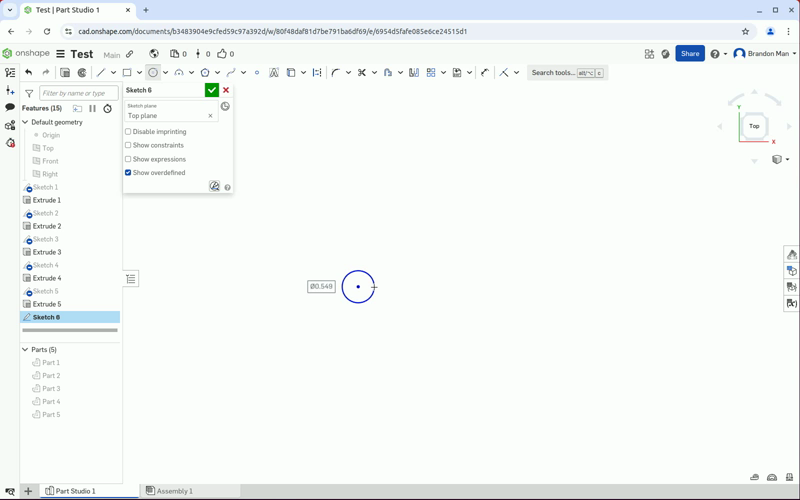
scroll(-6)
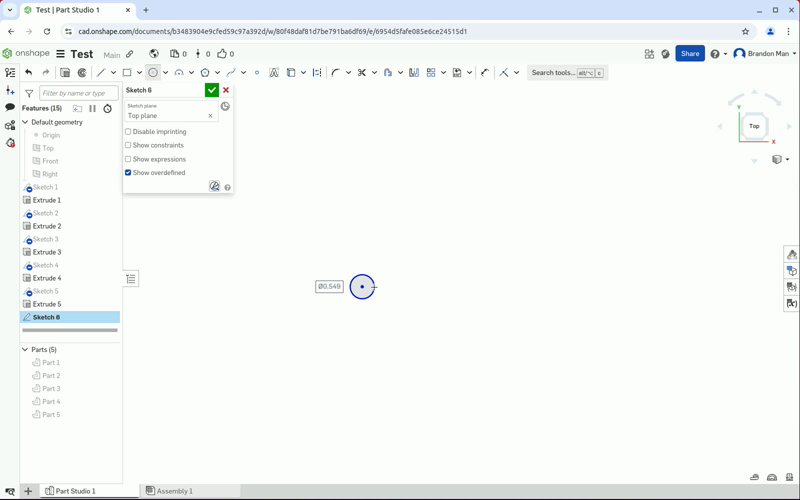
scroll(-6)
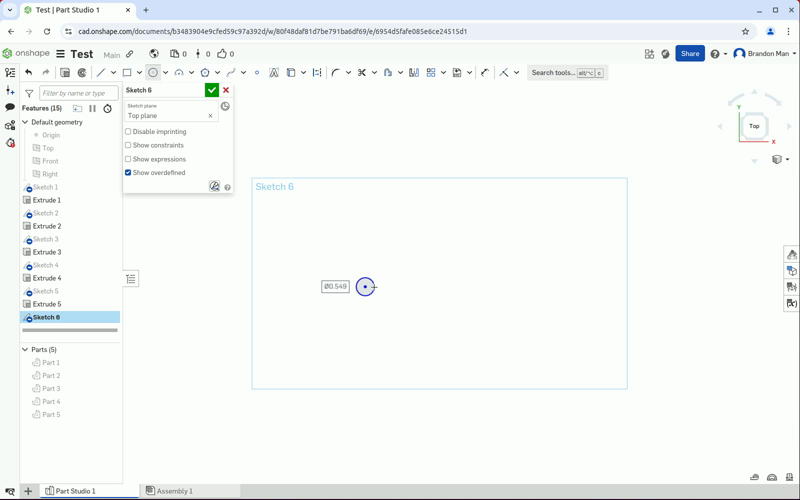
scroll(-6)
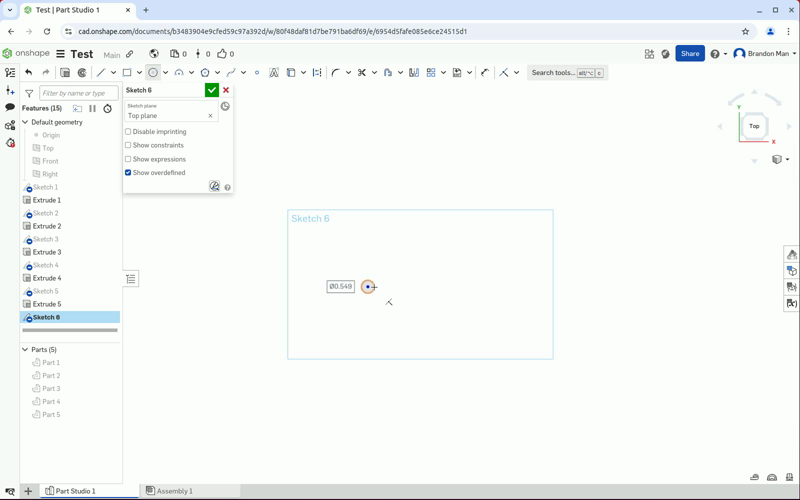
scroll(-6)
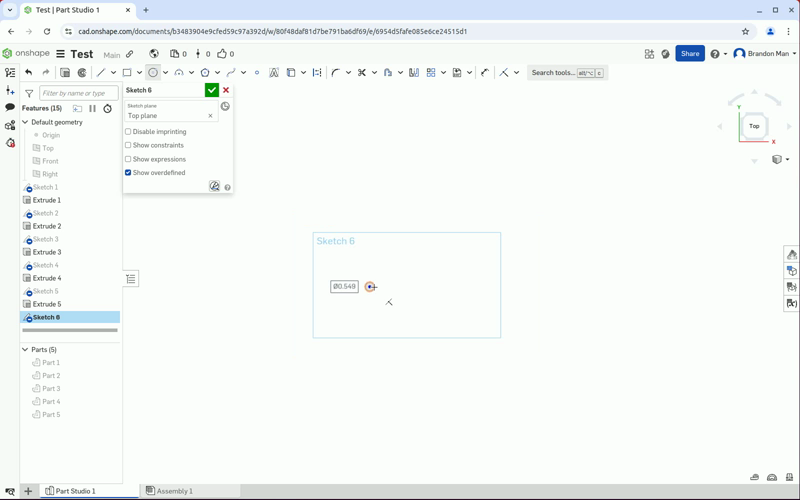
scroll(-6)
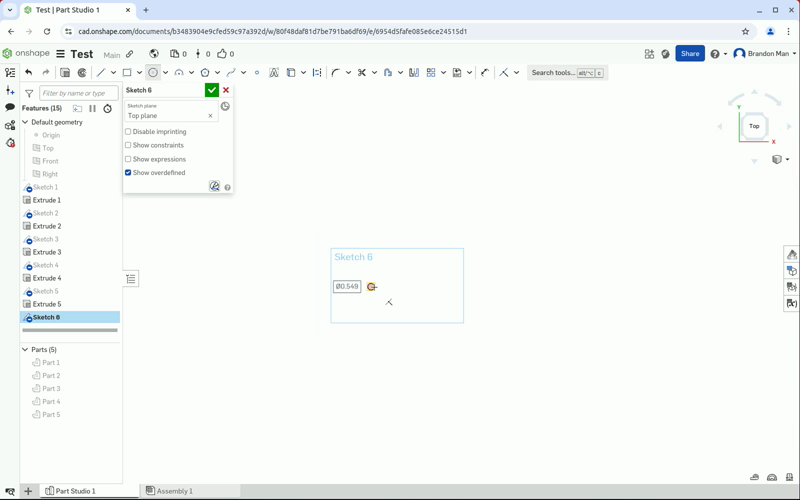
scroll(-6)
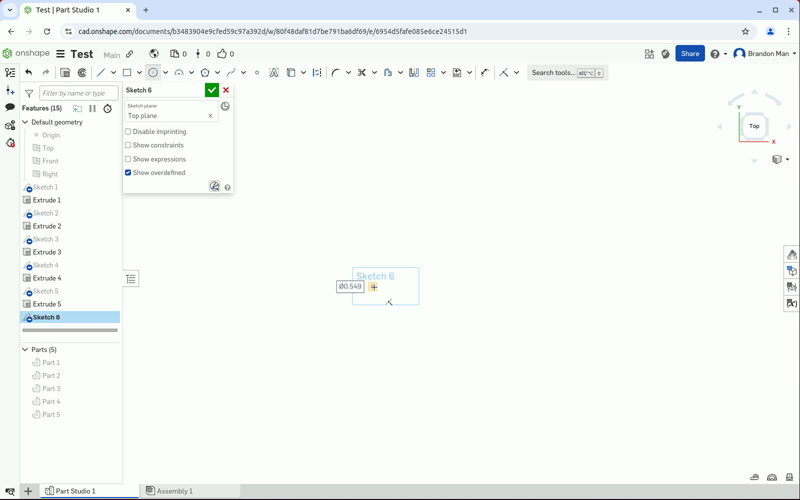
key(esc)
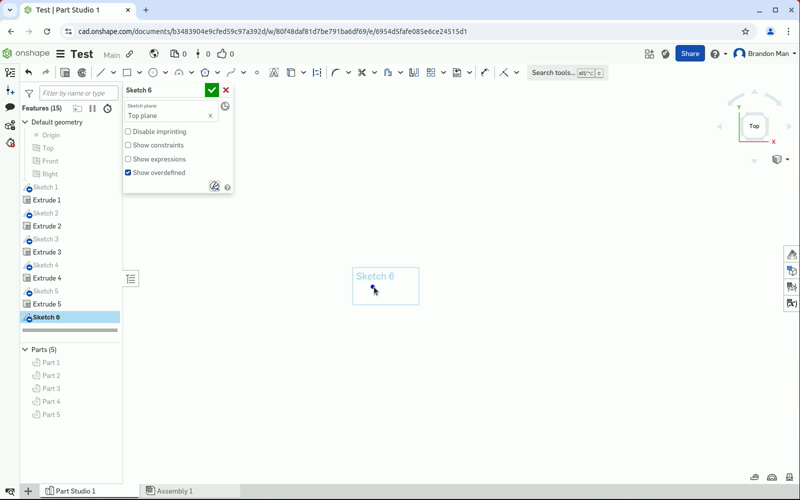
mouse_move(372, 287)
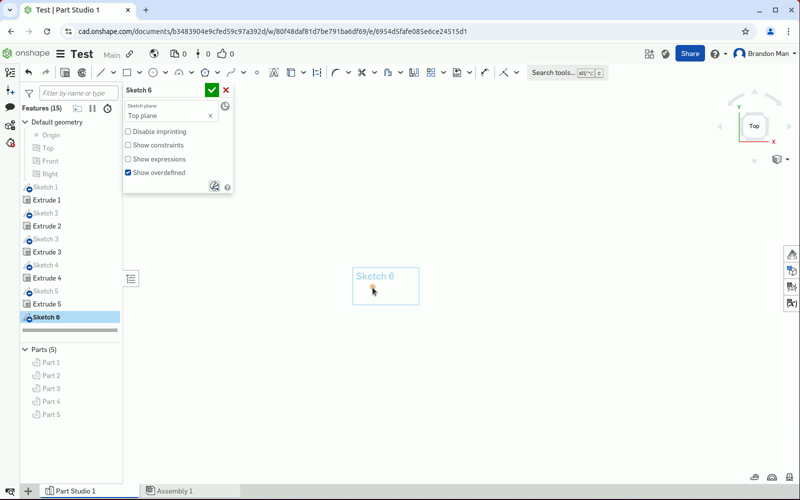
scroll(6)
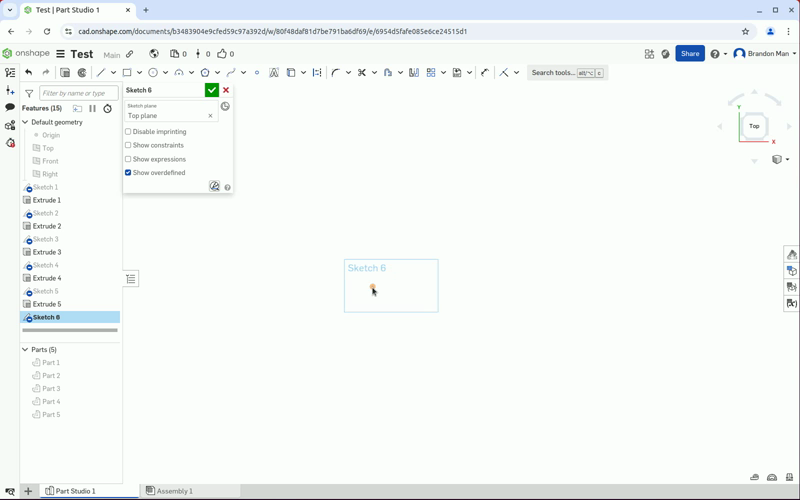
scroll(6)
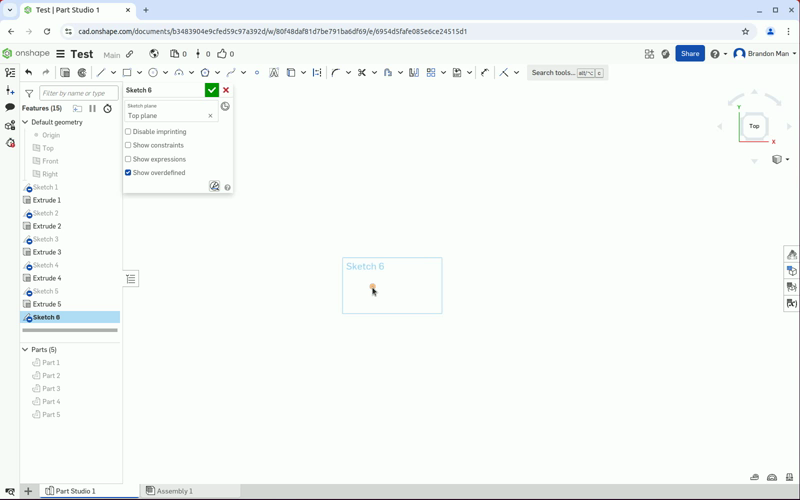
scroll(6)
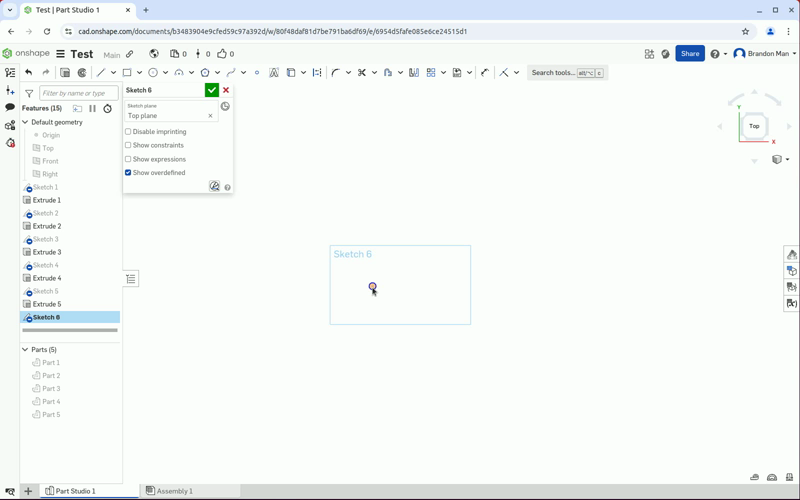
scroll(6)
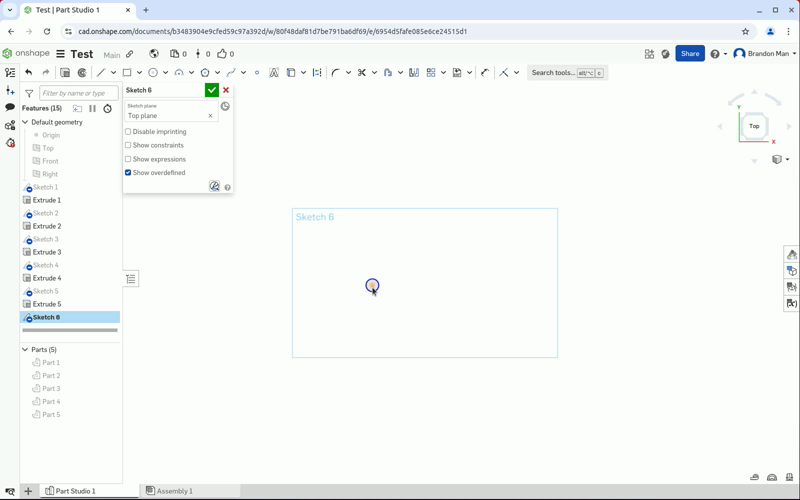
scroll(6)
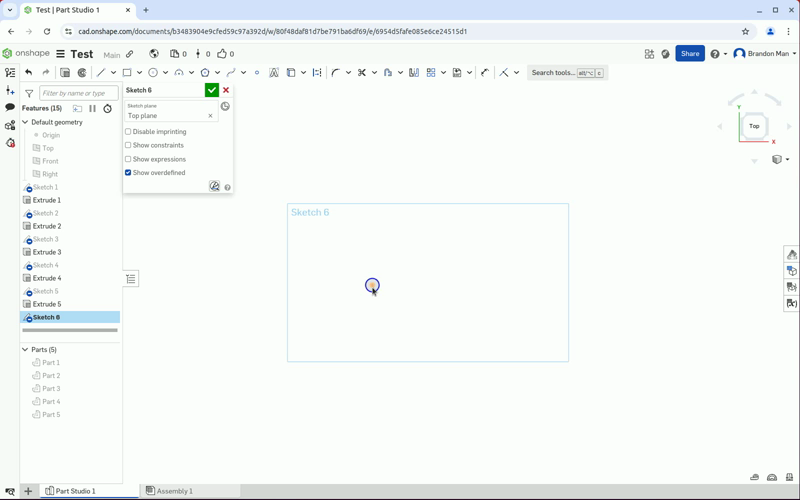
scroll(6)
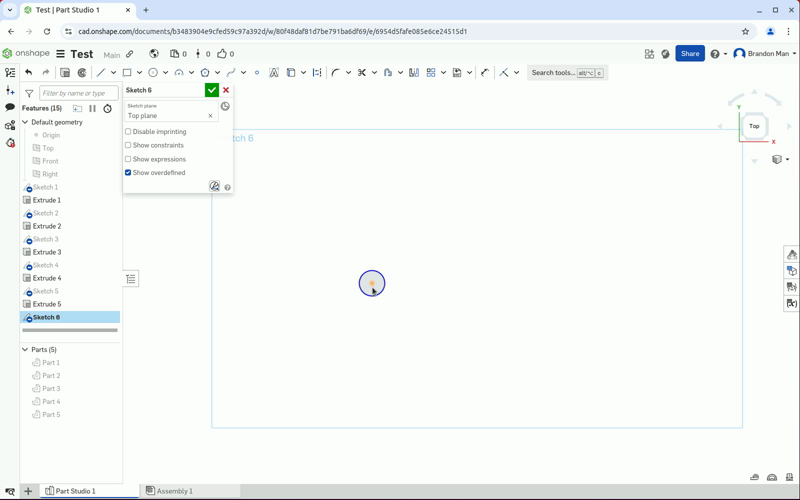
scroll(6)
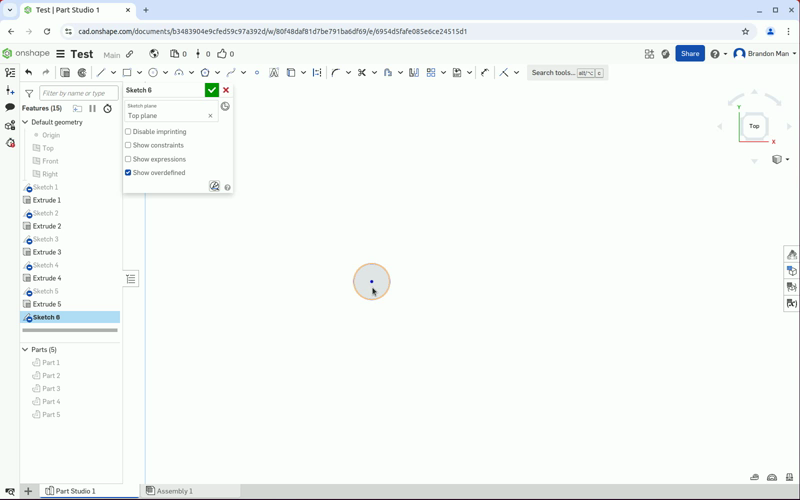
click(372, 287)
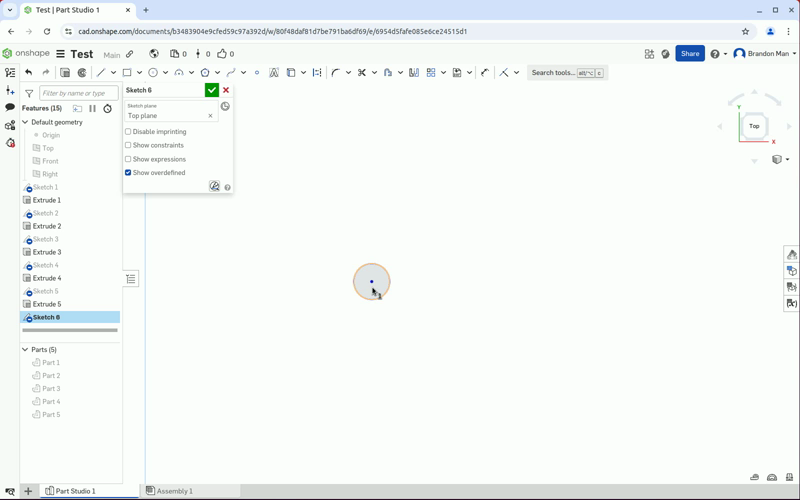
scroll(-6)
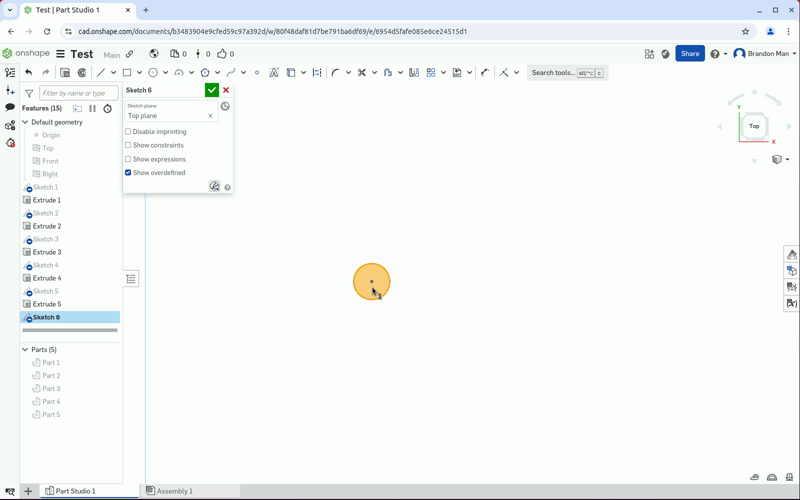
scroll(-6)
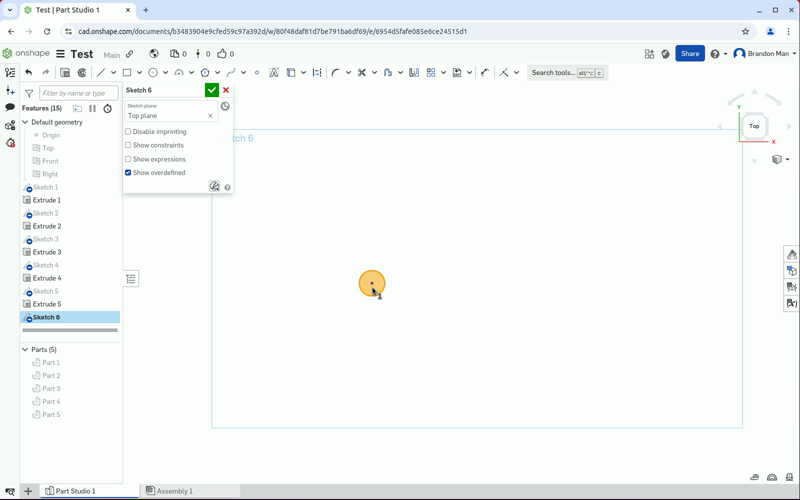
scroll(-6)
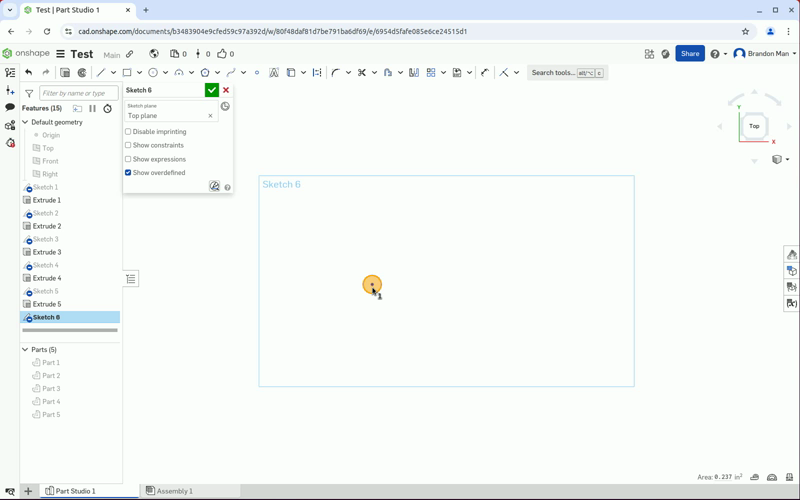
scroll(-6)
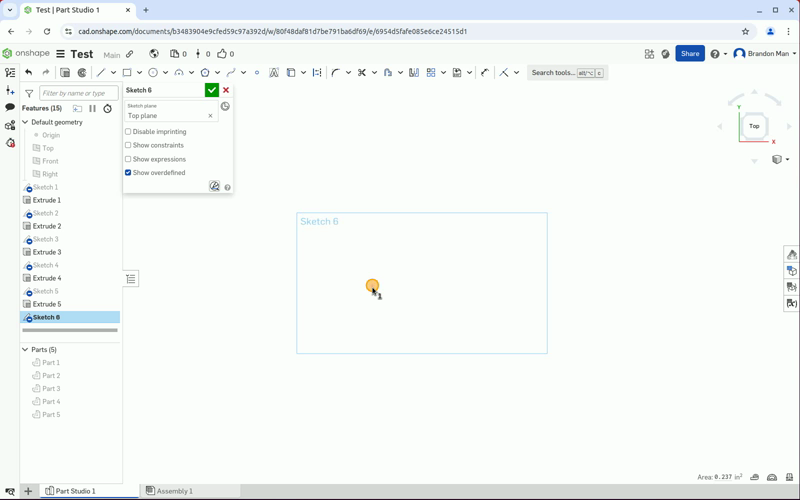
scroll(-6)
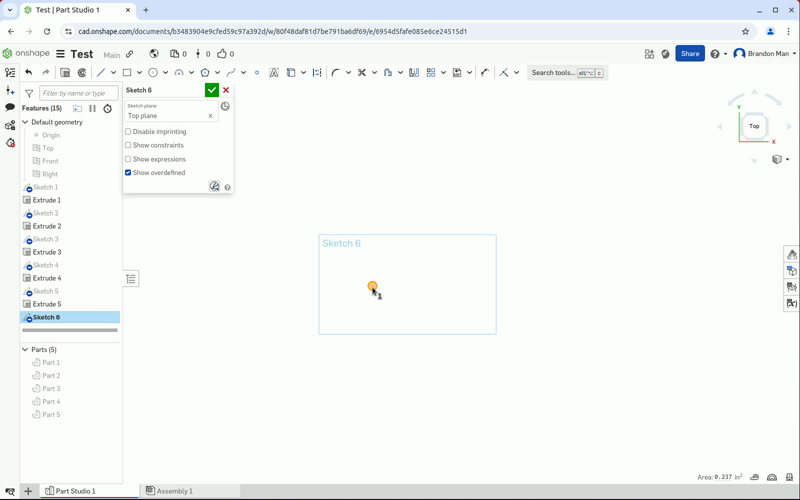
scroll(-6)
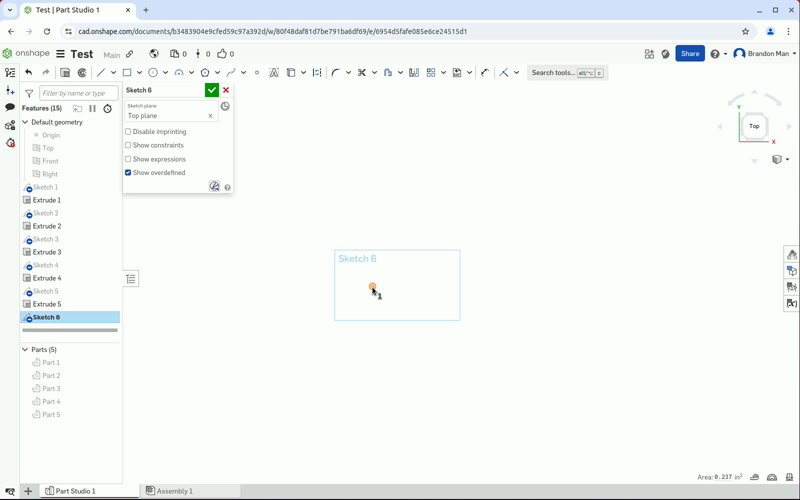
scroll(-6)
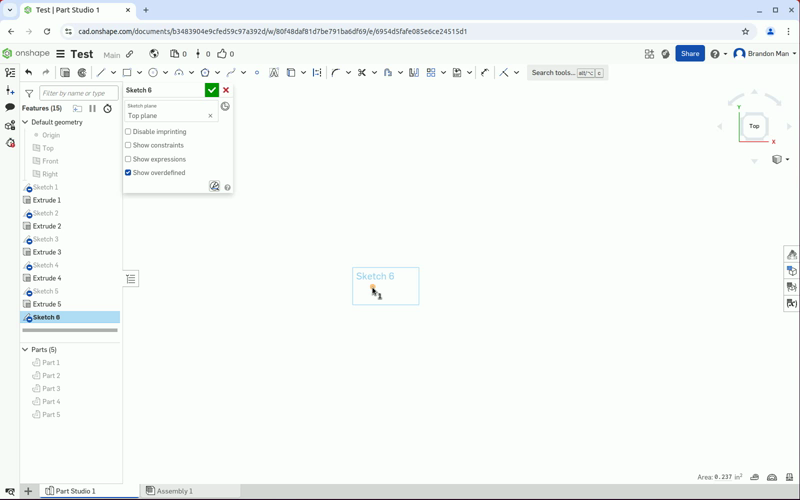
mouse_move(73, 352)
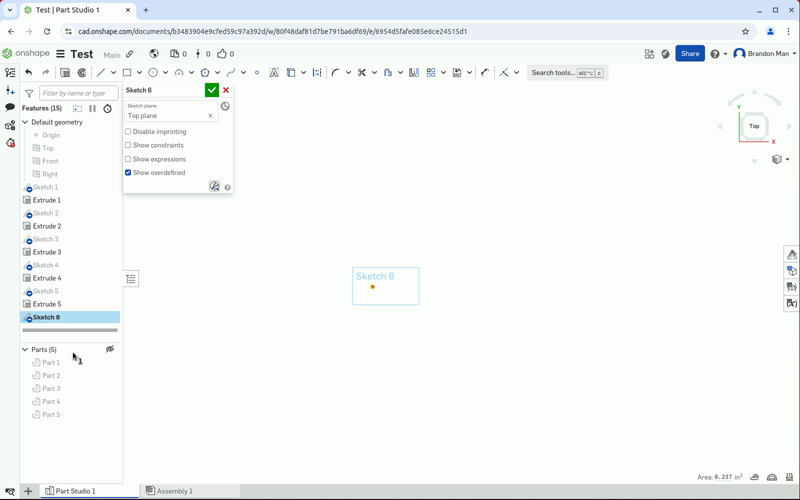
key(shift+y)
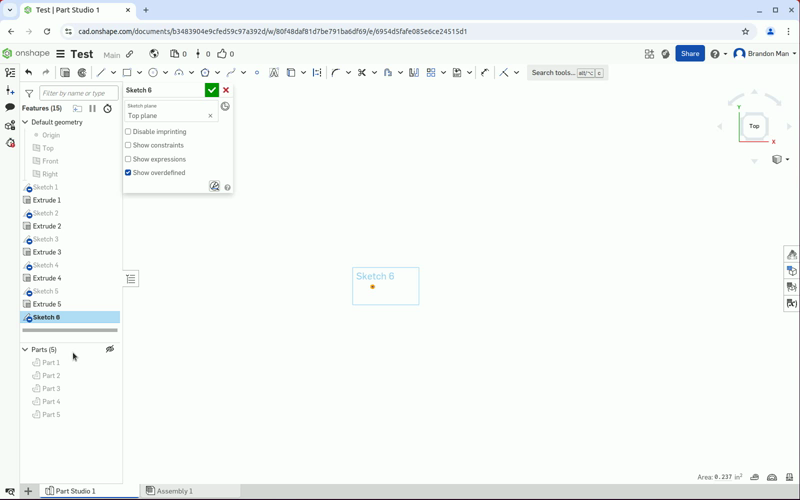
key(shift+e)
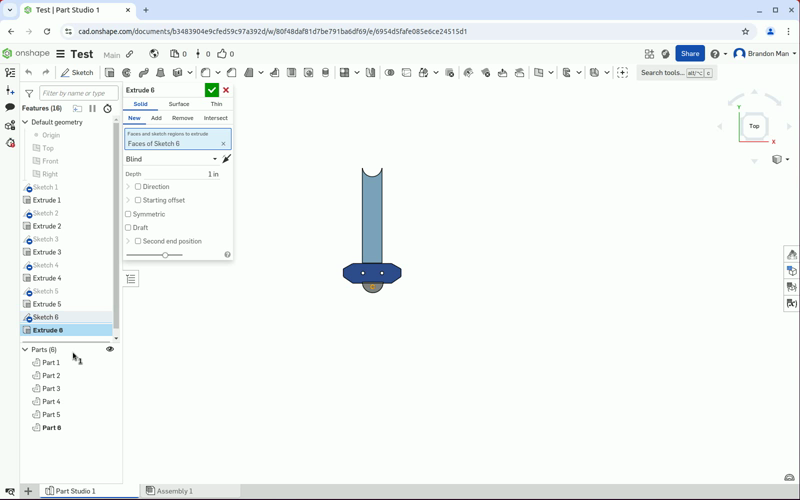
mouse_move(143, 106)
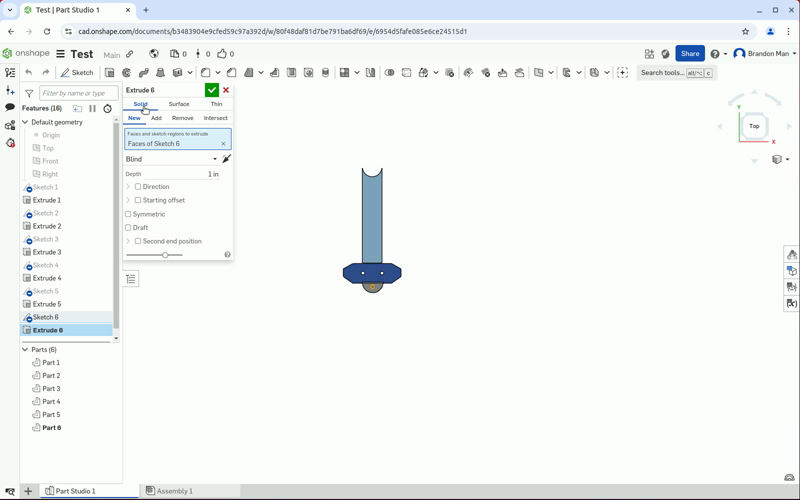
click(143, 106)
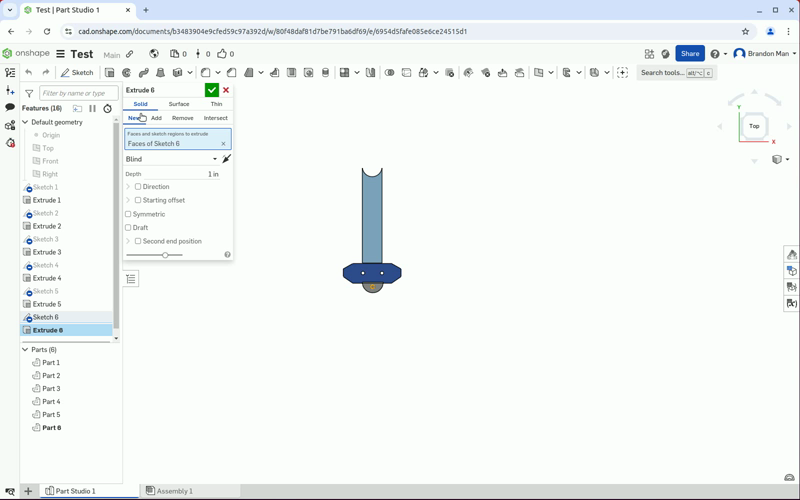
mouse_move(137, 120)
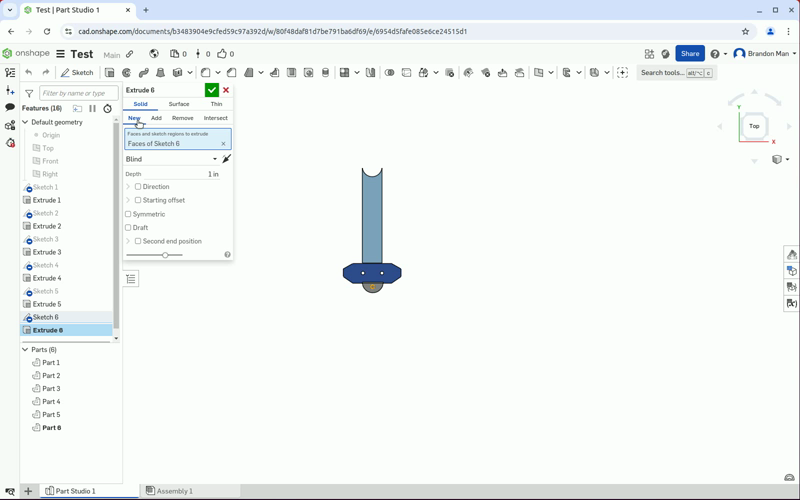
click(137, 120)
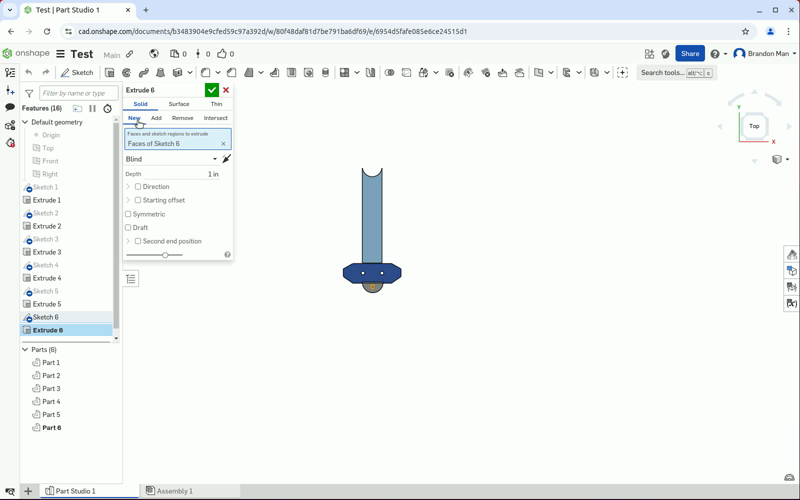
key(tab, 4)
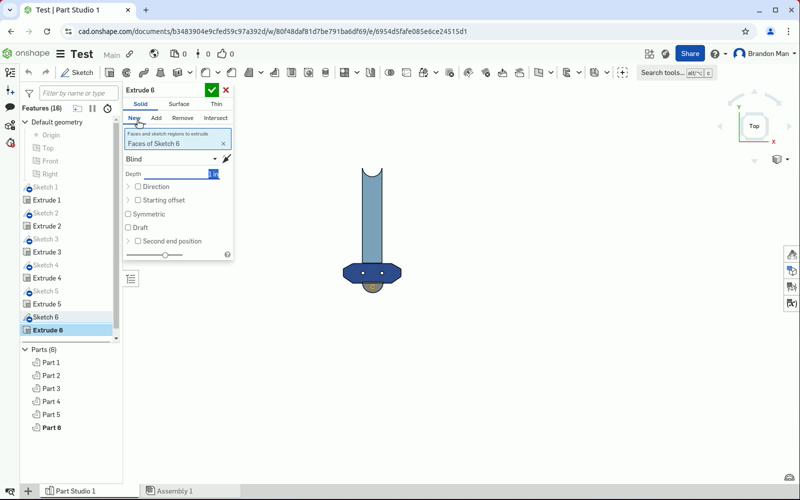
text(-0.722)
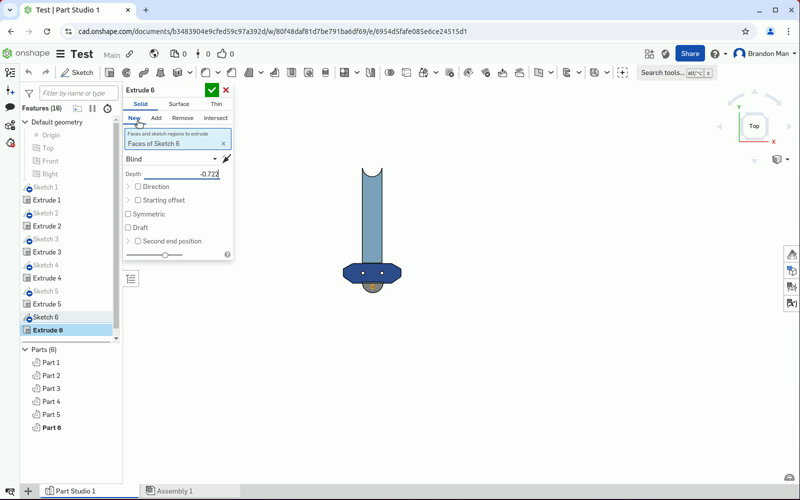
key(enter)
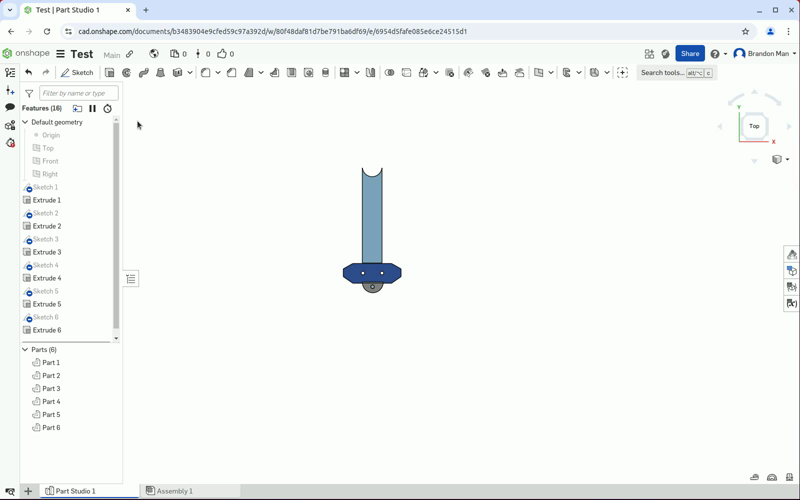
key(shift+h)
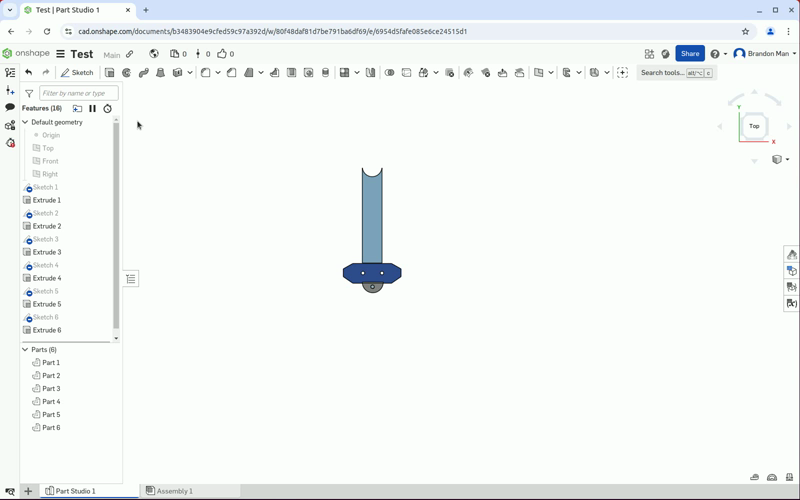
key(shift+h)
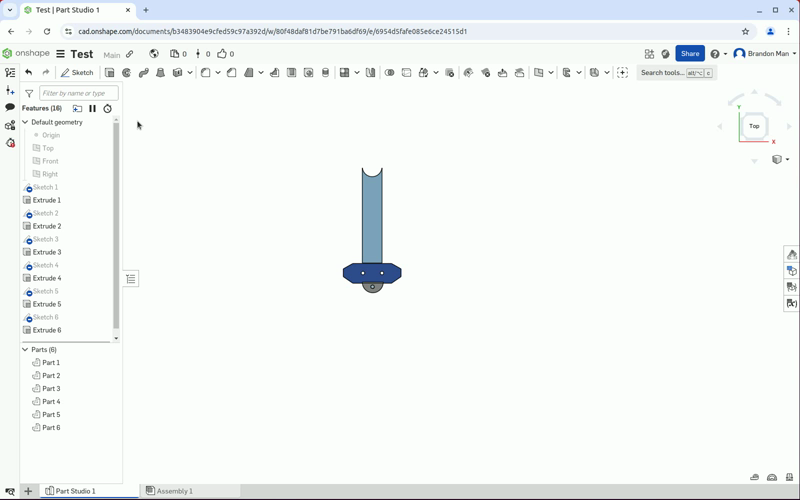
mouse_move(69, 189)
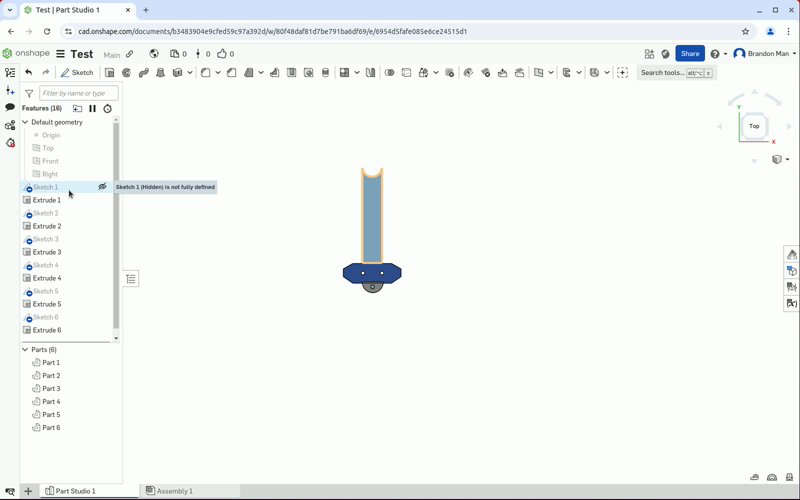
click(69, 189)
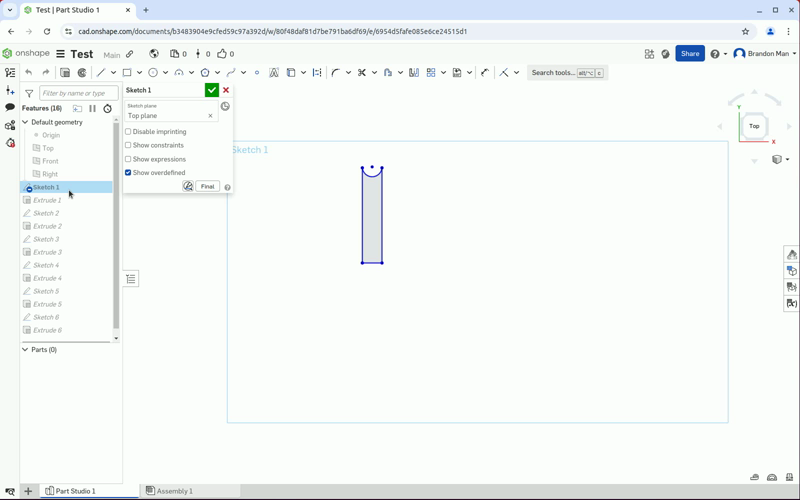
mouse_move(229, 92)
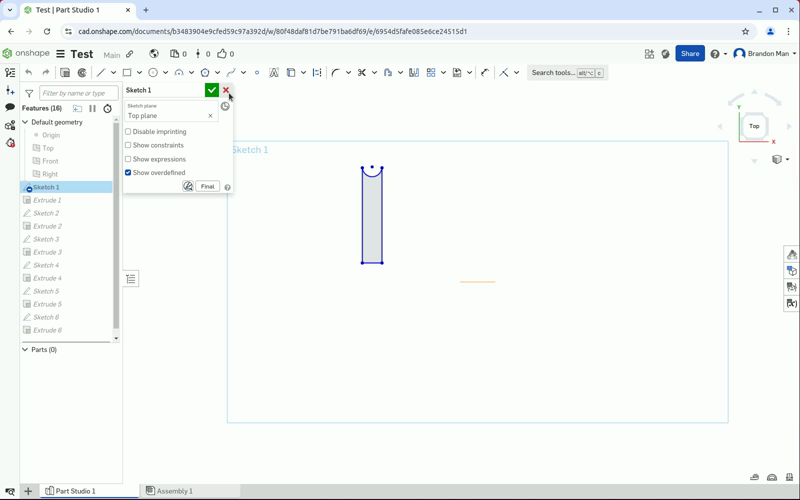
click(229, 92)
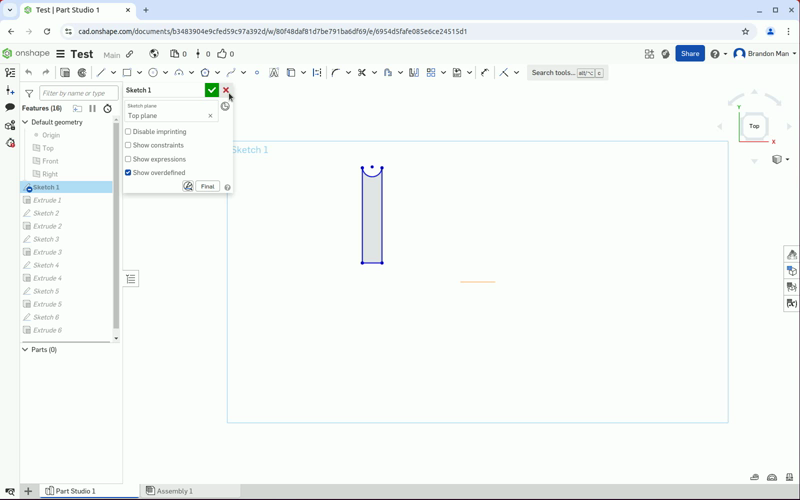
key(shift+s)
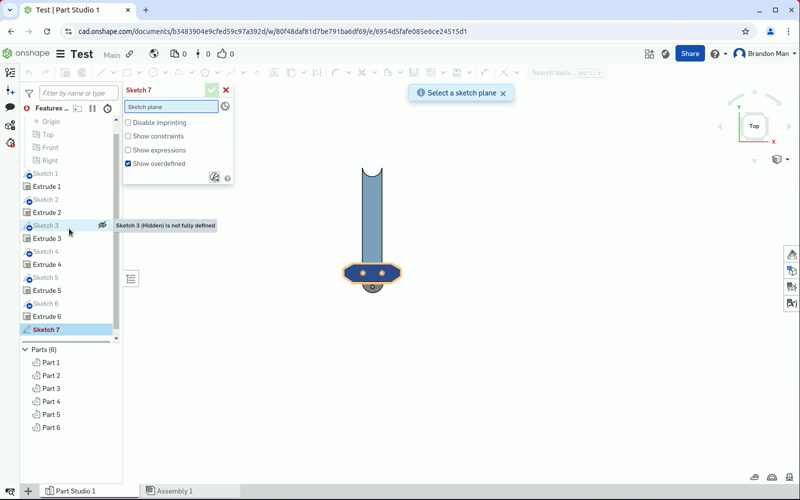
scroll(3)
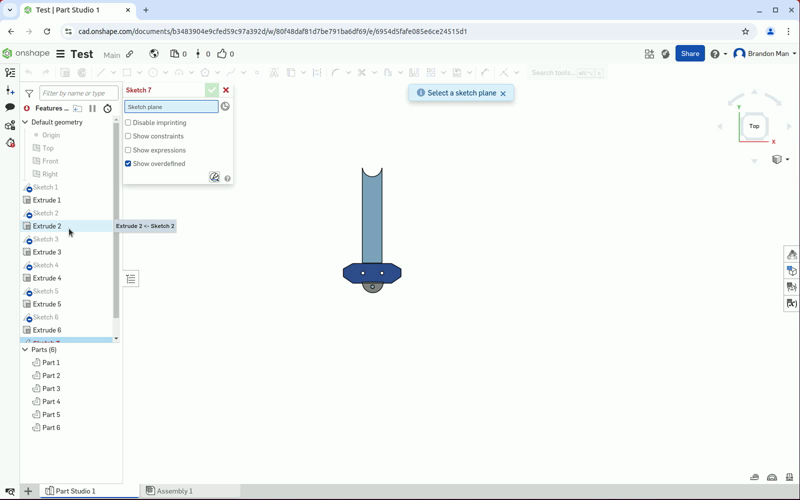
mouse_move(69, 150)
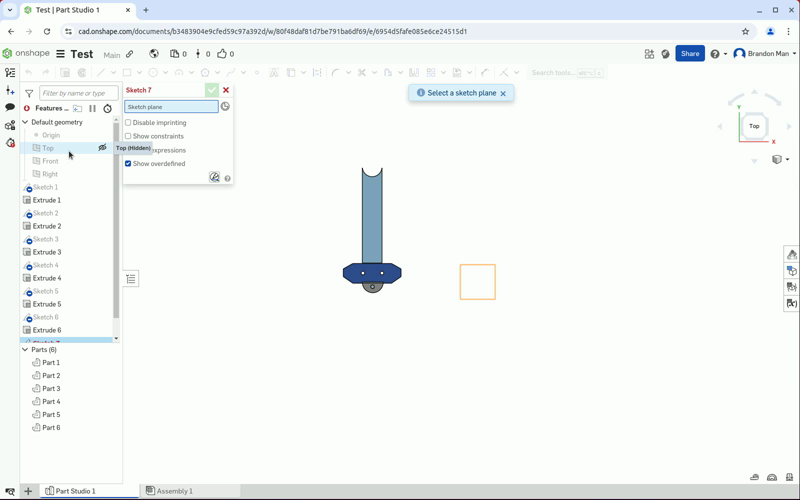
click(69, 150)
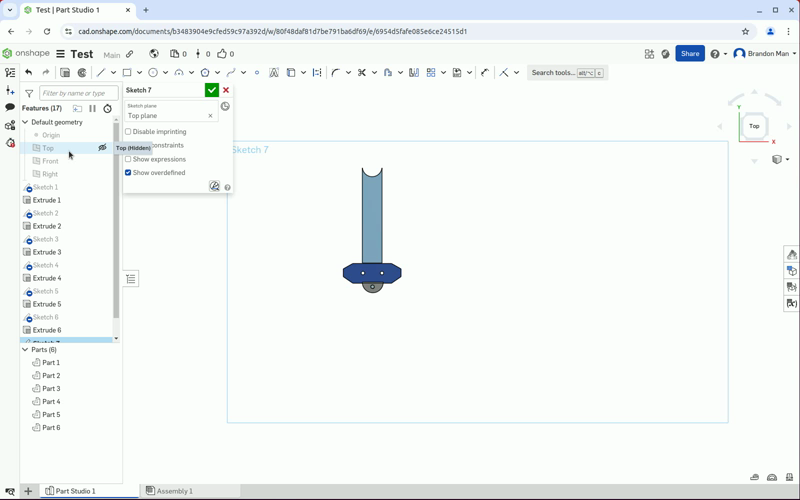
mouse_move(73, 352)
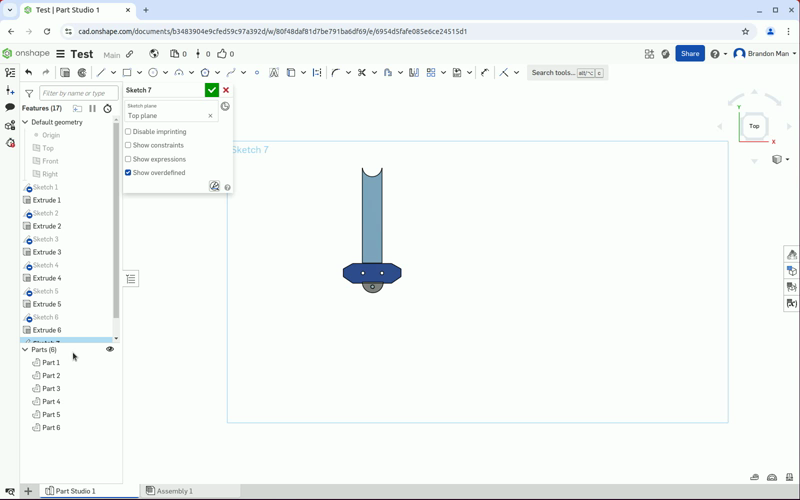
key(y)
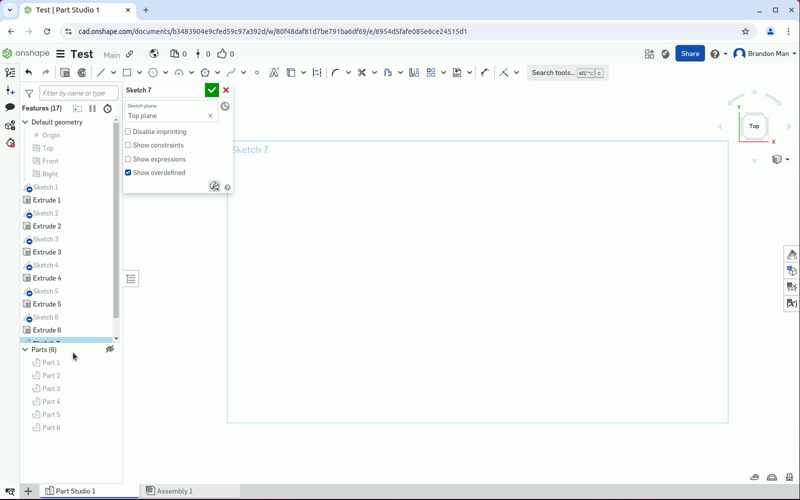
key(c)
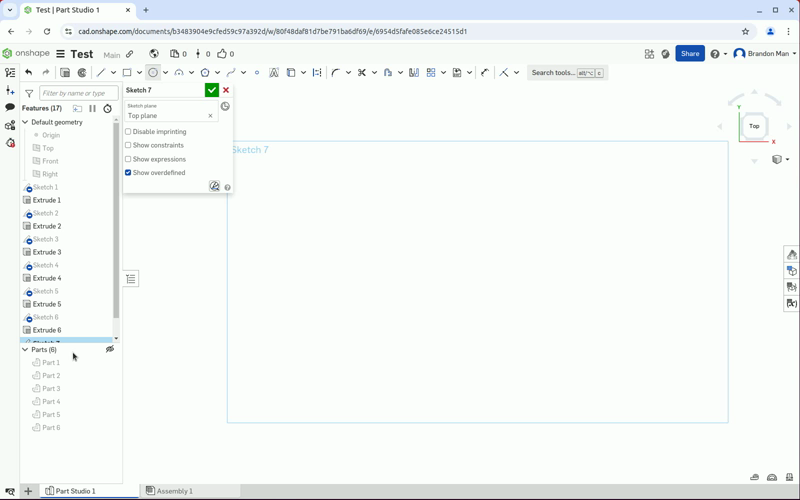
key_down(shift)
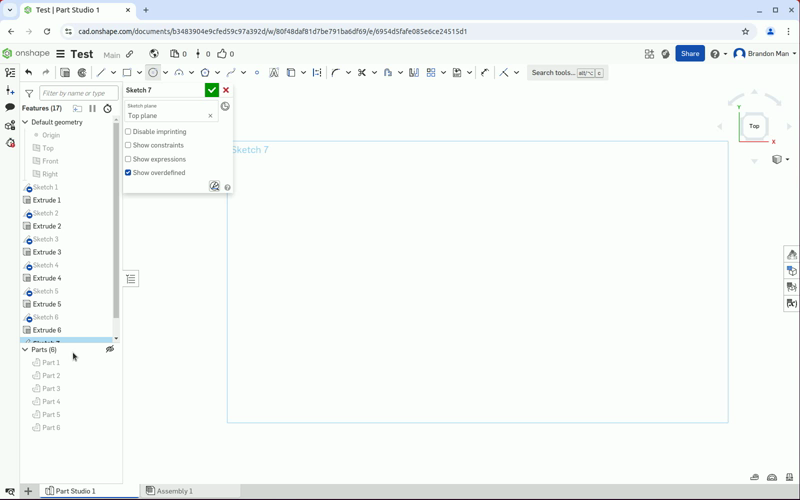
mouse_move(364, 274)
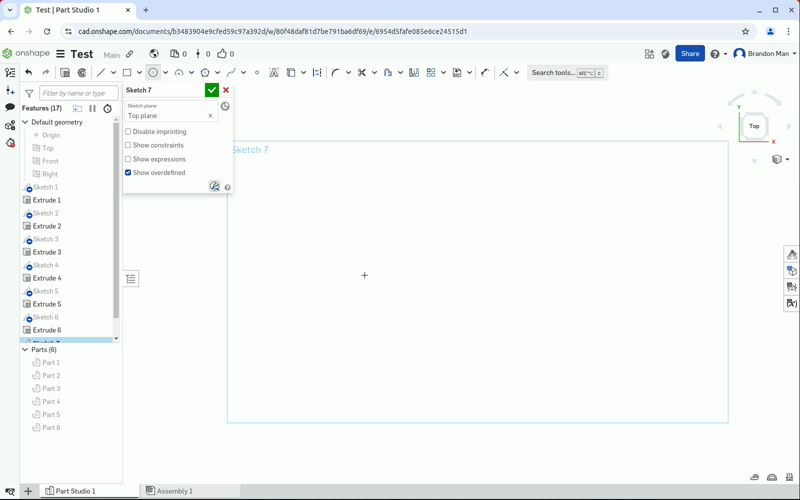
click(364, 274)
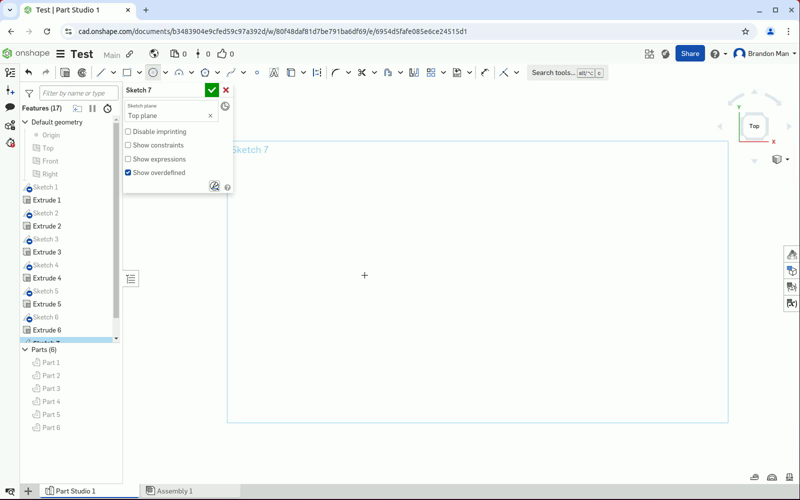
key_up(shift)
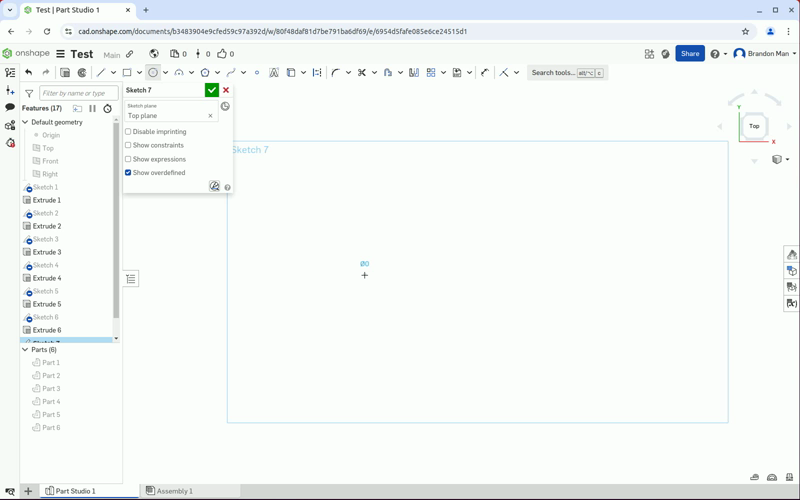
mouse_move(367, 274)
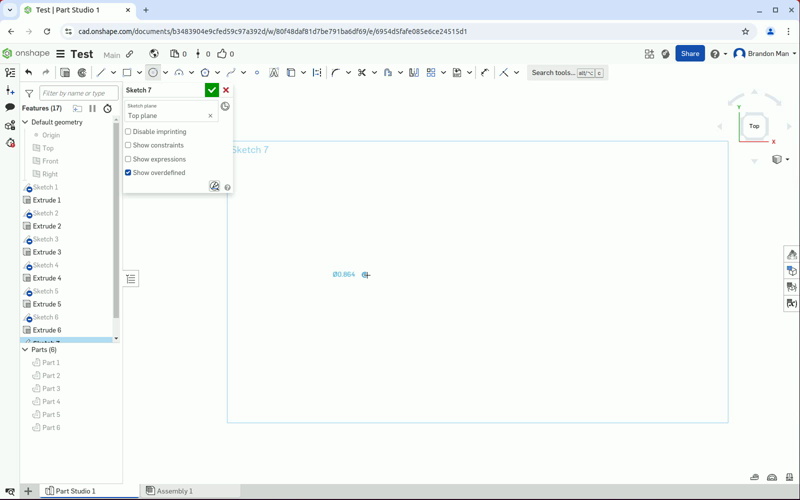
scroll(6)
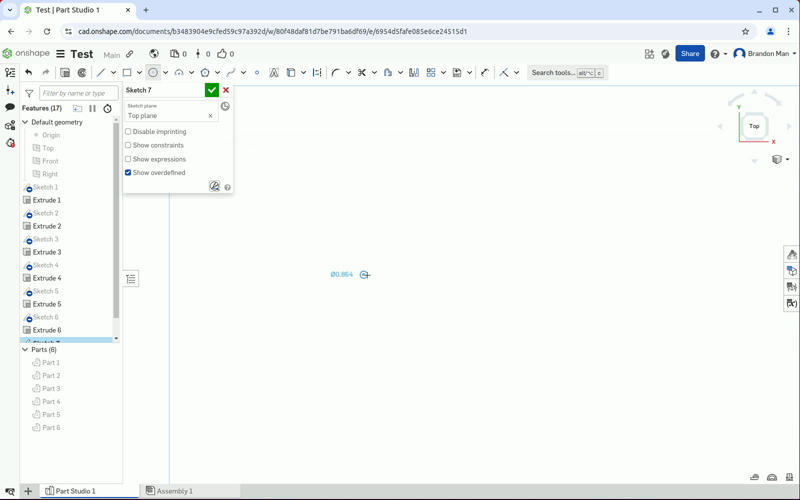
scroll(6)
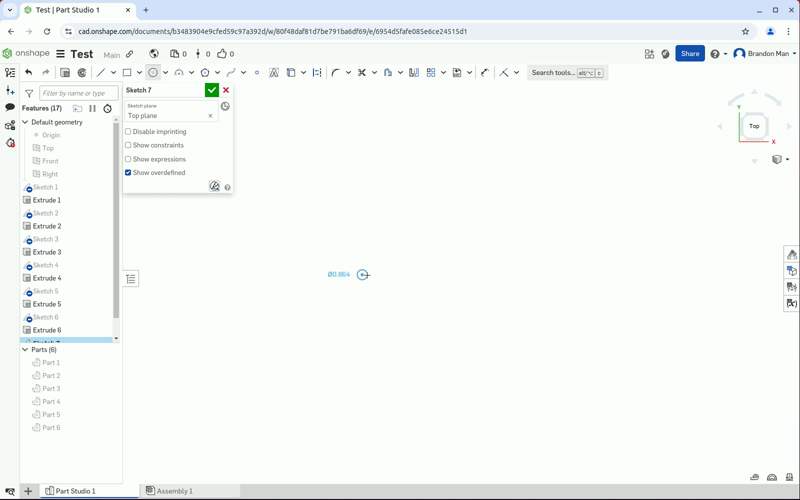
scroll(6)
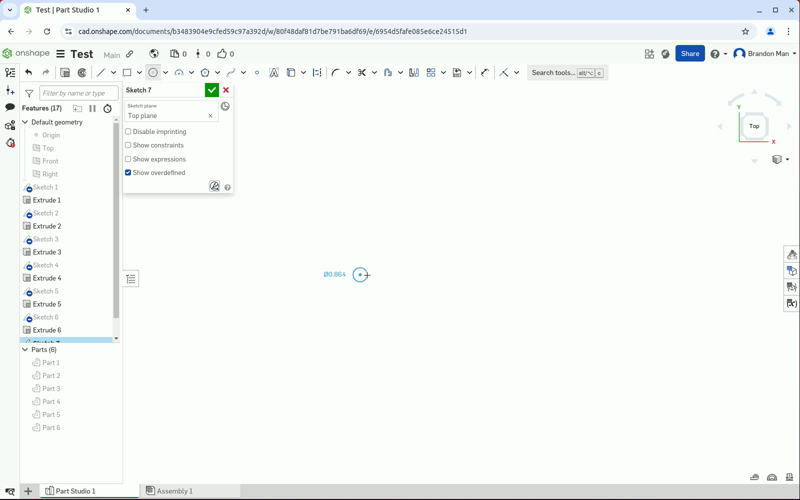
scroll(6)
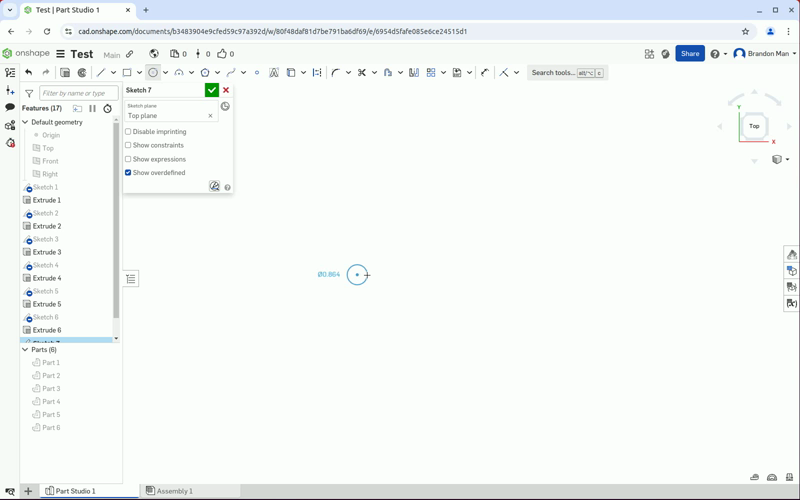
scroll(6)
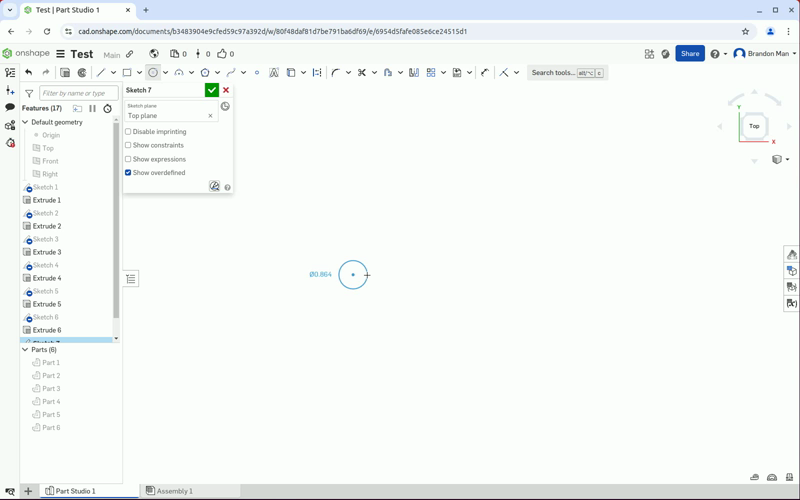
scroll(6)
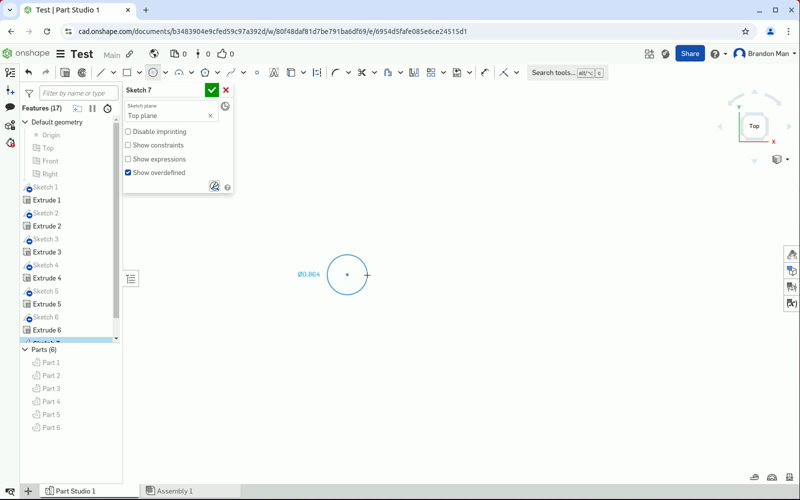
scroll(6)
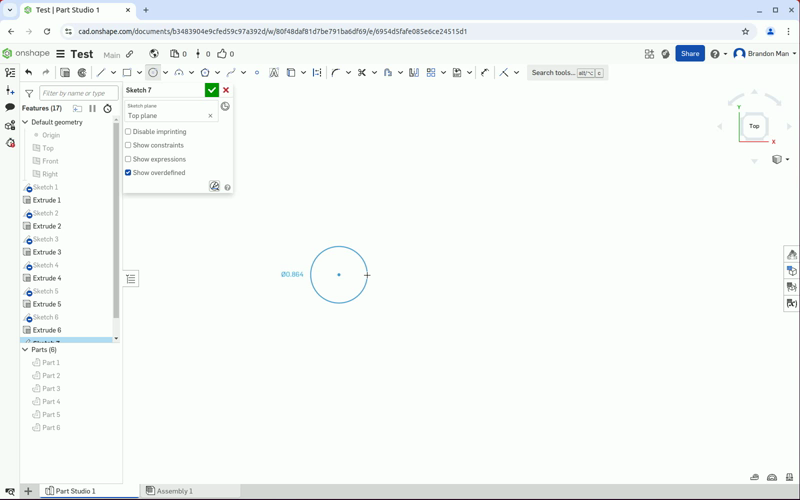
click(367, 274)
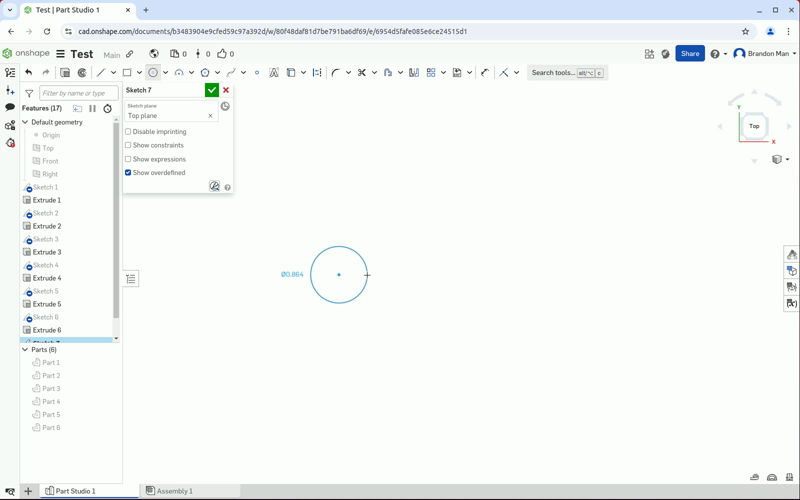
scroll(-6)
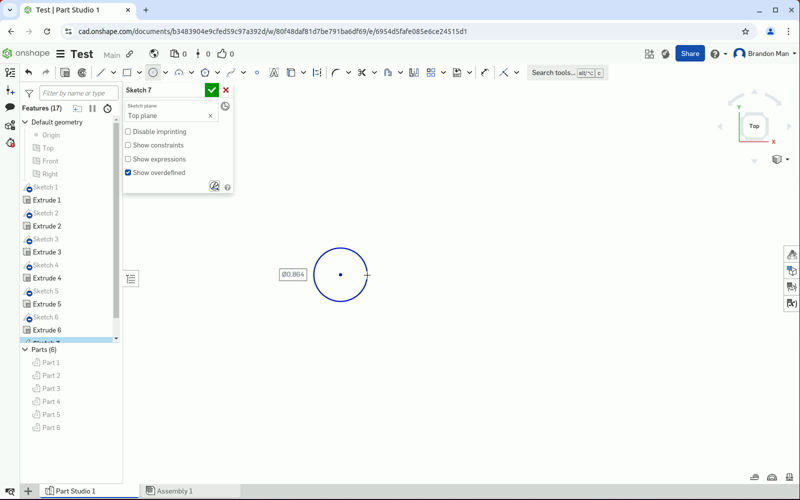
scroll(-6)
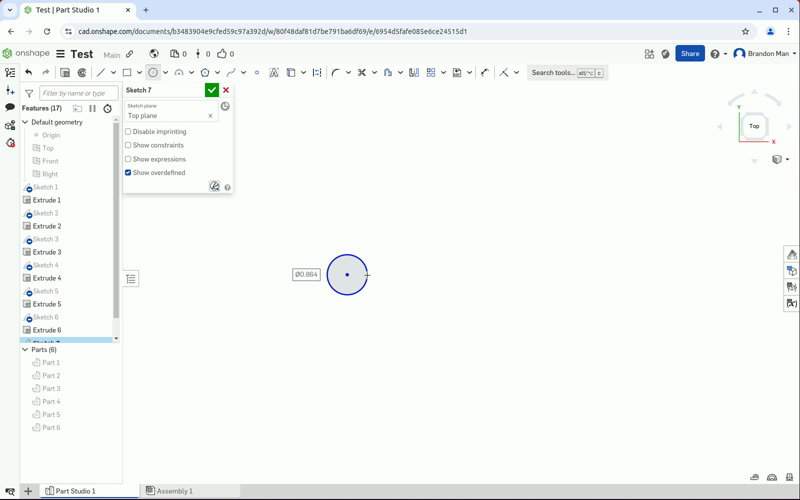
scroll(-6)
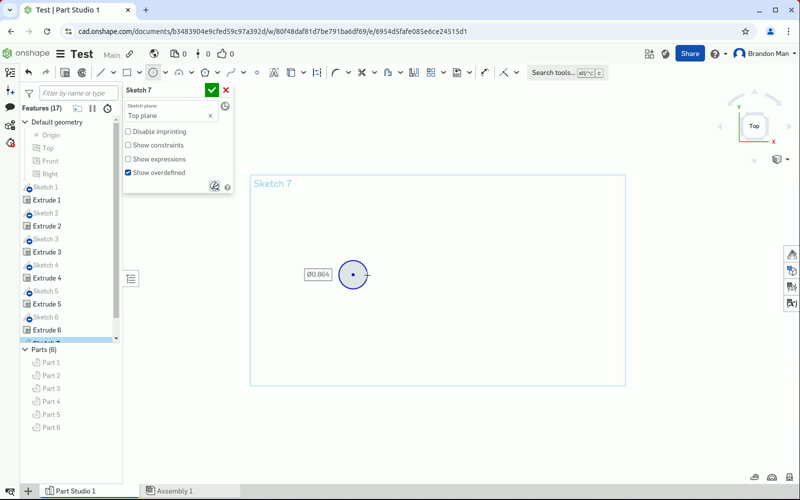
scroll(-6)
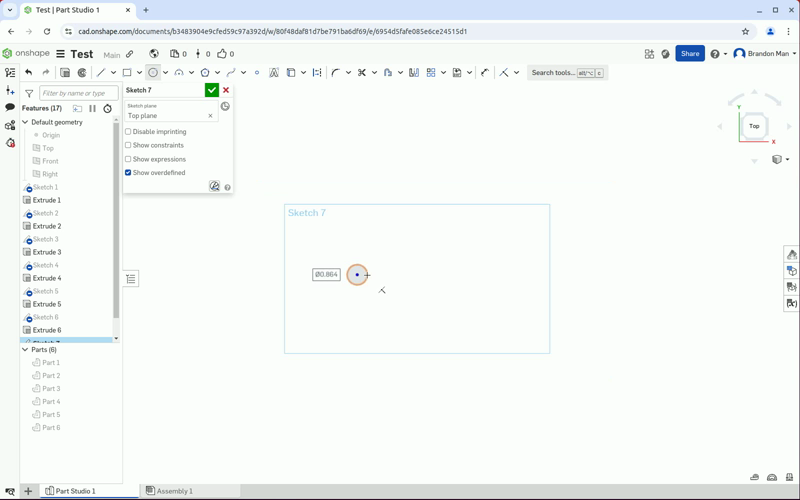
scroll(-6)
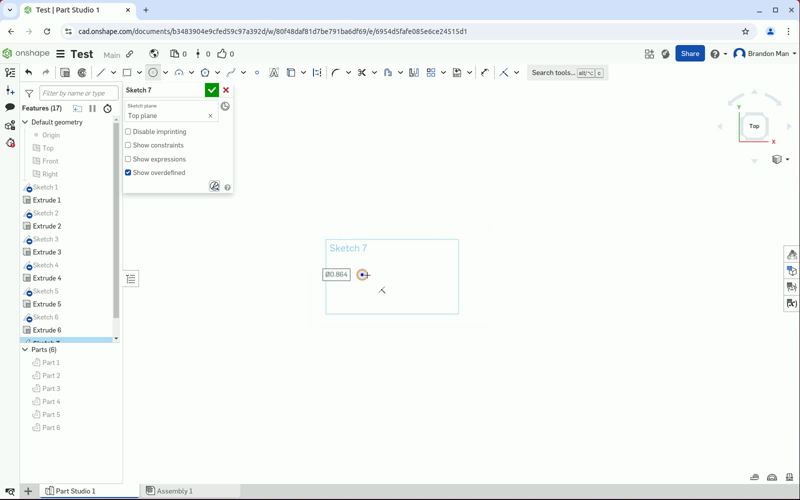
scroll(-6)
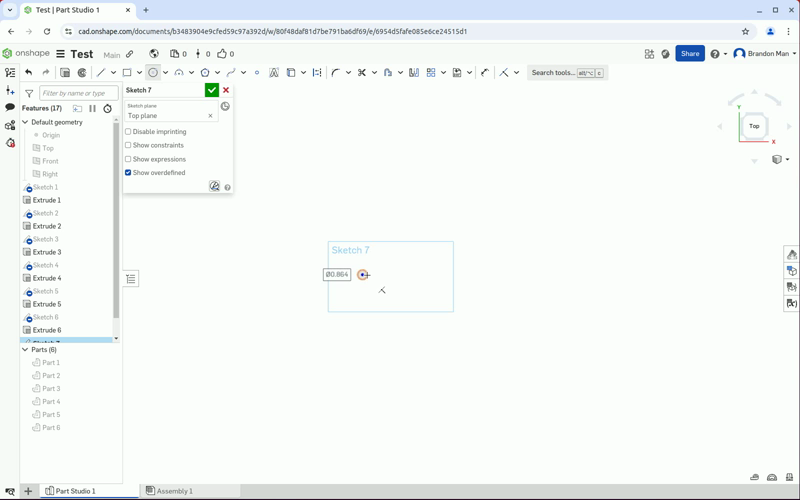
scroll(-6)
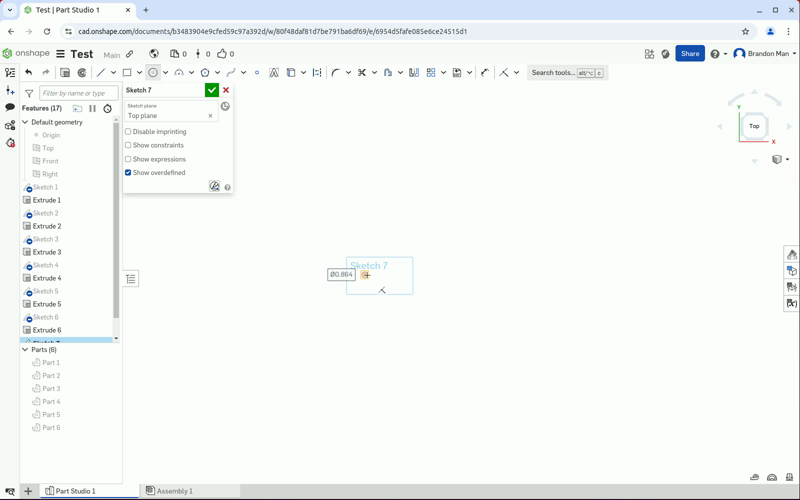
key(esc)
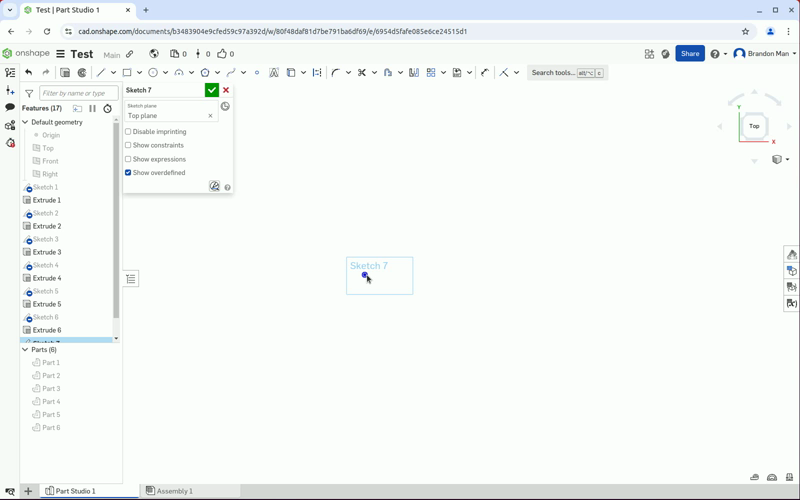
mouse_move(366, 275)
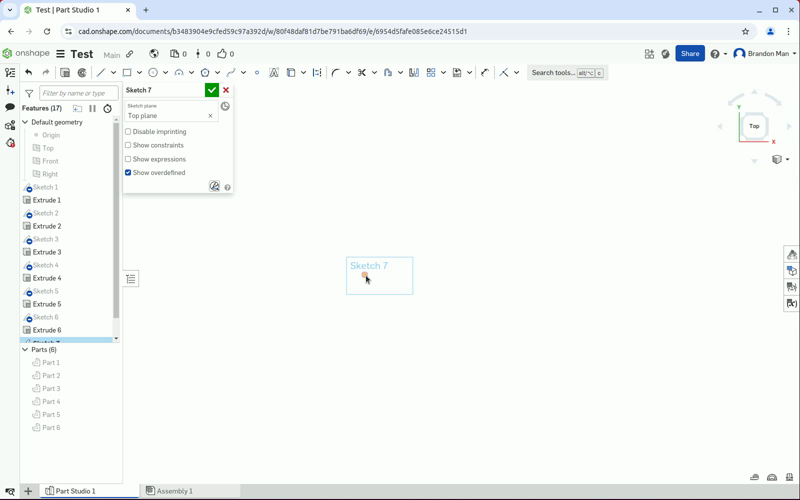
scroll(6)
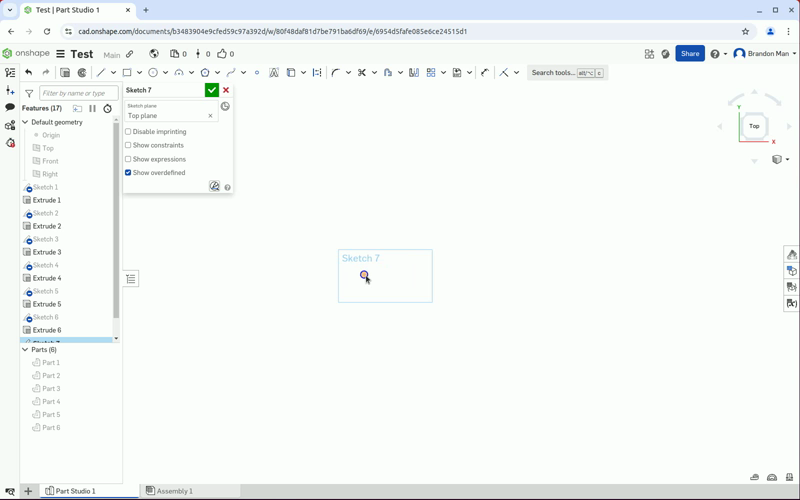
scroll(6)
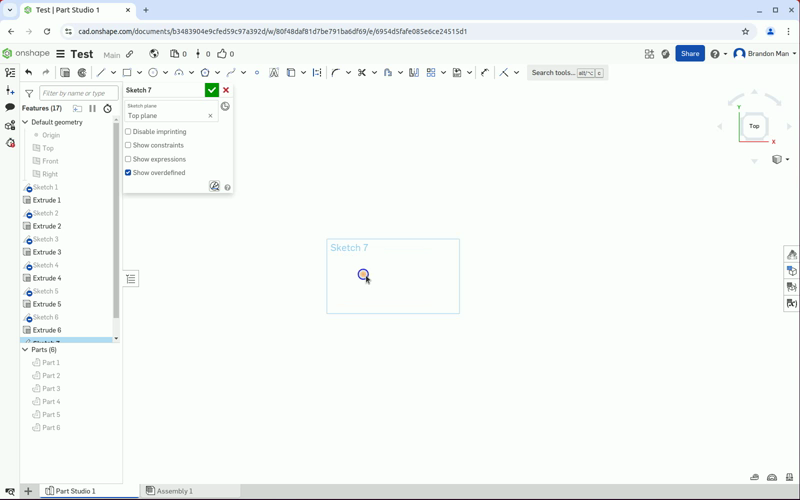
scroll(6)
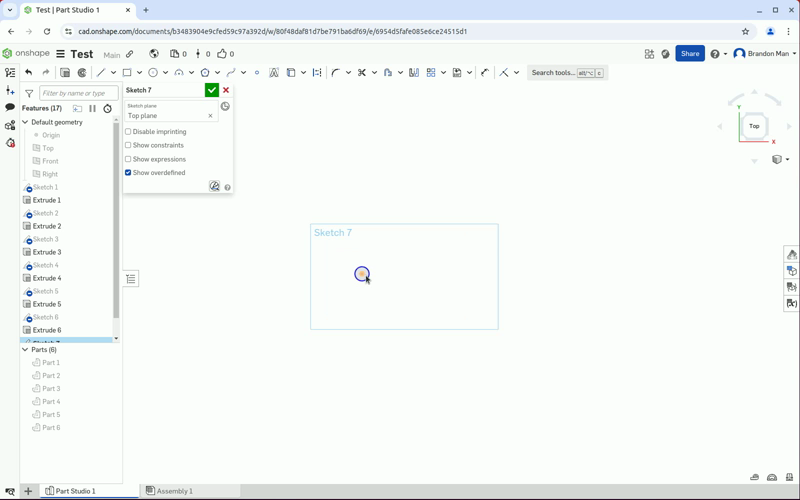
scroll(6)
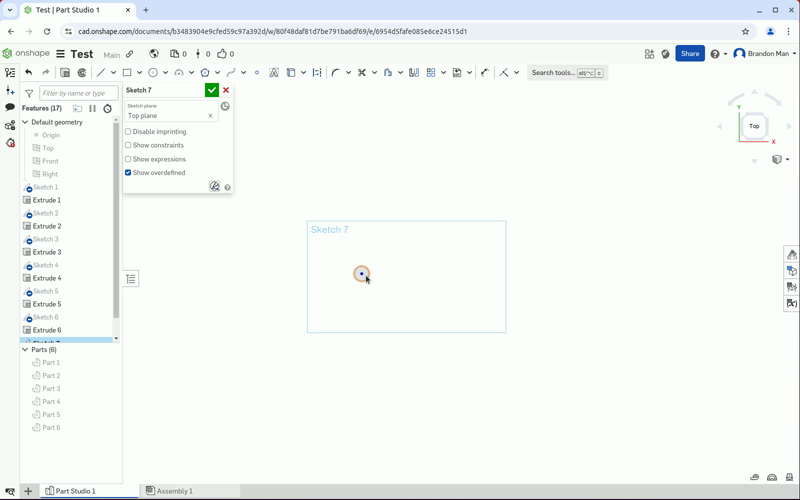
scroll(6)
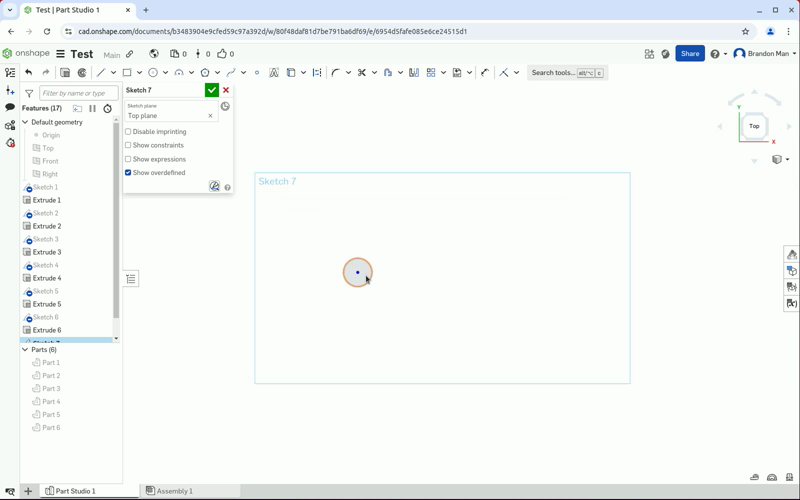
scroll(6)
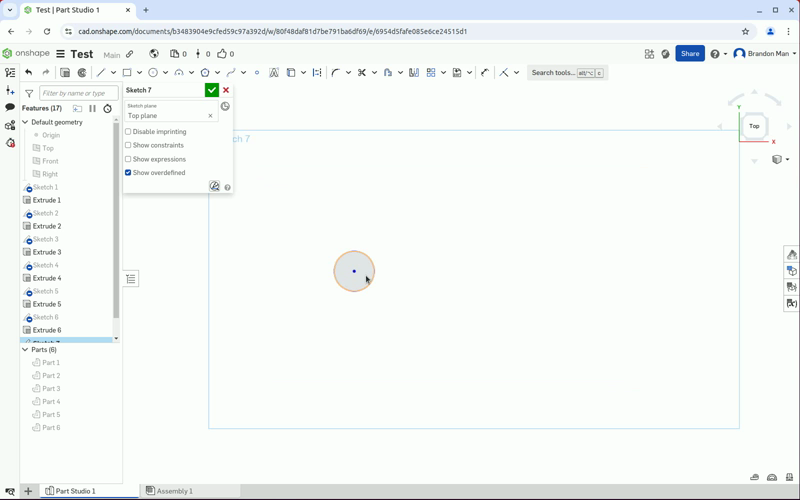
scroll(6)
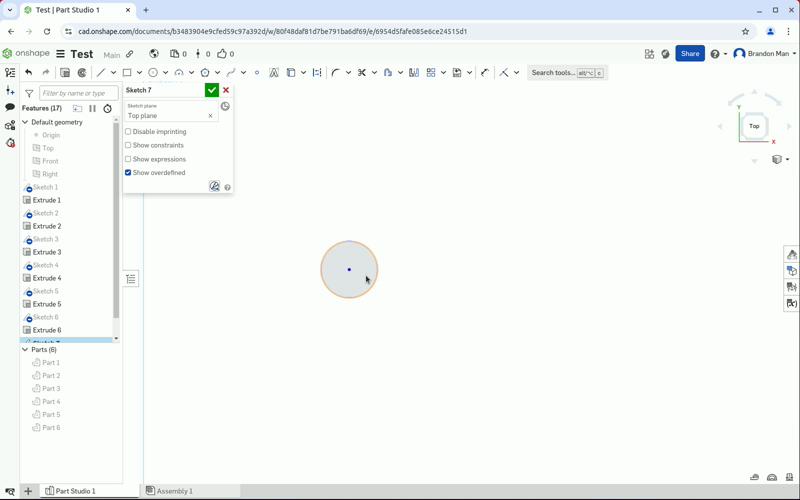
click(366, 275)
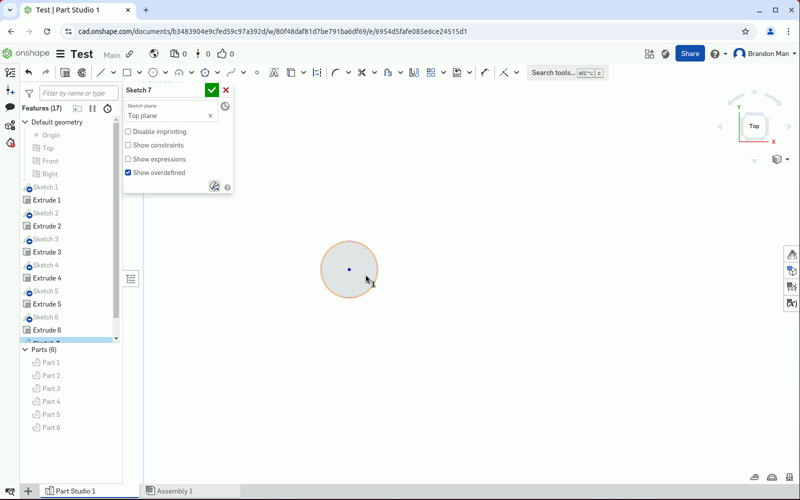
scroll(-6)
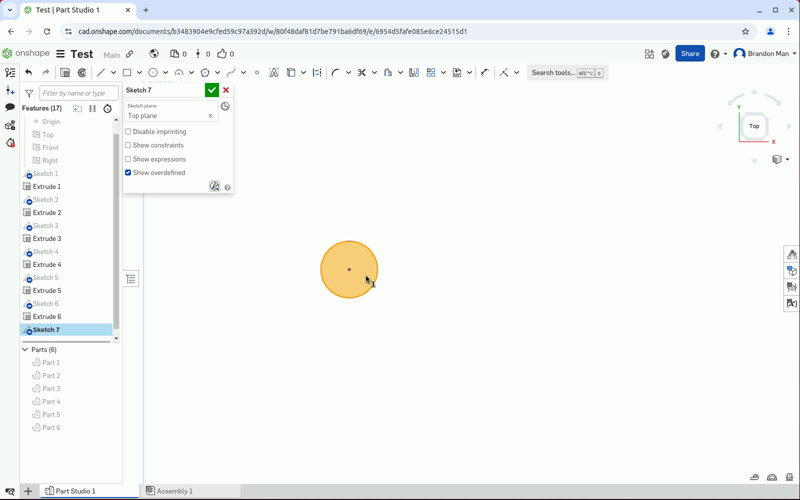
scroll(-6)
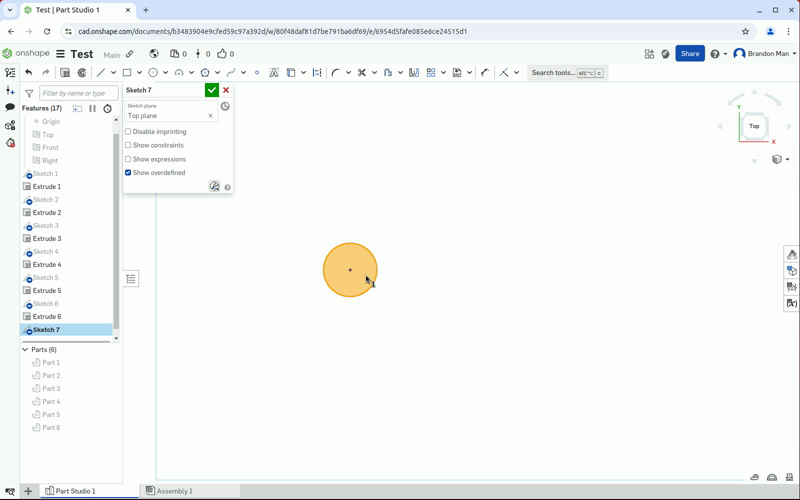
scroll(-6)
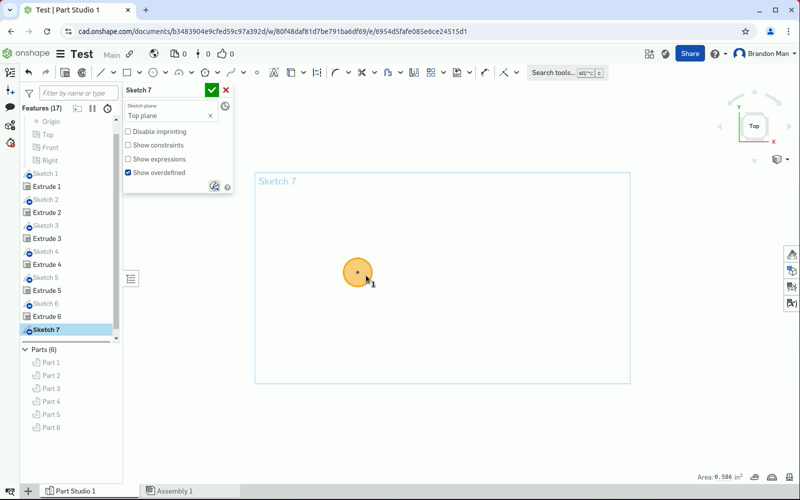
scroll(-6)
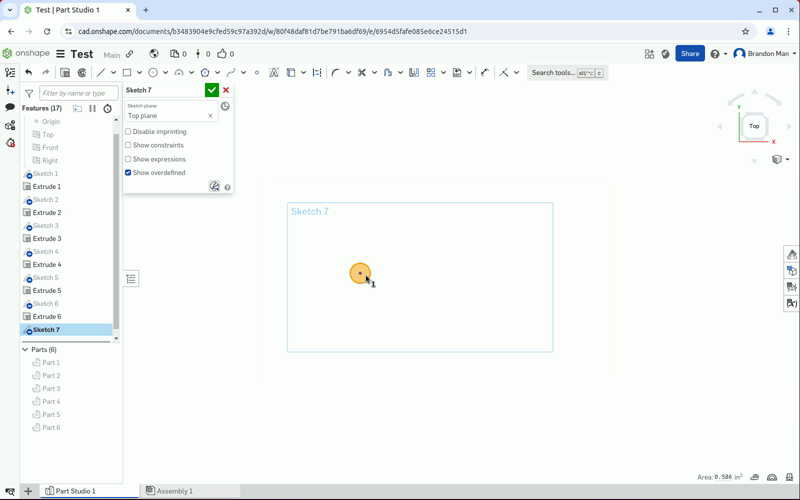
scroll(-6)
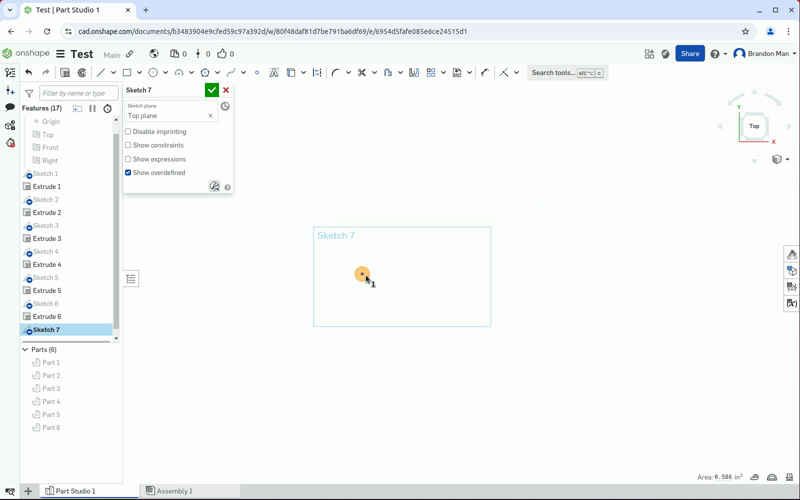
scroll(-6)
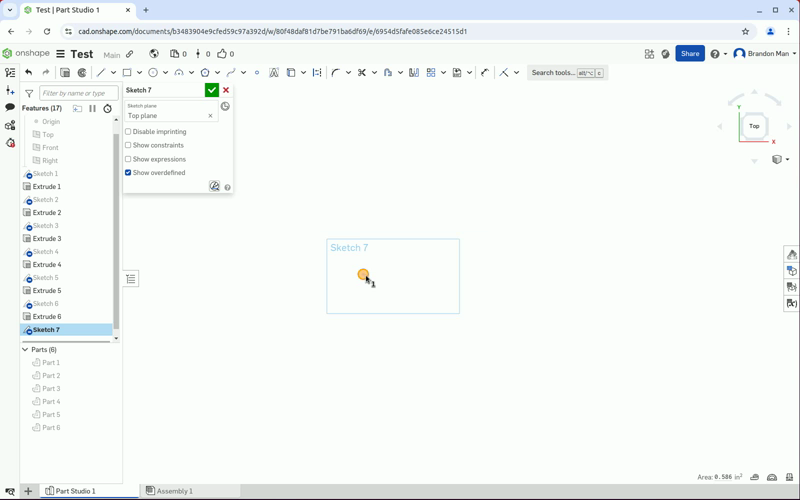
scroll(-6)
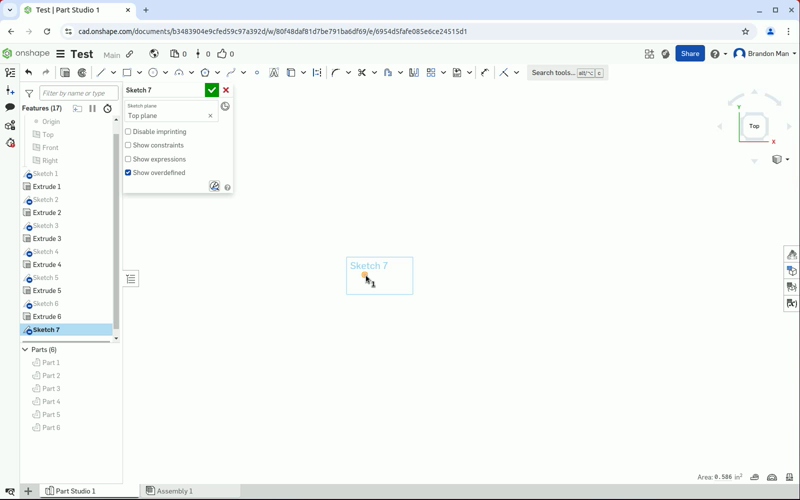
mouse_move(73, 352)
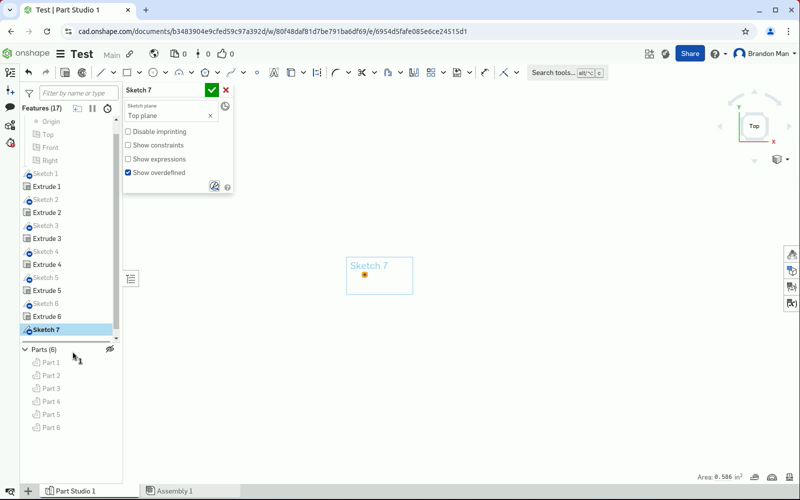
key(shift+y)
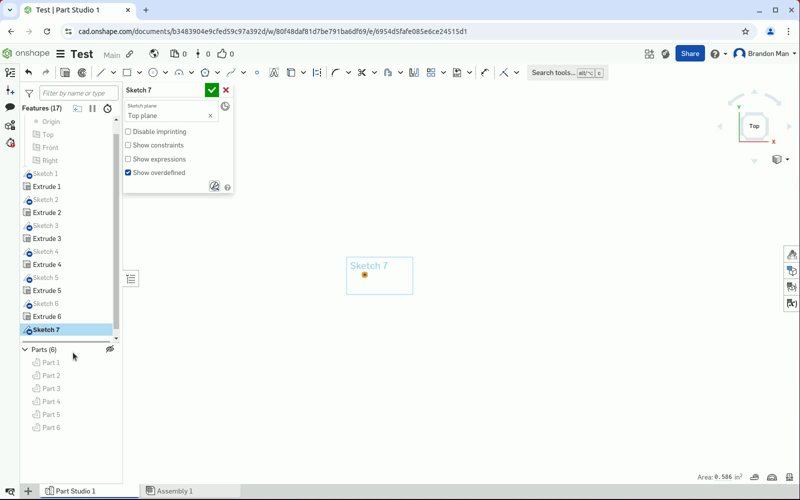
key(shift+e)
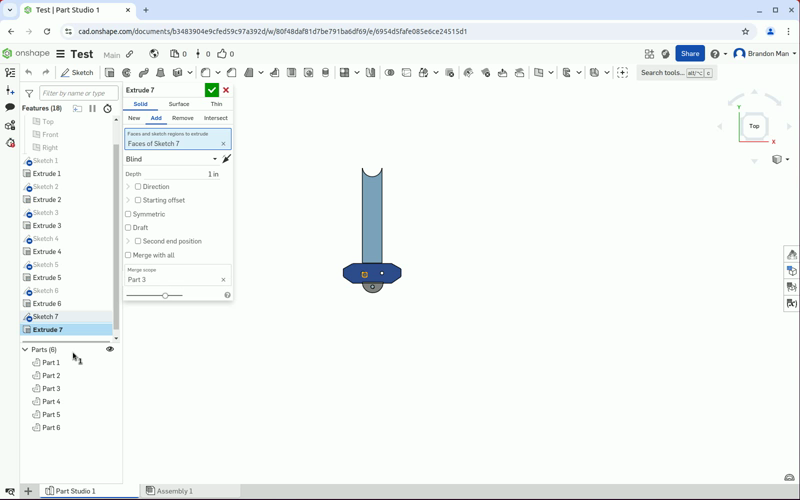
mouse_move(143, 106)
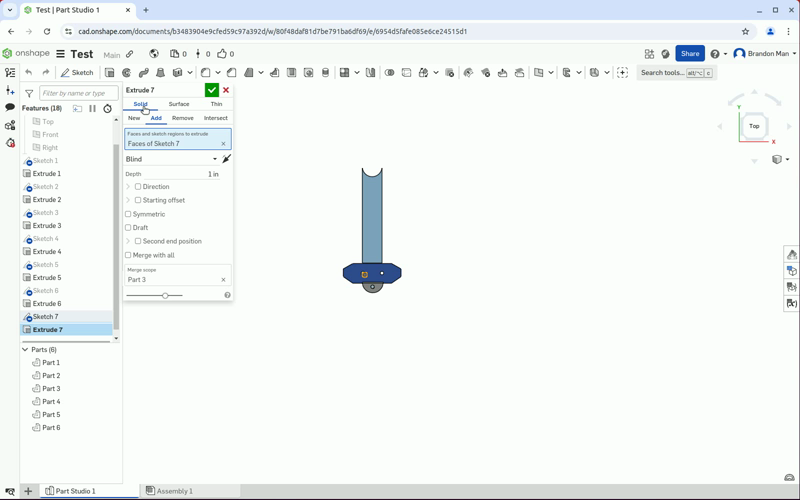
click(143, 106)
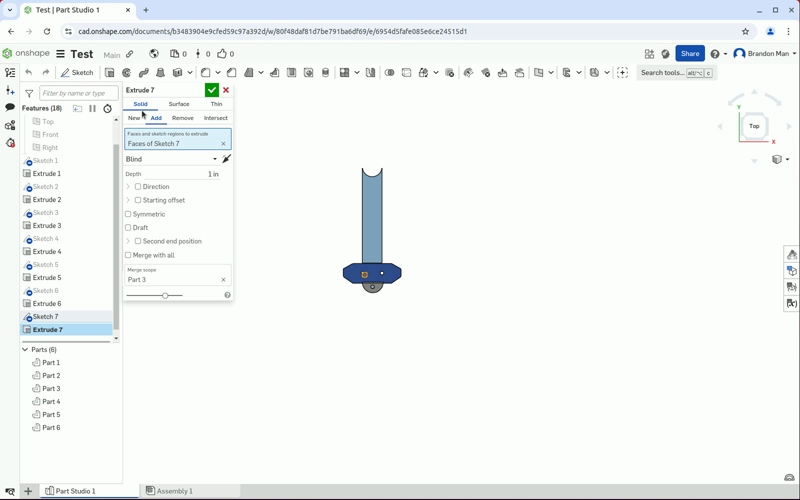
mouse_move(137, 120)
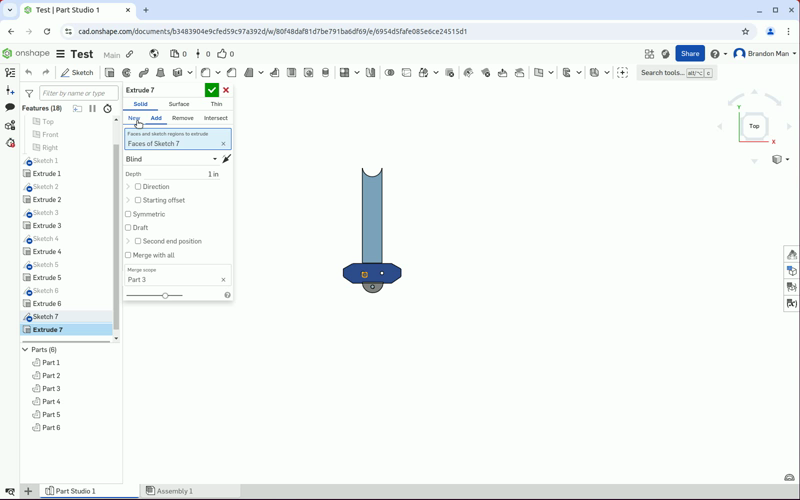
click(137, 120)
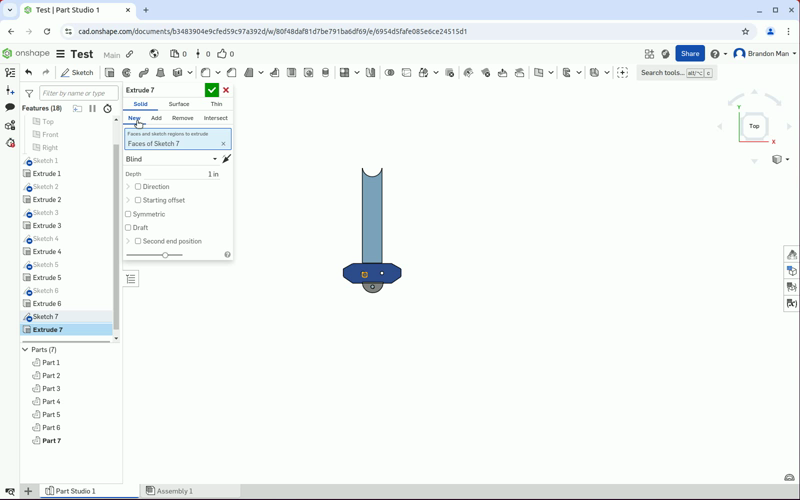
key(tab, 4)
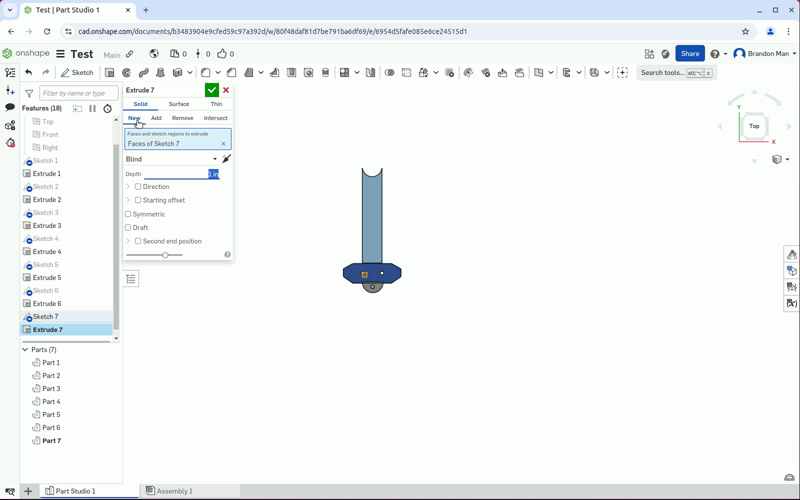
text(3.37)
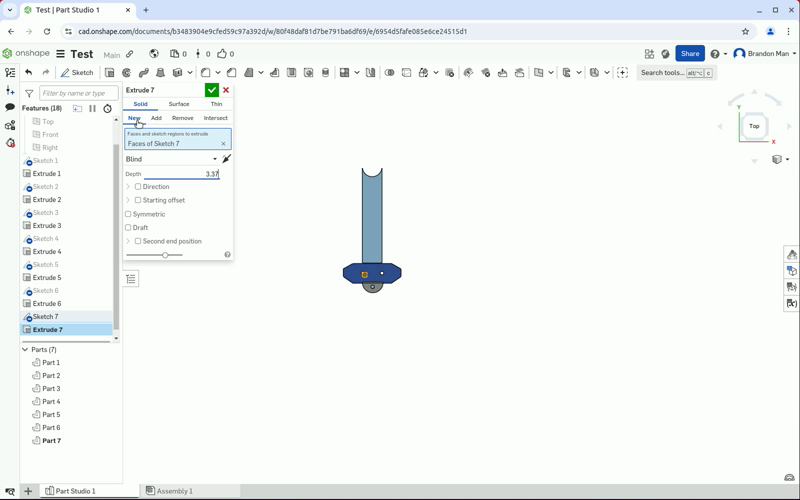
key(enter)
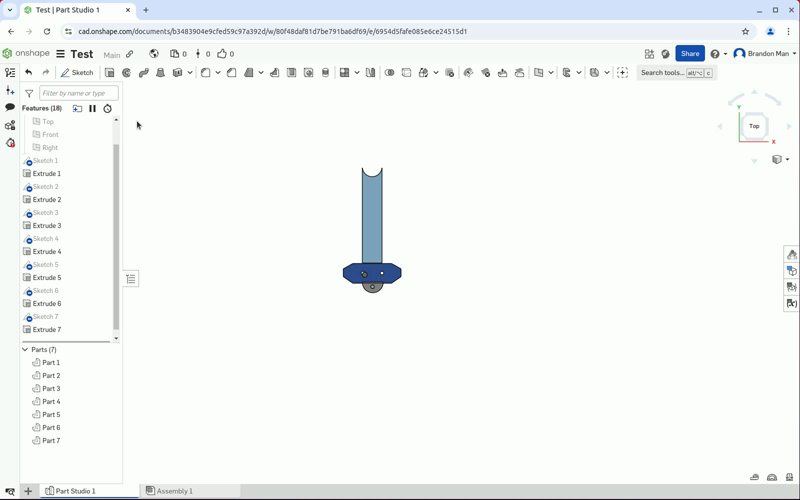
key(shift+h)
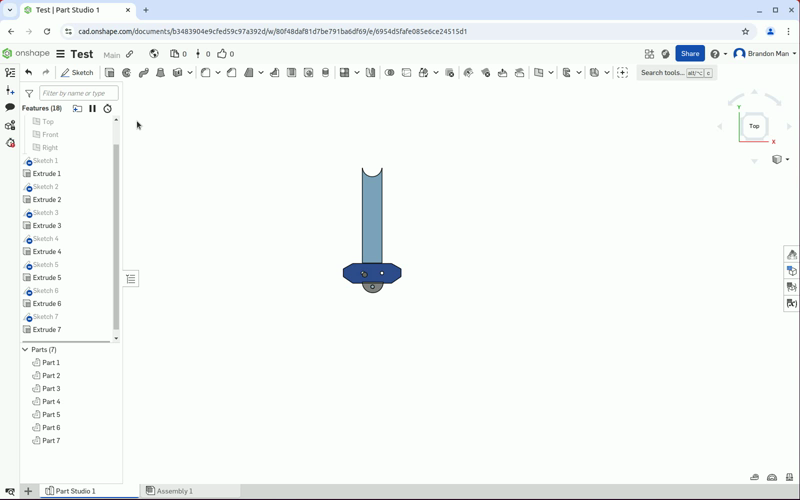
key(shift+h)
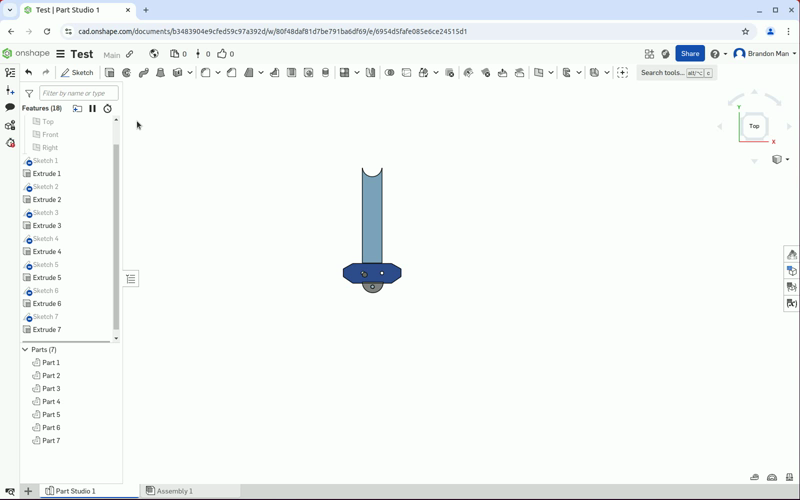
mouse_move(69, 163)
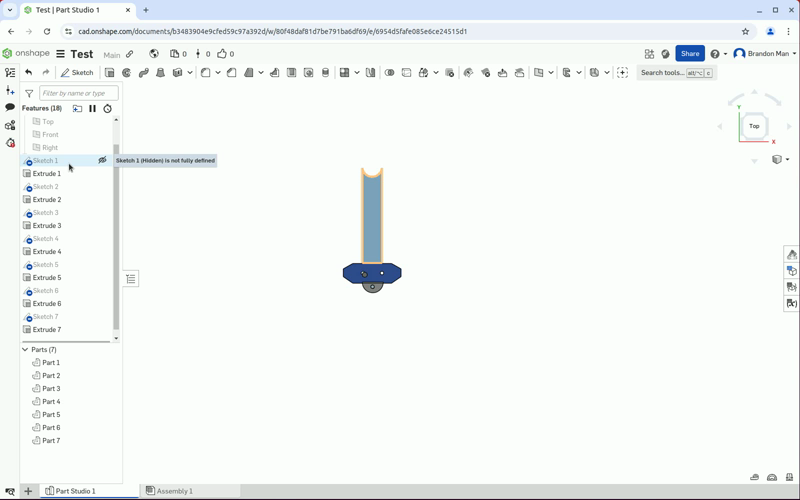
click(69, 163)
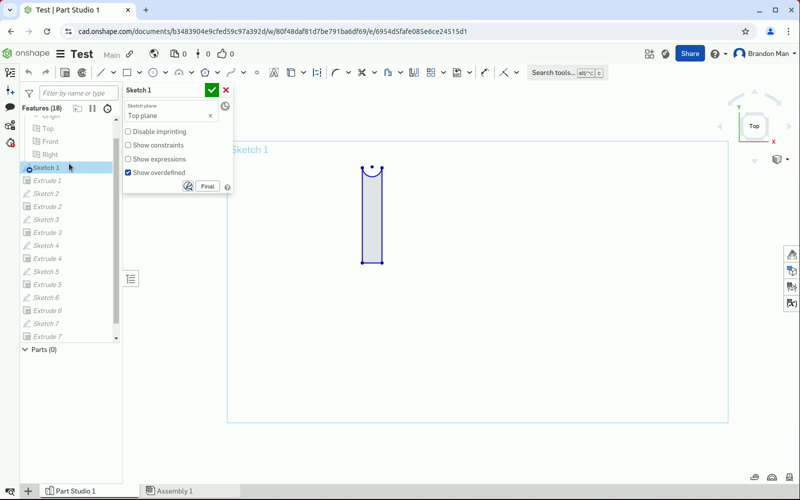
mouse_move(229, 92)
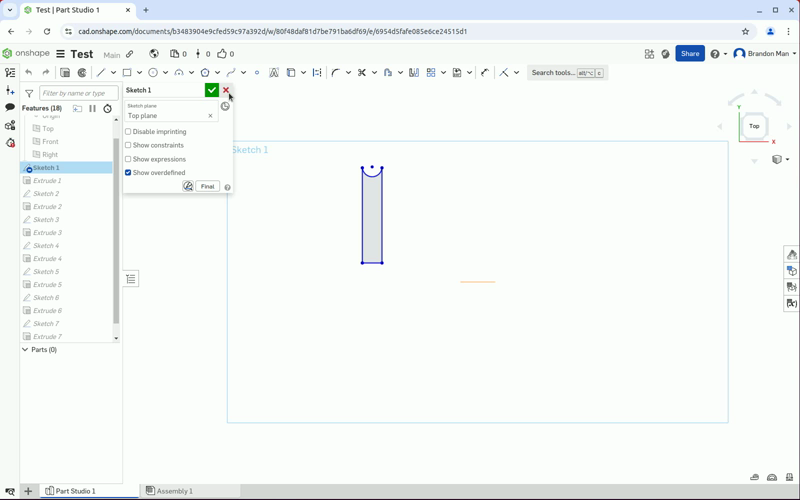
click(229, 92)
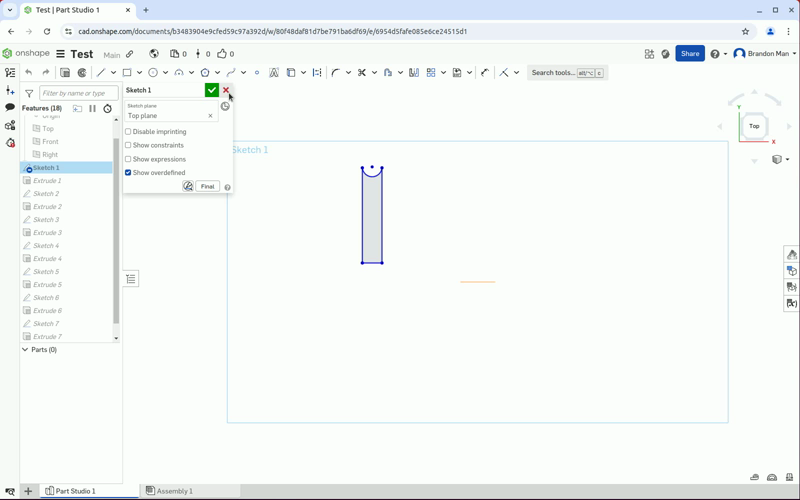
key(shift+s)
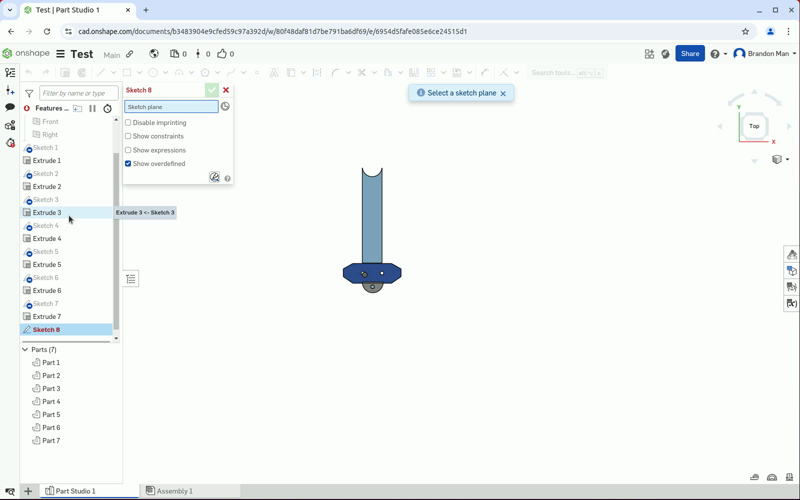
scroll(3)
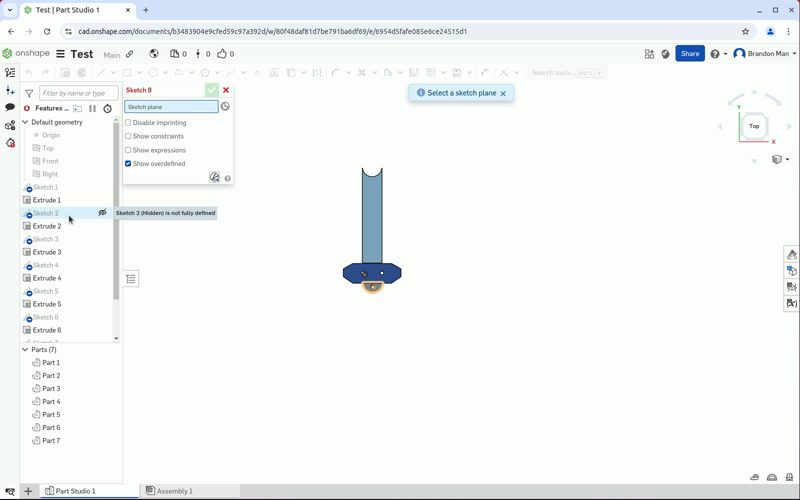
mouse_move(69, 150)
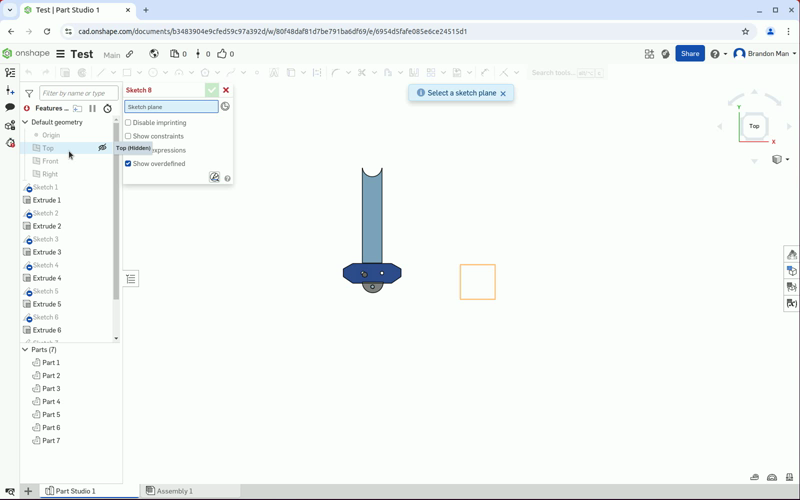
click(69, 150)
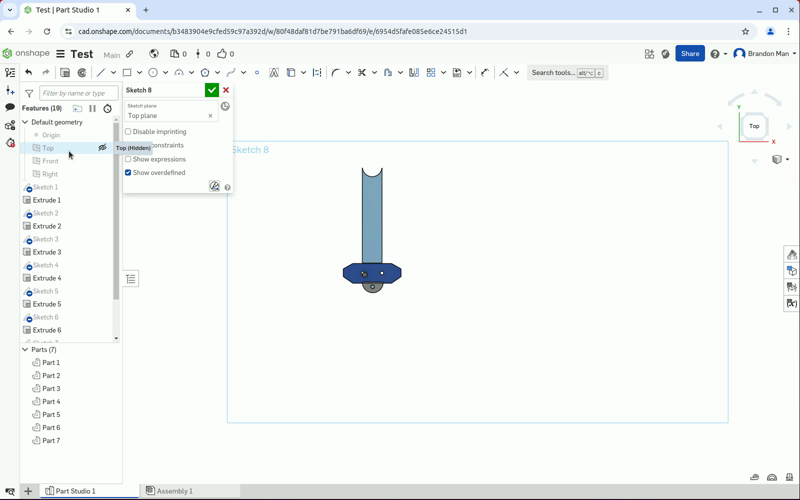
mouse_move(73, 352)
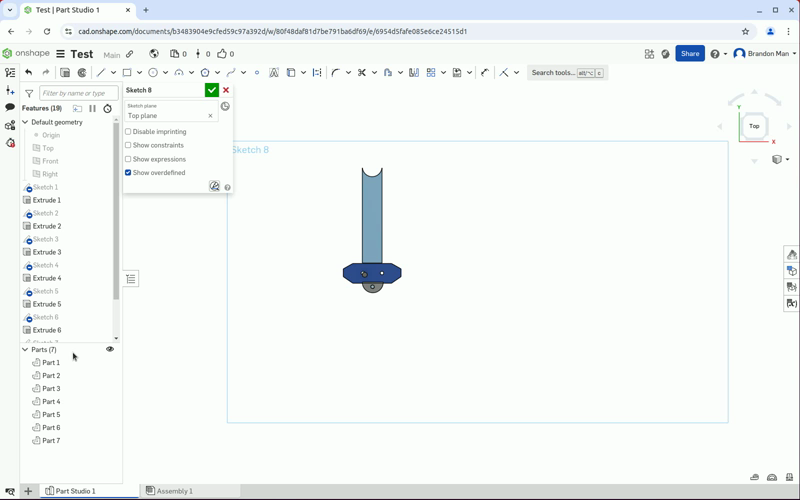
key(y)
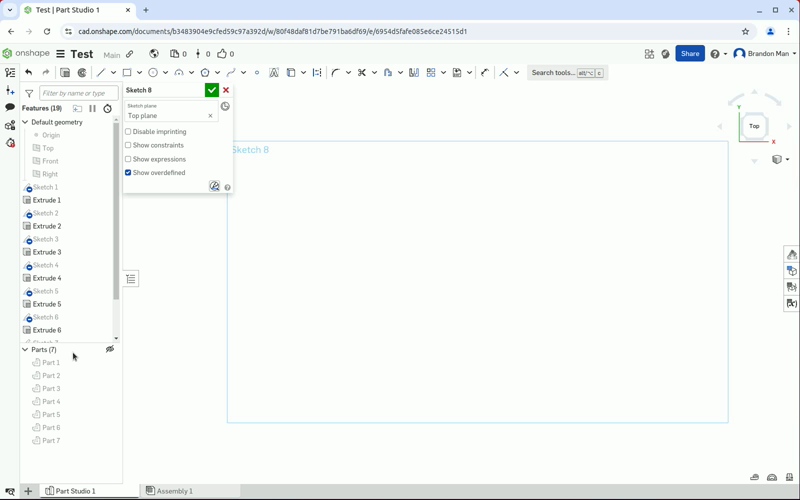
key(c)
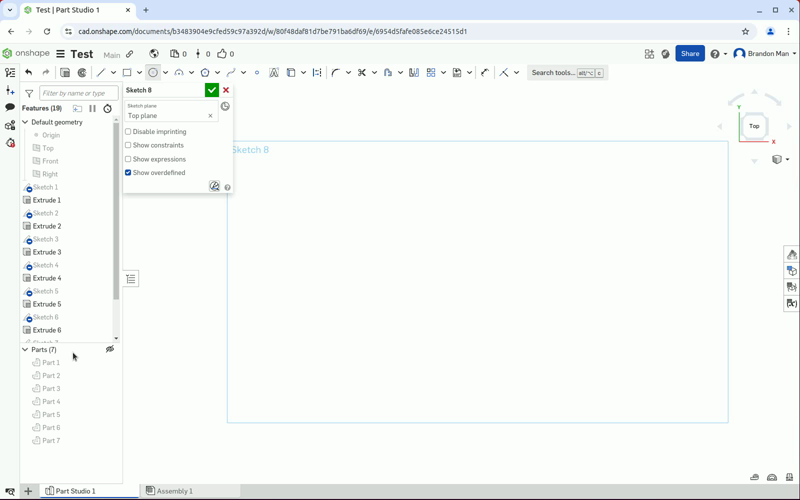
key_down(shift)
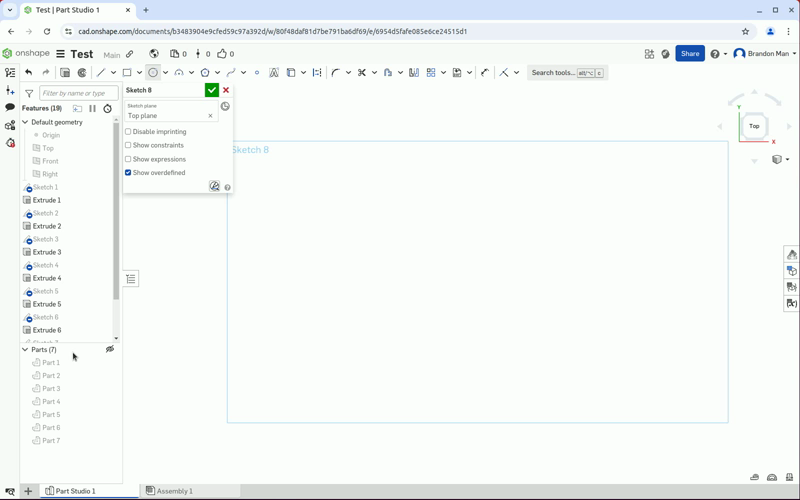
mouse_move(380, 274)
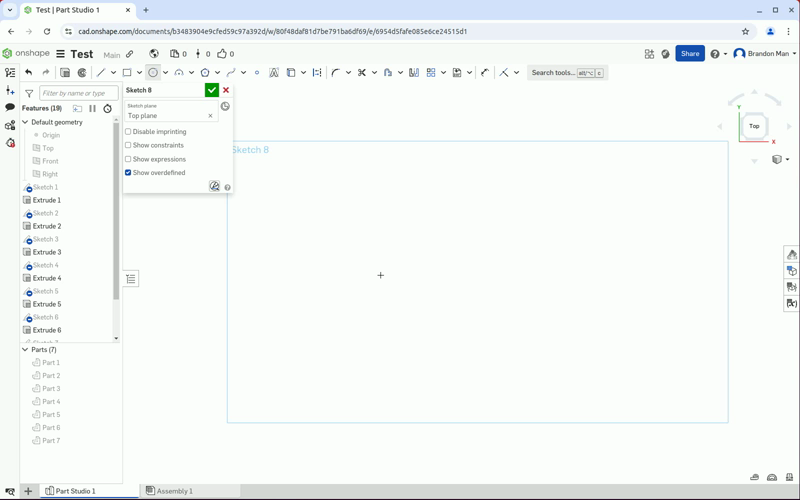
click(380, 274)
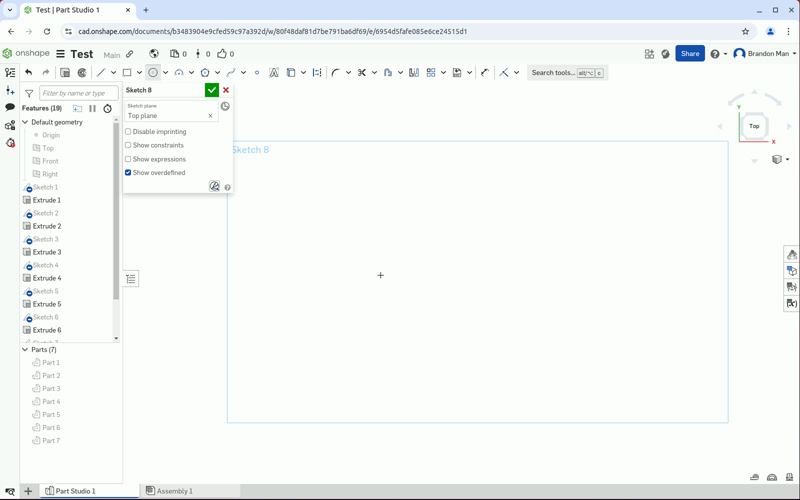
key_up(shift)
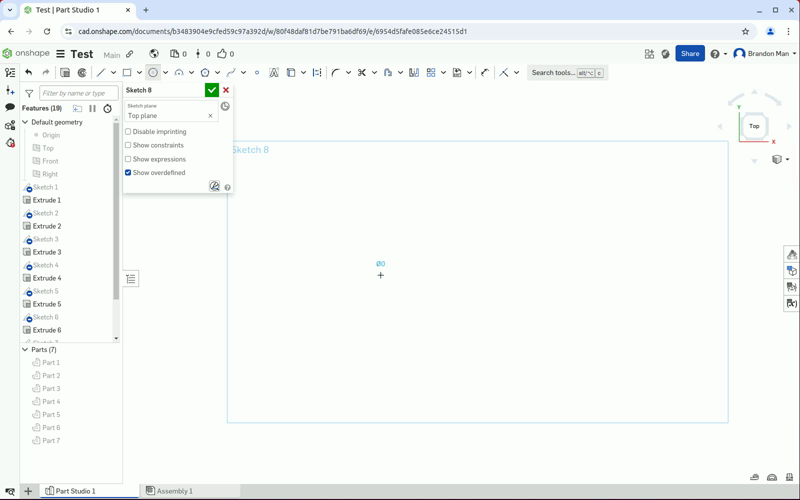
mouse_move(383, 274)
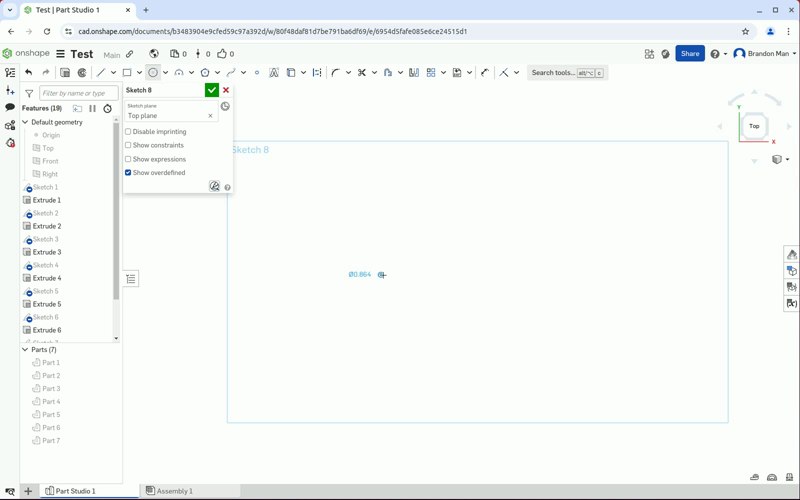
scroll(6)
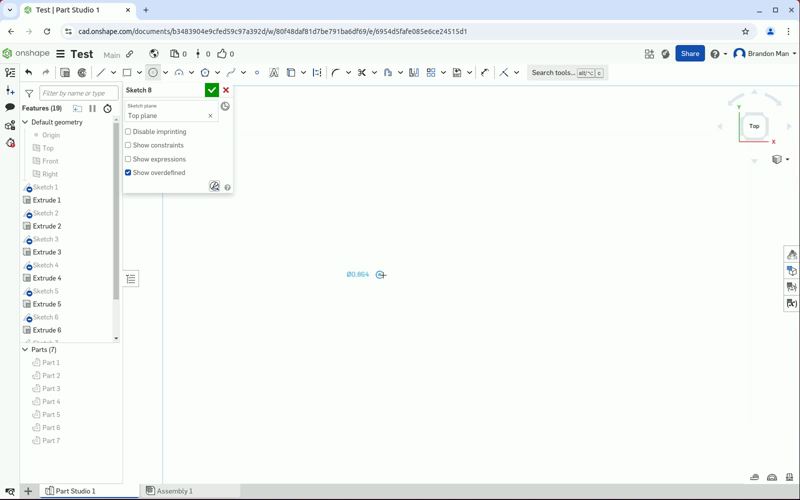
scroll(6)
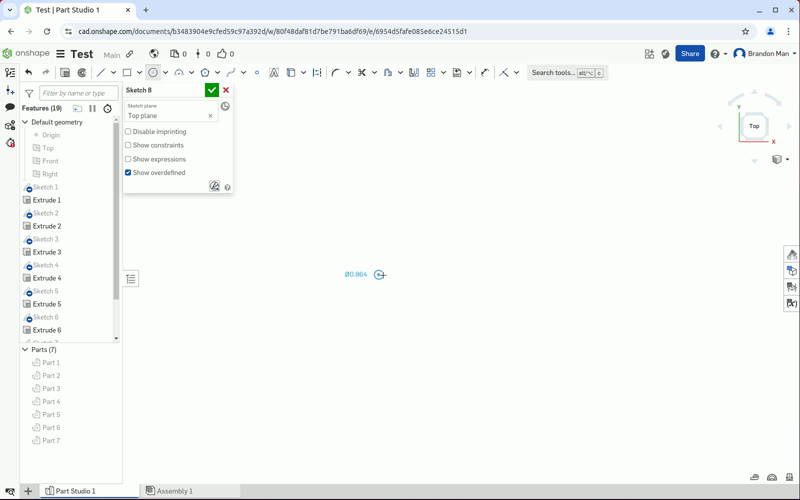
scroll(6)
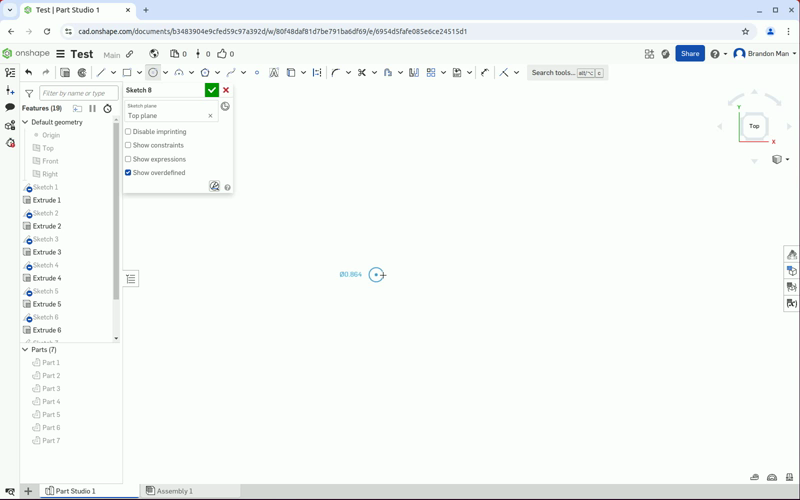
scroll(6)
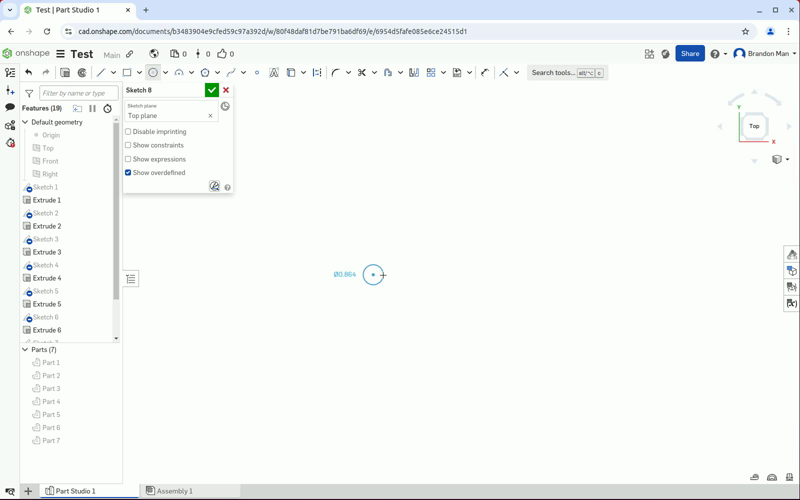
scroll(6)
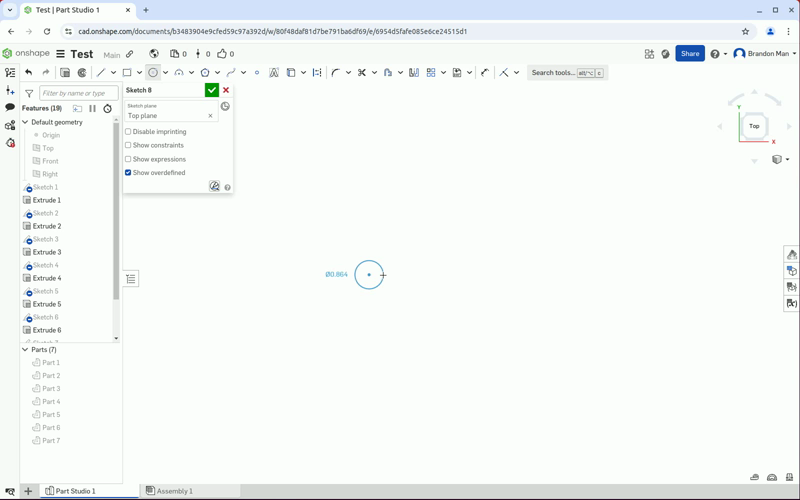
scroll(6)
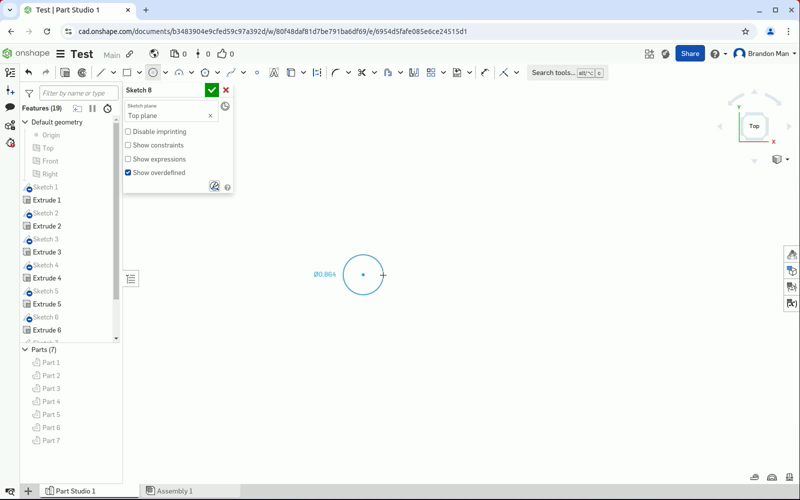
scroll(6)
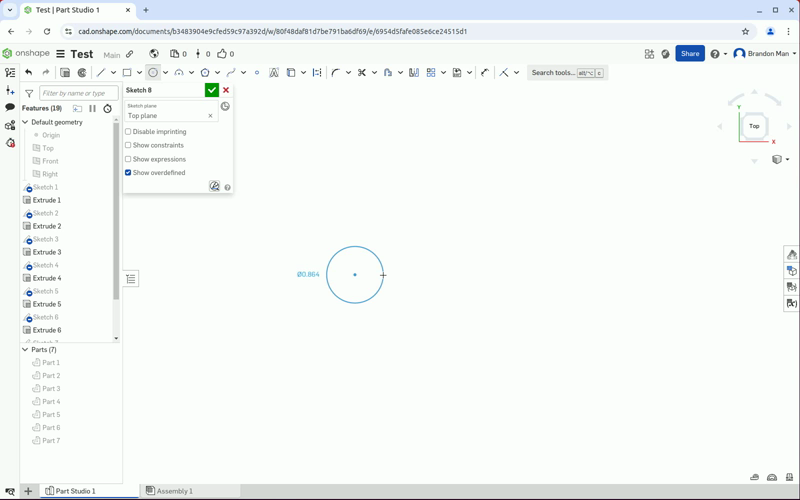
click(383, 274)
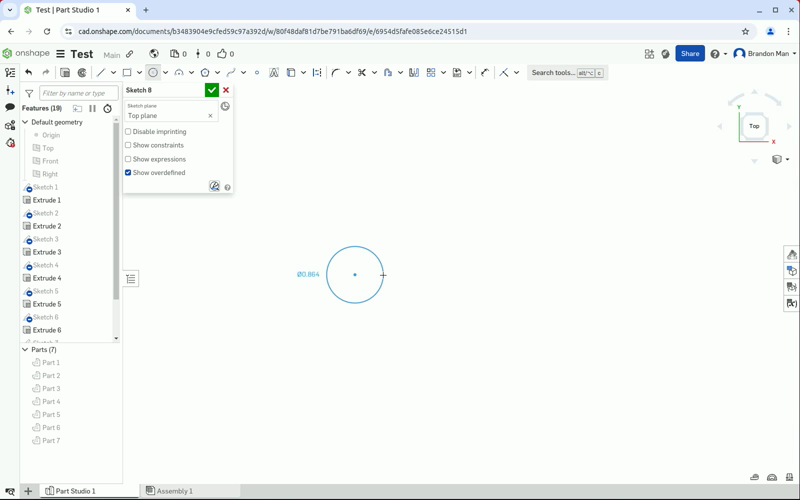
scroll(-6)
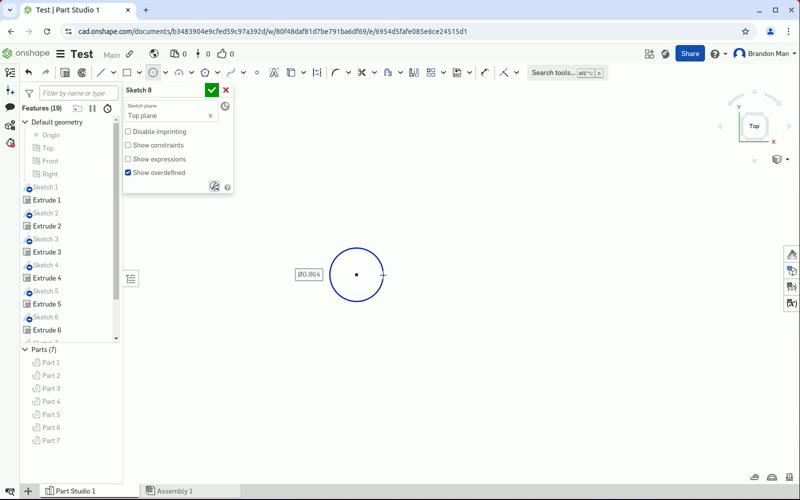
scroll(-6)
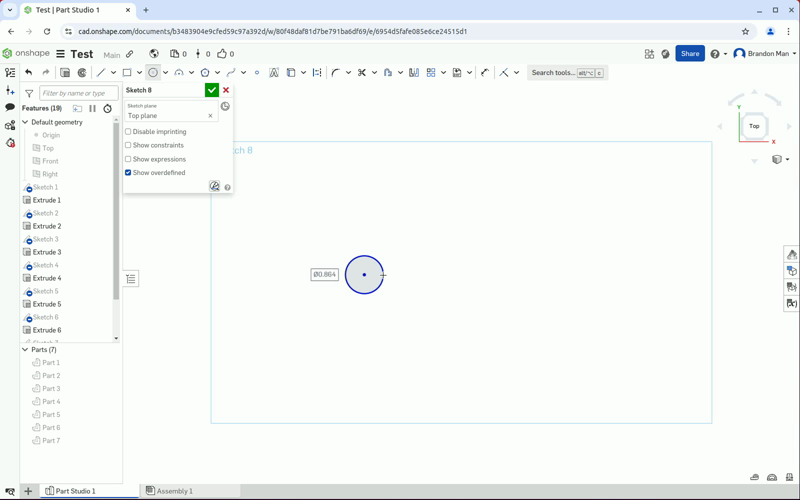
scroll(-6)
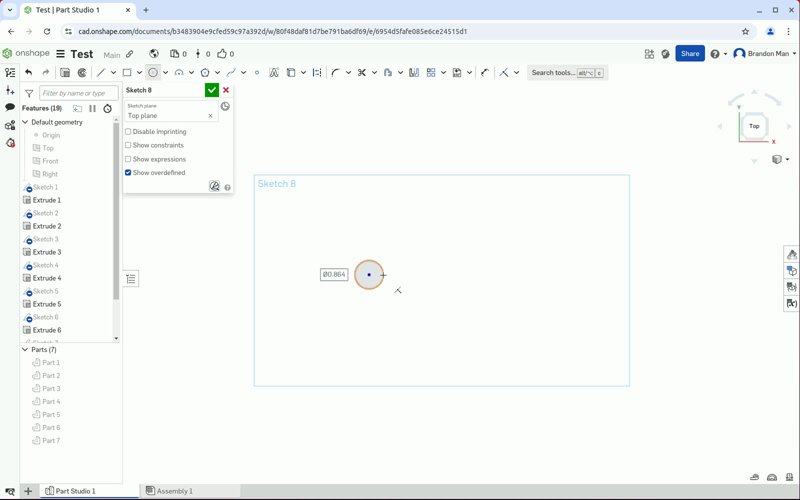
scroll(-6)
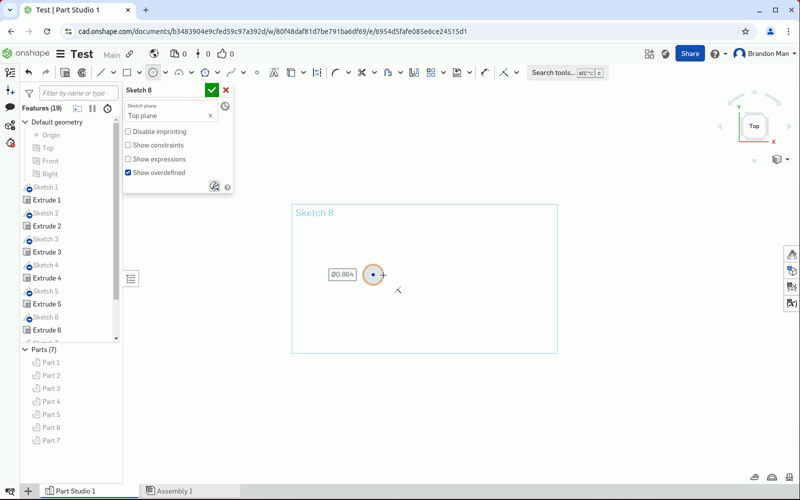
scroll(-6)
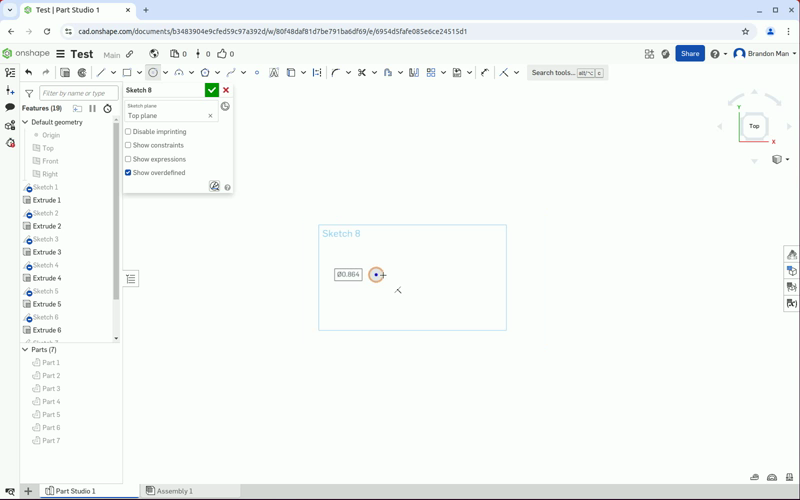
scroll(-6)
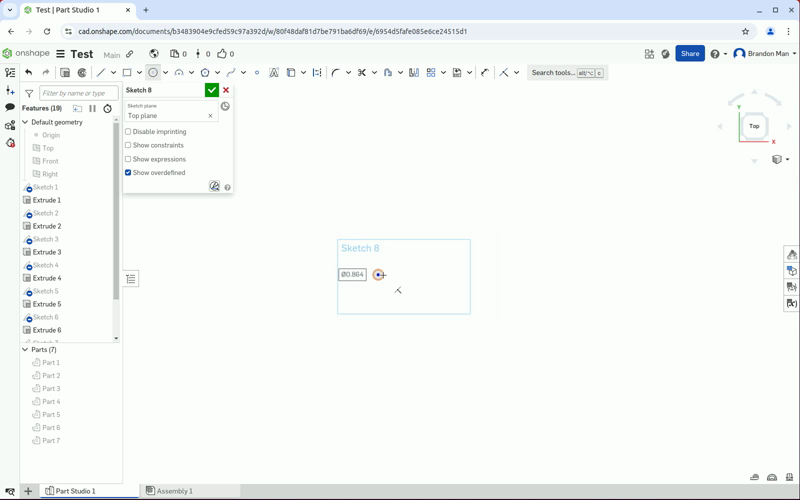
scroll(-6)
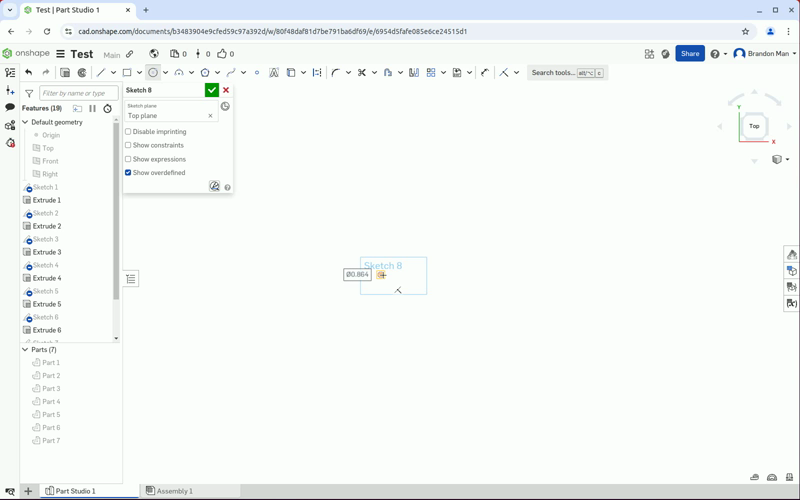
key(esc)
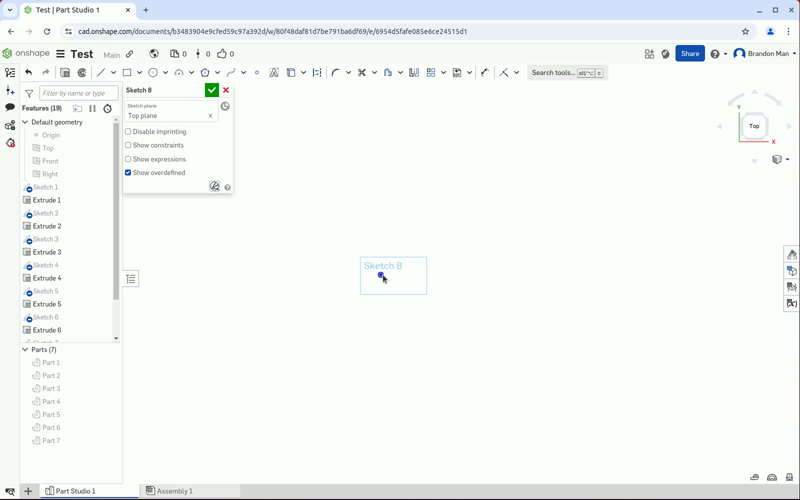
mouse_move(381, 273)
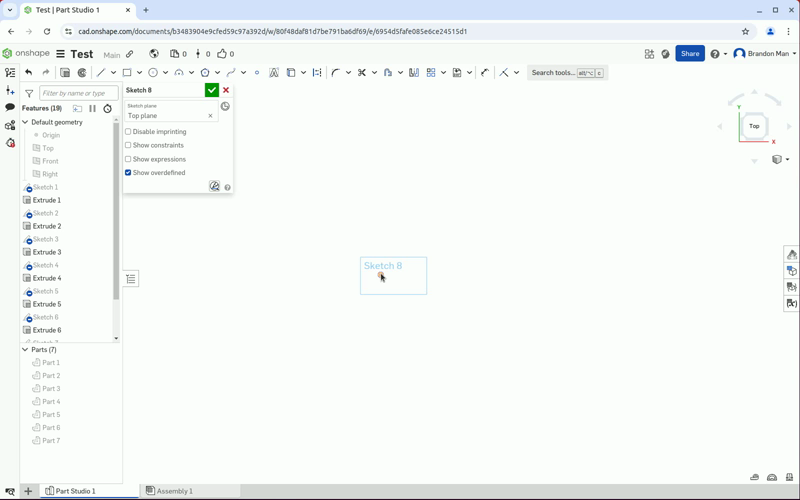
scroll(6)
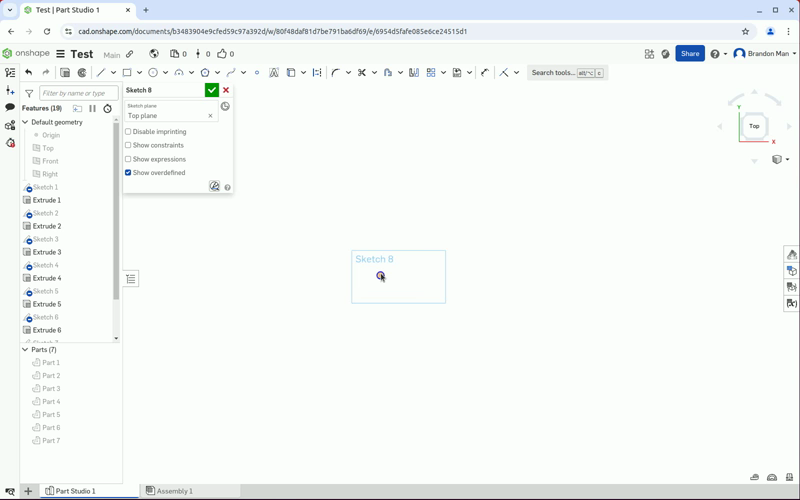
scroll(6)
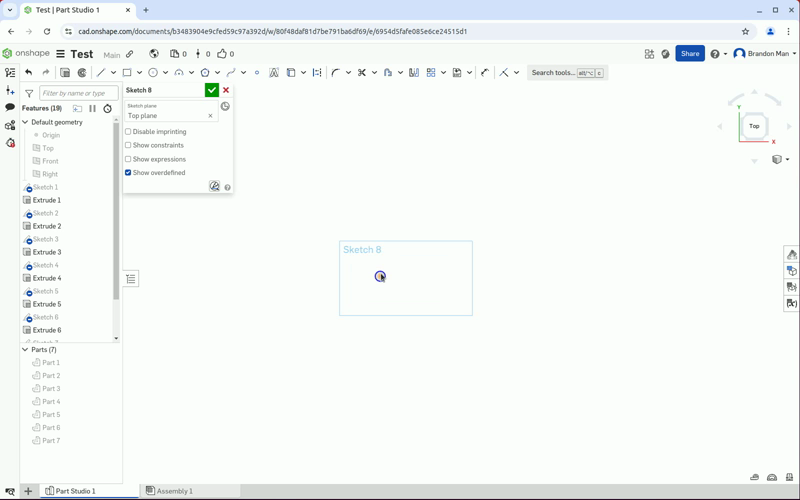
scroll(6)
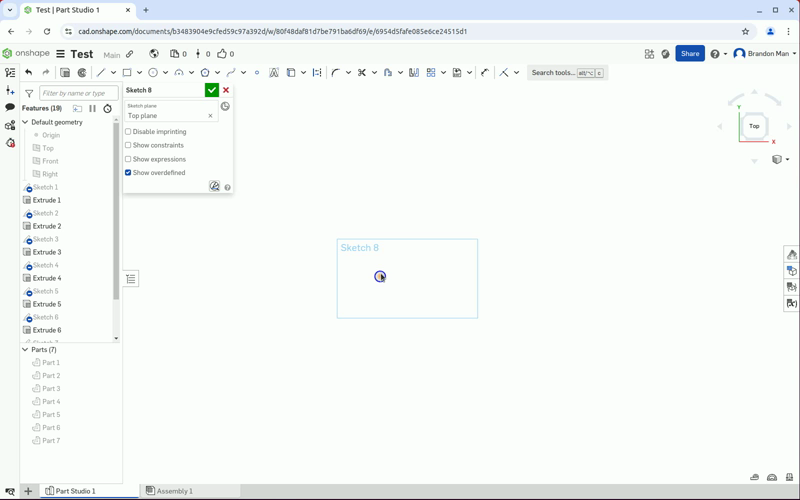
scroll(6)
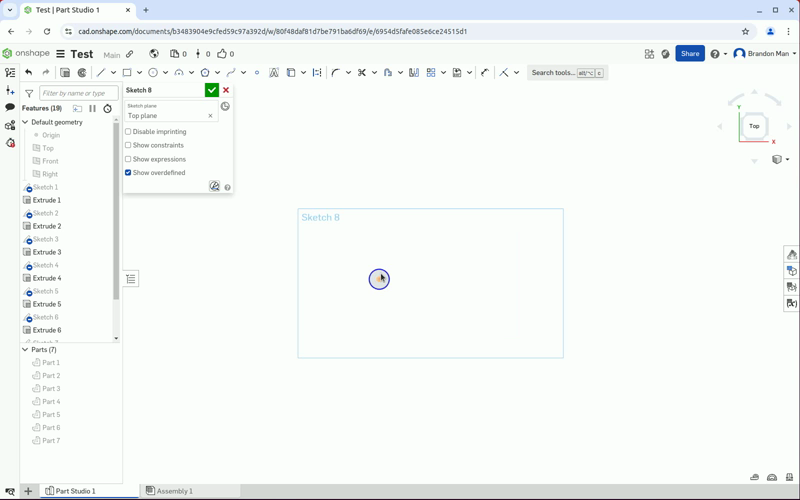
scroll(6)
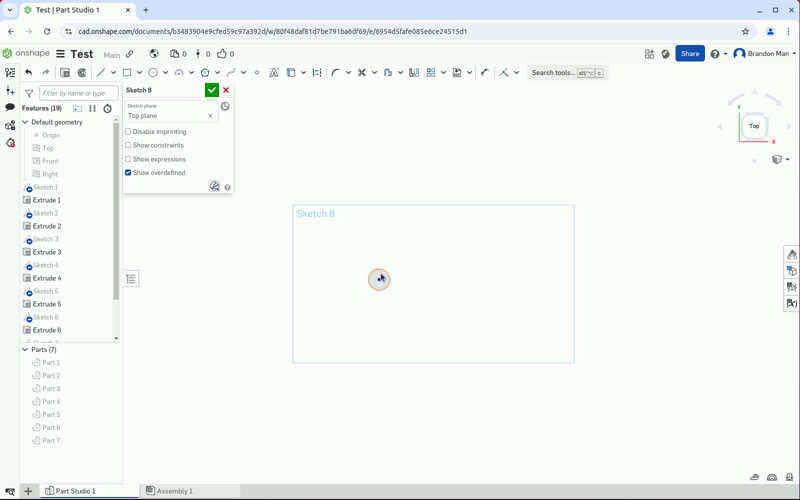
scroll(6)
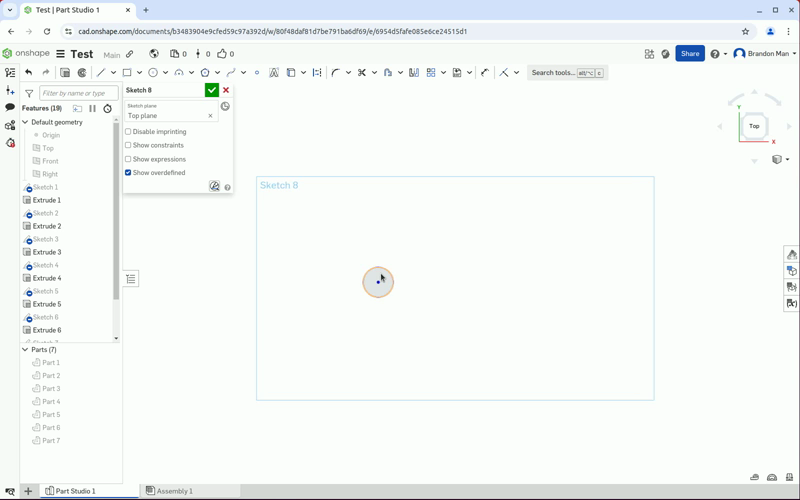
scroll(6)
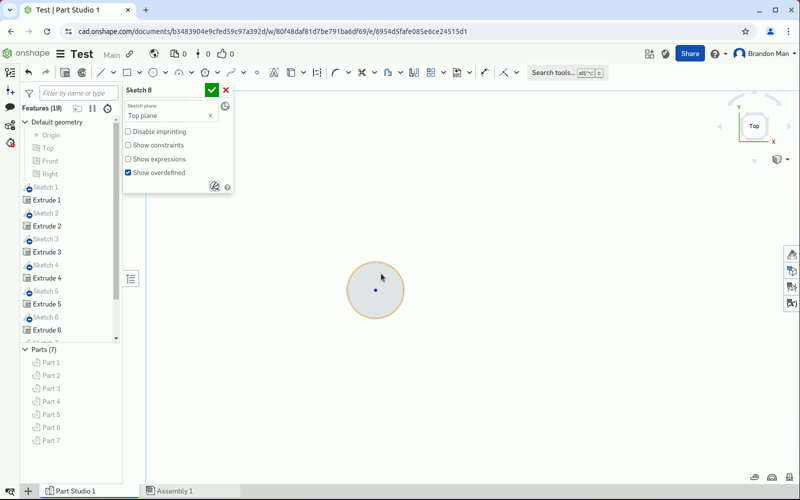
click(381, 273)
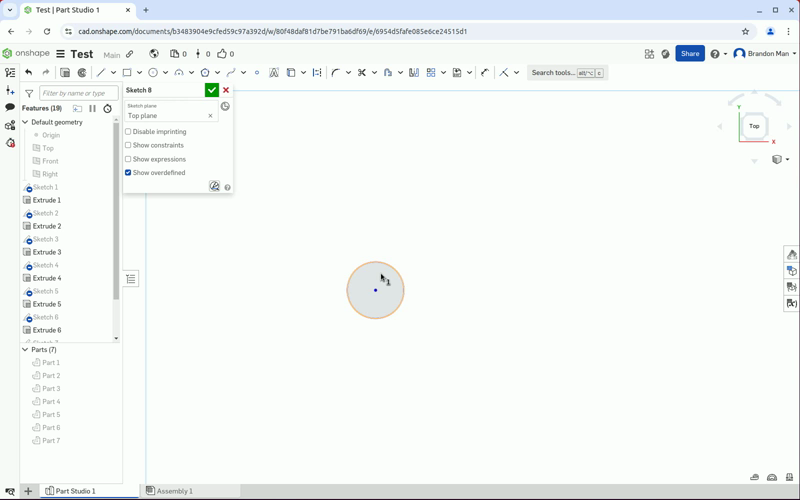
scroll(-6)
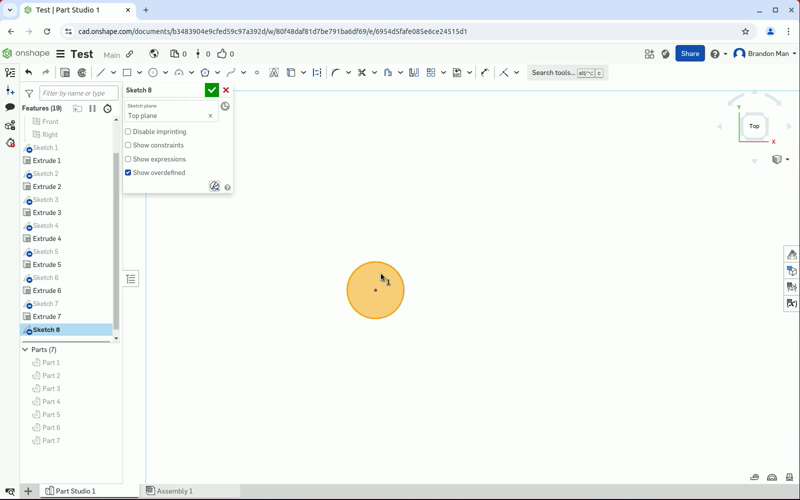
scroll(-6)
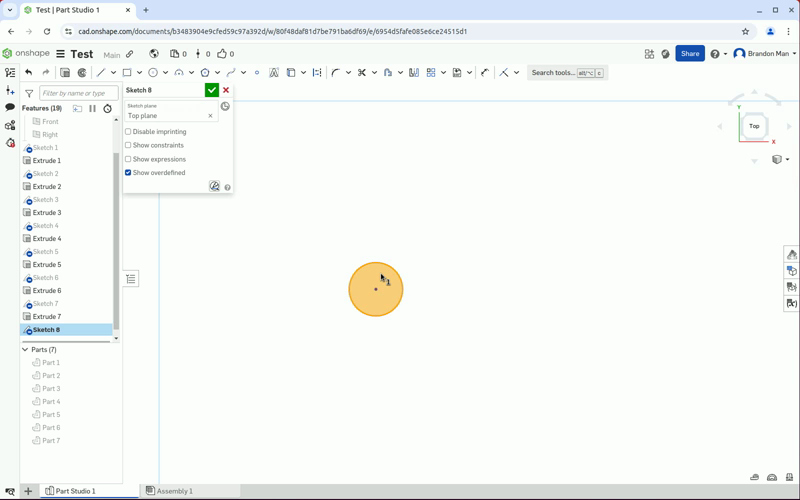
scroll(-6)
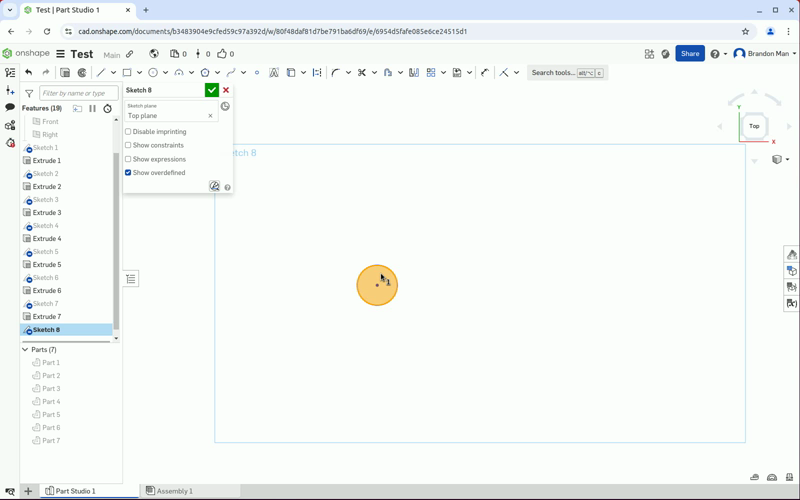
scroll(-6)
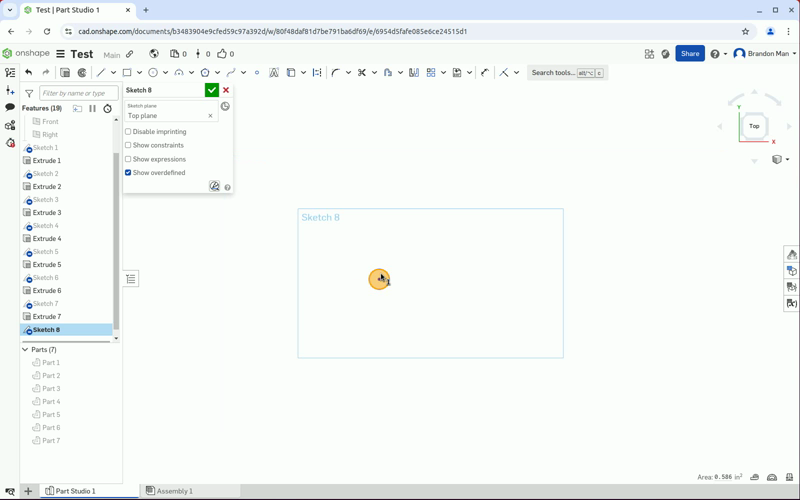
scroll(-6)
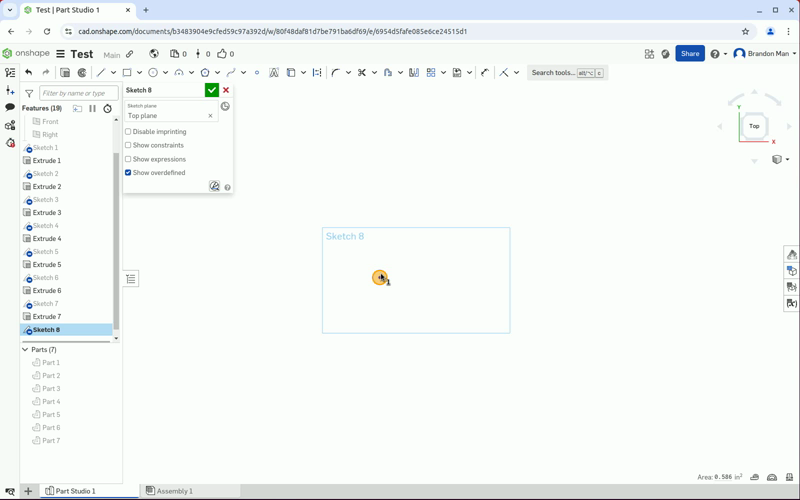
scroll(-6)
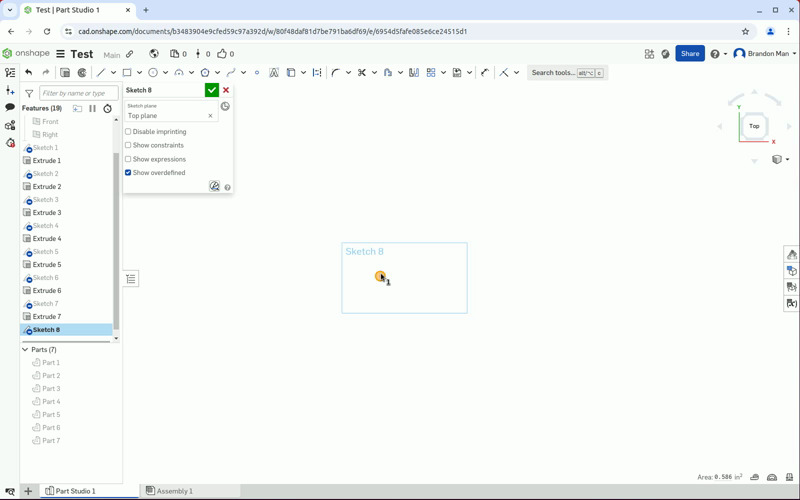
scroll(-6)
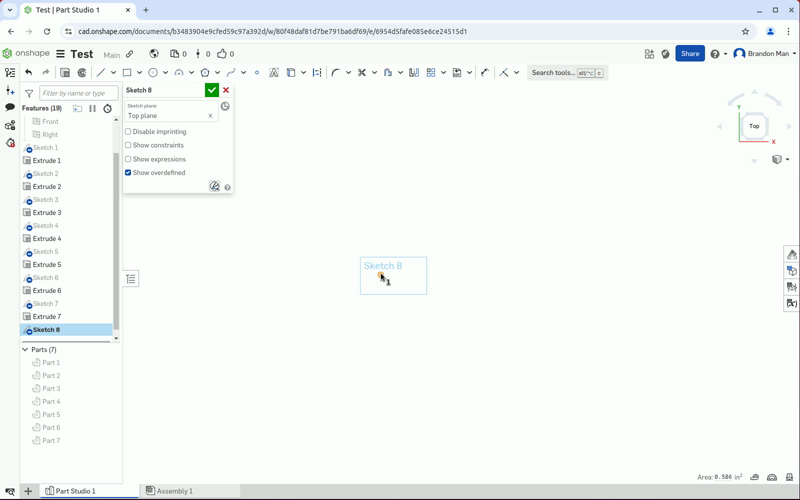
mouse_move(73, 352)
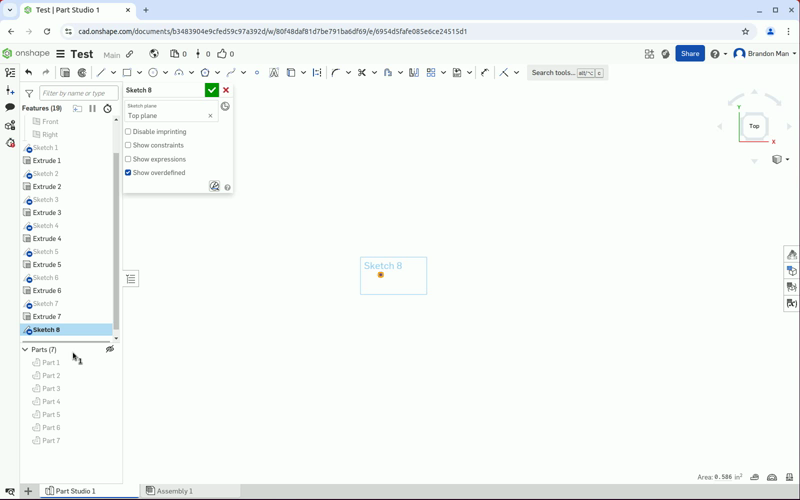
key(shift+y)
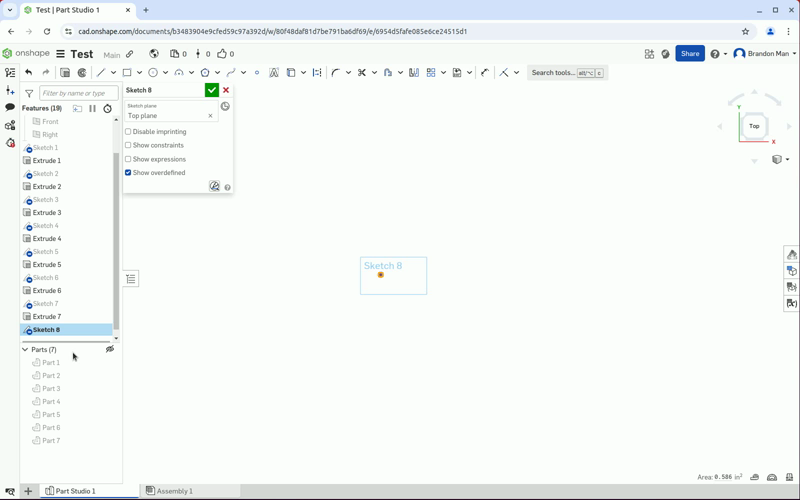
key(shift+e)
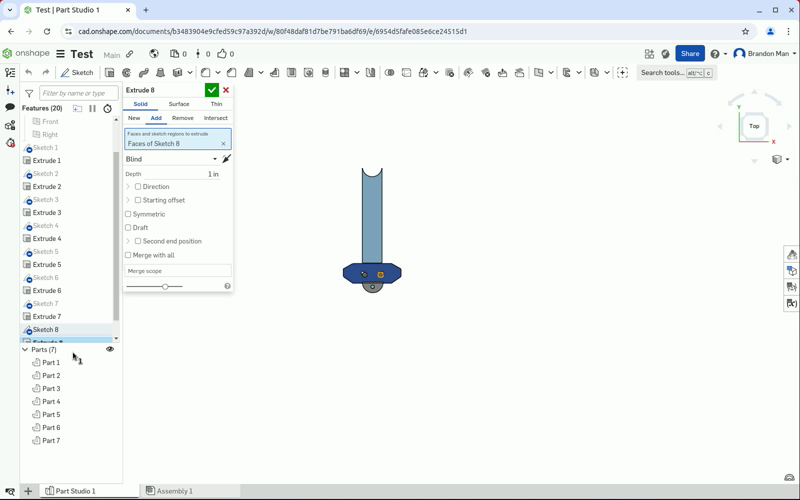
mouse_move(143, 106)
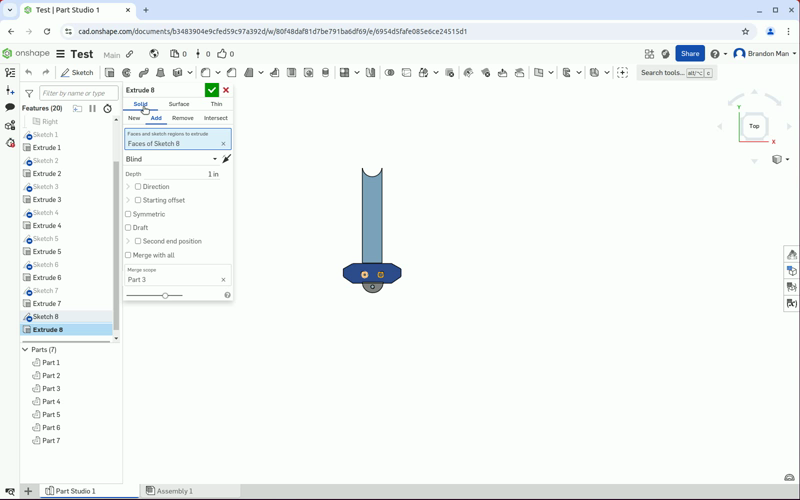
click(143, 106)
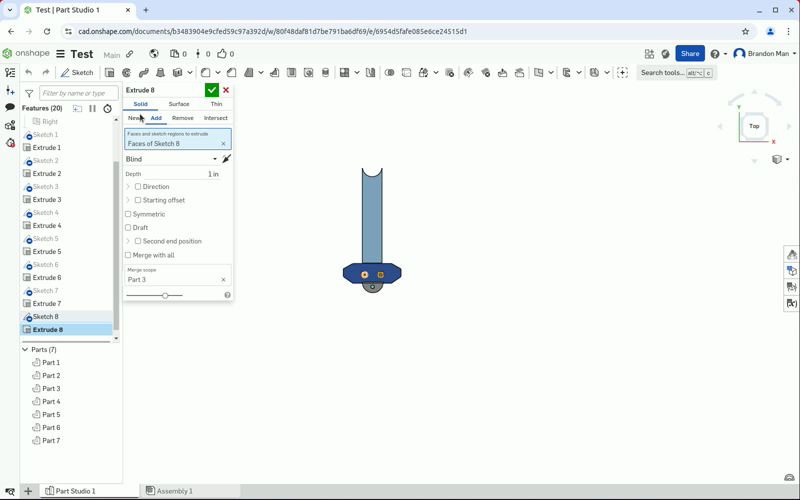
mouse_move(137, 120)
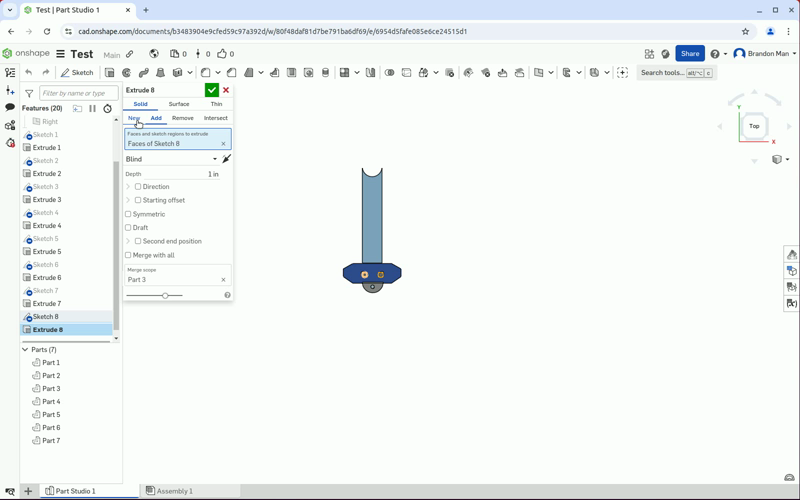
click(137, 120)
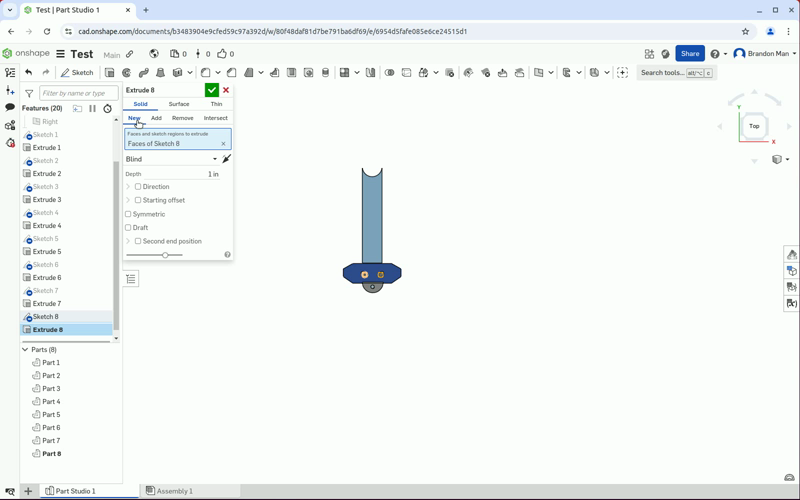
key(tab, 4)
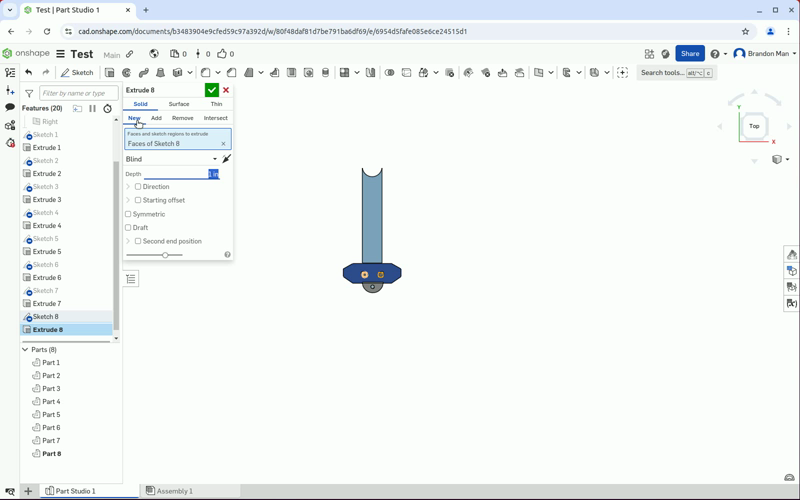
text(3.37)
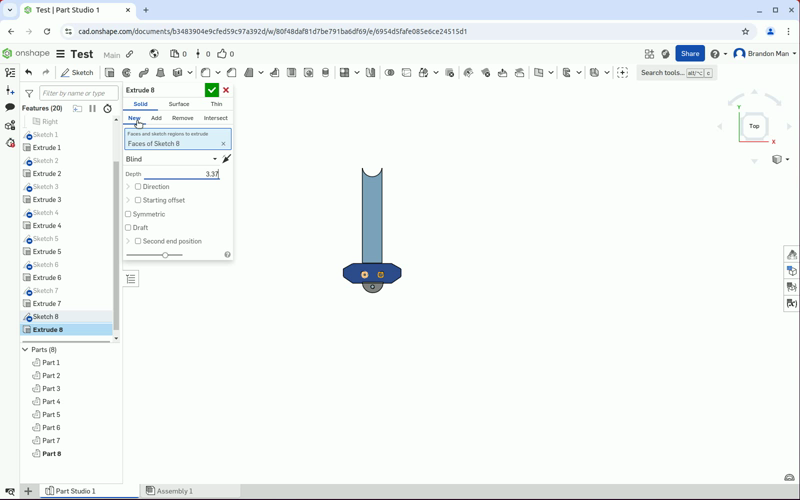
key(enter)
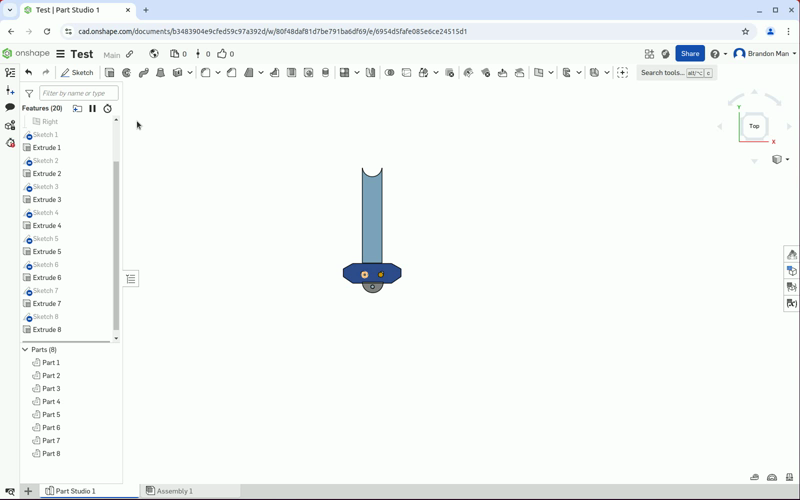
key(shift+h)
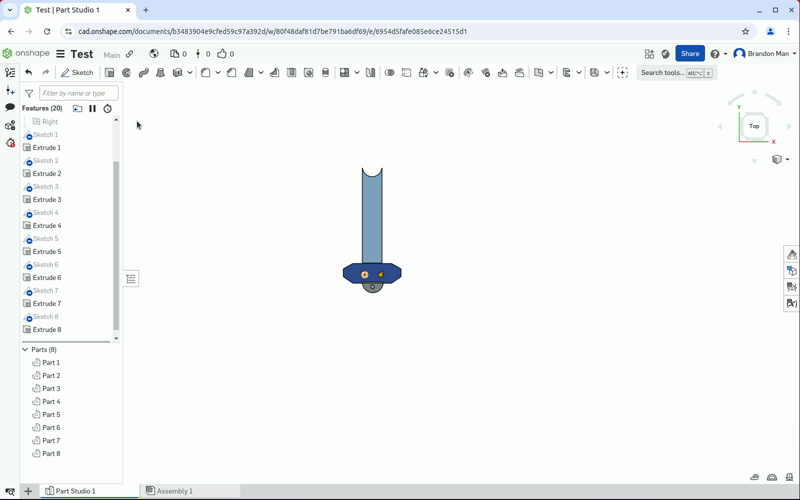
key(shift+h)
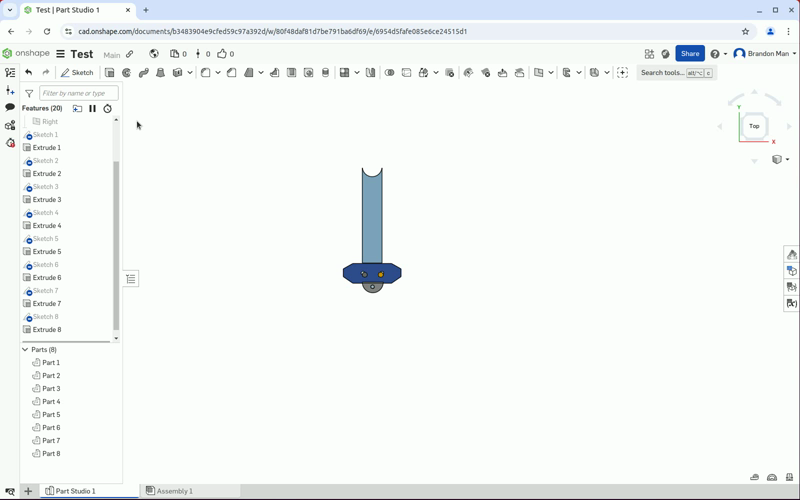
mouse_move(69, 137)
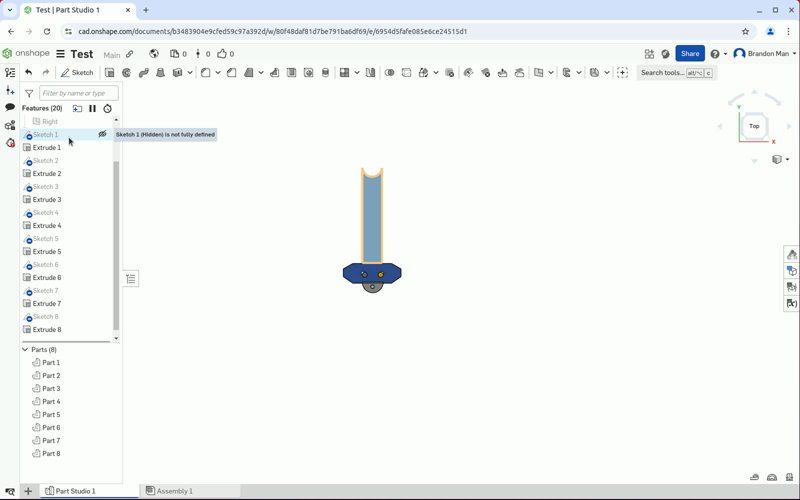
click(69, 137)
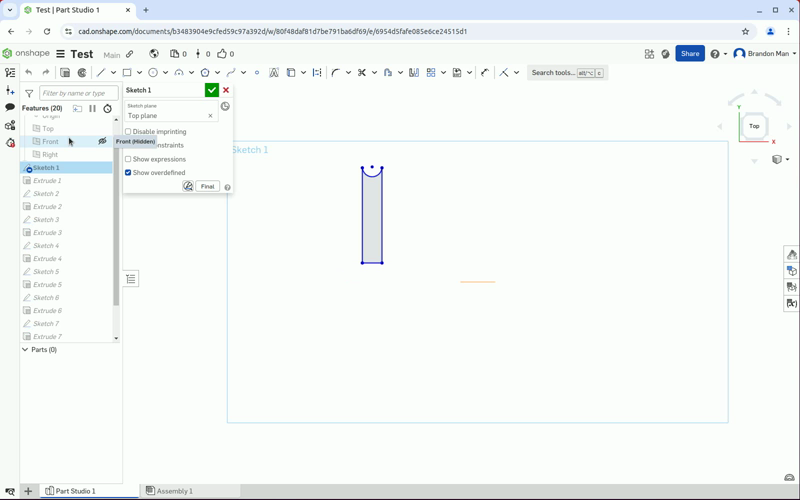
mouse_move(229, 92)
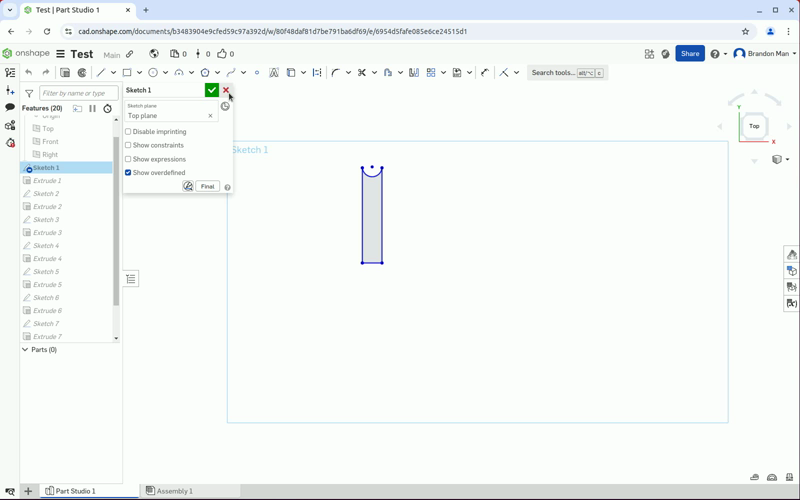
click(229, 92)
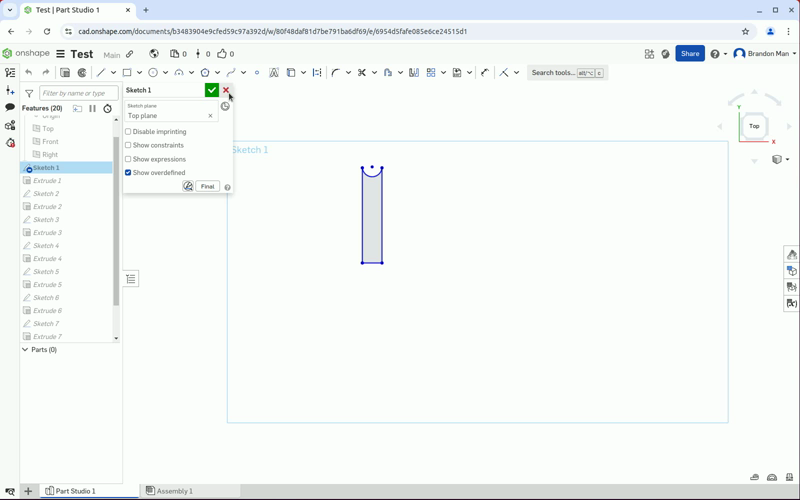
key(shift+s)
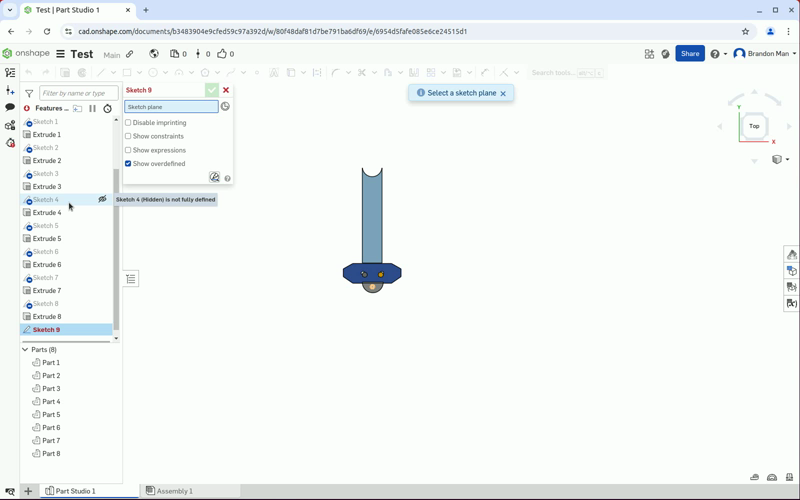
scroll(3)
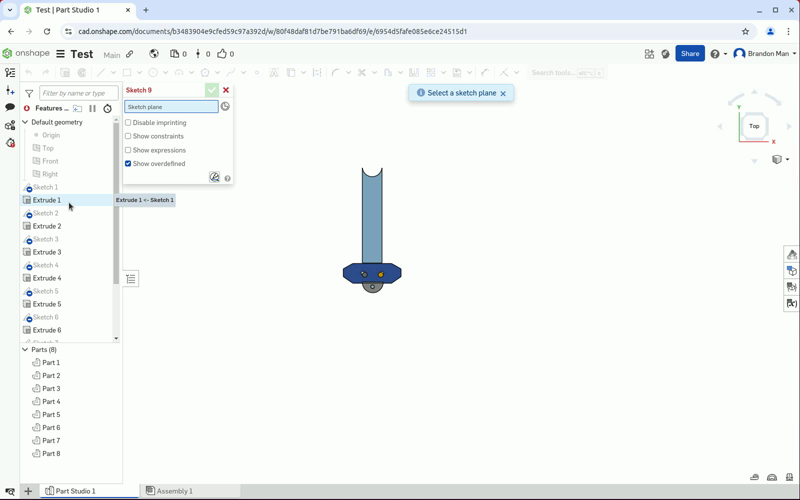
mouse_move(69, 150)
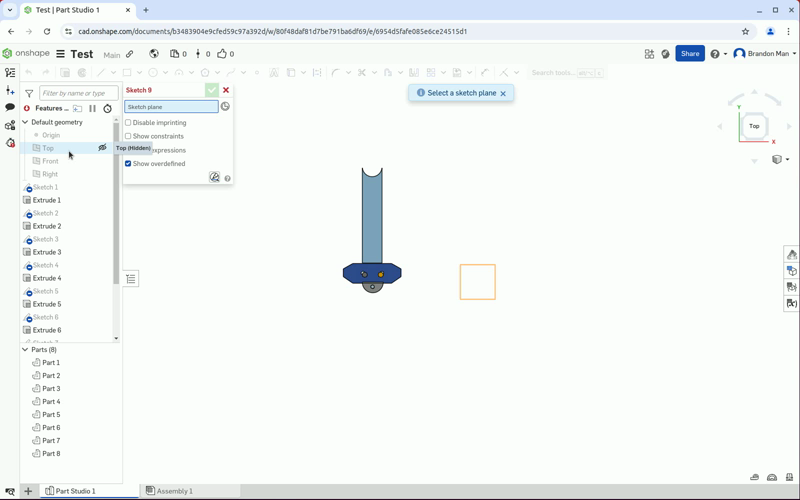
click(69, 150)
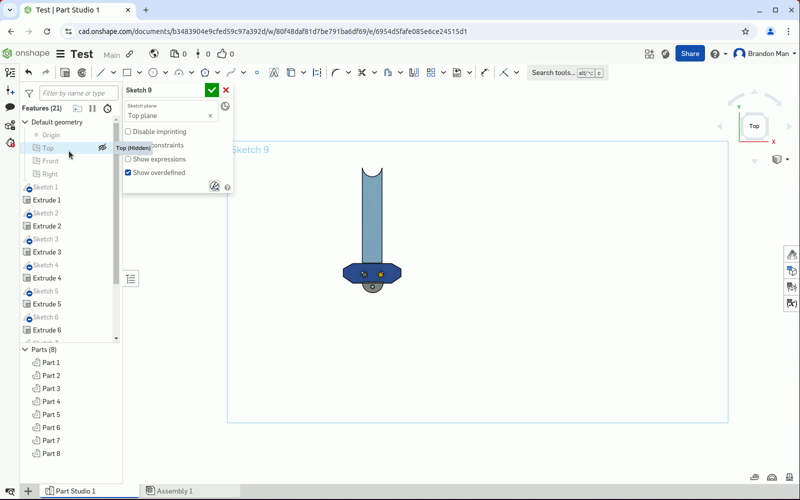
mouse_move(73, 352)
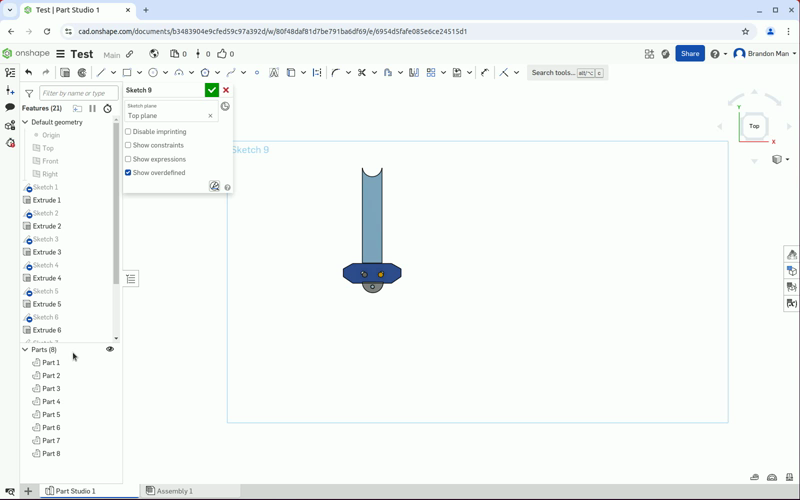
key(y)
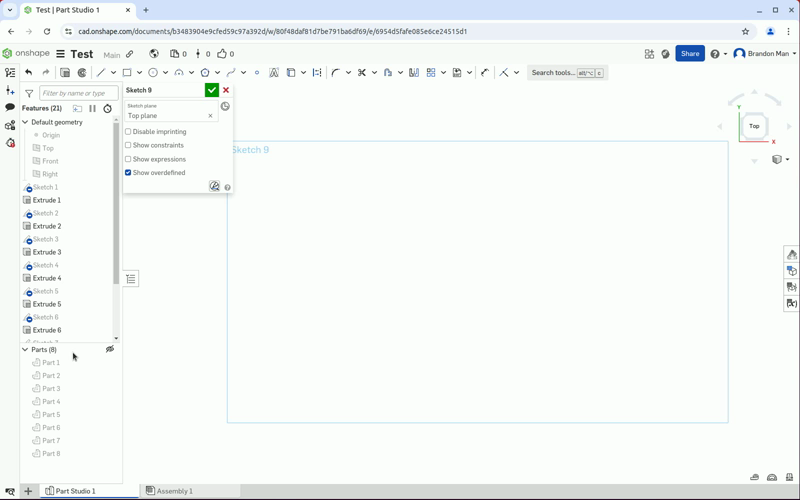
key(c)
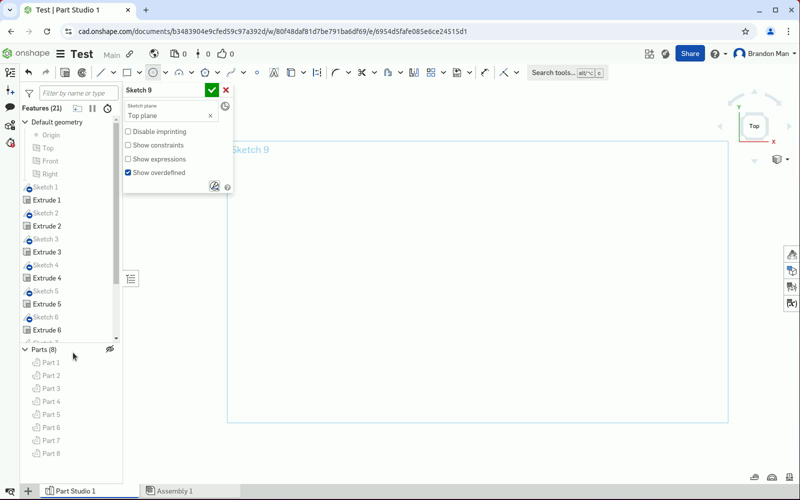
key_down(shift)
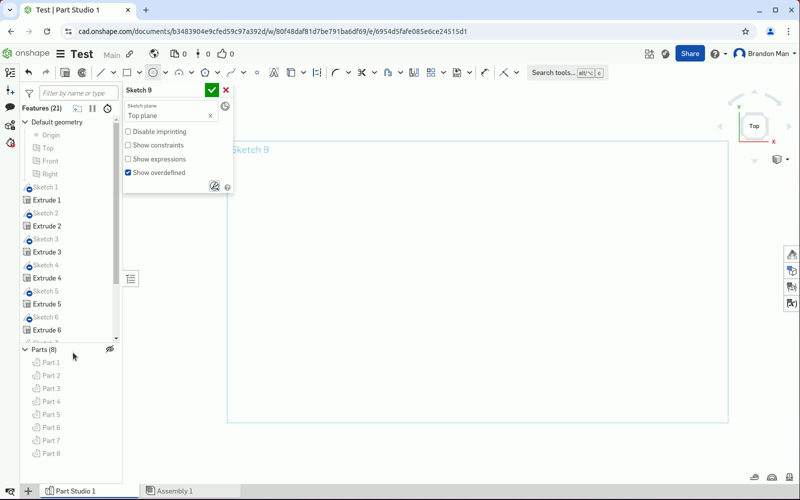
mouse_move(380, 274)
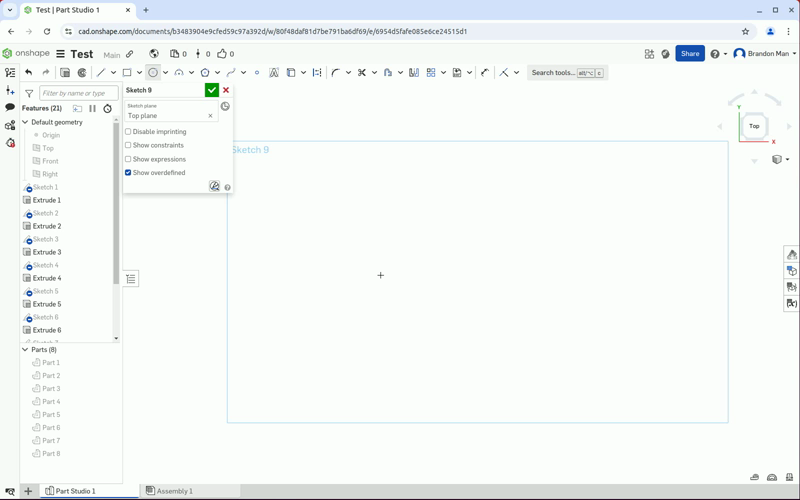
click(380, 274)
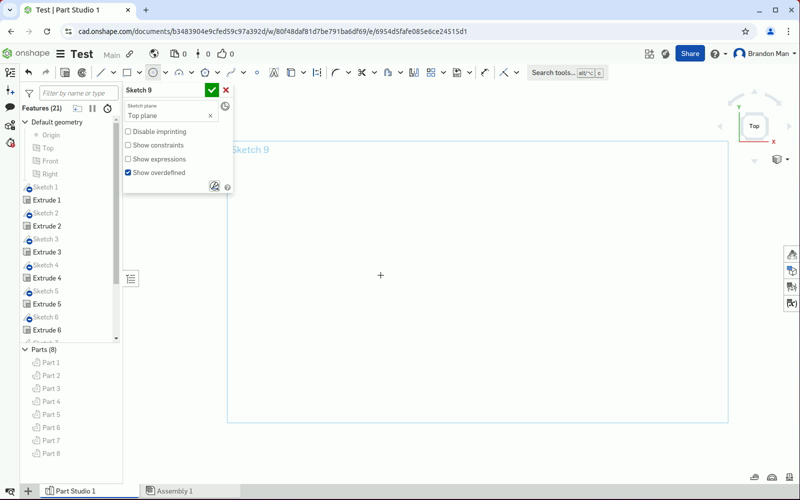
key_up(shift)
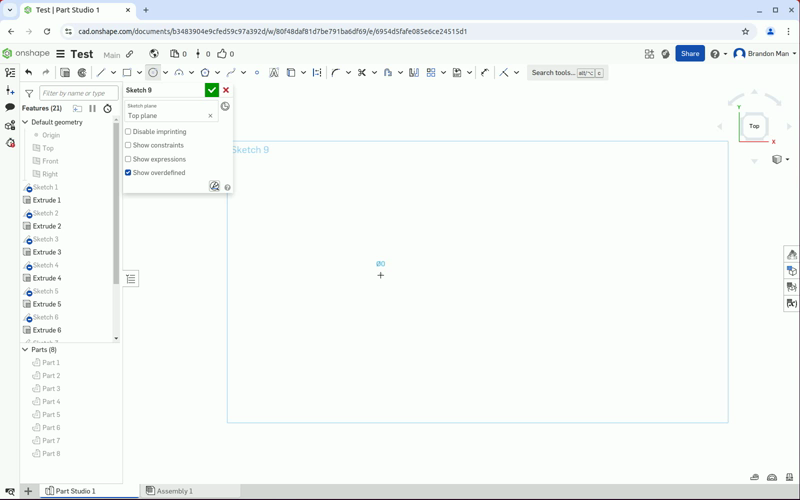
mouse_move(383, 274)
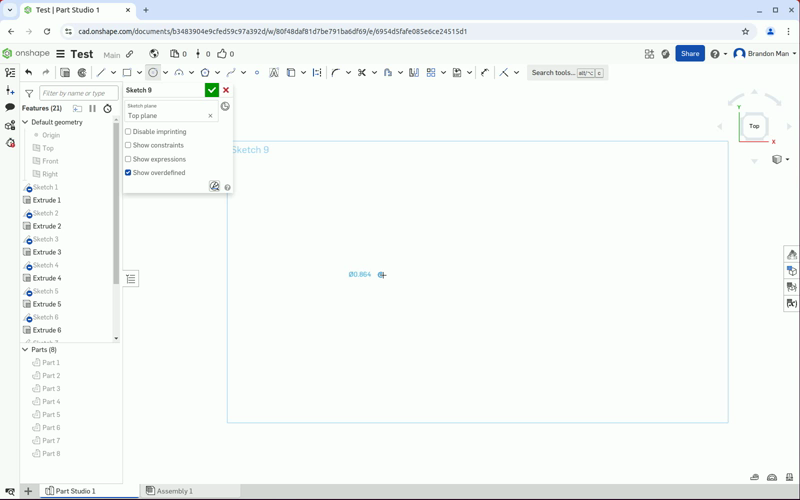
scroll(6)
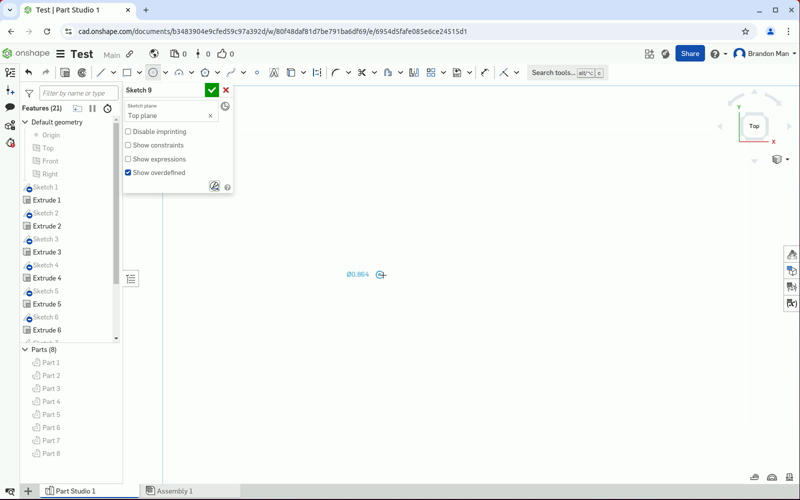
scroll(6)
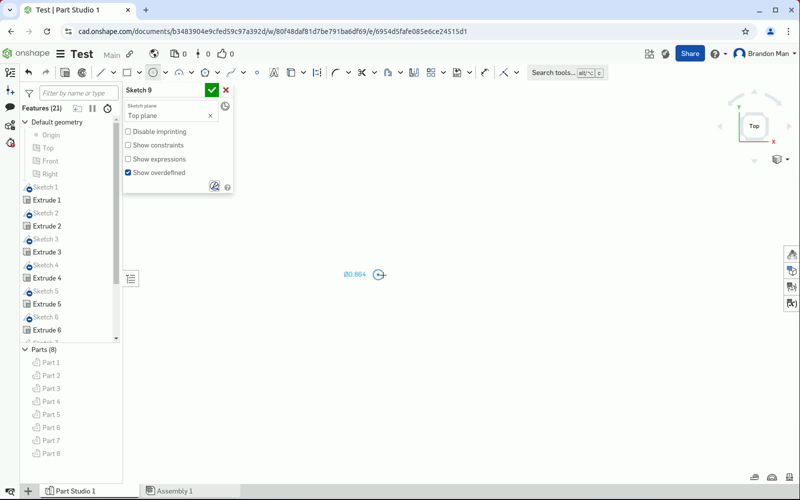
scroll(6)
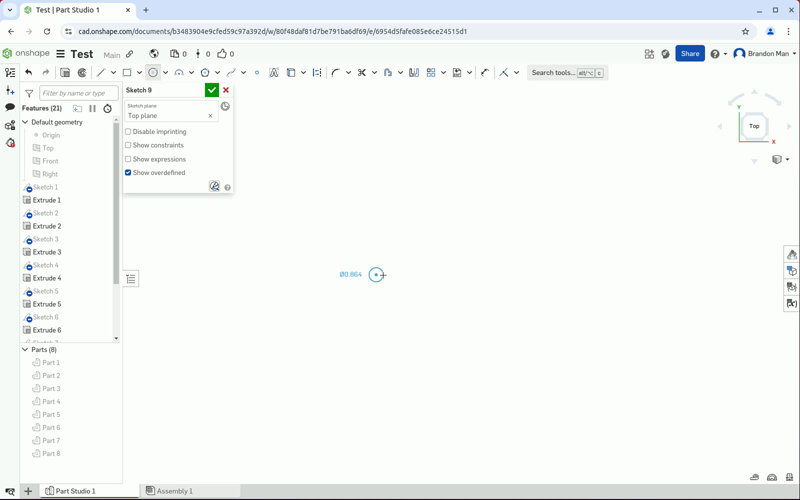
scroll(6)
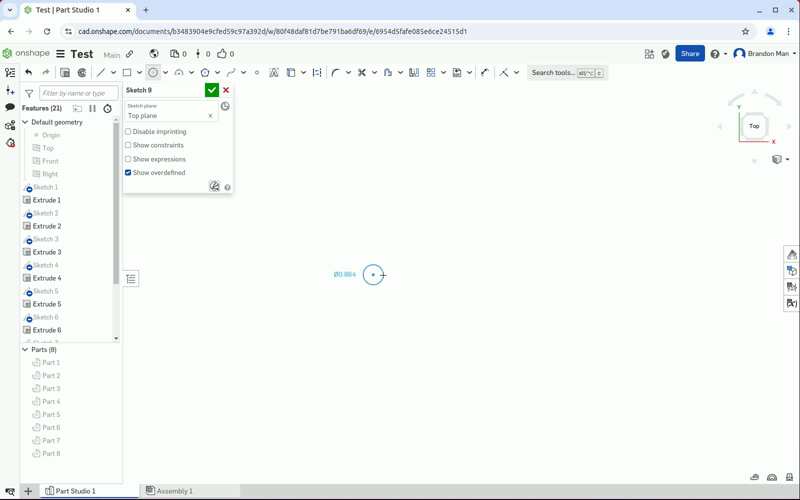
scroll(6)
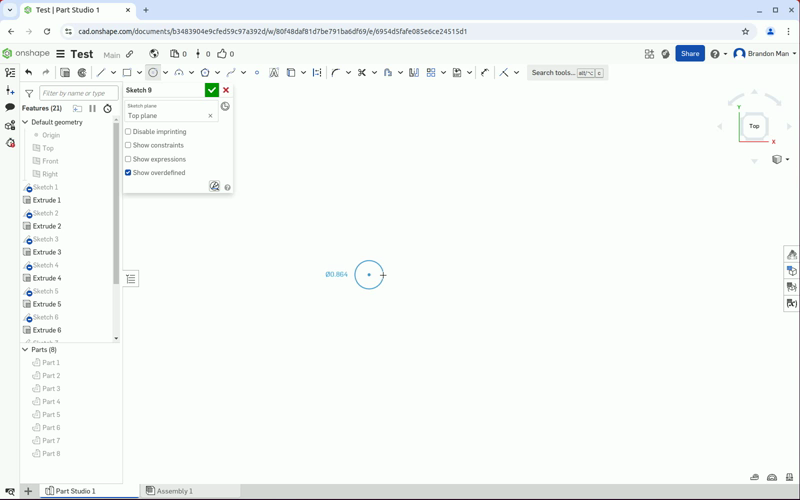
scroll(6)
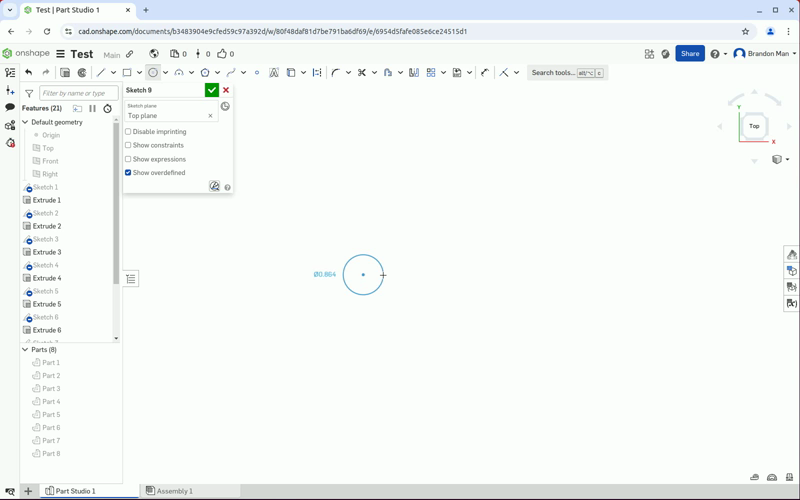
scroll(6)
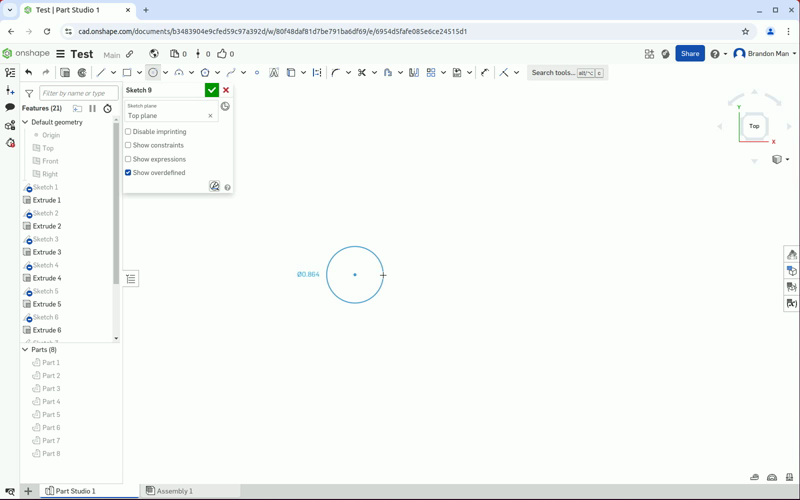
click(383, 274)
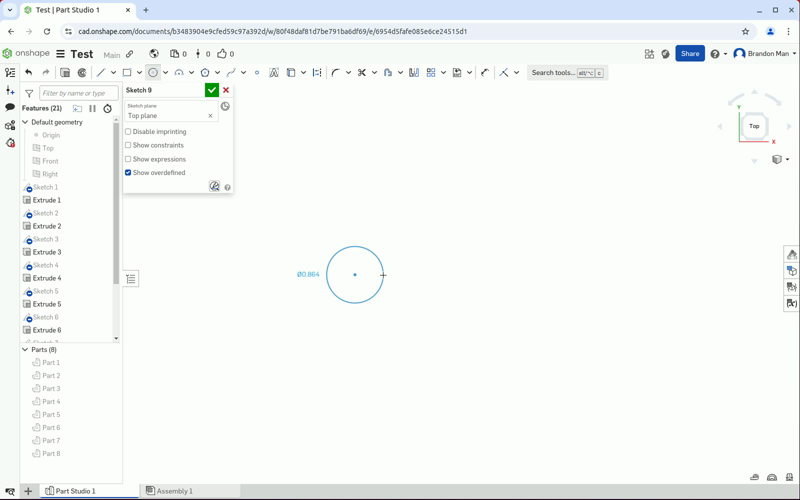
scroll(-6)
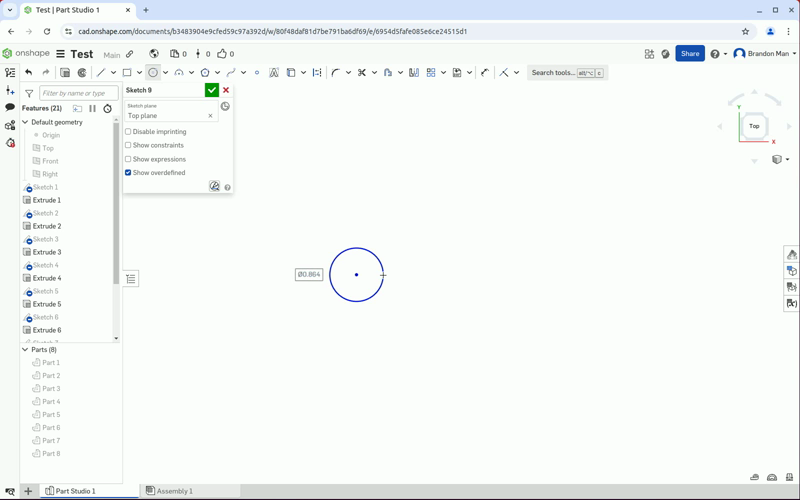
scroll(-6)
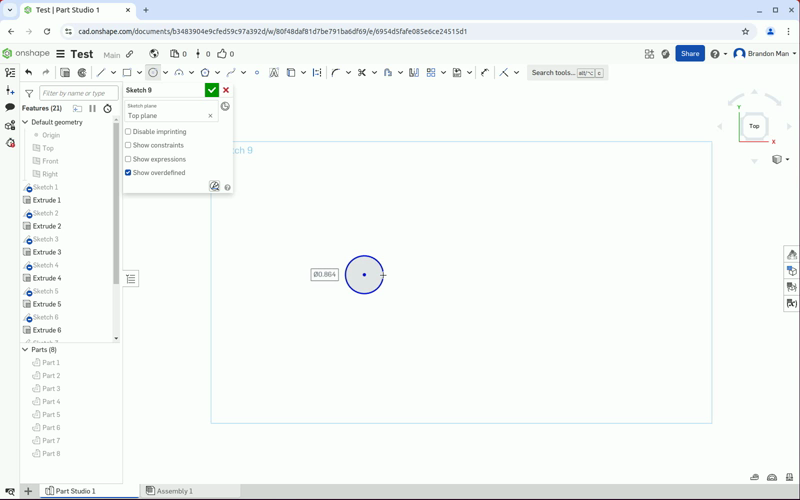
scroll(-6)
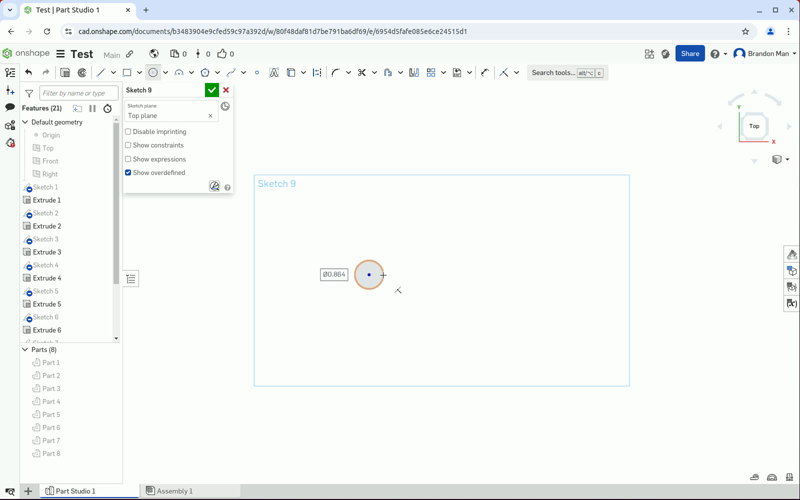
scroll(-6)
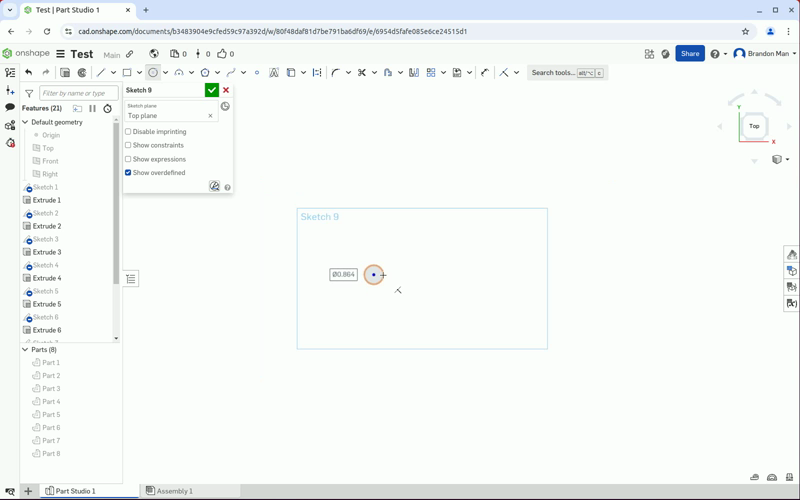
scroll(-6)
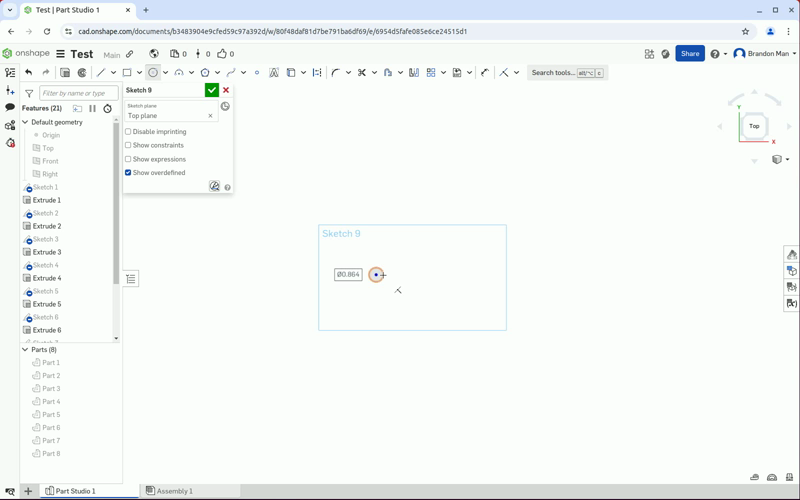
scroll(-6)
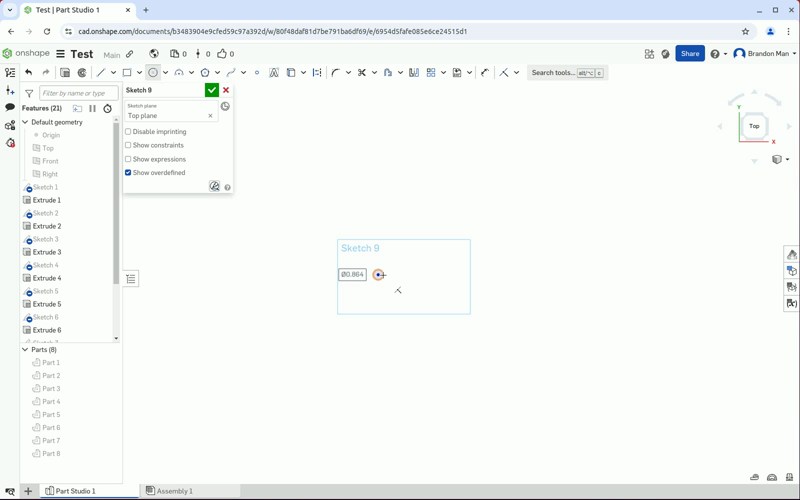
scroll(-6)
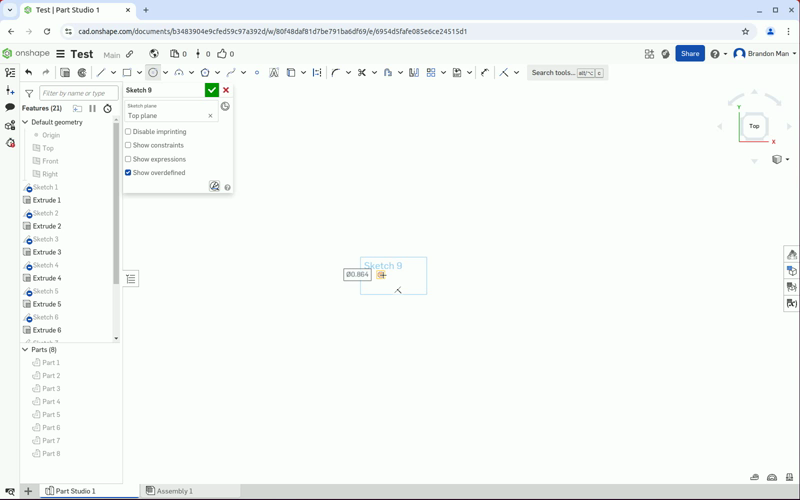
key(esc)
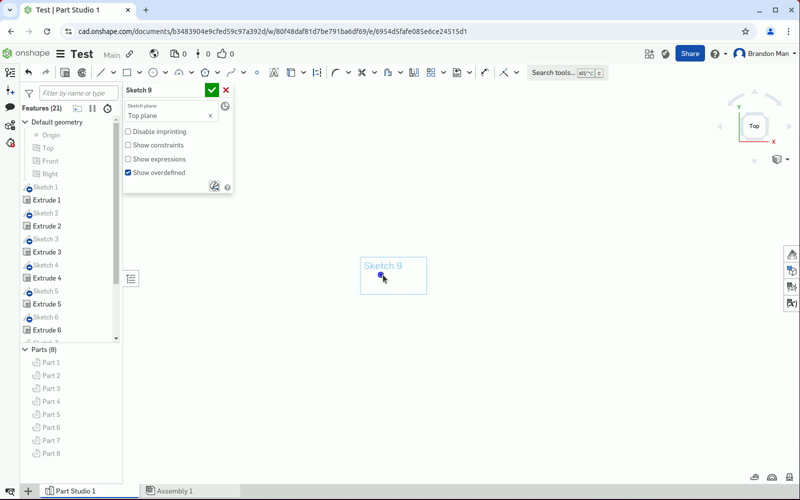
mouse_move(380, 275)
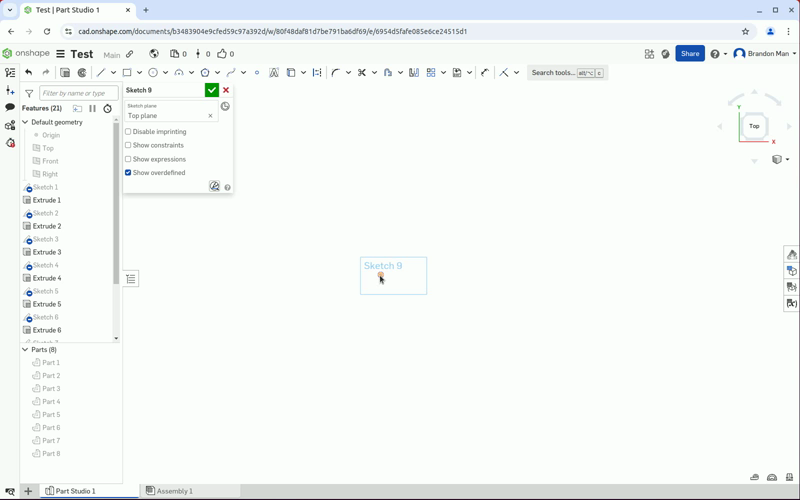
scroll(6)
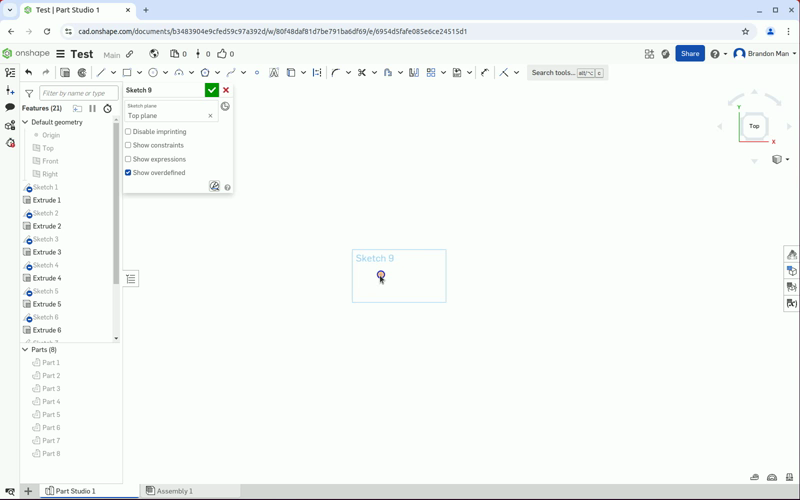
scroll(6)
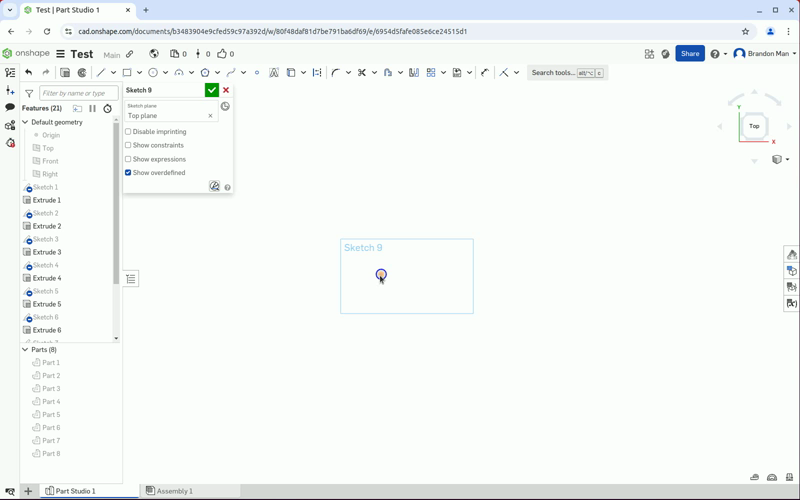
scroll(6)
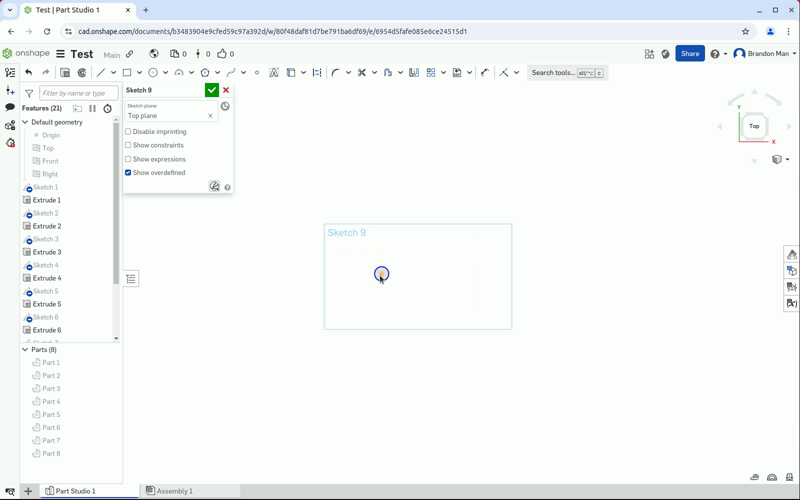
scroll(6)
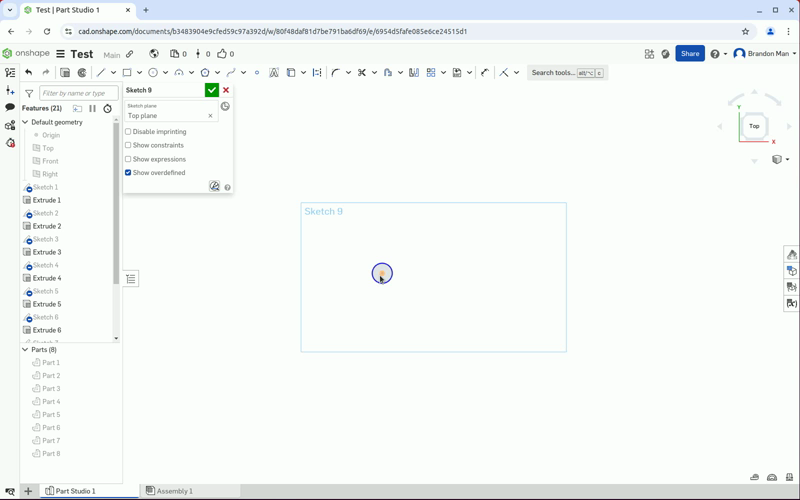
scroll(6)
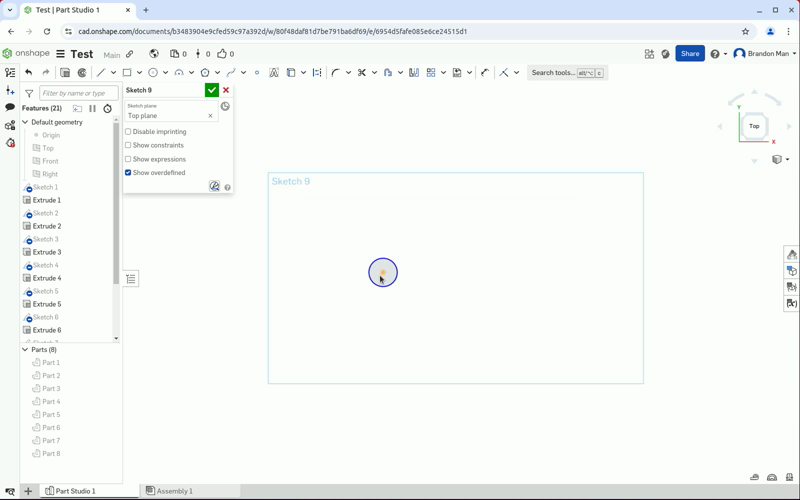
scroll(6)
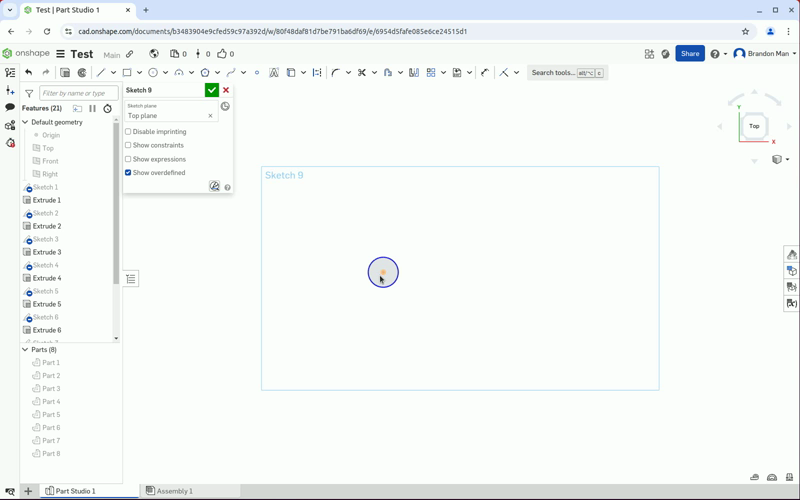
scroll(6)
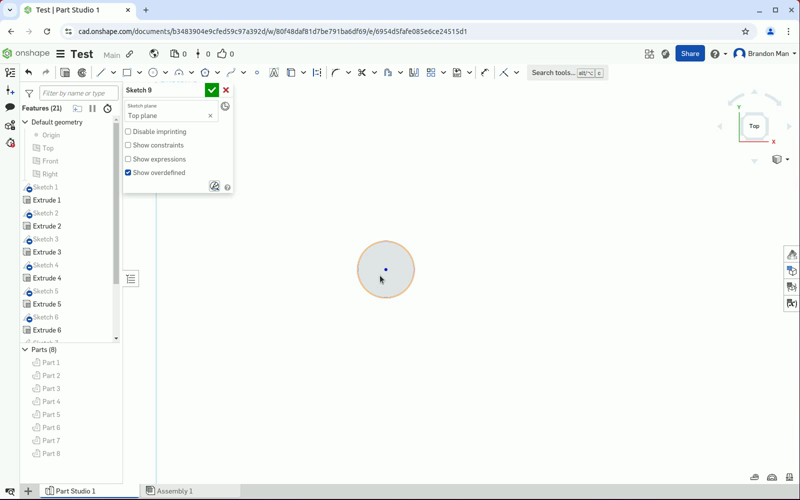
click(380, 275)
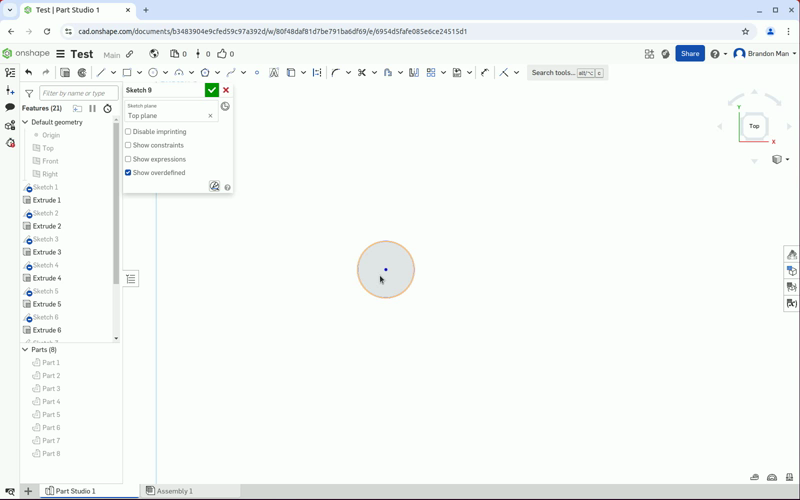
scroll(-6)
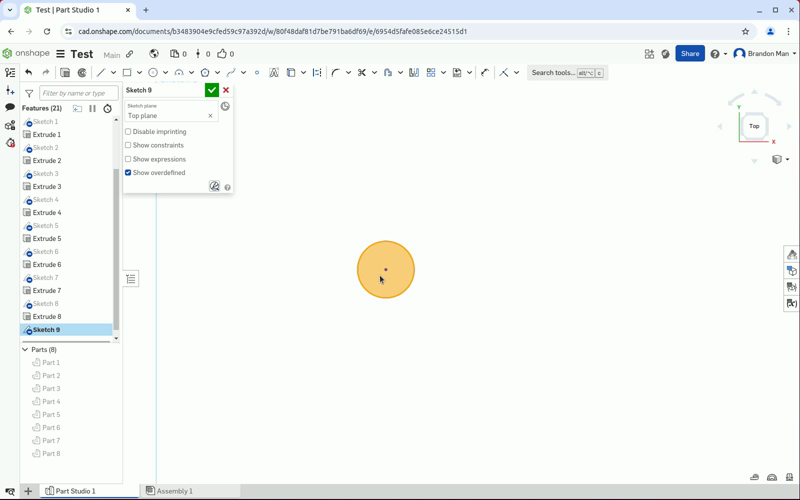
scroll(-6)
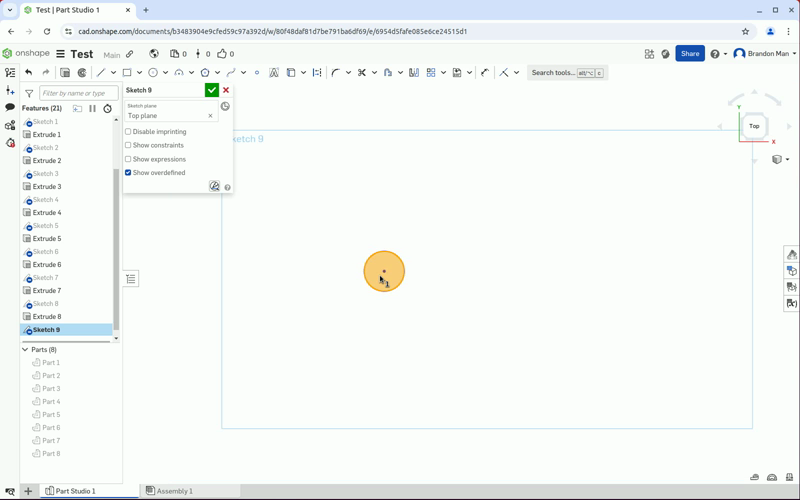
scroll(-6)
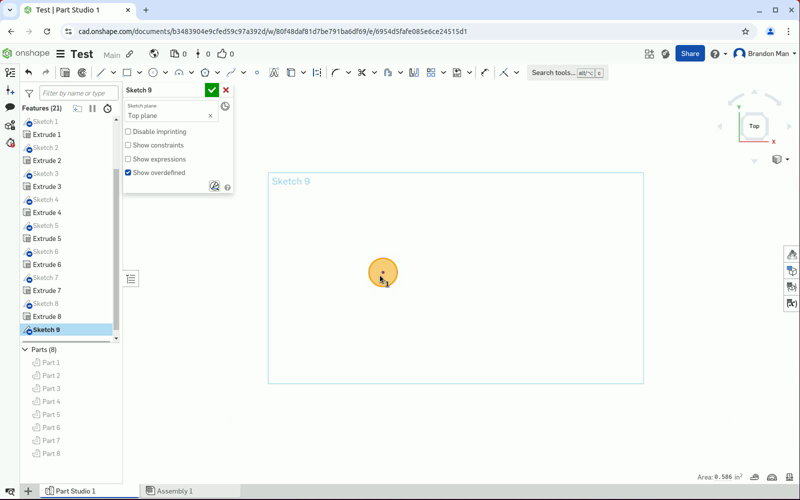
scroll(-6)
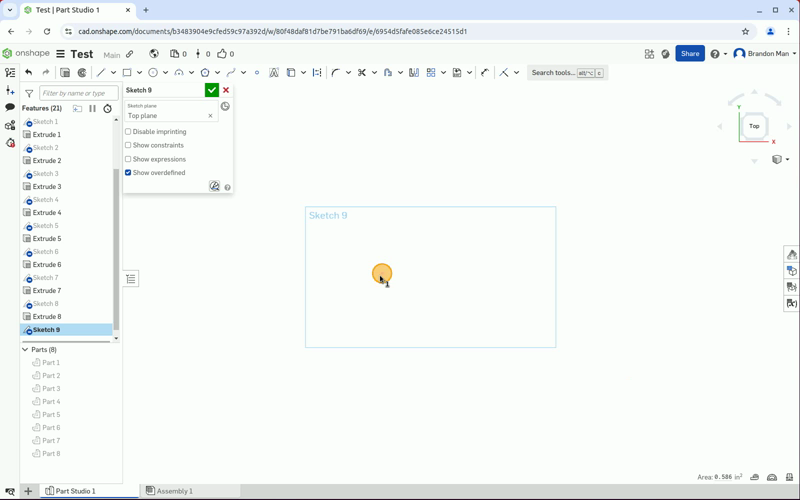
scroll(-6)
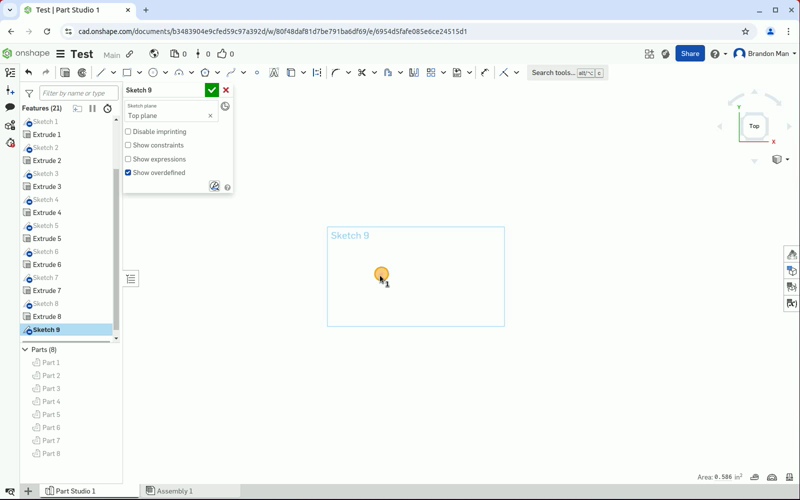
scroll(-6)
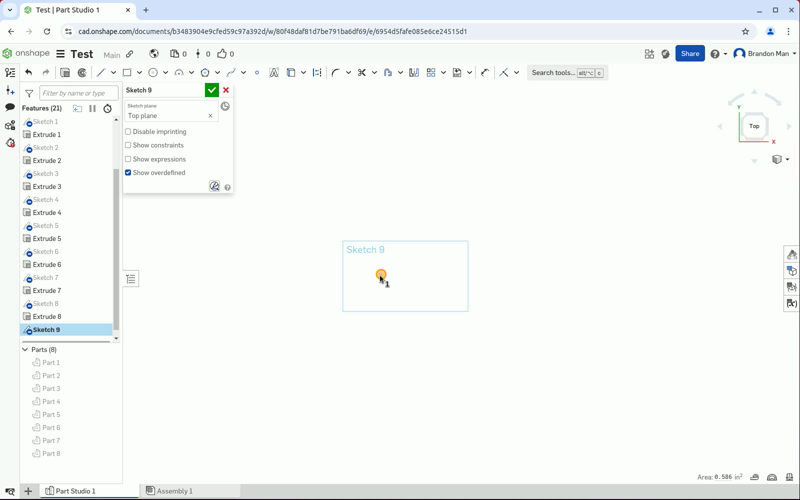
scroll(-6)
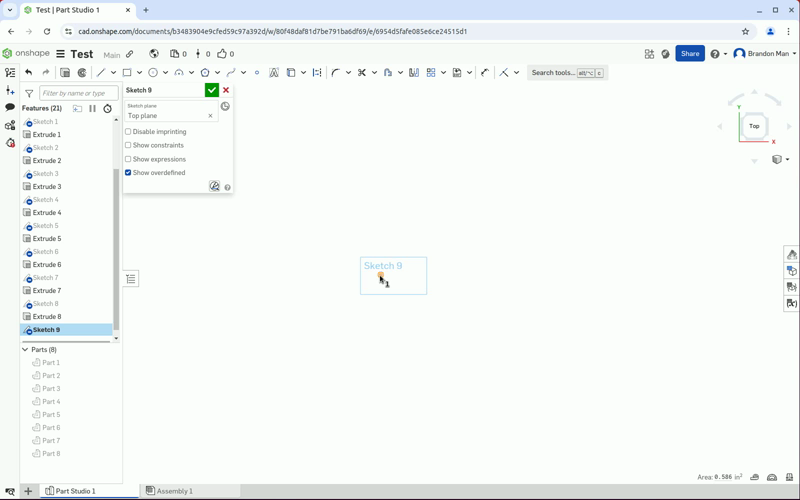
mouse_move(73, 352)
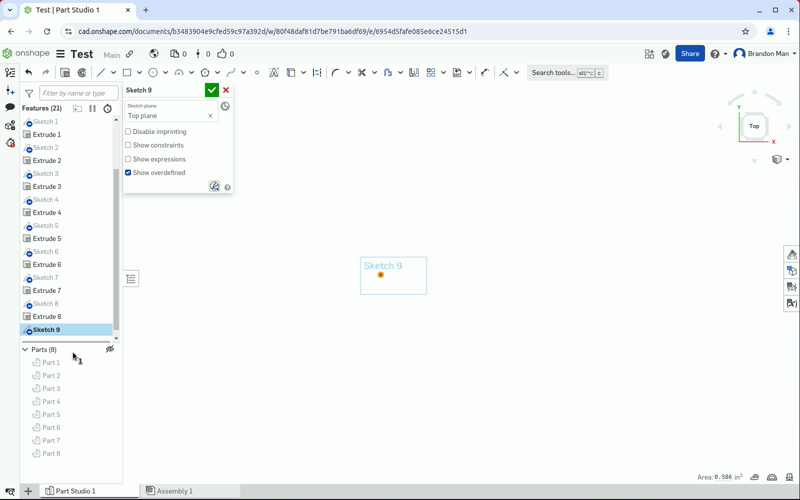
key(shift+y)
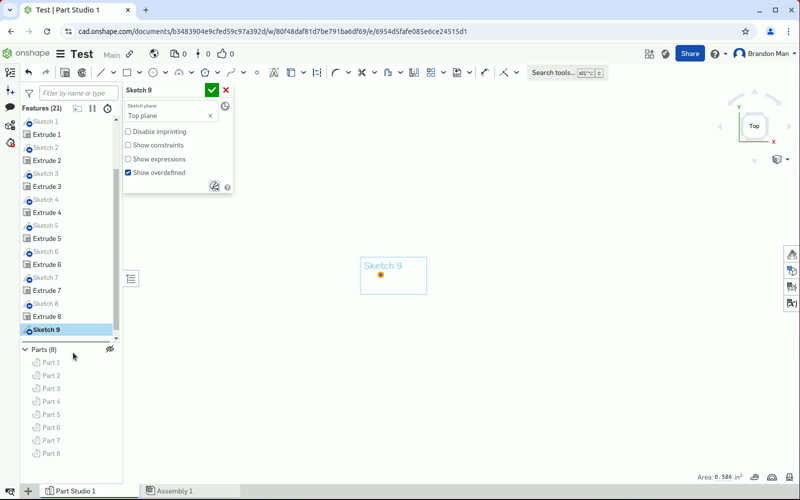
key(shift+e)
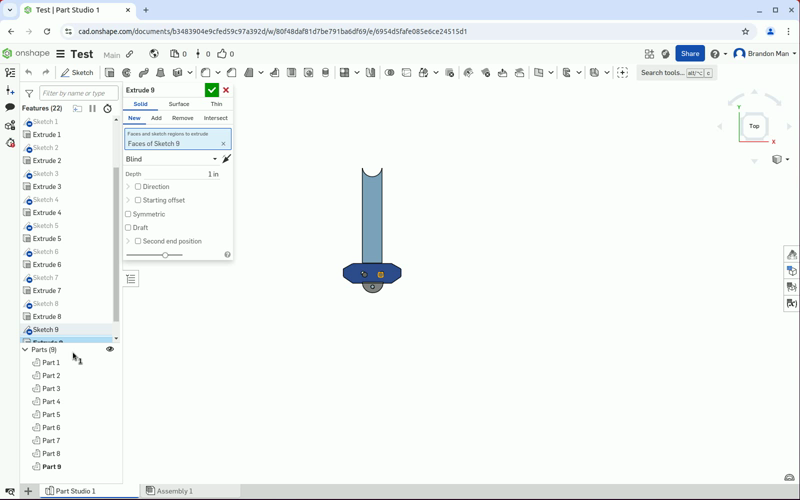
mouse_move(143, 106)
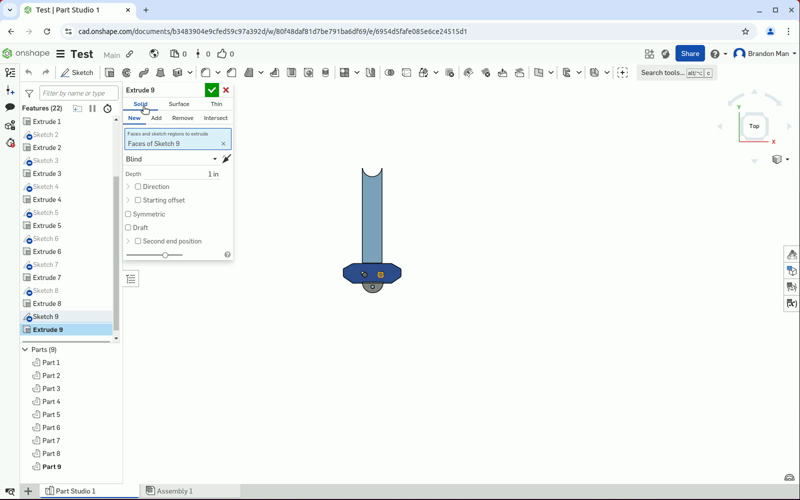
click(143, 106)
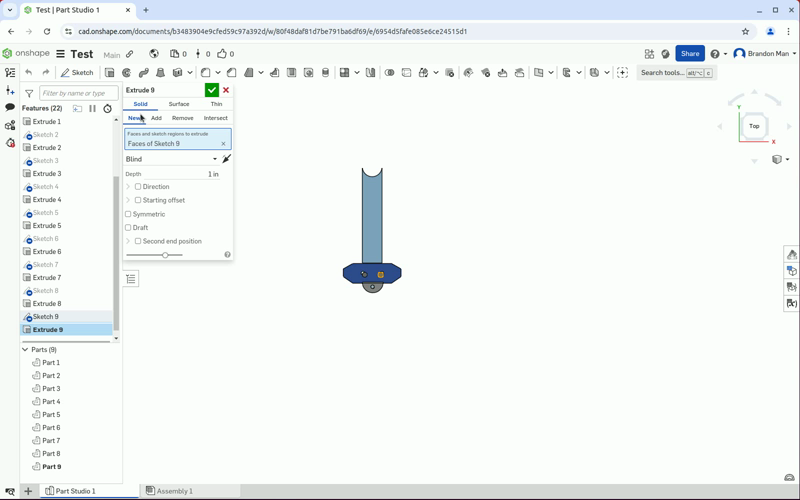
mouse_move(137, 120)
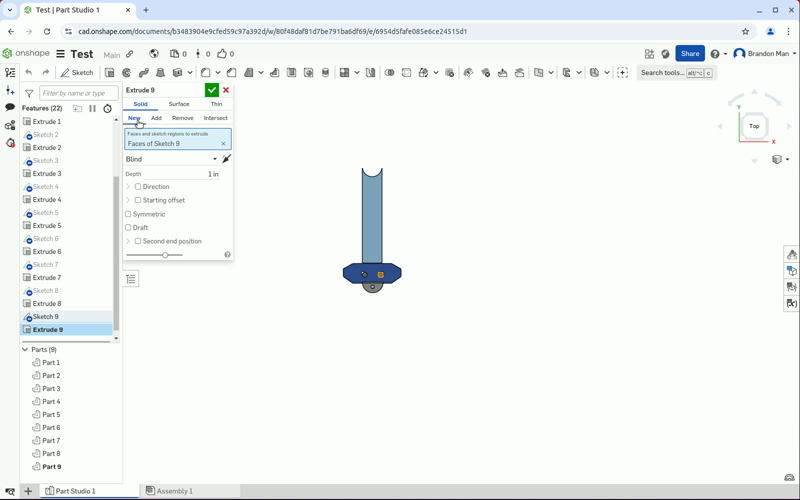
click(137, 120)
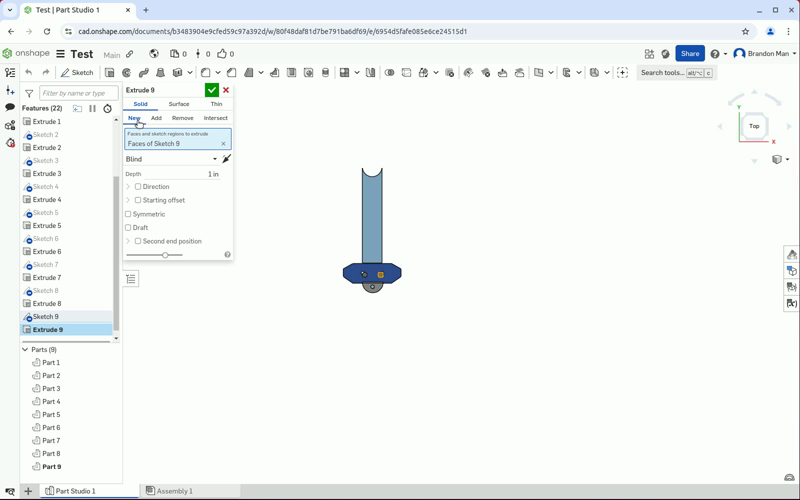
key(tab, 4)
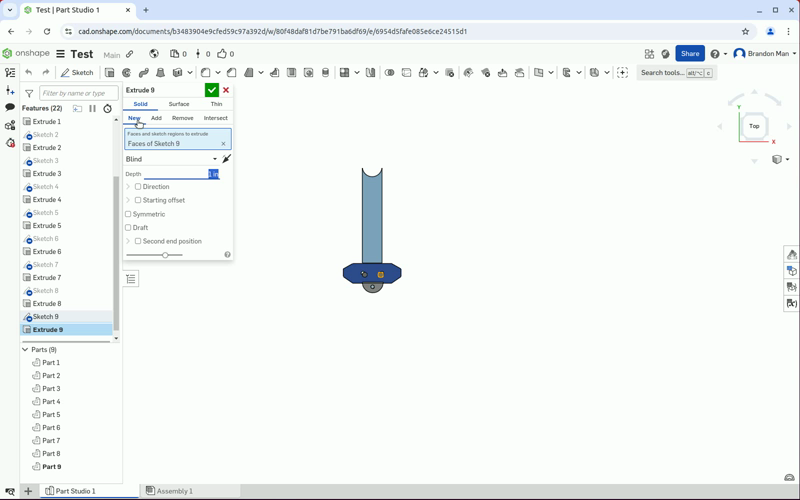
text(-1.685)
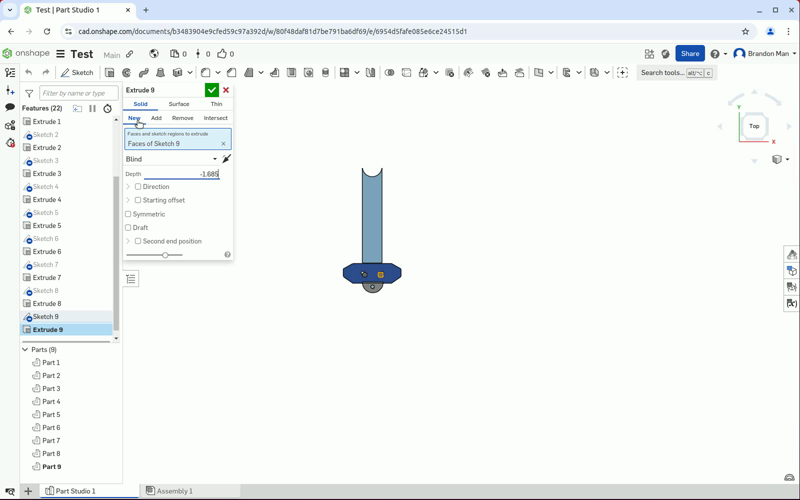
key(enter)
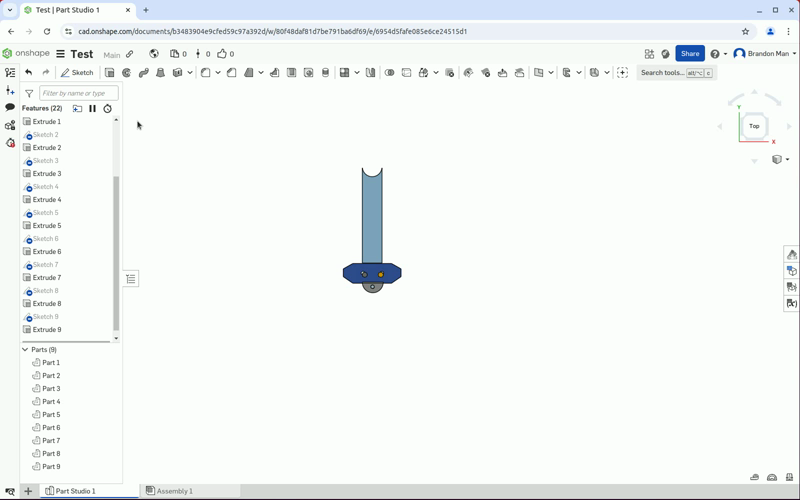
key(shift+h)
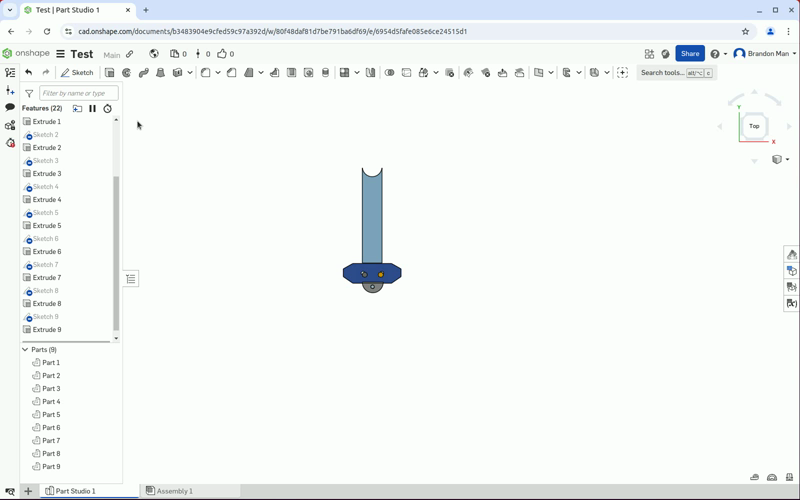
key(shift+h)
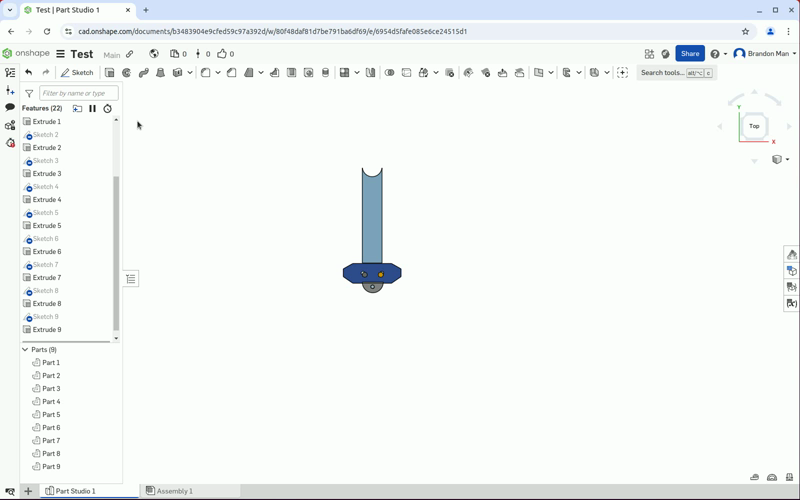
mouse_move(69, 111)
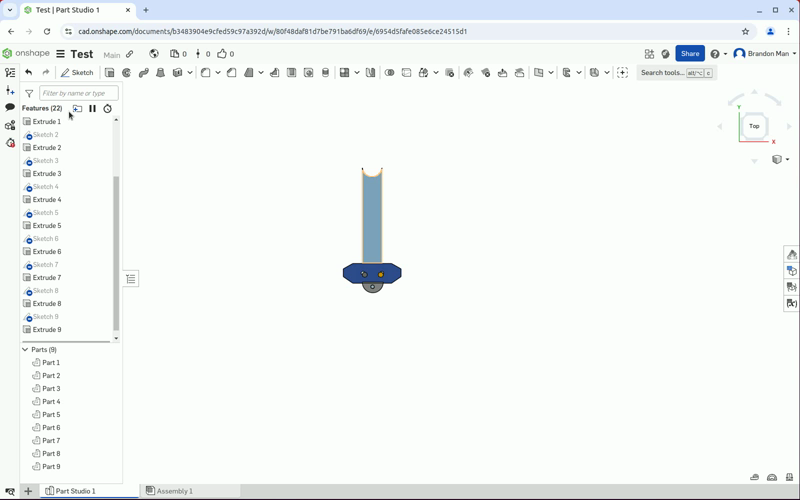
click(69, 111)
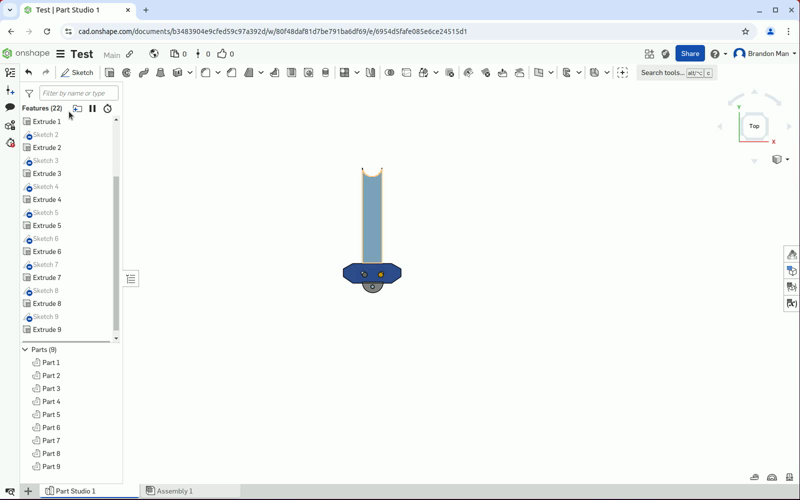
key(shift+s)
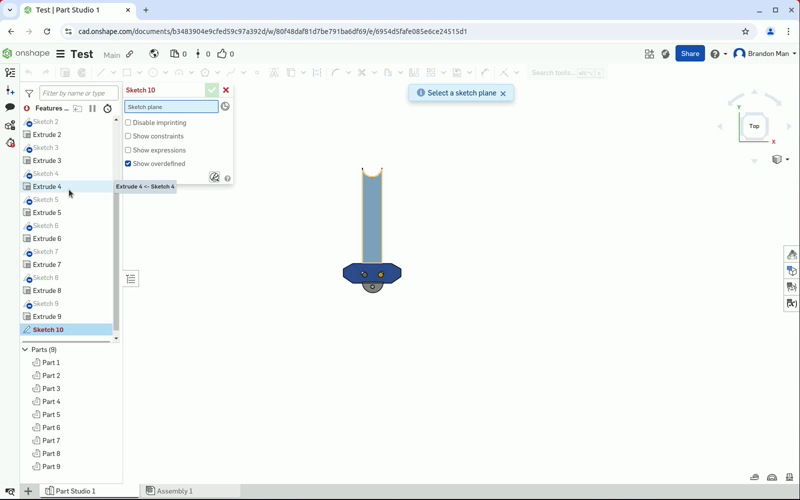
scroll(3)
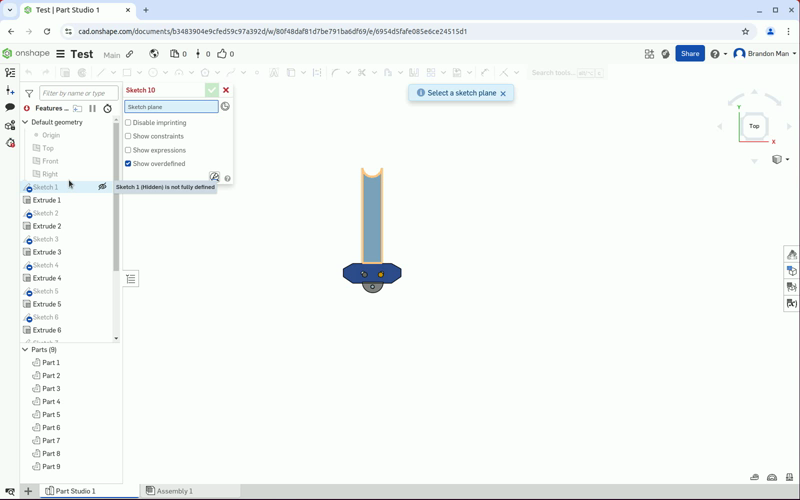
mouse_move(69, 150)
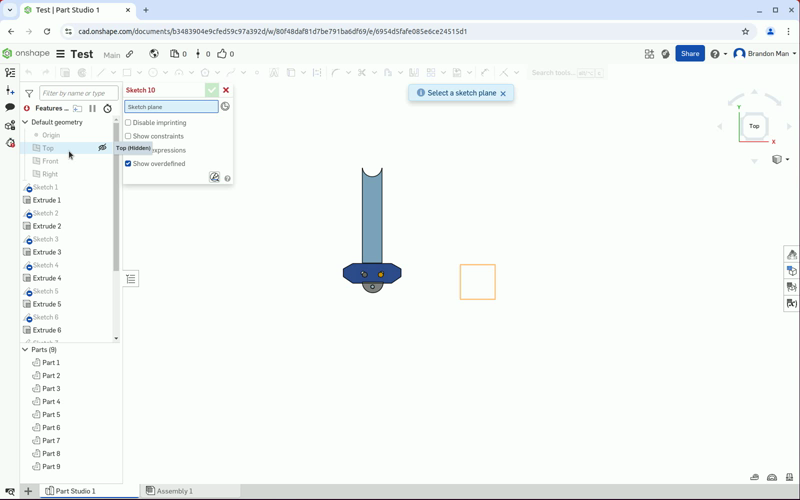
click(69, 150)
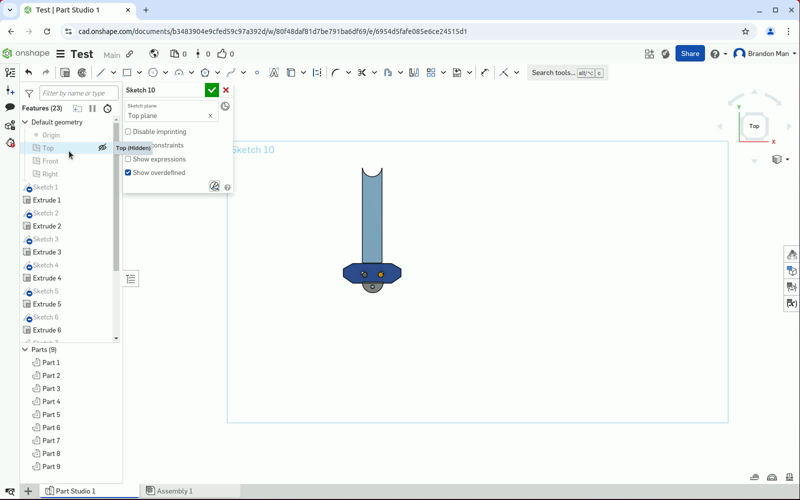
mouse_move(73, 352)
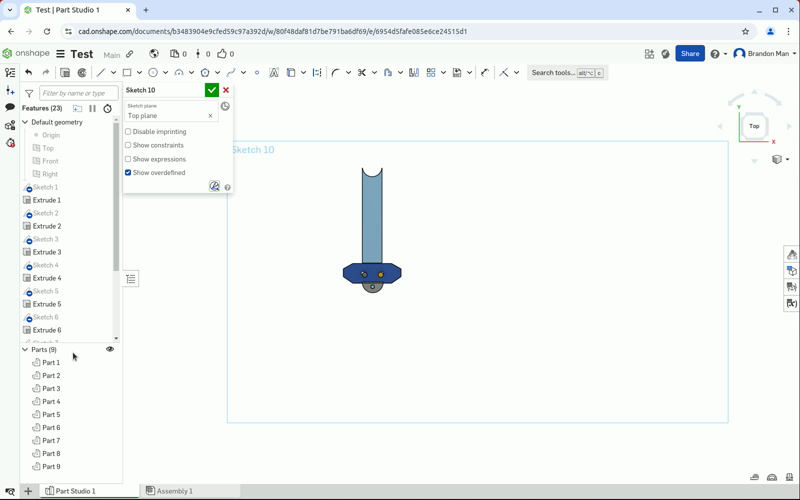
key(y)
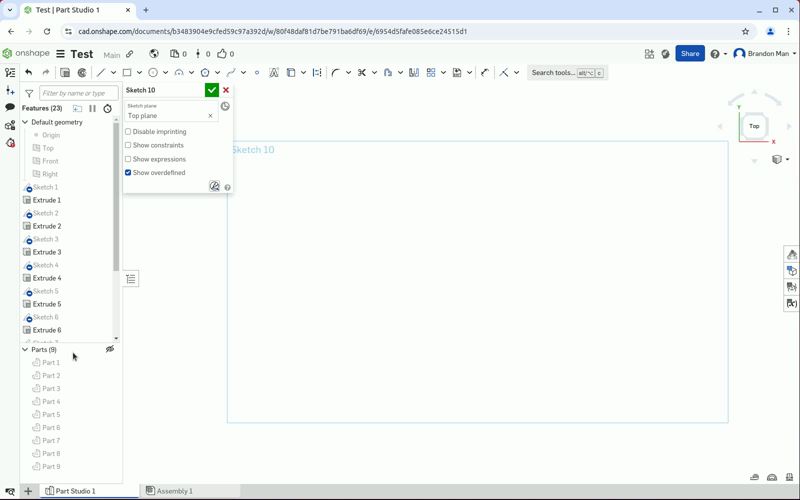
key(c)
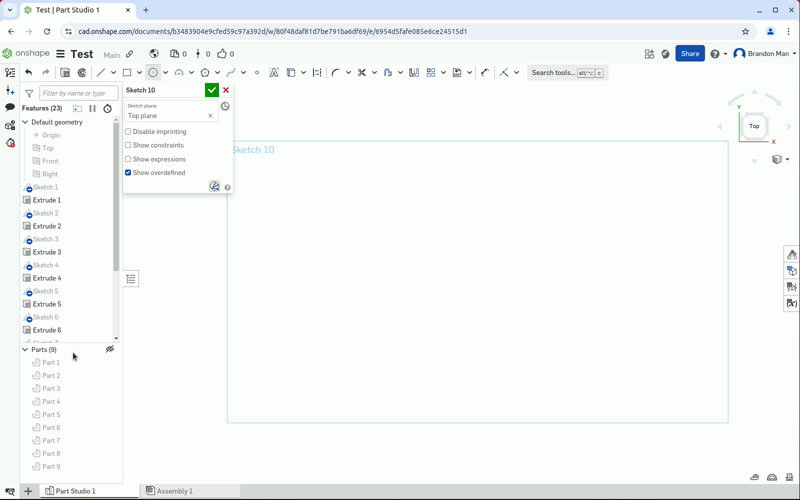
key_down(shift)
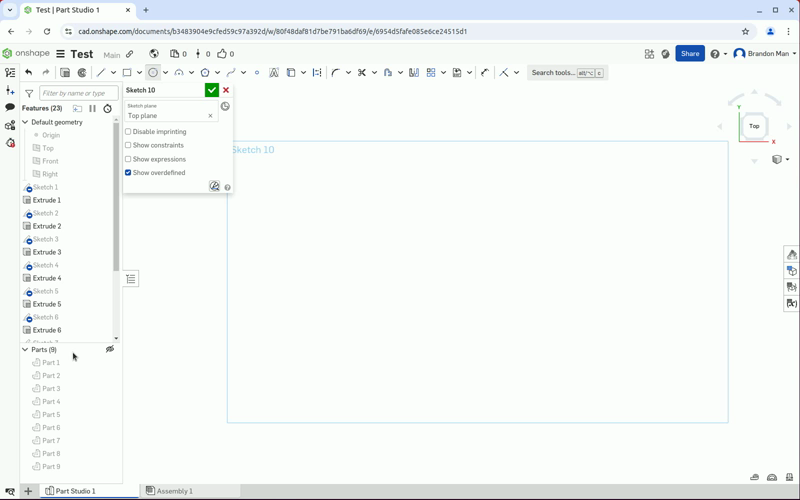
mouse_move(364, 274)
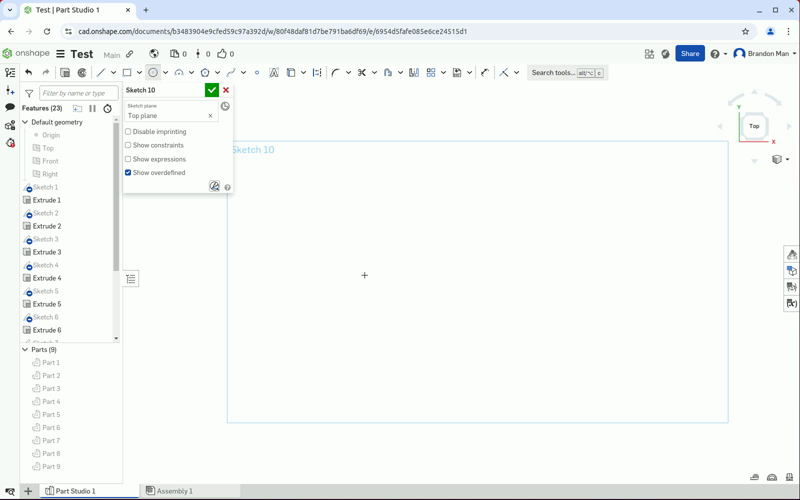
click(364, 274)
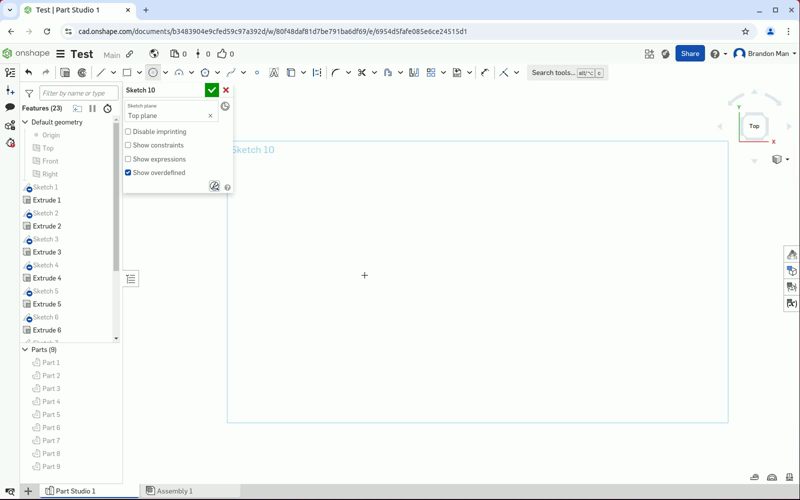
key_up(shift)
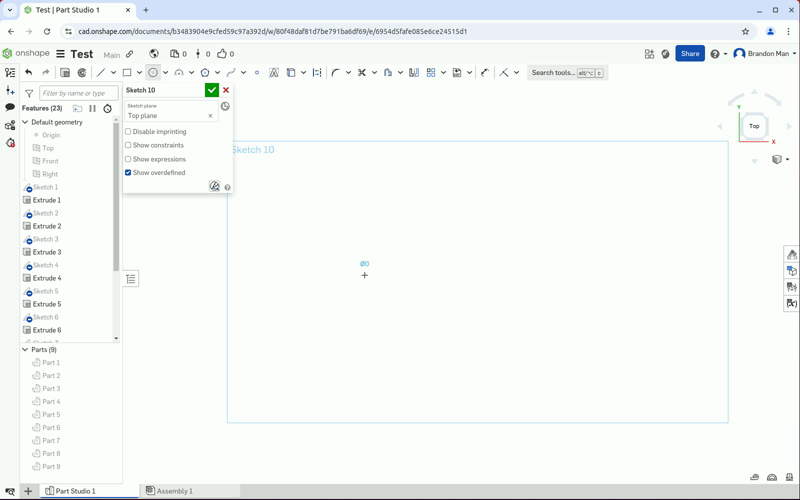
mouse_move(367, 274)
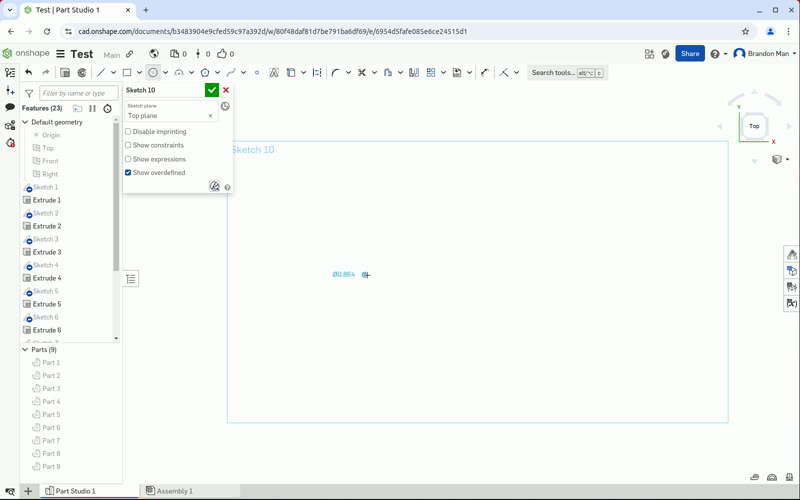
scroll(6)
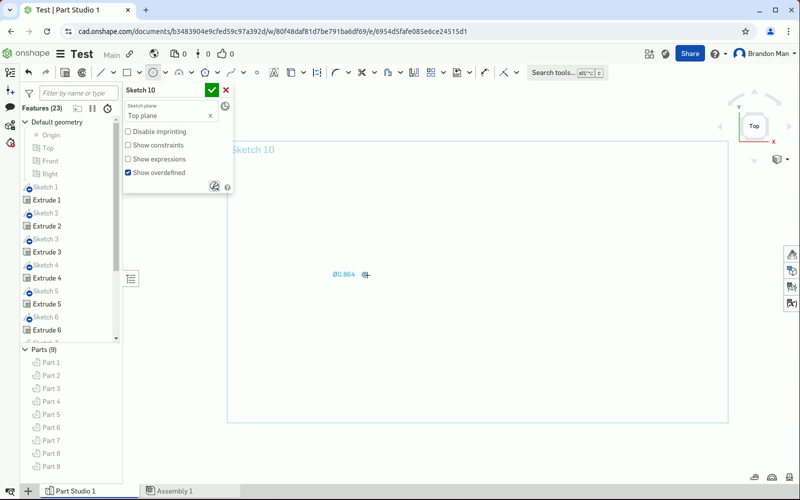
scroll(6)
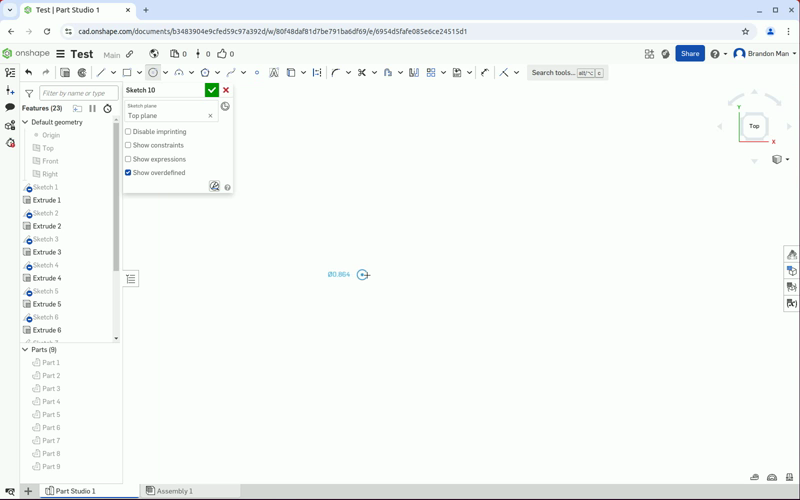
scroll(6)
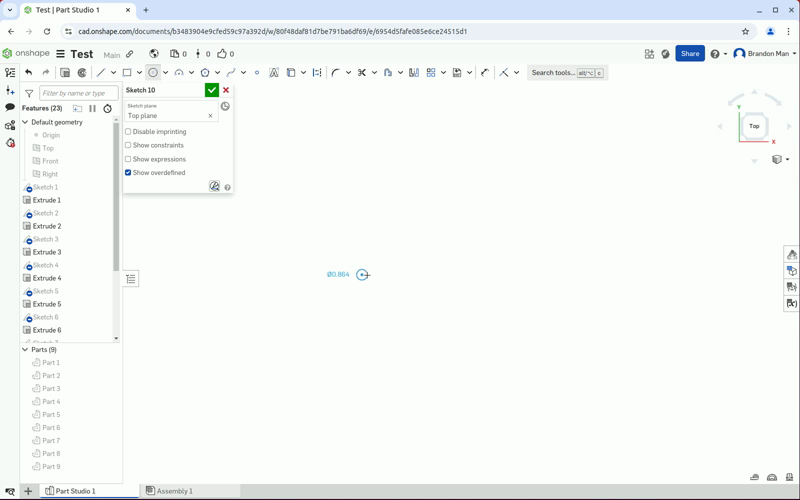
scroll(6)
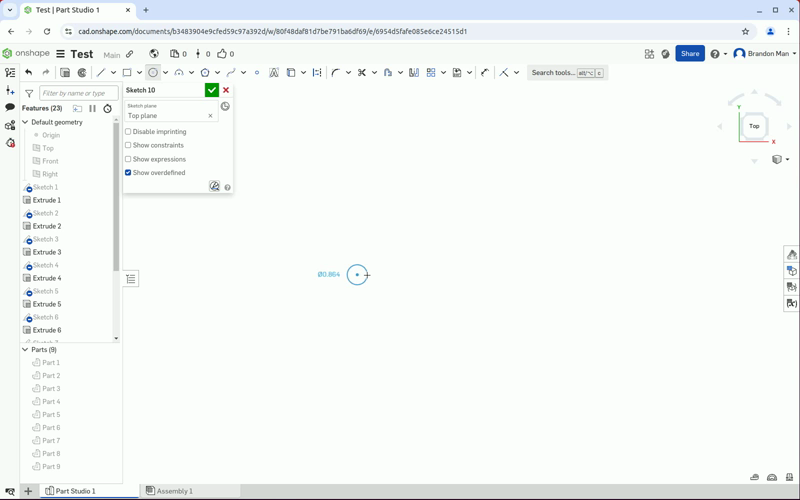
scroll(6)
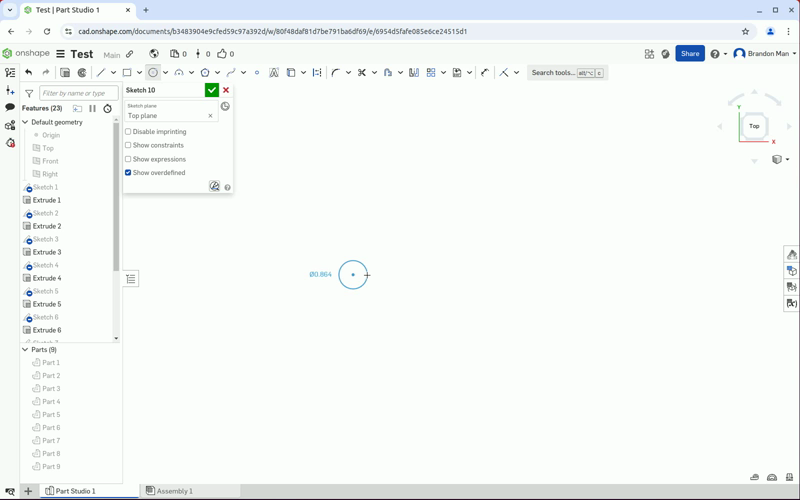
scroll(6)
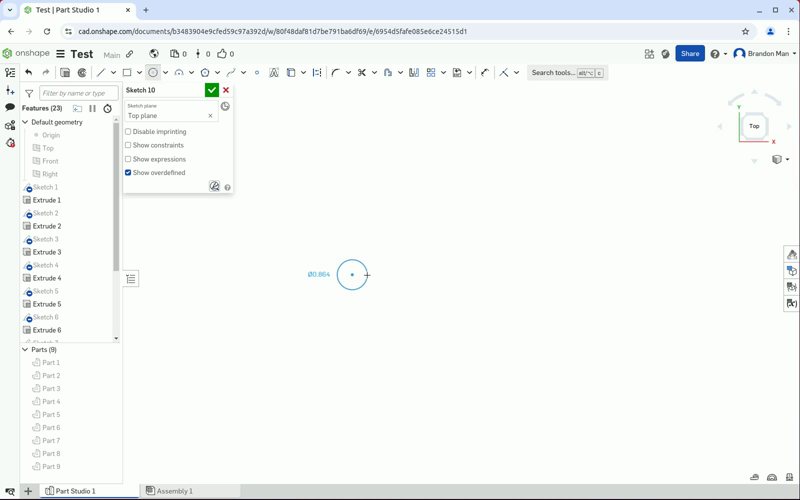
scroll(6)
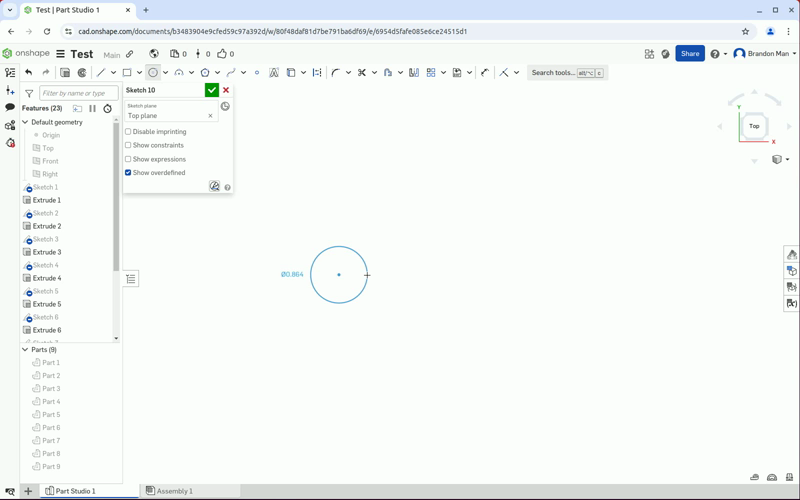
click(367, 274)
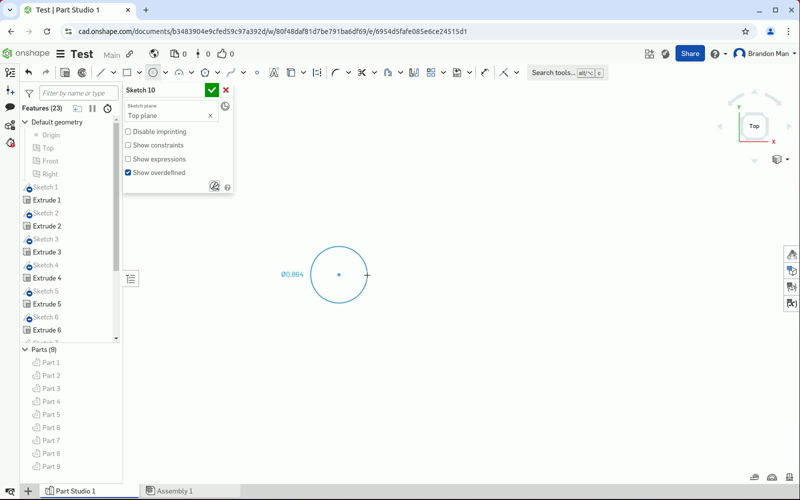
scroll(-6)
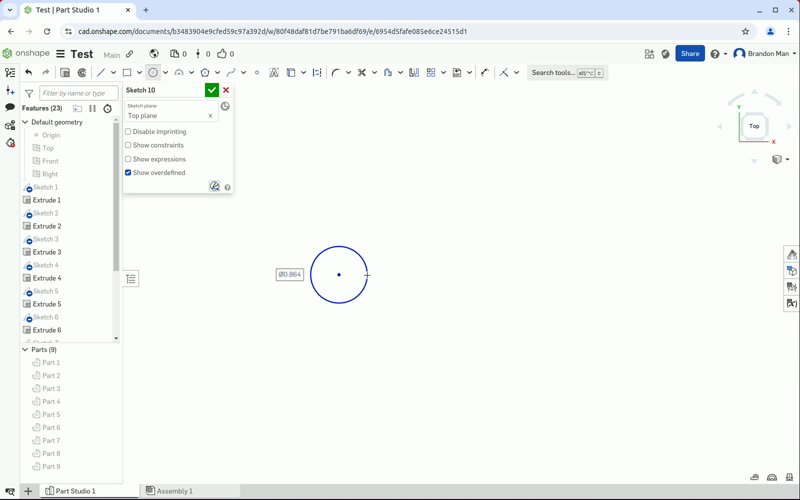
scroll(-6)
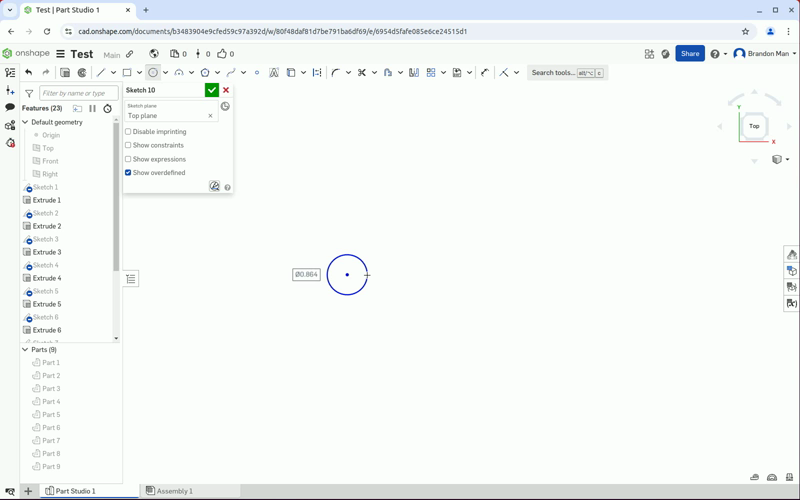
scroll(-6)
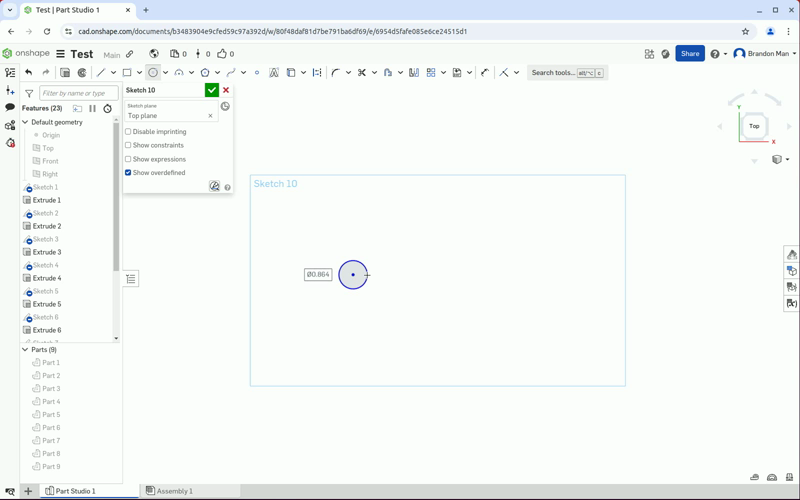
scroll(-6)
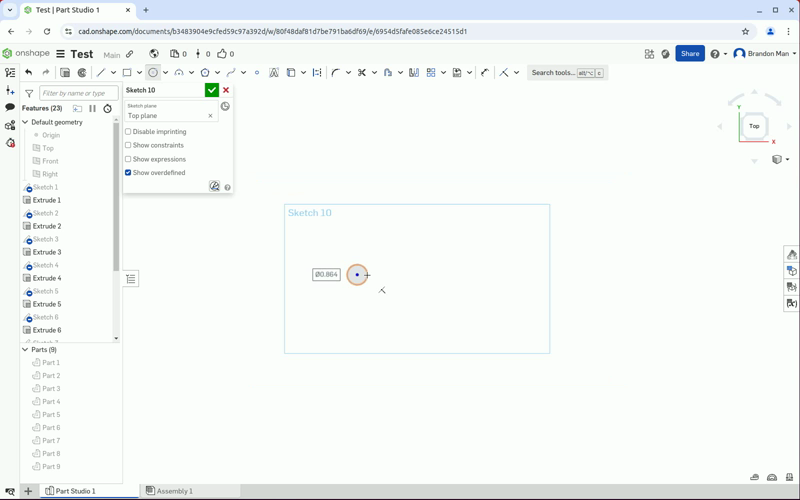
scroll(-6)
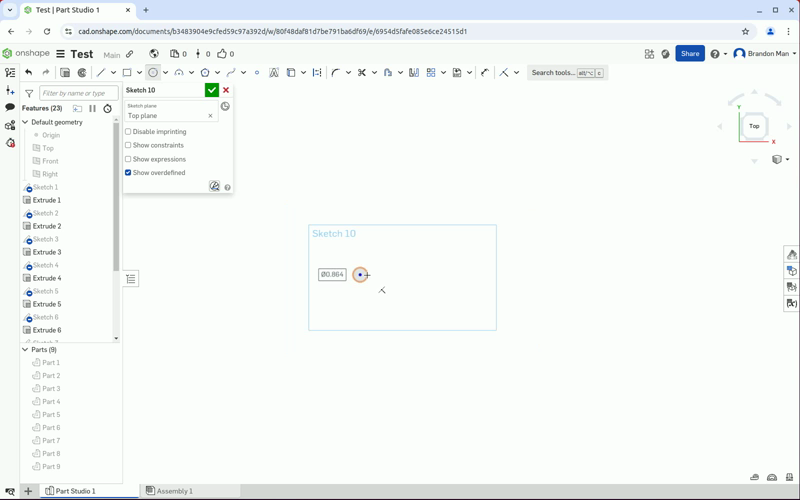
scroll(-6)
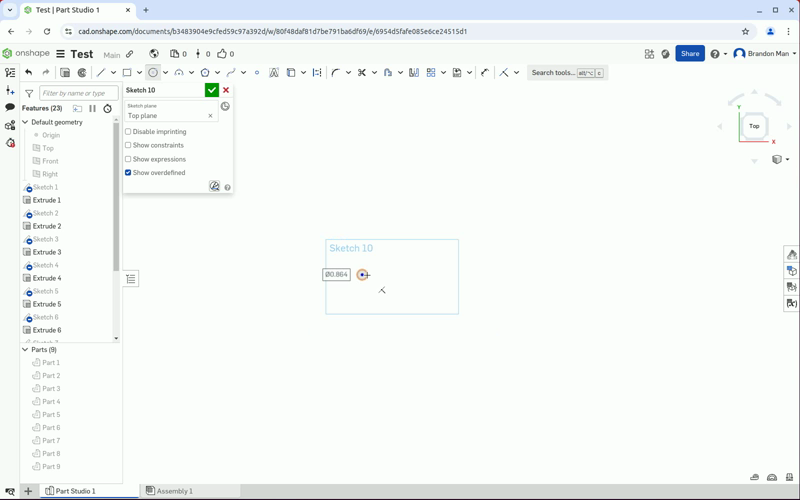
scroll(-6)
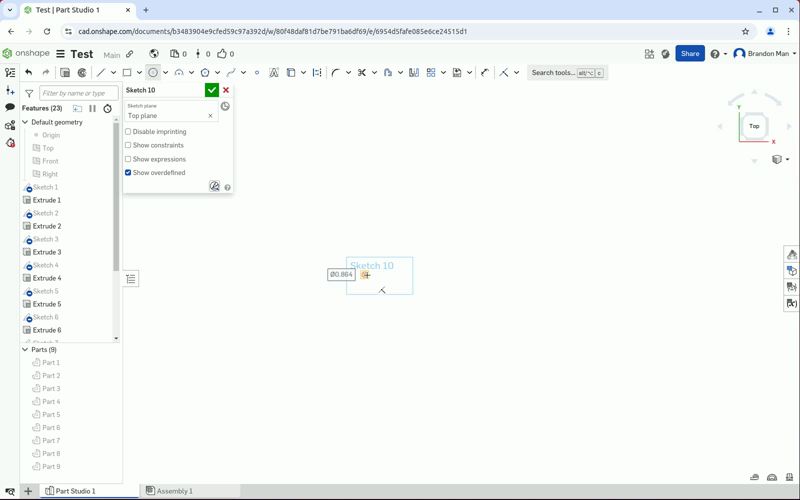
key(esc)
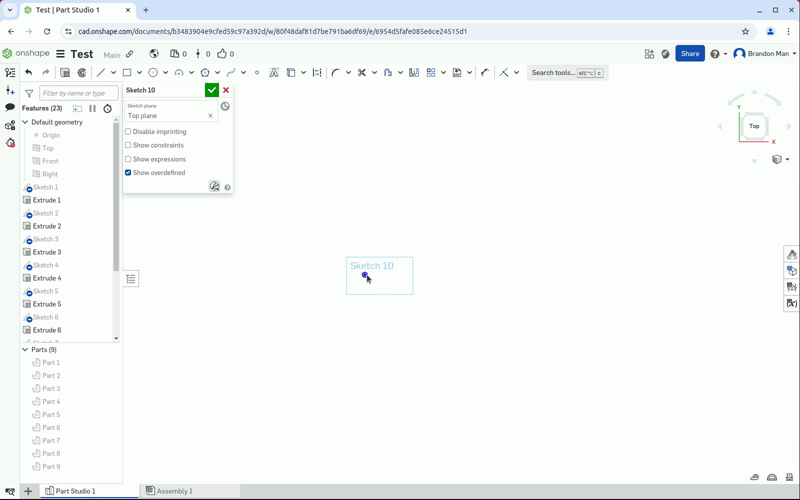
mouse_move(366, 274)
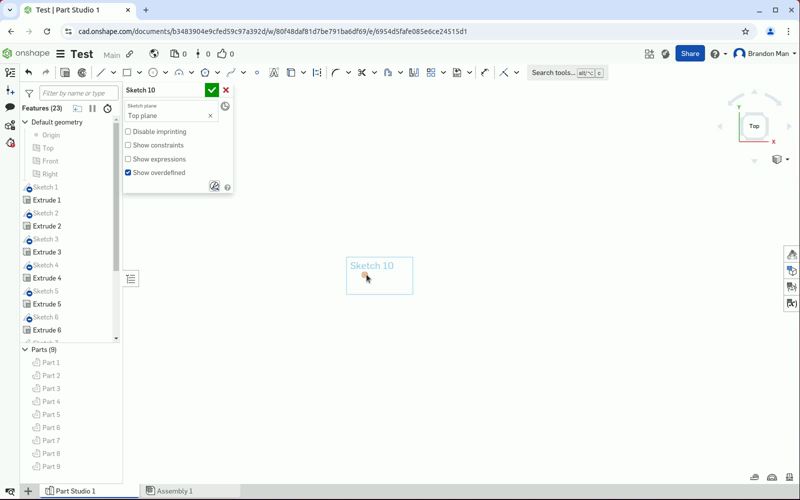
scroll(6)
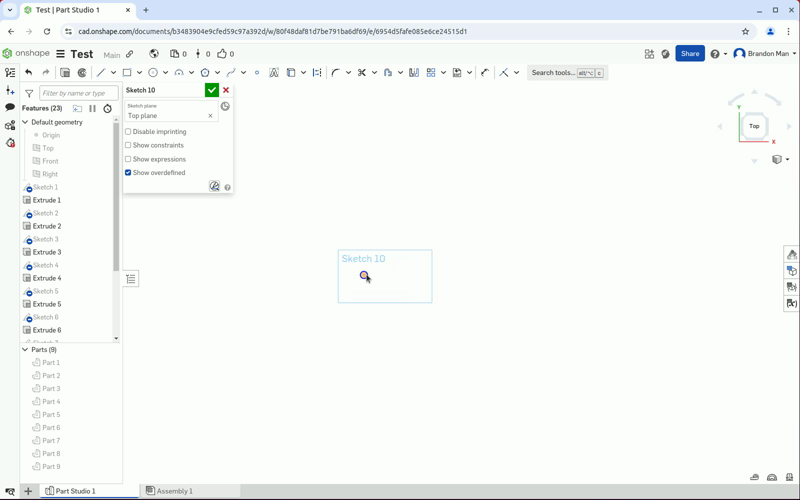
scroll(6)
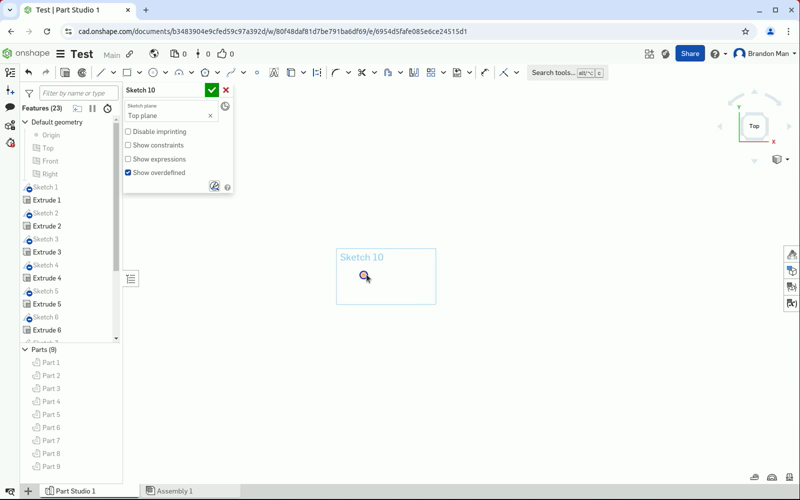
scroll(6)
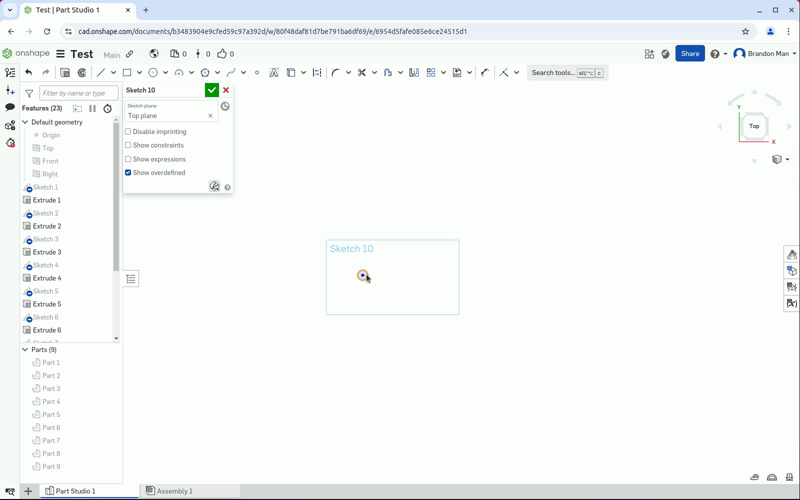
scroll(6)
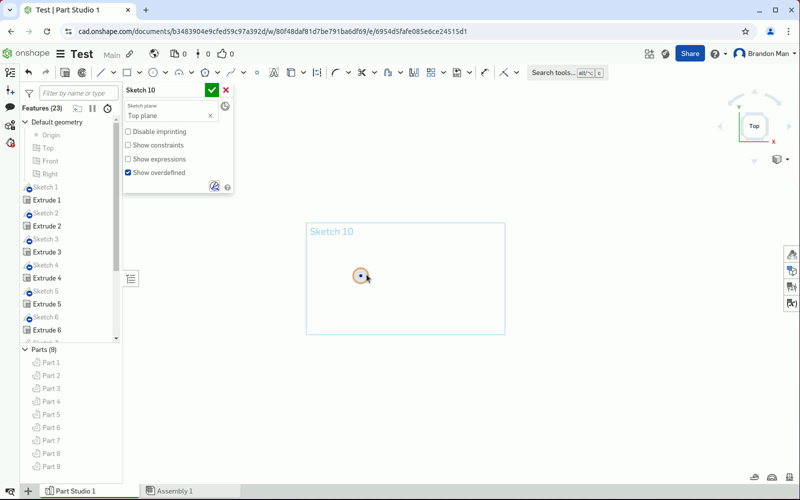
scroll(6)
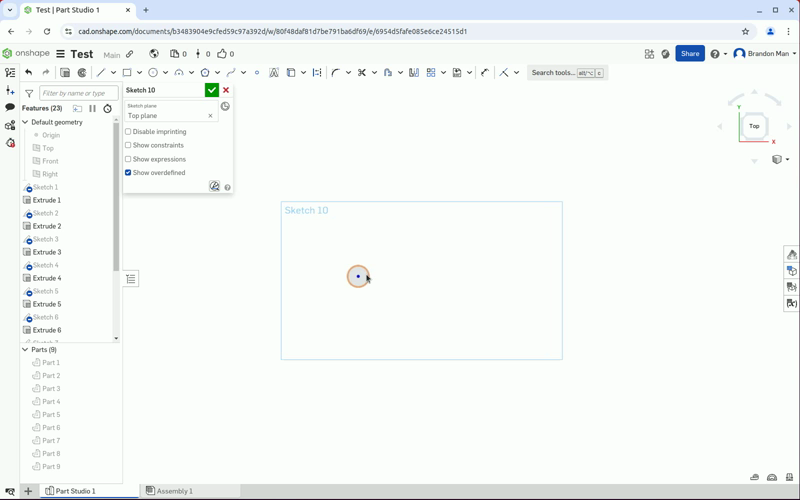
scroll(6)
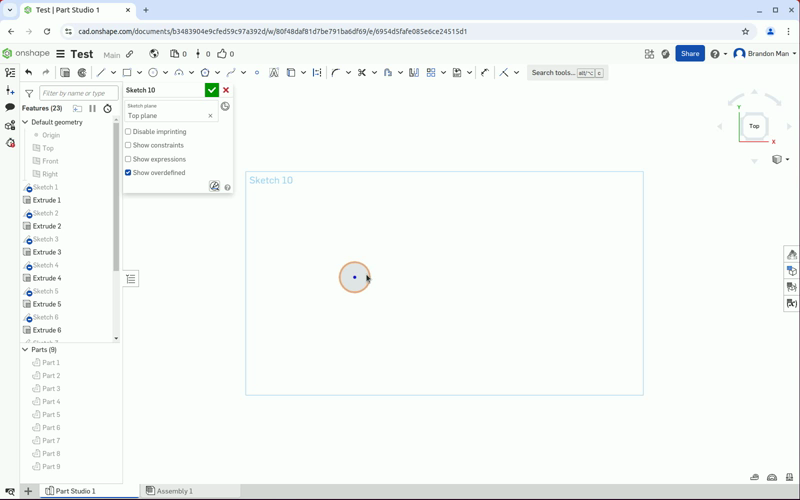
scroll(6)
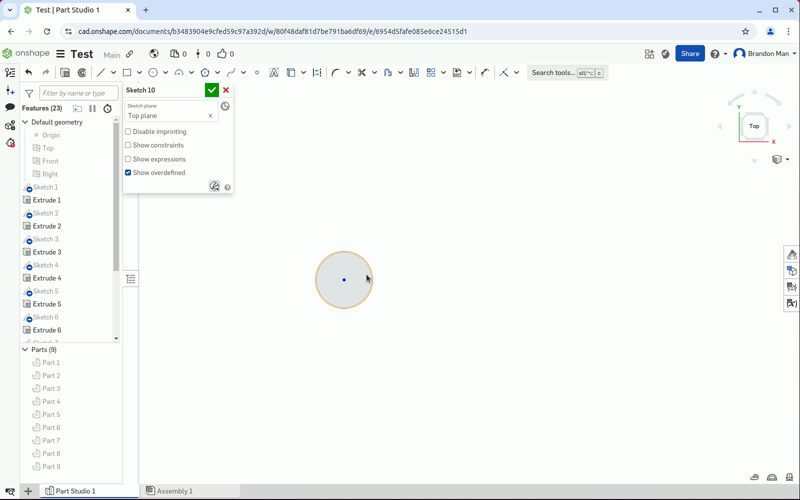
click(366, 274)
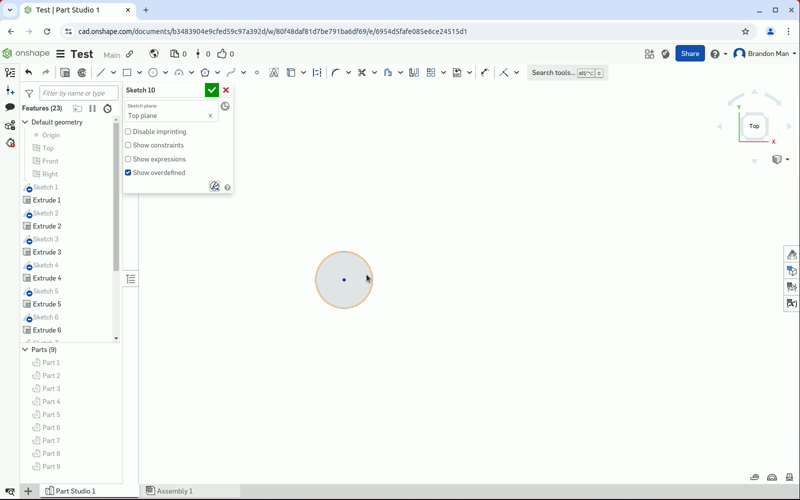
scroll(-6)
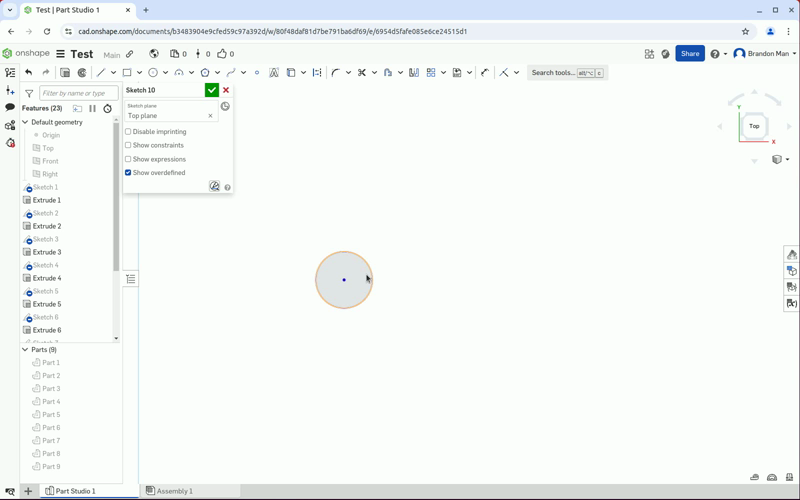
scroll(-6)
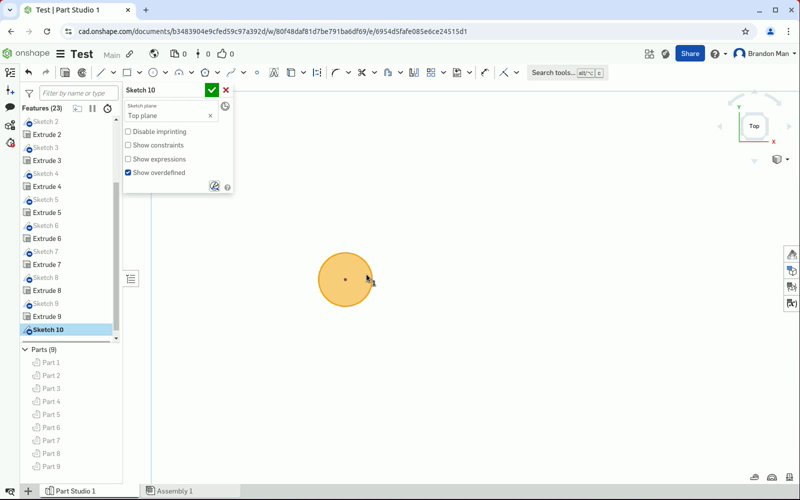
scroll(-6)
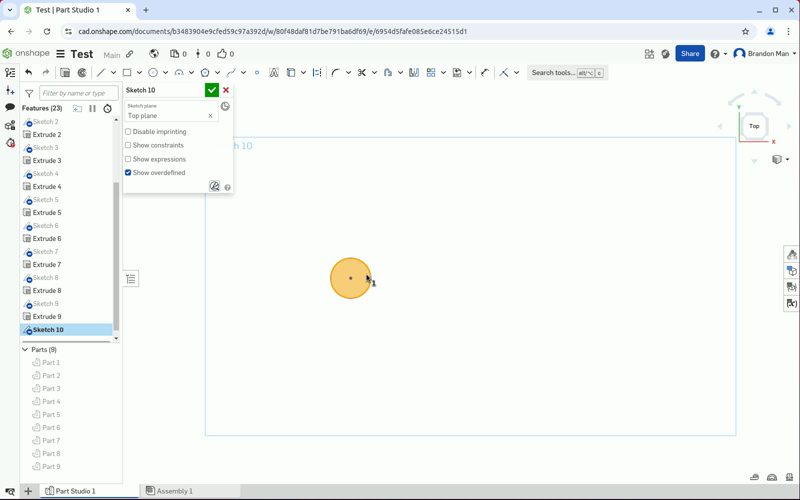
scroll(-6)
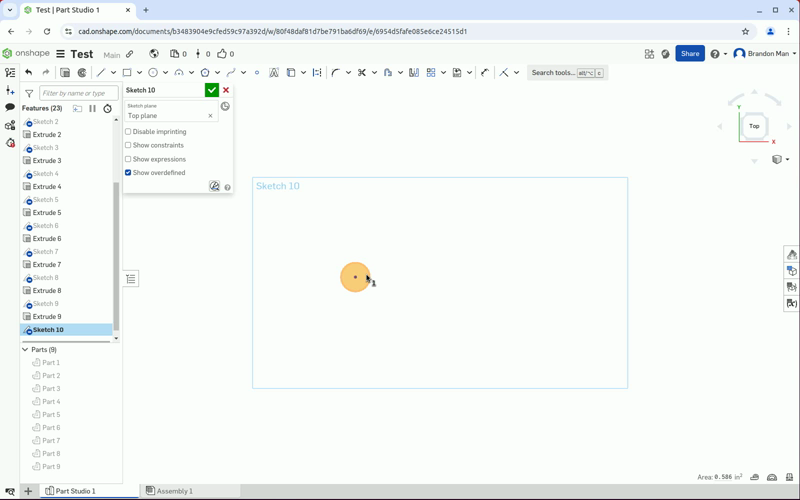
scroll(-6)
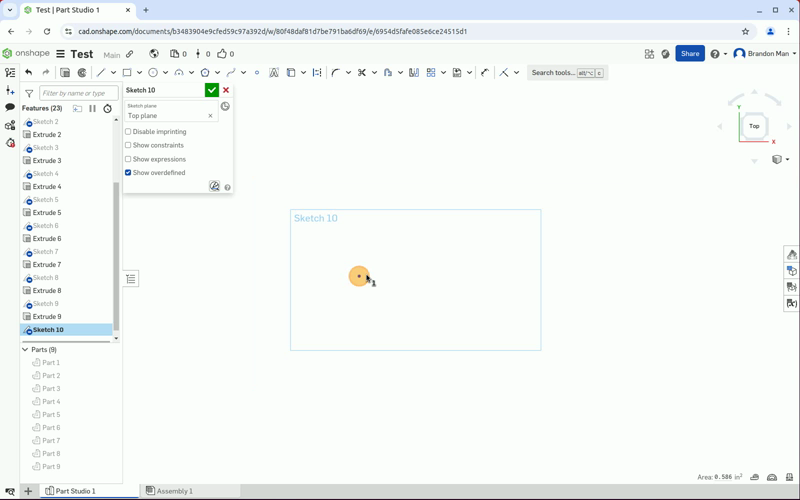
scroll(-6)
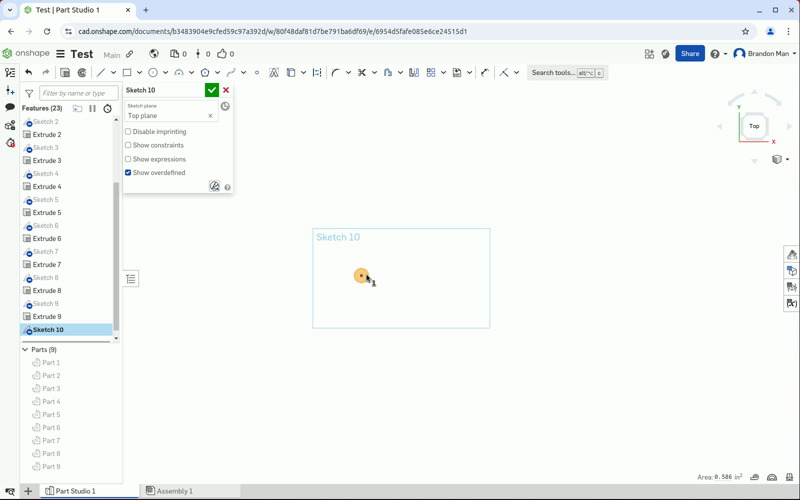
scroll(-6)
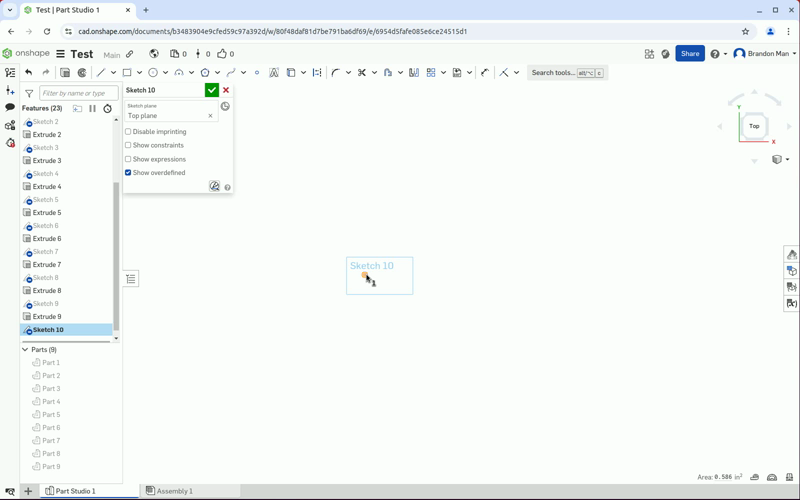
mouse_move(73, 352)
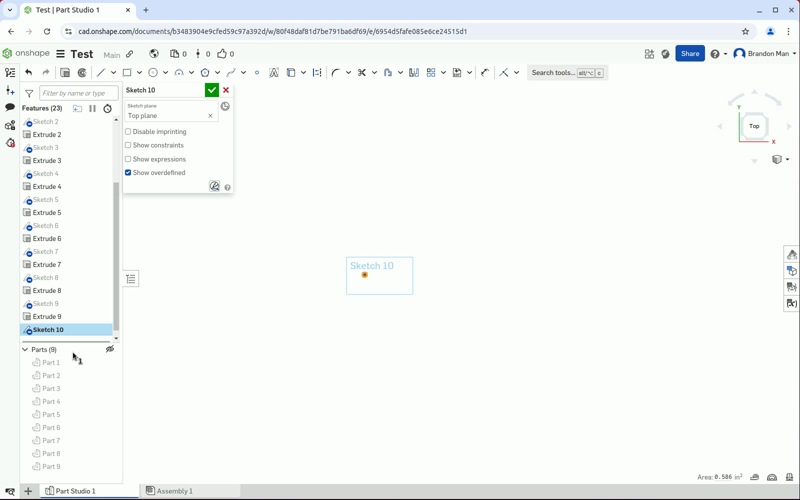
key(shift+y)
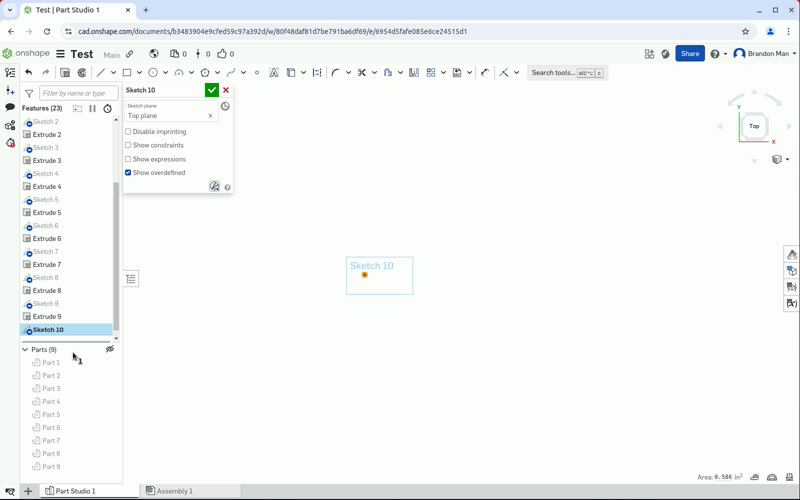
key(shift+e)
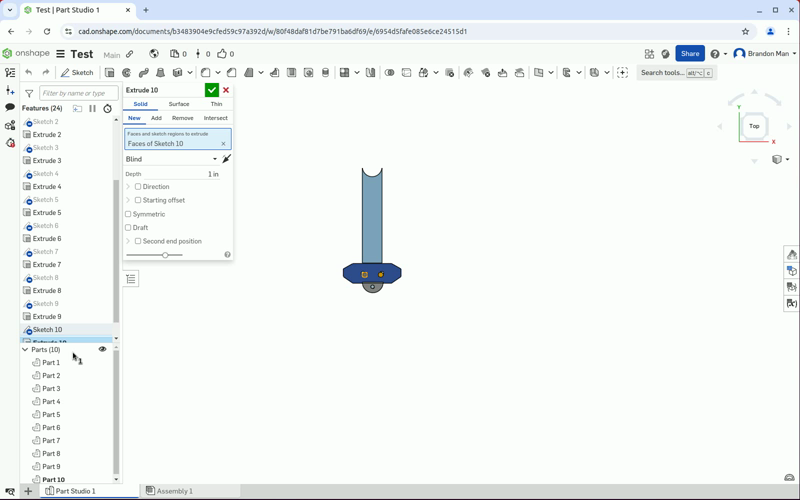
mouse_move(143, 106)
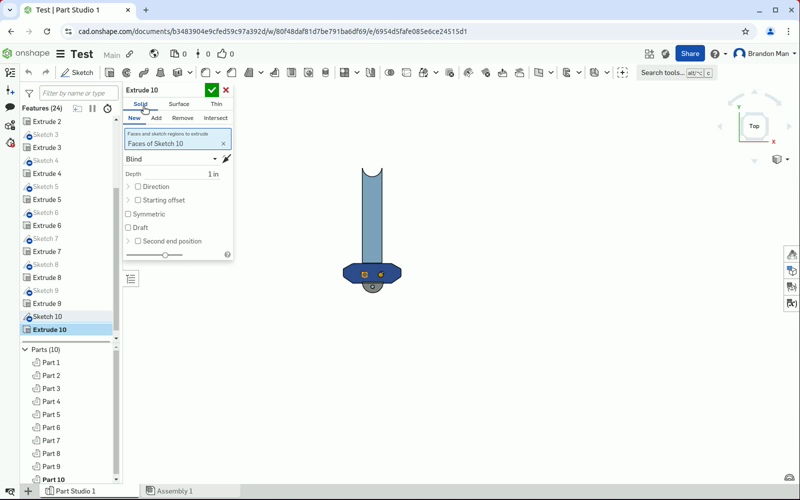
click(143, 106)
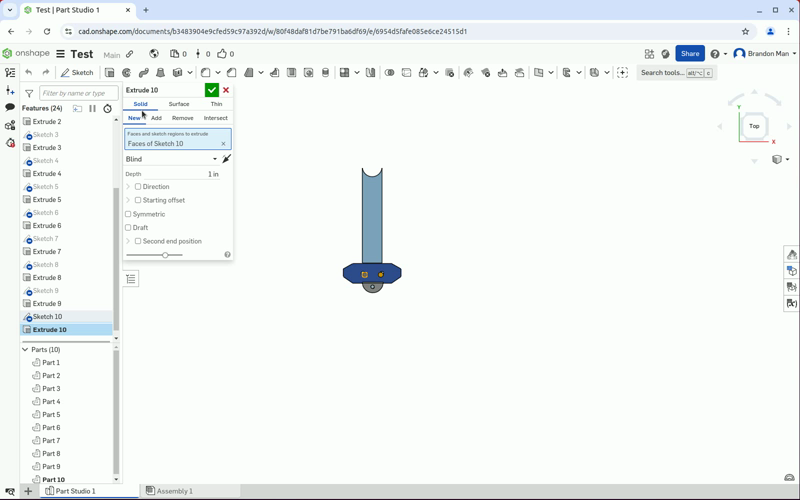
mouse_move(137, 120)
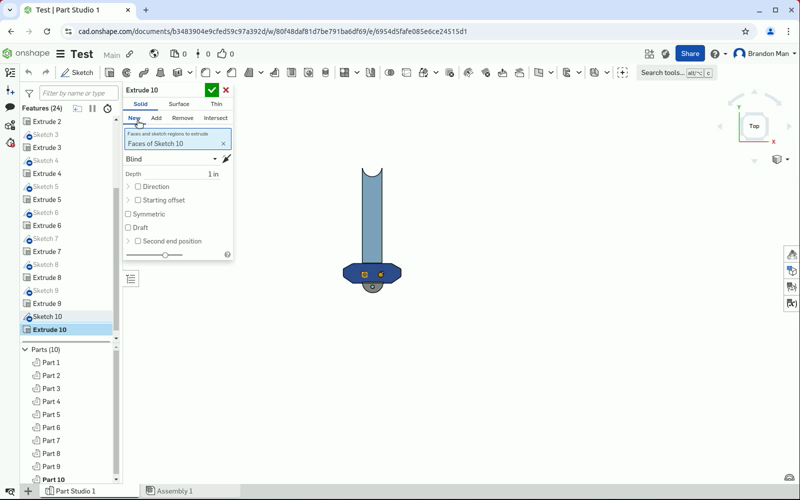
click(137, 120)
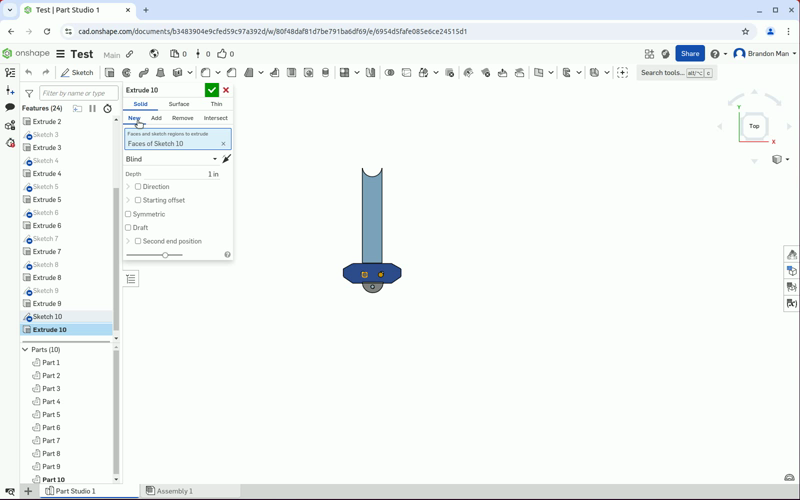
key(tab, 4)
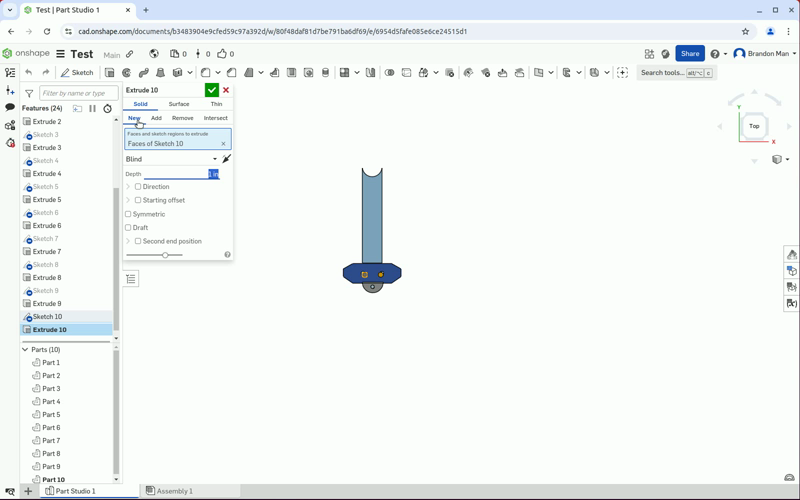
text(-1.685)
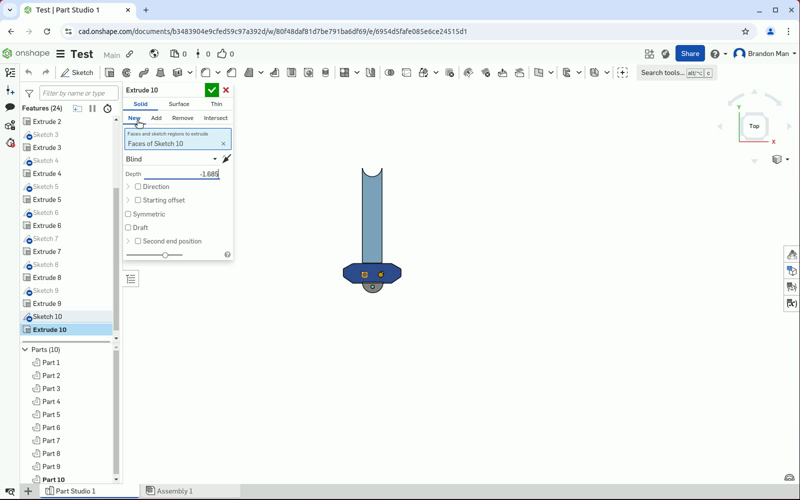
key(enter)
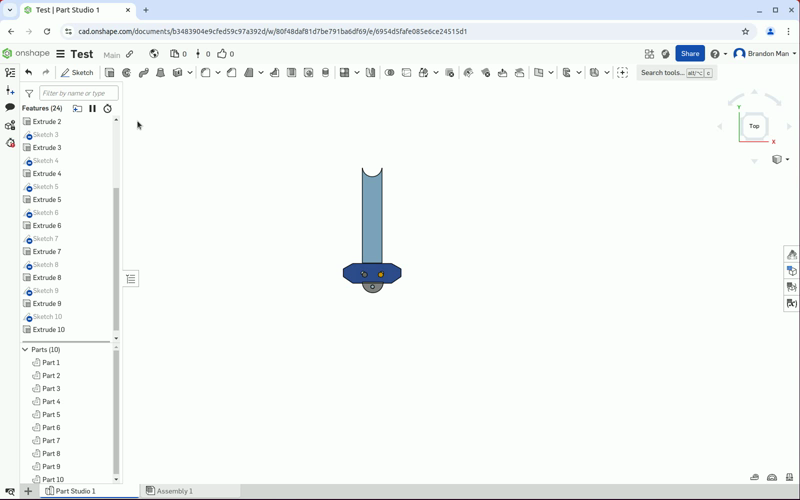
key(shift+h)
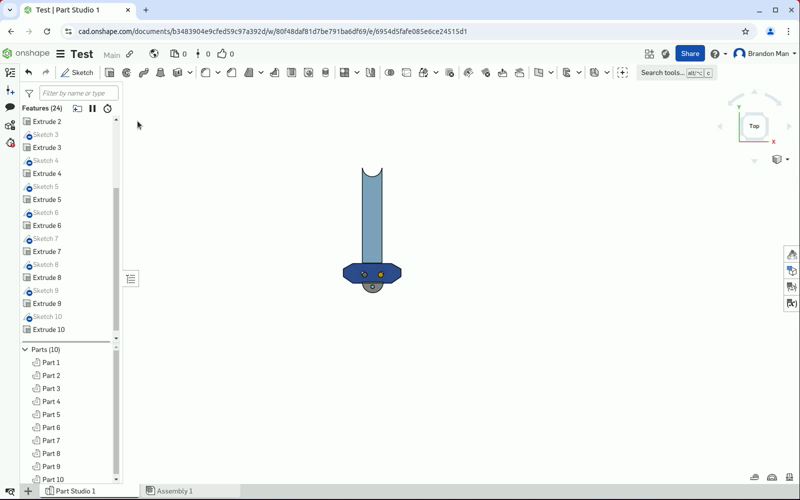
key(shift+h)
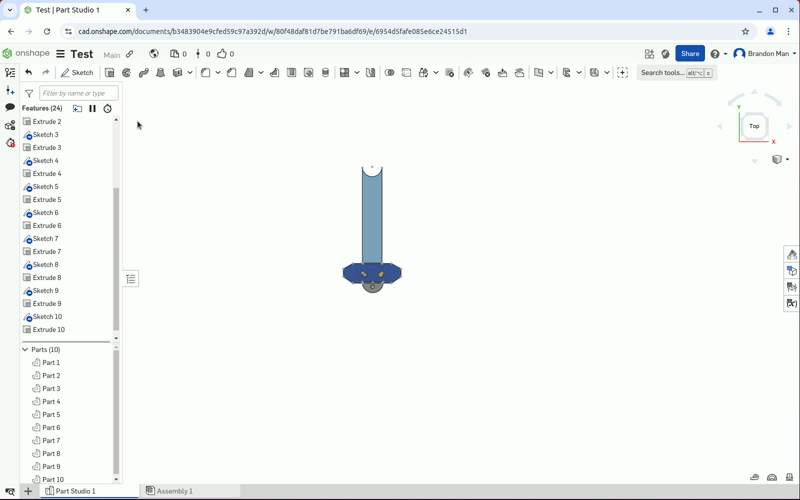
key(shift+7)
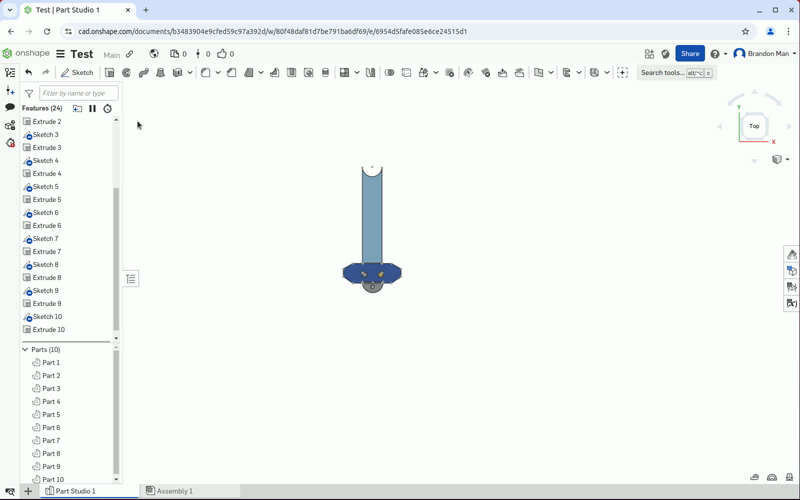
key(up, 3)
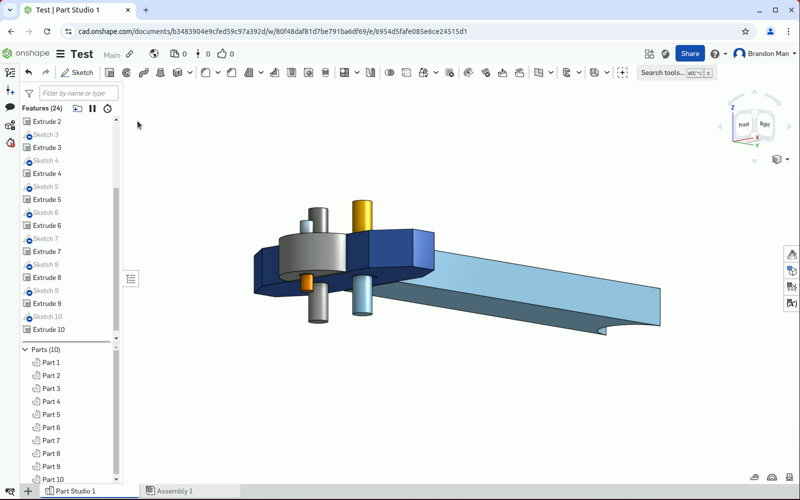
key(left, 3)
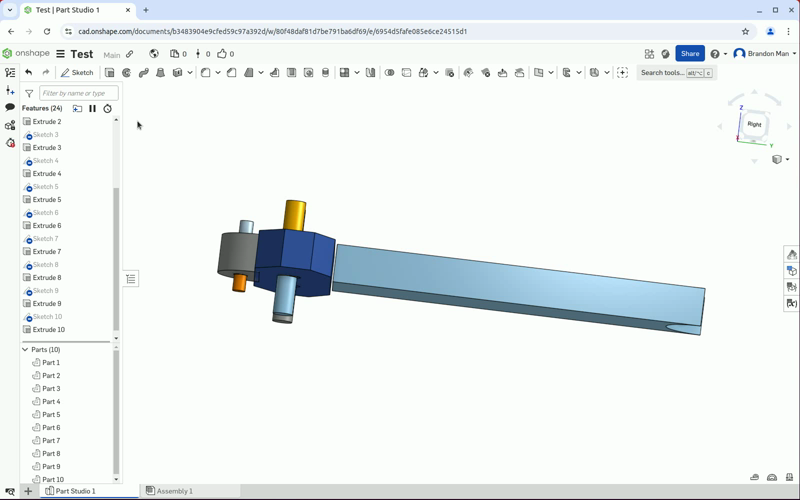
key(right, 3)
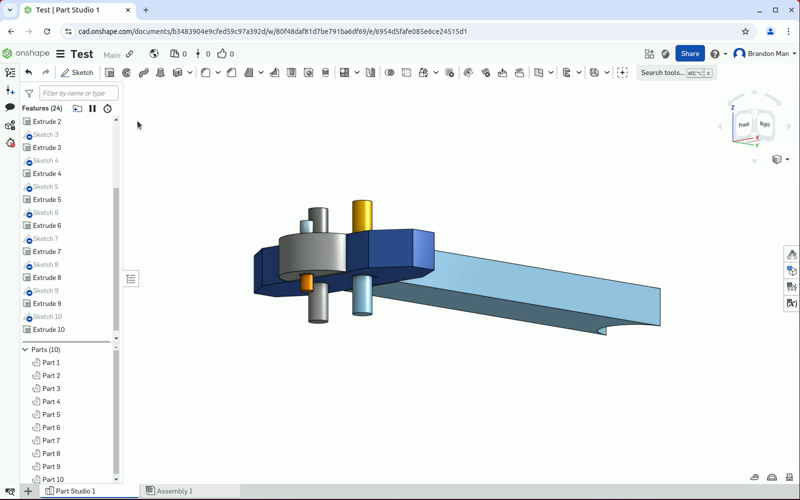
key(down, 3)
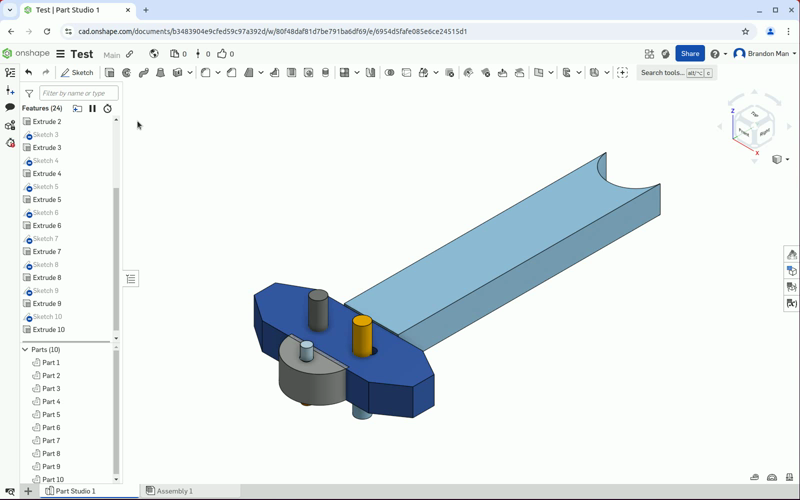
mouse_move(69, 85)
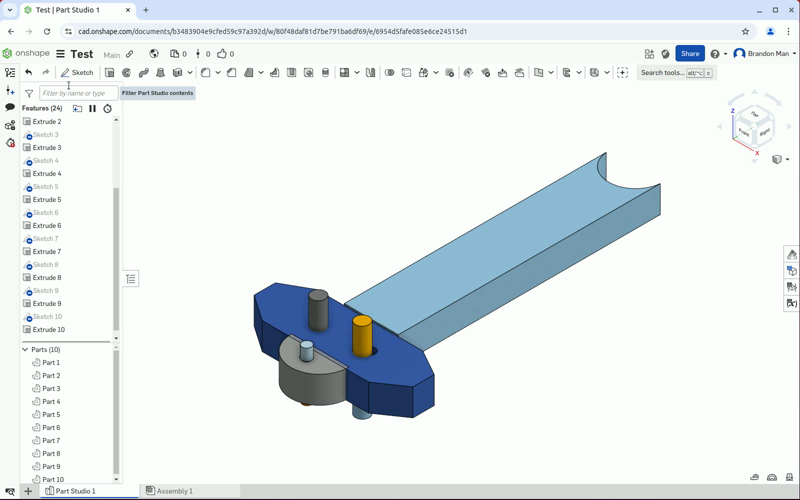
click(69, 85)